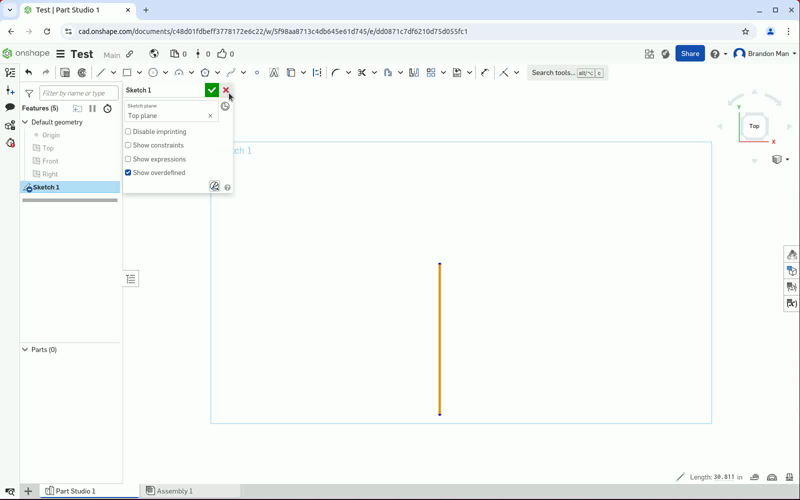
key(shift+h)
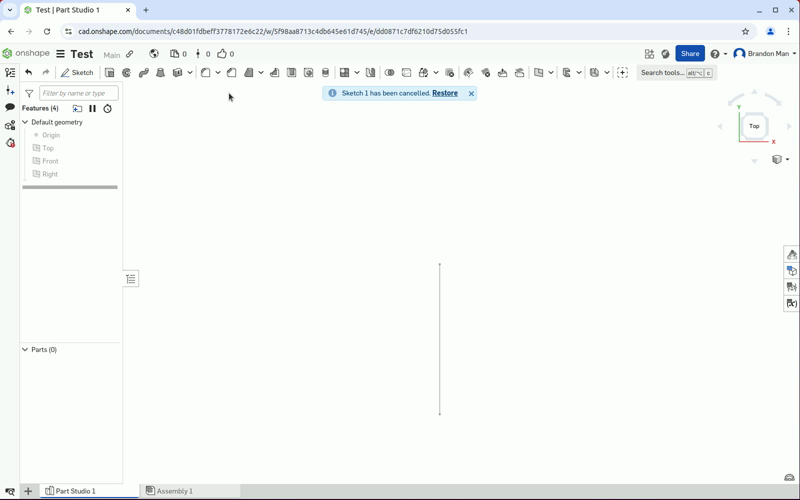
mouse_move(73, 352)
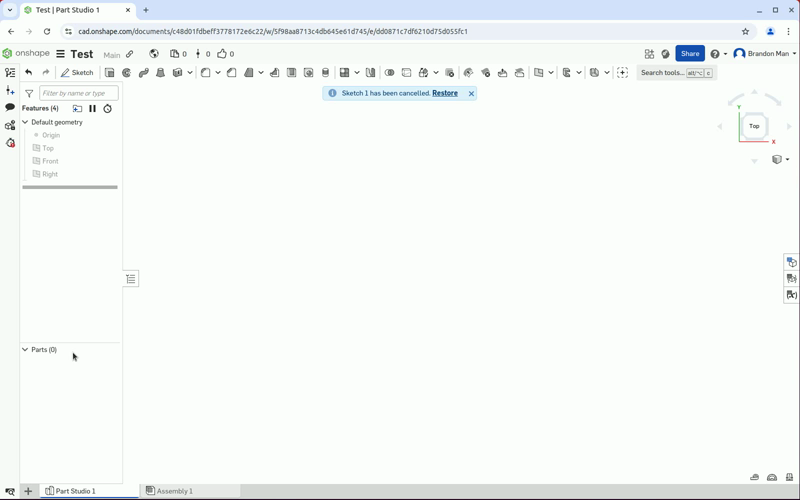
key(y)
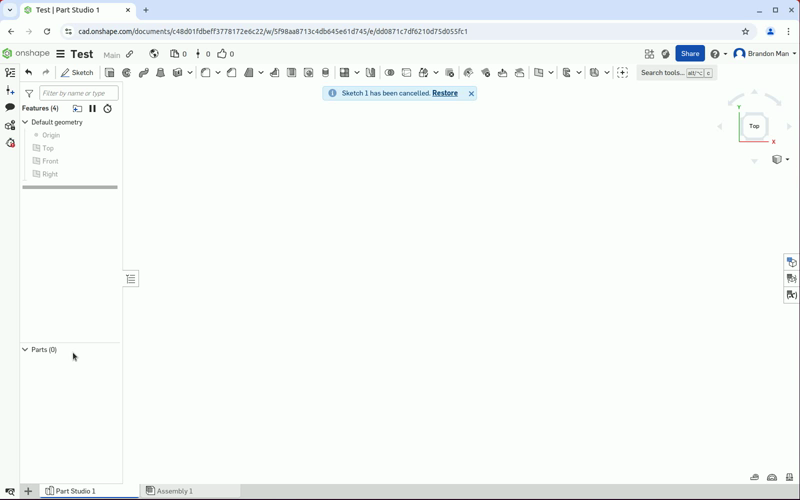
key(shift+p)
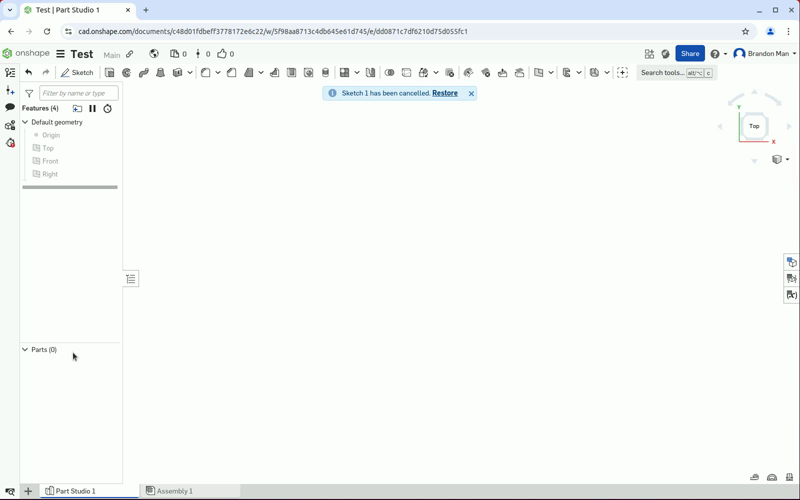
key(space)
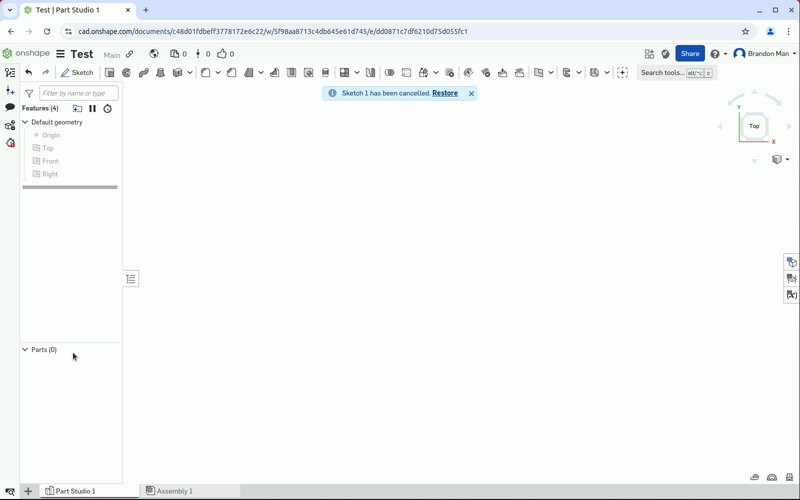
key_down(shift)
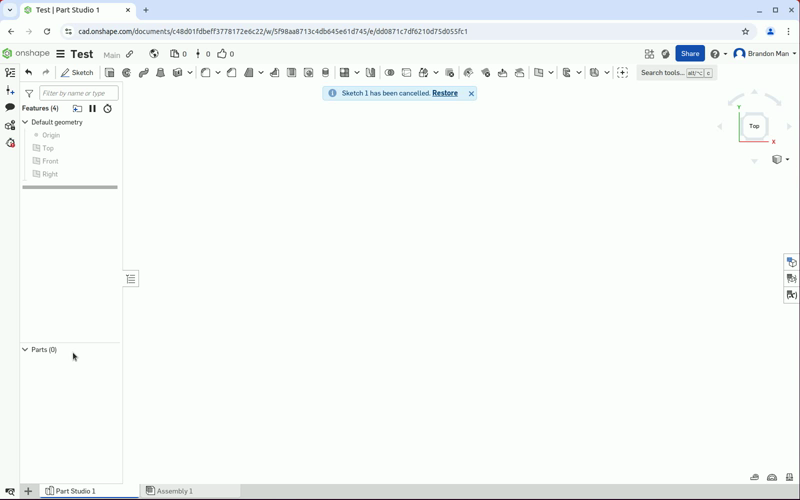
key(up)
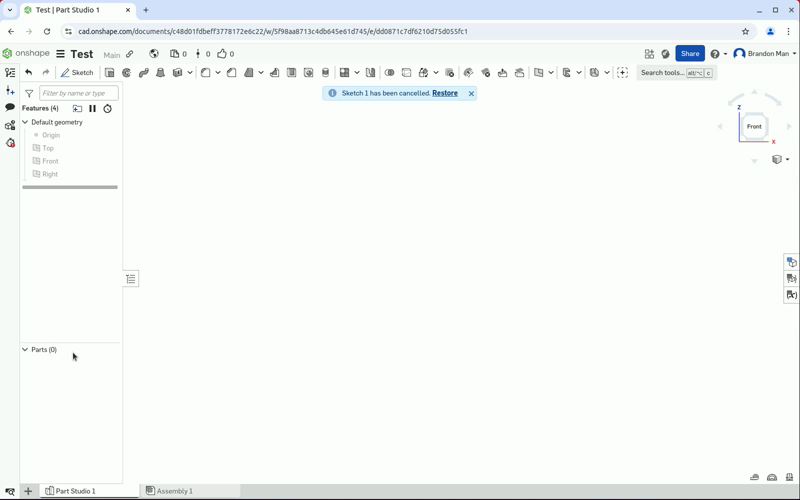
key_up(shift)
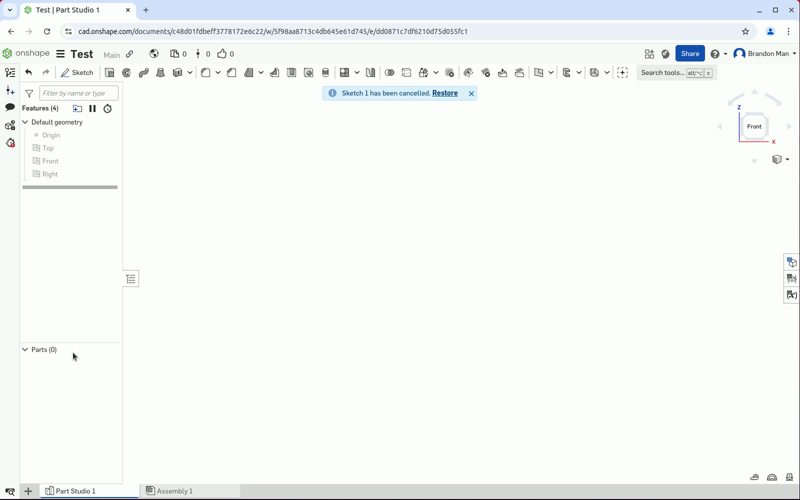
mouse_move(73, 352)
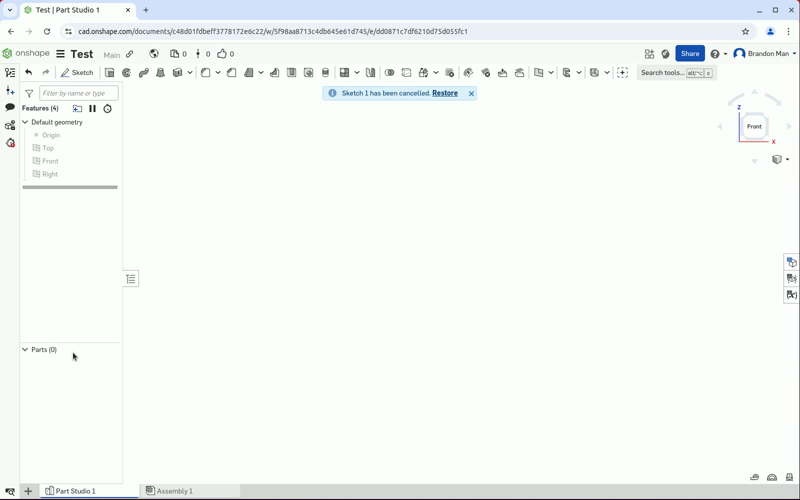
key(shift+y)
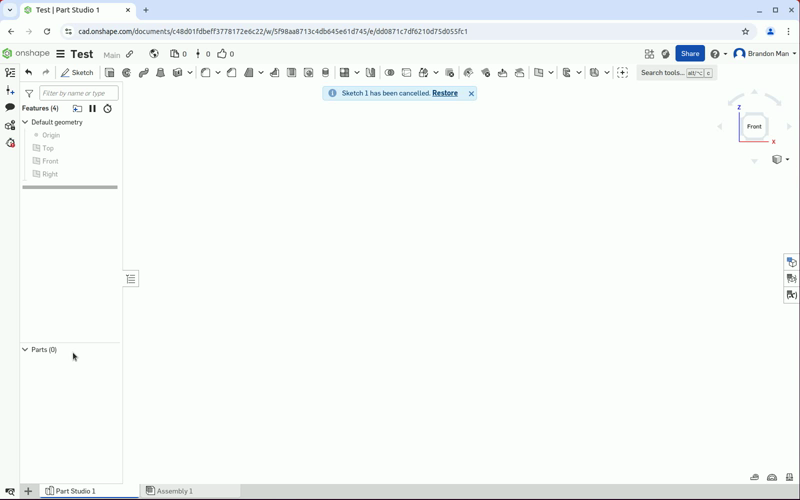
key(shift+s)
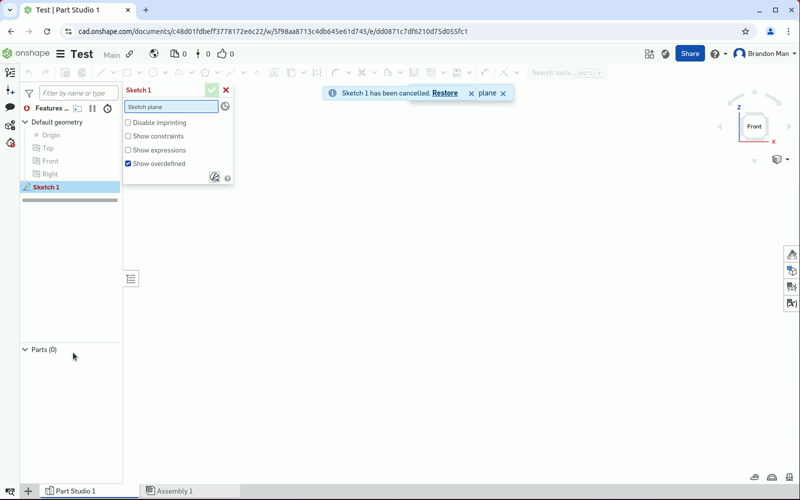
mouse_move(73, 163)
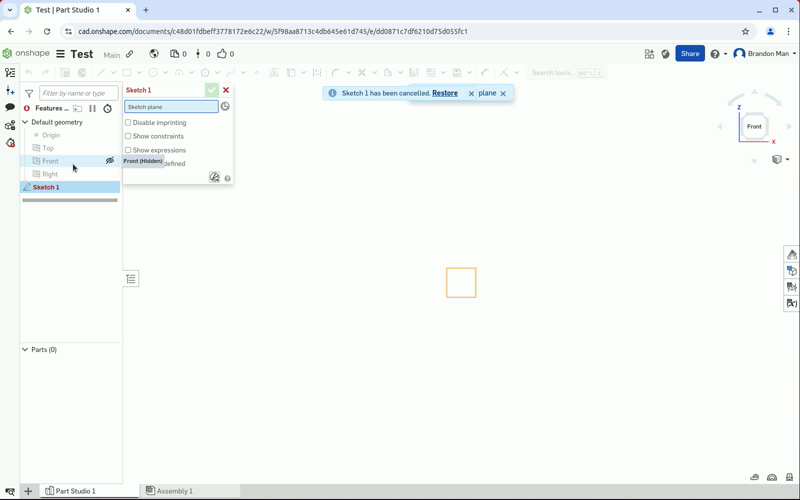
click(73, 163)
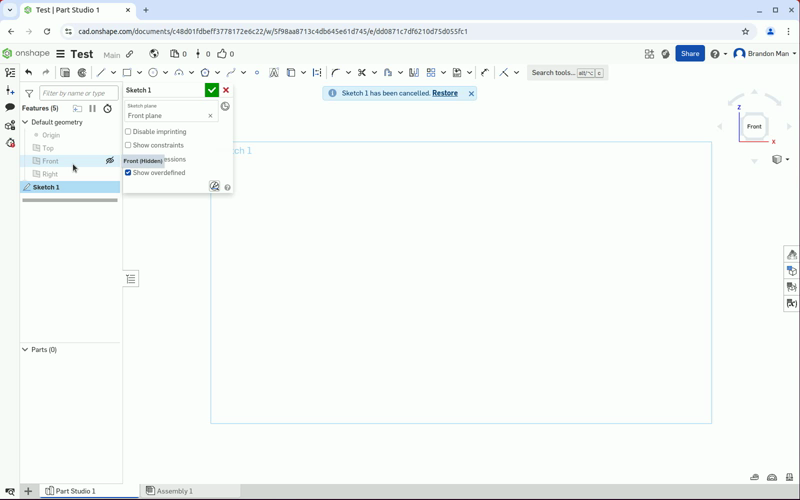
mouse_move(73, 352)
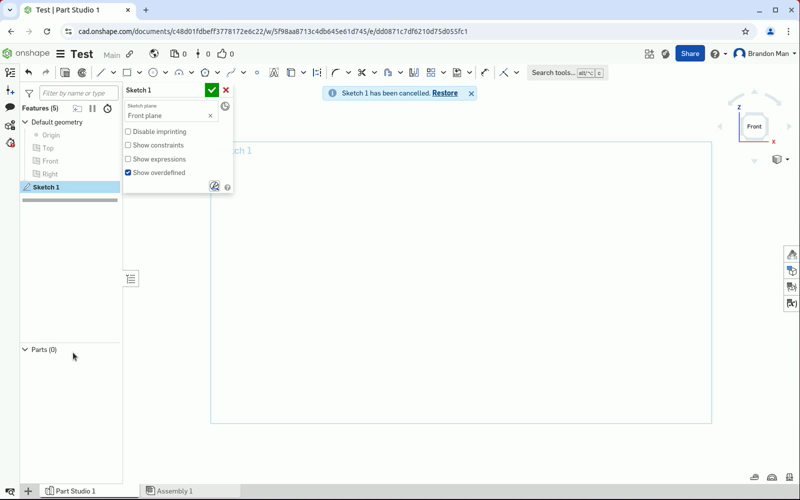
key(y)
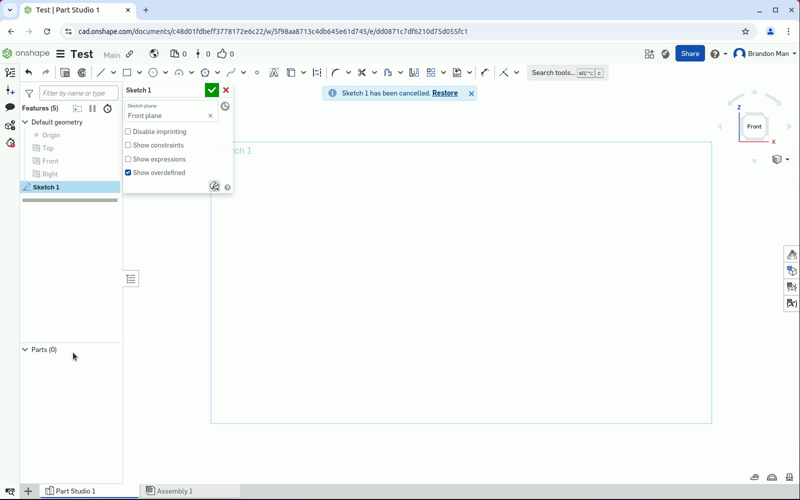
key(l)
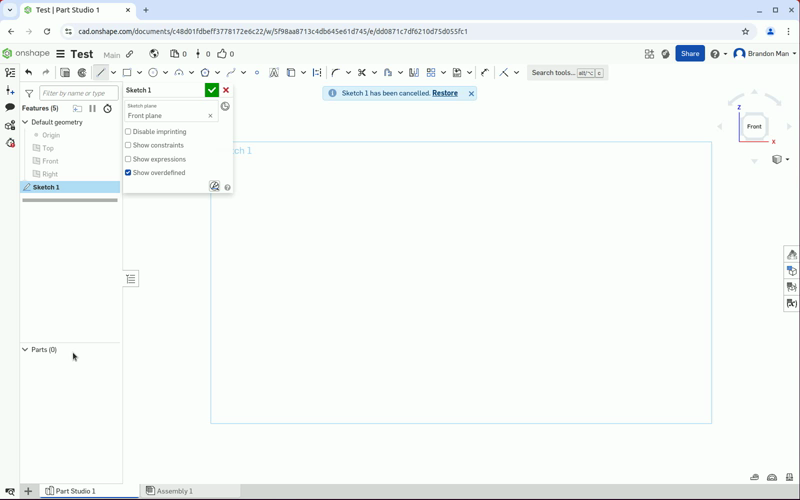
key_down(shift)
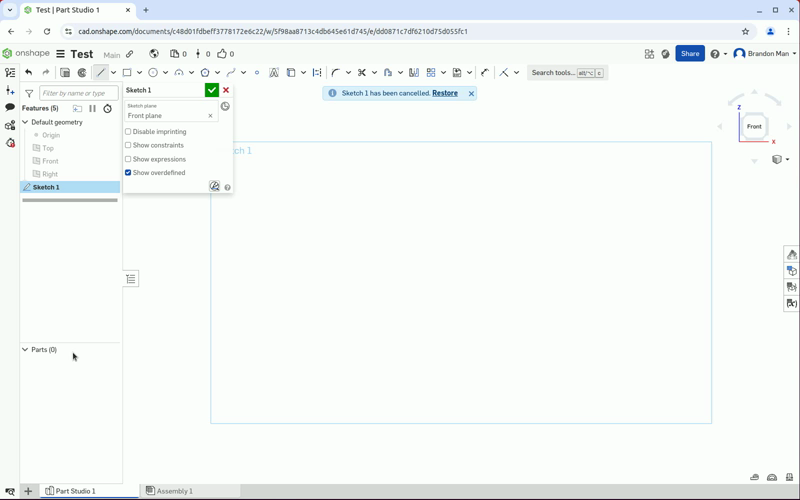
mouse_move(356, 391)
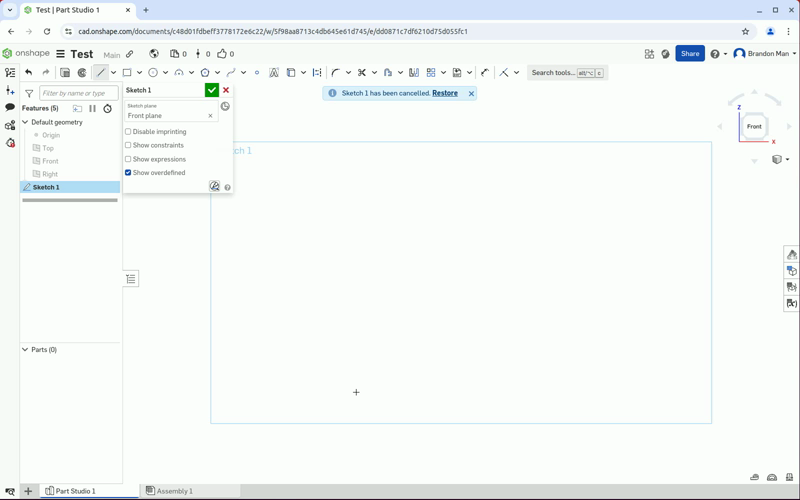
click(356, 391)
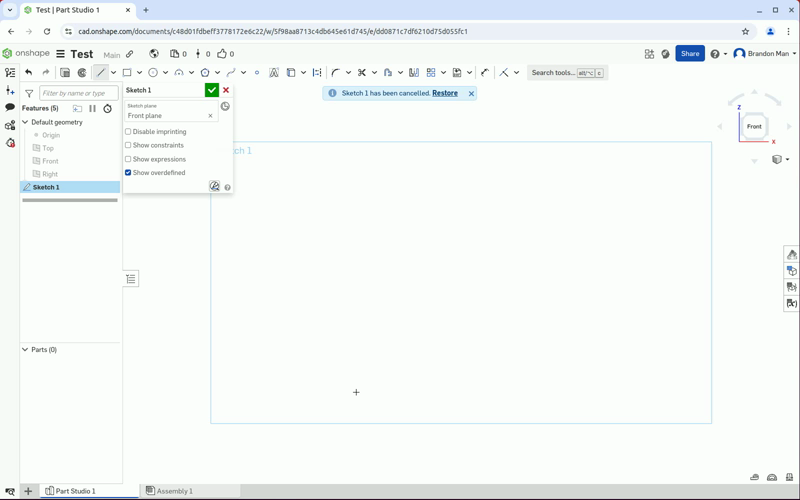
key_up(shift)
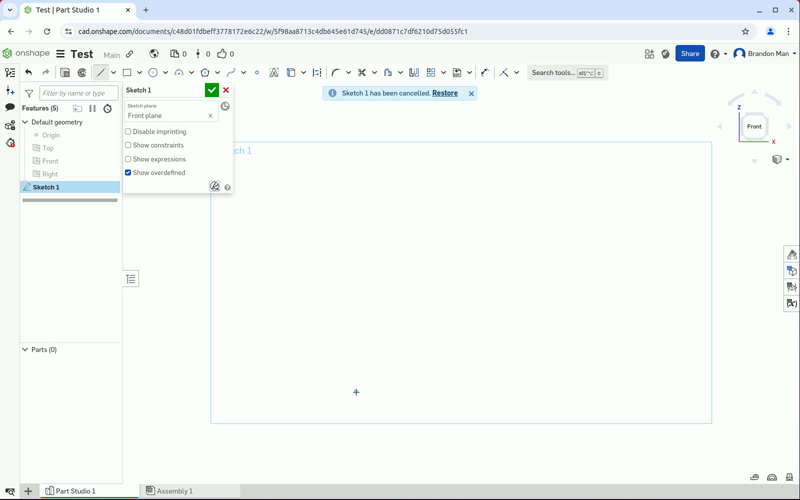
key_down(shift)
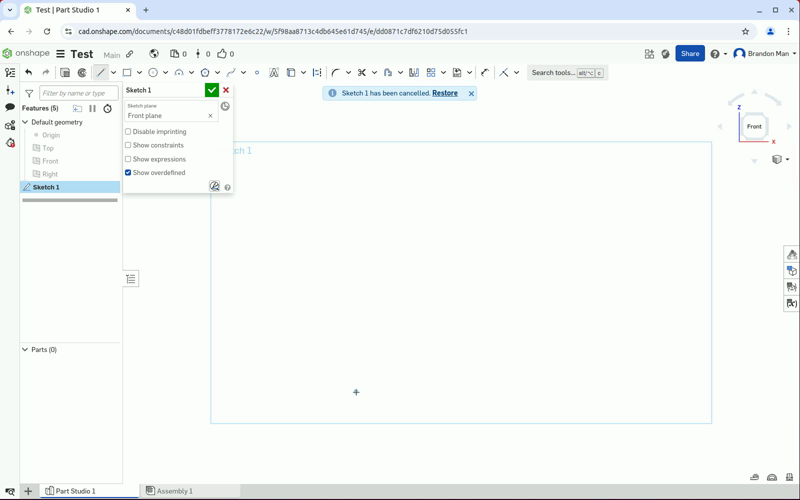
mouse_move(386, 391)
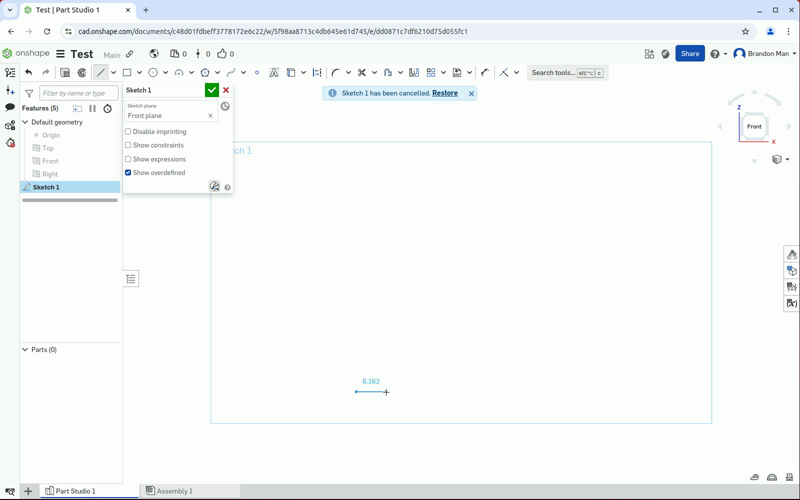
mouse_move(361, 391)
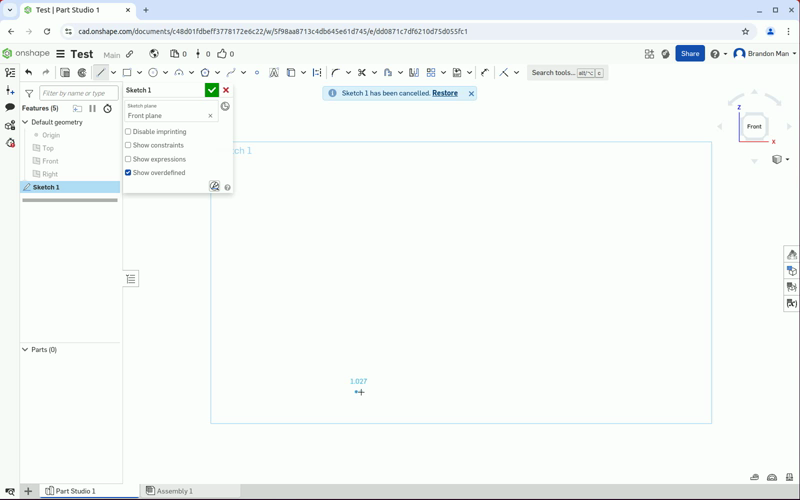
scroll(6)
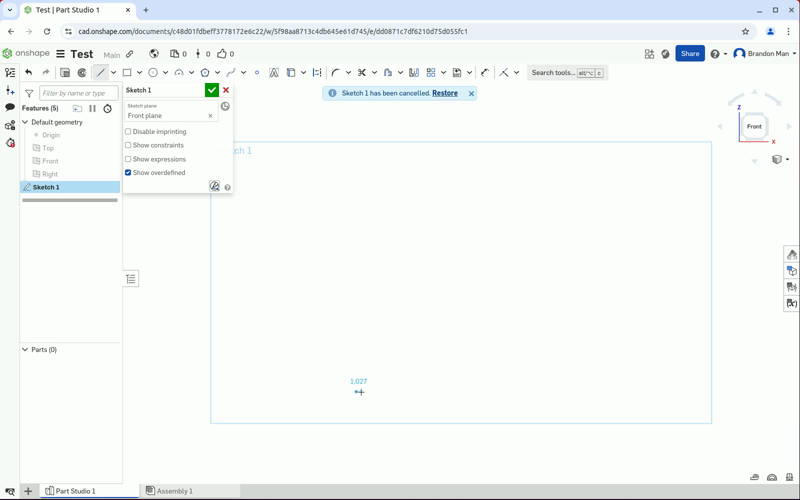
scroll(6)
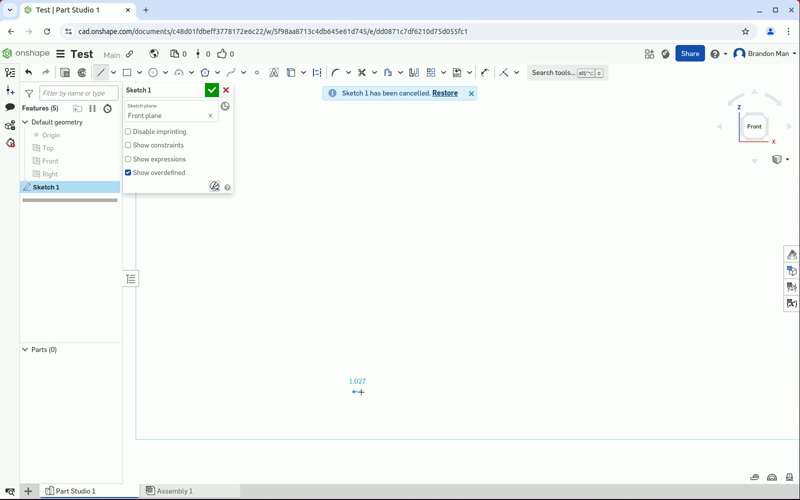
scroll(6)
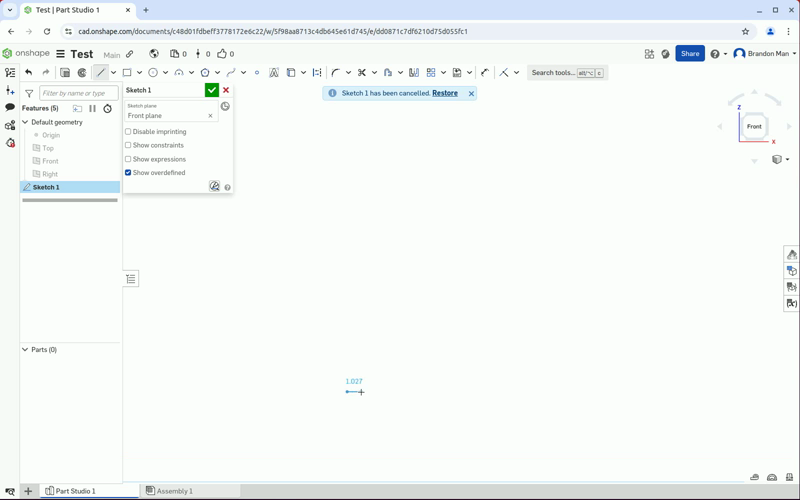
scroll(6)
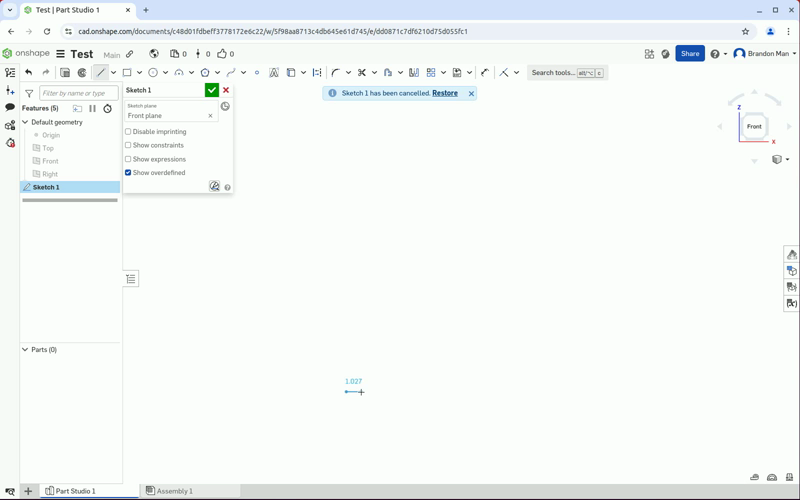
scroll(6)
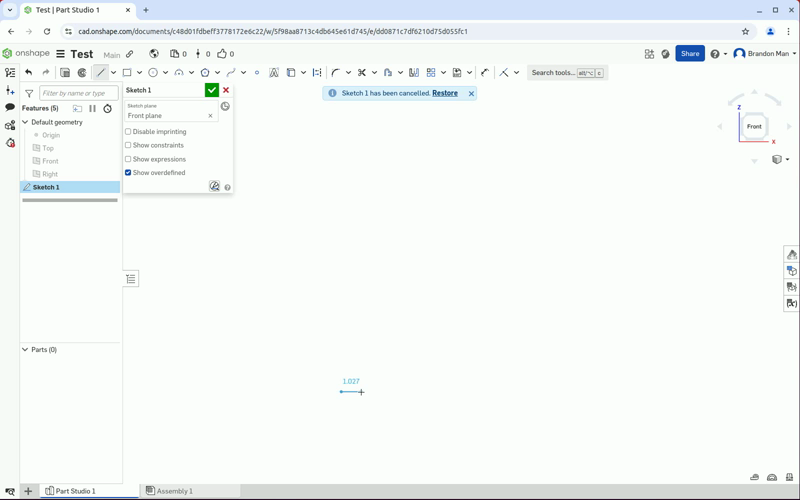
scroll(6)
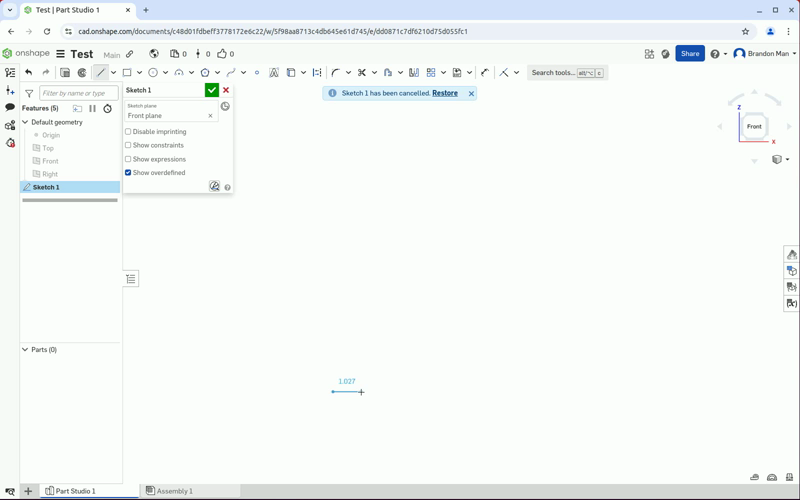
scroll(6)
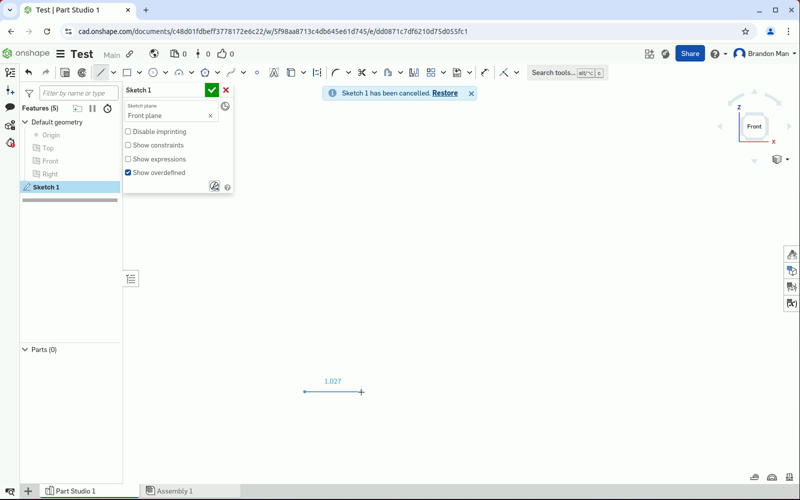
click(361, 391)
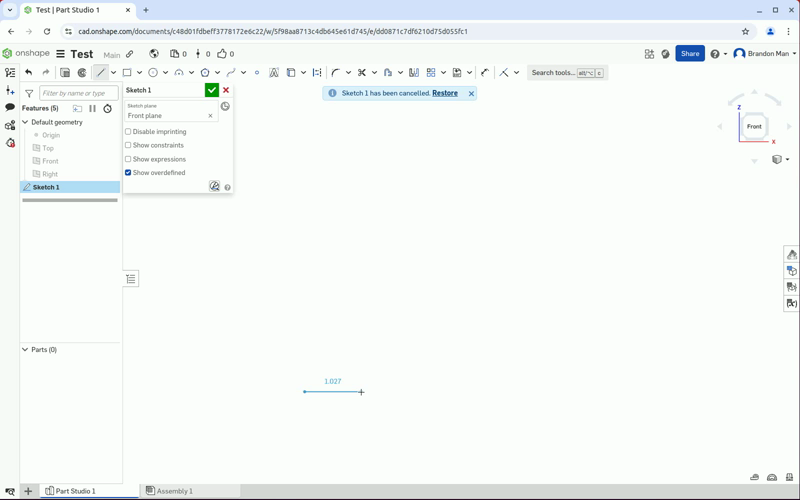
scroll(-6)
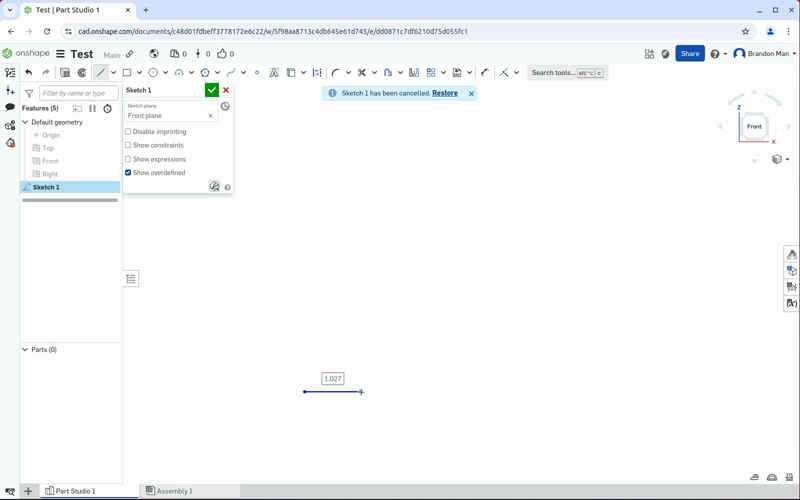
scroll(-6)
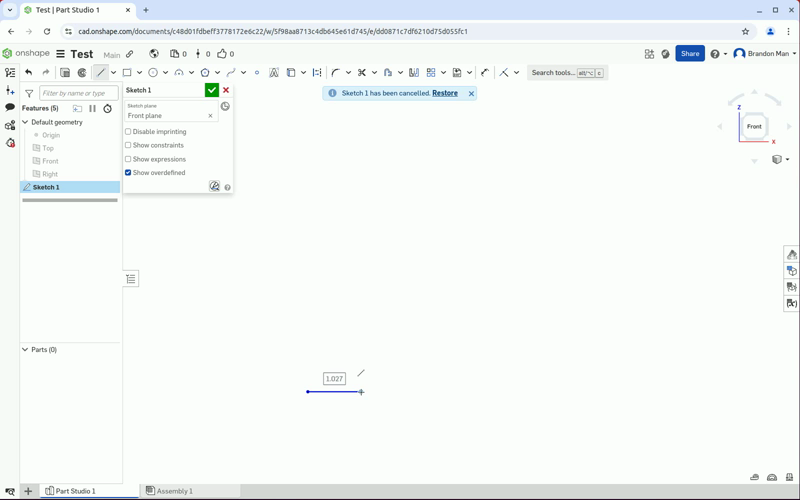
scroll(-6)
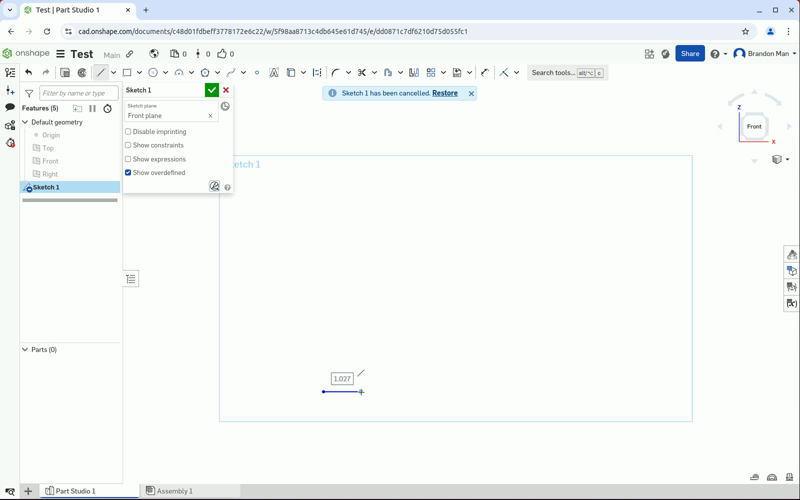
scroll(-6)
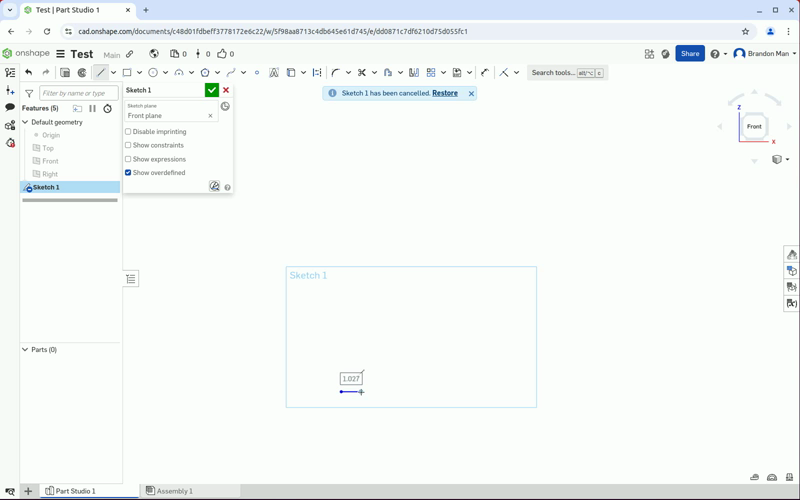
scroll(-6)
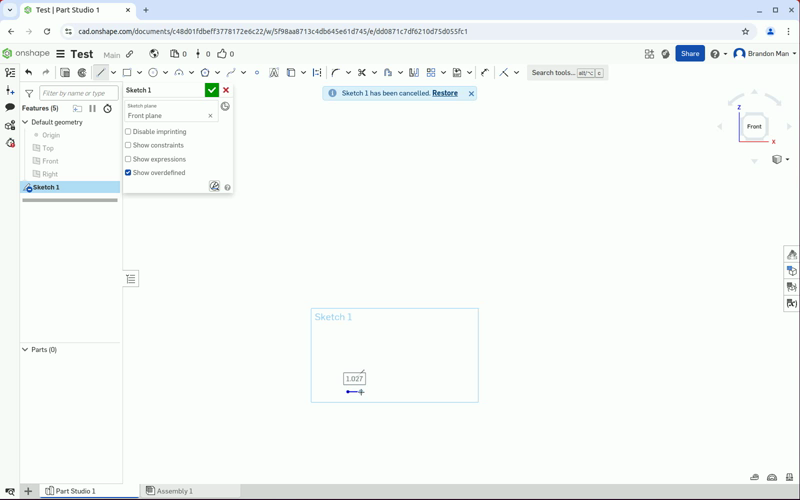
scroll(-6)
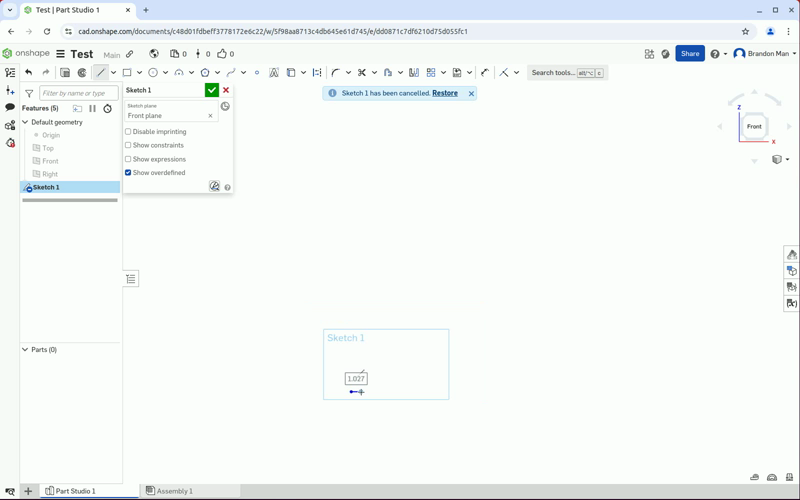
scroll(-6)
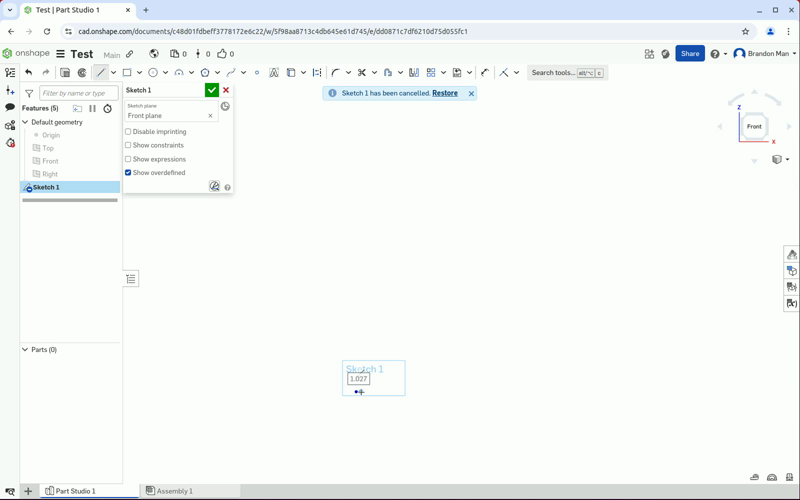
key_up(shift)
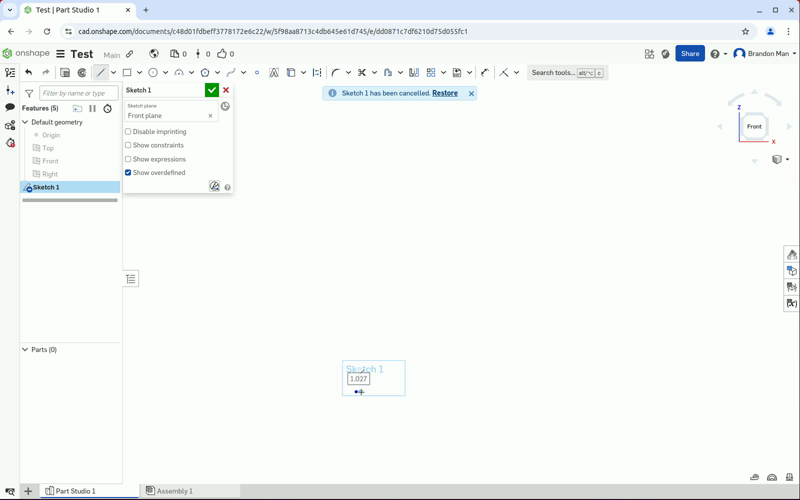
key_down(shift)
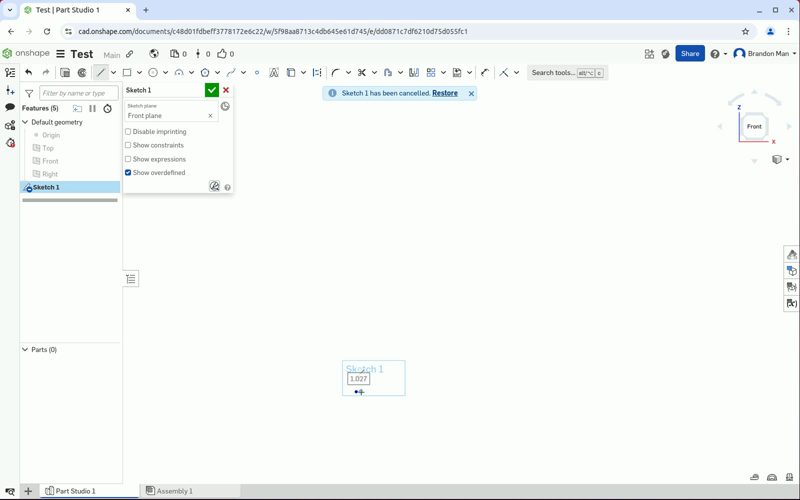
mouse_move(361, 176)
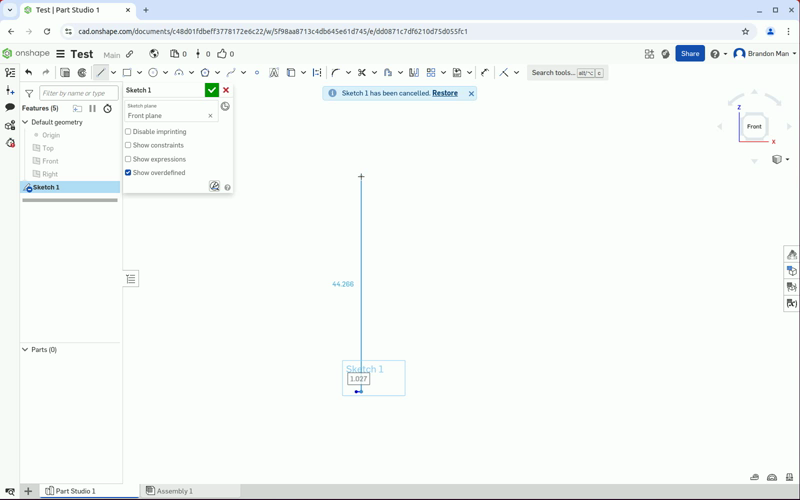
click(361, 176)
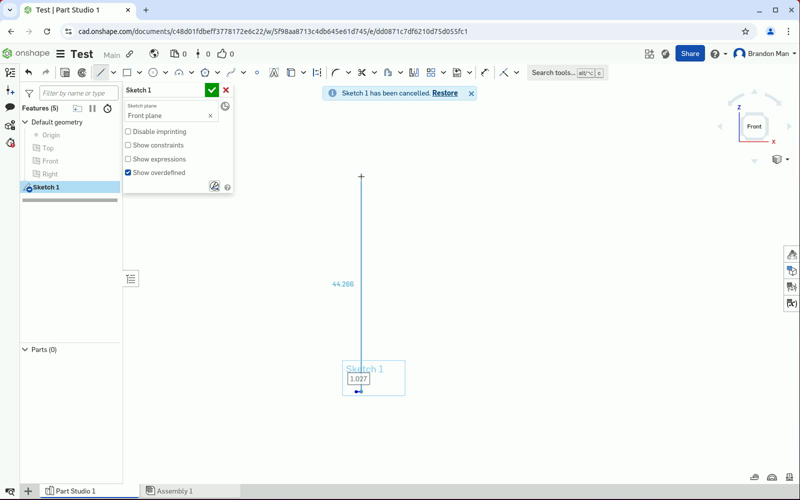
key_up(shift)
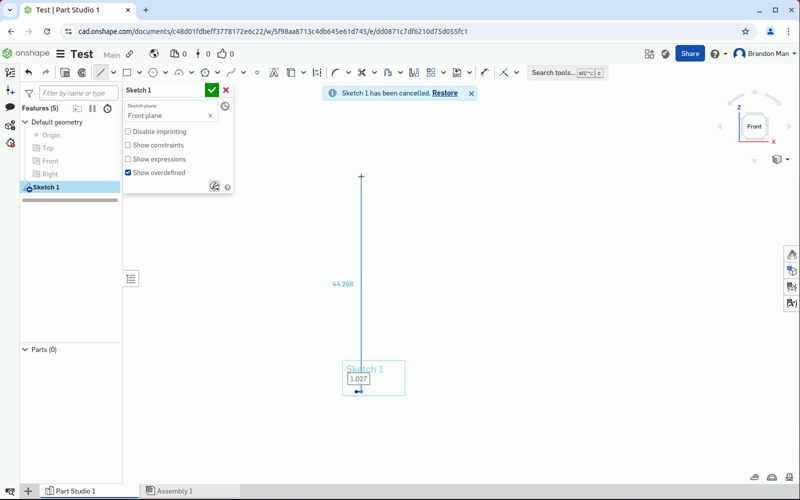
key_down(shift)
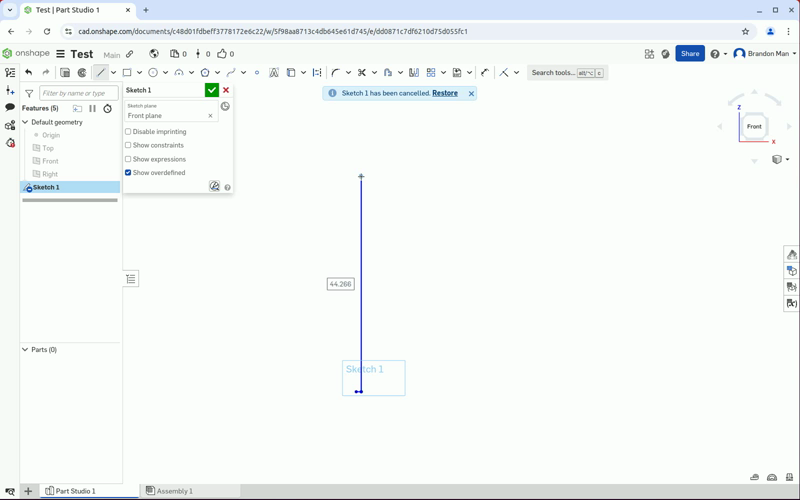
mouse_move(391, 176)
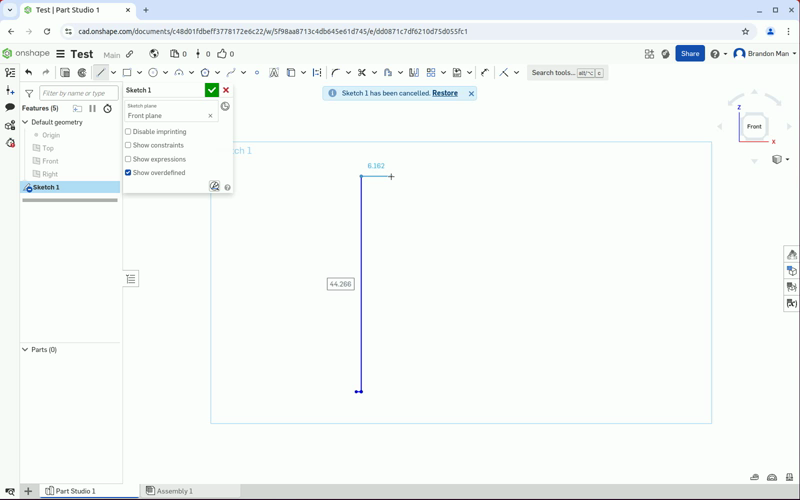
mouse_move(356, 176)
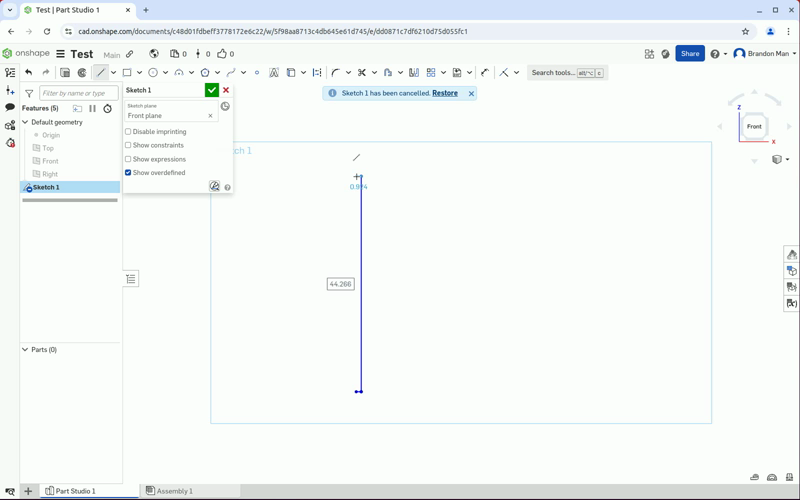
scroll(6)
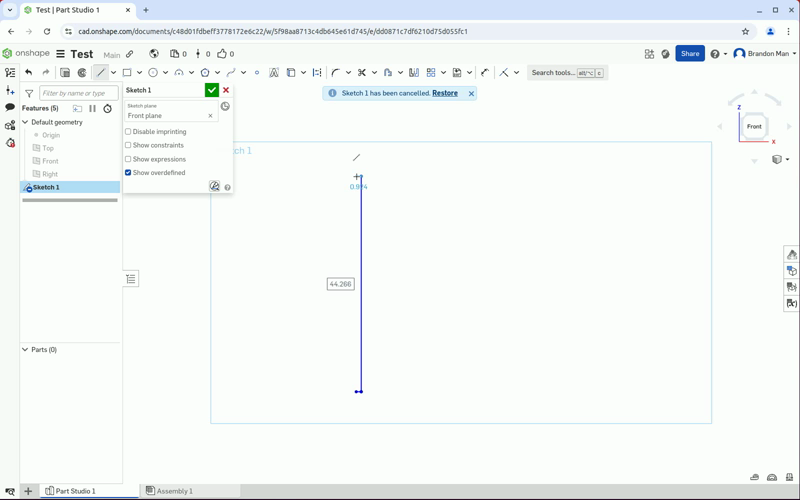
scroll(6)
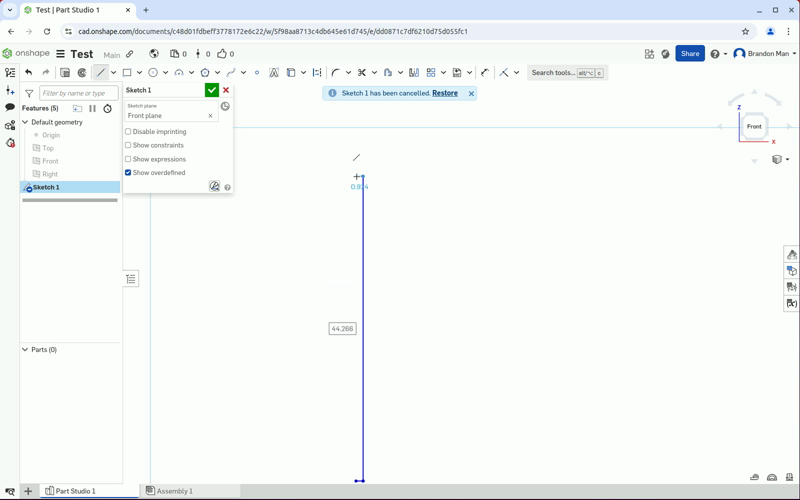
scroll(6)
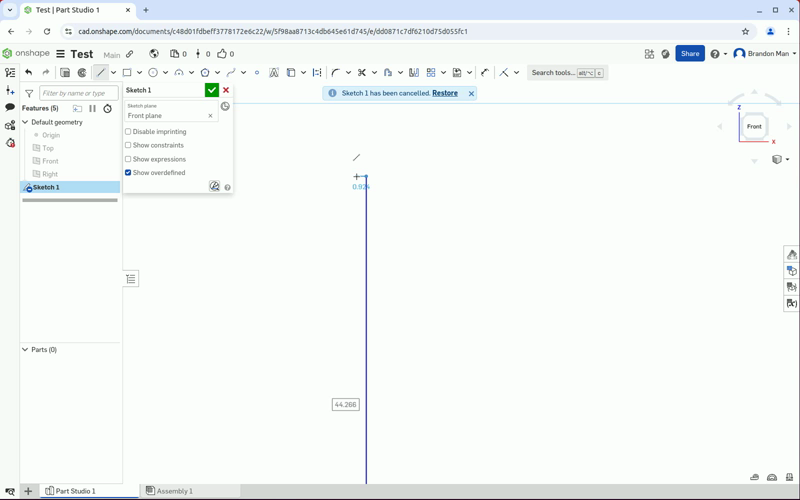
scroll(6)
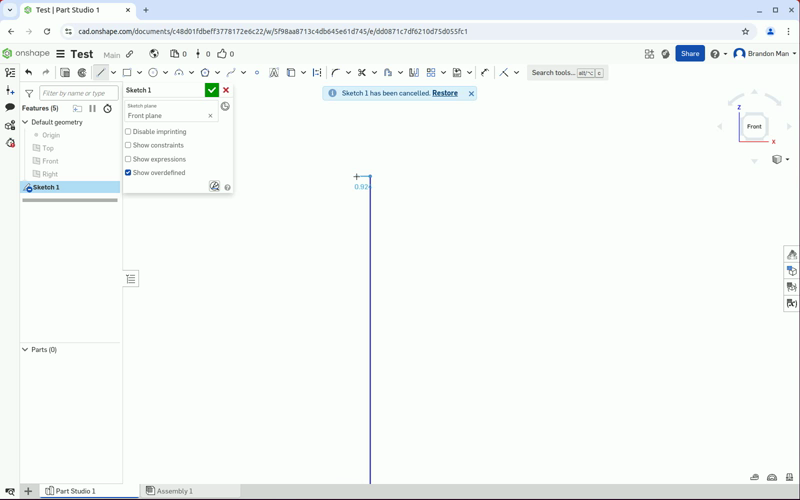
scroll(6)
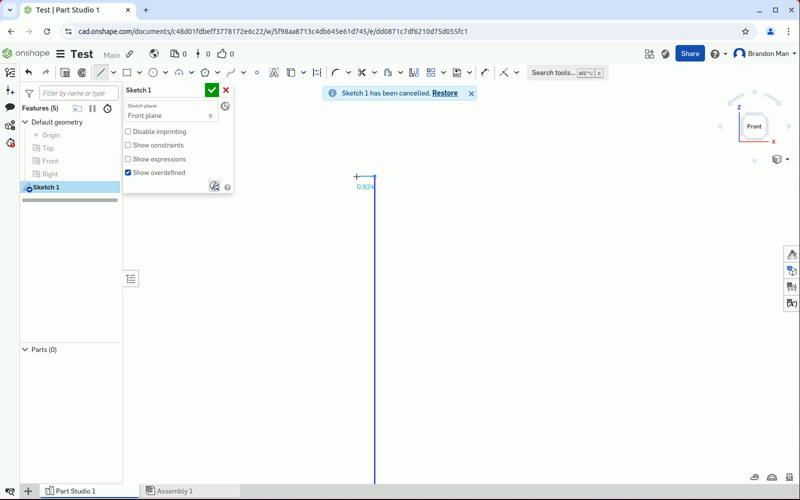
scroll(6)
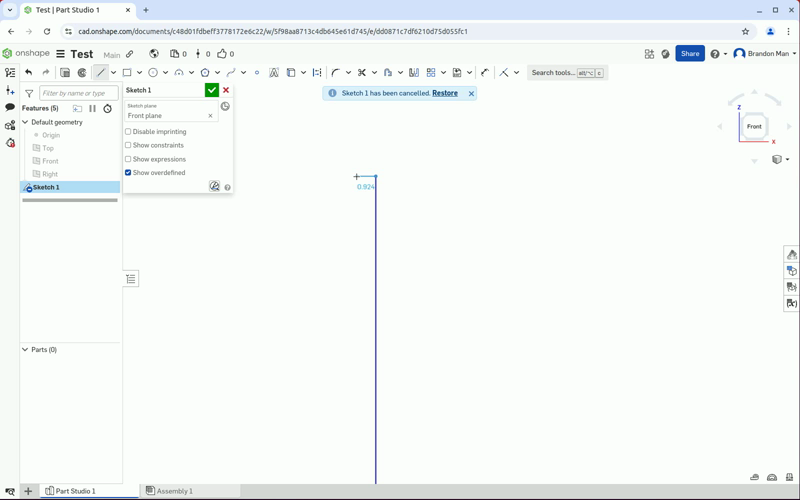
scroll(6)
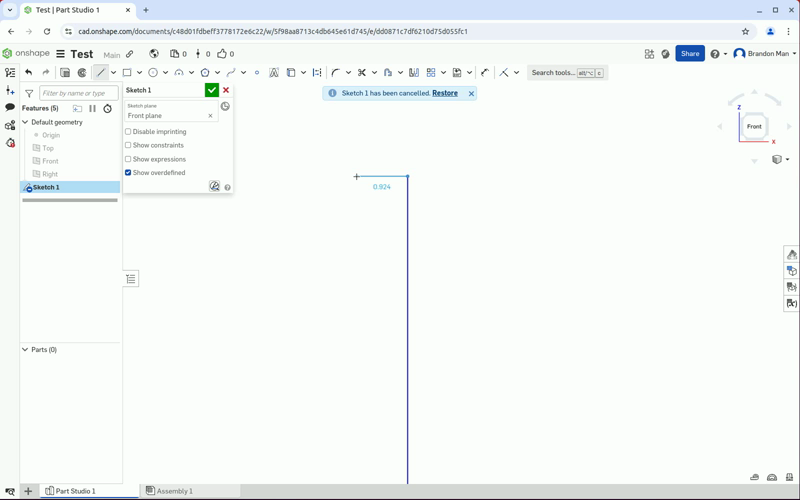
click(356, 176)
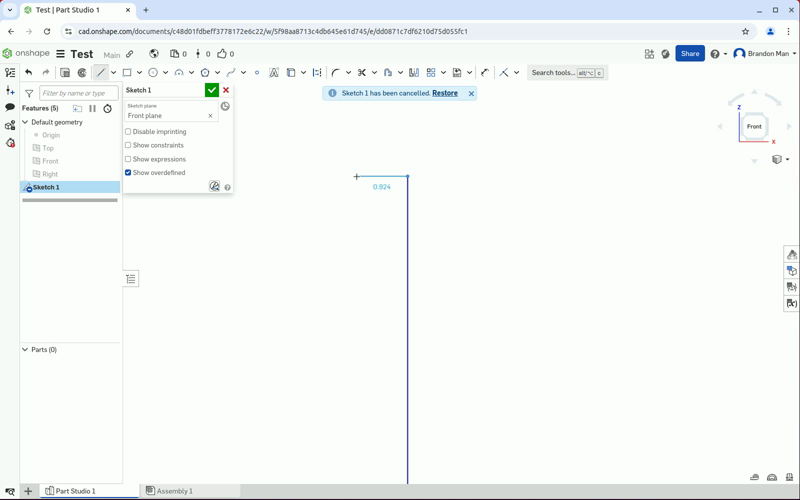
scroll(-6)
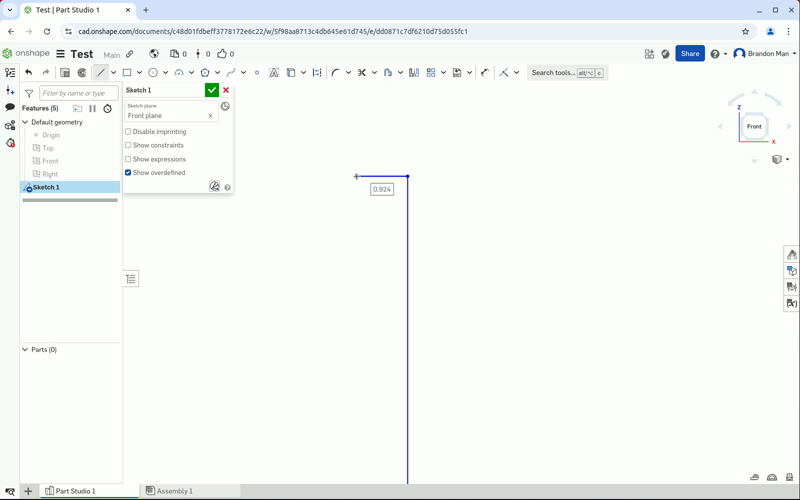
scroll(-6)
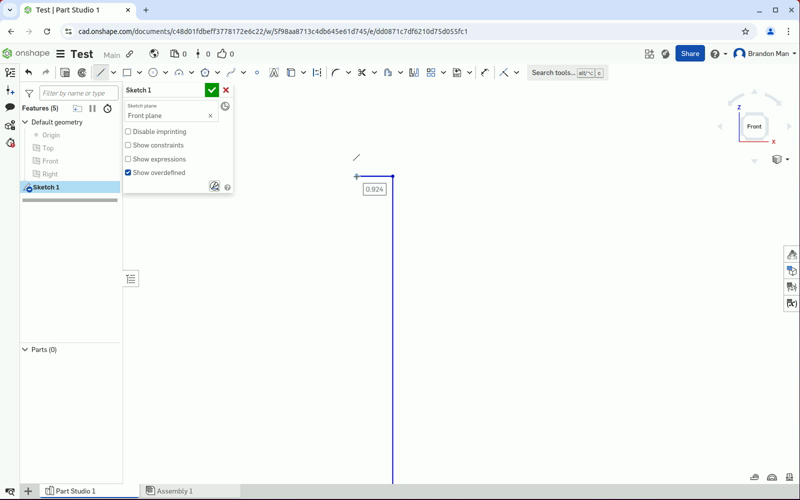
scroll(-6)
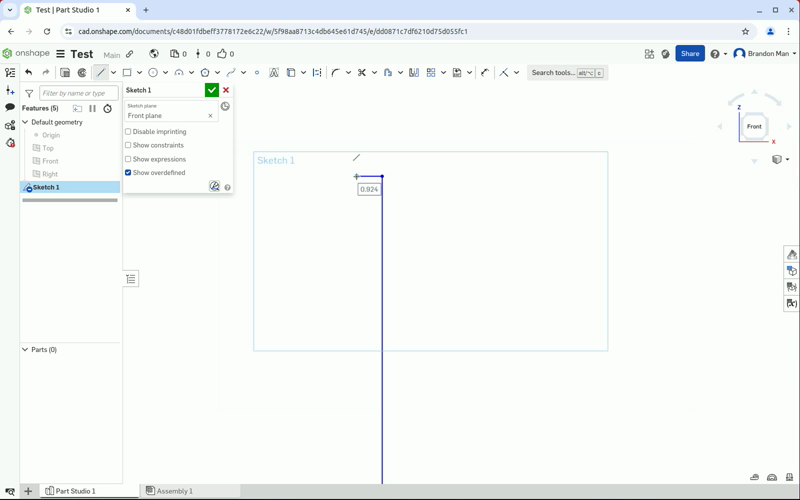
scroll(-6)
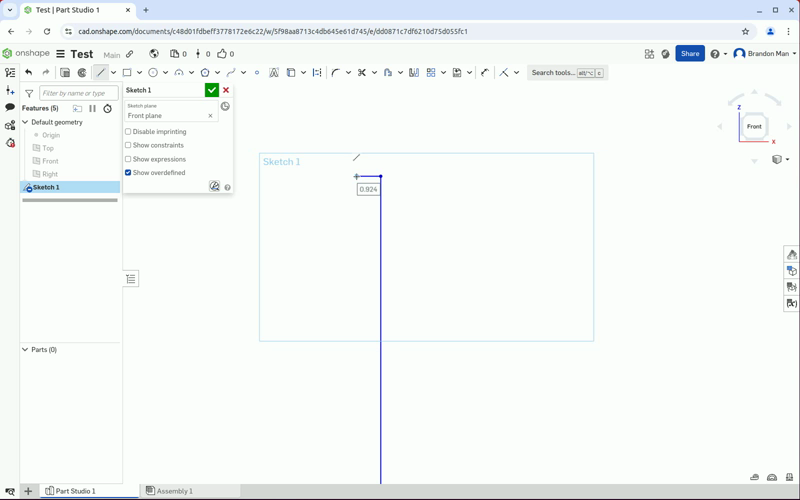
scroll(-6)
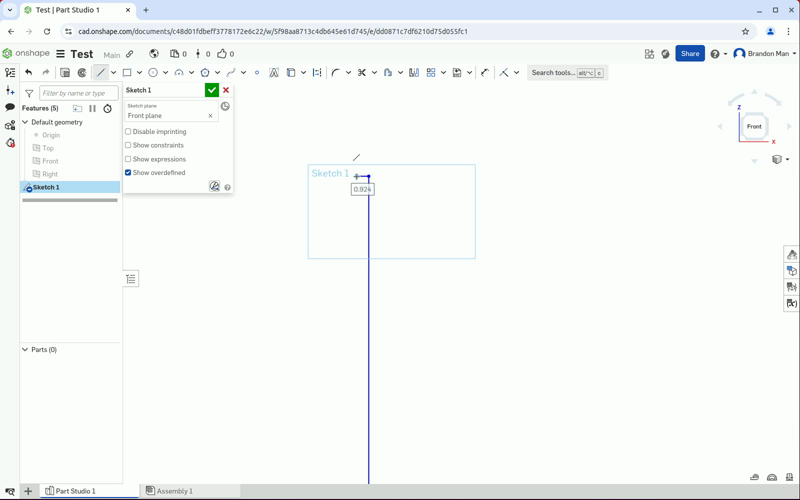
scroll(-6)
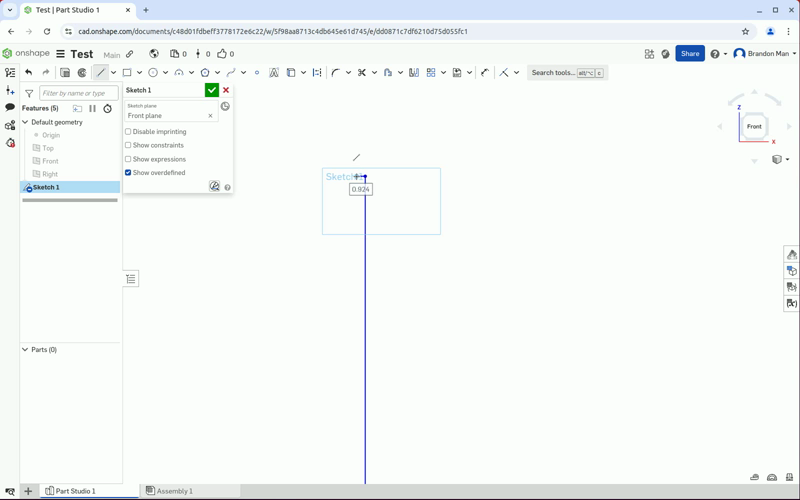
scroll(-6)
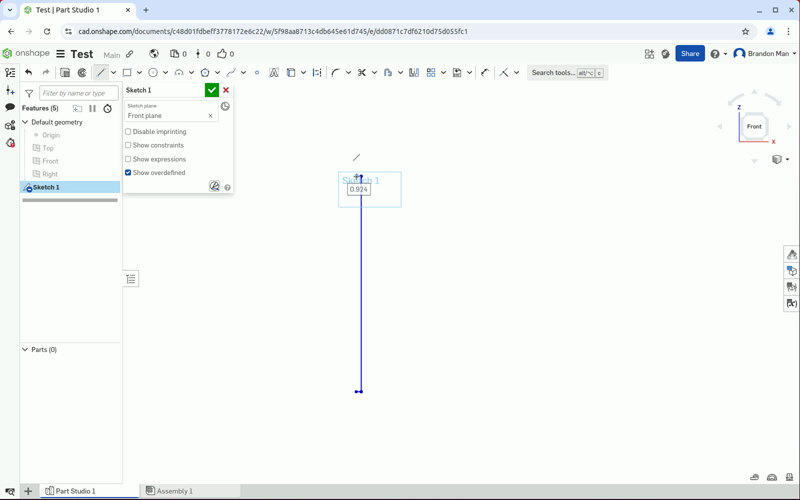
key_up(shift)
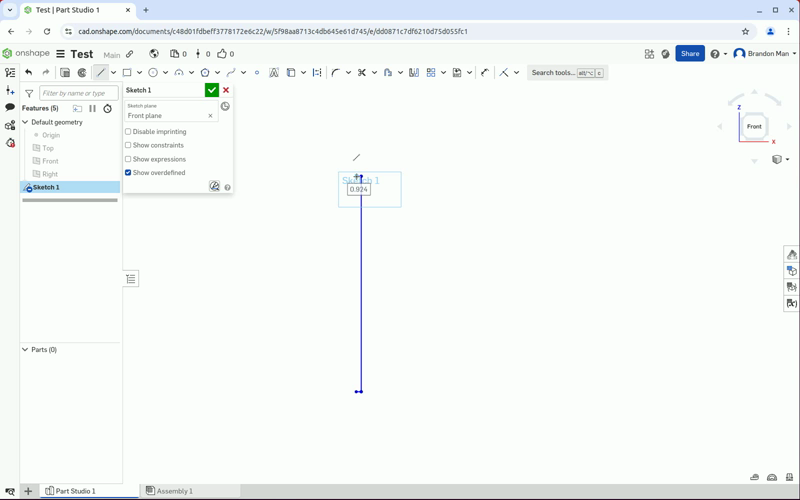
key_down(shift)
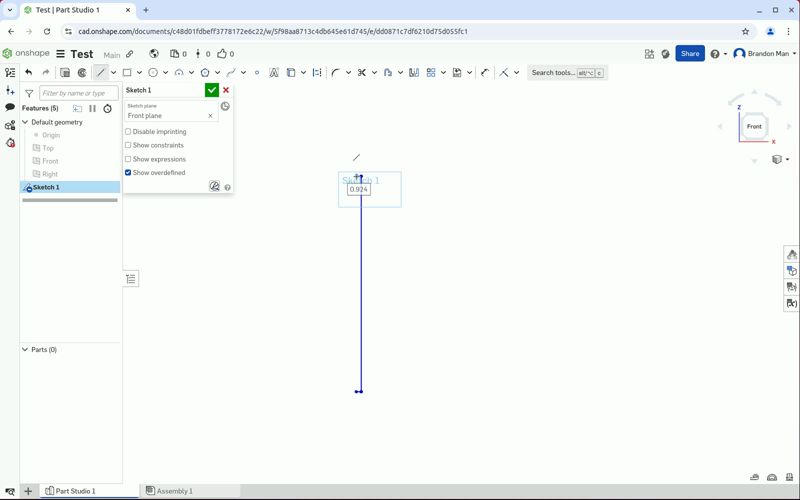
mouse_move(356, 391)
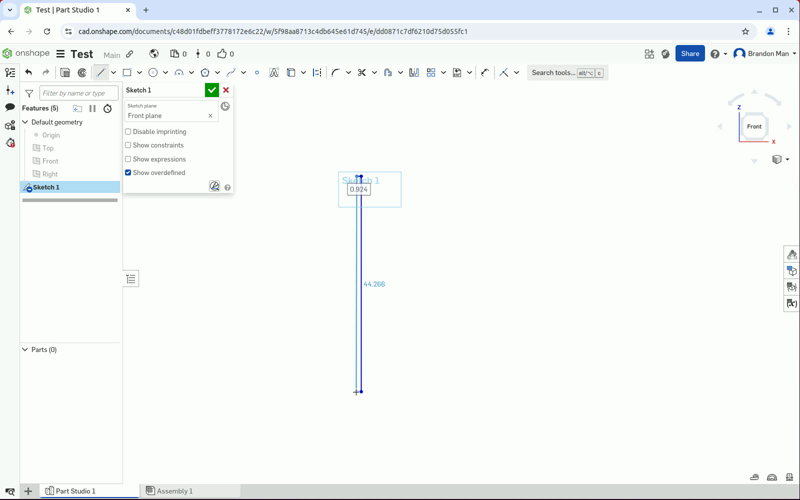
key_up(shift)
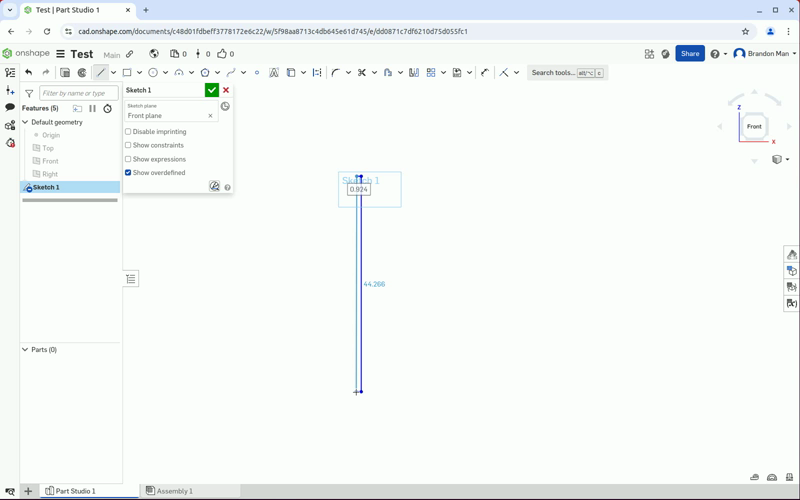
click(356, 391)
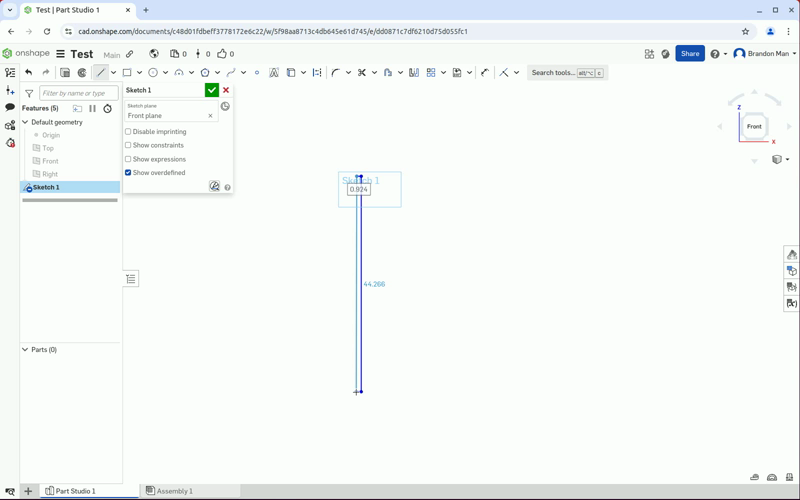
key(esc)
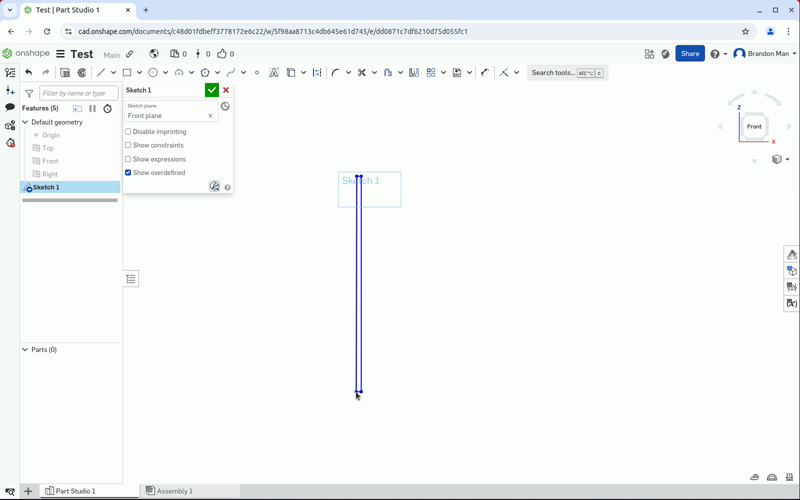
mouse_move(359, 267)
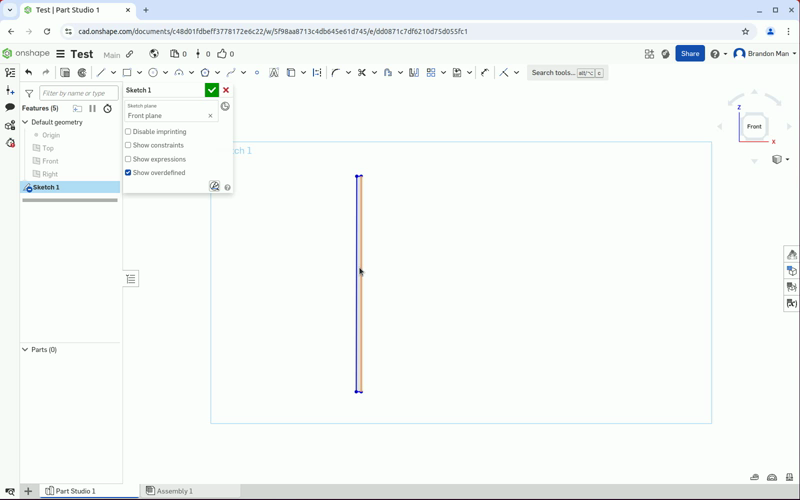
scroll(6)
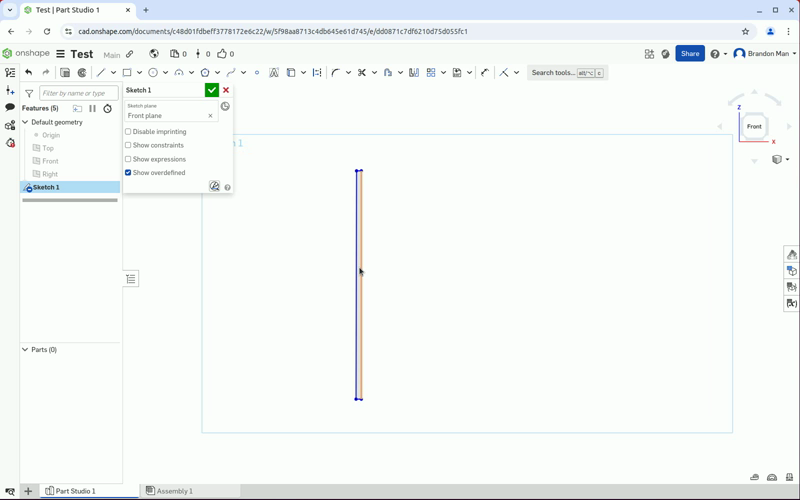
scroll(6)
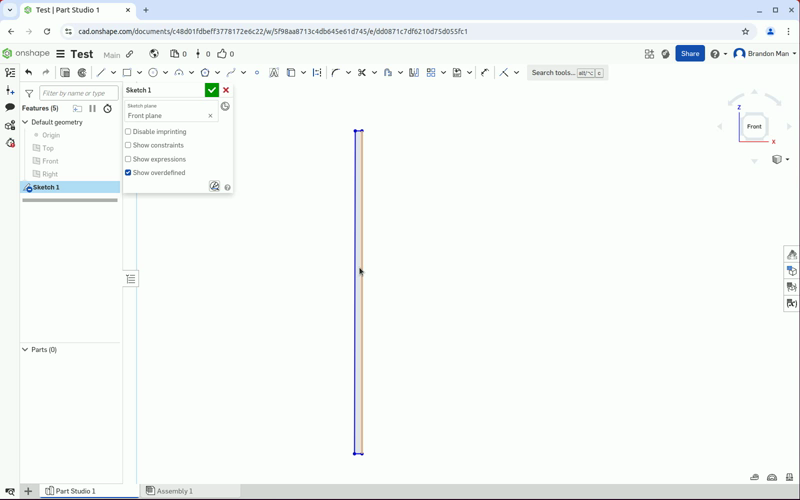
scroll(6)
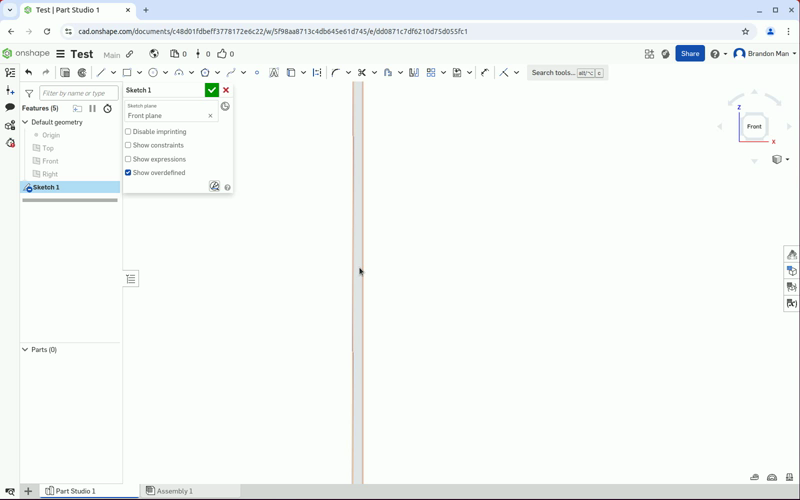
scroll(6)
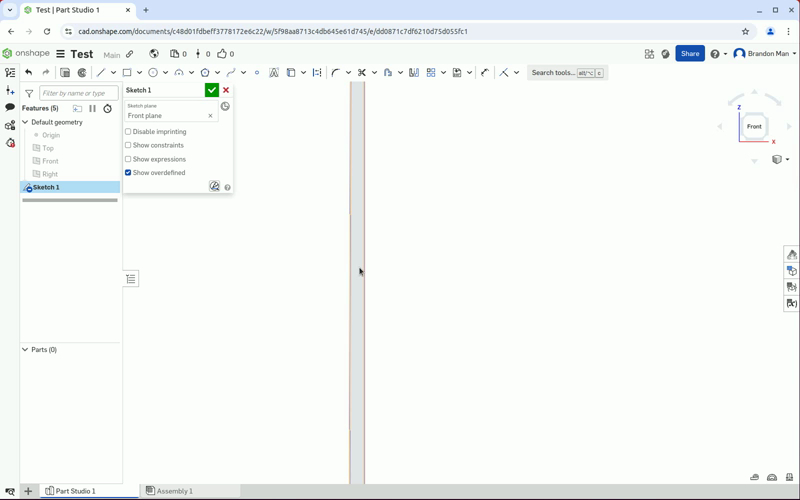
scroll(6)
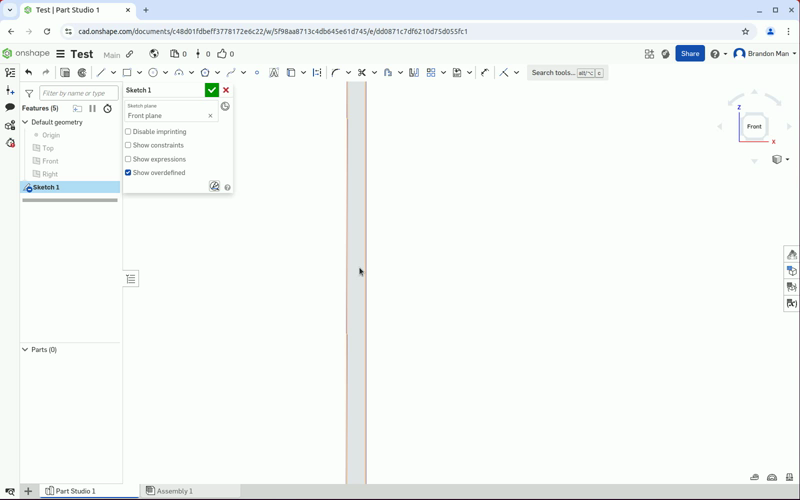
scroll(6)
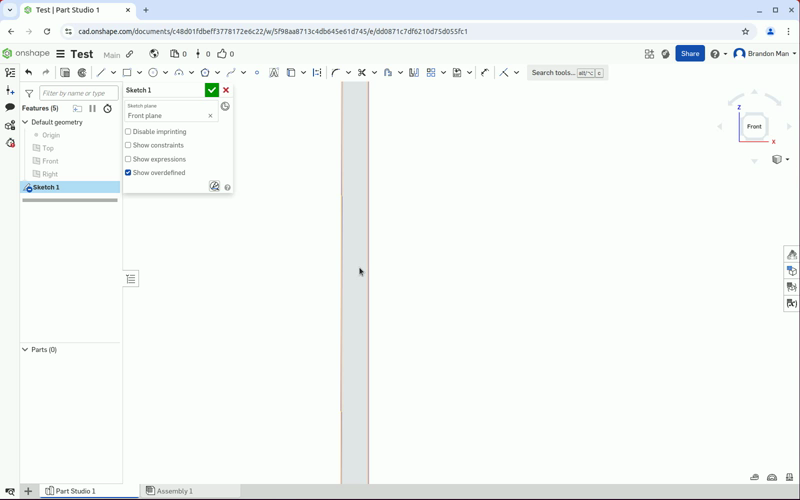
scroll(6)
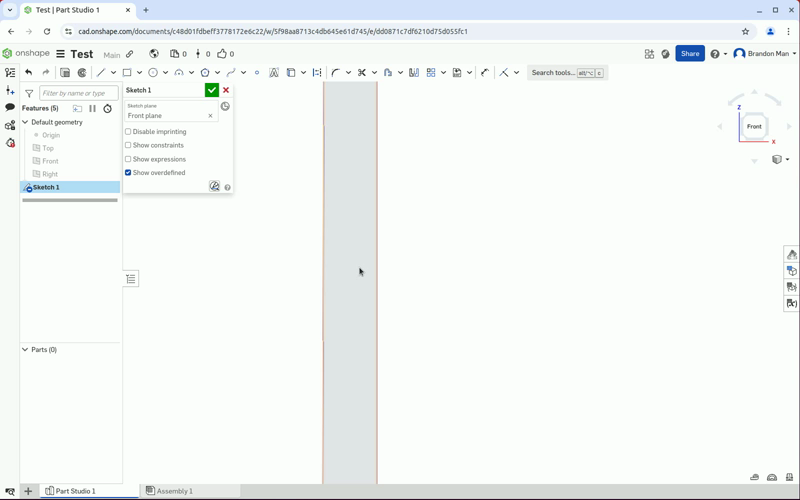
click(359, 267)
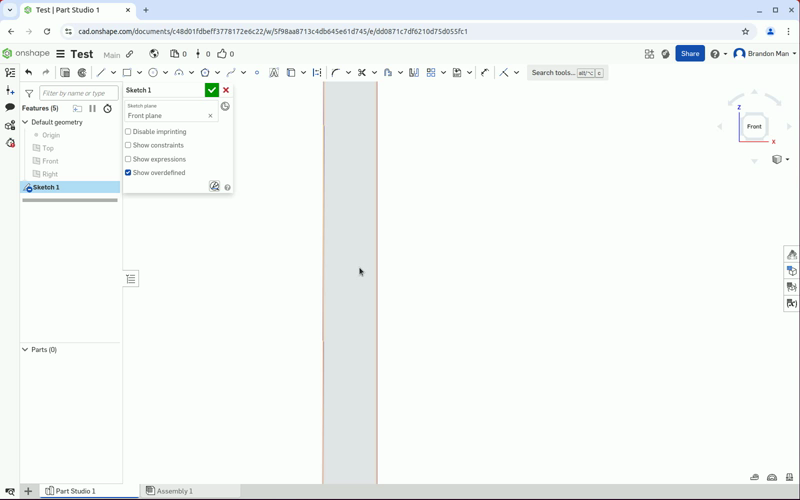
scroll(-6)
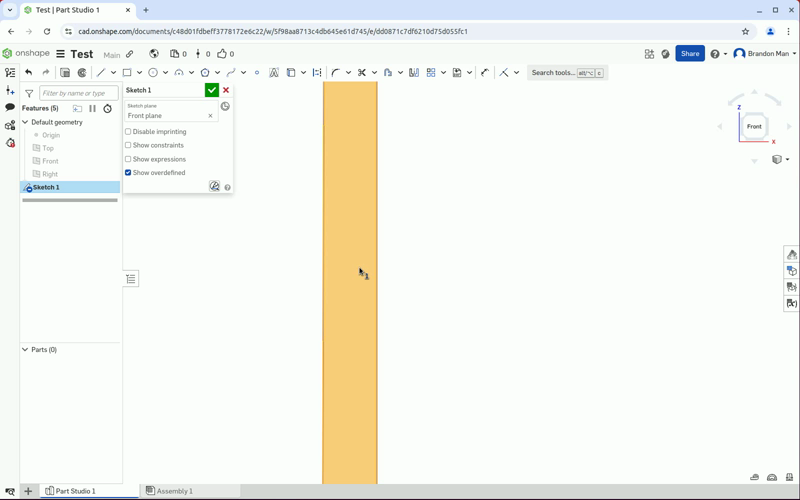
scroll(-6)
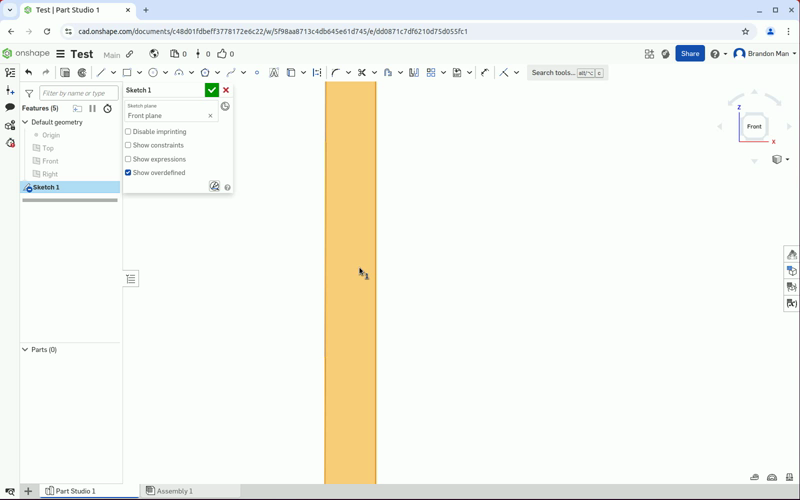
scroll(-6)
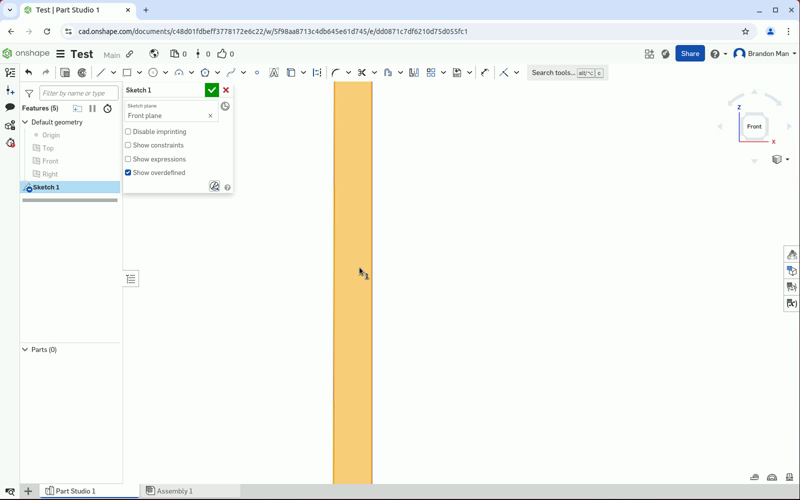
scroll(-6)
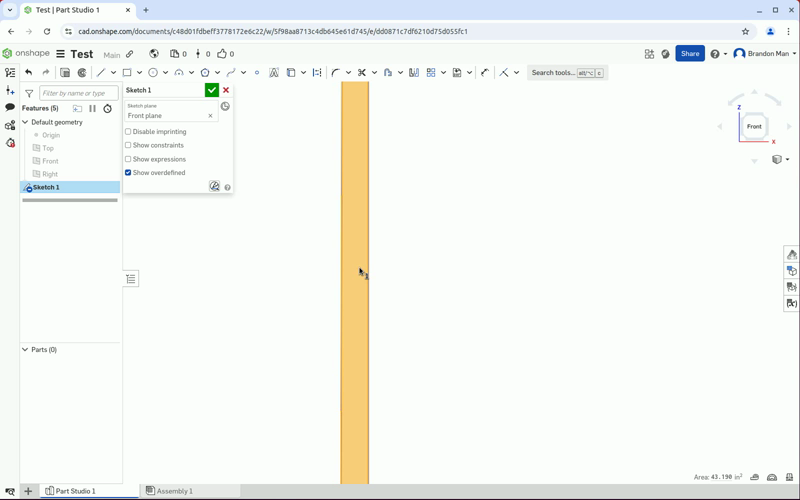
scroll(-6)
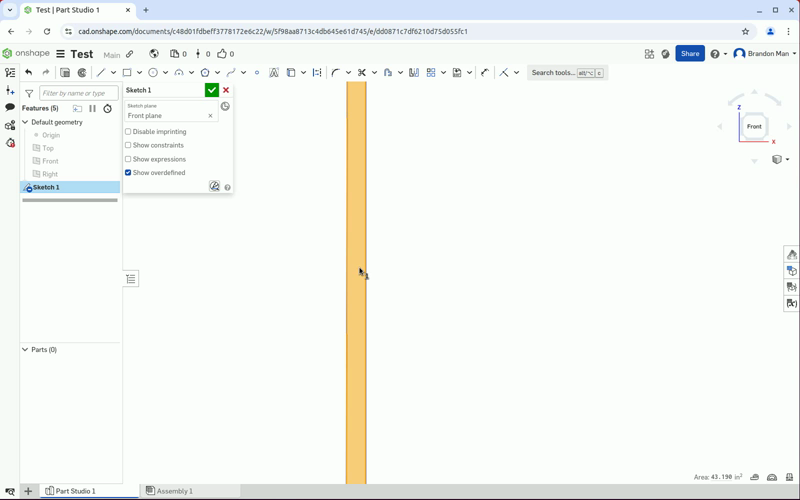
scroll(-6)
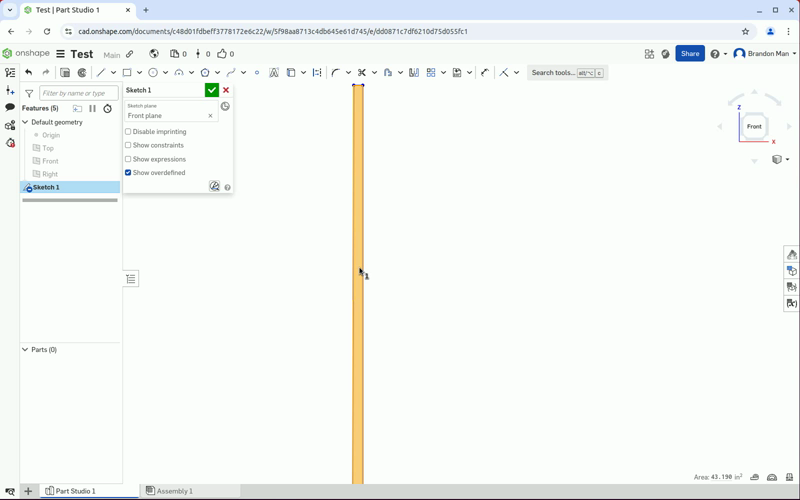
scroll(-6)
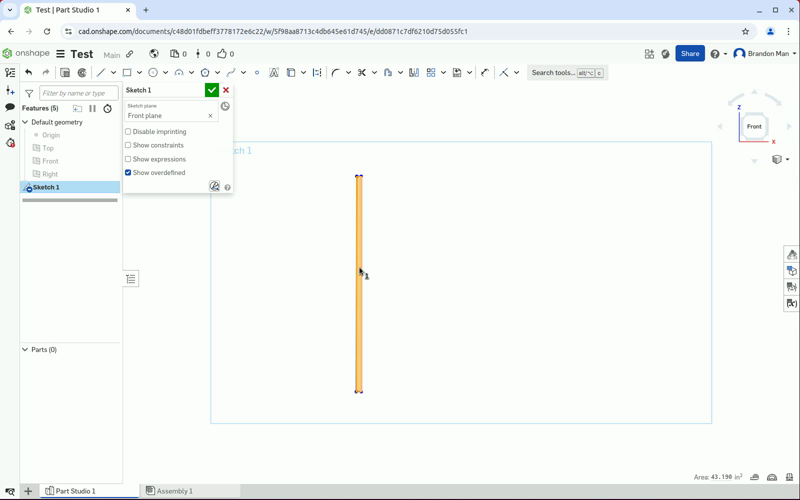
mouse_move(73, 352)
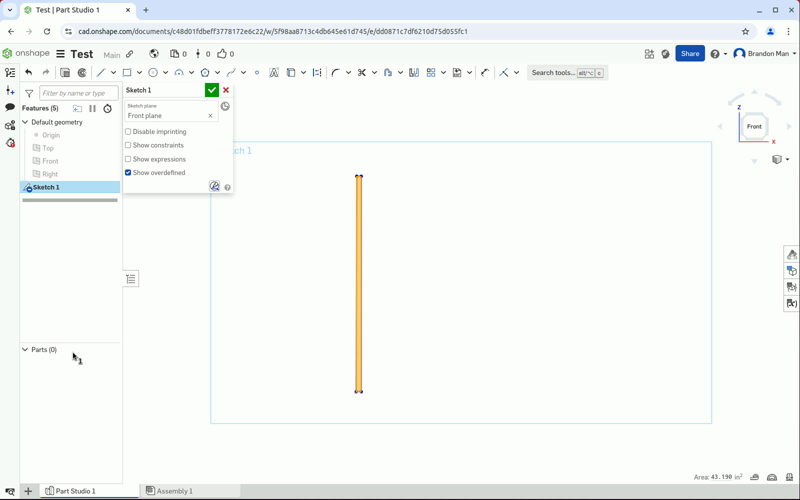
key(shift+y)
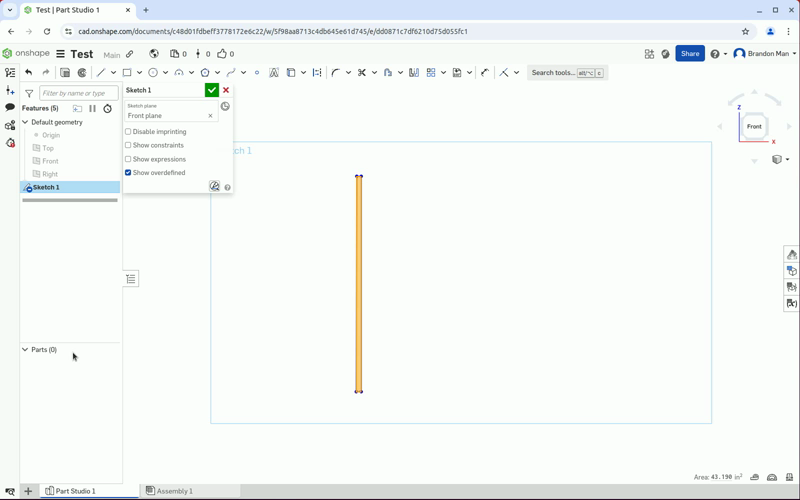
key(shift+e)
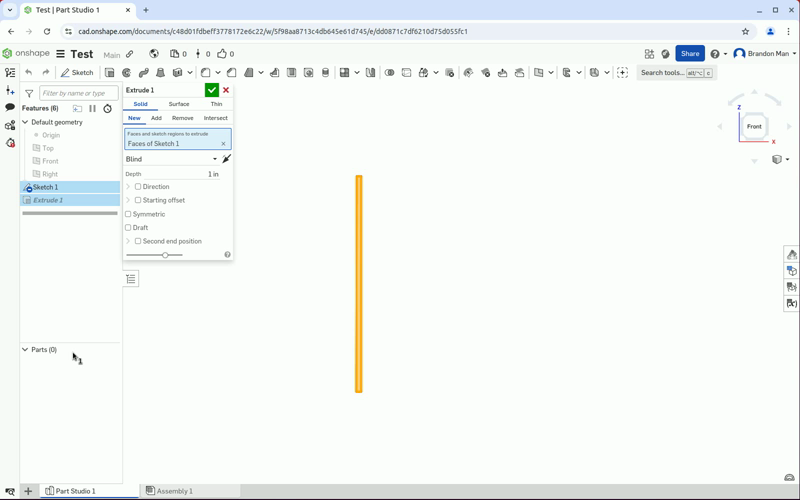
mouse_move(143, 106)
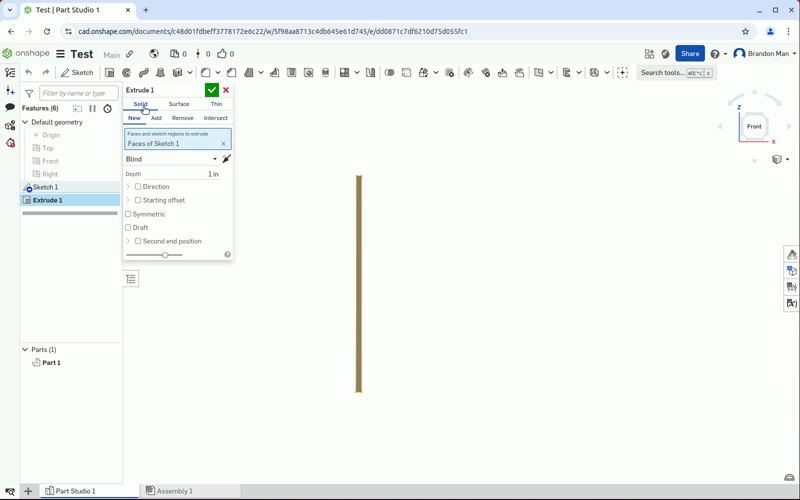
click(143, 106)
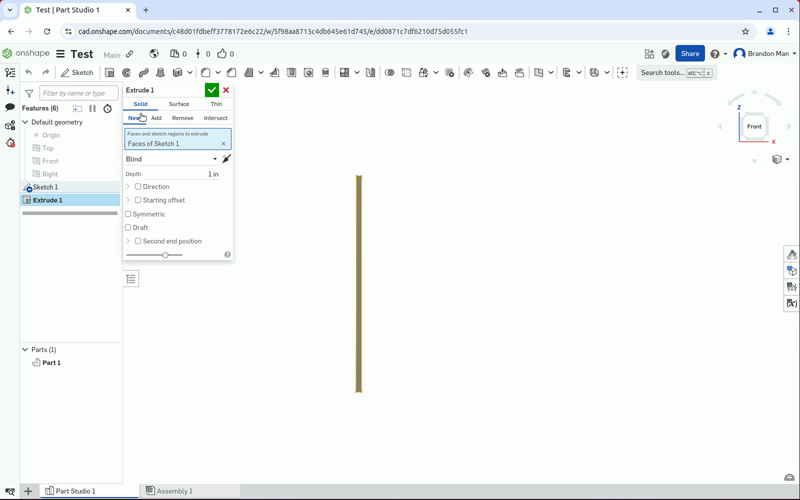
mouse_move(137, 120)
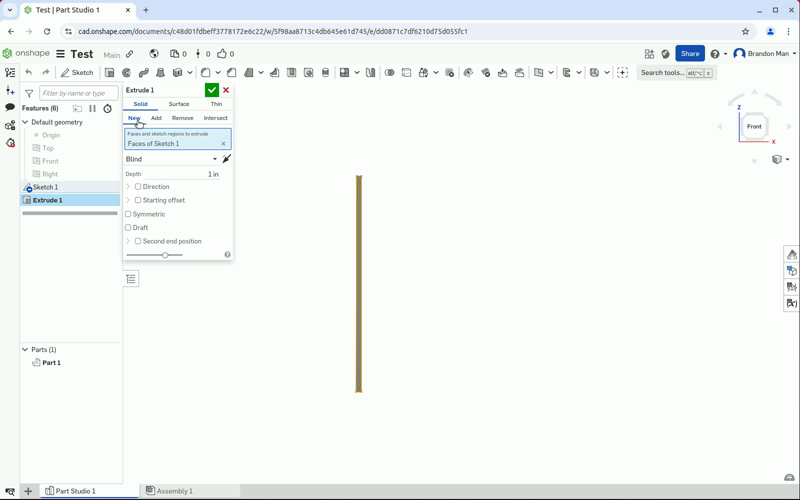
click(137, 120)
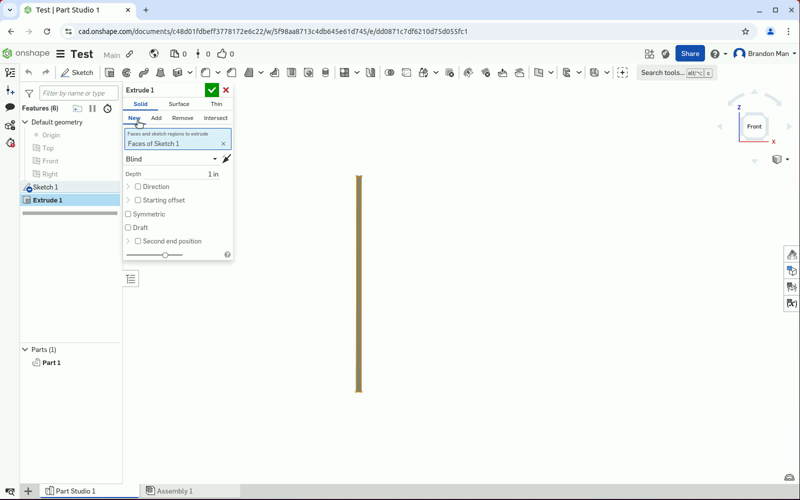
key(tab, 4)
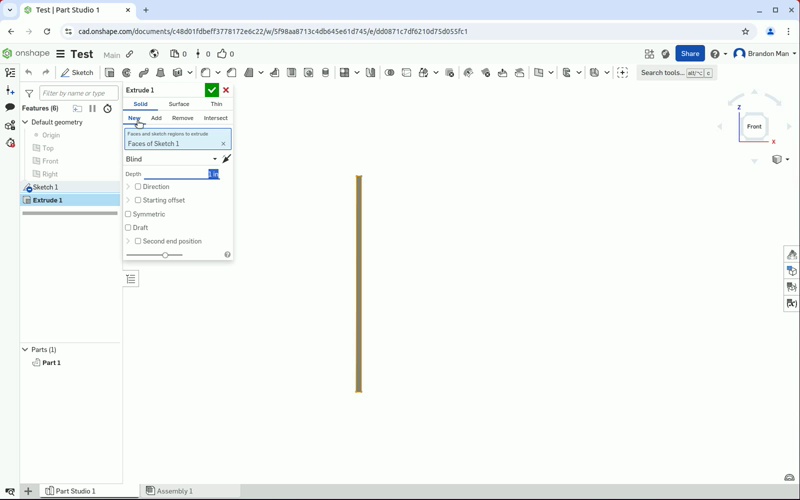
text(1.926)
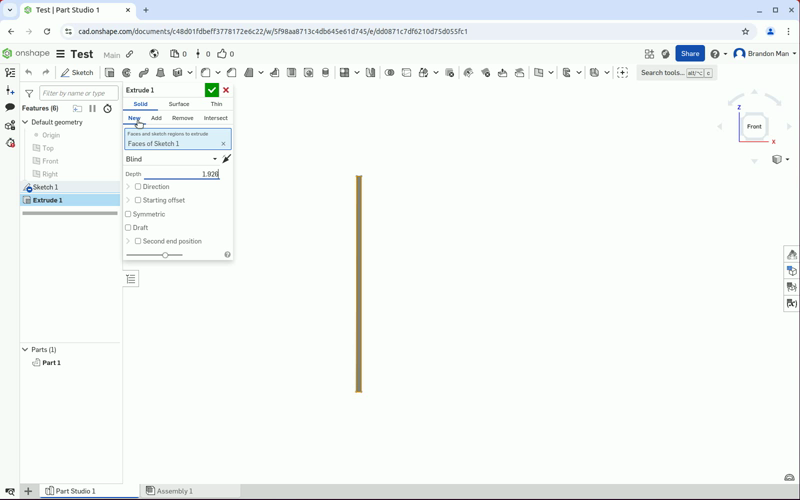
key(enter)
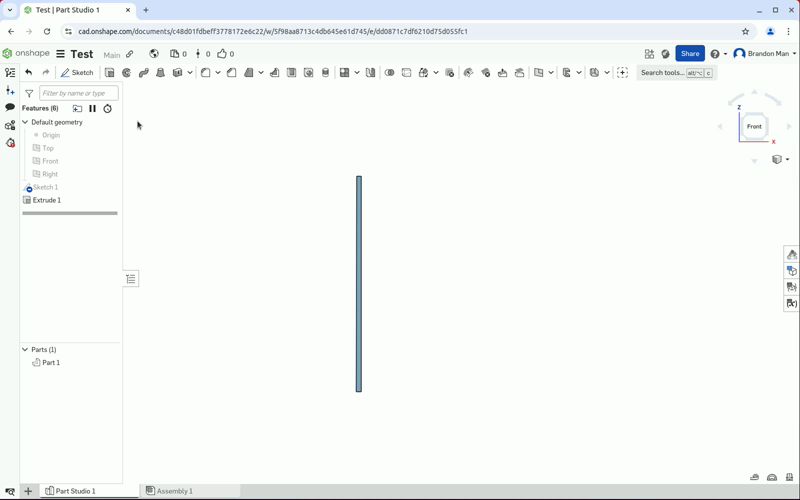
key(shift+h)
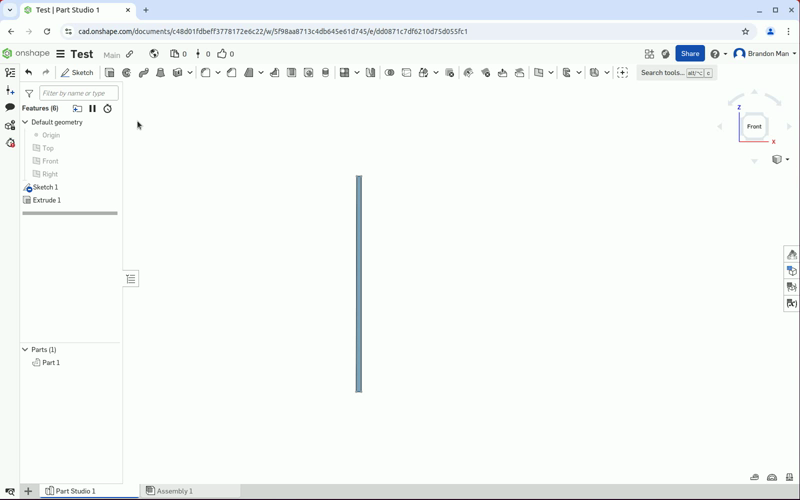
key(shift+h)
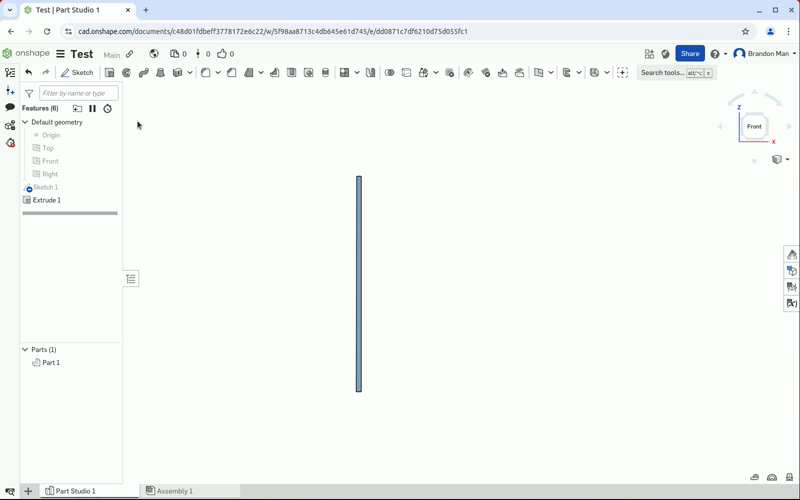
mouse_move(73, 189)
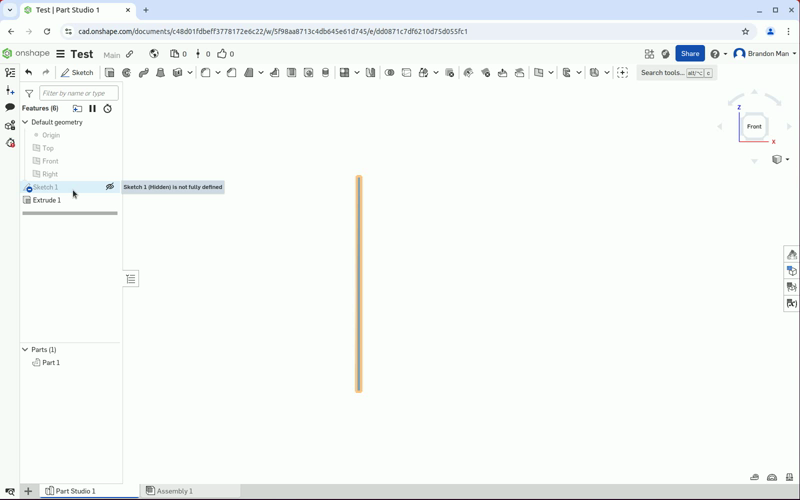
click(73, 189)
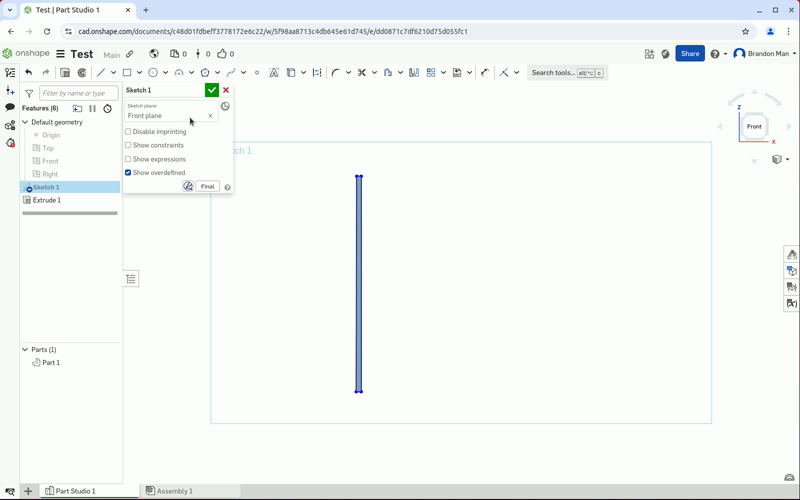
mouse_move(229, 92)
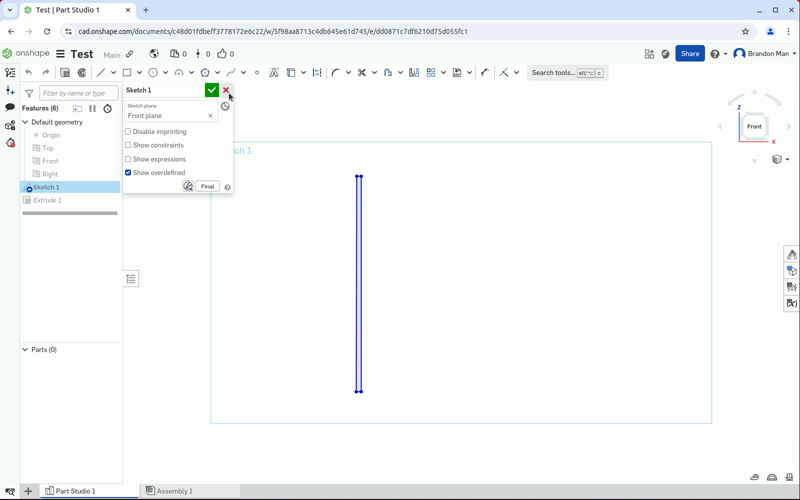
click(229, 92)
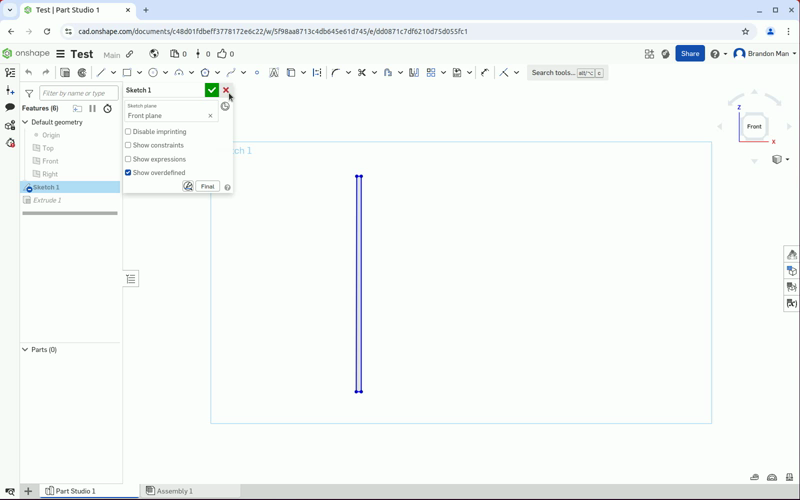
key(shift+s)
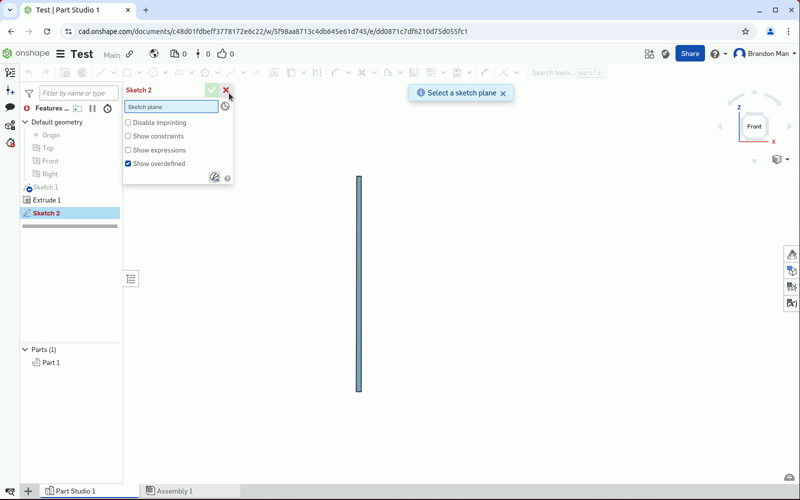
mouse_move(73, 163)
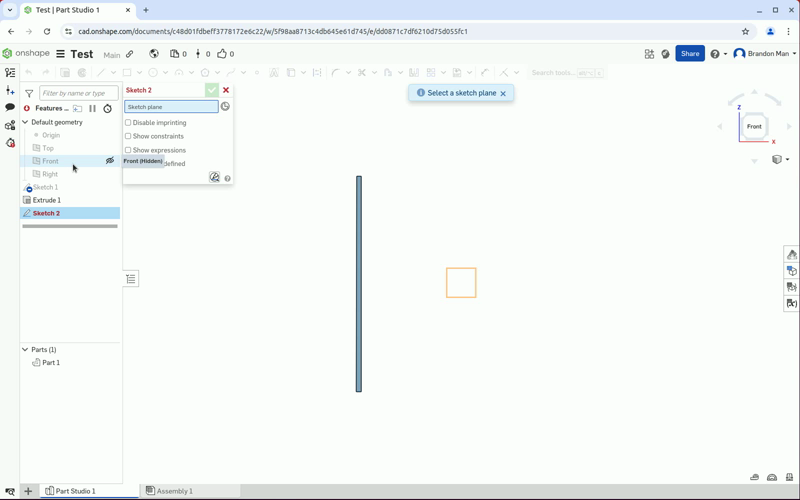
click(73, 163)
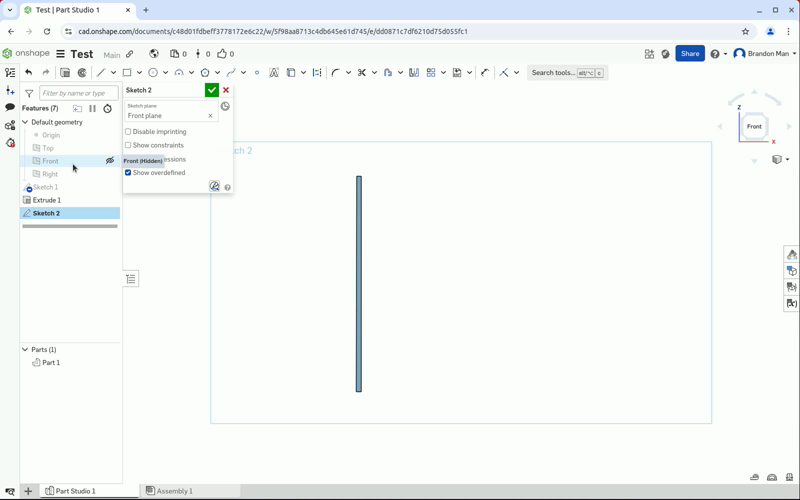
mouse_move(73, 352)
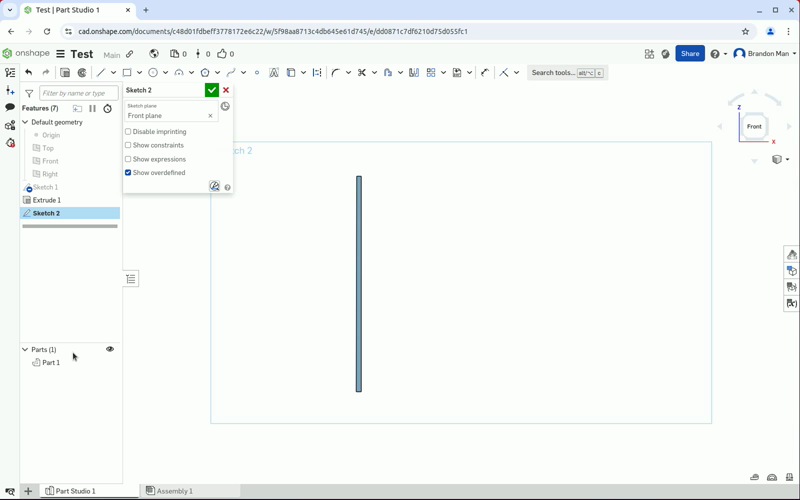
key(y)
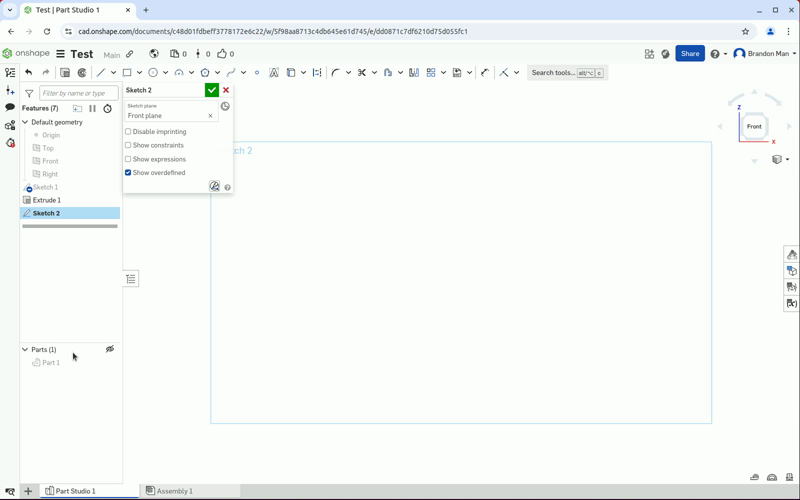
key(l)
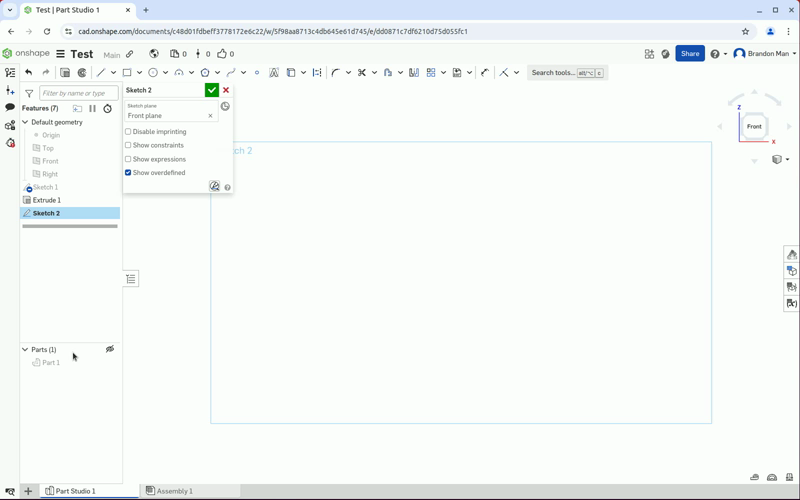
key_down(shift)
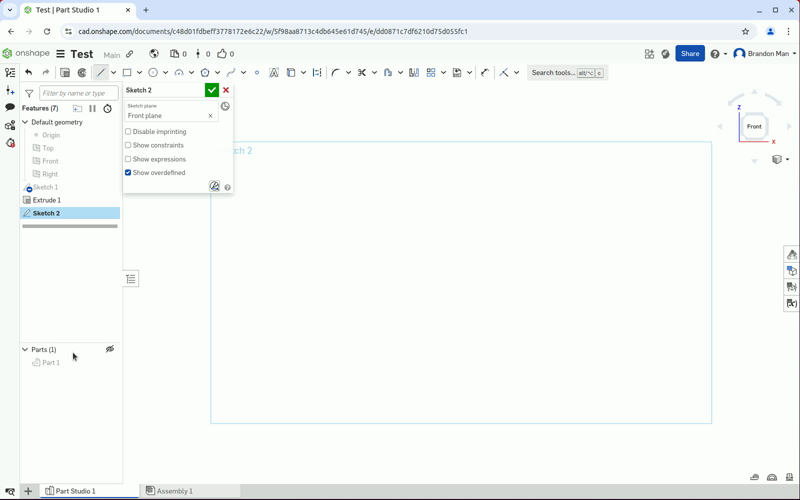
mouse_move(409, 391)
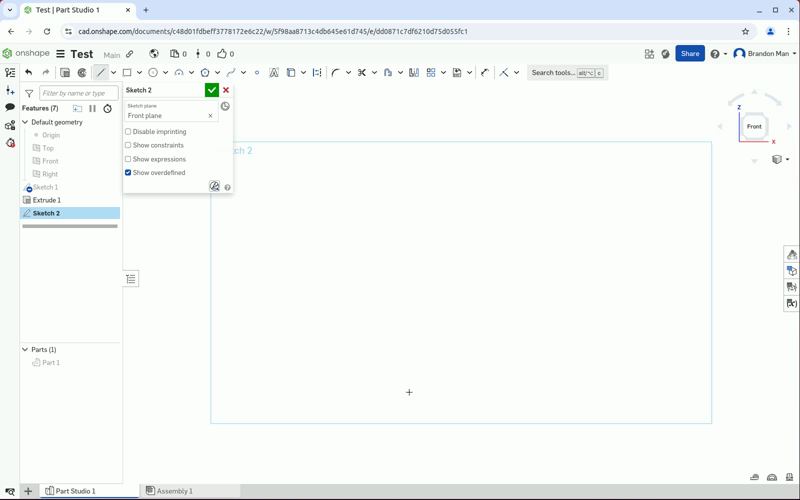
click(409, 391)
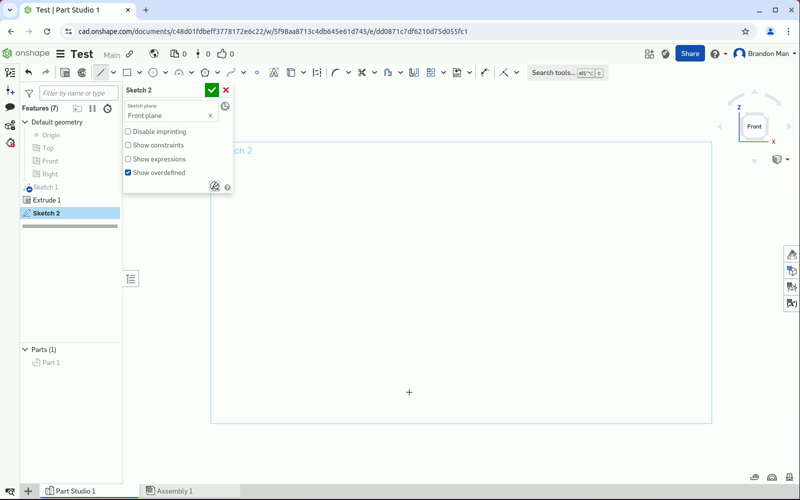
key_up(shift)
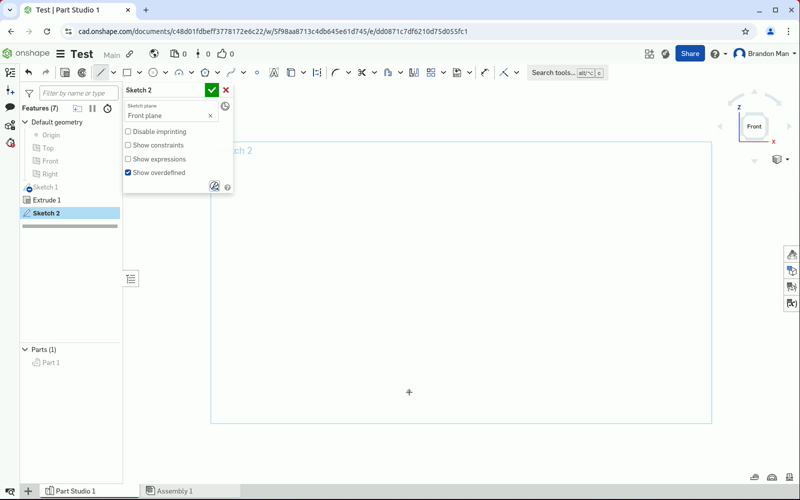
key_down(shift)
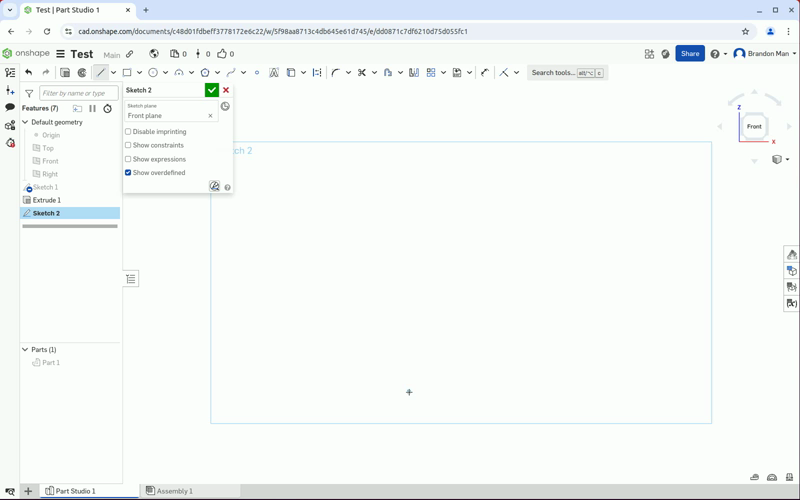
mouse_move(439, 391)
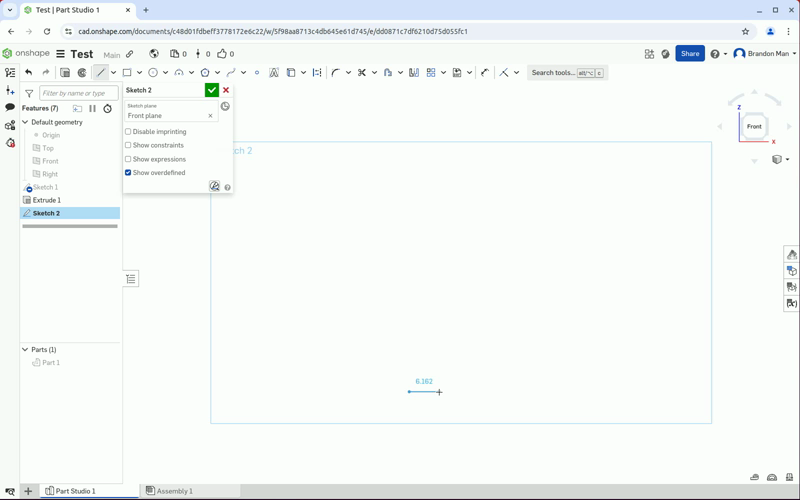
mouse_move(413, 391)
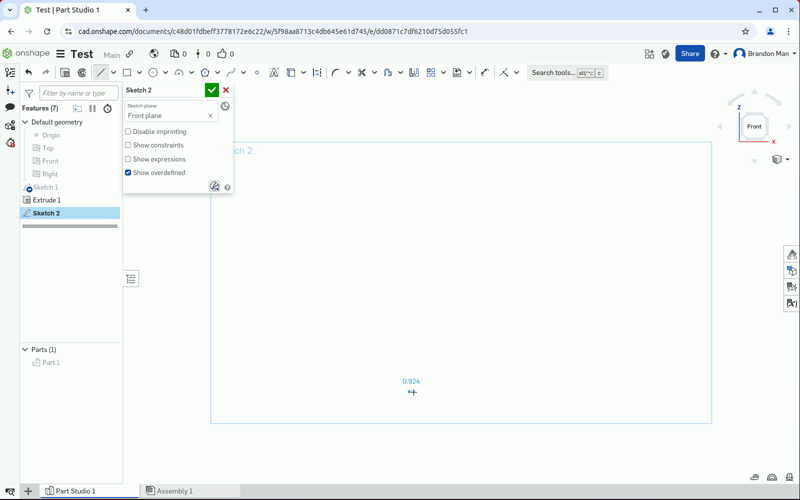
scroll(6)
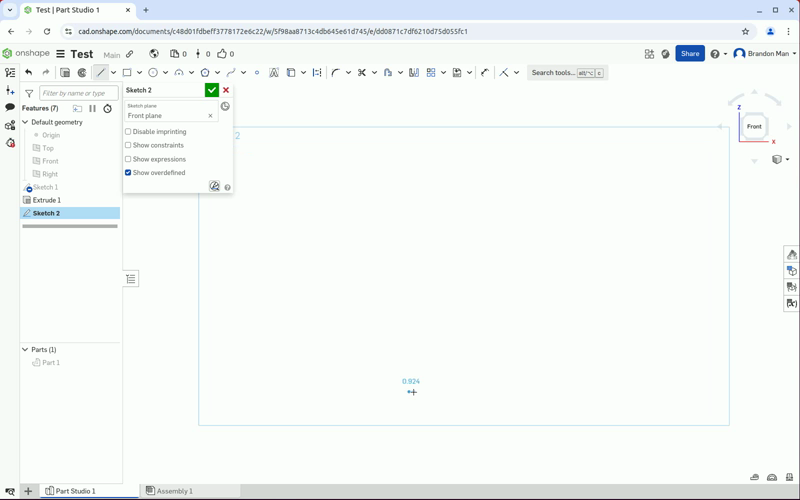
scroll(6)
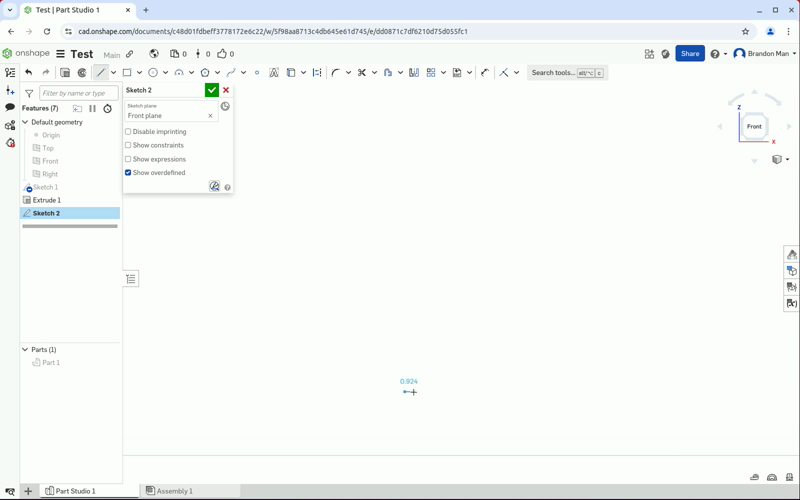
scroll(6)
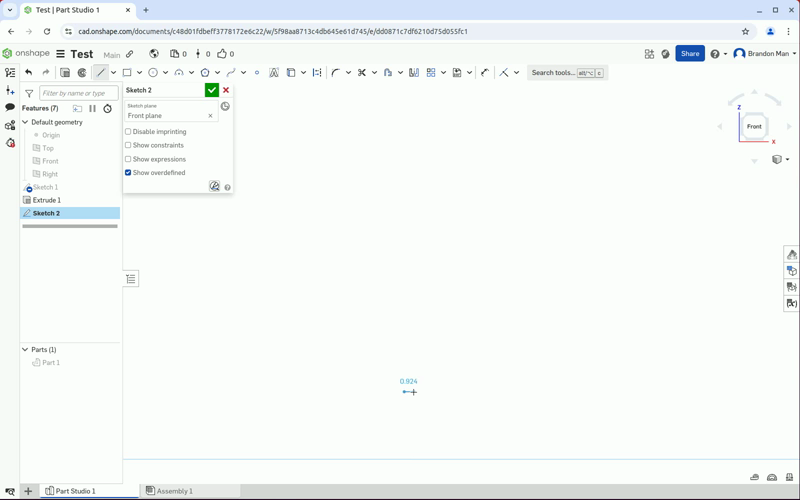
scroll(6)
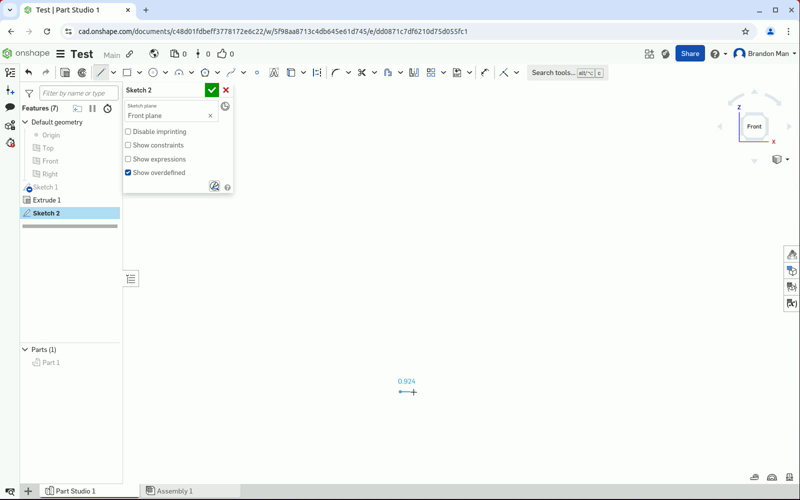
scroll(6)
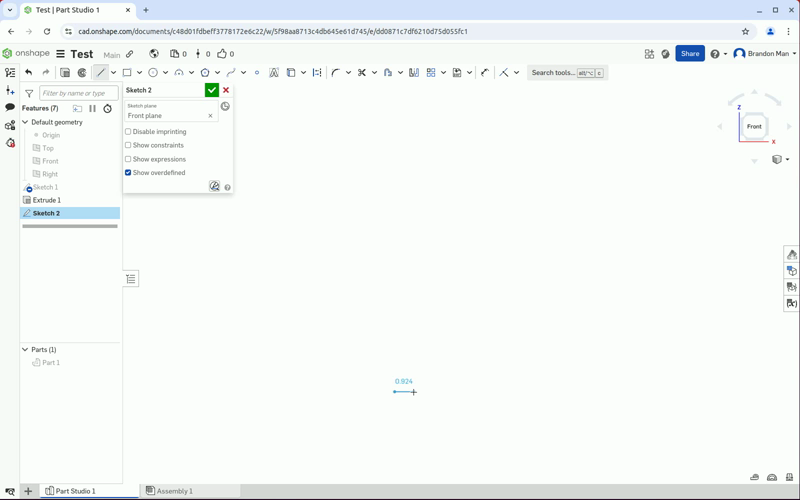
scroll(6)
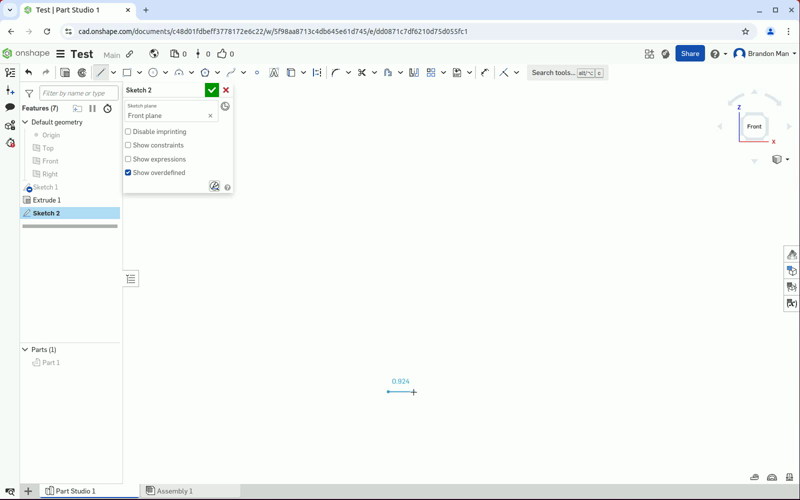
scroll(6)
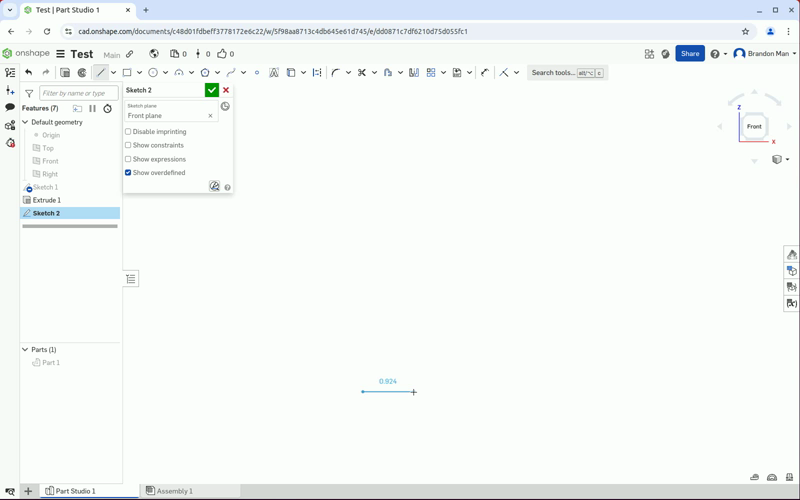
click(413, 391)
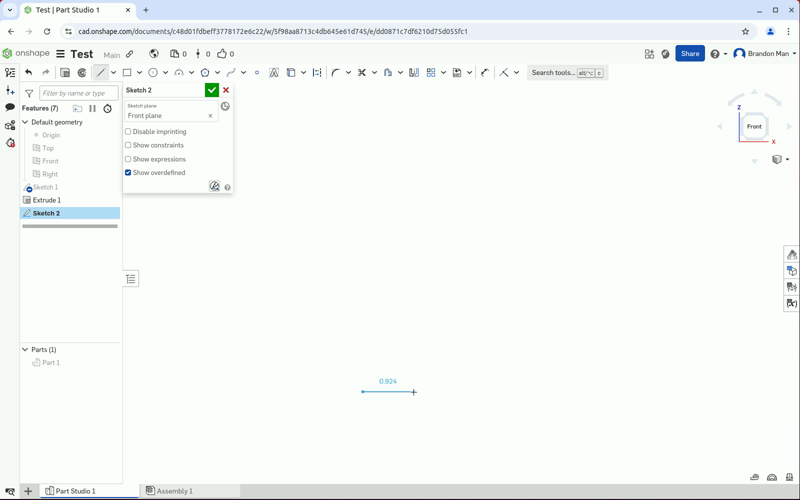
scroll(-6)
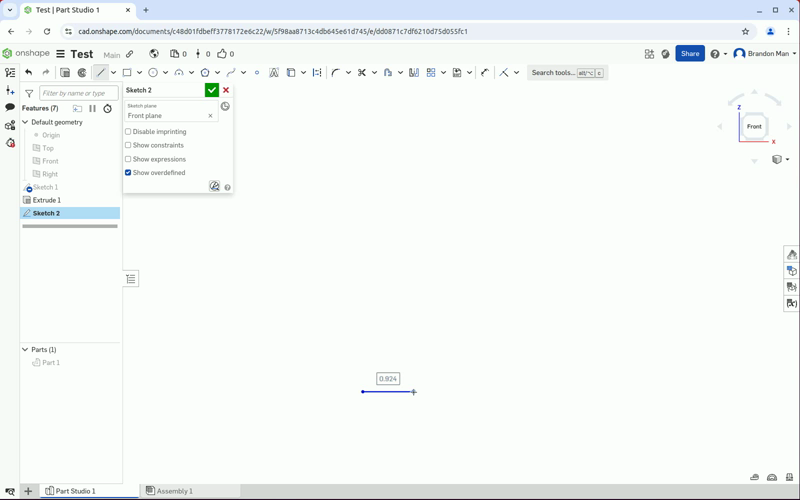
scroll(-6)
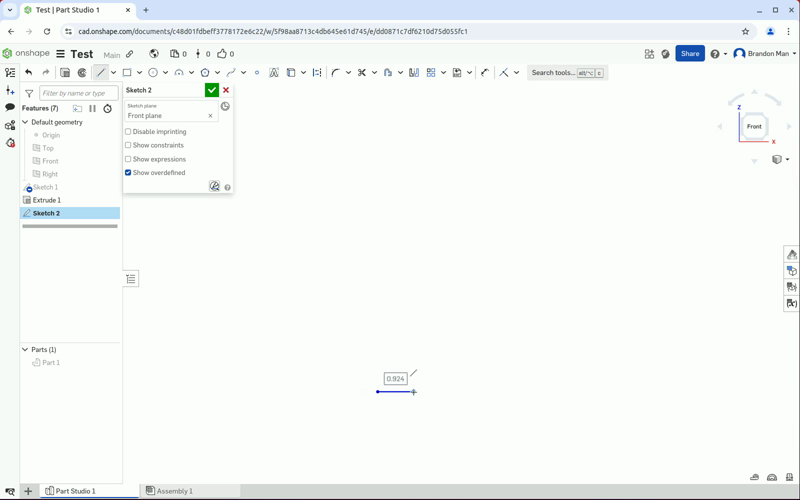
scroll(-6)
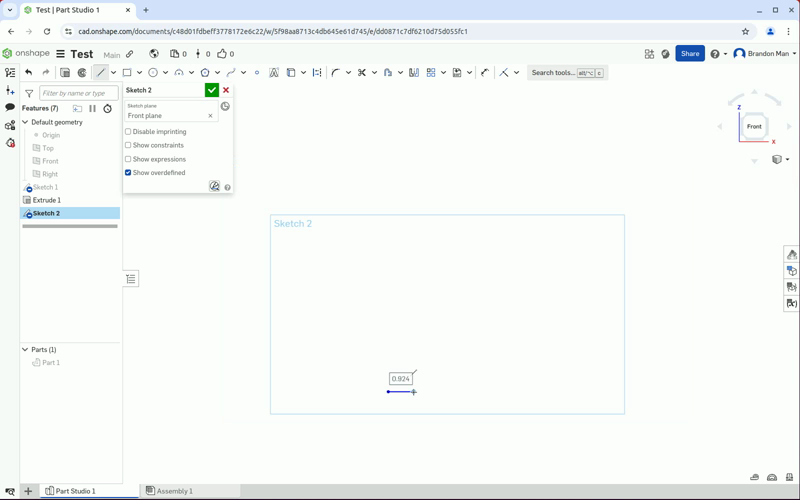
scroll(-6)
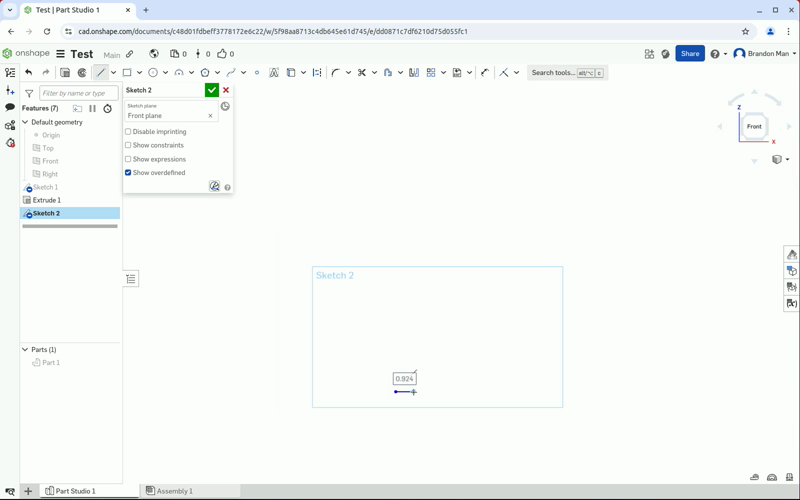
scroll(-6)
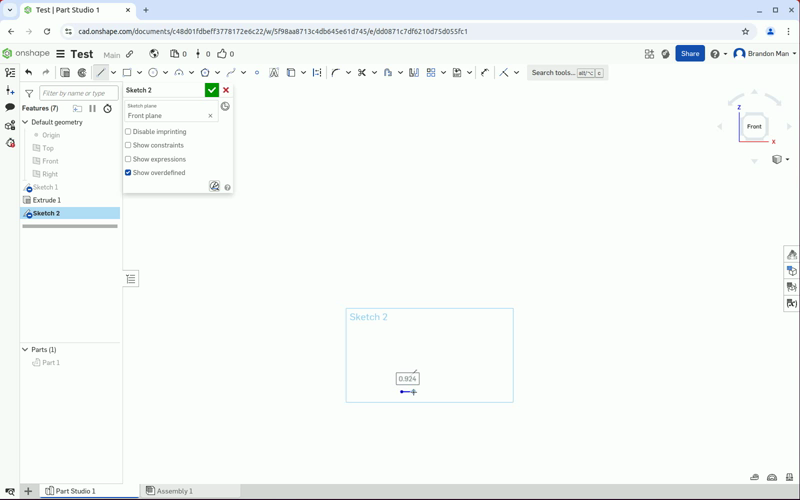
scroll(-6)
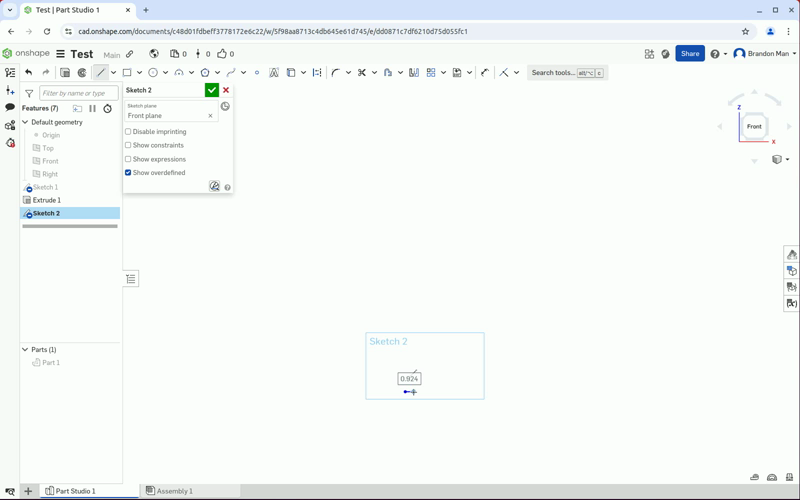
scroll(-6)
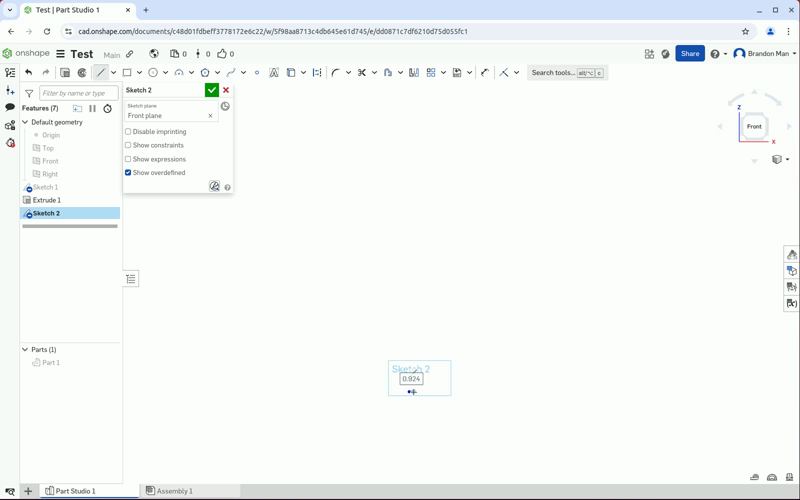
key_up(shift)
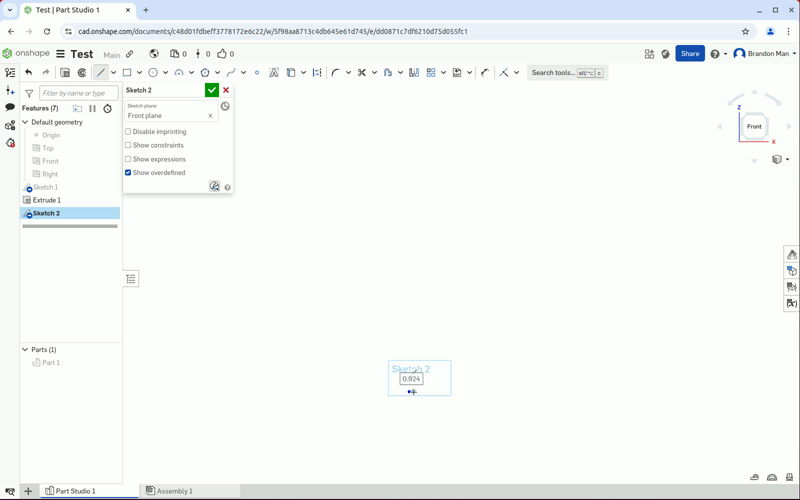
key_down(shift)
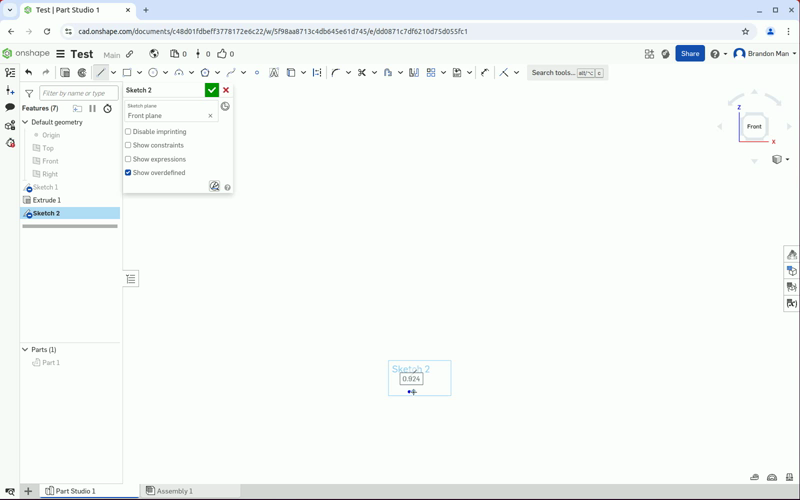
mouse_move(413, 183)
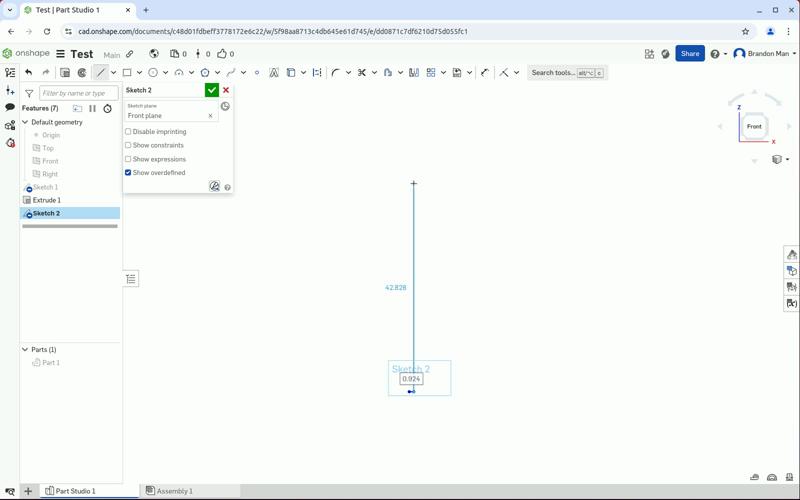
click(413, 183)
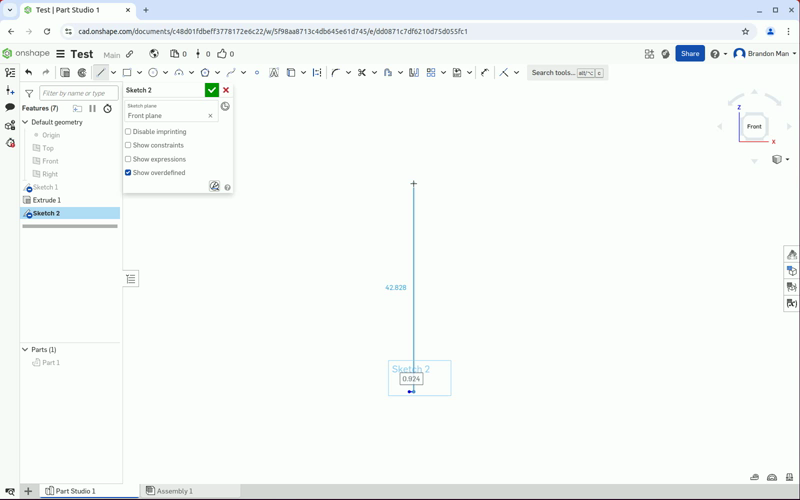
key_up(shift)
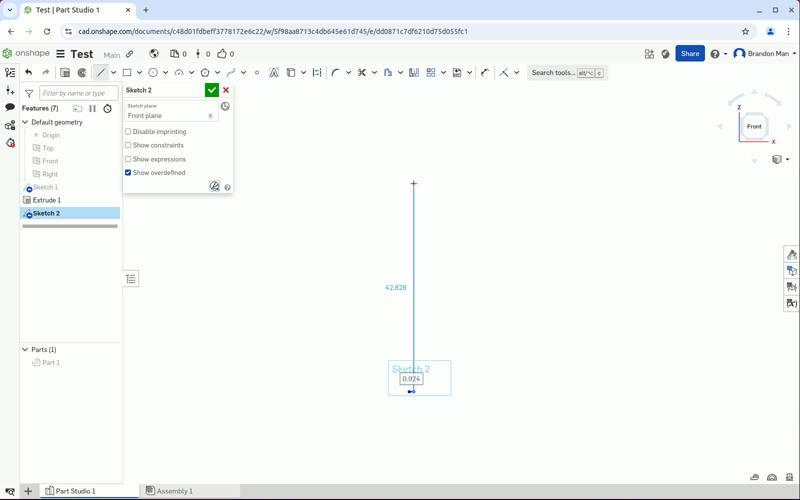
key_down(shift)
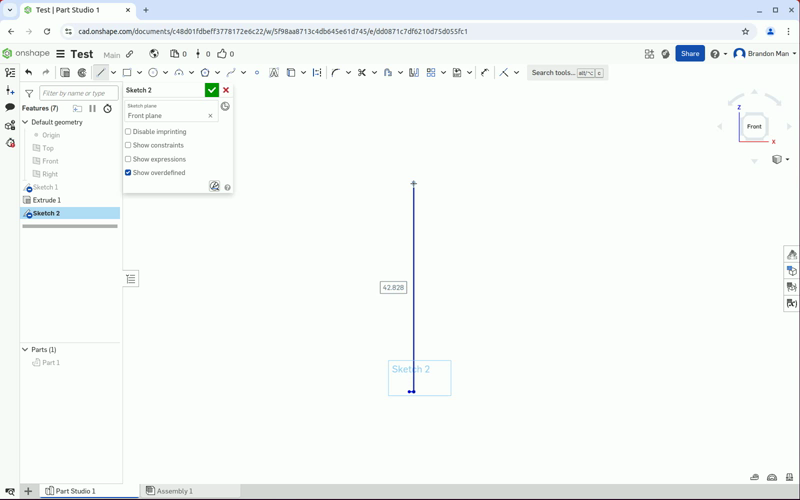
mouse_move(443, 183)
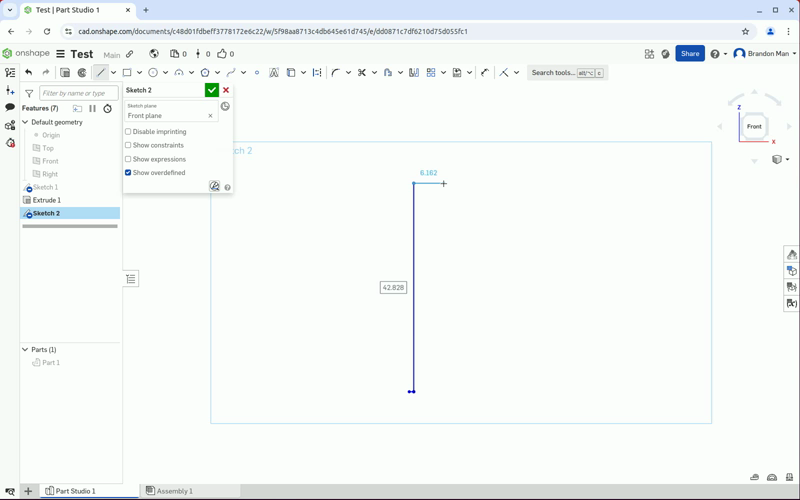
mouse_move(413, 178)
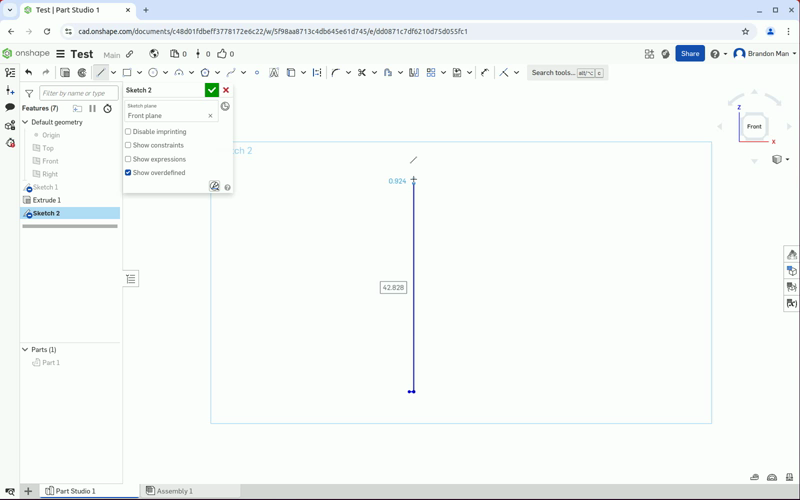
scroll(6)
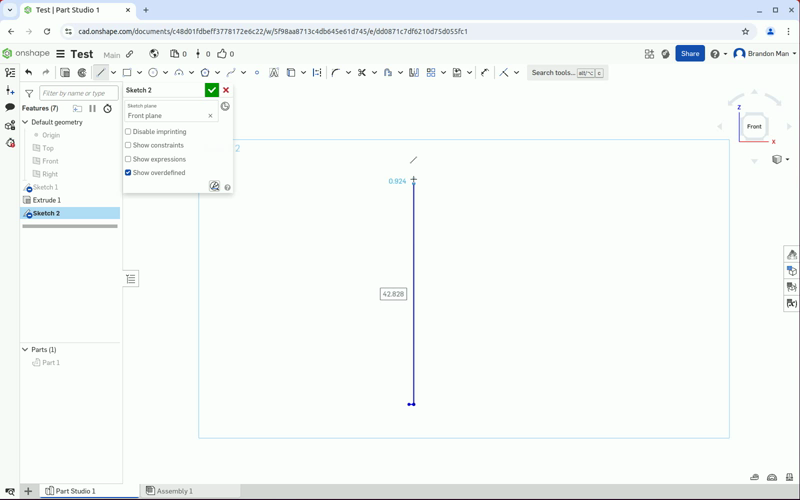
scroll(6)
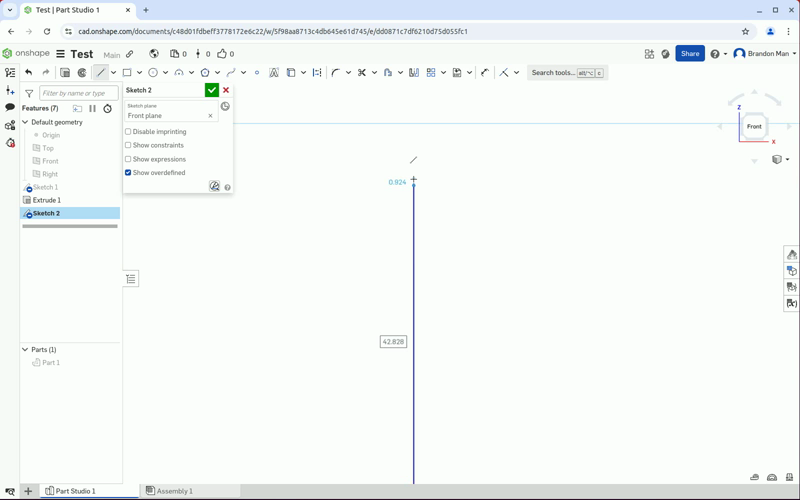
scroll(6)
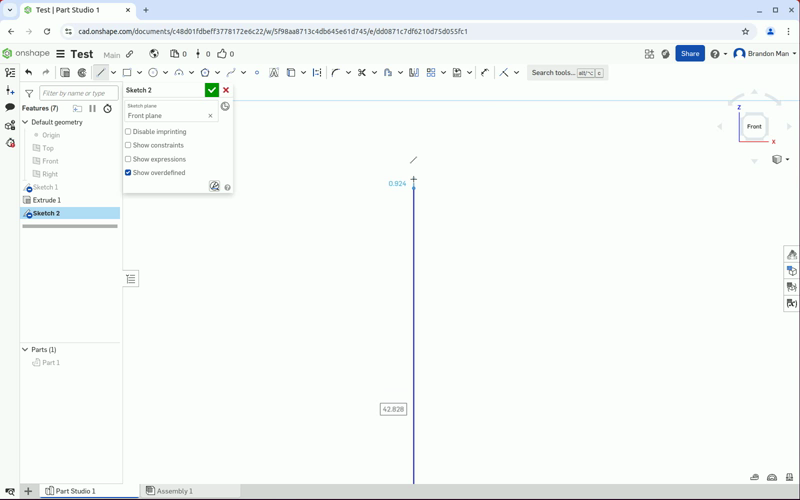
scroll(6)
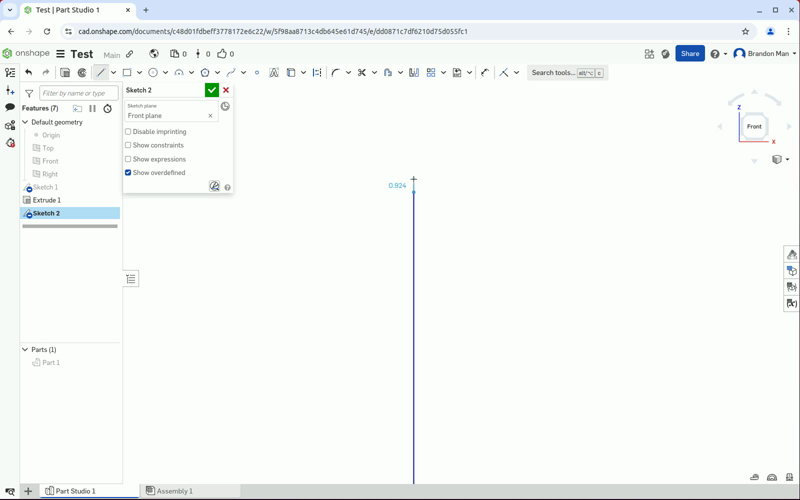
scroll(6)
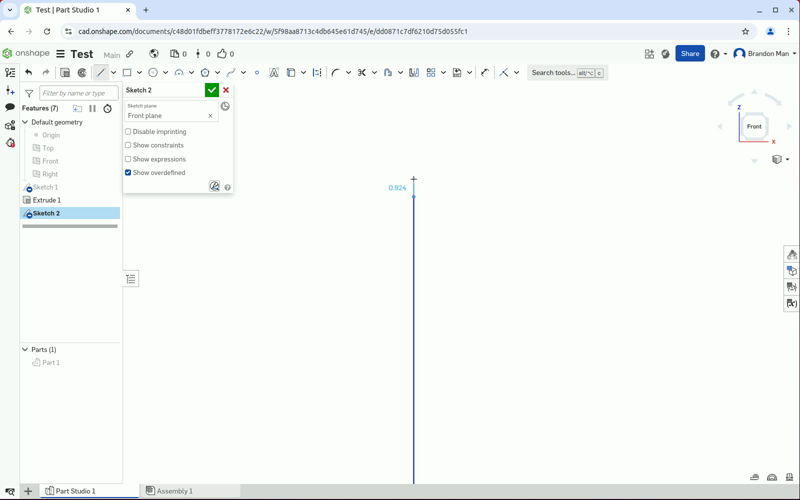
scroll(6)
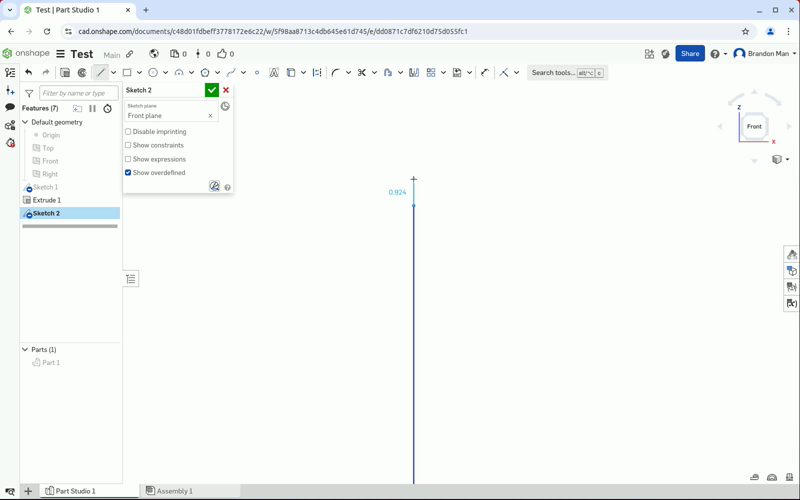
scroll(6)
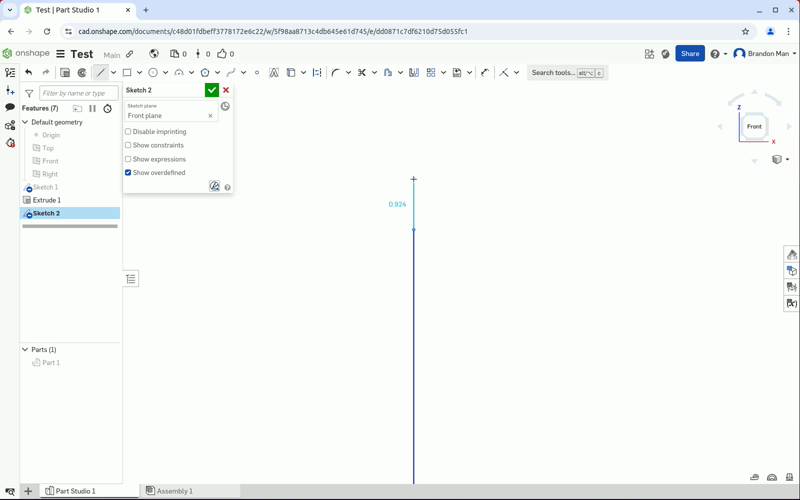
click(413, 178)
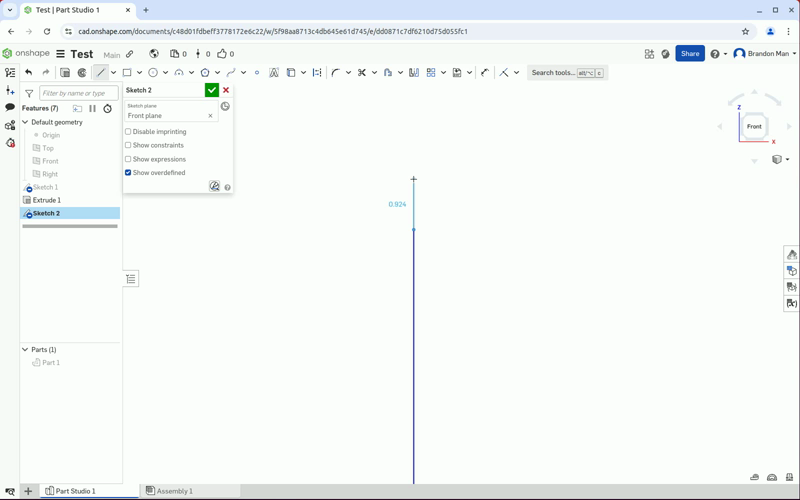
scroll(-6)
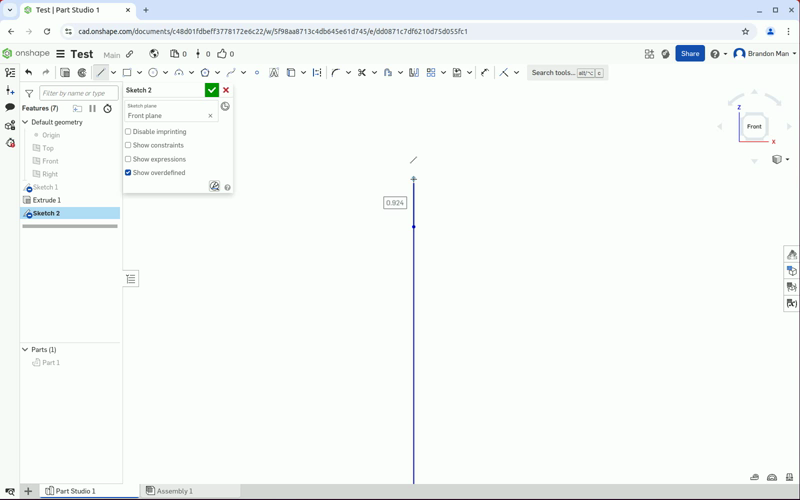
scroll(-6)
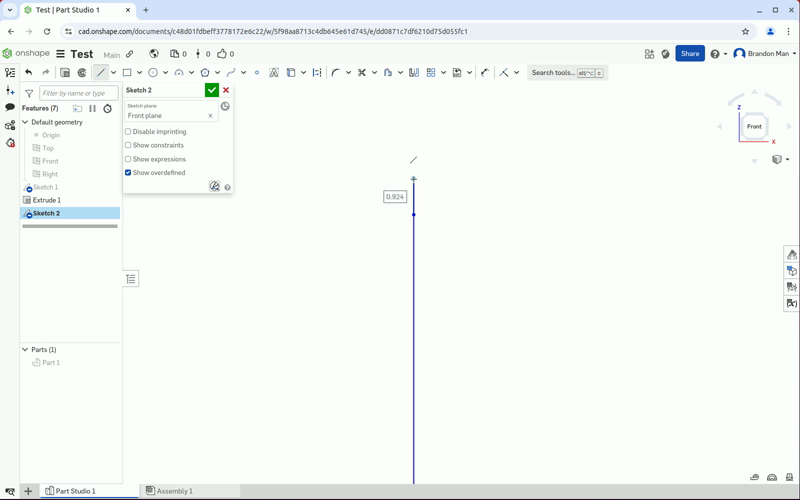
scroll(-6)
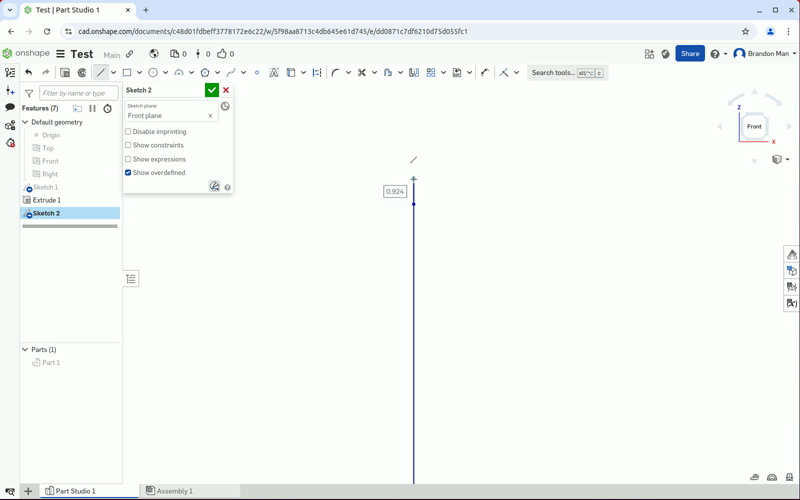
scroll(-6)
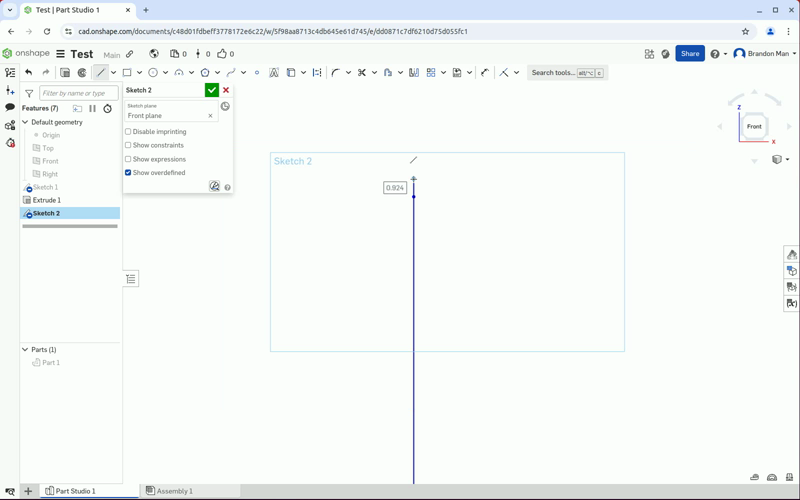
scroll(-6)
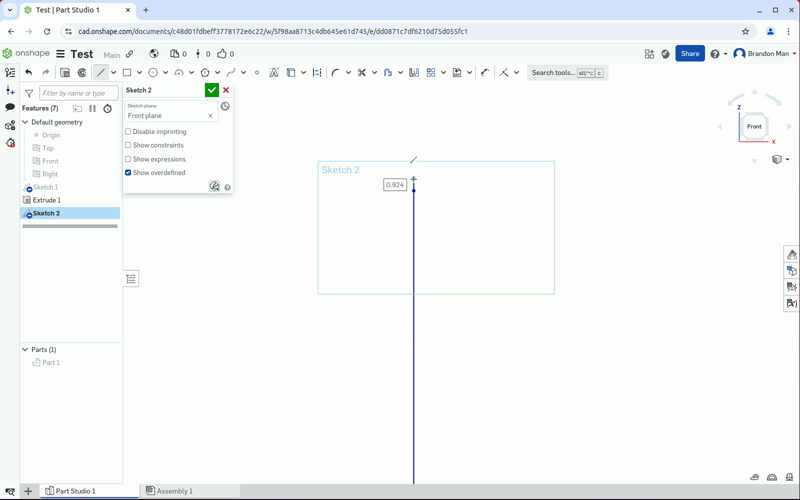
scroll(-6)
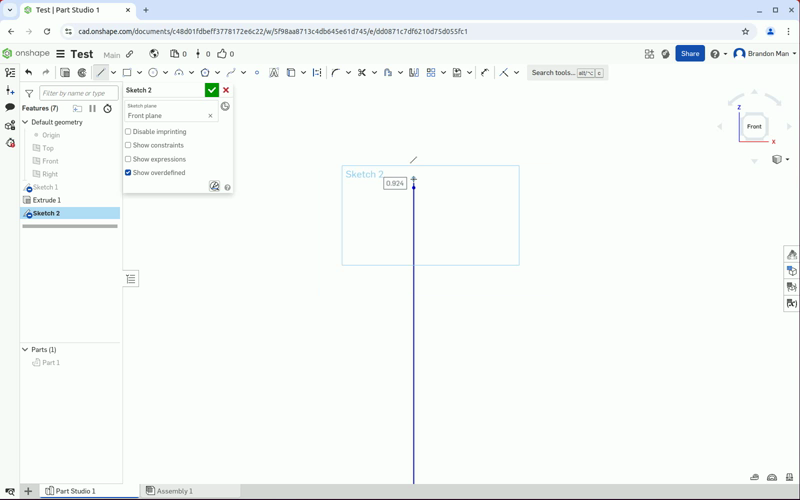
scroll(-6)
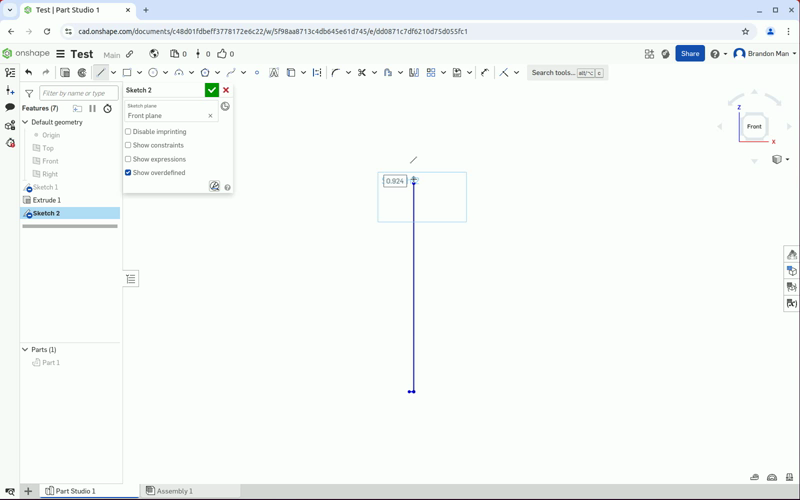
key_up(shift)
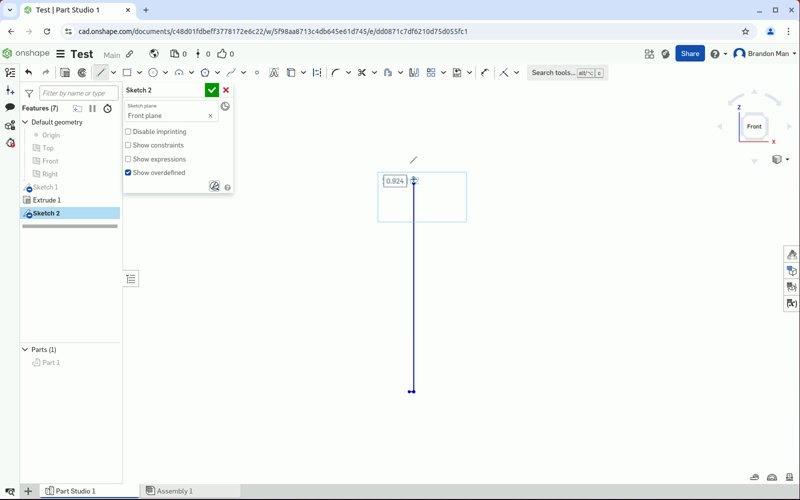
key_down(shift)
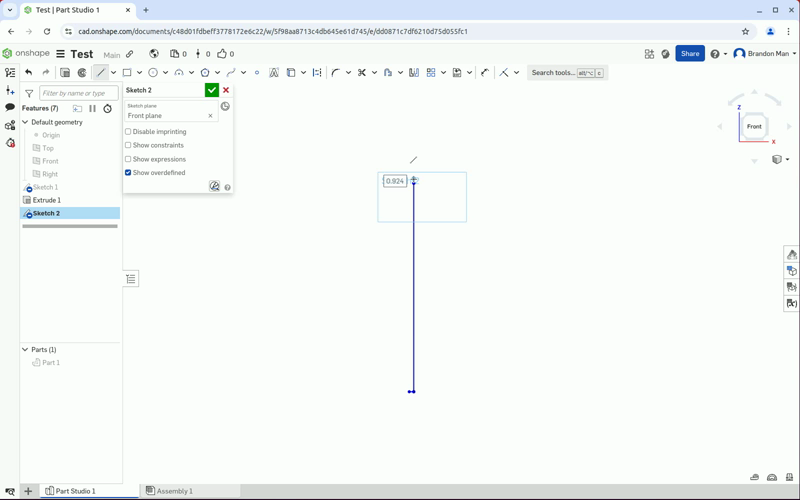
mouse_move(443, 178)
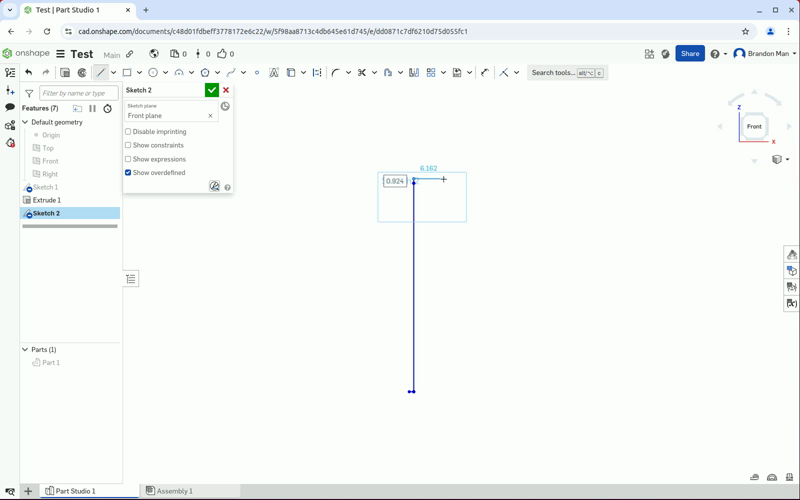
mouse_move(413, 176)
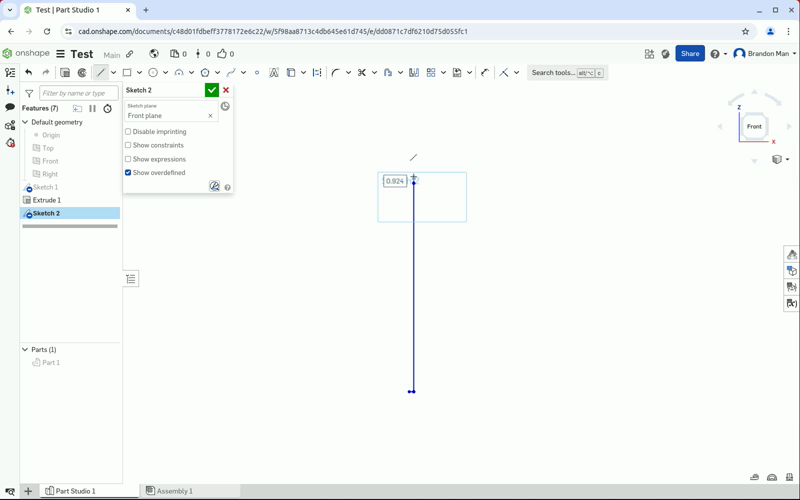
scroll(6)
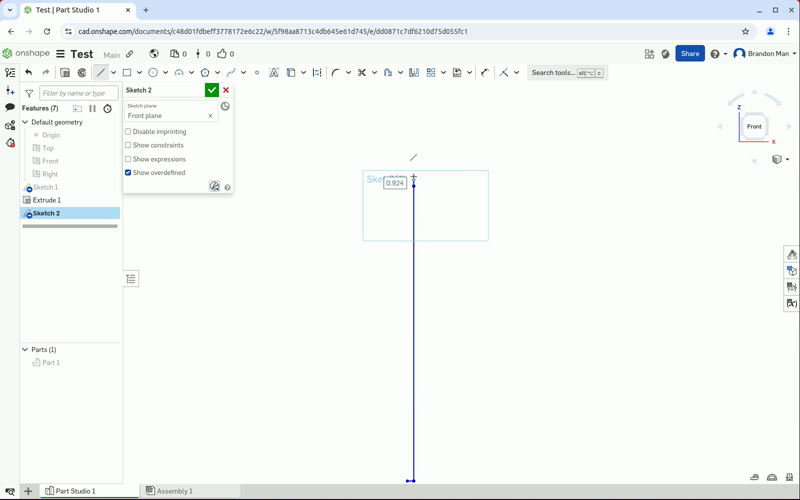
scroll(6)
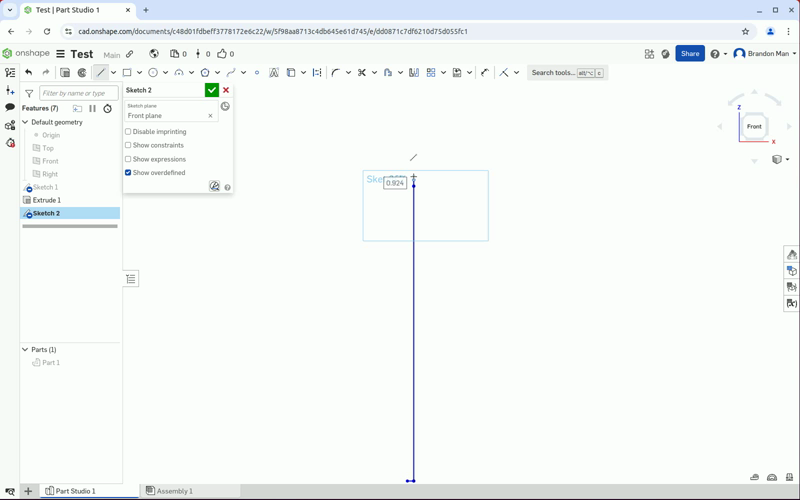
scroll(6)
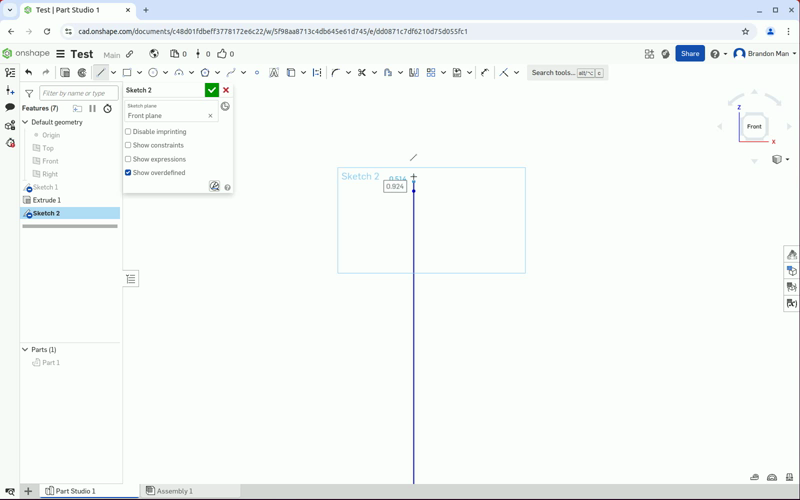
scroll(6)
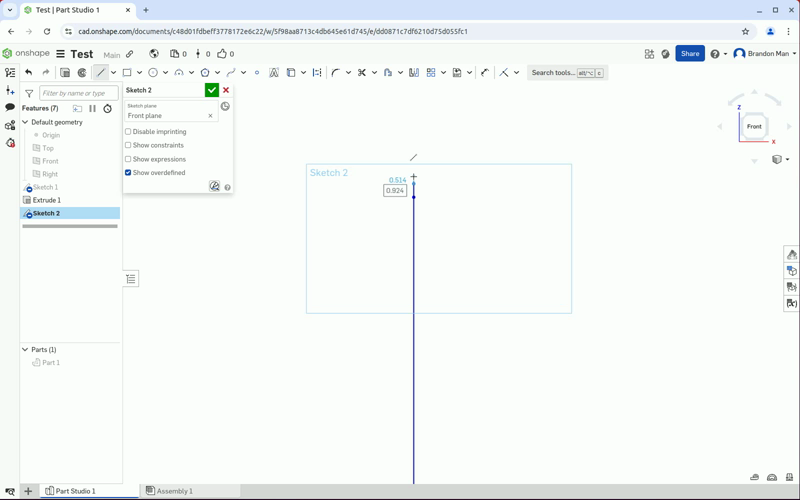
scroll(6)
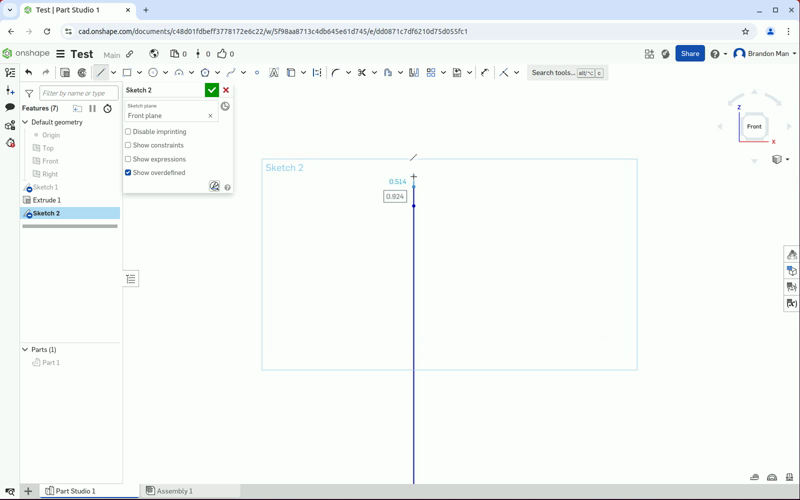
scroll(6)
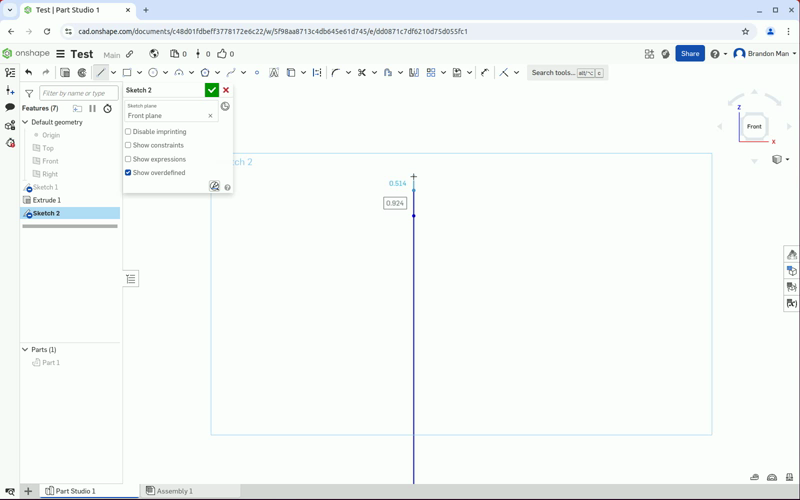
scroll(6)
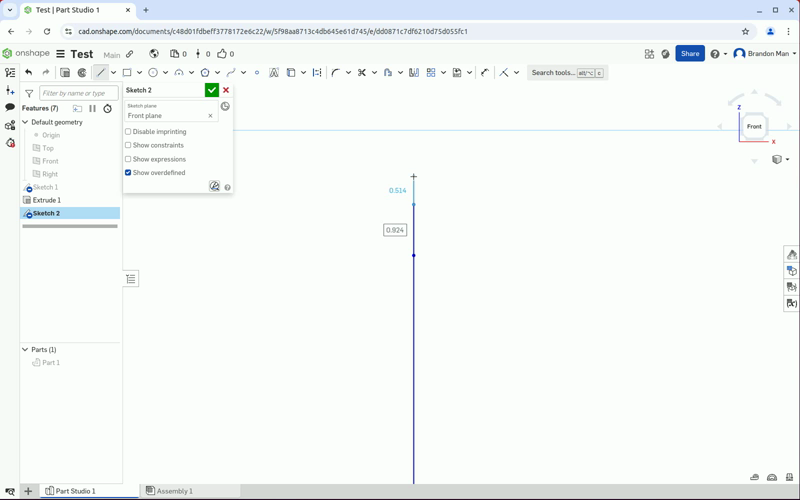
click(413, 176)
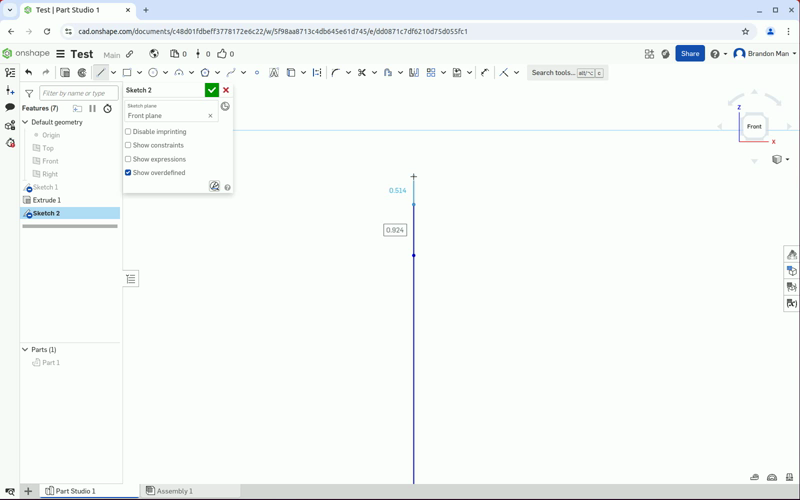
scroll(-6)
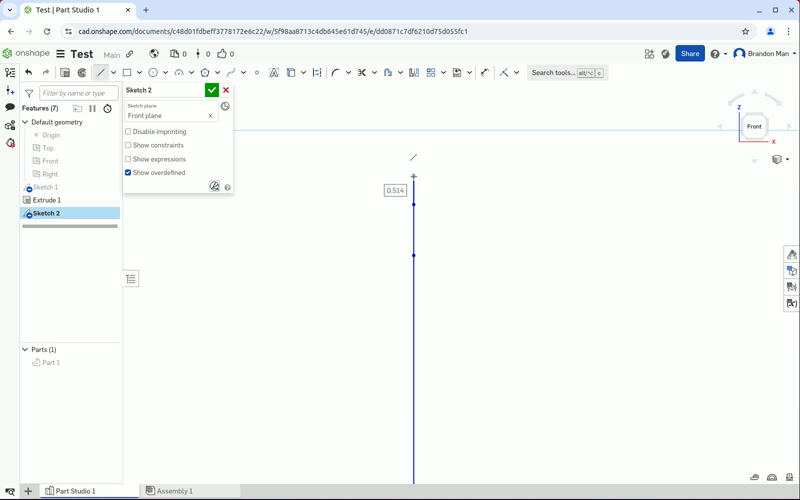
scroll(-6)
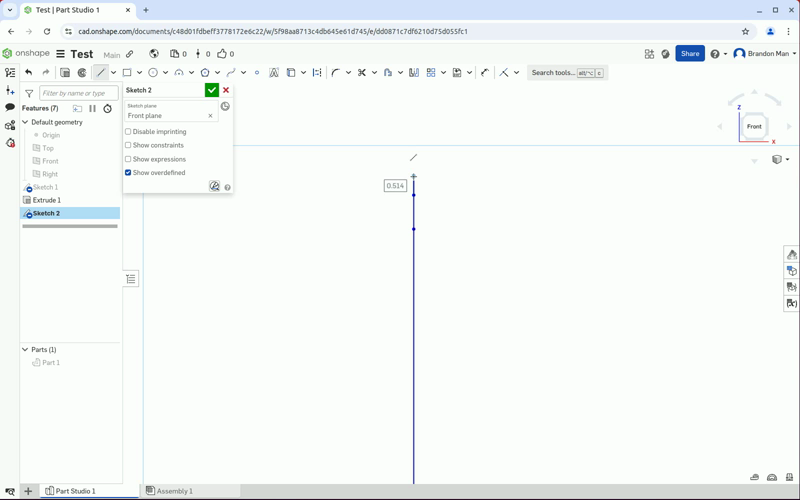
scroll(-6)
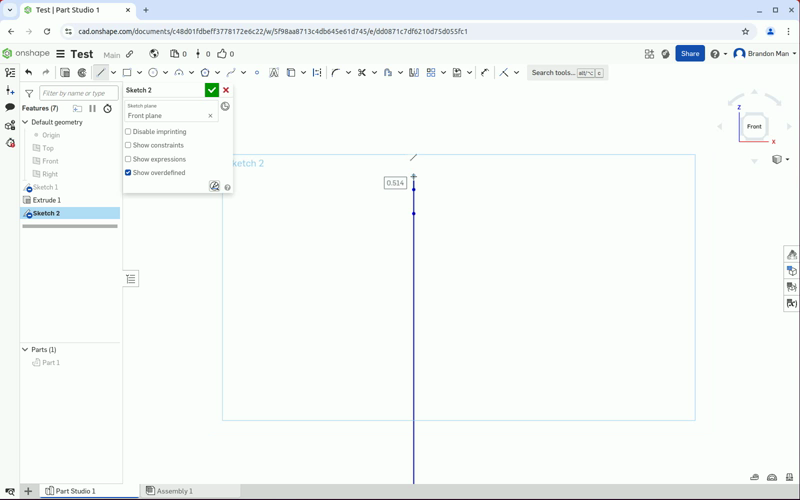
scroll(-6)
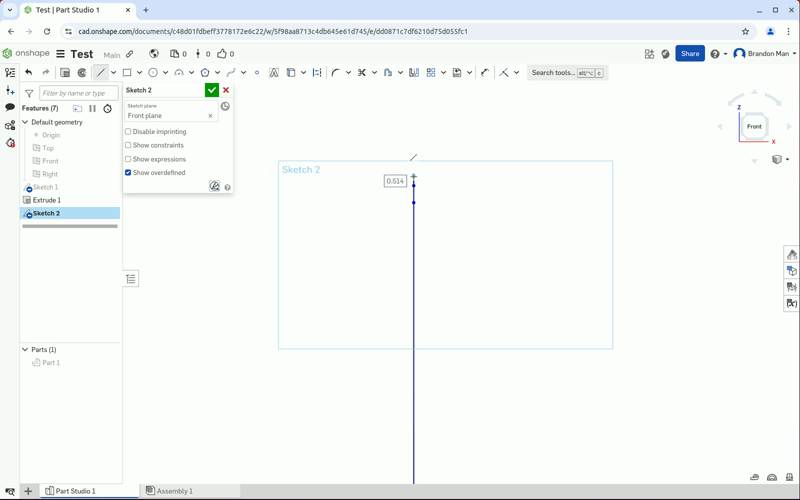
scroll(-6)
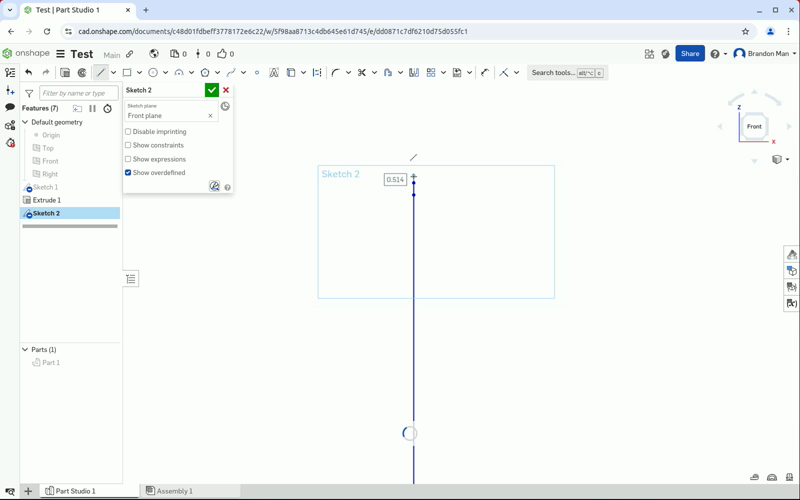
scroll(-6)
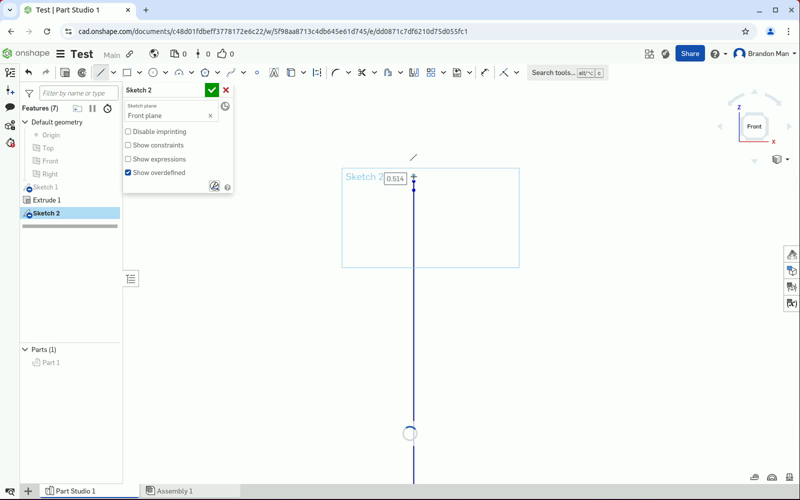
scroll(-6)
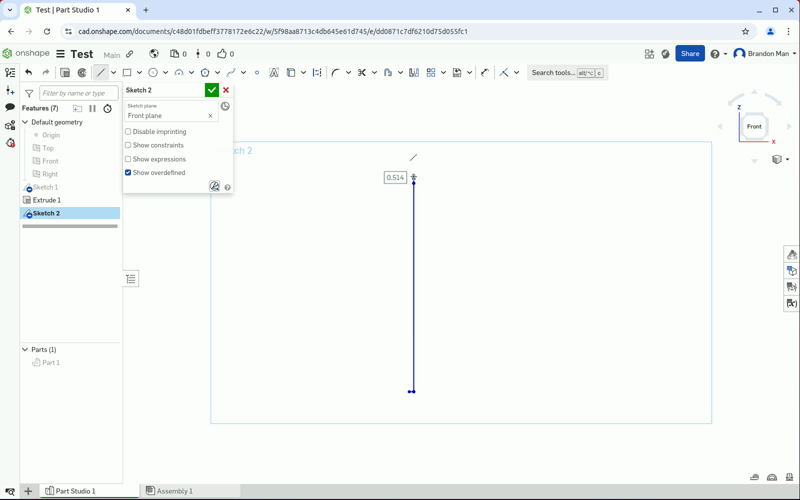
key_up(shift)
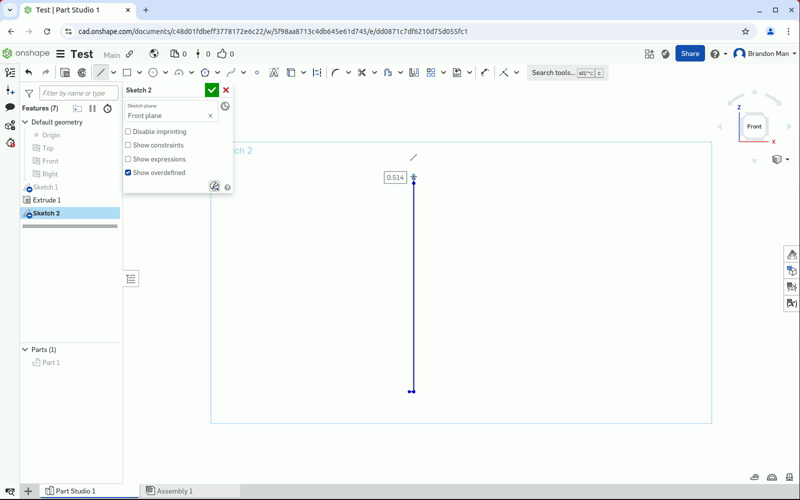
key_down(shift)
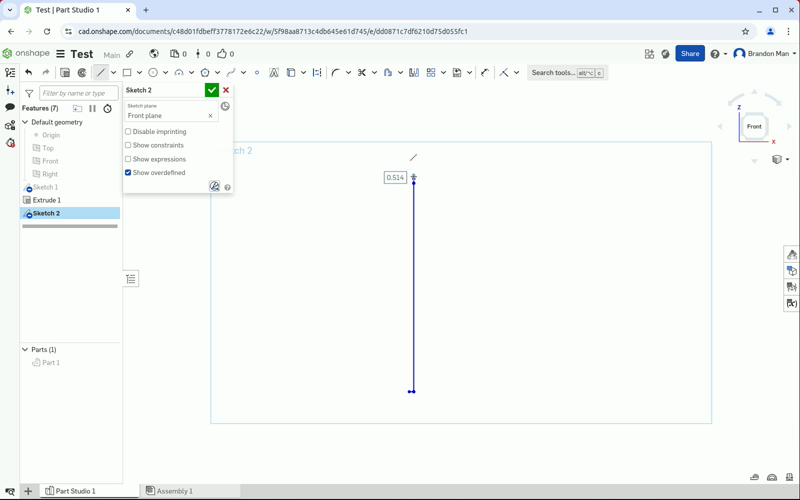
mouse_move(443, 176)
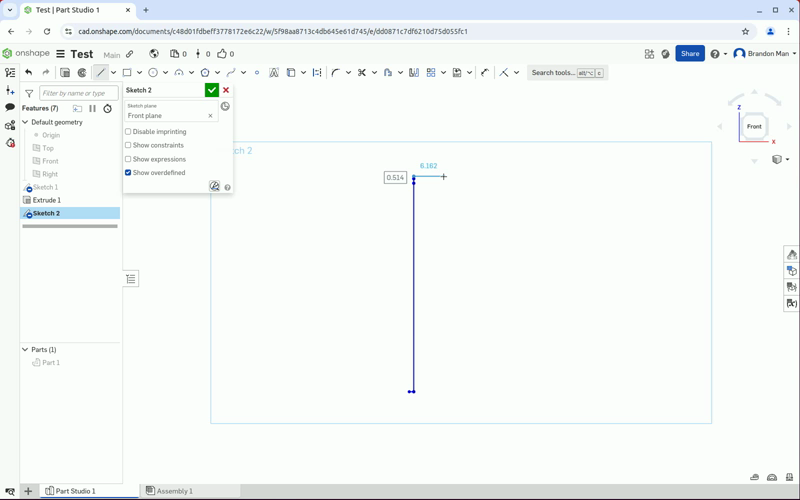
mouse_move(409, 176)
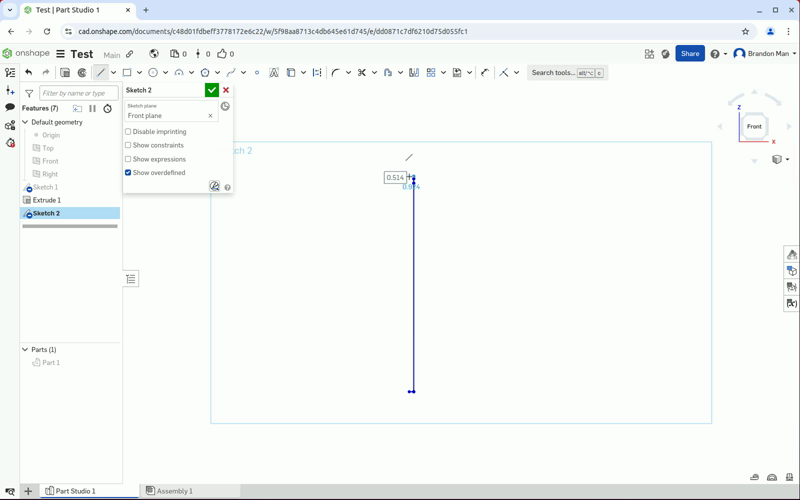
scroll(6)
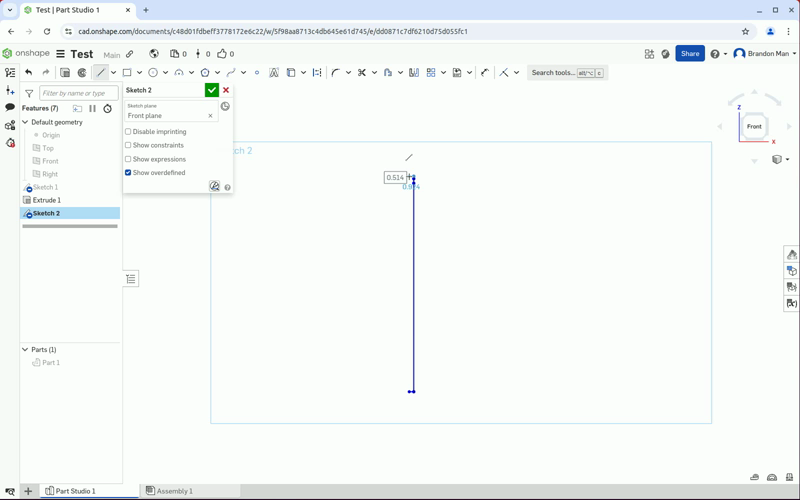
scroll(6)
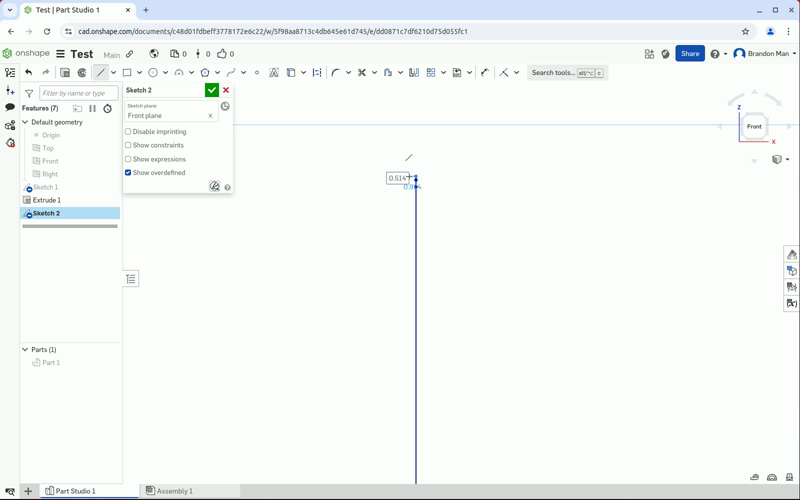
scroll(6)
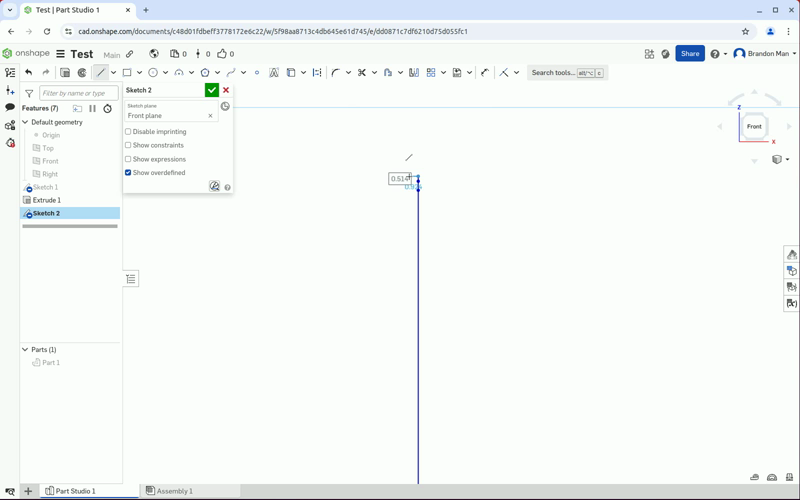
scroll(6)
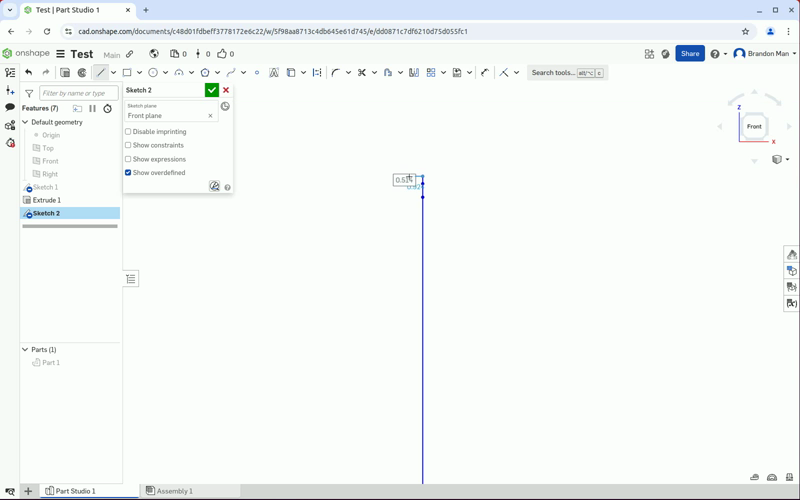
scroll(6)
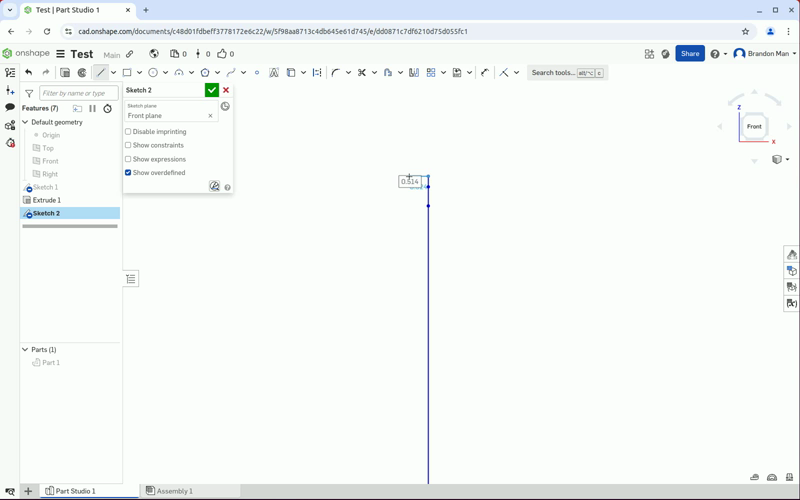
scroll(6)
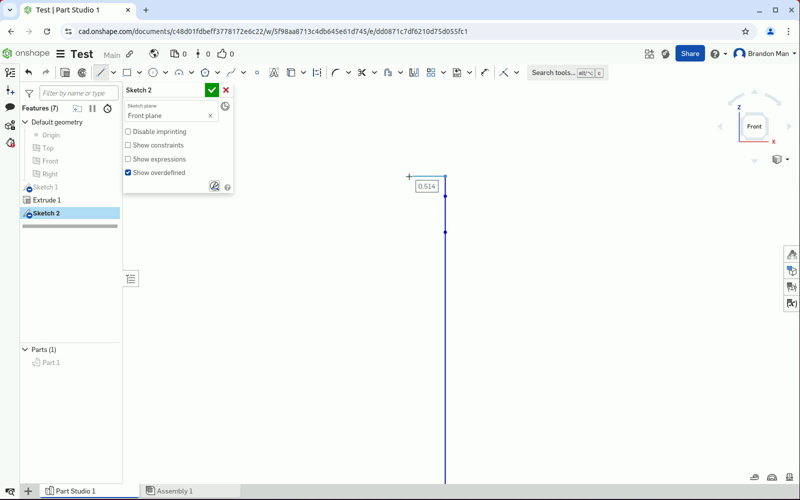
scroll(6)
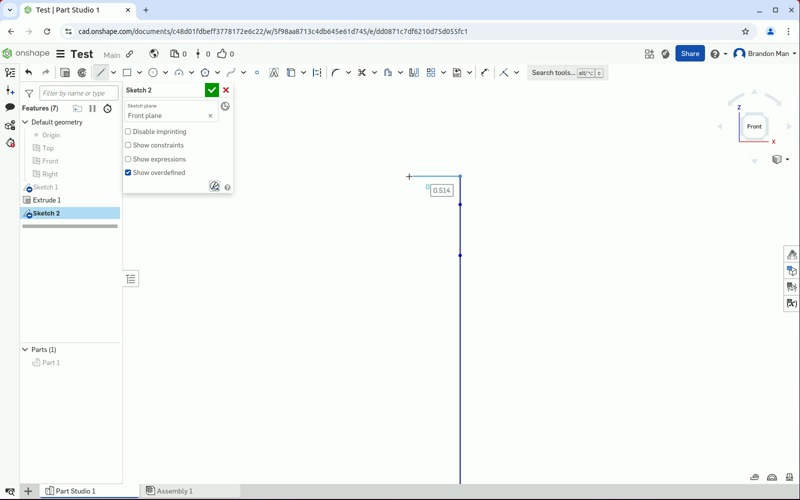
click(409, 176)
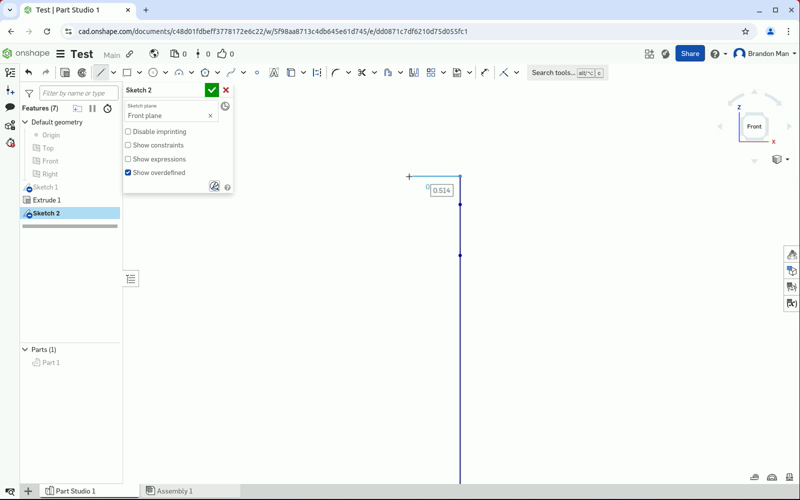
scroll(-6)
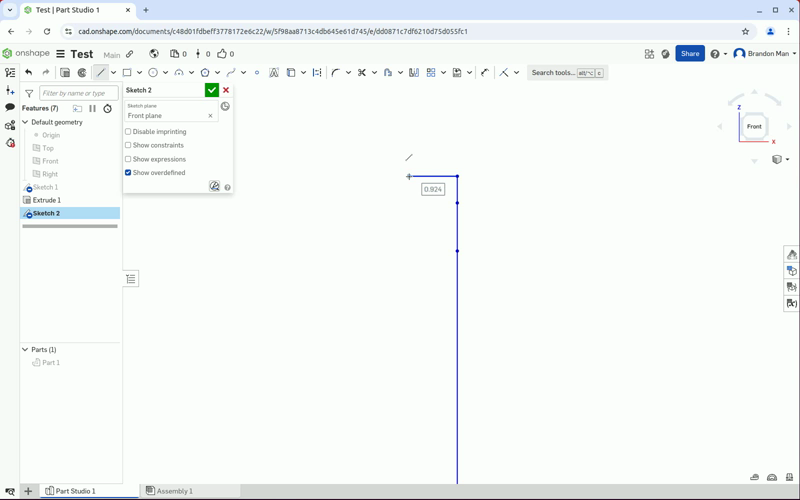
scroll(-6)
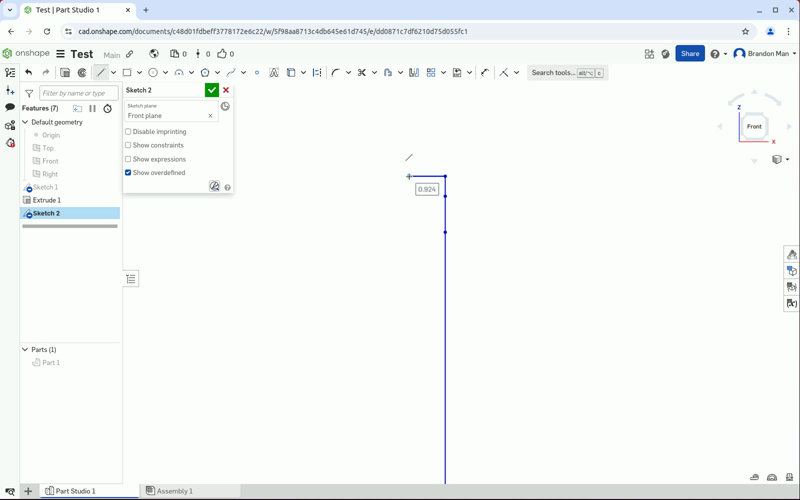
scroll(-6)
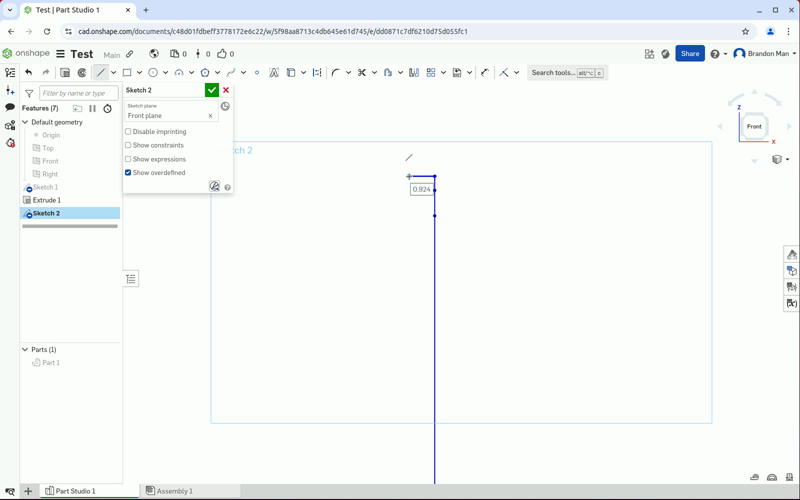
scroll(-6)
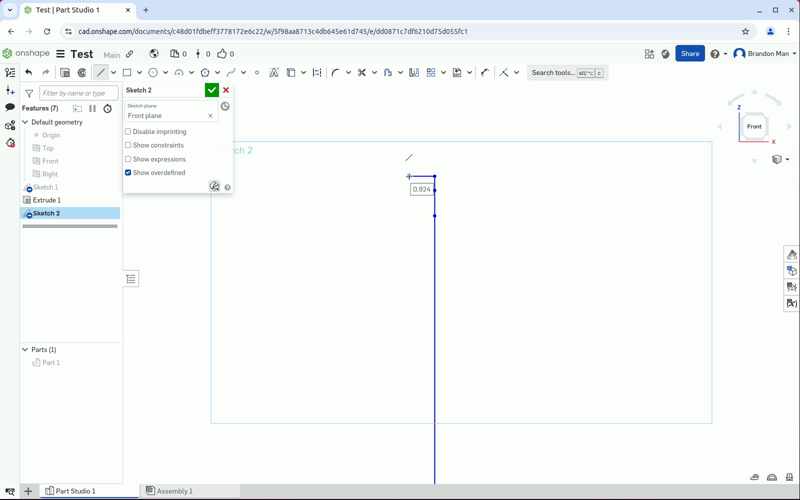
scroll(-6)
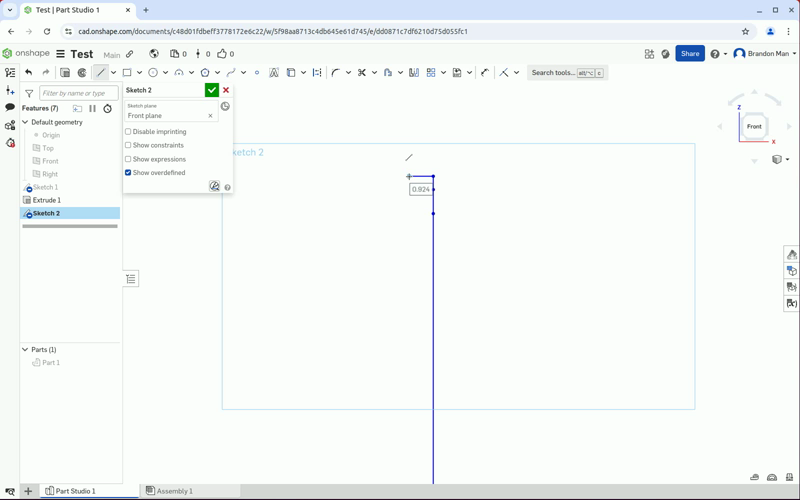
scroll(-6)
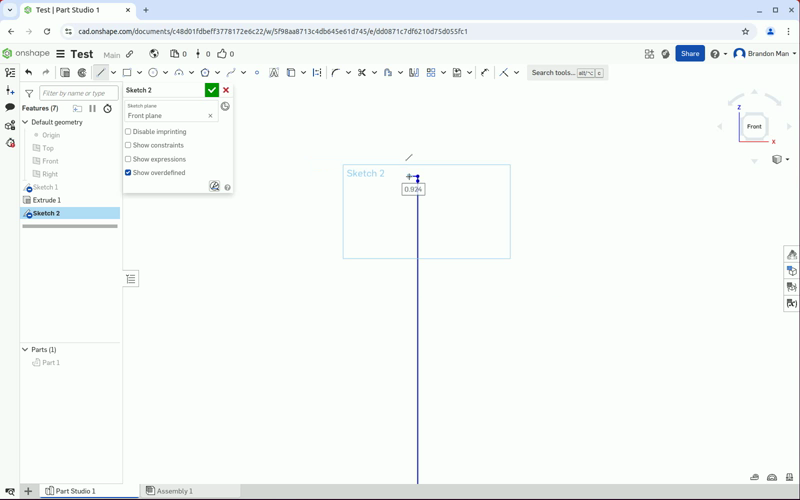
scroll(-6)
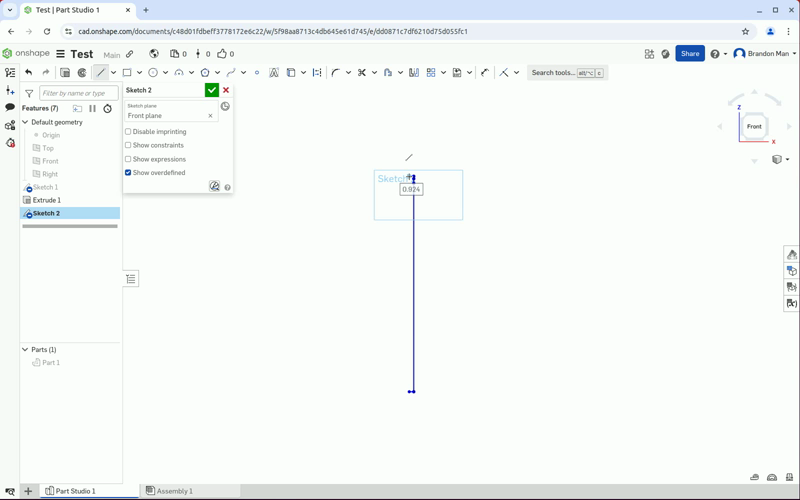
key_up(shift)
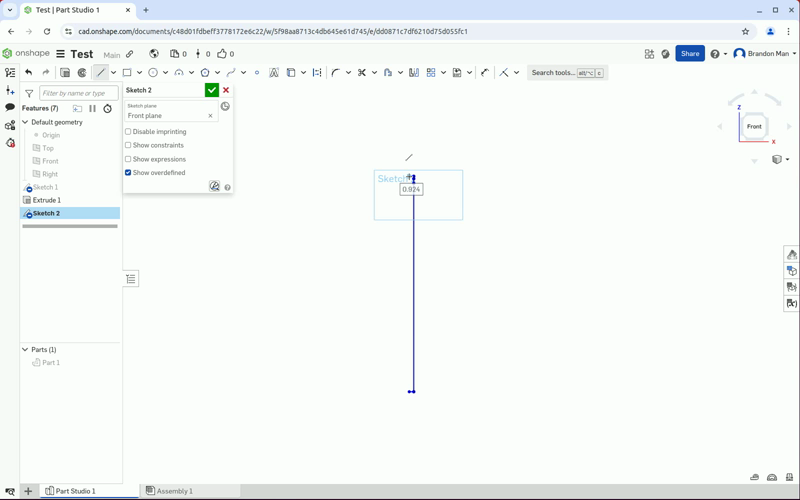
key_down(shift)
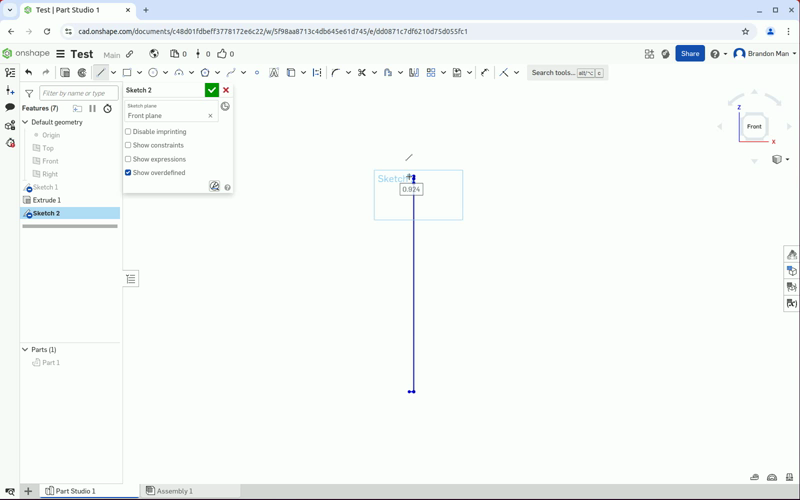
mouse_move(409, 391)
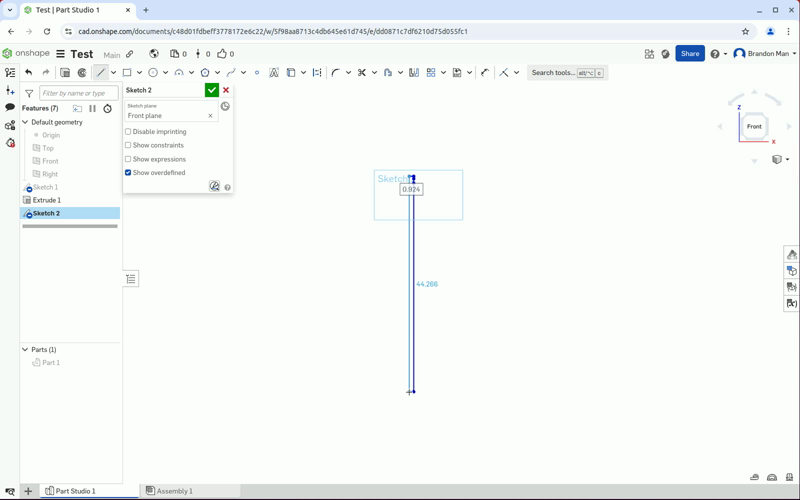
scroll(6)
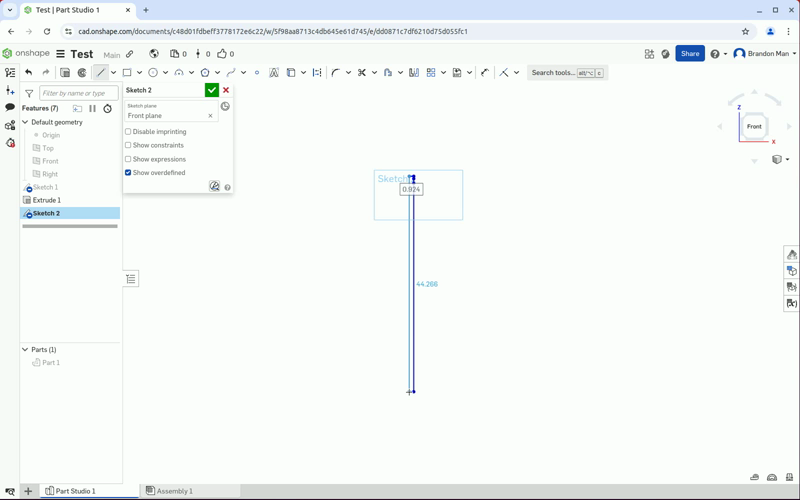
scroll(6)
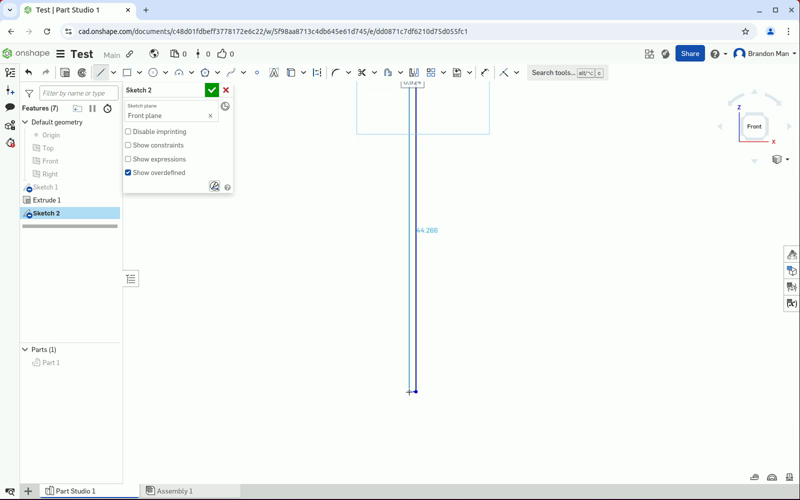
scroll(6)
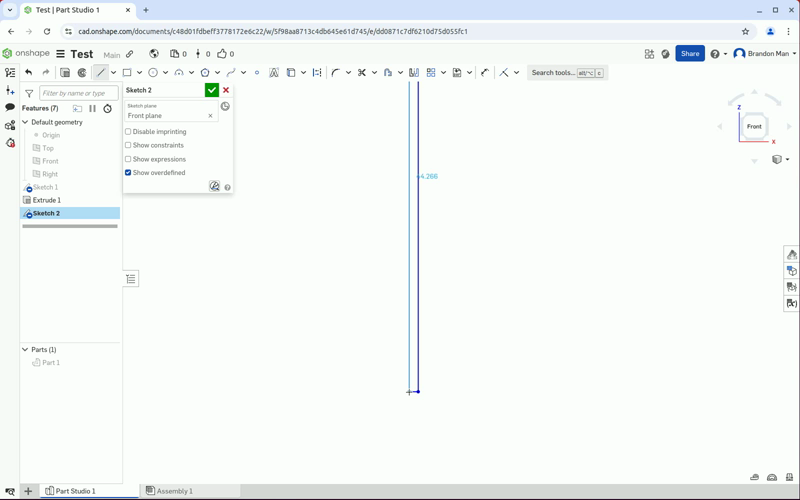
scroll(6)
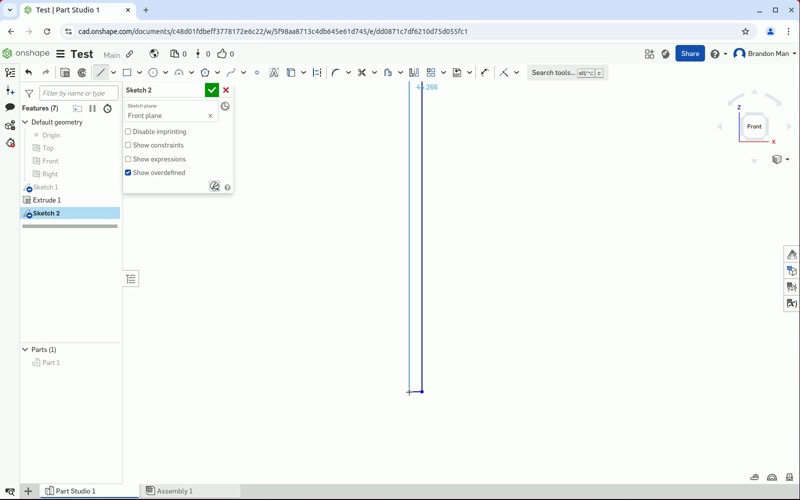
scroll(6)
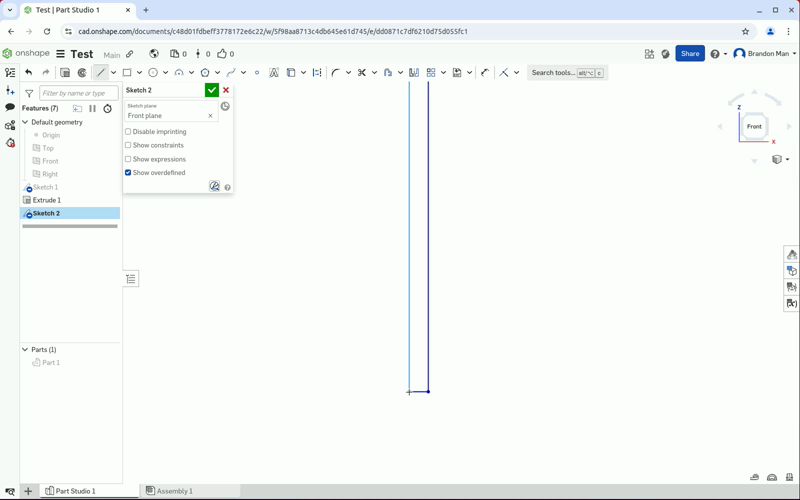
scroll(6)
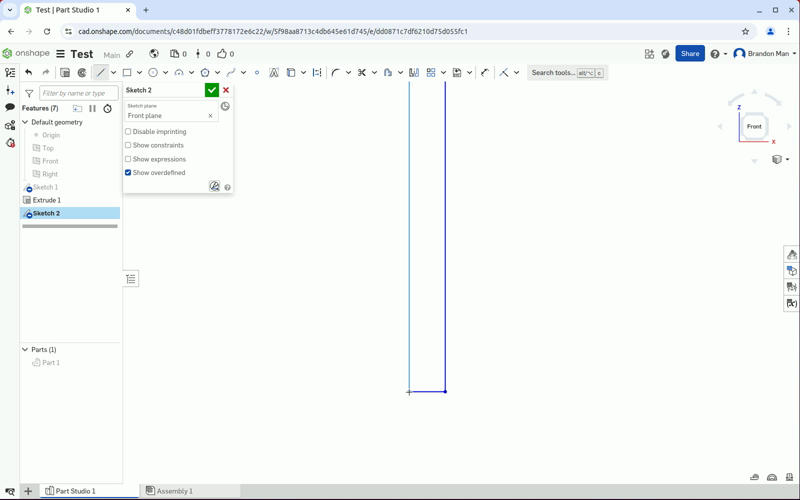
scroll(6)
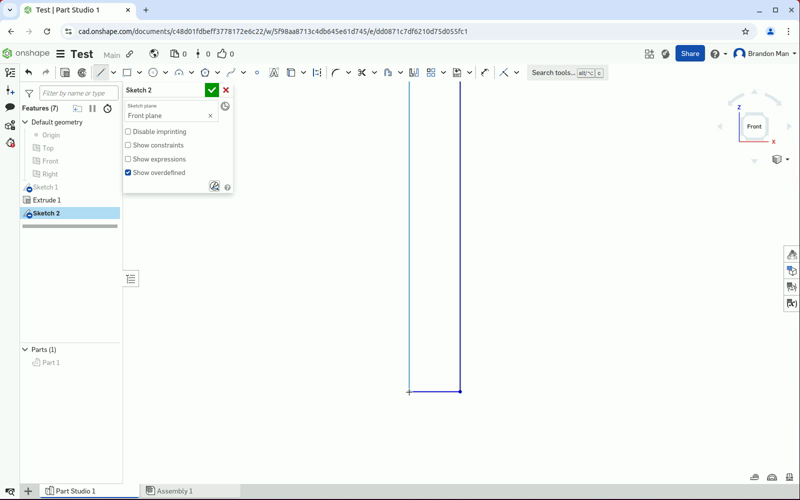
key_up(shift)
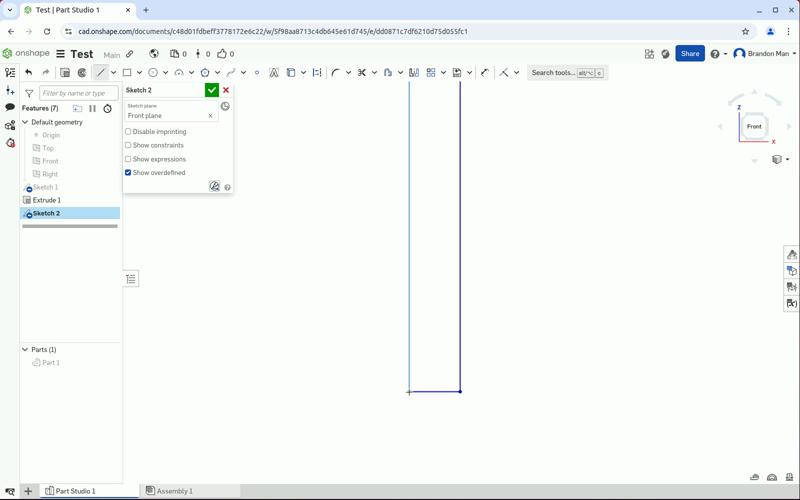
click(409, 391)
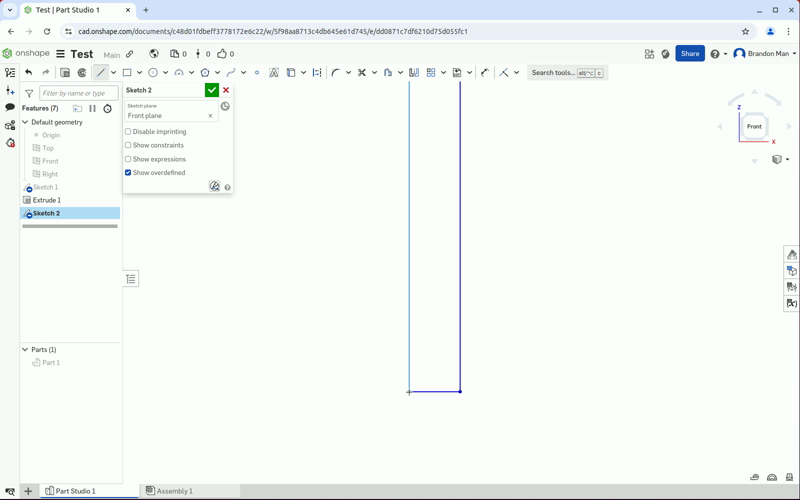
scroll(-6)
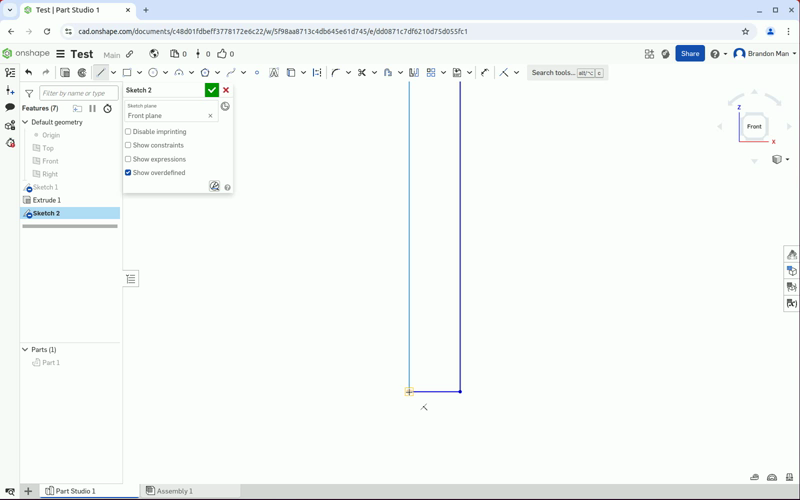
scroll(-6)
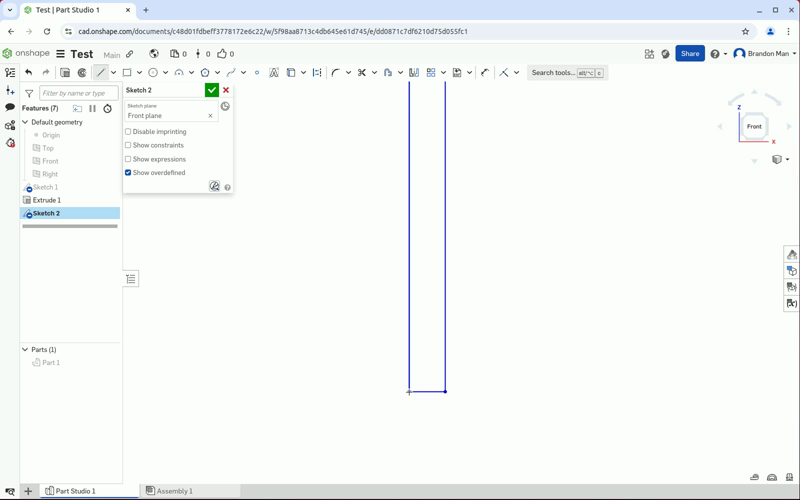
scroll(-6)
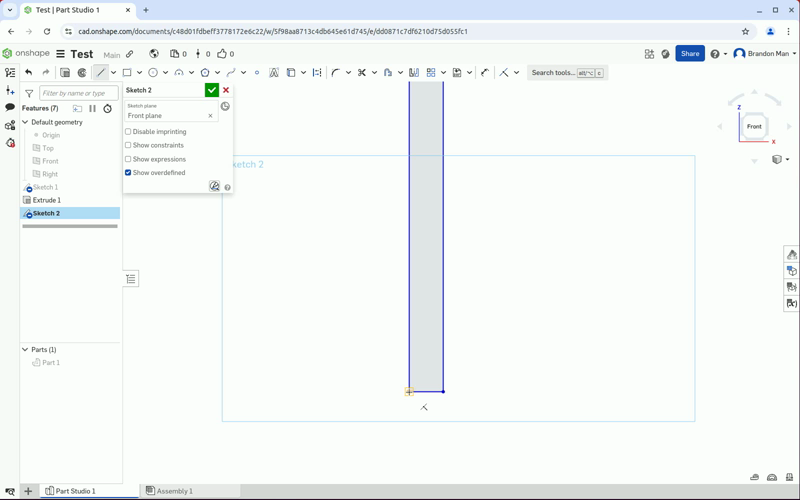
scroll(-6)
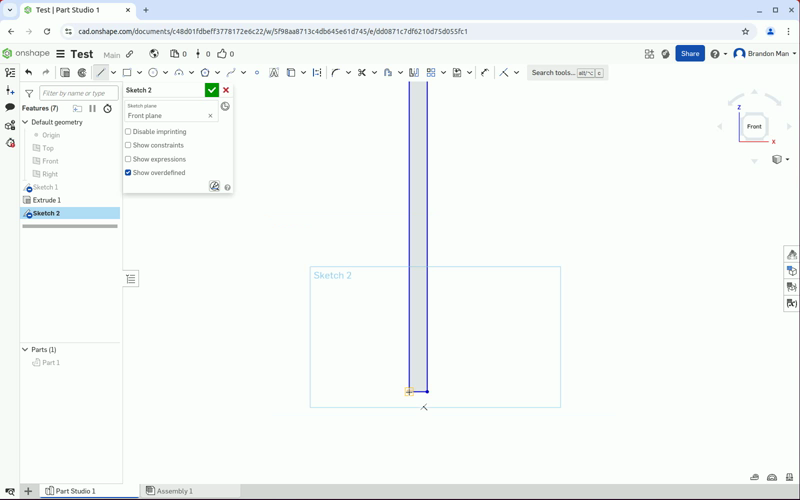
scroll(-6)
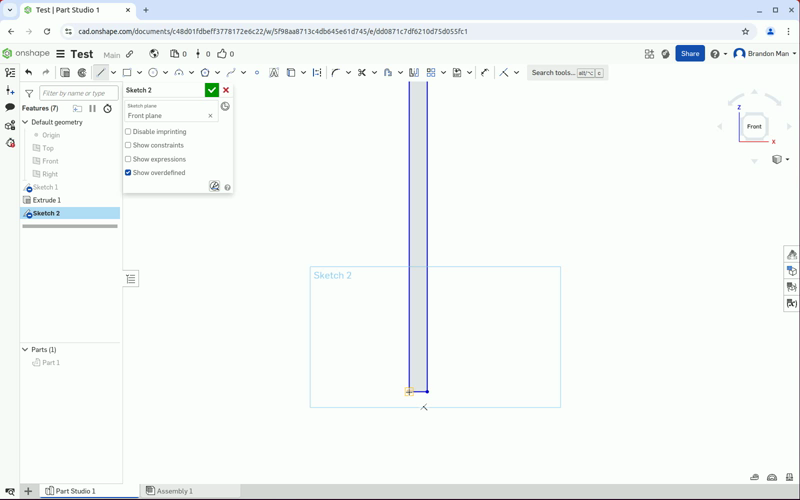
scroll(-6)
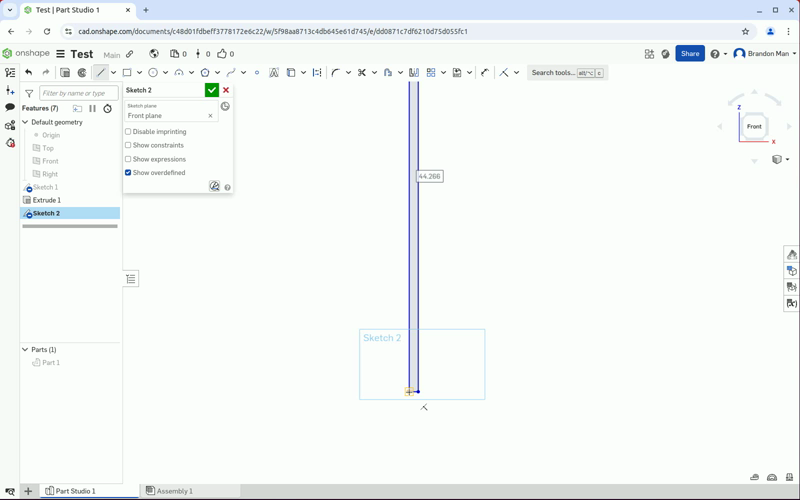
scroll(-6)
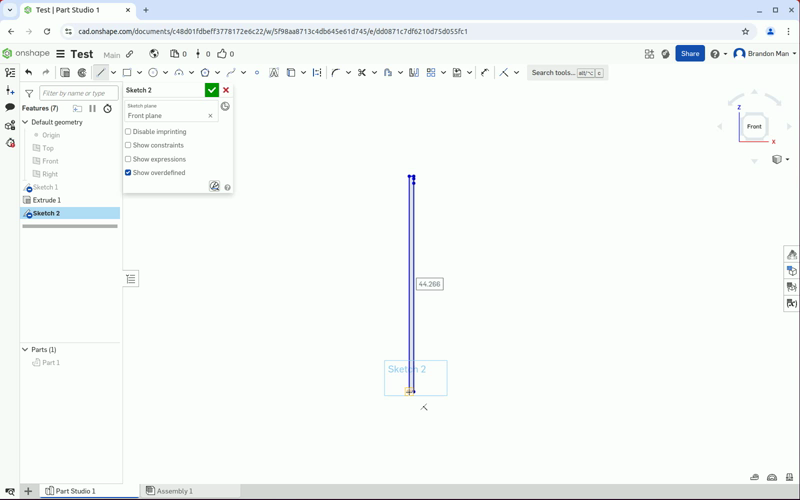
key(esc)
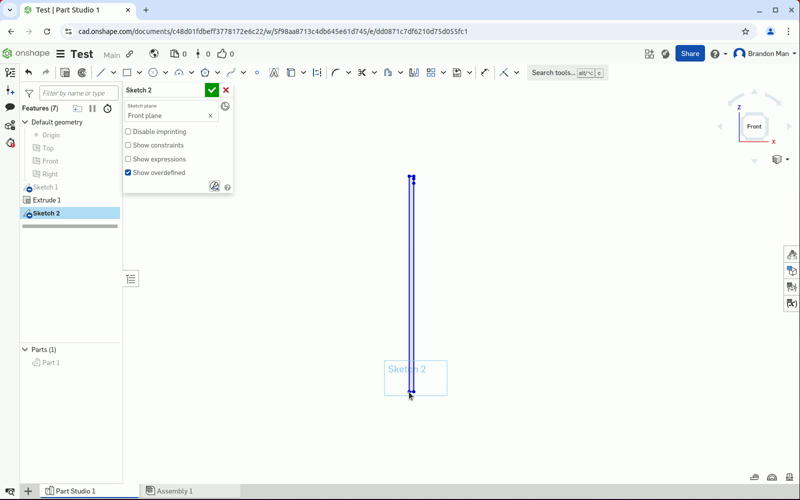
mouse_move(409, 384)
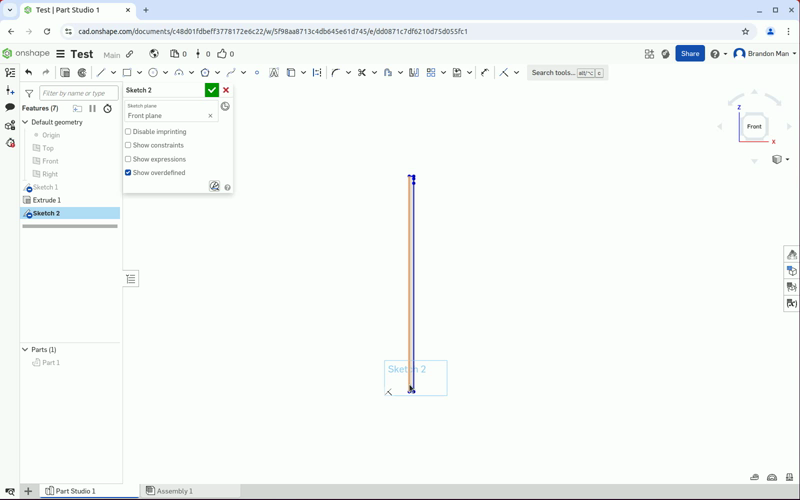
scroll(6)
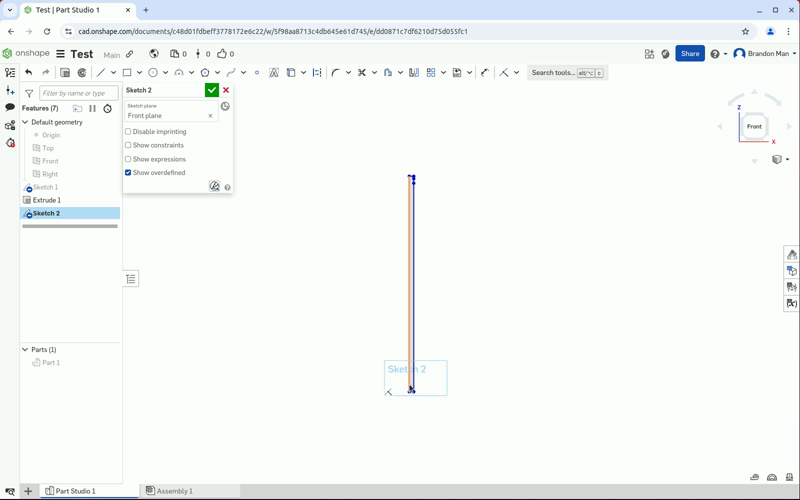
scroll(6)
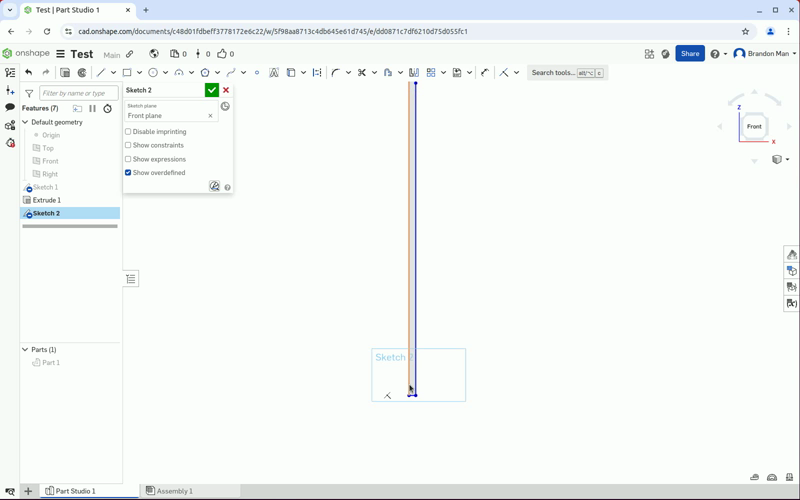
scroll(6)
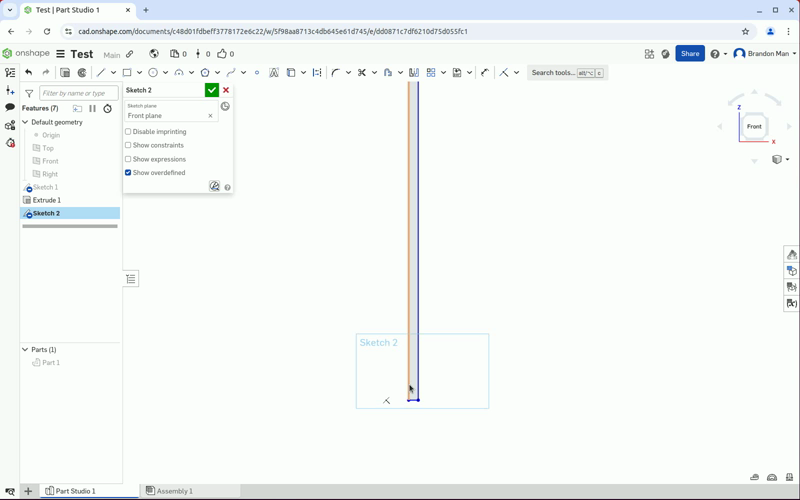
scroll(6)
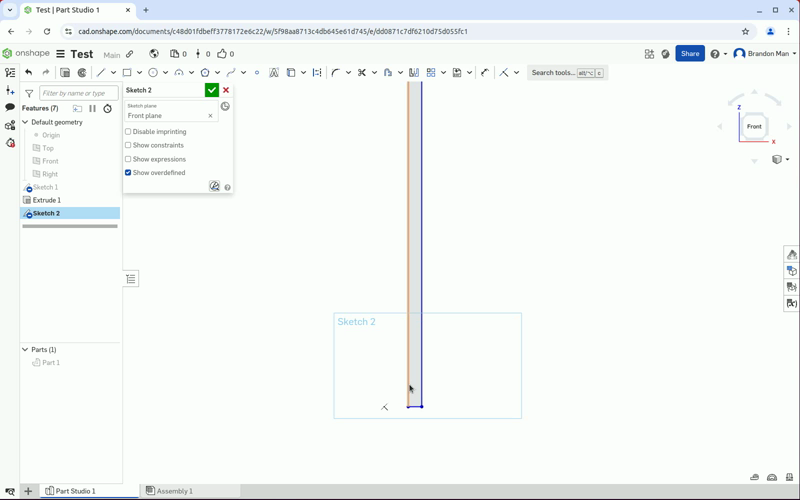
scroll(6)
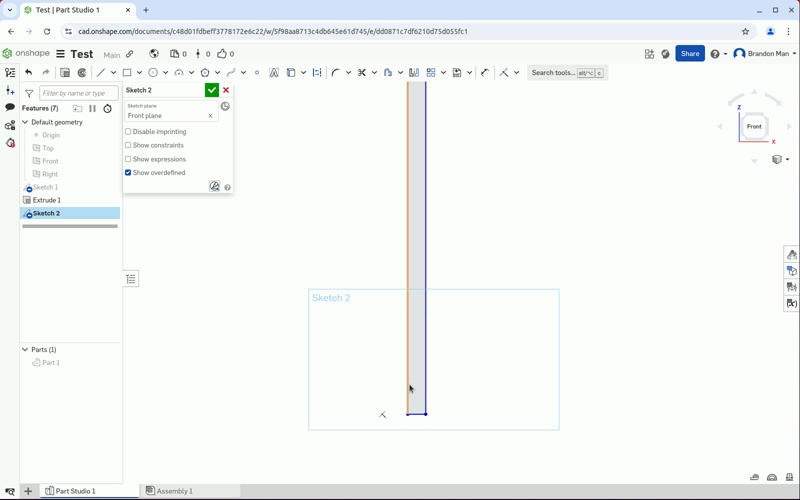
scroll(6)
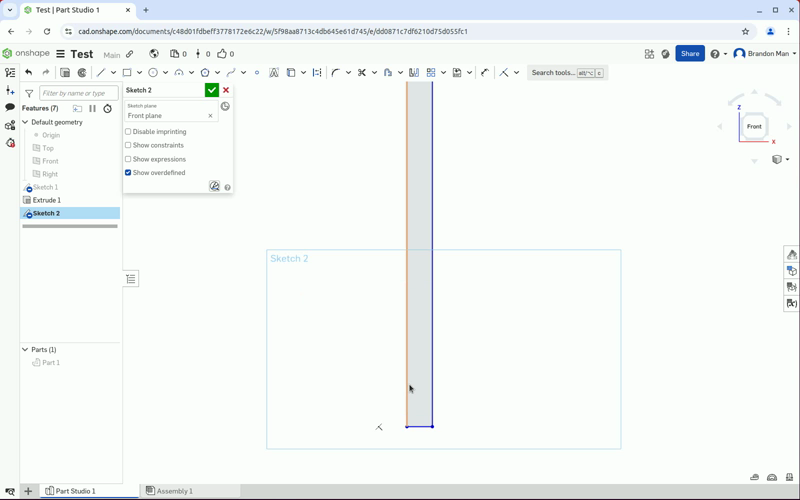
scroll(6)
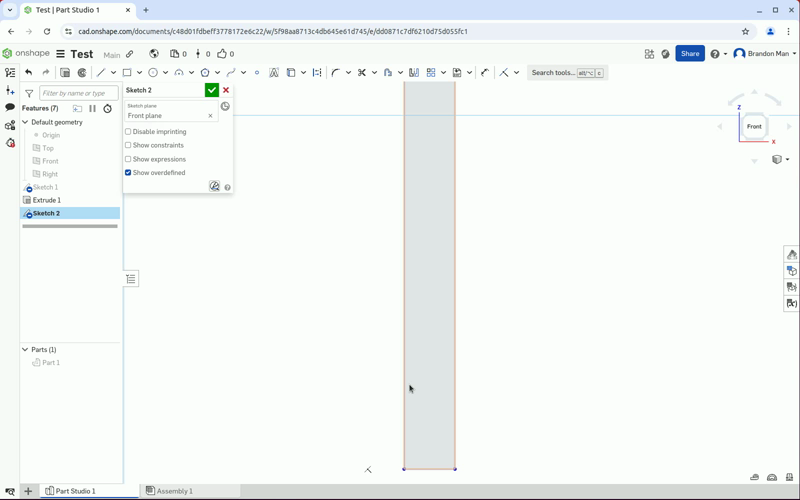
click(409, 384)
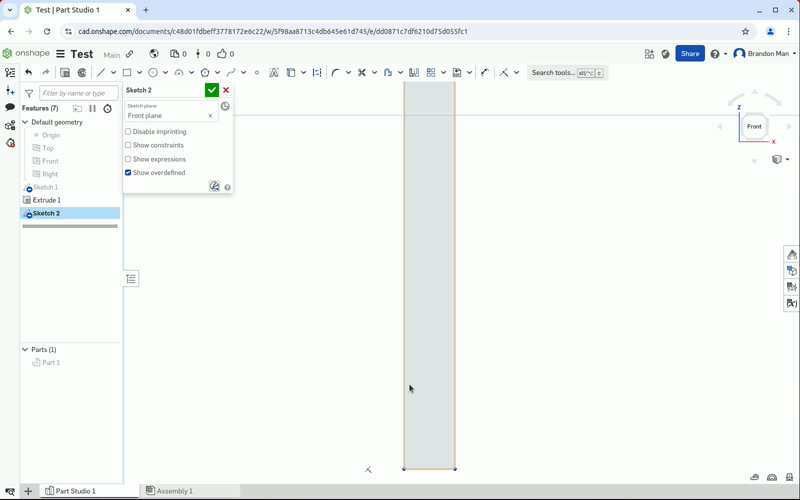
scroll(-6)
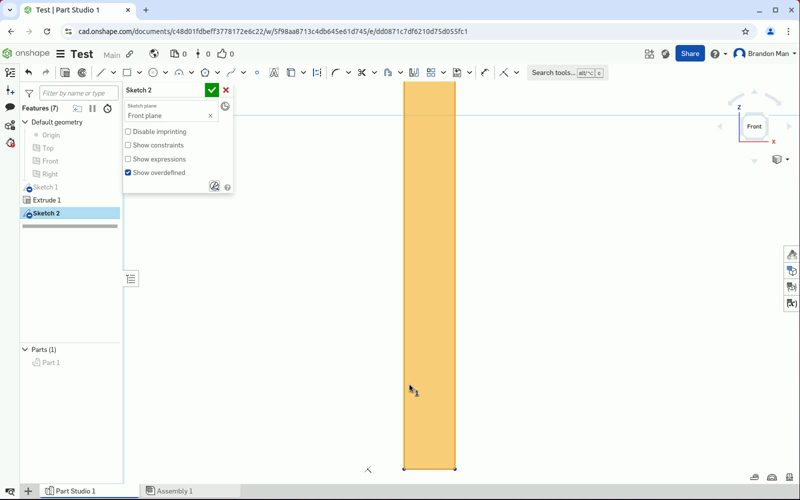
scroll(-6)
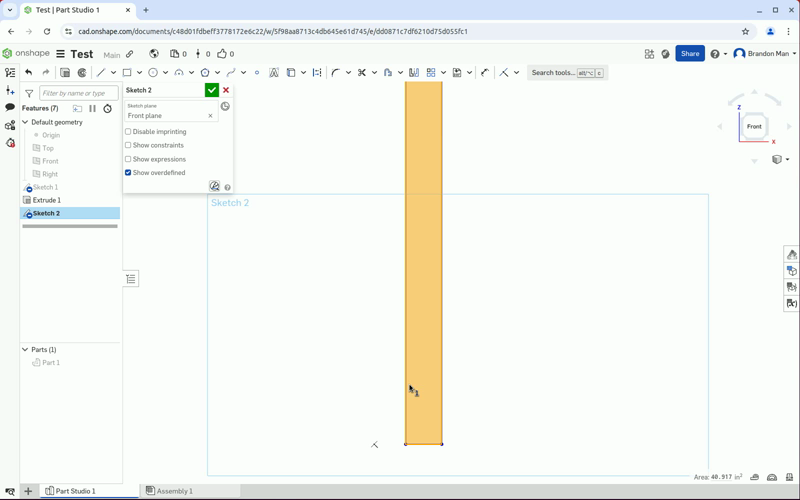
scroll(-6)
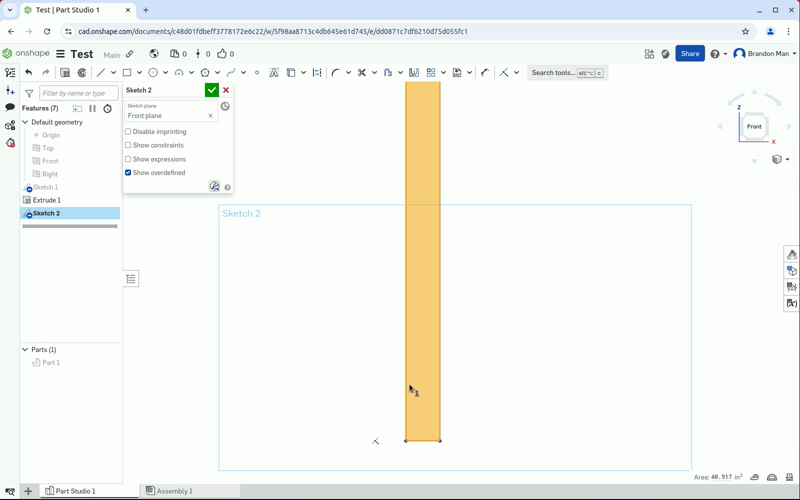
scroll(-6)
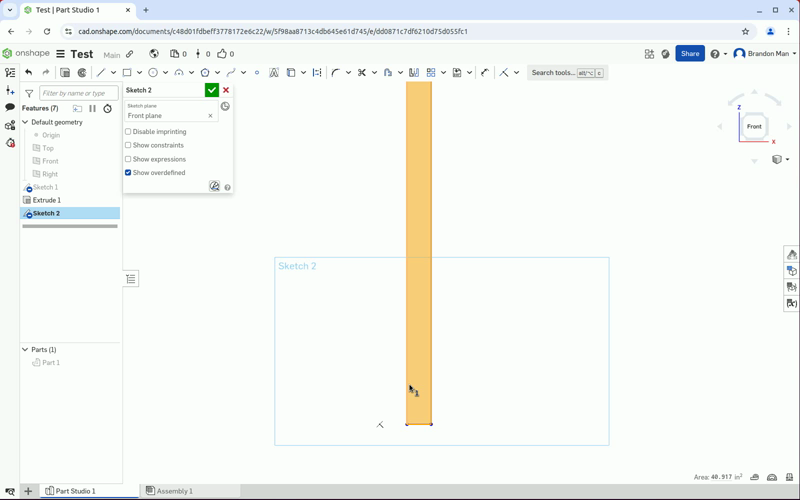
scroll(-6)
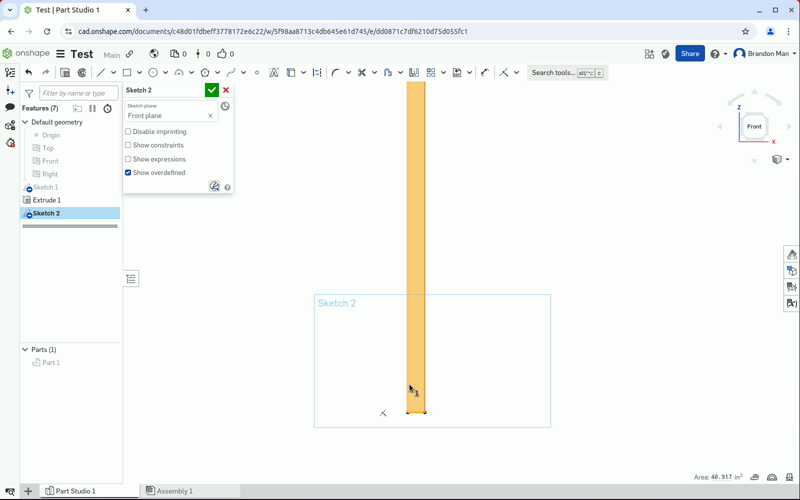
scroll(-6)
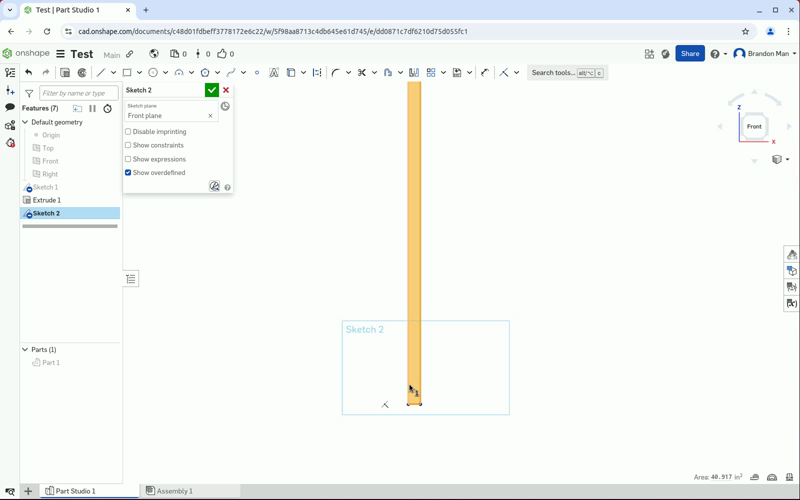
scroll(-6)
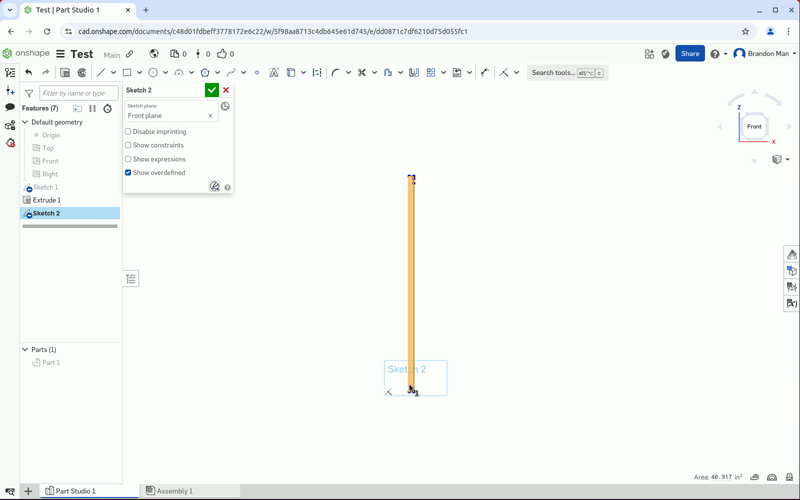
mouse_move(73, 352)
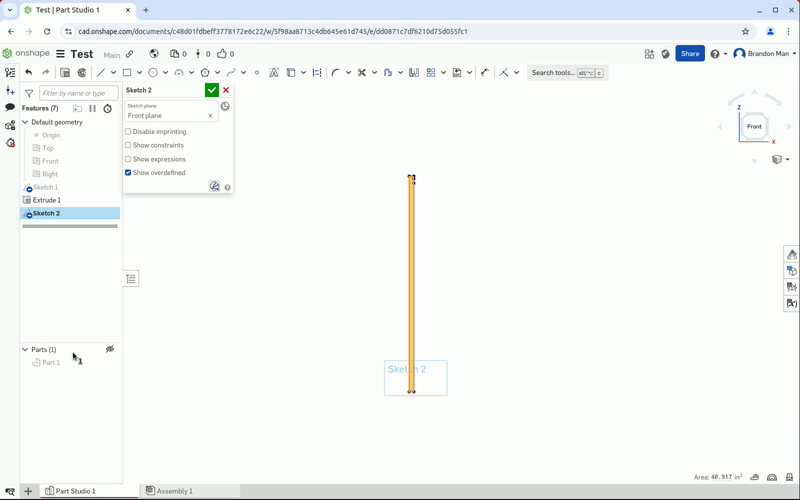
key(shift+y)
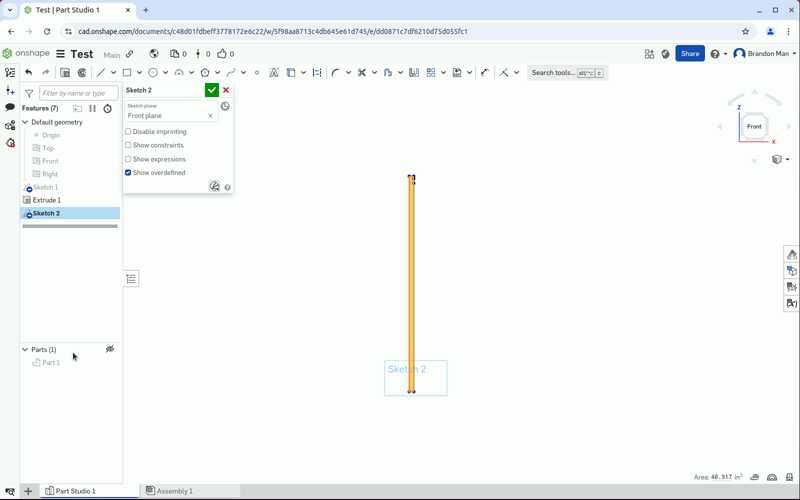
key(shift+e)
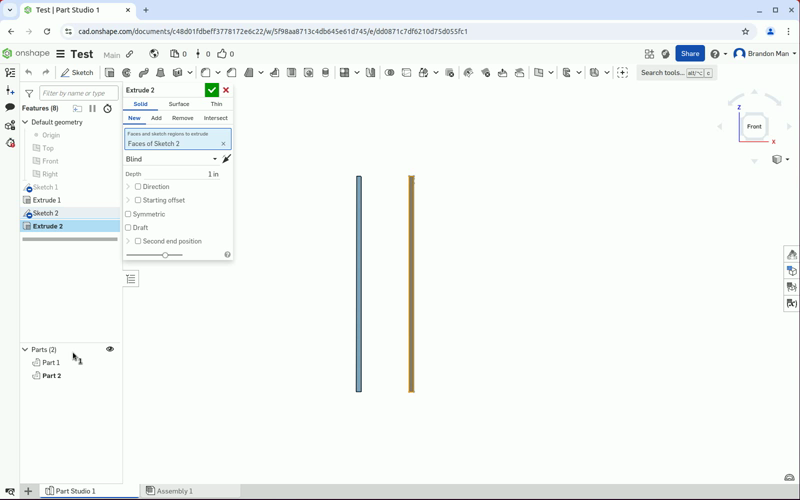
mouse_move(143, 106)
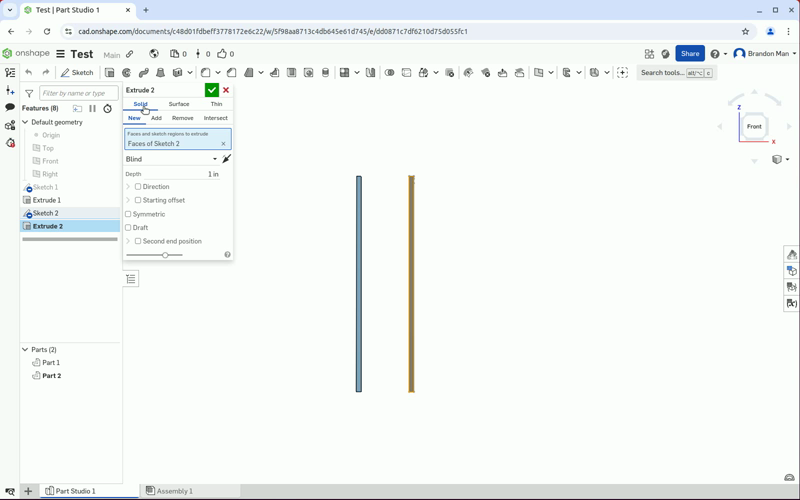
click(143, 106)
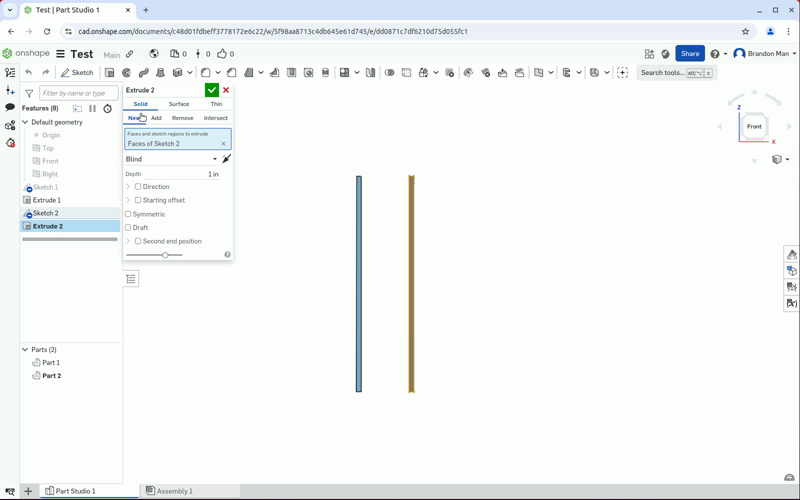
mouse_move(137, 120)
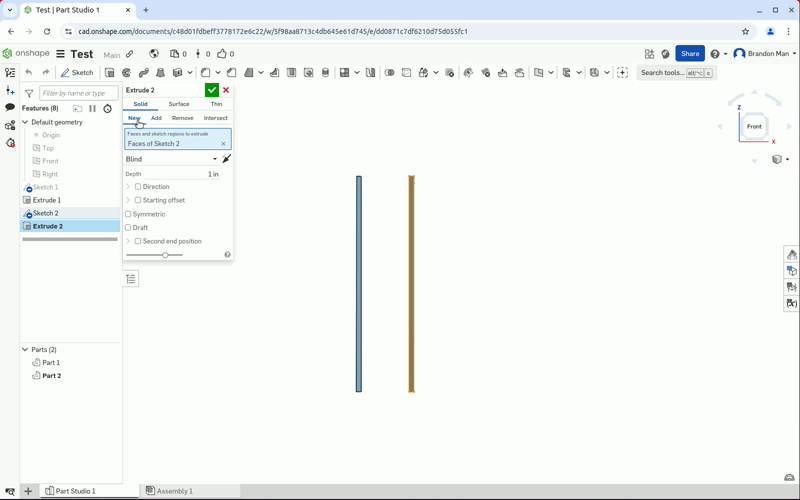
click(137, 120)
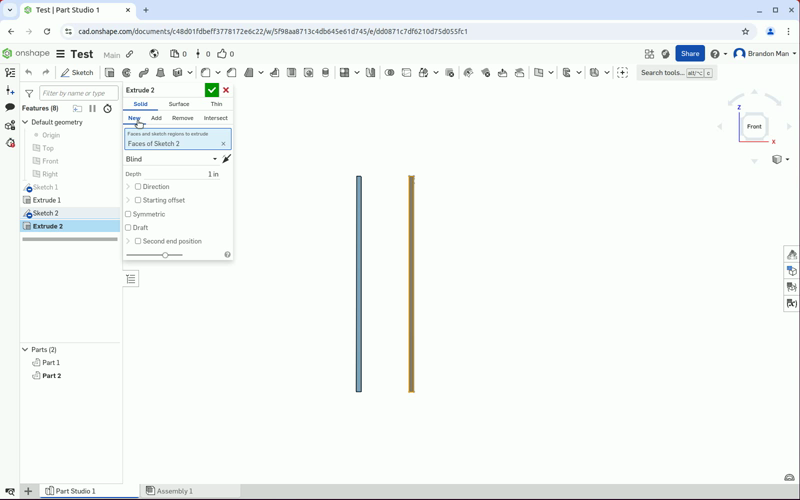
key(tab, 4)
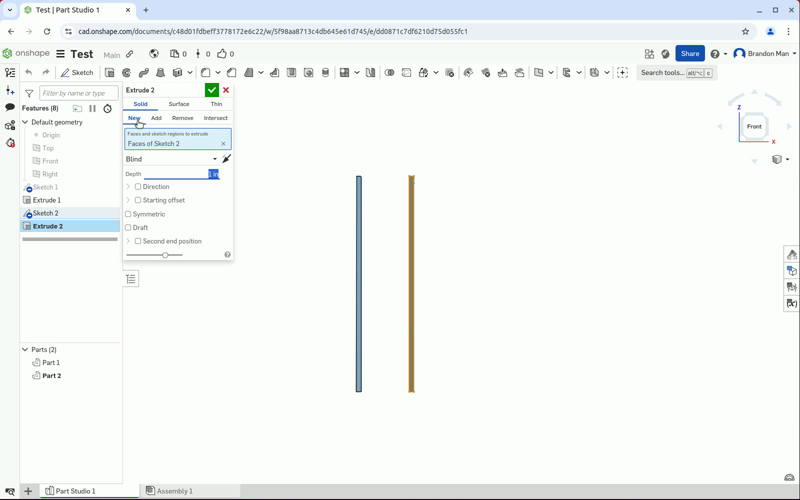
text(1.926)
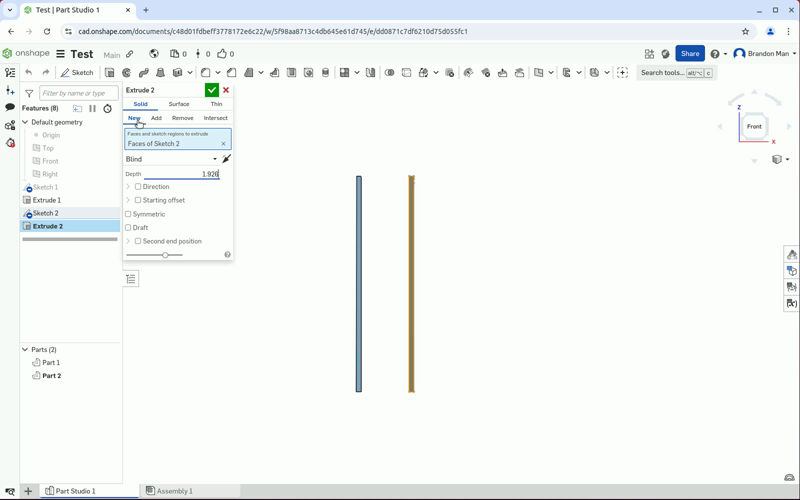
key(enter)
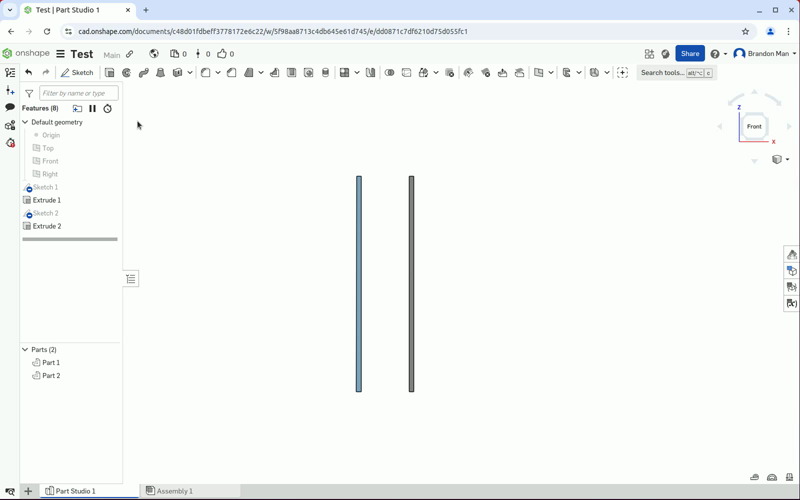
key(shift+h)
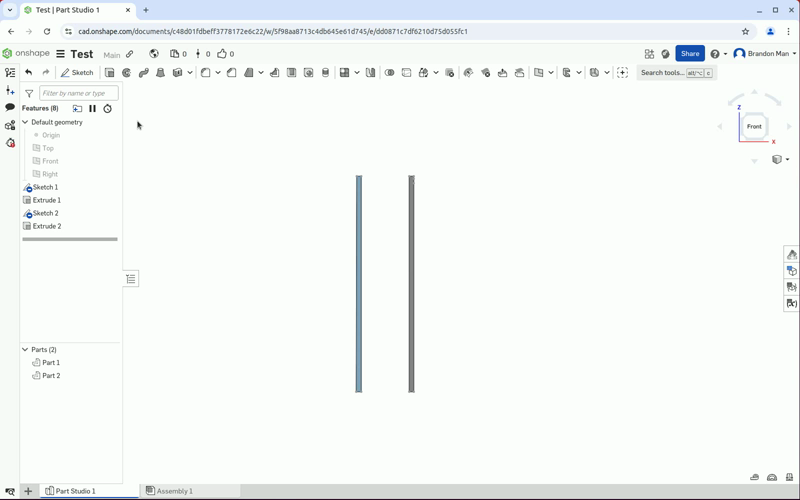
key(shift+h)
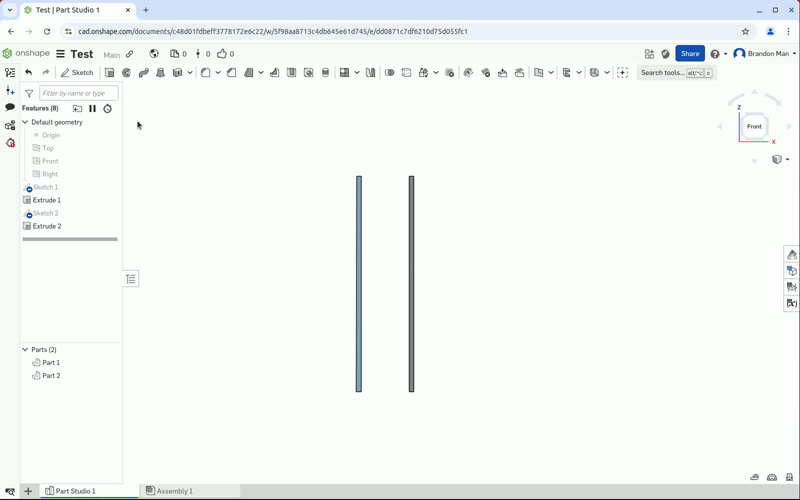
mouse_move(73, 189)
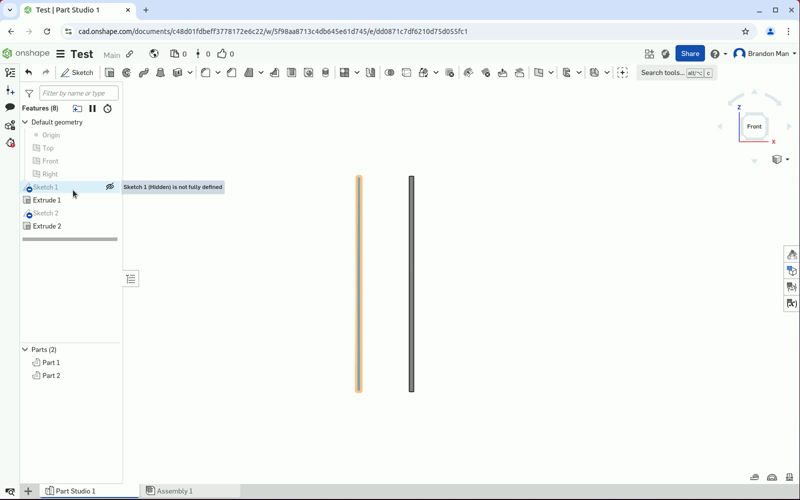
click(73, 189)
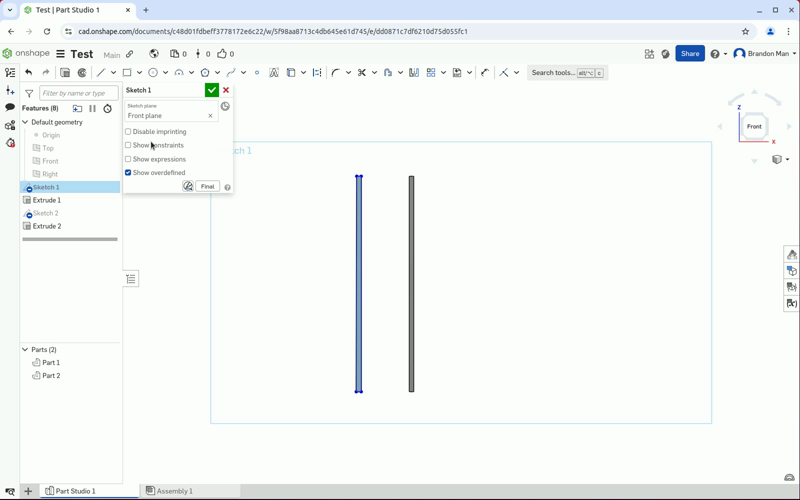
mouse_move(229, 92)
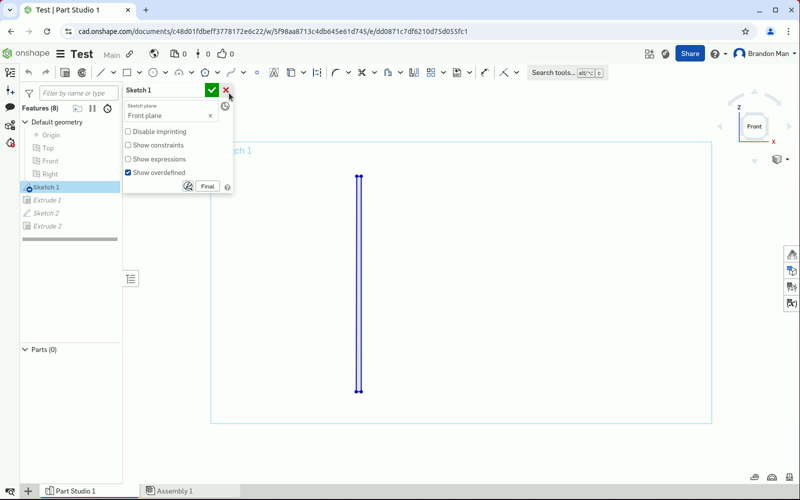
click(229, 92)
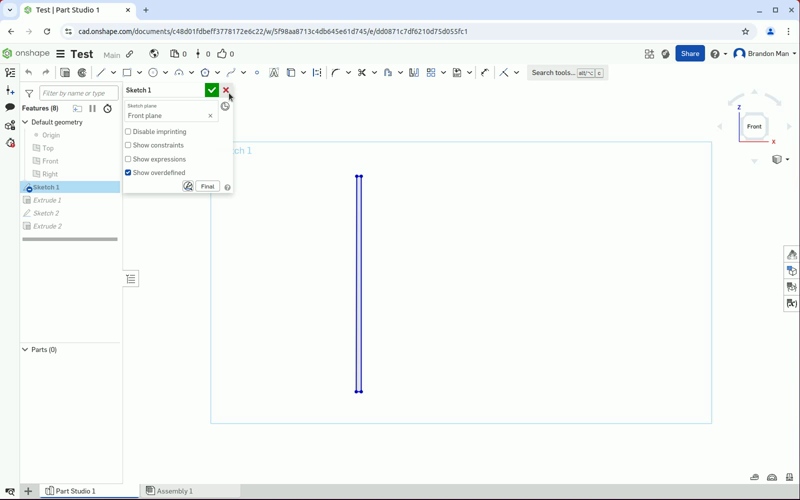
key(shift+s)
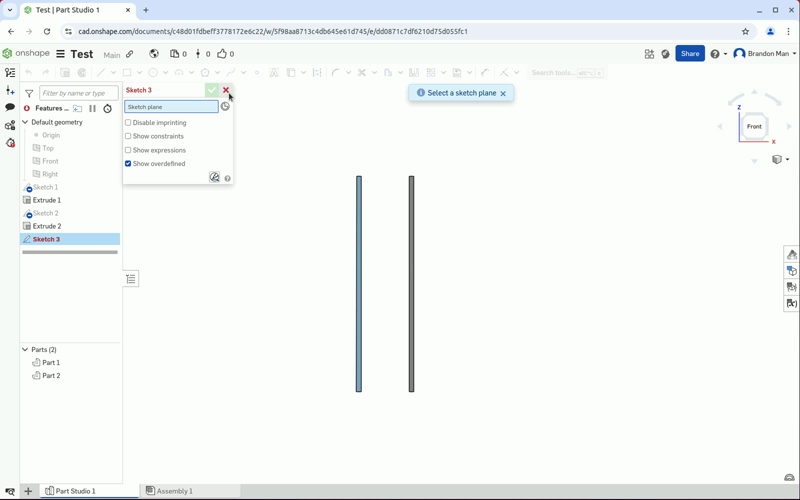
mouse_move(73, 163)
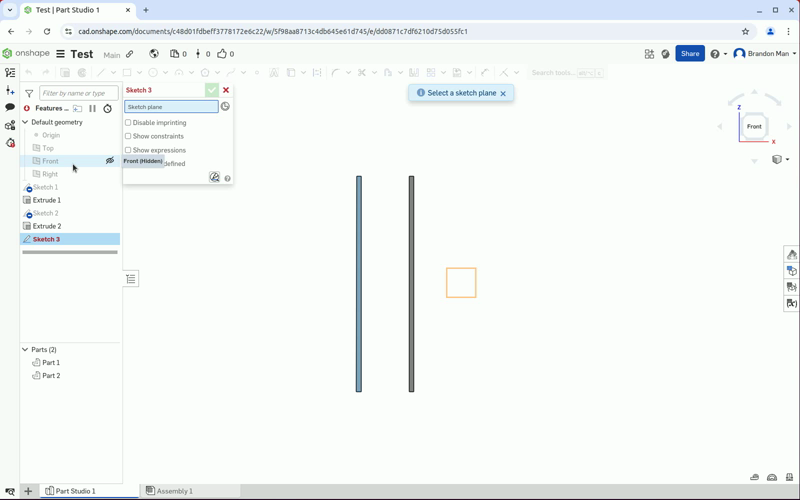
click(73, 163)
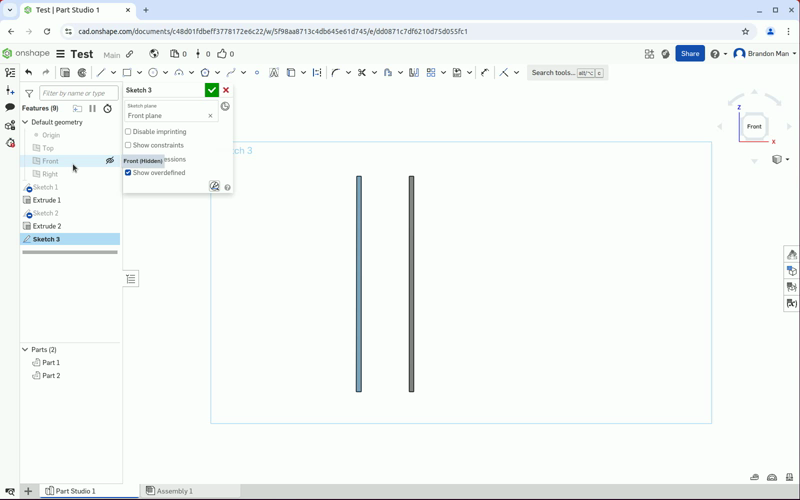
mouse_move(73, 352)
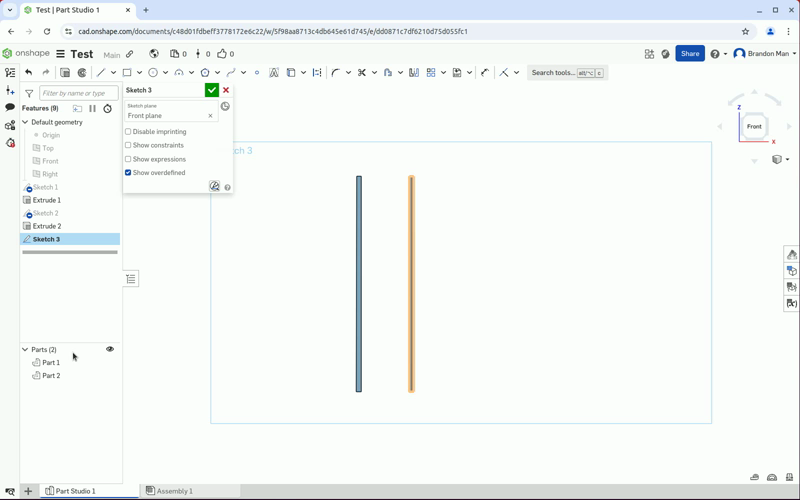
key(y)
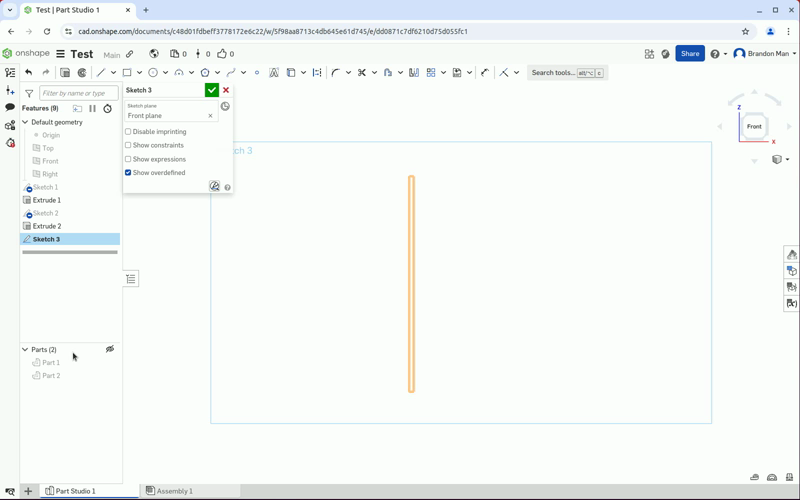
key(l)
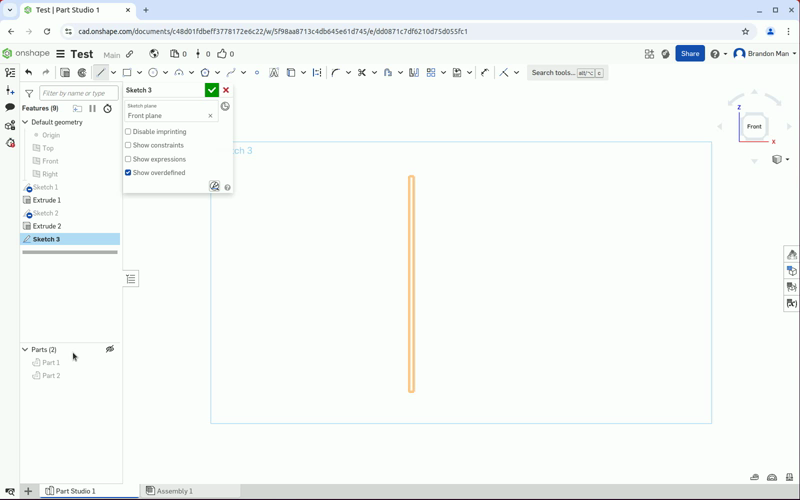
key_down(shift)
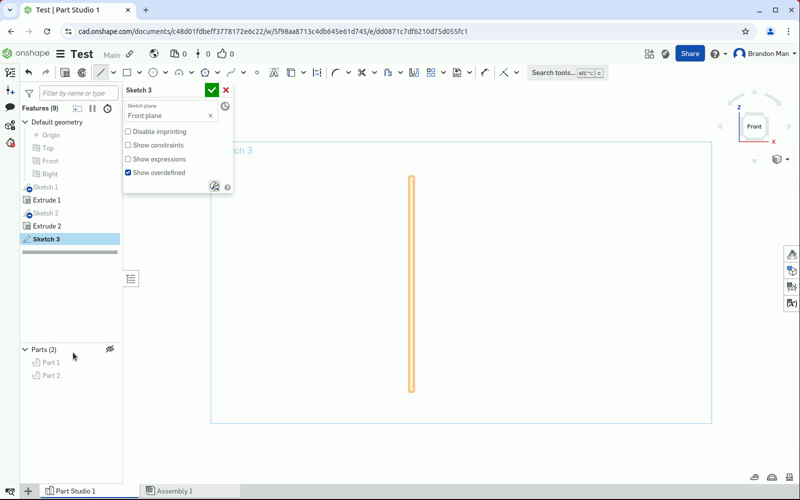
mouse_move(507, 391)
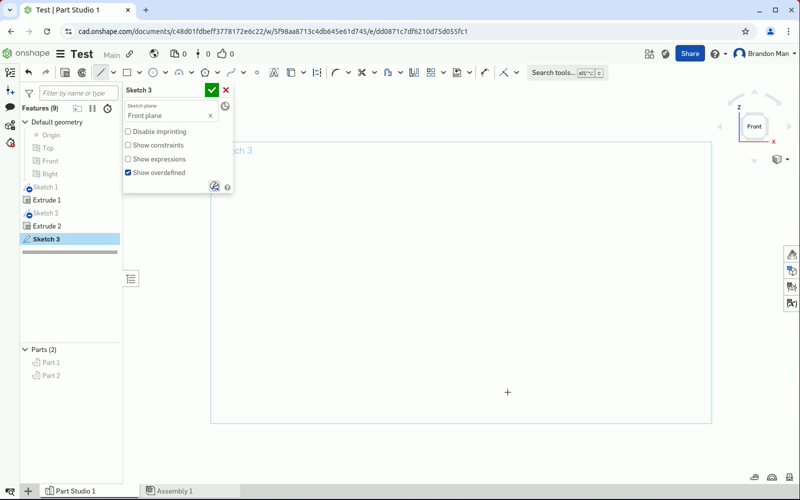
click(507, 391)
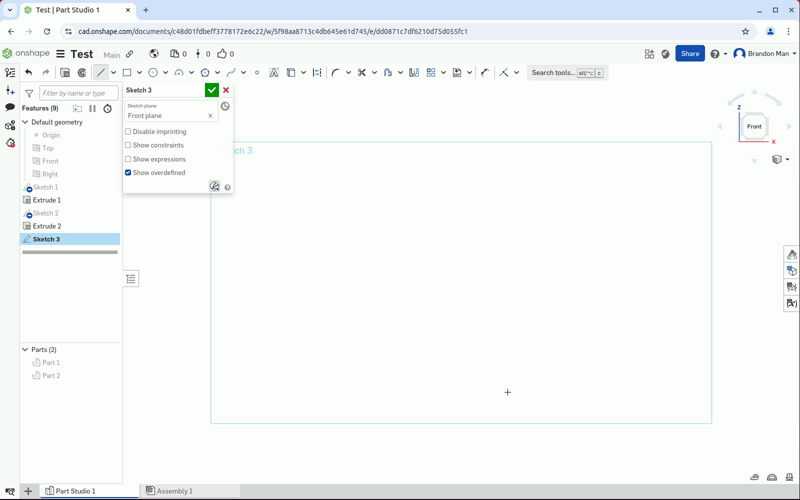
key_up(shift)
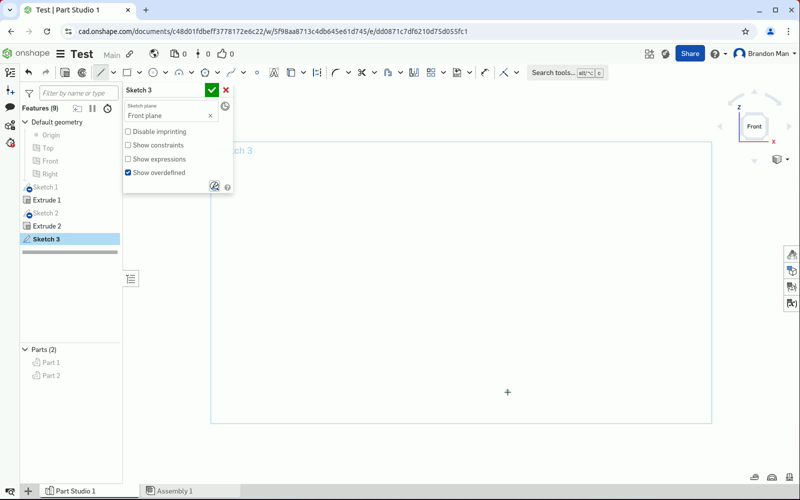
key_down(shift)
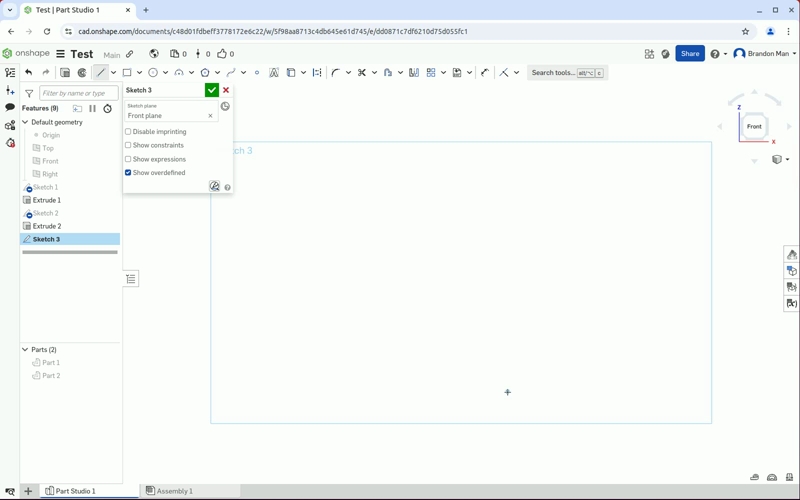
mouse_move(537, 391)
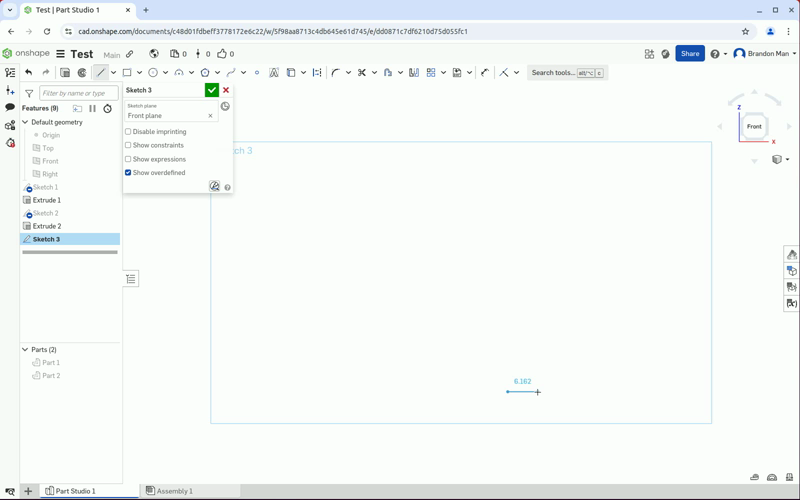
mouse_move(512, 391)
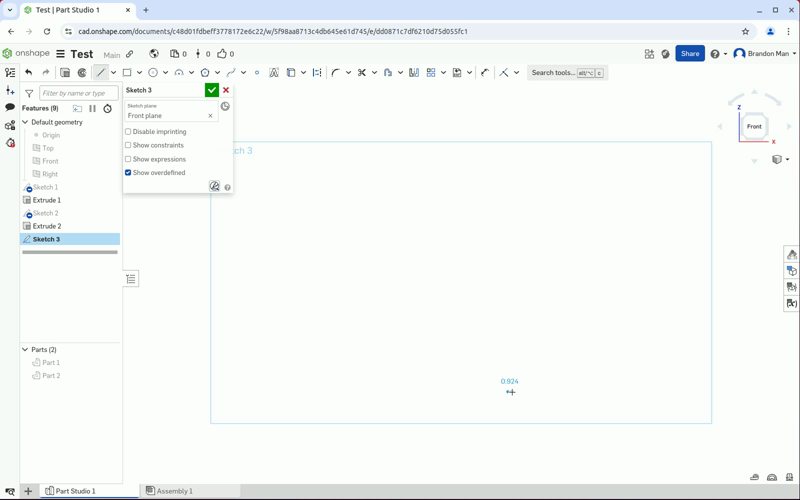
scroll(6)
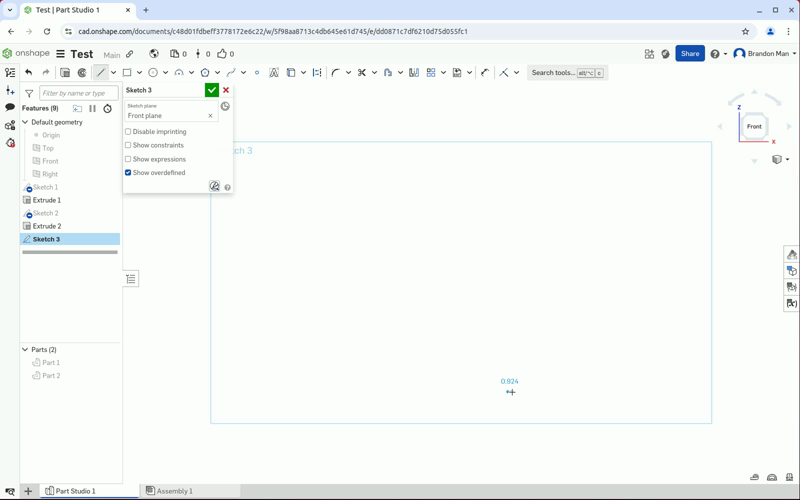
scroll(6)
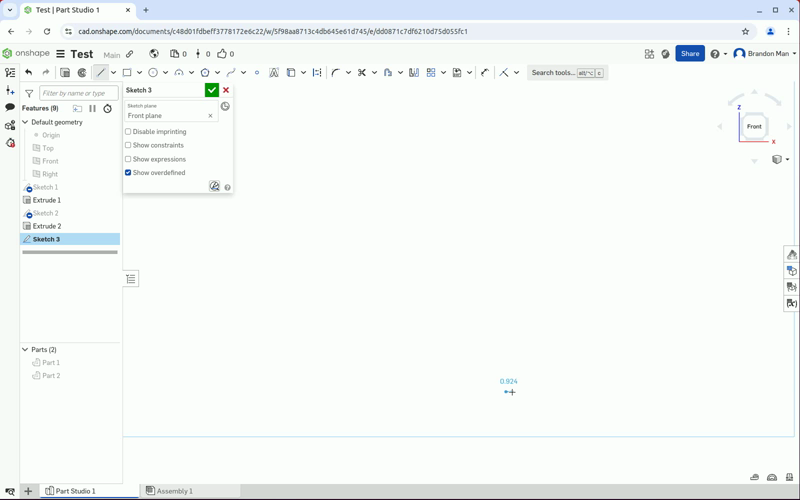
scroll(6)
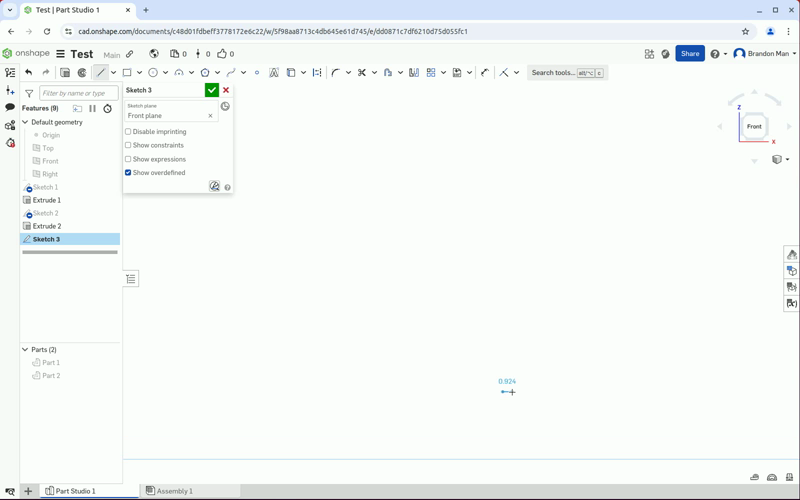
scroll(6)
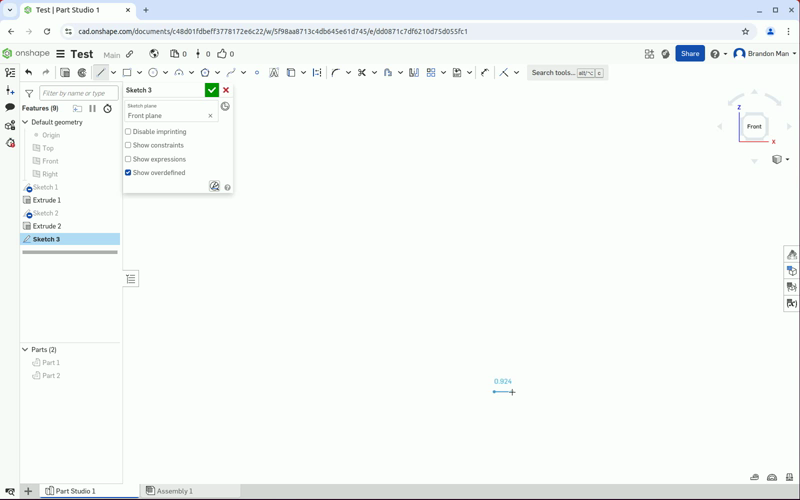
scroll(6)
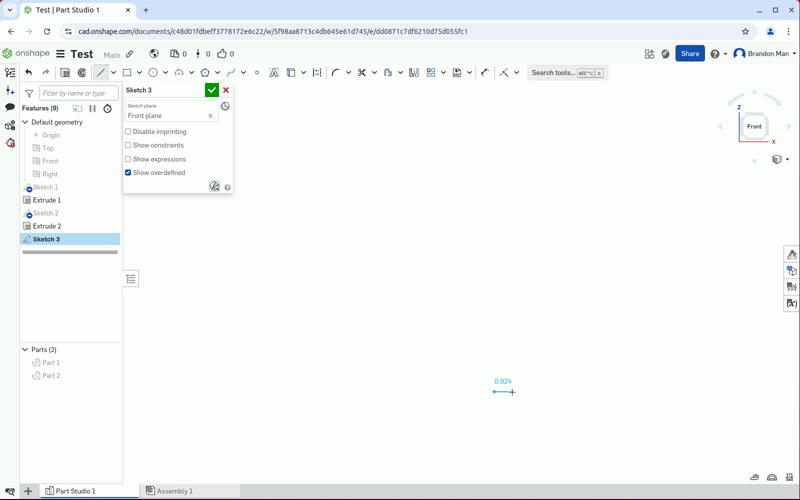
scroll(6)
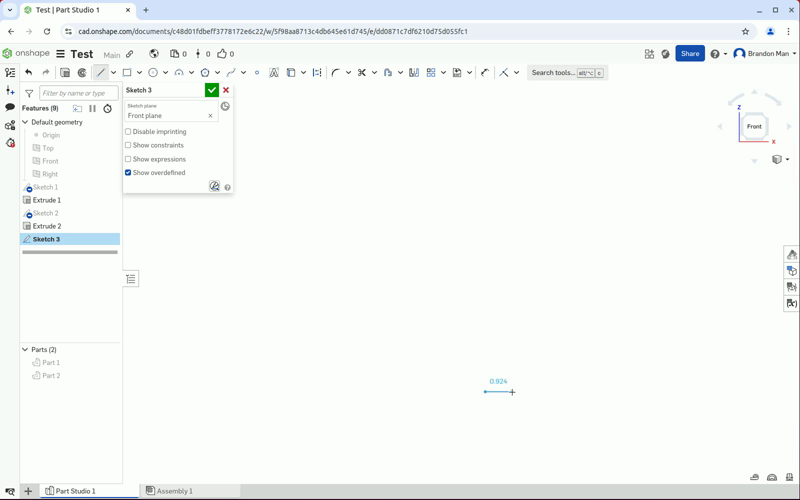
scroll(6)
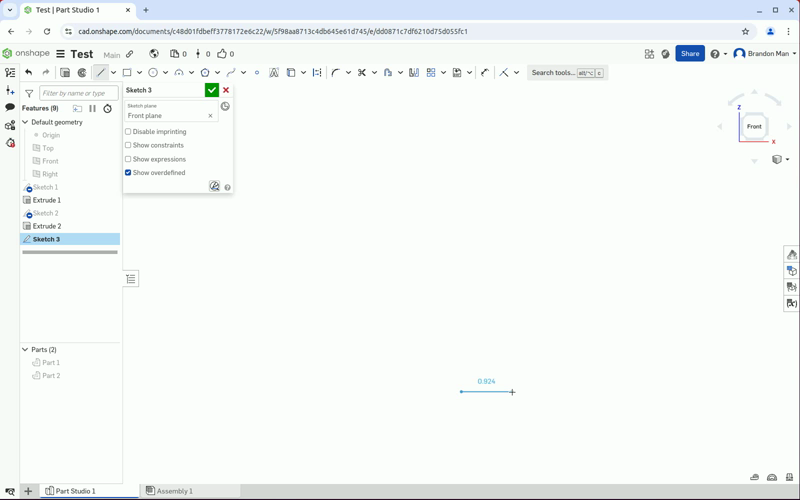
click(512, 391)
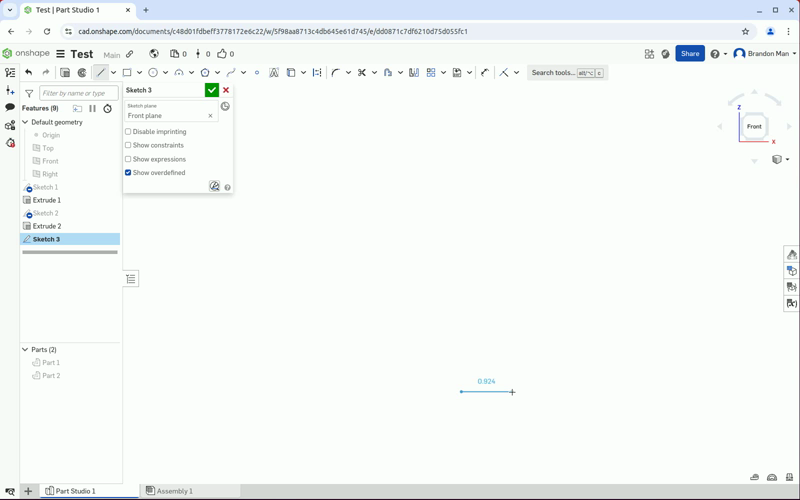
scroll(-6)
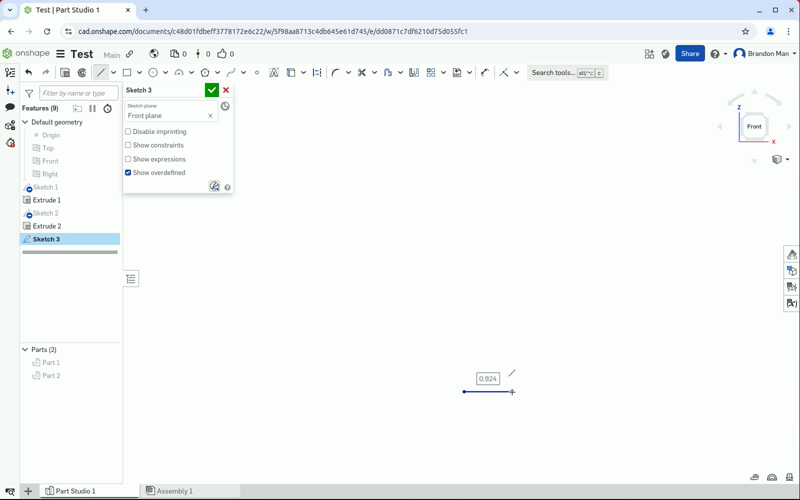
scroll(-6)
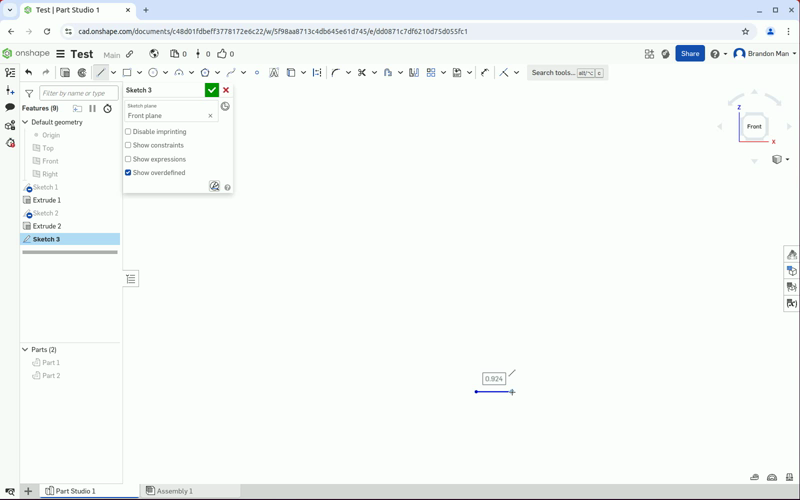
scroll(-6)
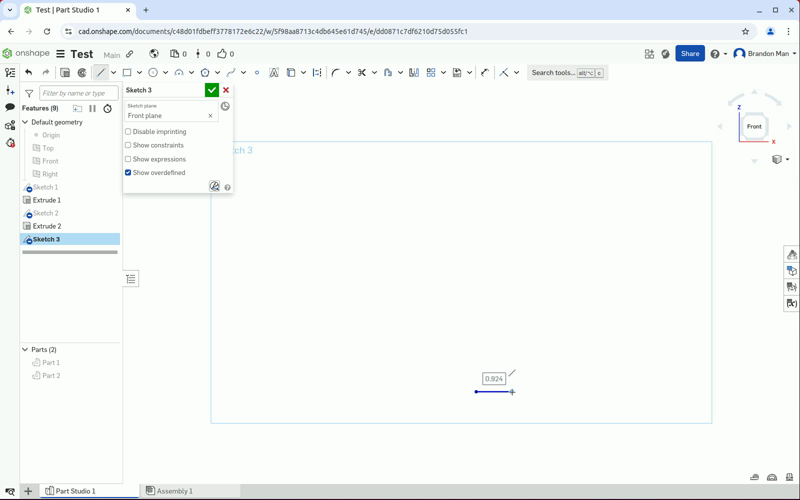
scroll(-6)
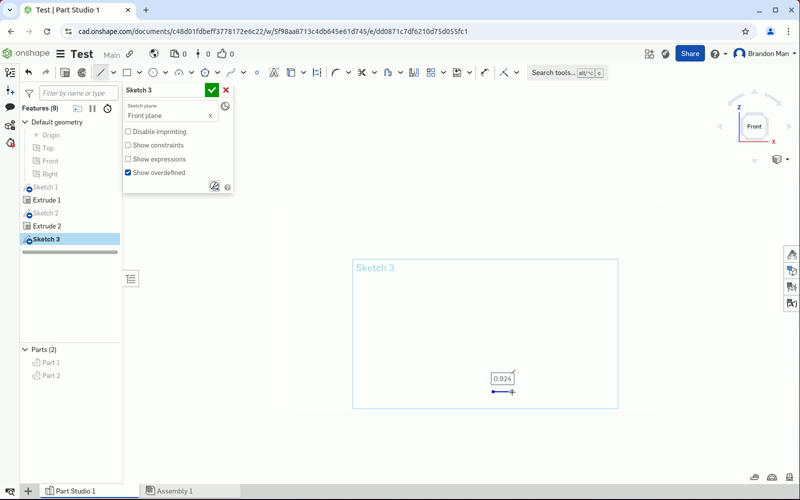
scroll(-6)
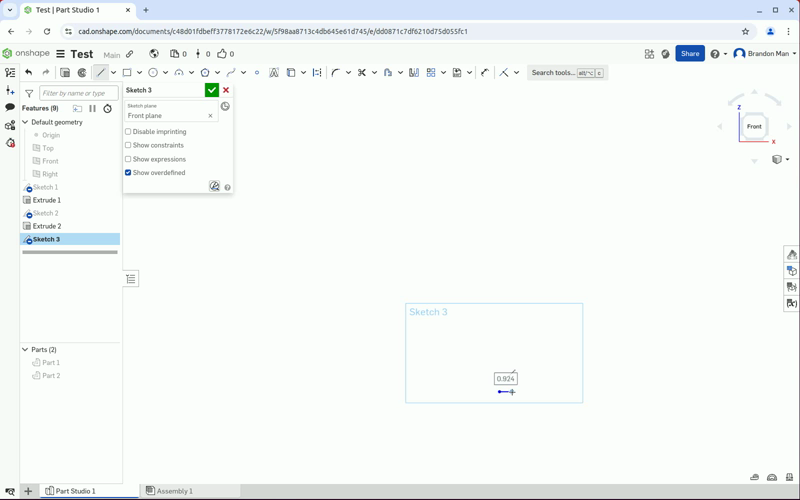
scroll(-6)
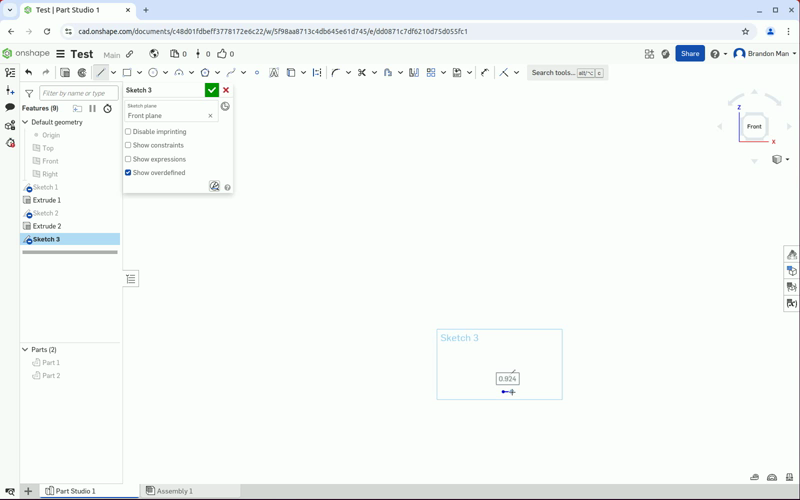
scroll(-6)
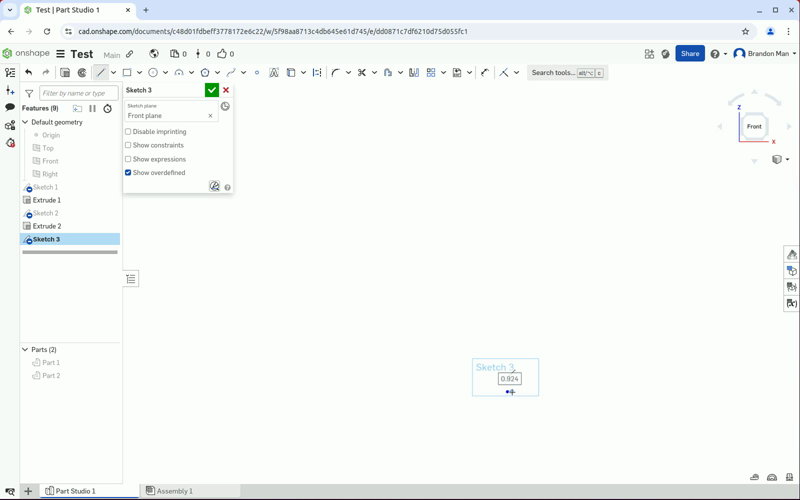
key_up(shift)
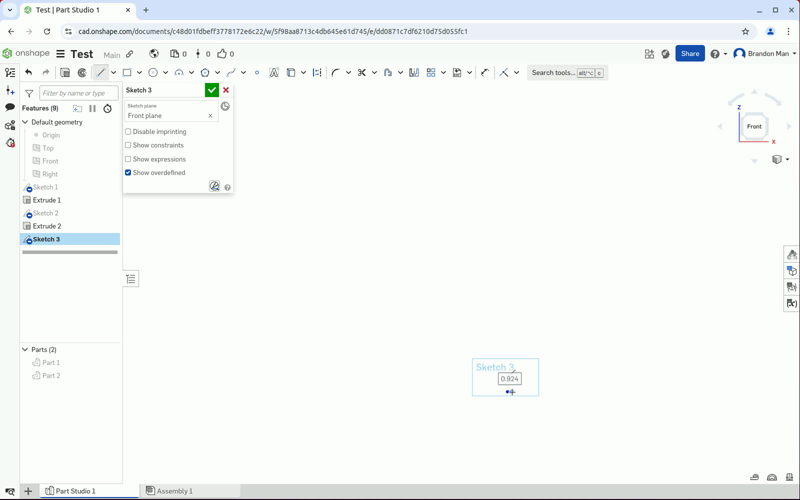
key_down(shift)
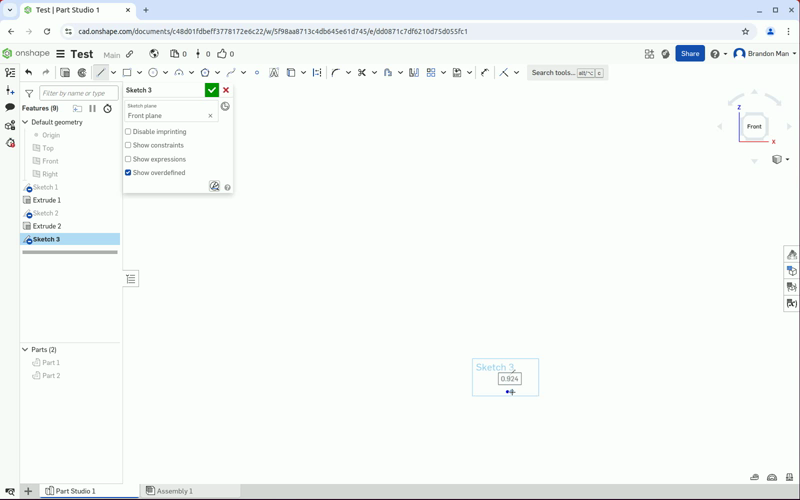
mouse_move(512, 176)
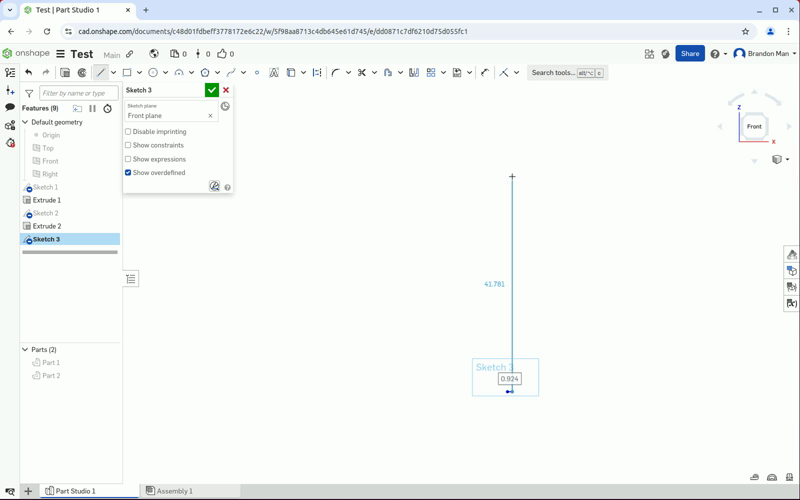
click(512, 176)
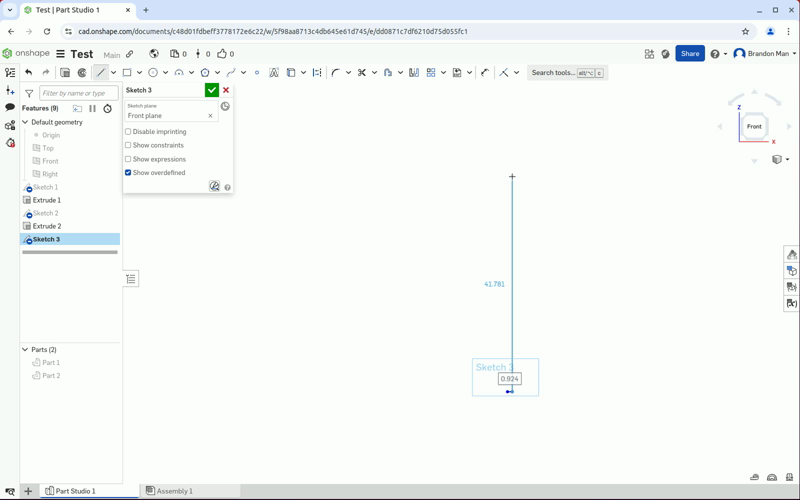
key_up(shift)
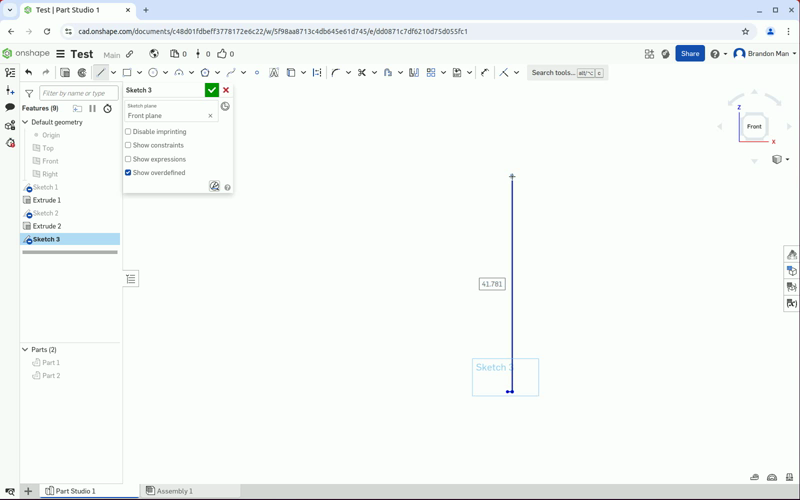
key_down(shift)
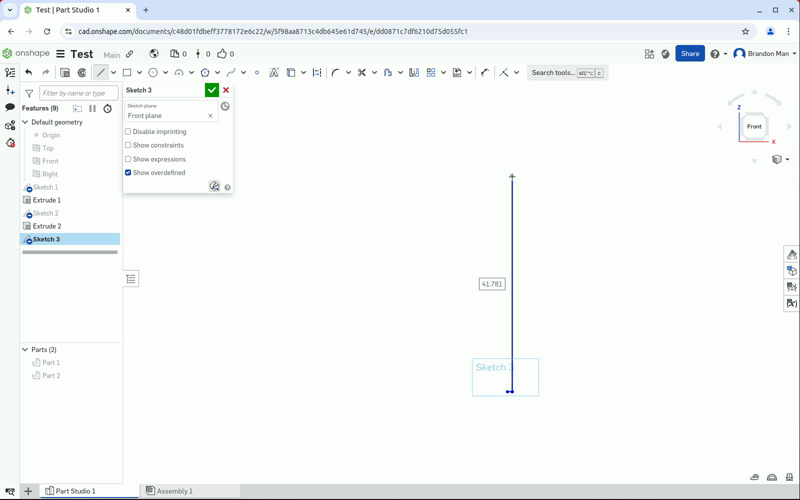
mouse_move(542, 176)
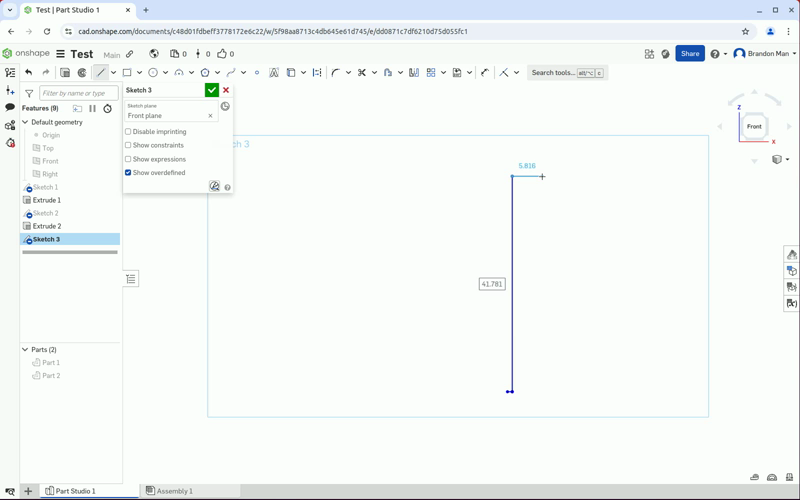
mouse_move(507, 176)
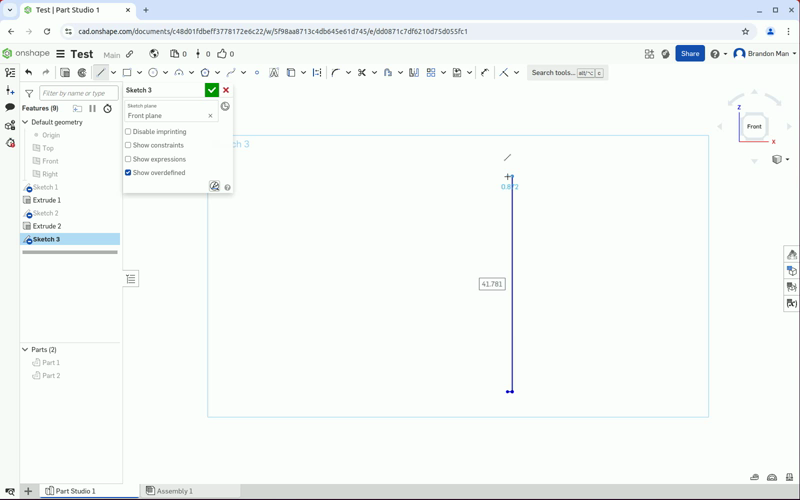
scroll(6)
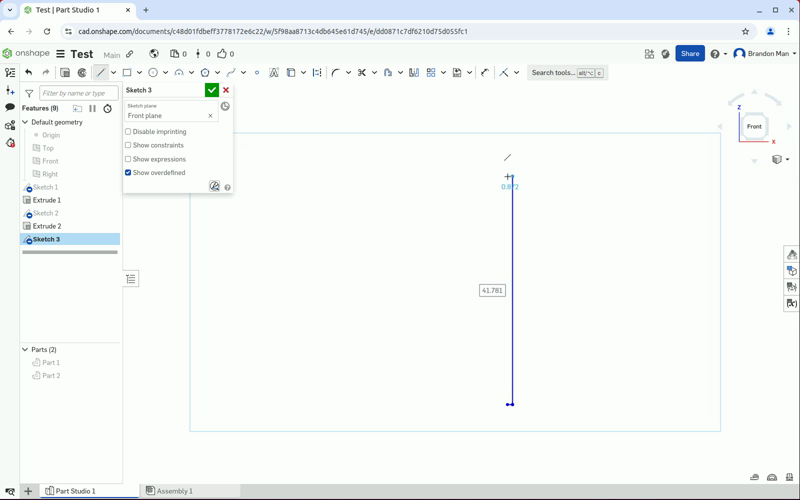
scroll(6)
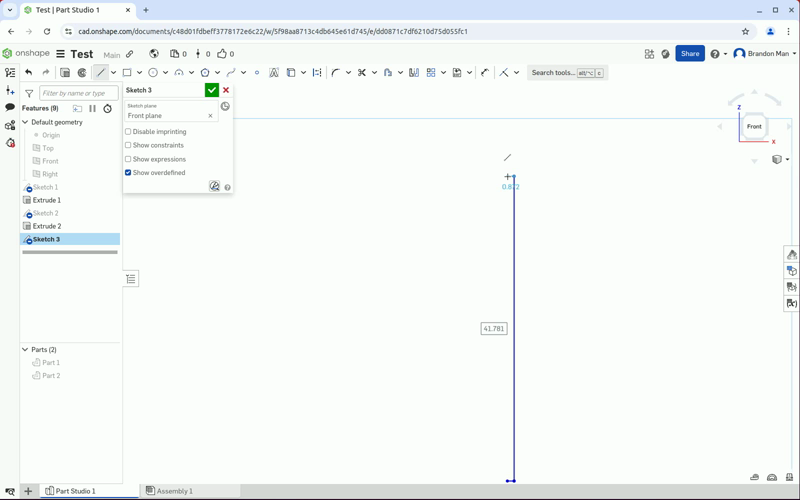
scroll(6)
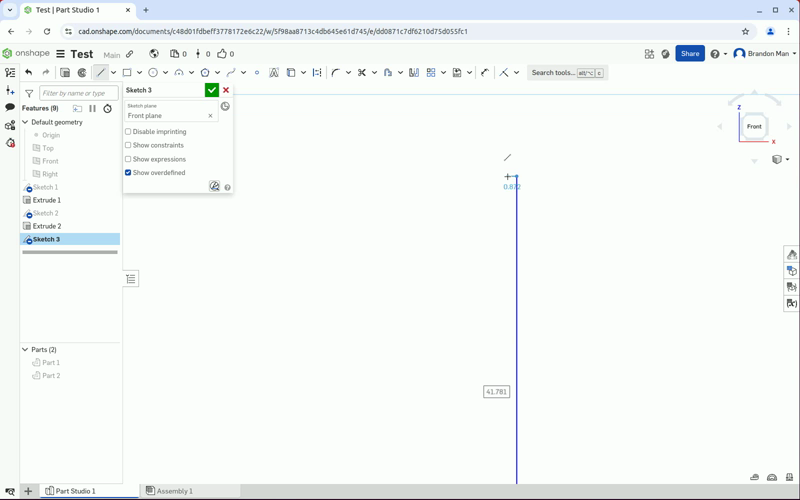
scroll(6)
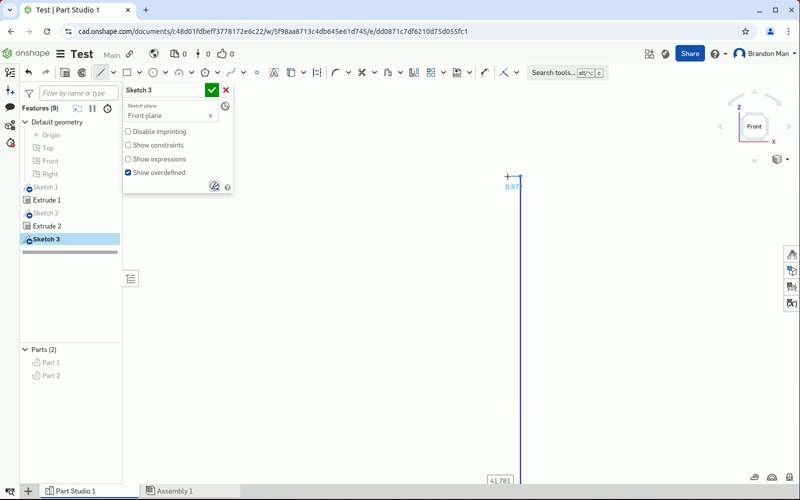
scroll(6)
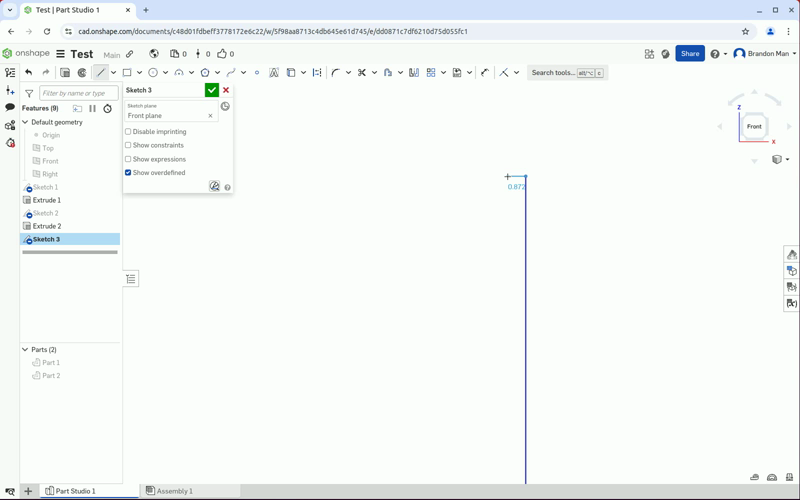
scroll(6)
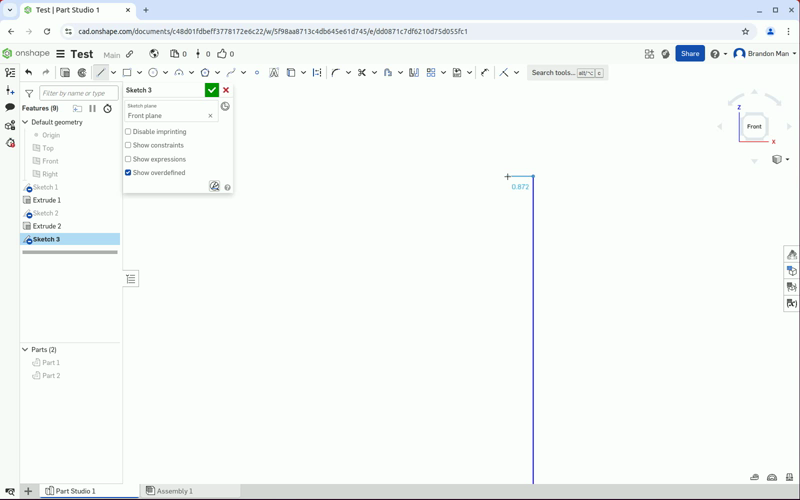
scroll(6)
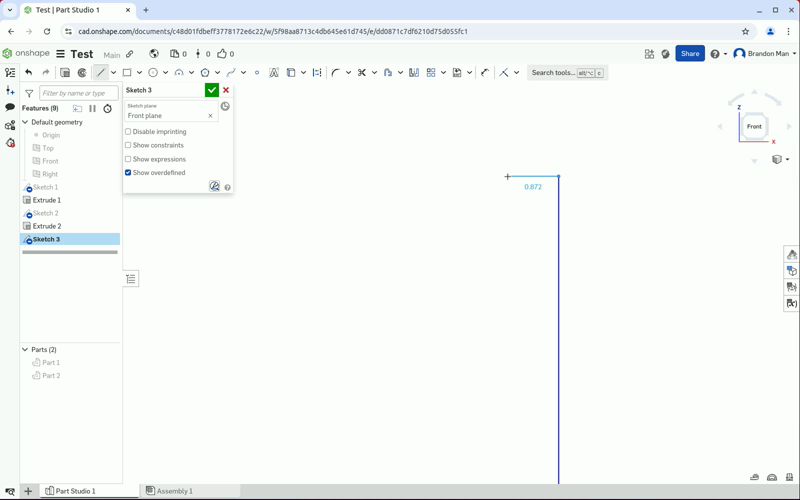
click(507, 176)
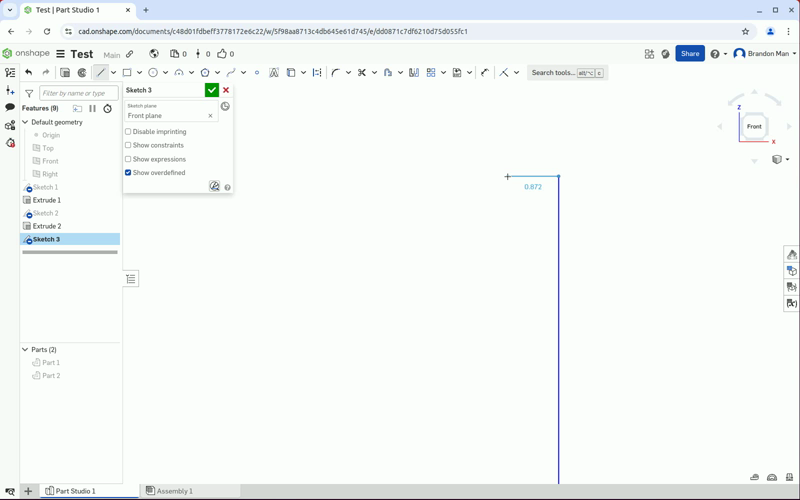
scroll(-6)
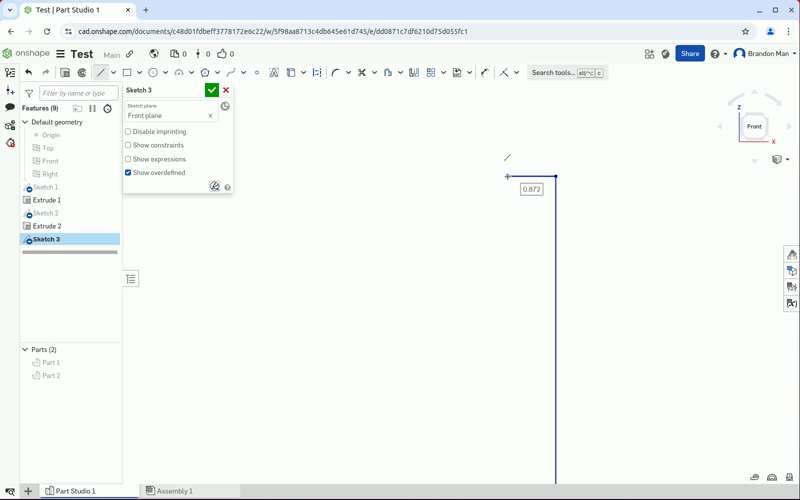
scroll(-6)
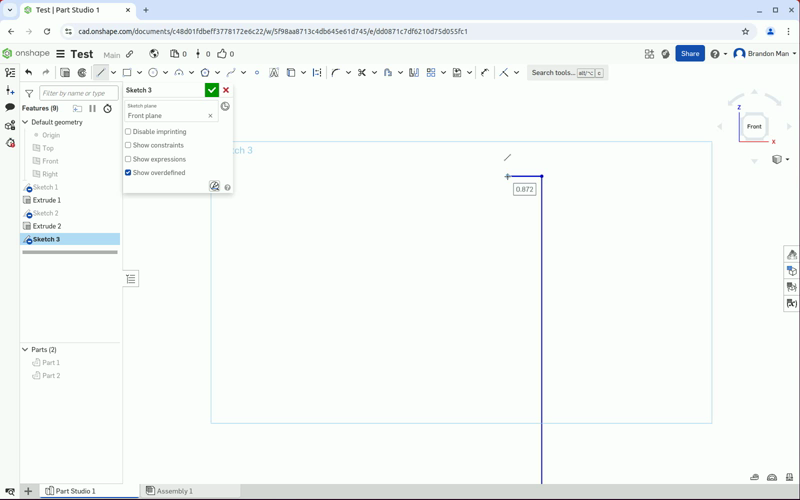
scroll(-6)
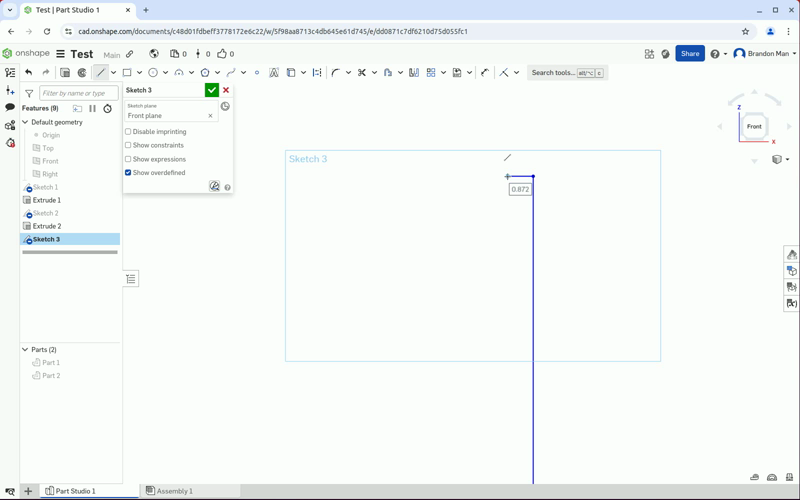
scroll(-6)
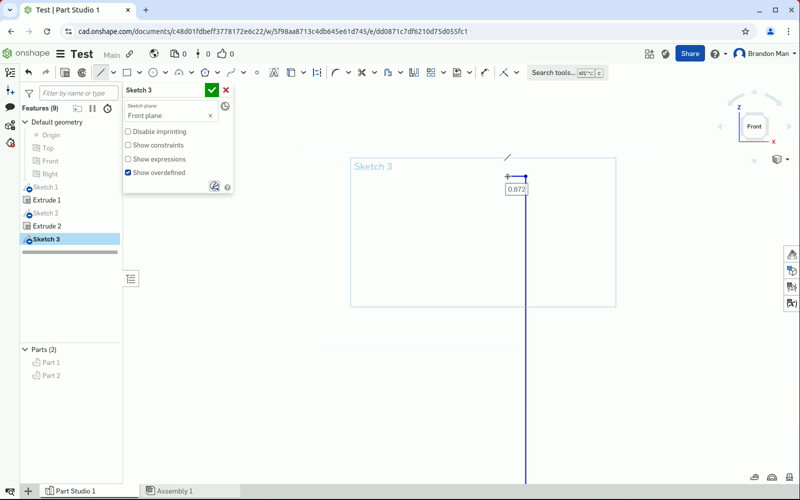
scroll(-6)
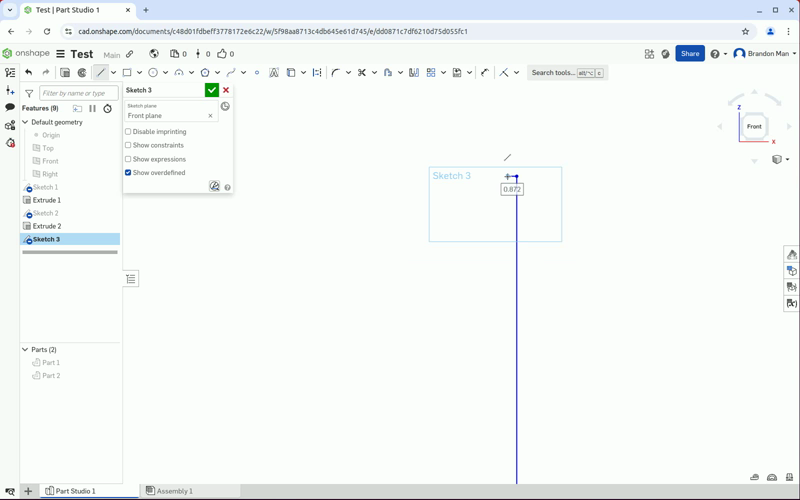
scroll(-6)
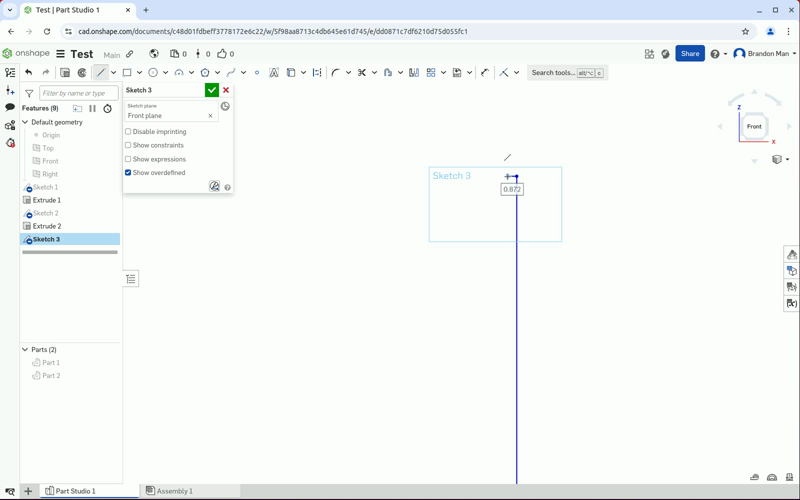
scroll(-6)
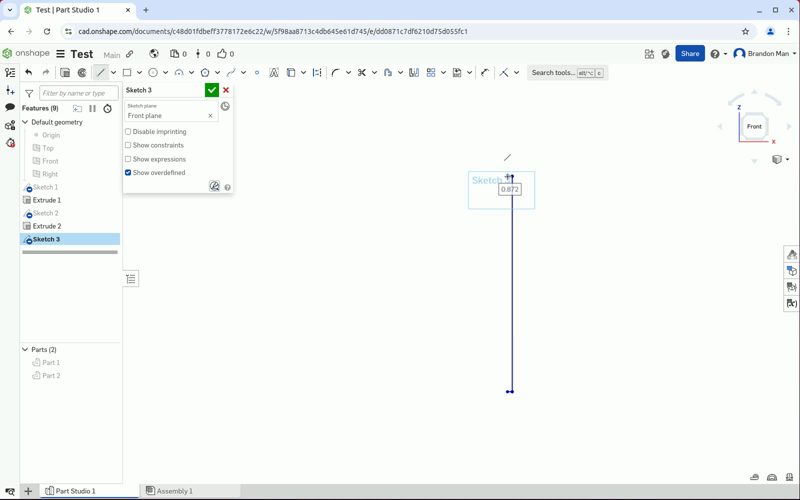
key_up(shift)
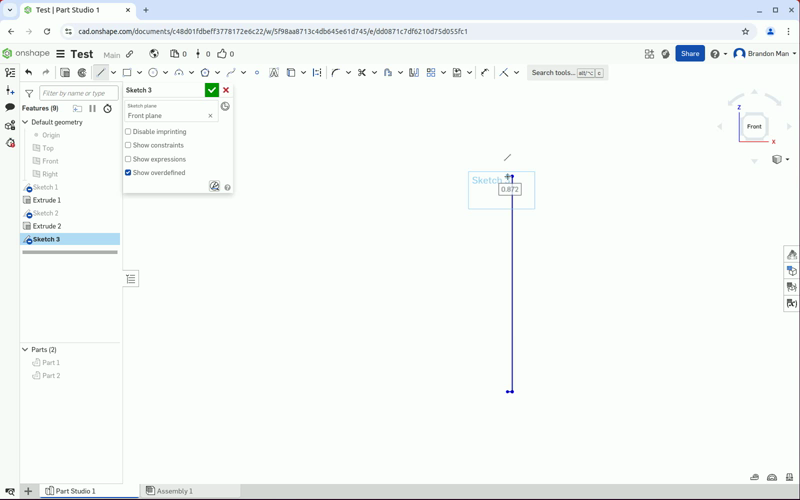
key_down(shift)
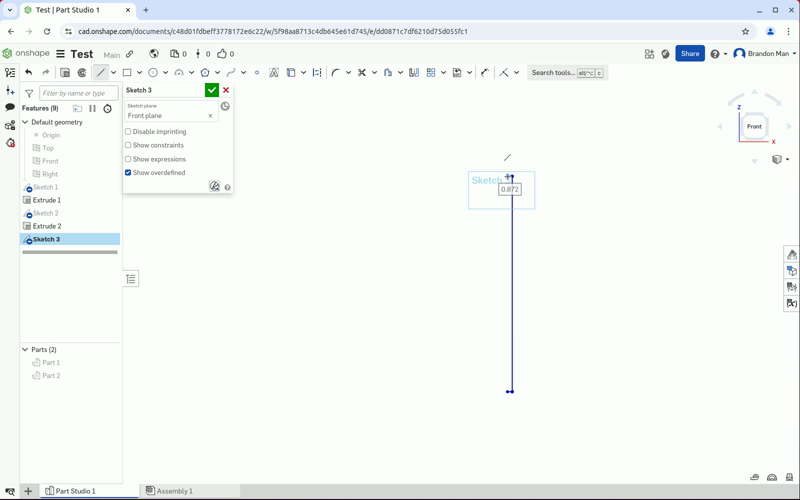
mouse_move(537, 176)
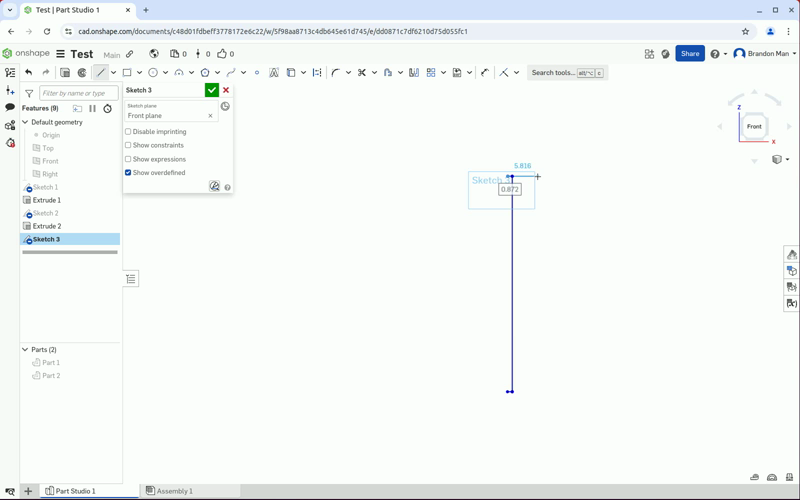
mouse_move(507, 178)
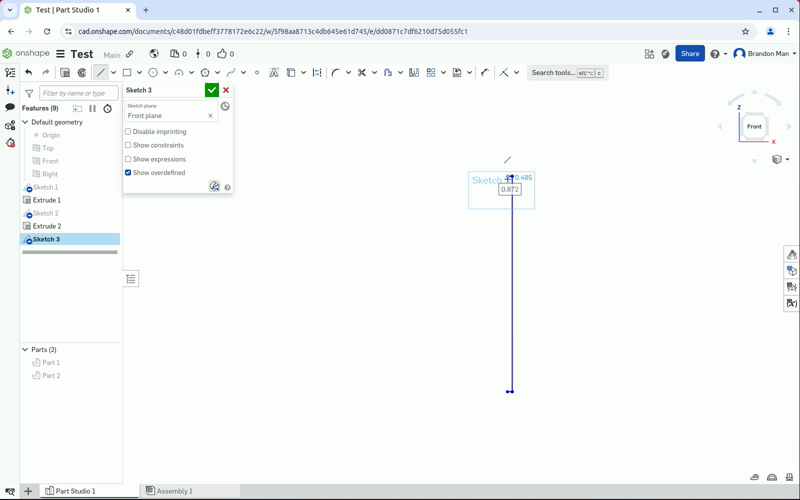
scroll(6)
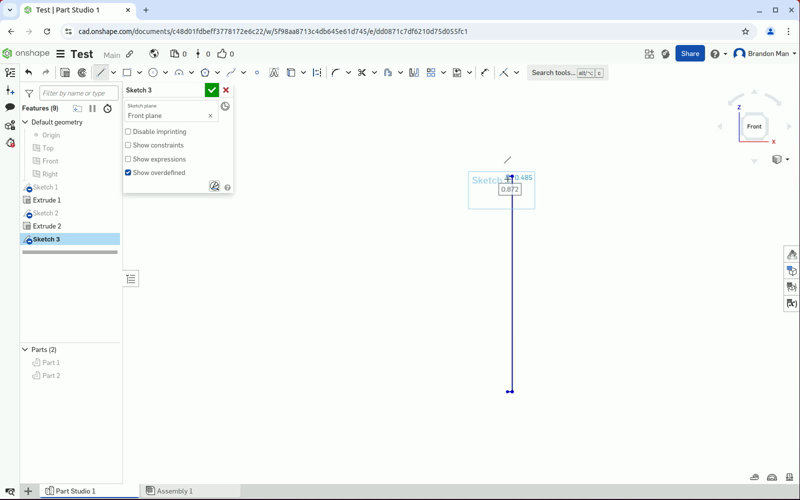
scroll(6)
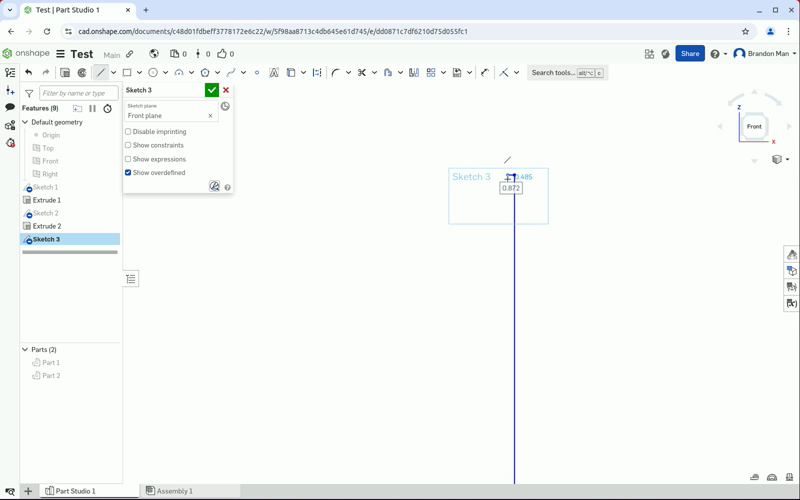
scroll(6)
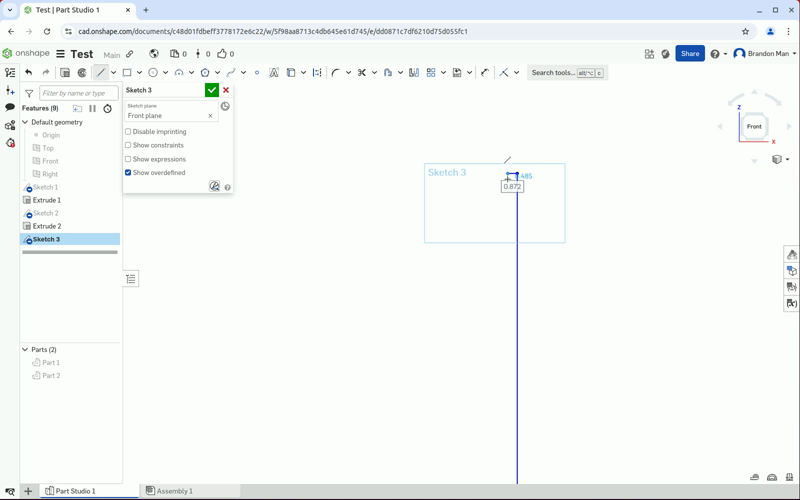
scroll(6)
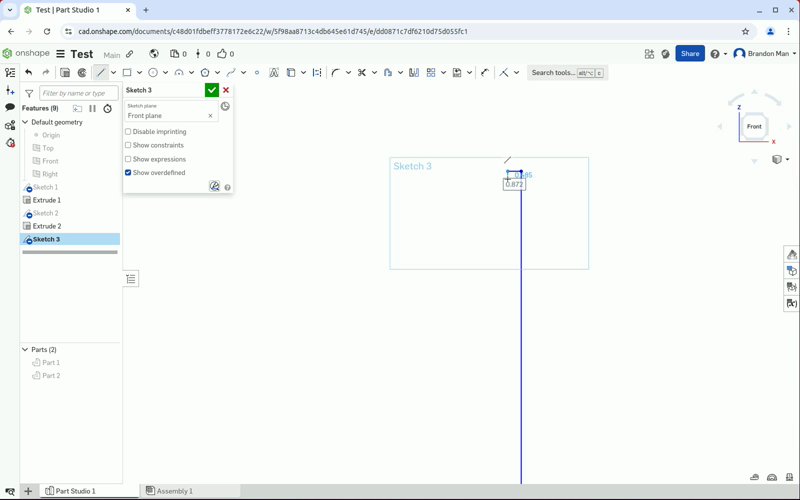
scroll(6)
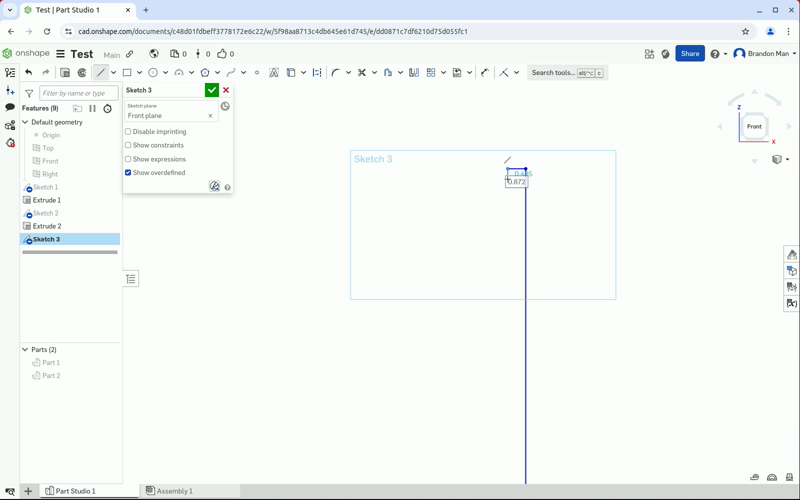
scroll(6)
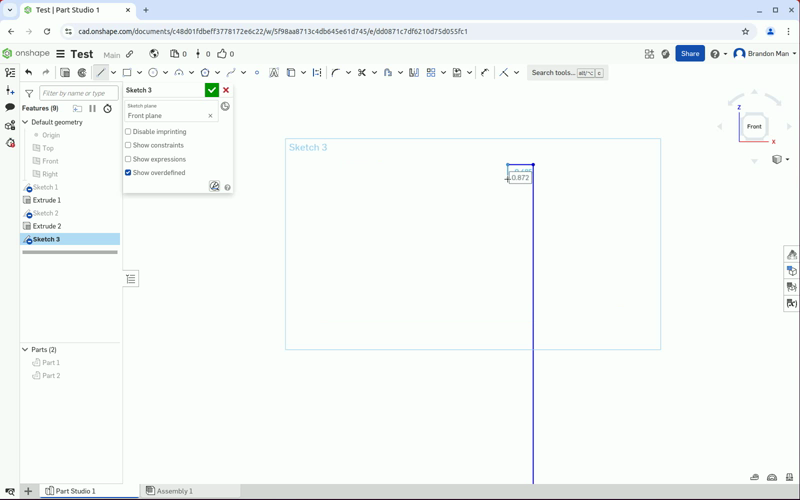
scroll(6)
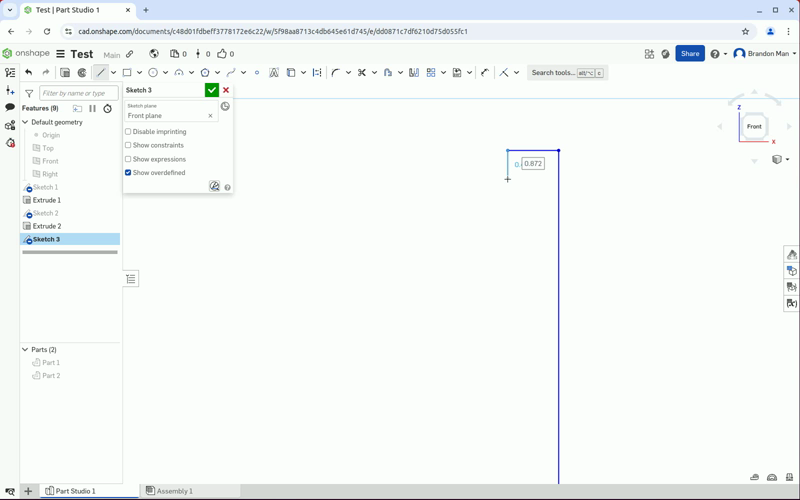
click(507, 178)
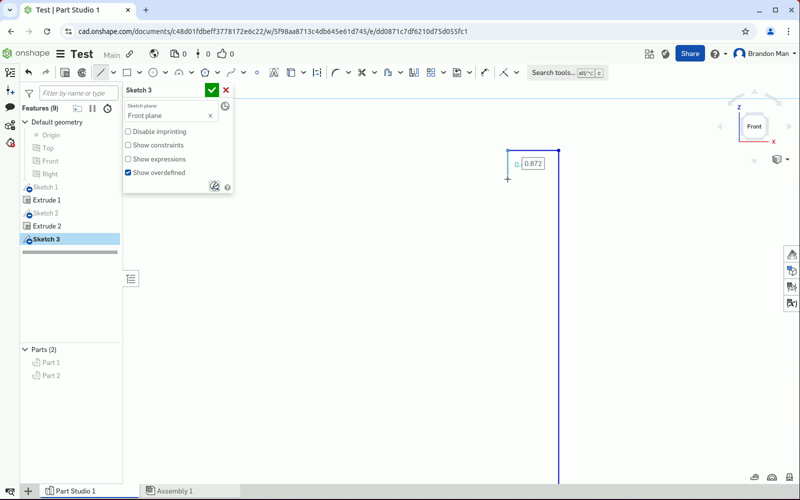
scroll(-6)
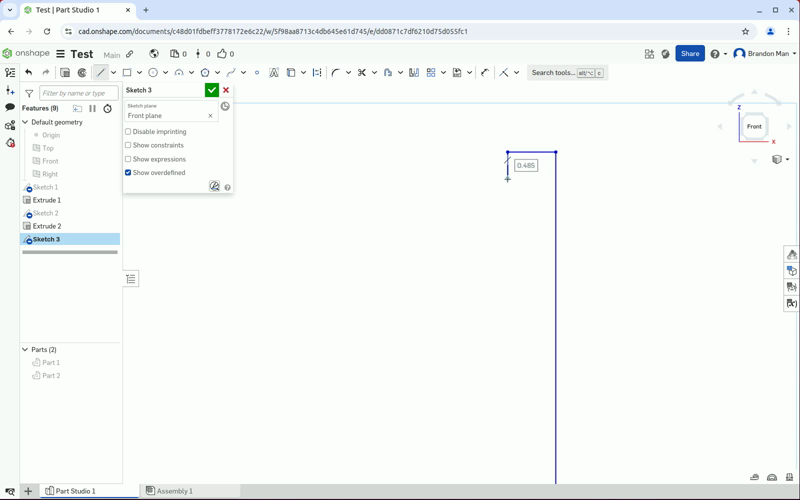
scroll(-6)
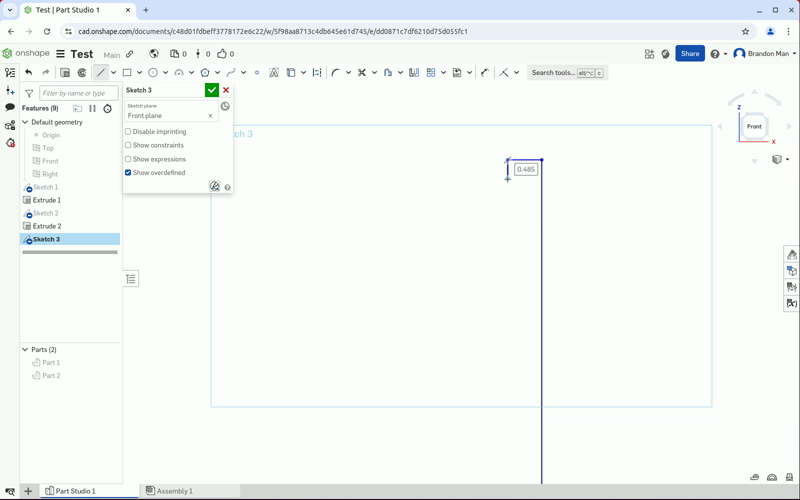
scroll(-6)
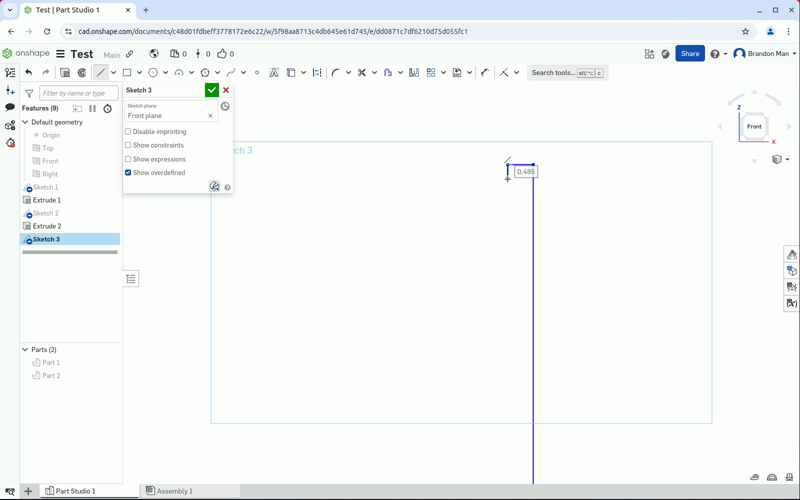
scroll(-6)
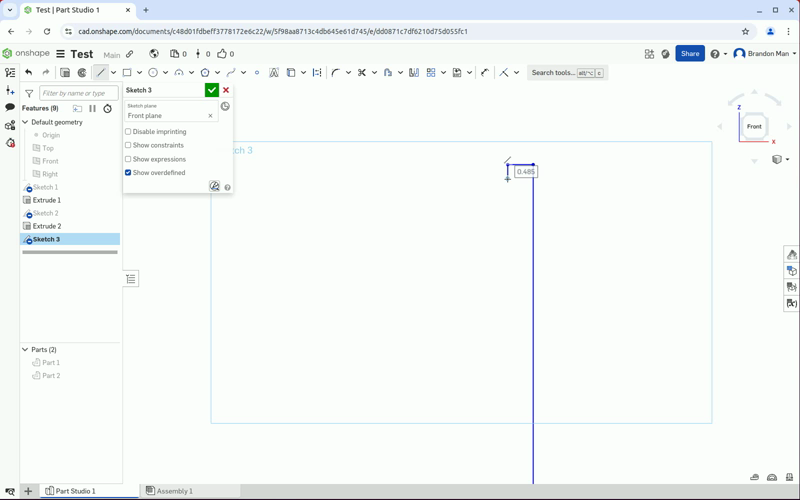
scroll(-6)
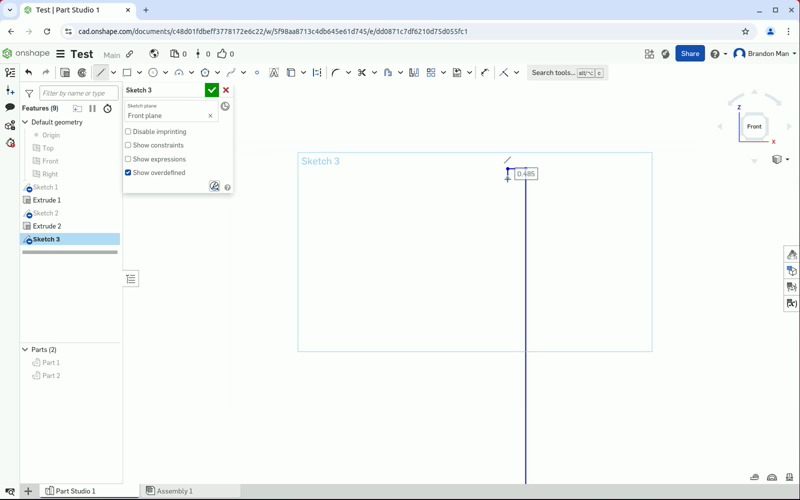
scroll(-6)
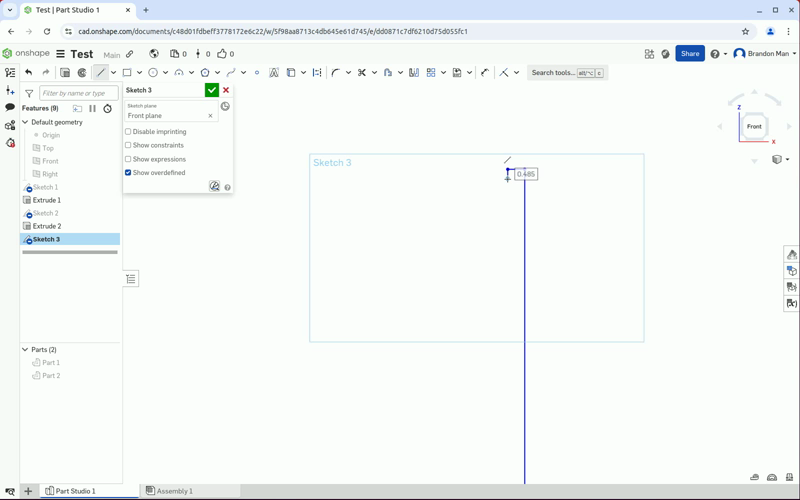
scroll(-6)
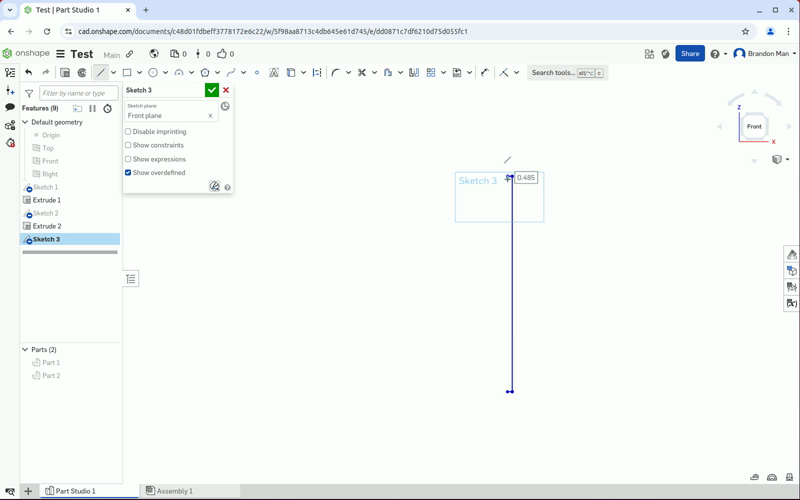
key_up(shift)
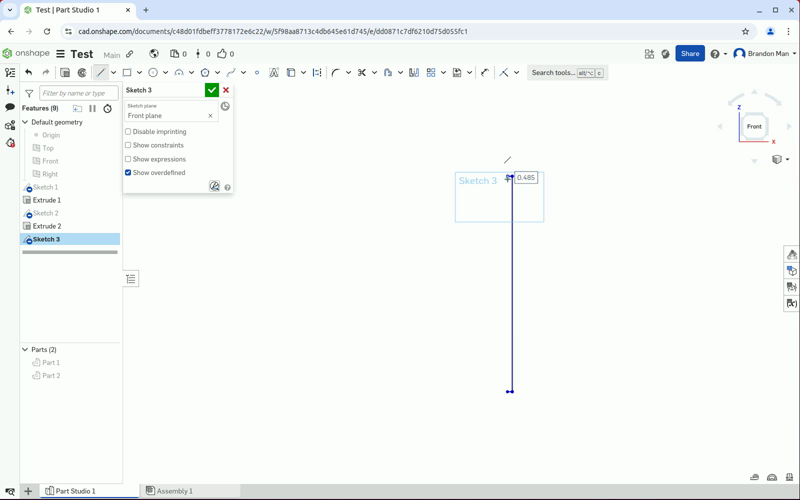
key_down(shift)
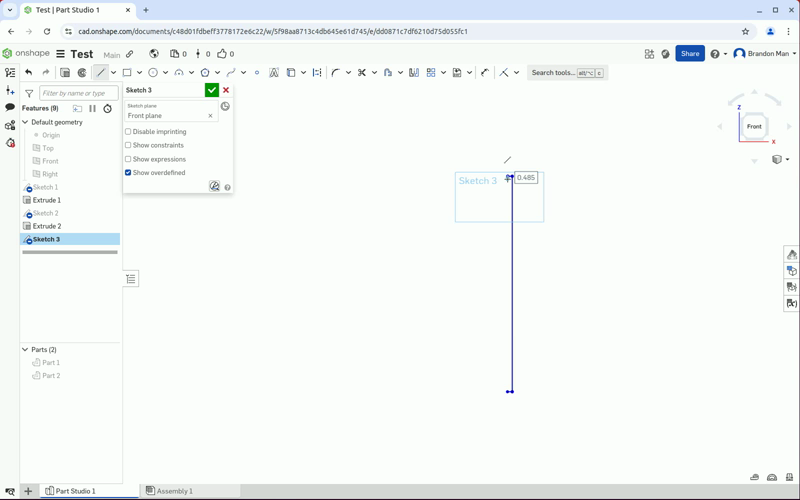
mouse_move(537, 178)
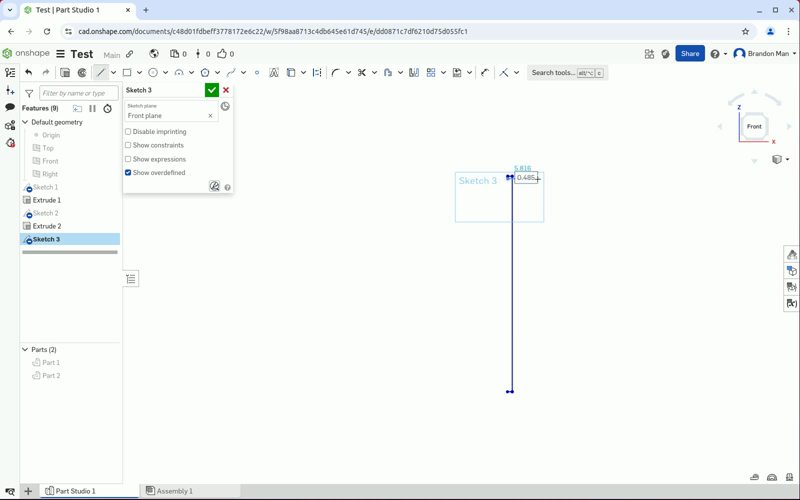
mouse_move(507, 183)
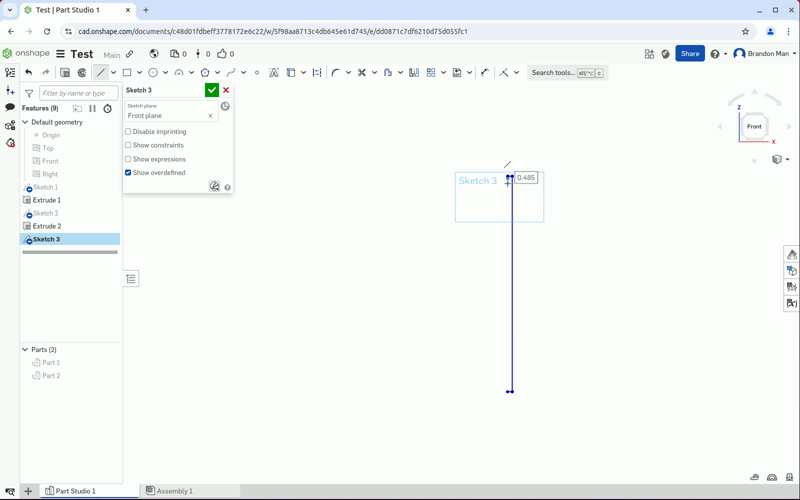
scroll(6)
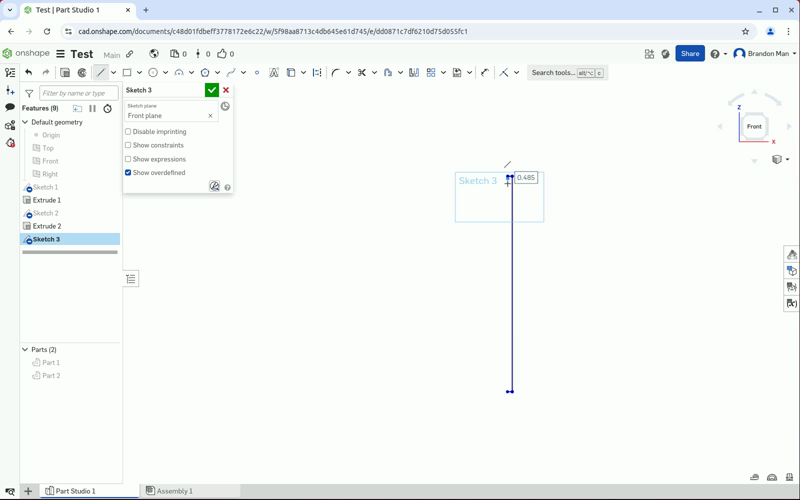
scroll(6)
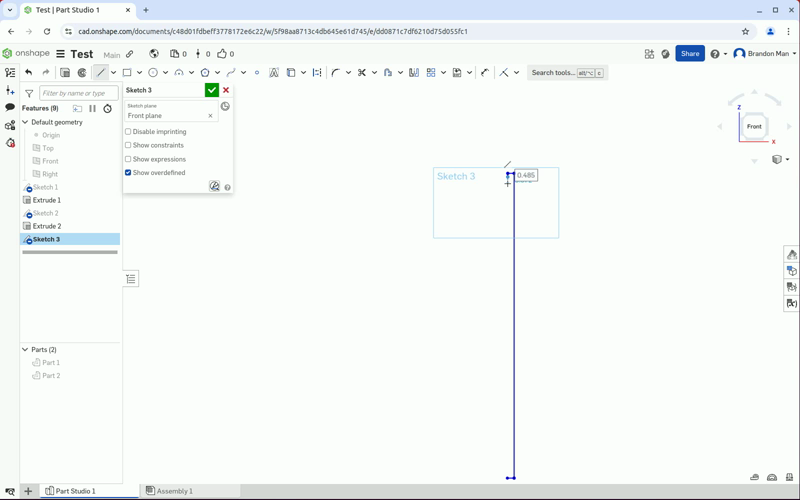
scroll(6)
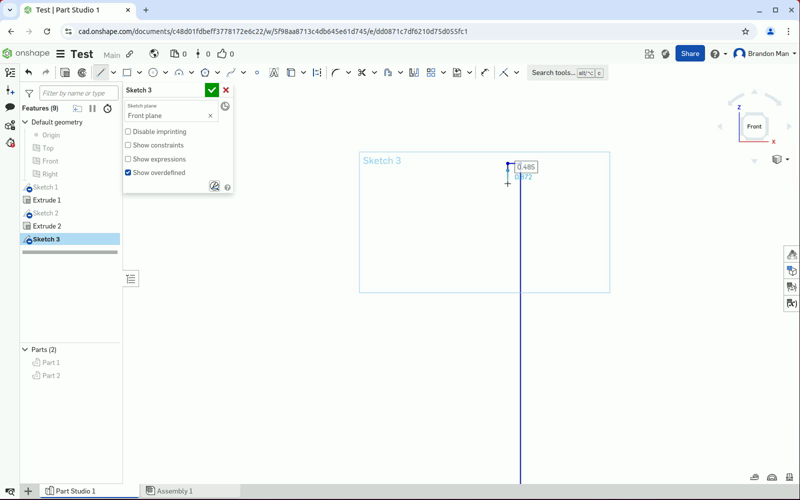
scroll(6)
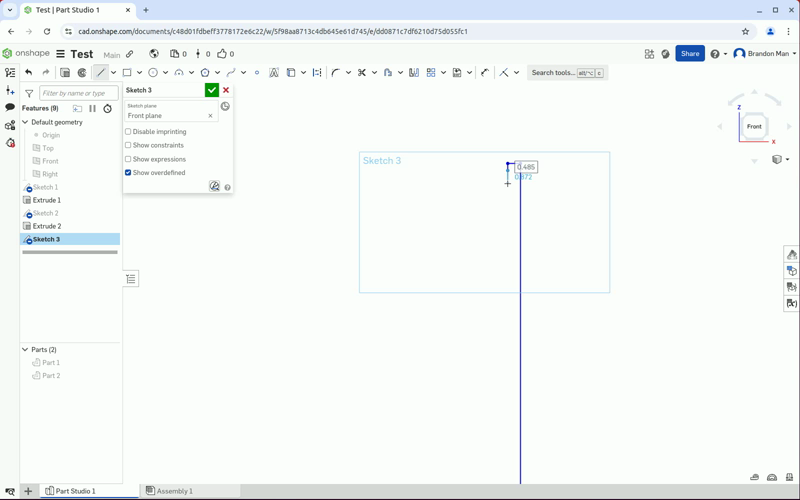
scroll(6)
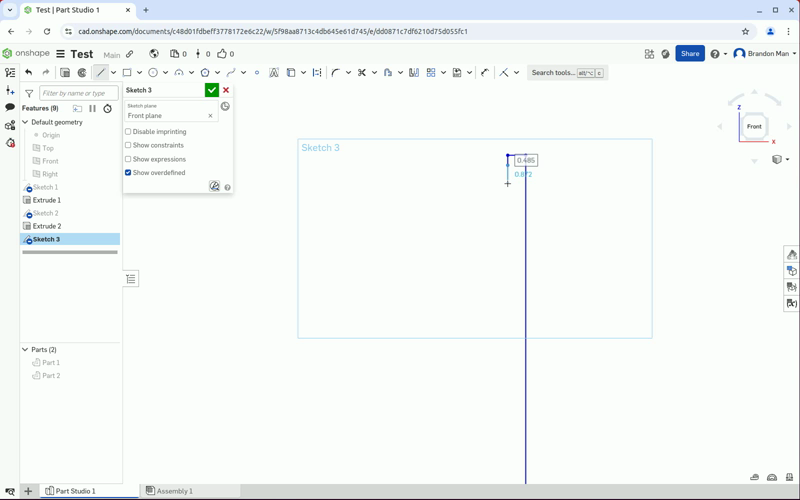
scroll(6)
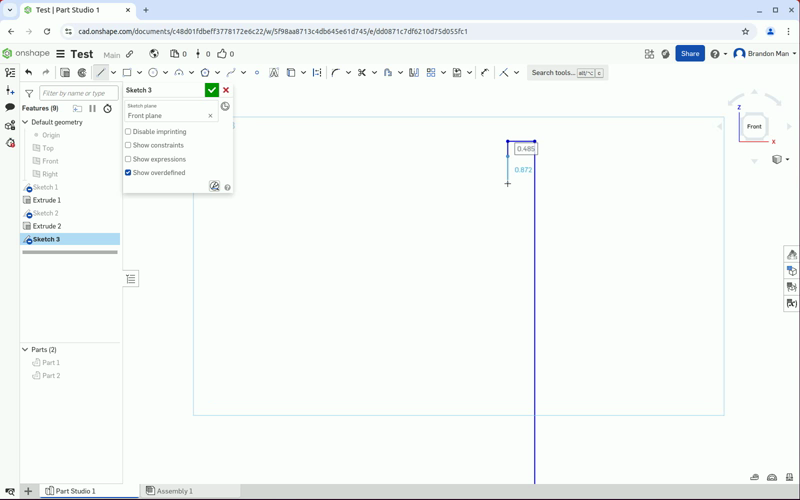
scroll(6)
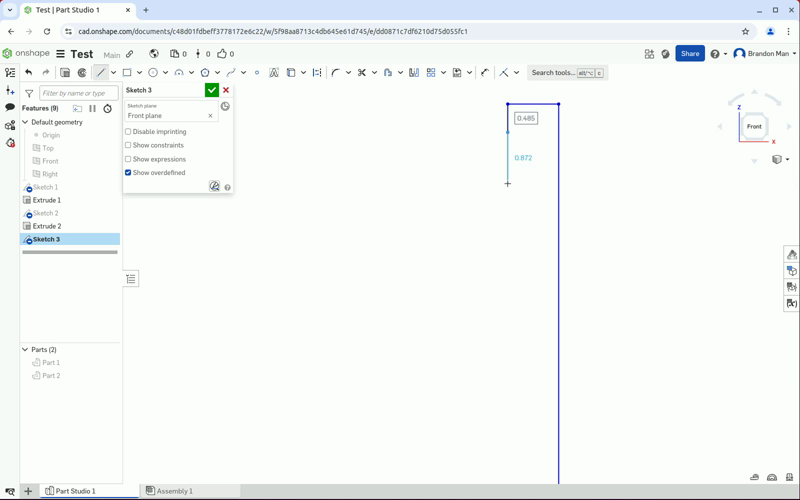
click(507, 183)
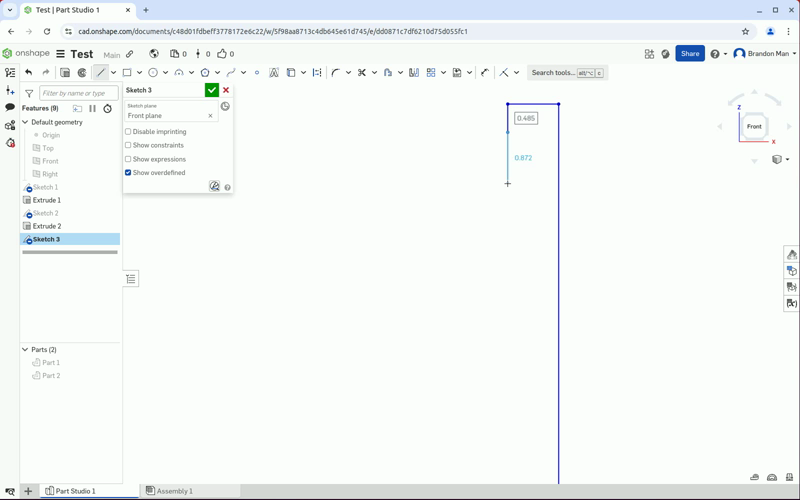
scroll(-6)
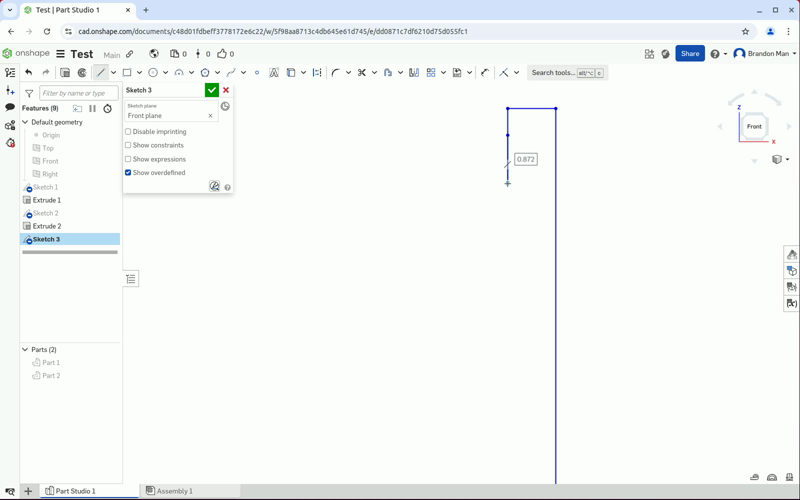
scroll(-6)
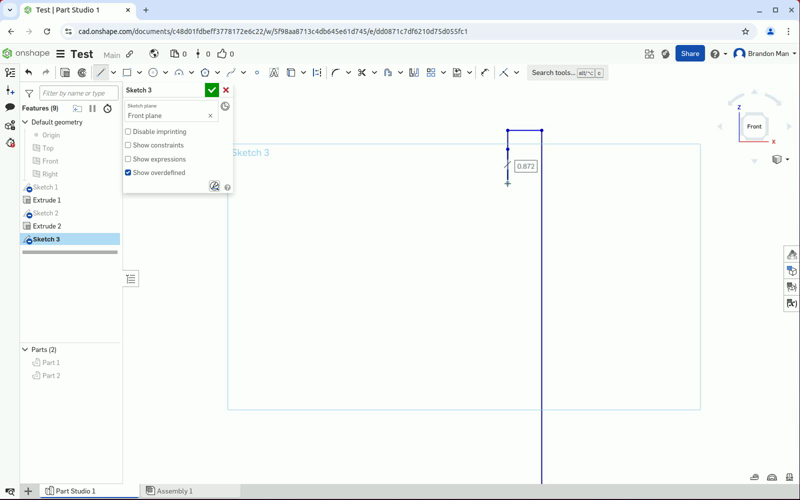
scroll(-6)
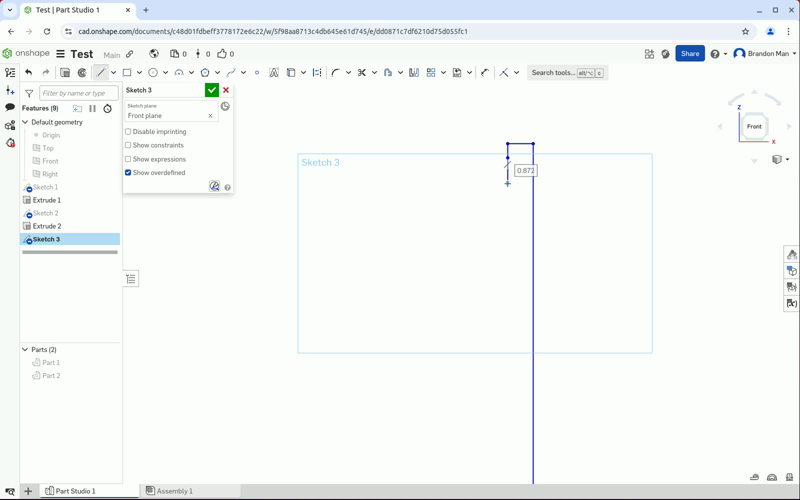
scroll(-6)
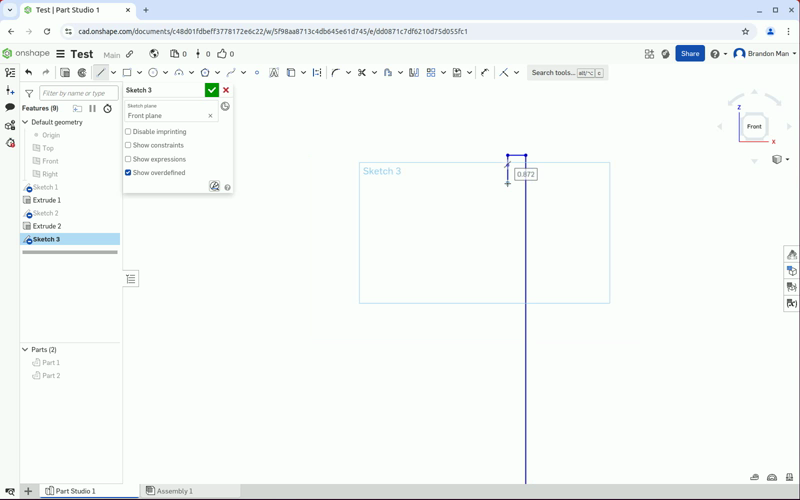
scroll(-6)
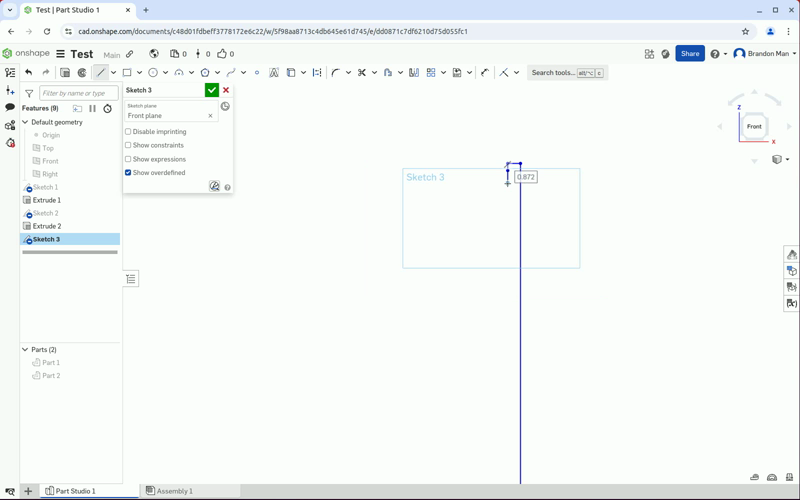
scroll(-6)
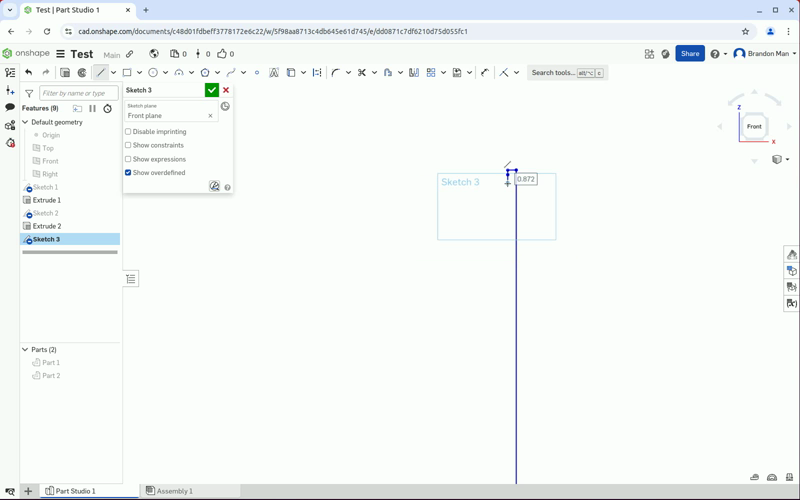
scroll(-6)
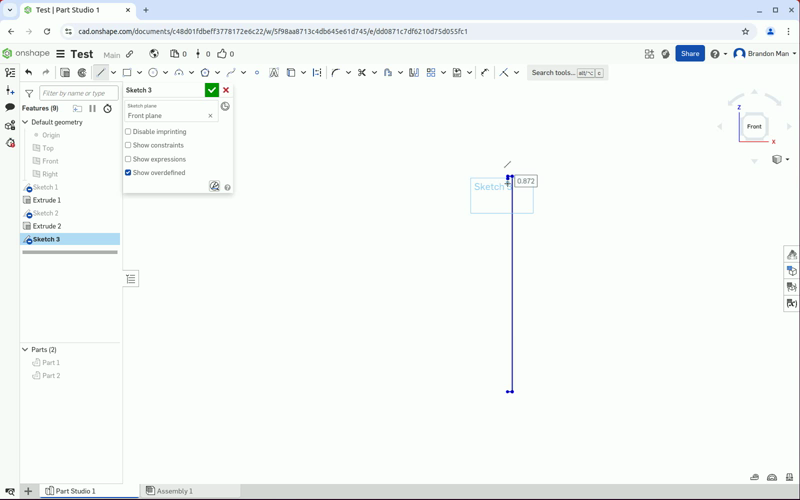
key_up(shift)
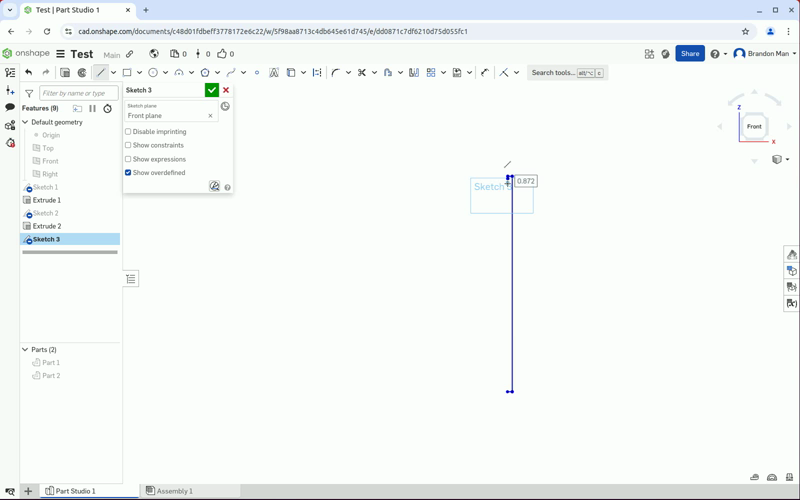
key_down(shift)
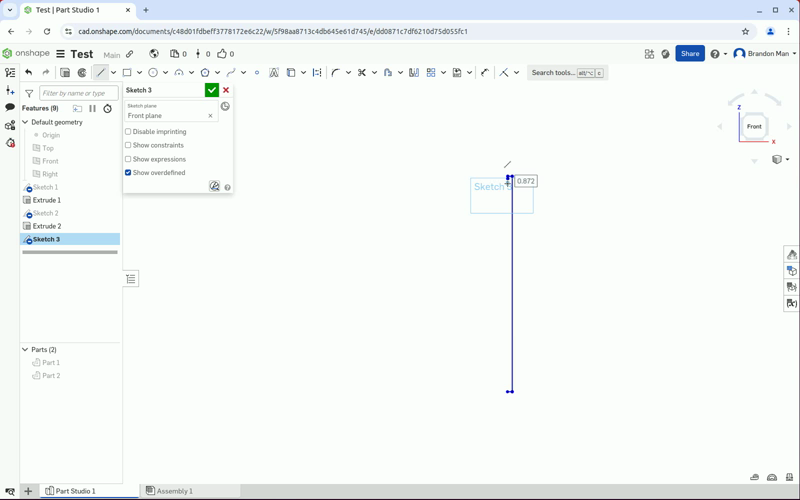
mouse_move(507, 391)
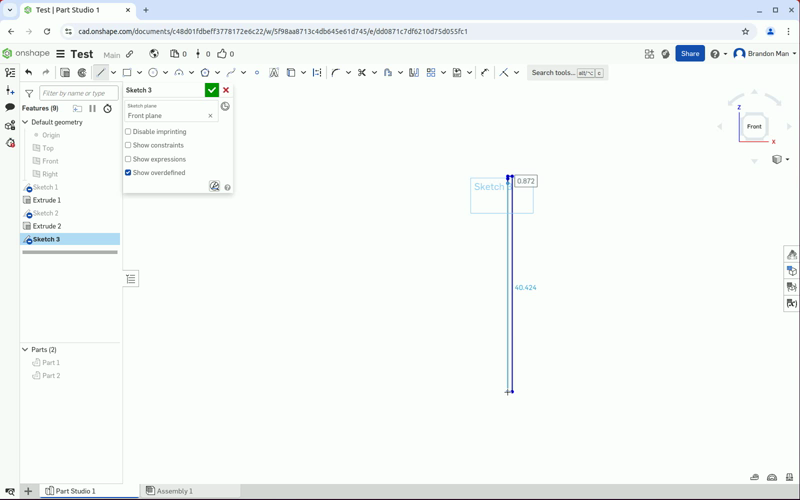
key_up(shift)
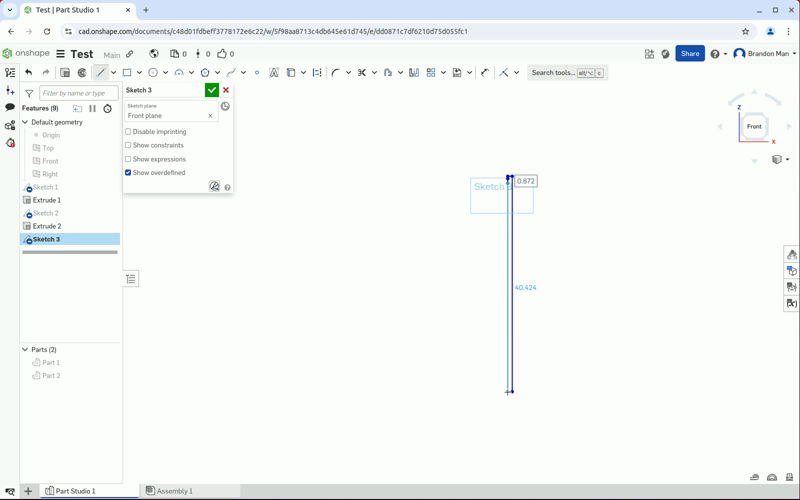
click(507, 391)
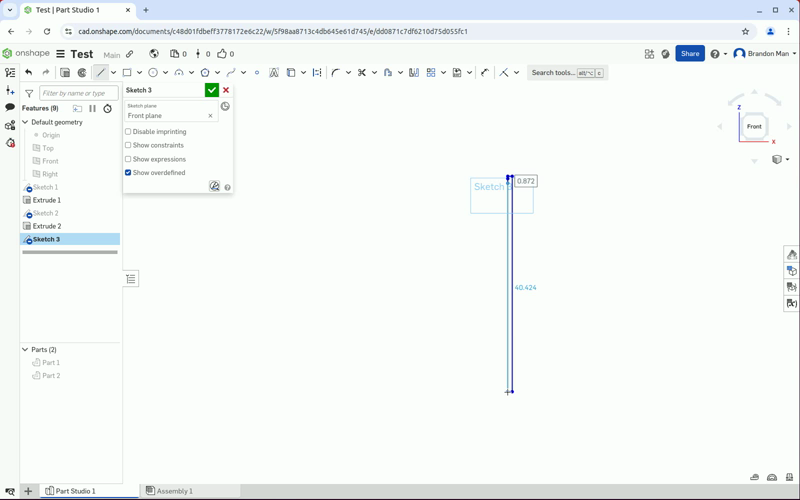
key(esc)
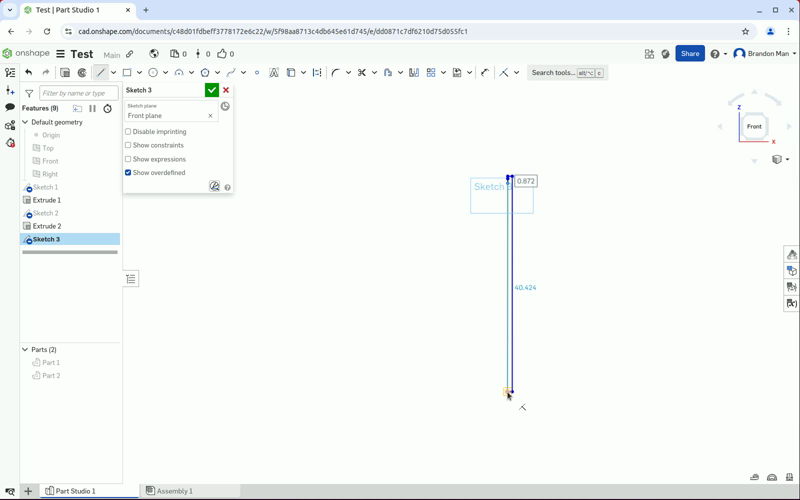
mouse_move(509, 274)
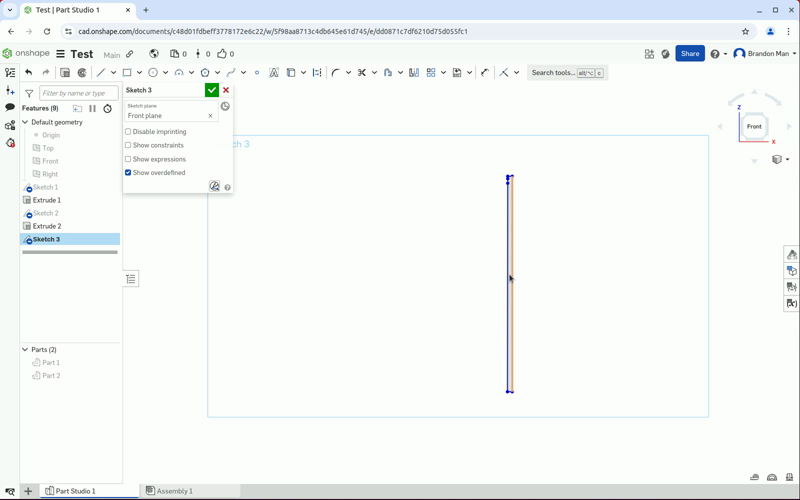
scroll(6)
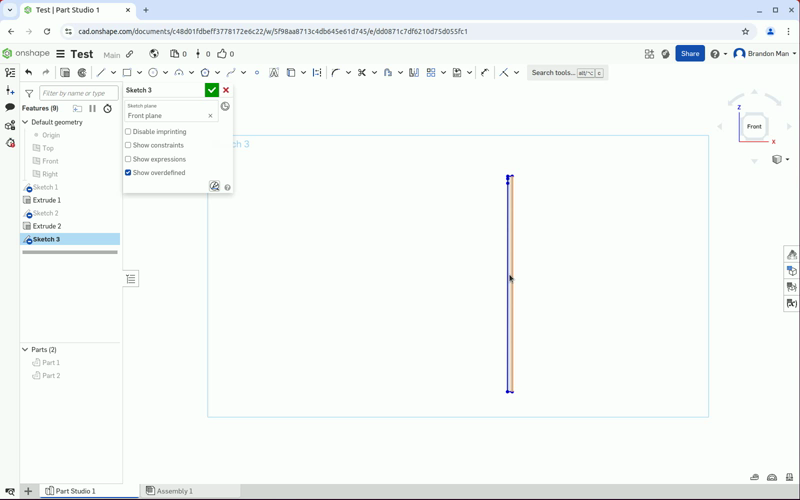
scroll(6)
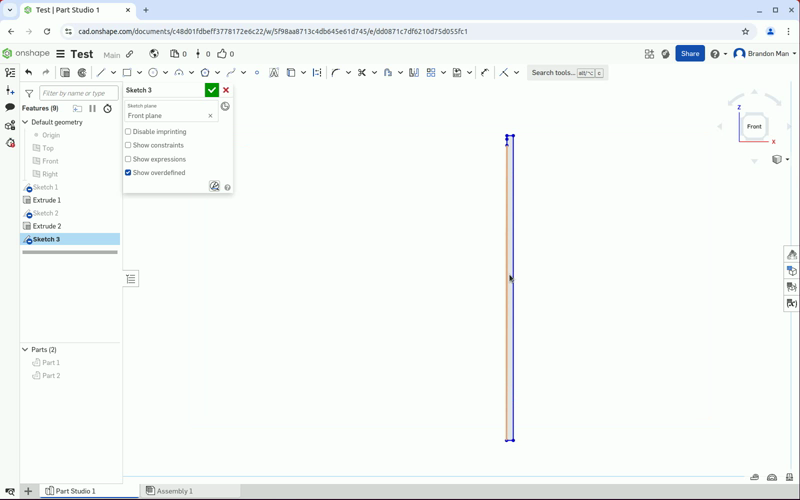
scroll(6)
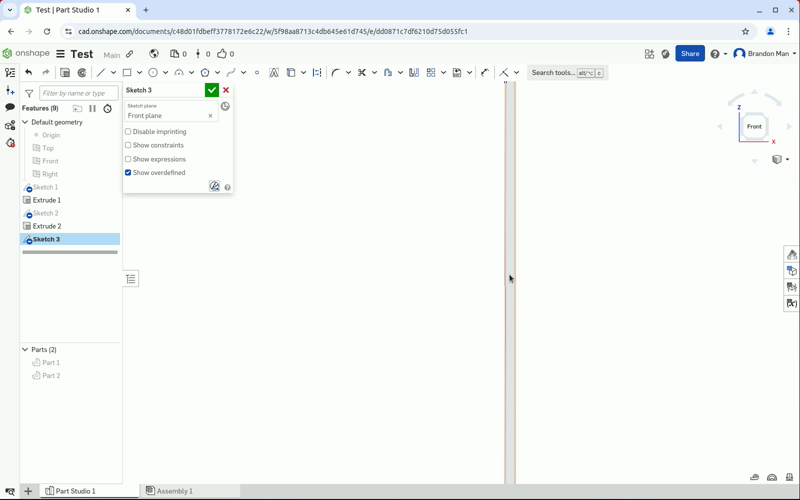
scroll(6)
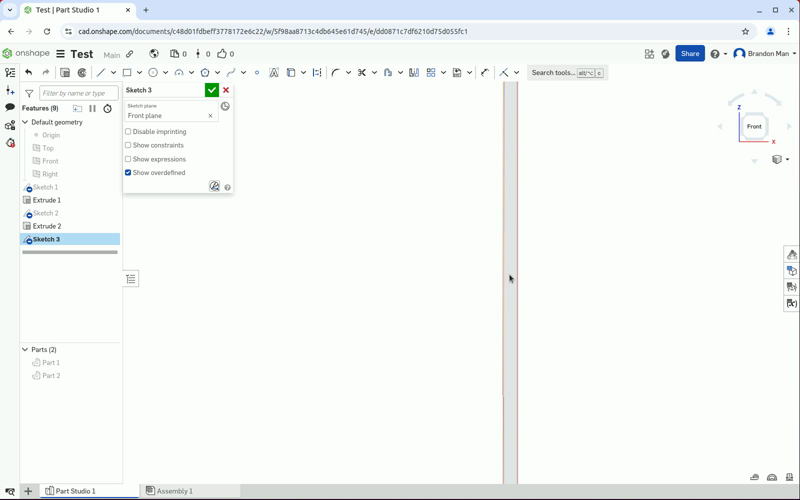
scroll(6)
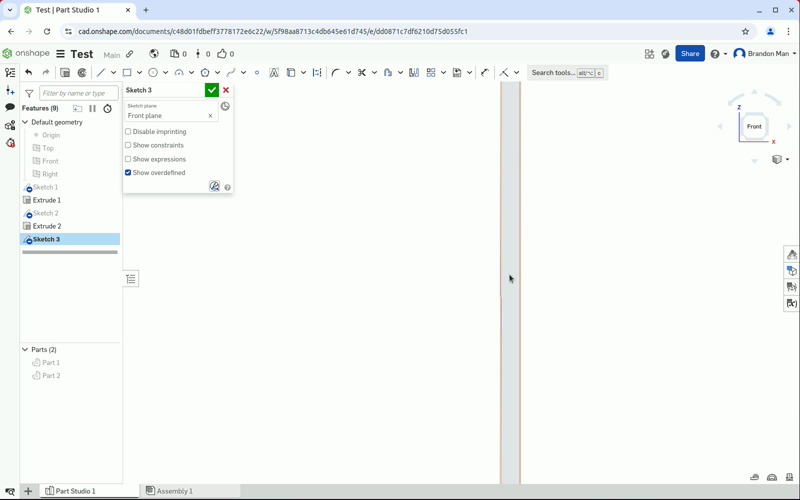
scroll(6)
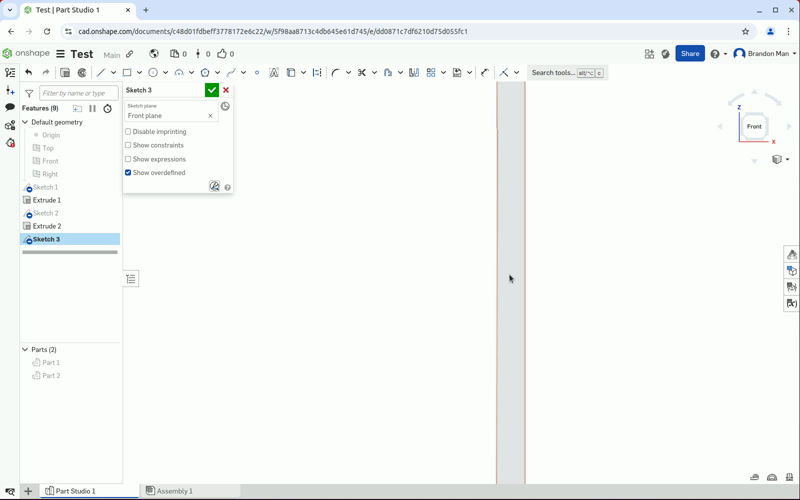
scroll(6)
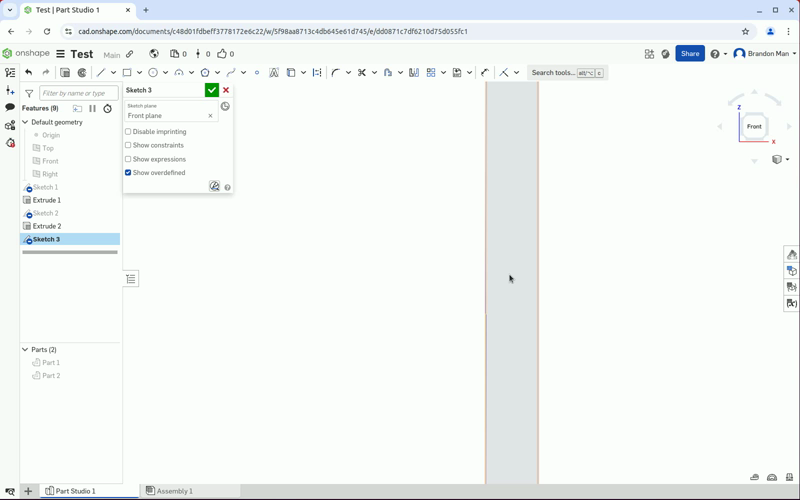
click(509, 274)
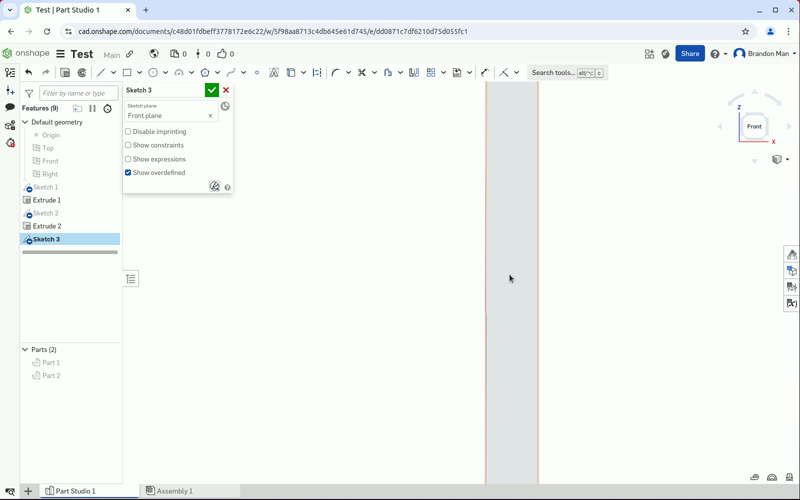
scroll(-6)
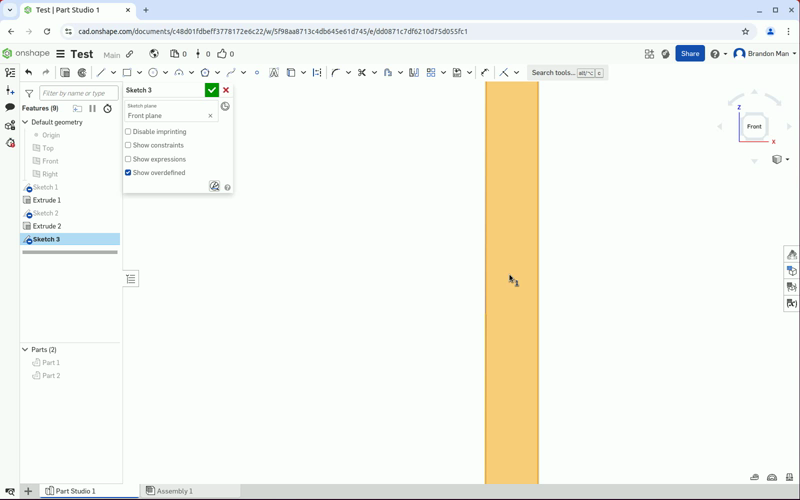
scroll(-6)
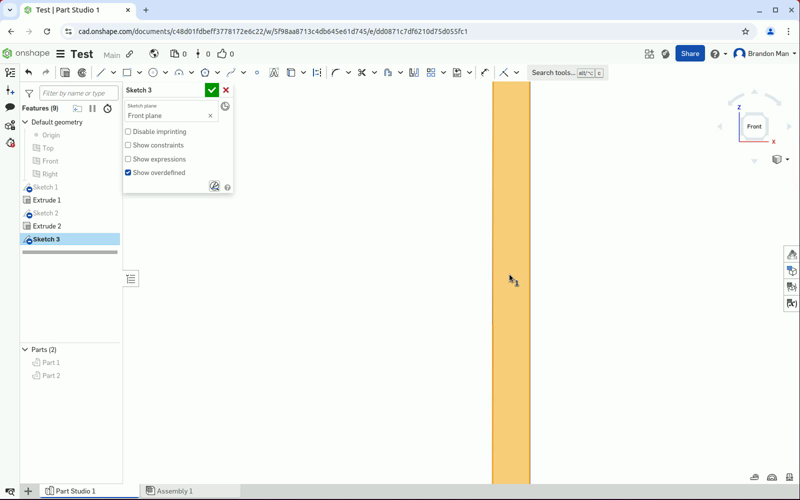
scroll(-6)
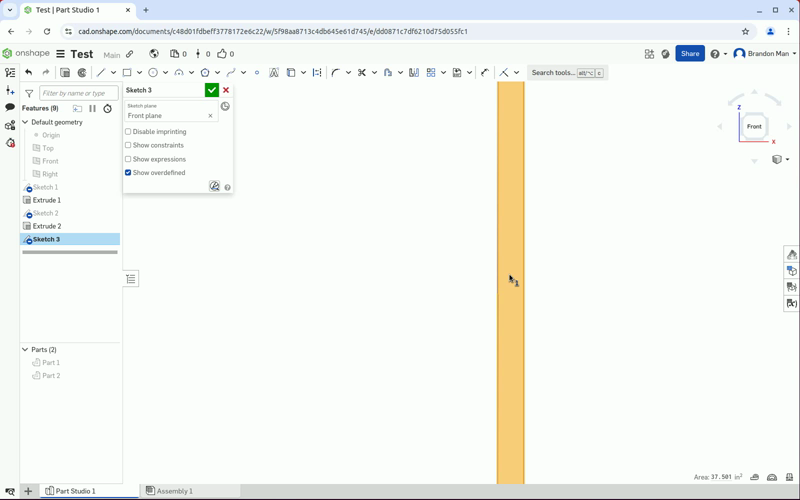
scroll(-6)
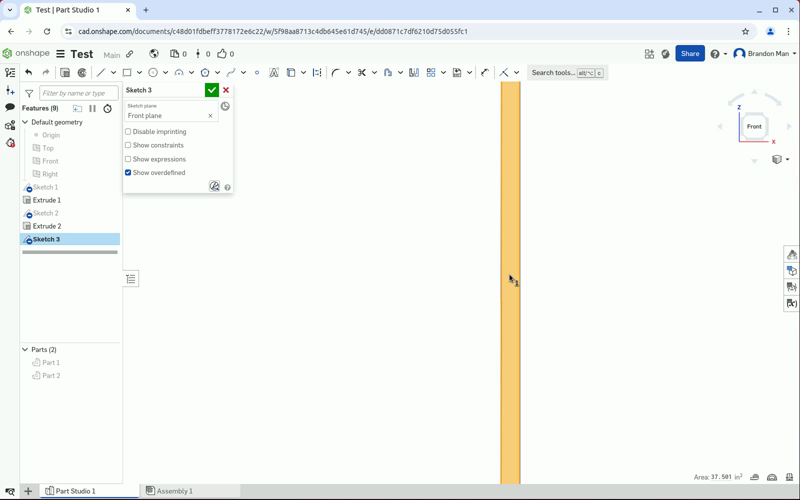
scroll(-6)
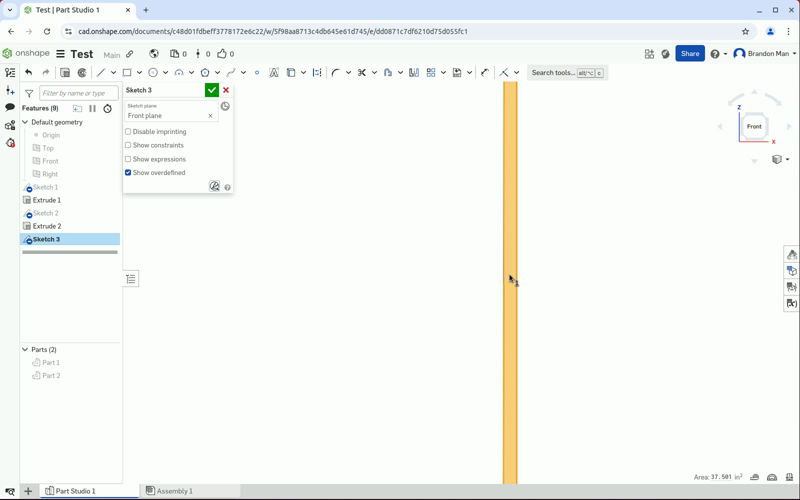
scroll(-6)
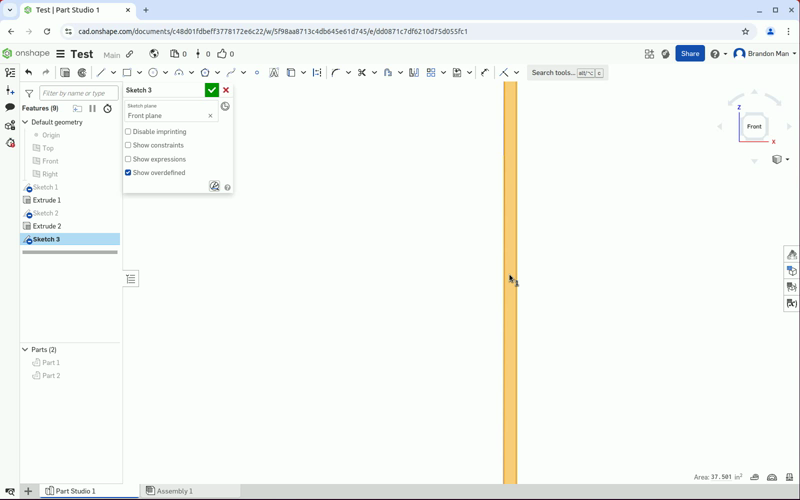
scroll(-6)
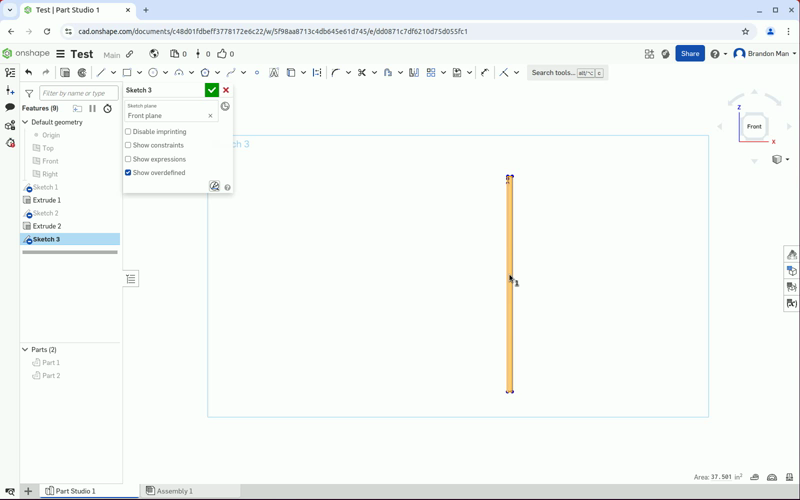
mouse_move(73, 352)
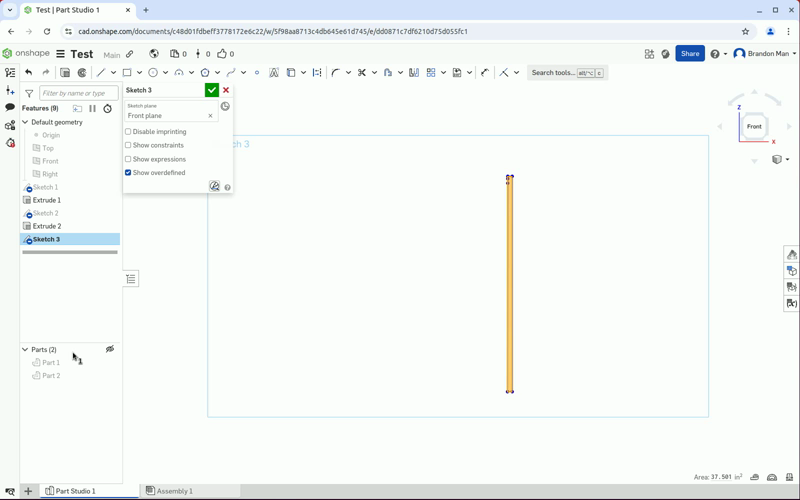
key(shift+y)
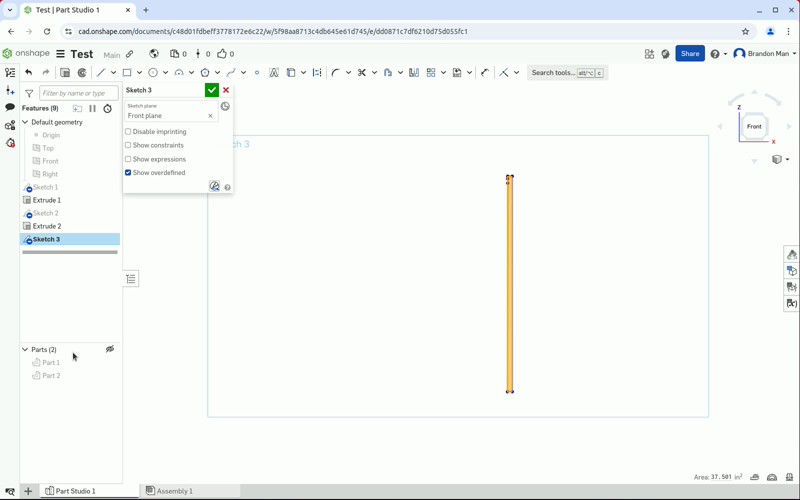
key(shift+e)
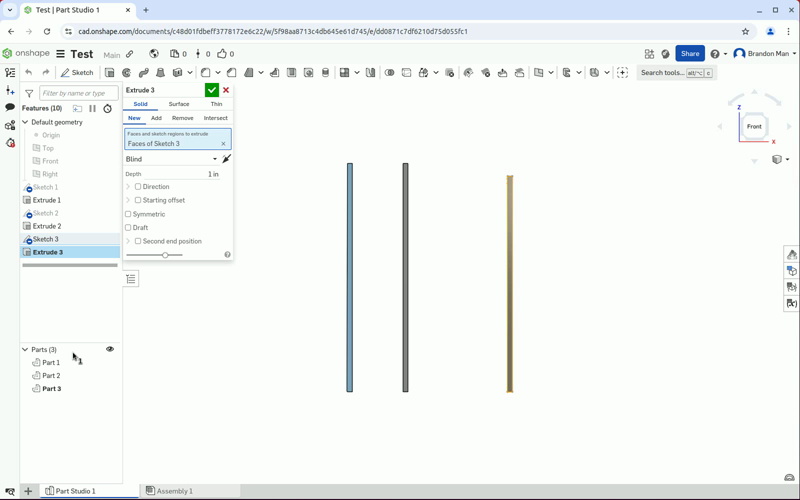
mouse_move(143, 106)
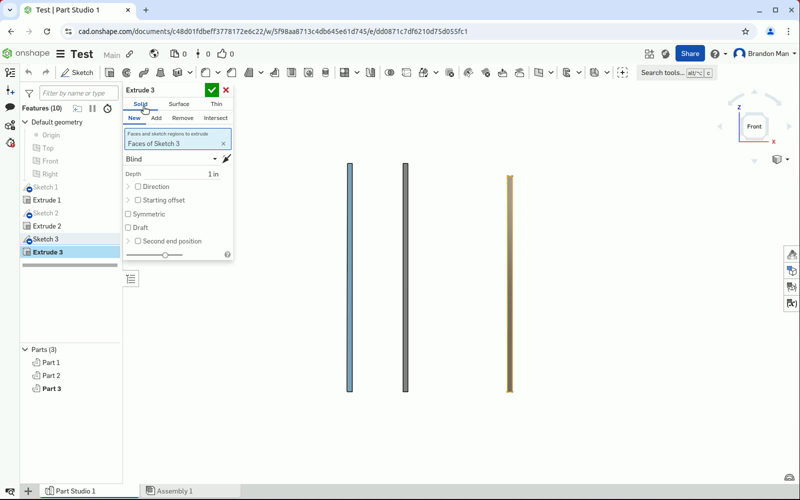
click(143, 106)
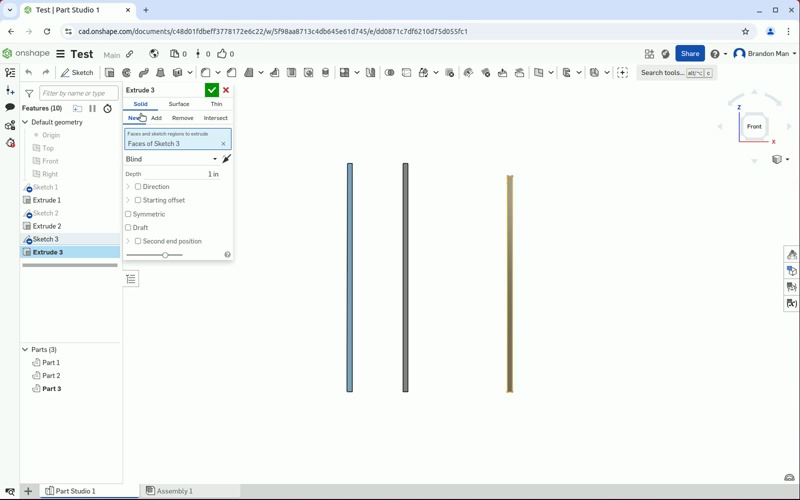
mouse_move(137, 120)
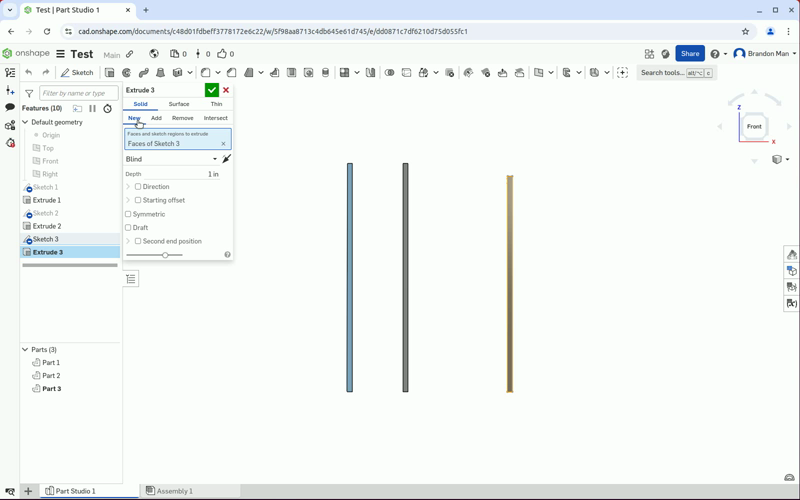
click(137, 120)
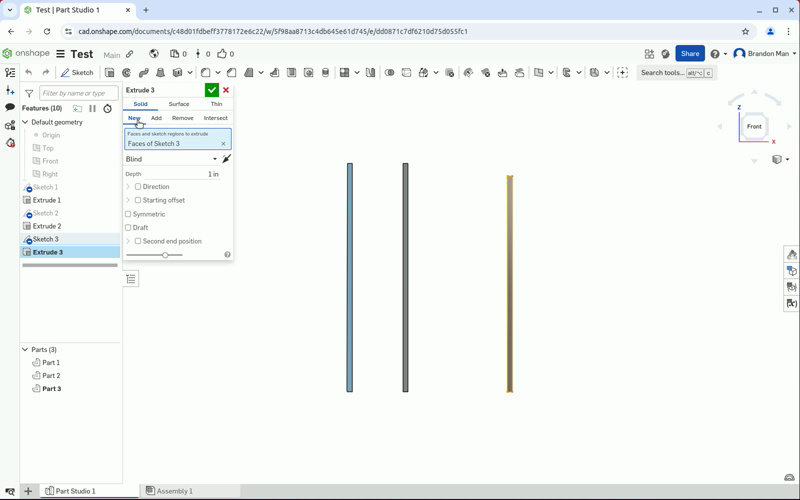
key(tab, 4)
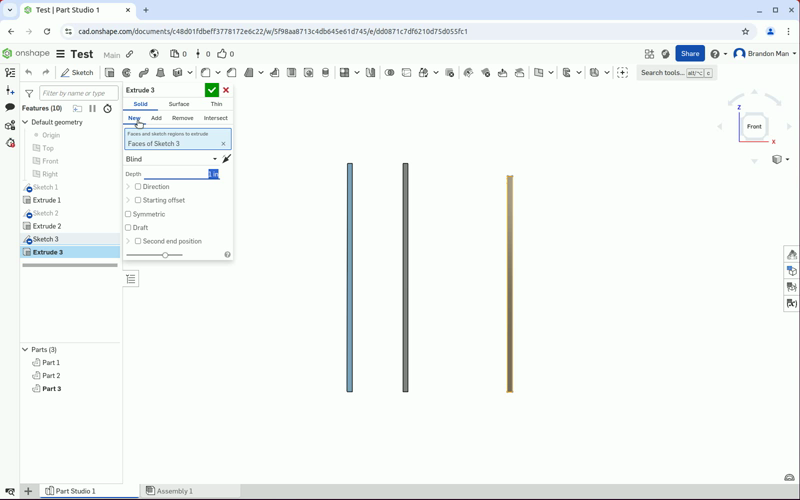
text(1.926)
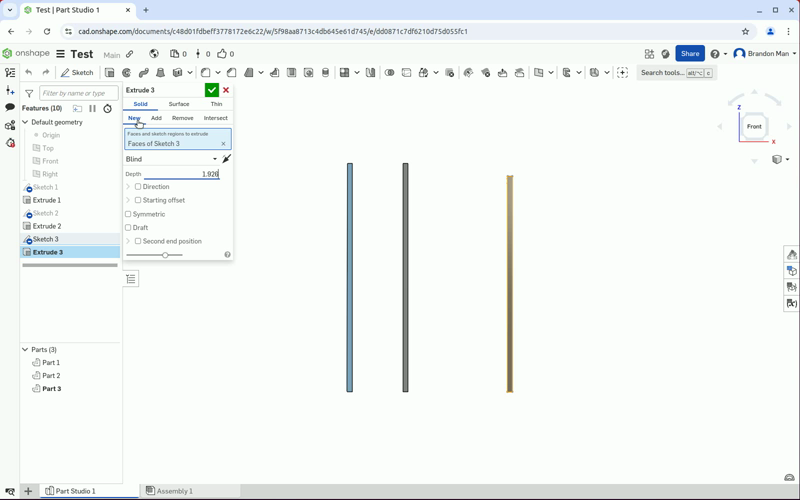
key(enter)
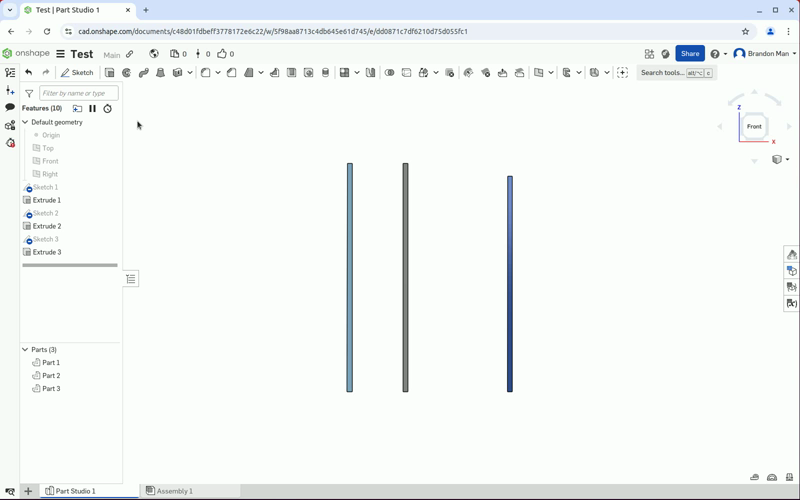
key(shift+h)
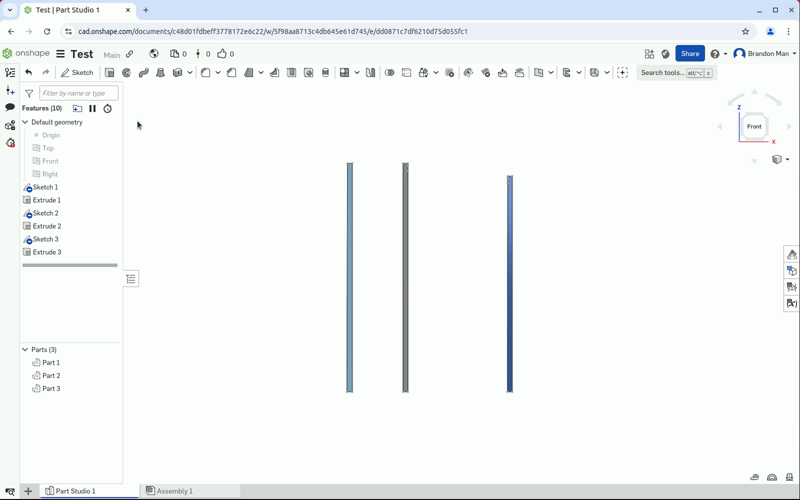
key(shift+h)
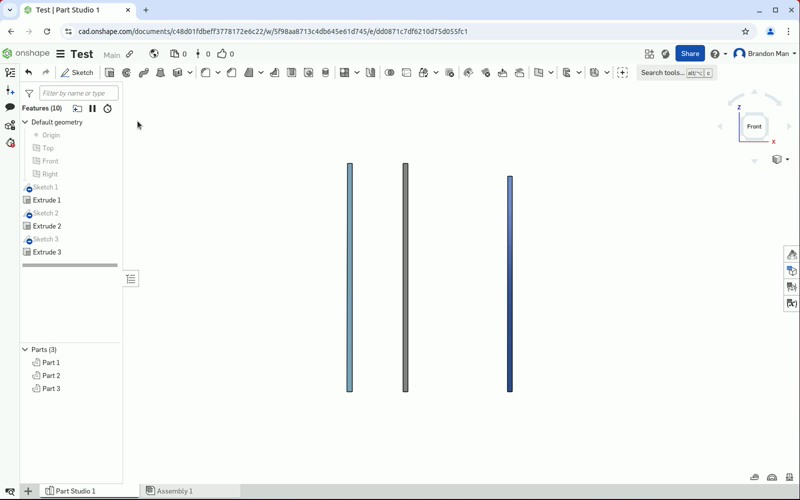
mouse_move(73, 189)
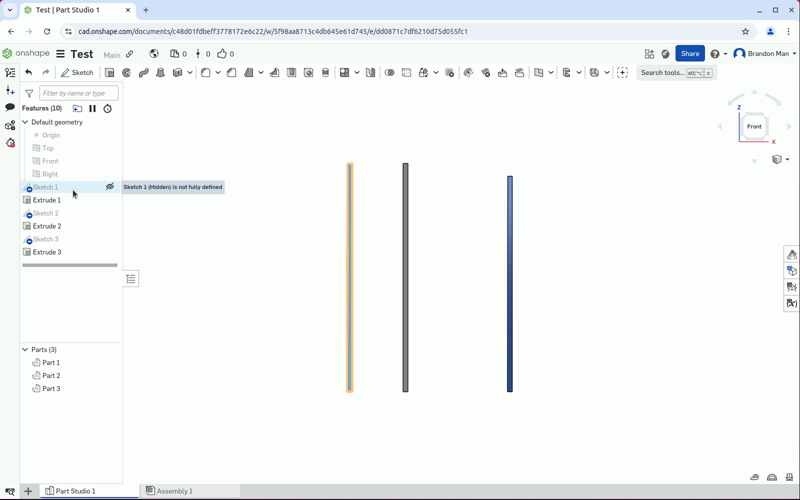
click(73, 189)
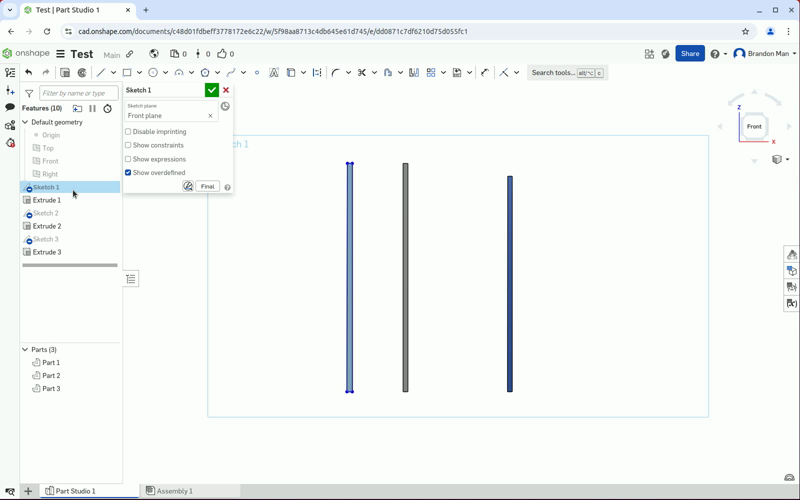
mouse_move(229, 92)
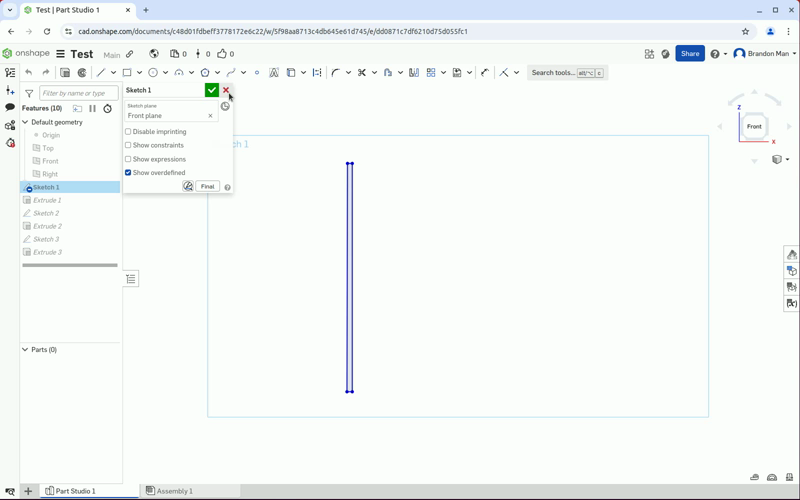
click(229, 92)
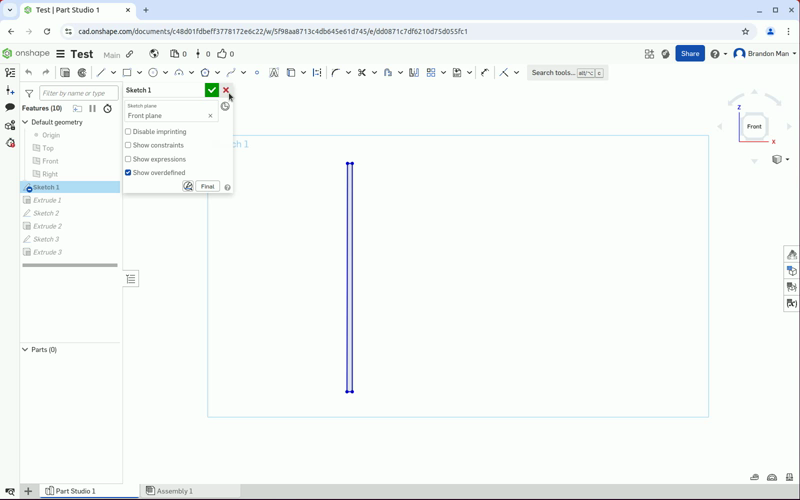
key(shift+s)
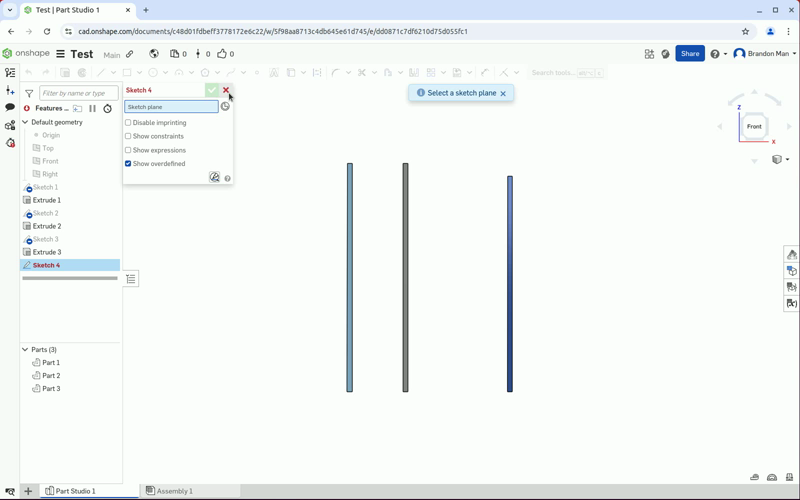
mouse_move(73, 163)
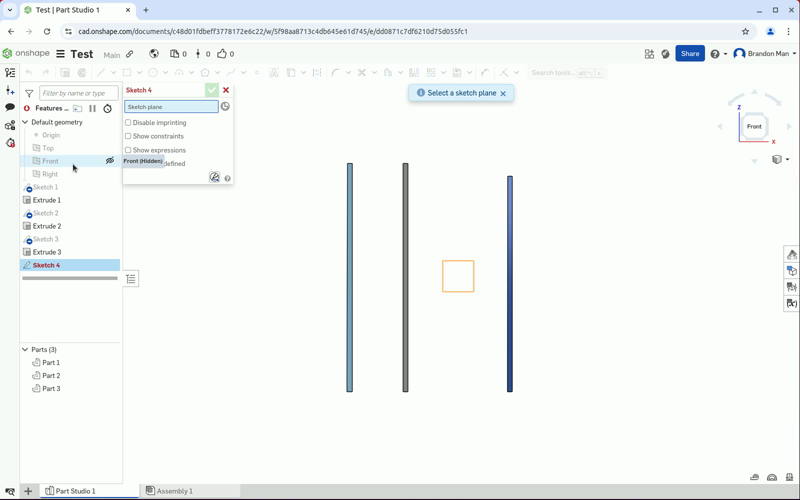
click(73, 163)
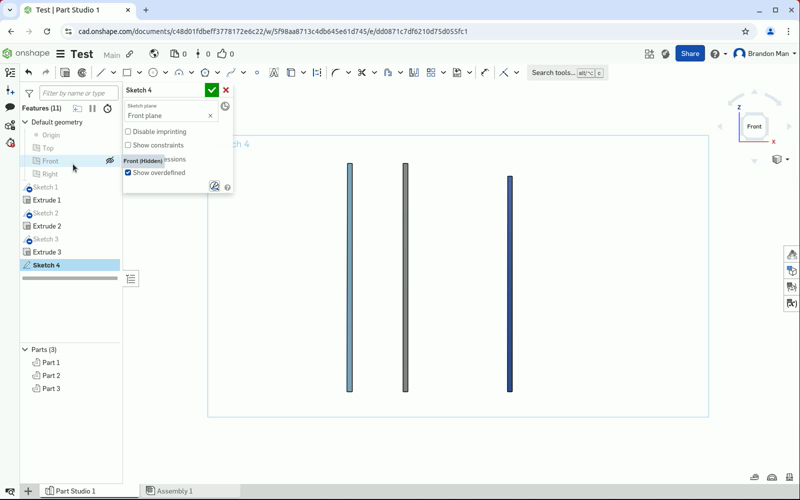
mouse_move(73, 352)
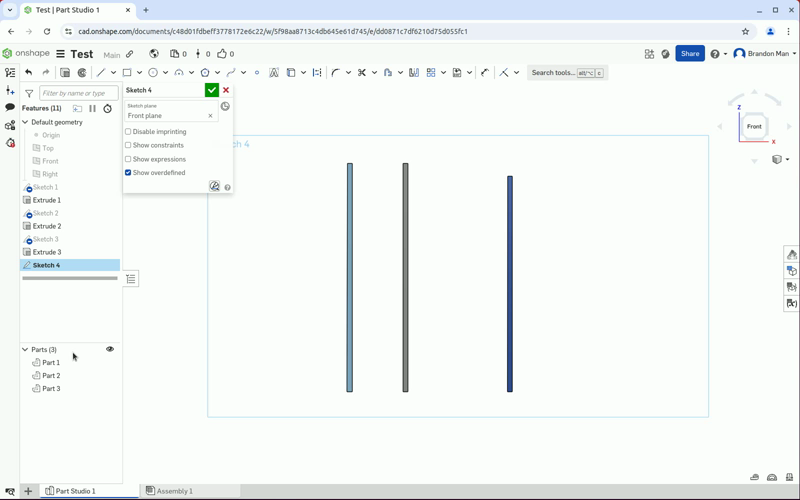
key(y)
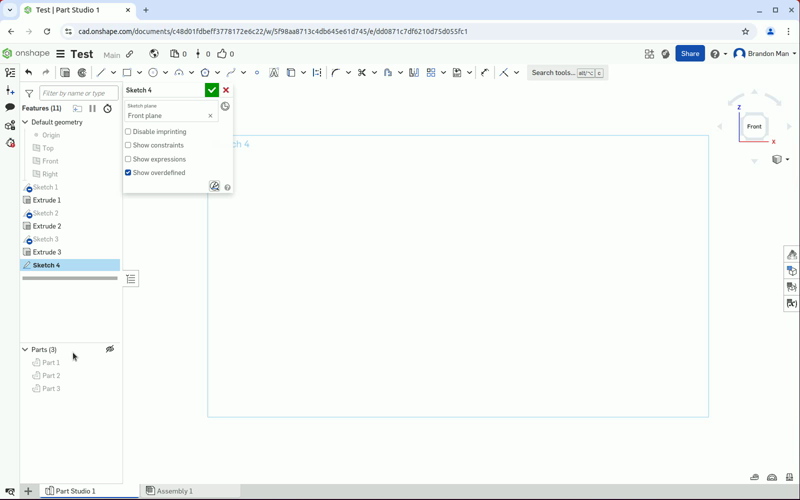
key(l)
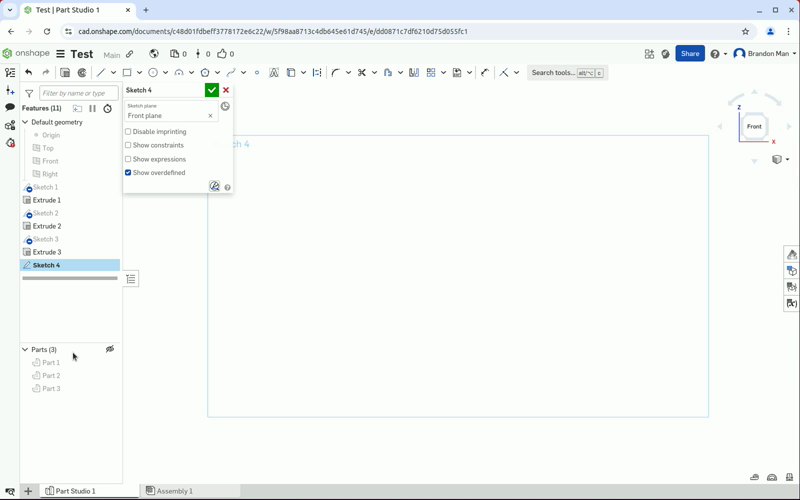
key_down(shift)
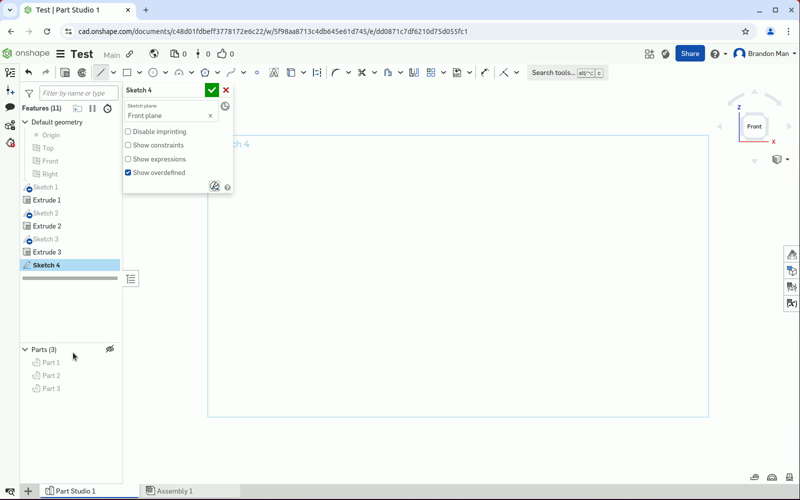
mouse_move(560, 391)
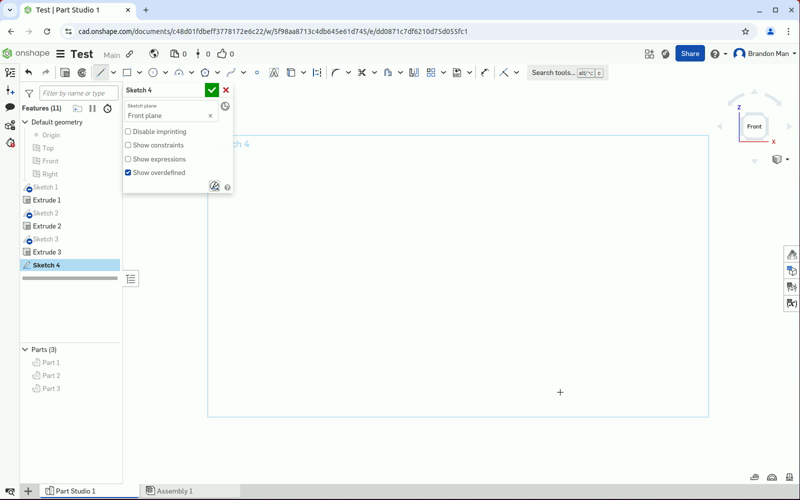
click(560, 391)
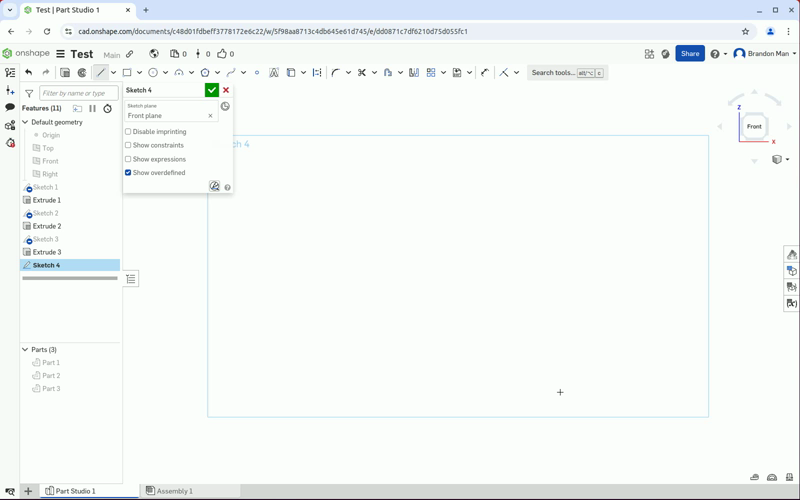
key_up(shift)
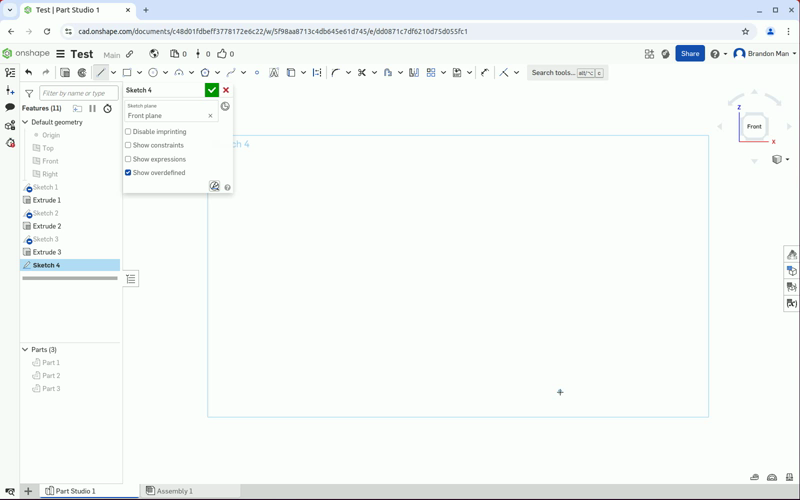
key_down(shift)
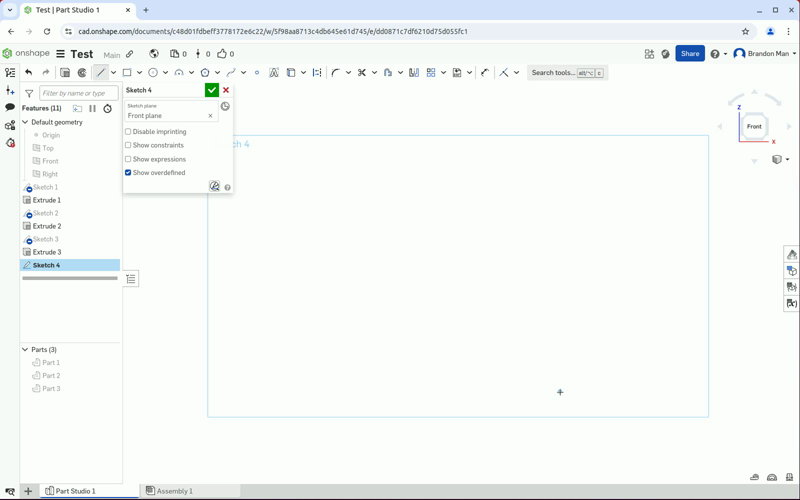
mouse_move(589, 391)
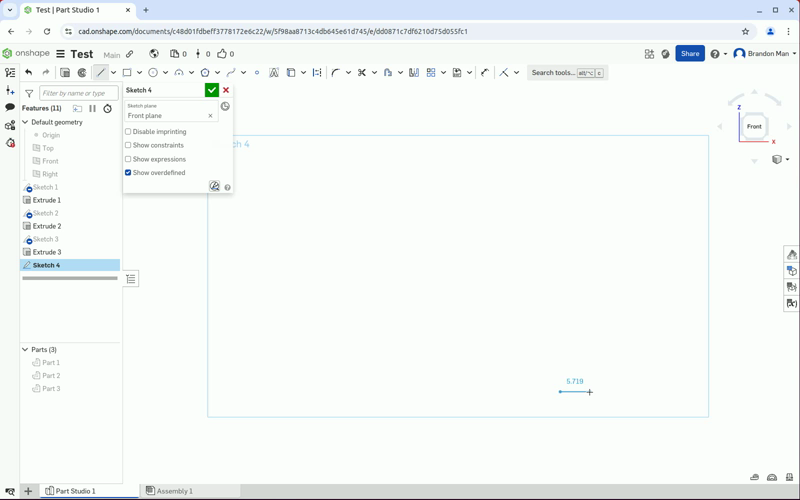
mouse_move(564, 391)
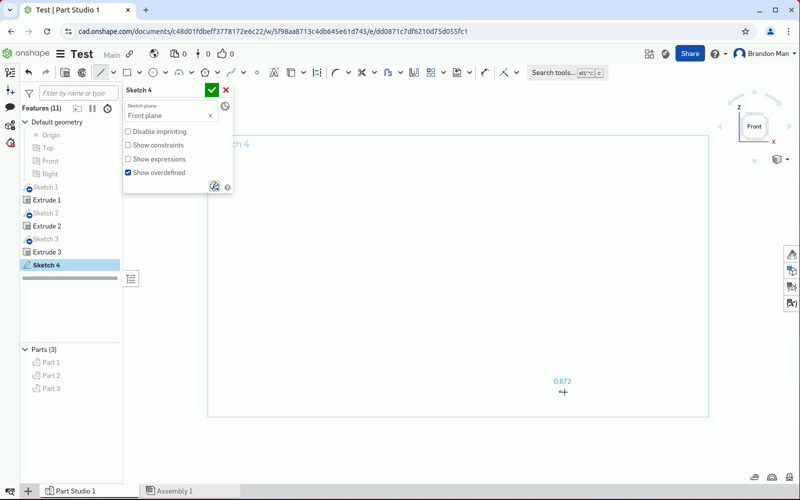
scroll(6)
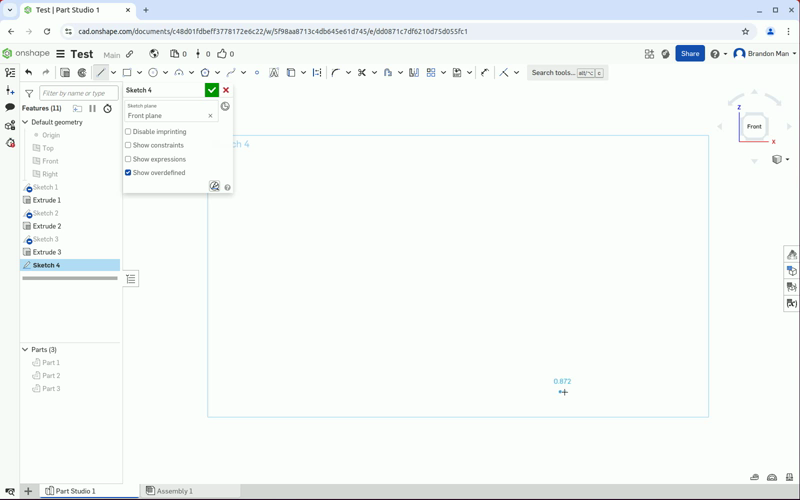
scroll(6)
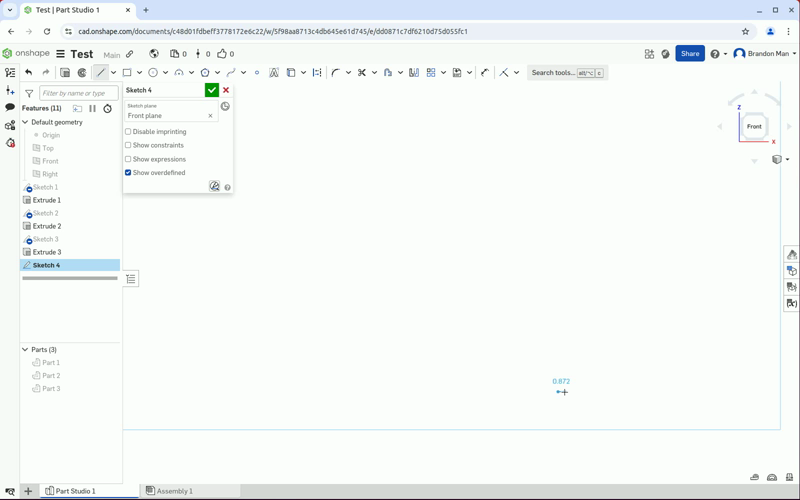
scroll(6)
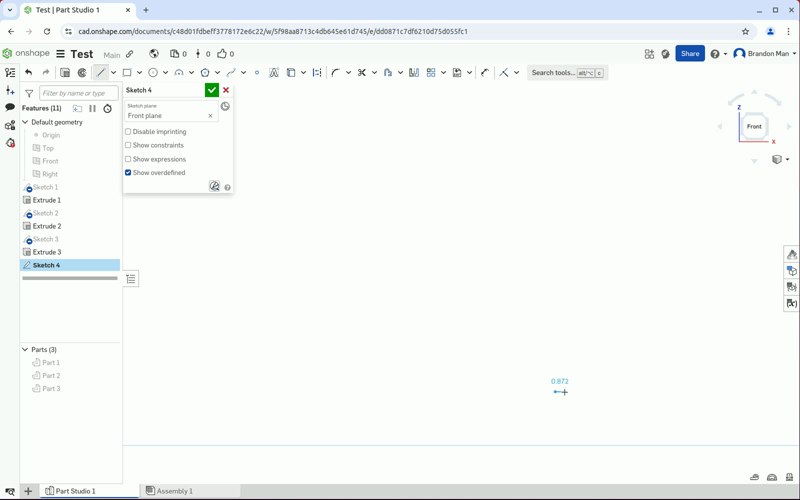
scroll(6)
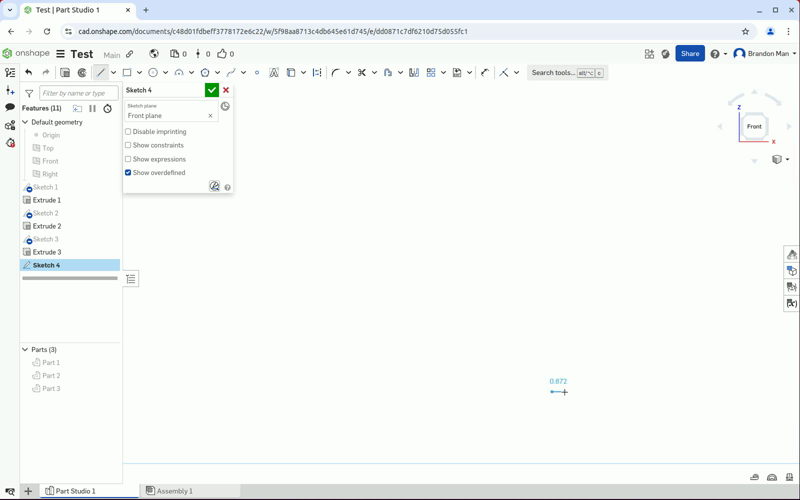
scroll(6)
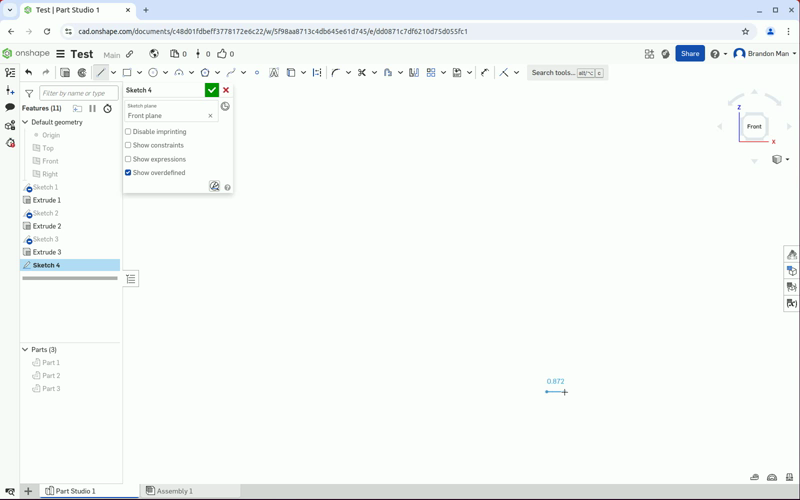
scroll(6)
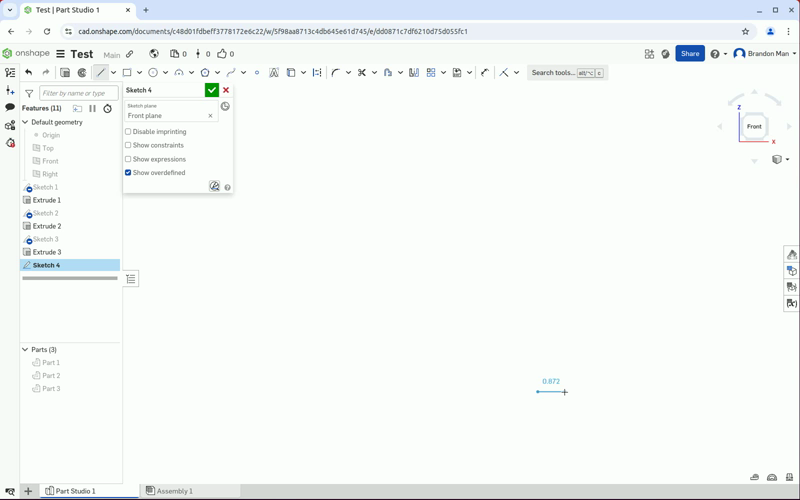
scroll(6)
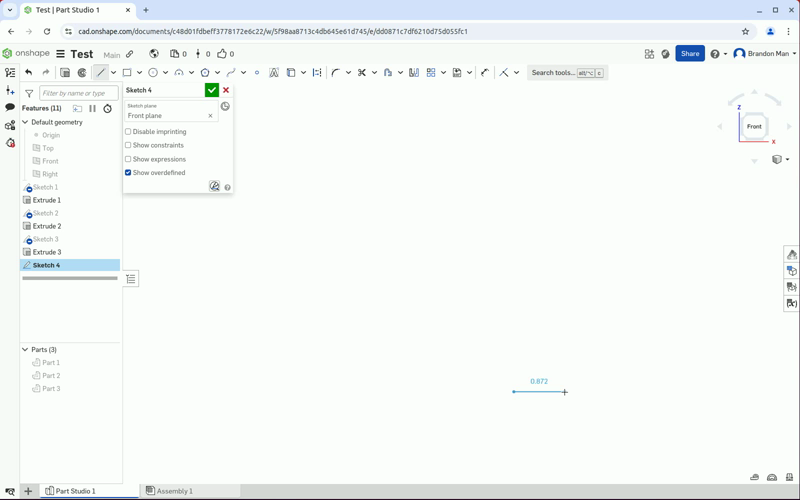
click(564, 391)
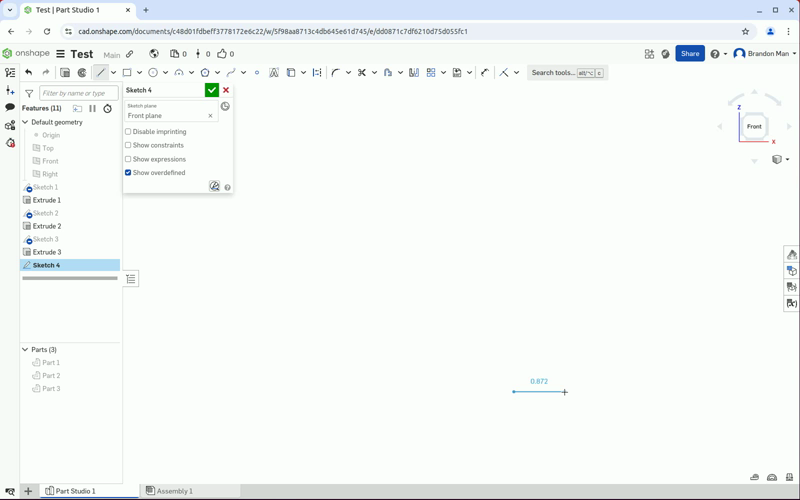
scroll(-6)
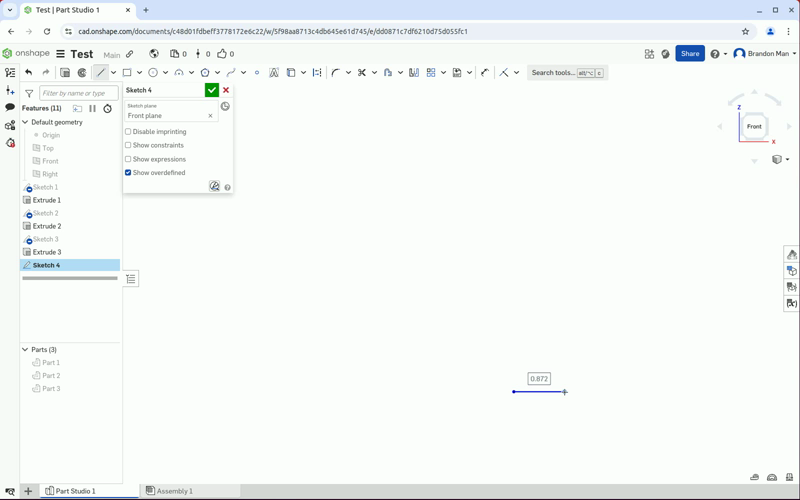
scroll(-6)
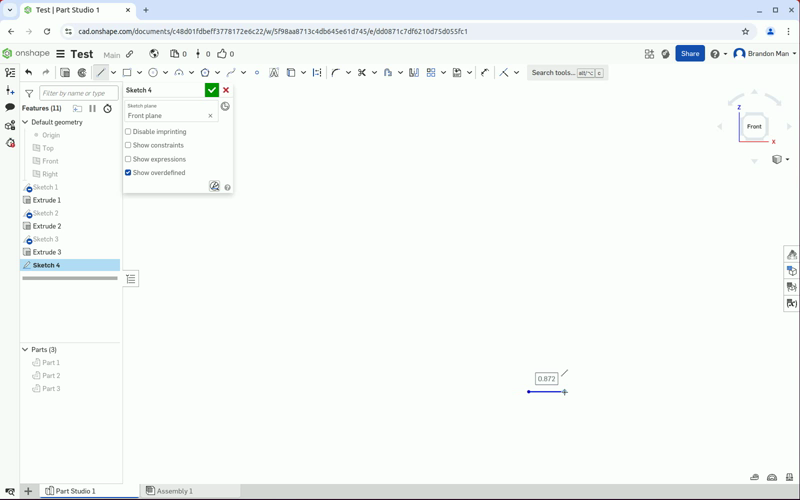
scroll(-6)
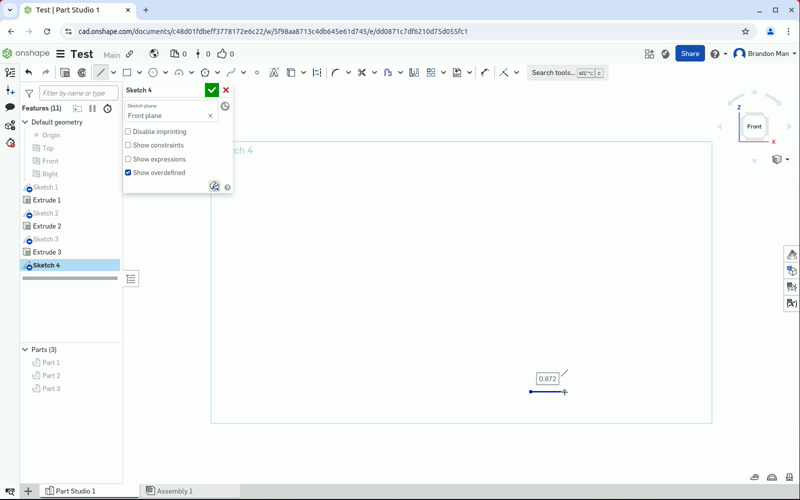
scroll(-6)
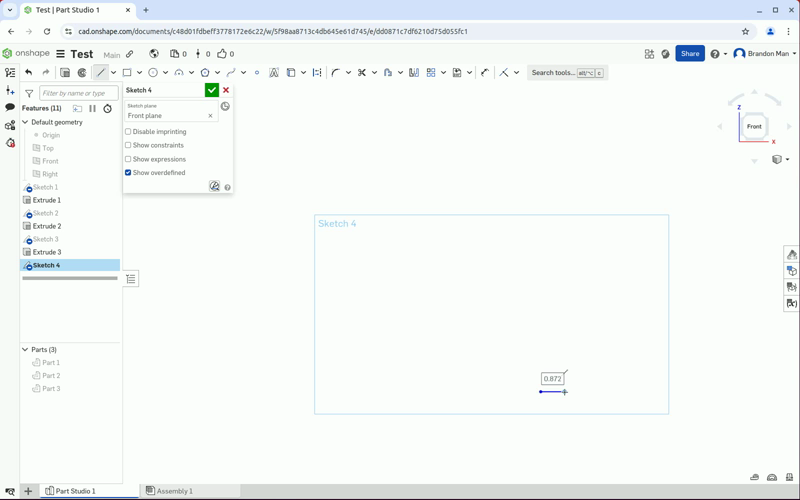
scroll(-6)
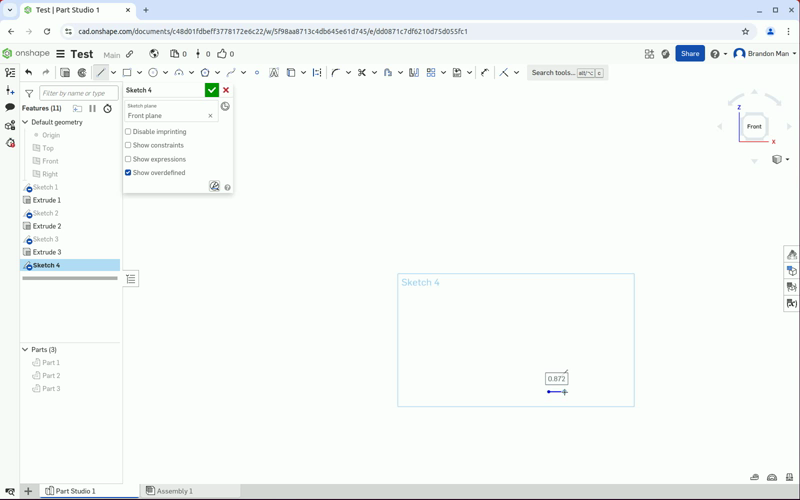
scroll(-6)
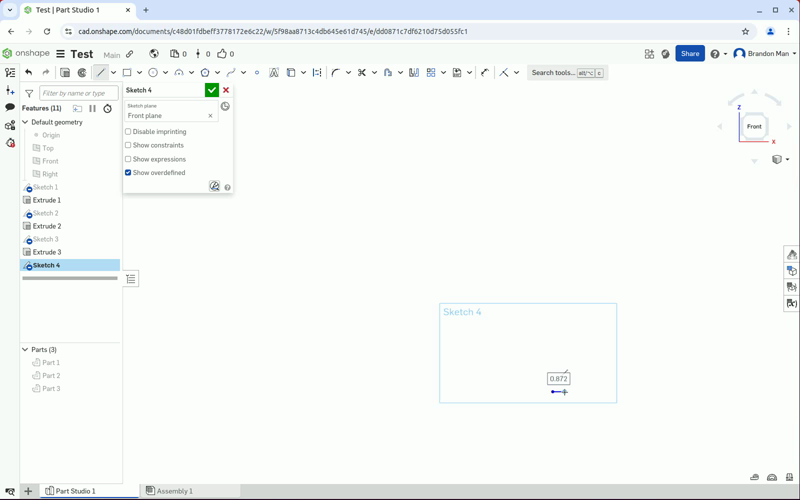
scroll(-6)
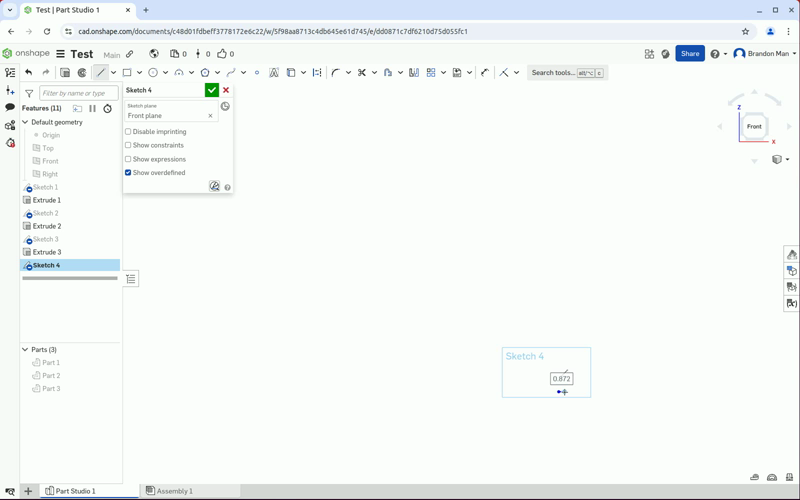
key_up(shift)
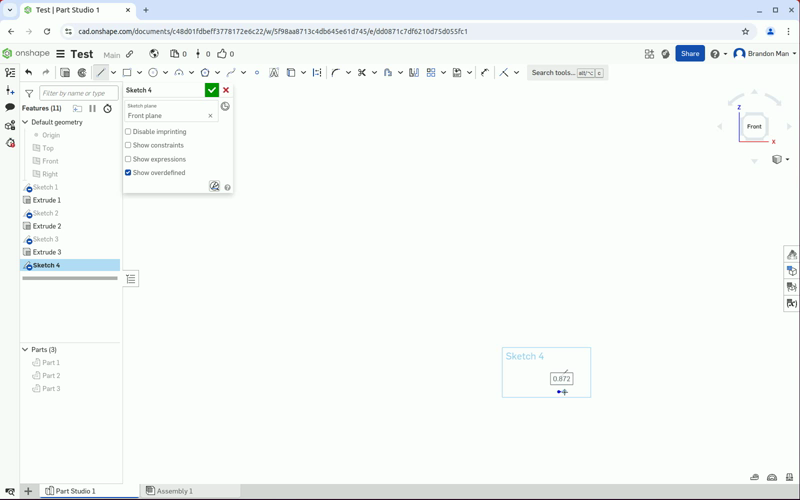
key_down(shift)
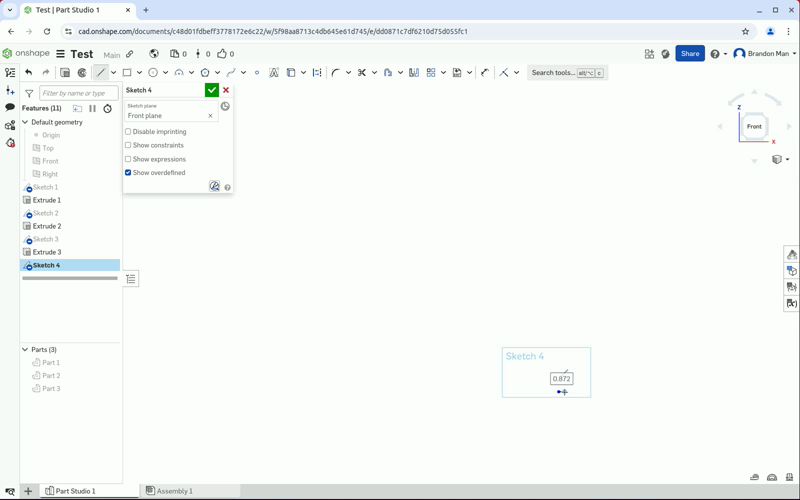
mouse_move(564, 176)
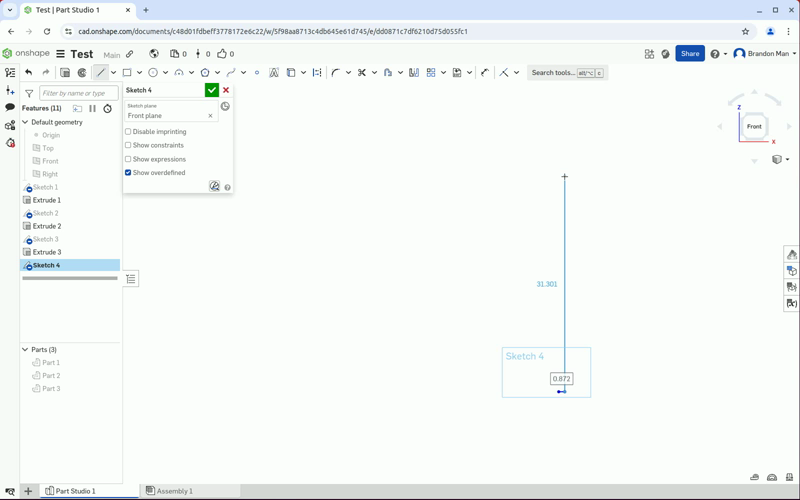
click(564, 176)
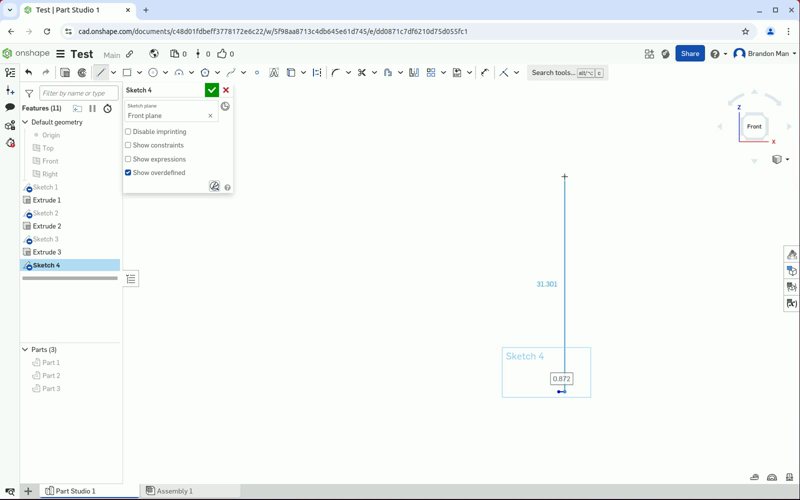
key_up(shift)
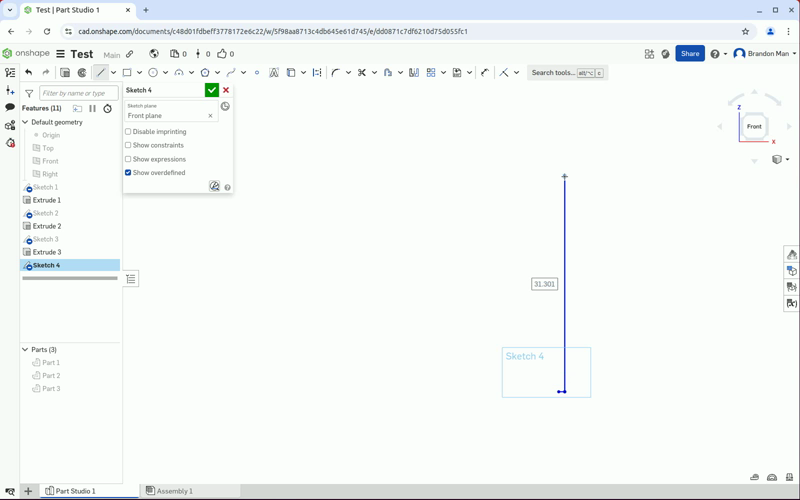
key_down(shift)
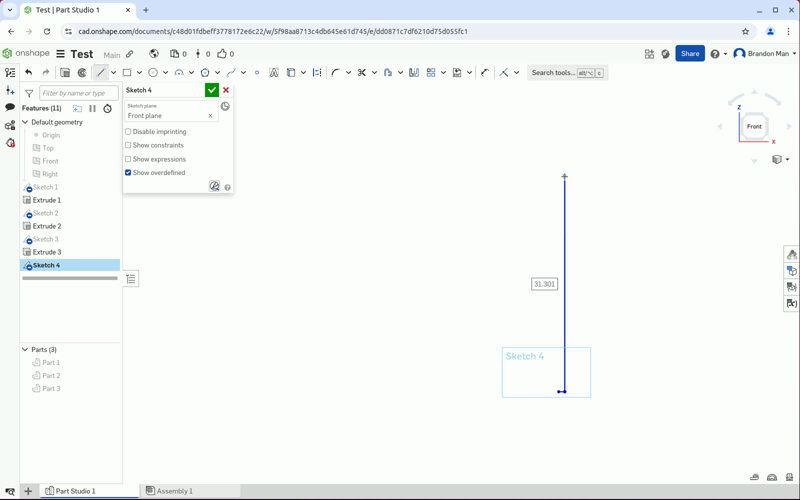
mouse_move(589, 176)
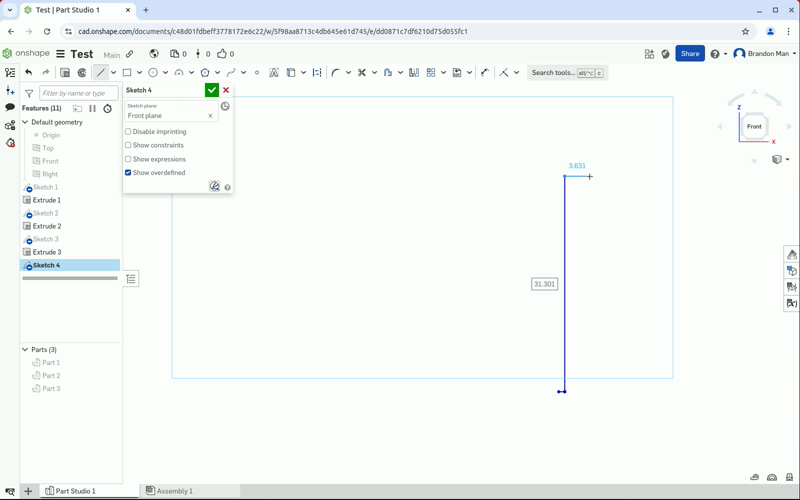
mouse_move(560, 176)
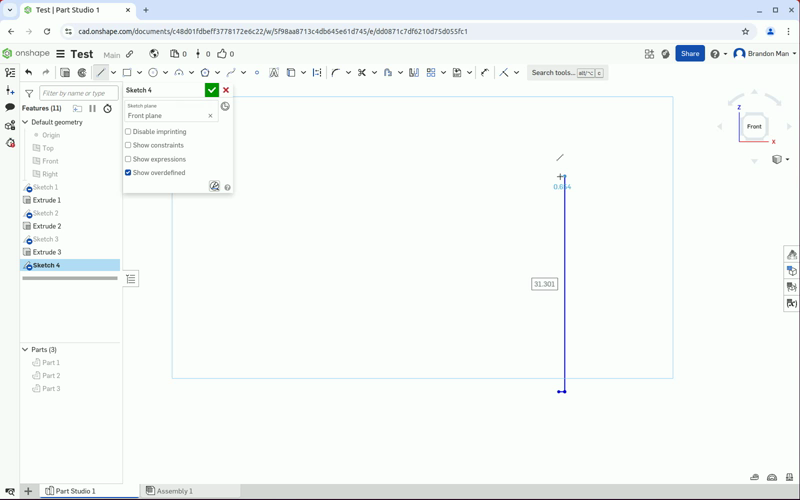
scroll(6)
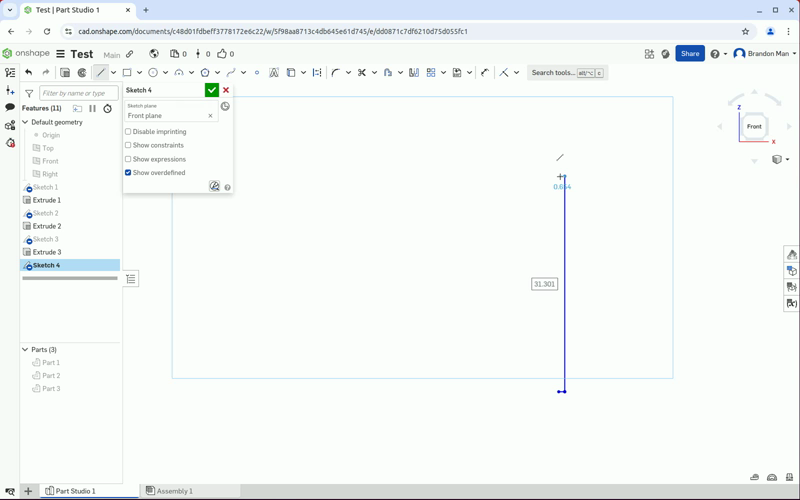
scroll(6)
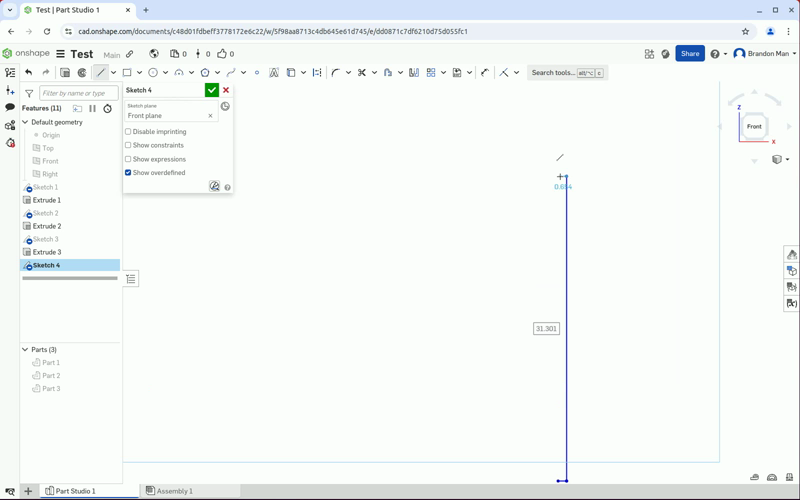
scroll(6)
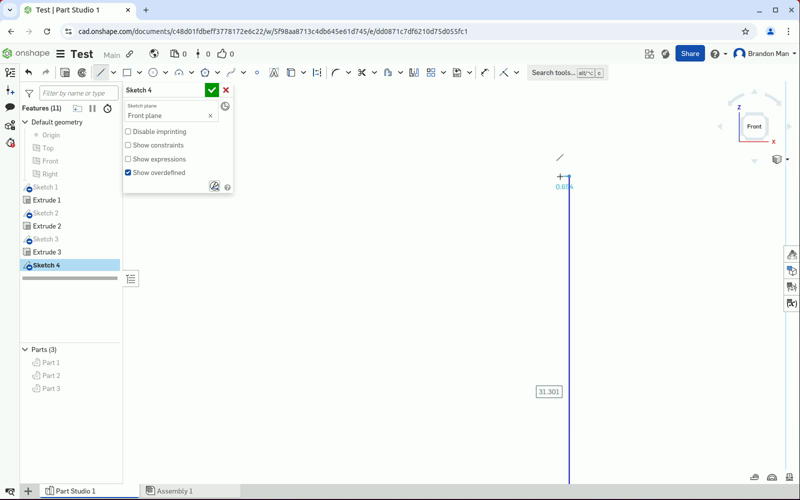
scroll(6)
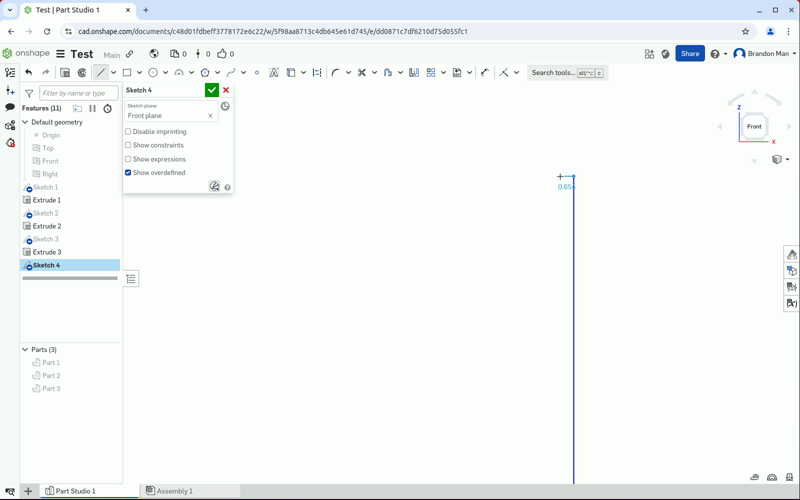
scroll(6)
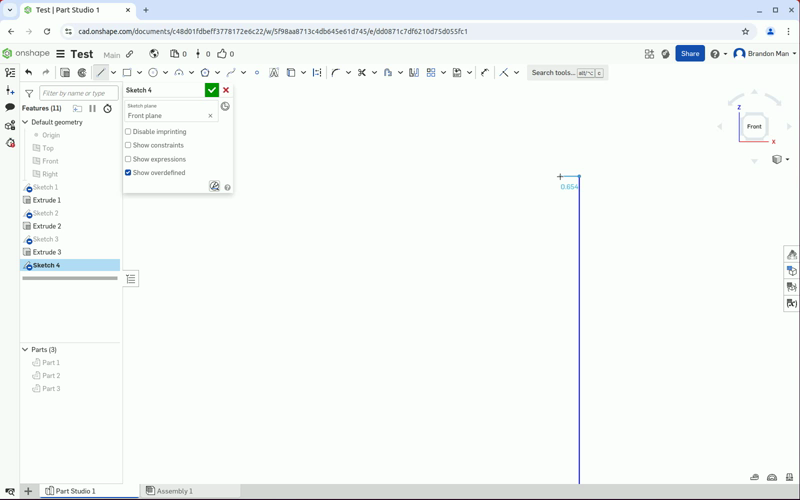
scroll(6)
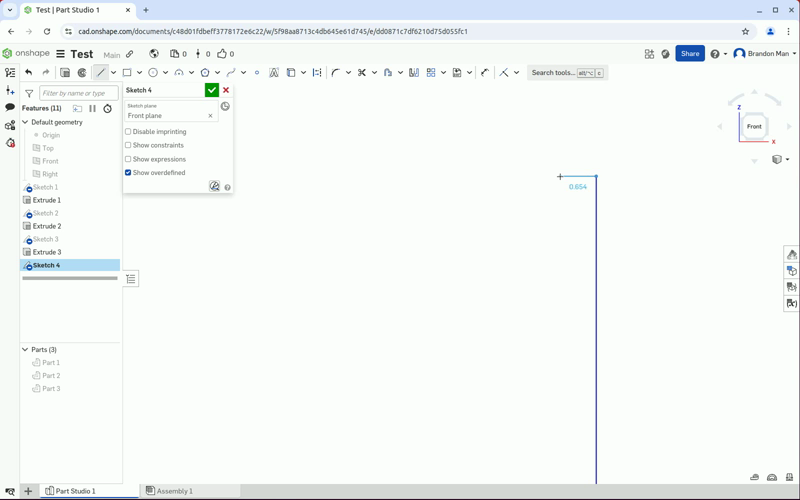
scroll(6)
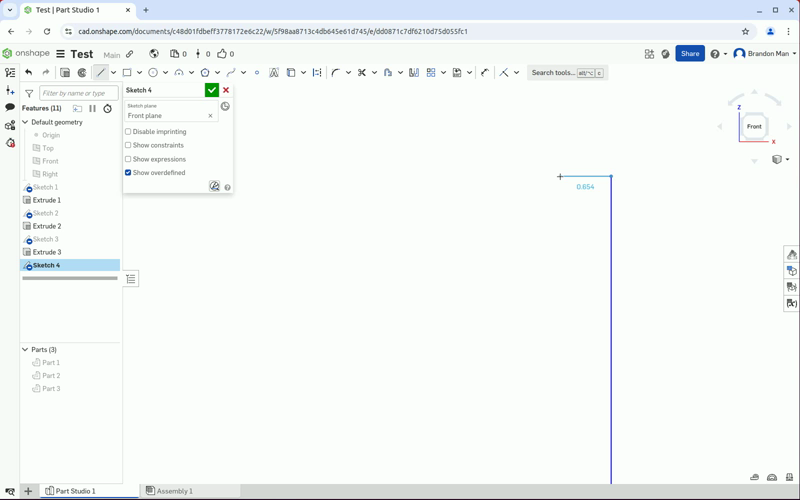
click(560, 176)
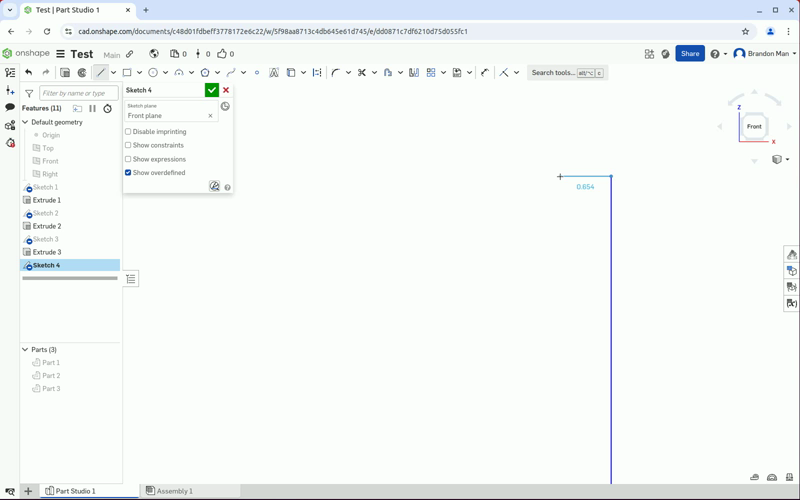
scroll(-6)
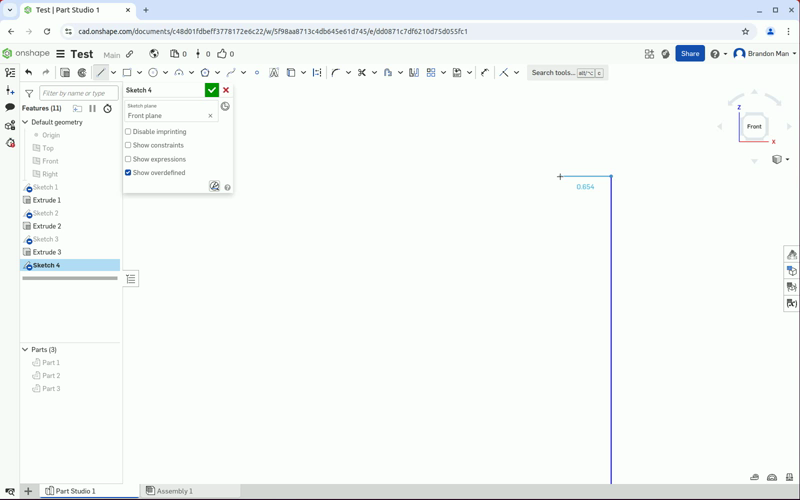
scroll(-6)
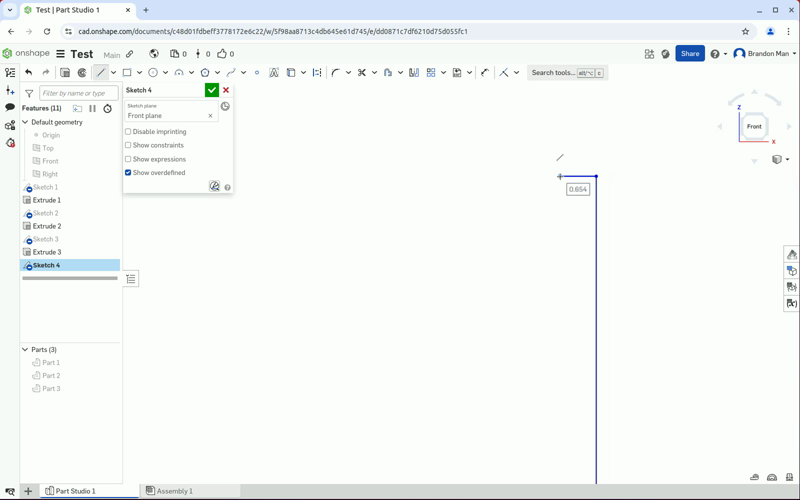
scroll(-6)
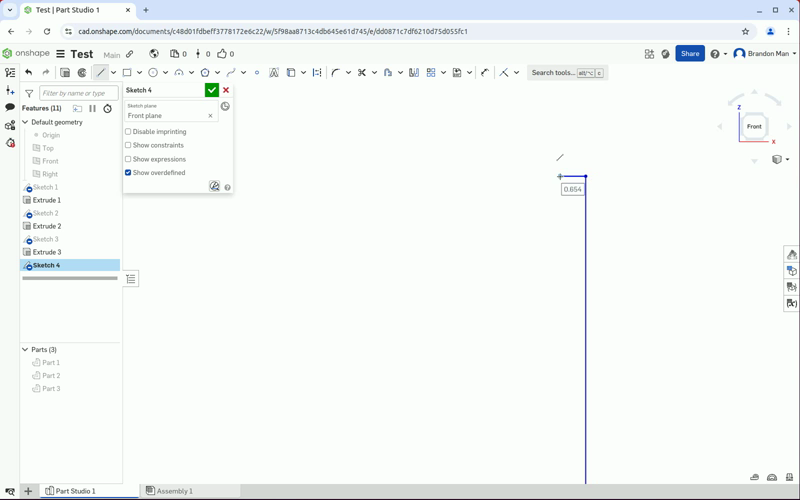
scroll(-6)
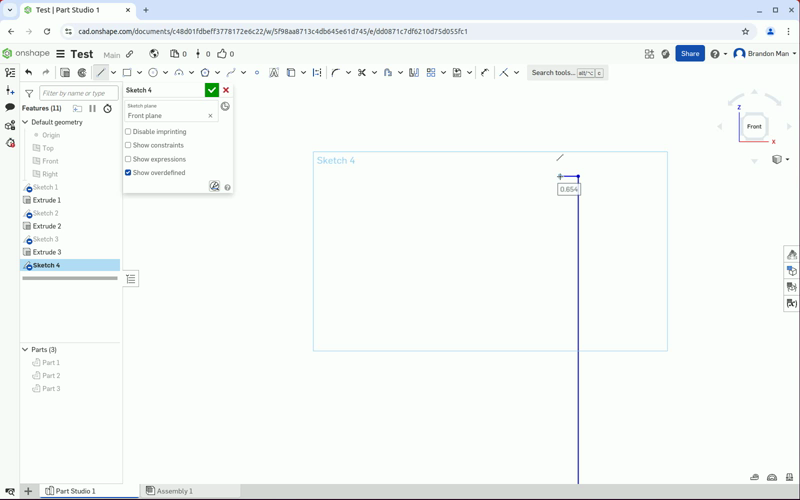
scroll(-6)
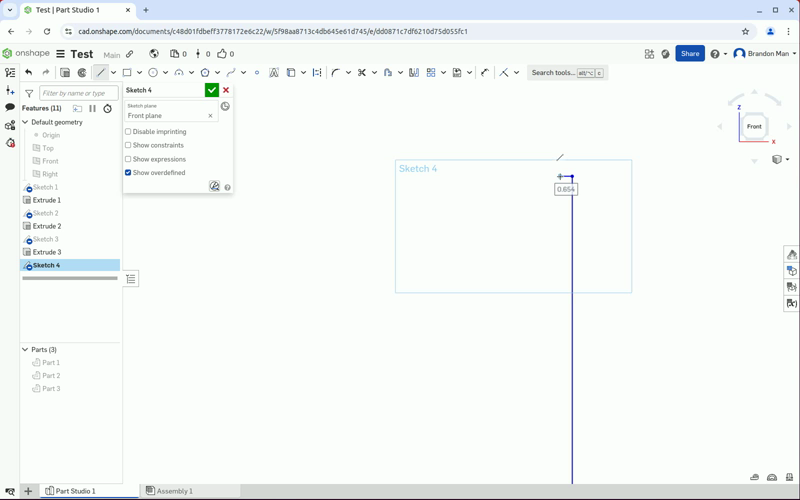
scroll(-6)
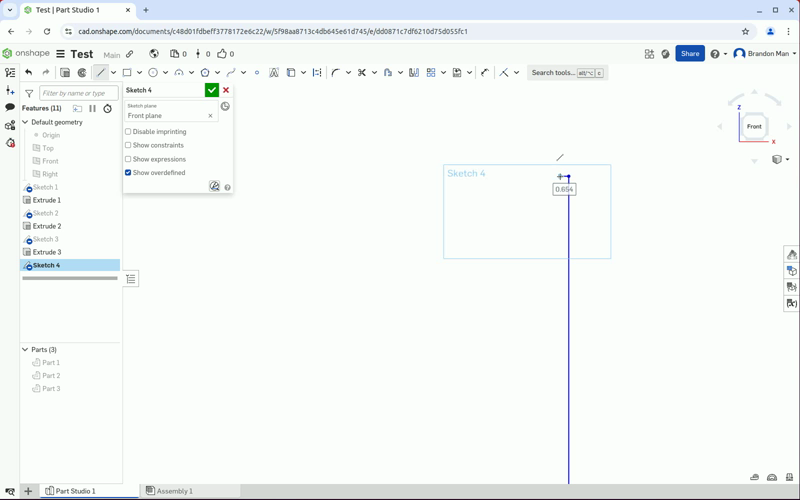
scroll(-6)
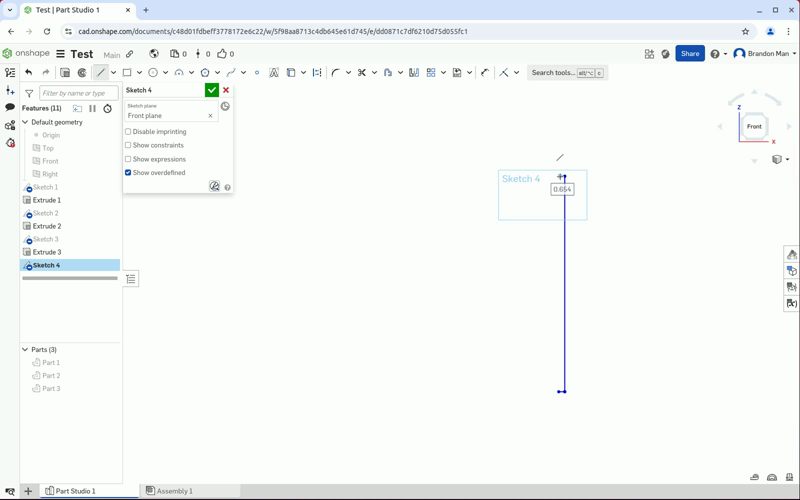
key_up(shift)
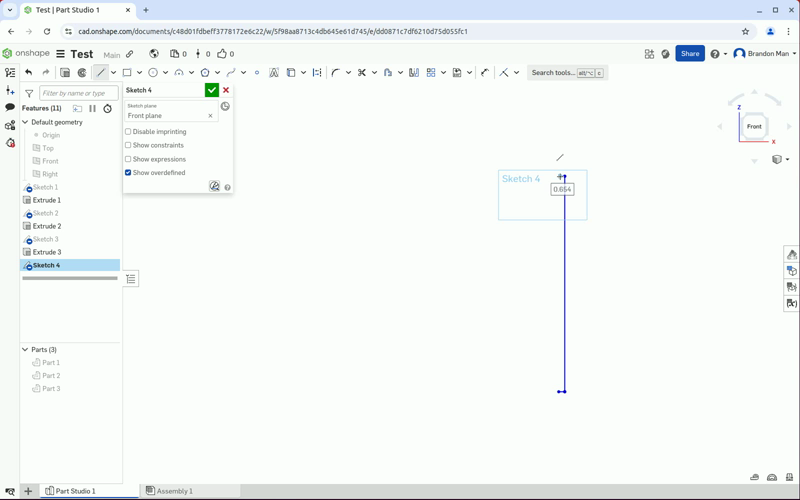
key_down(shift)
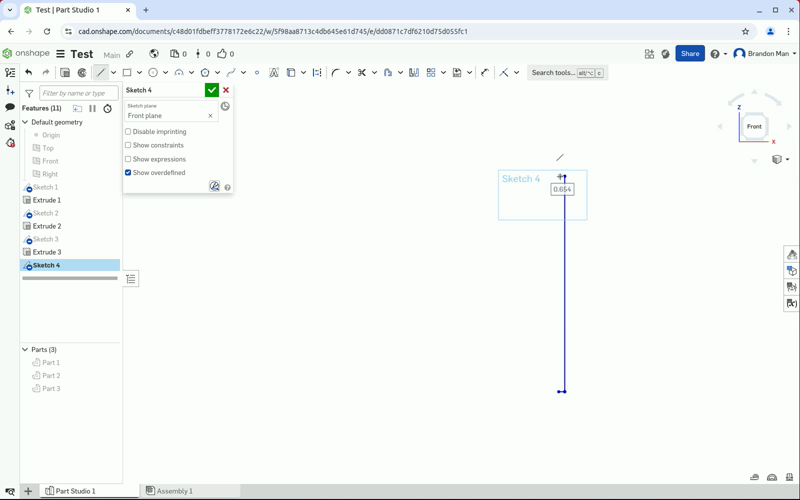
mouse_move(560, 391)
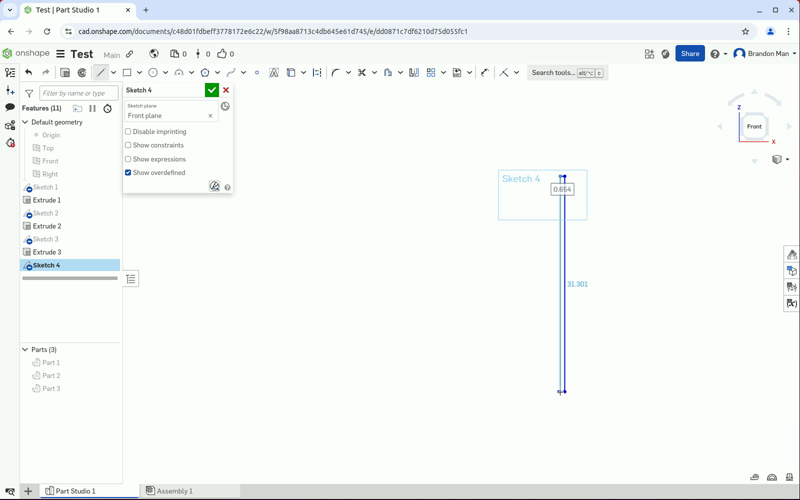
key_up(shift)
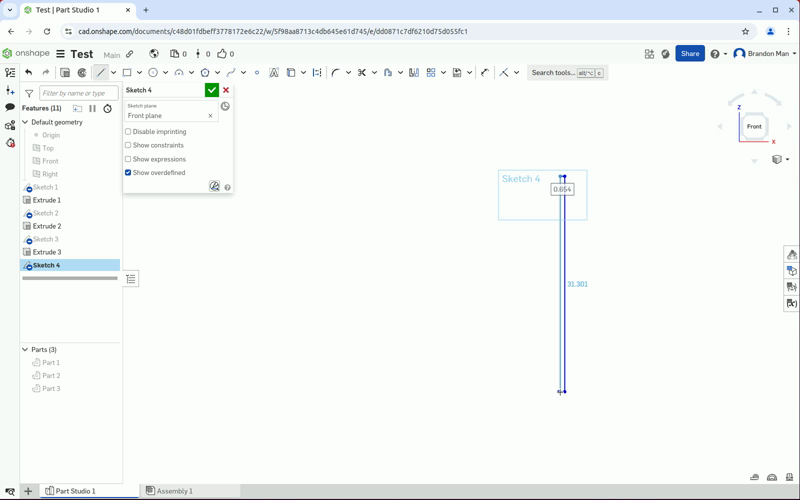
click(560, 391)
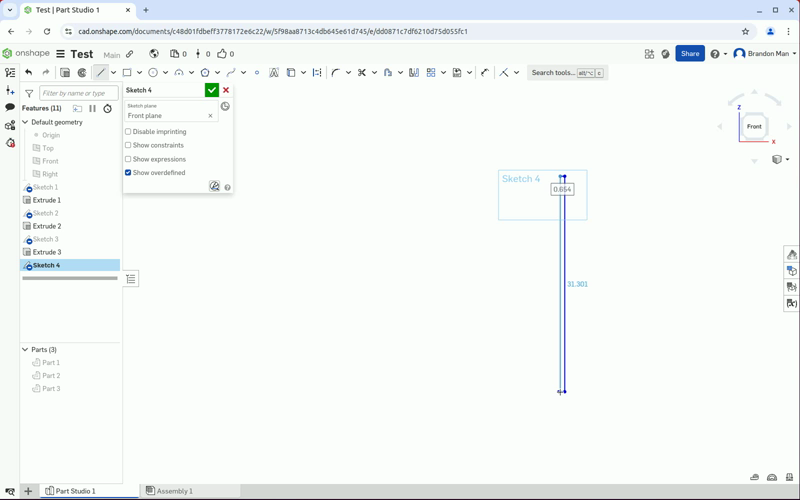
key(esc)
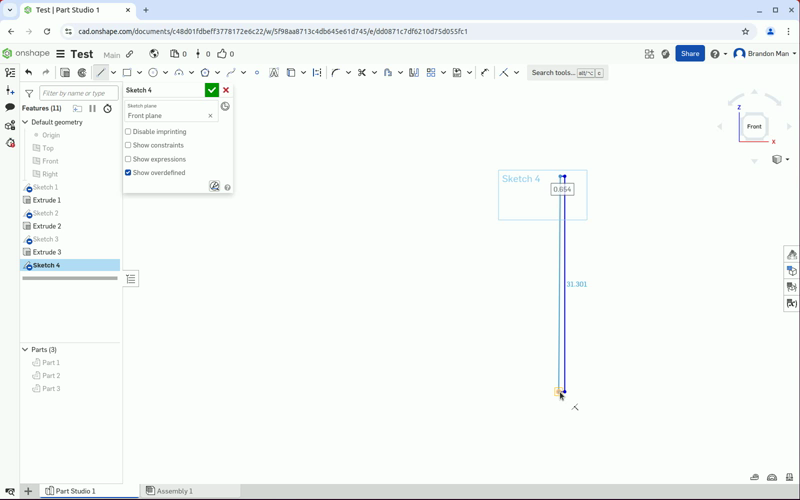
mouse_move(562, 305)
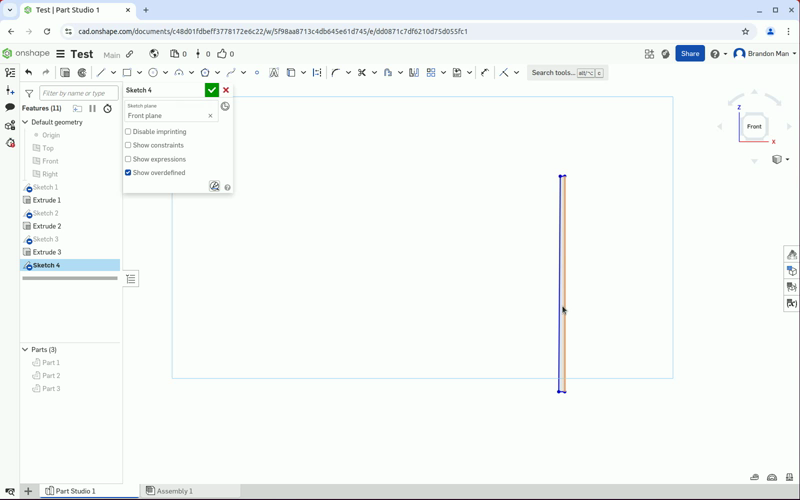
scroll(6)
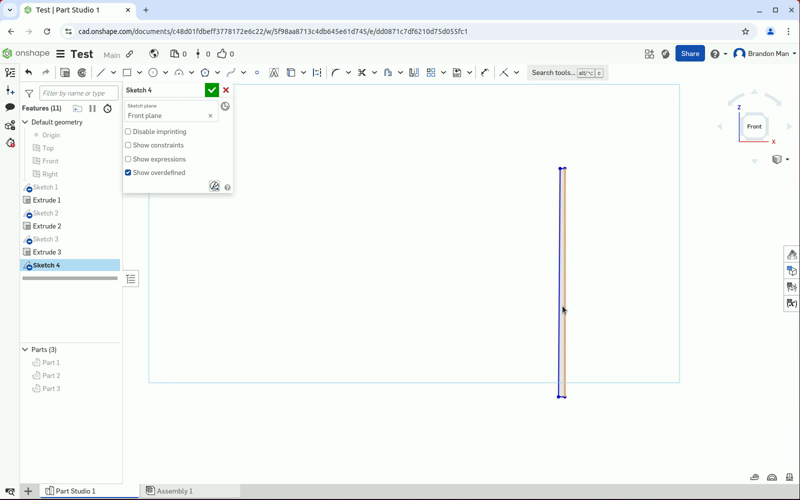
scroll(6)
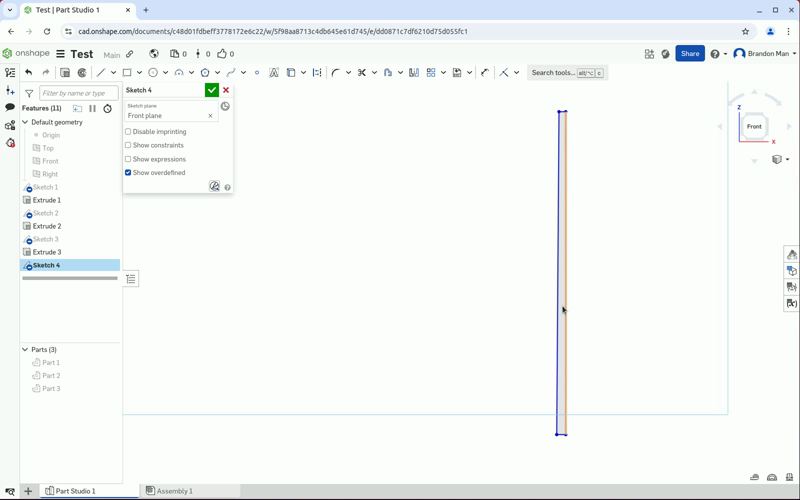
scroll(6)
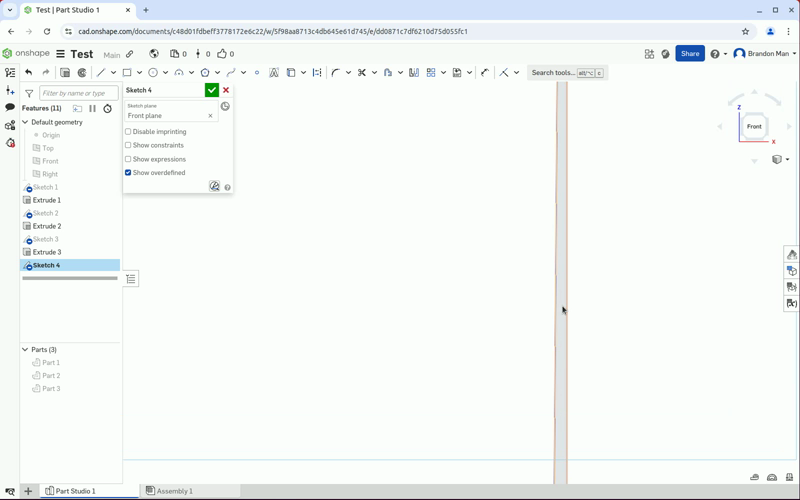
scroll(6)
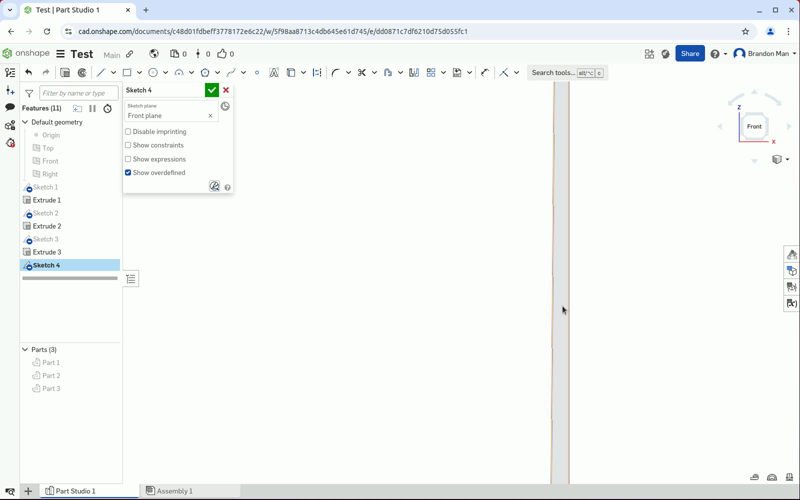
scroll(6)
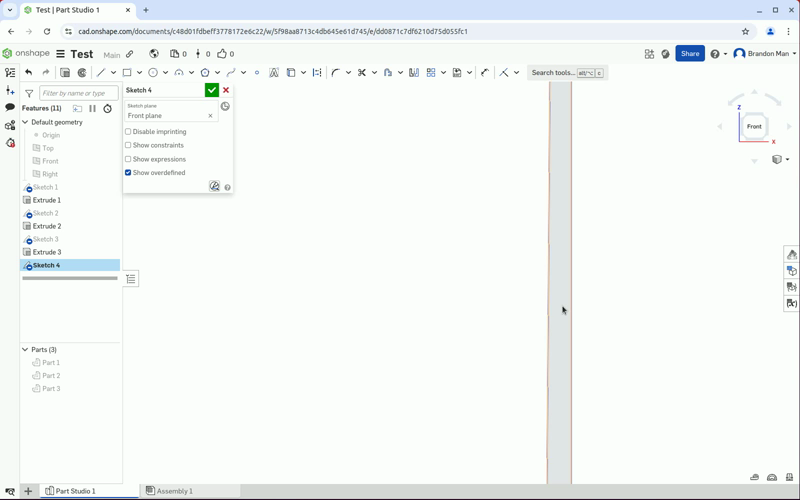
scroll(6)
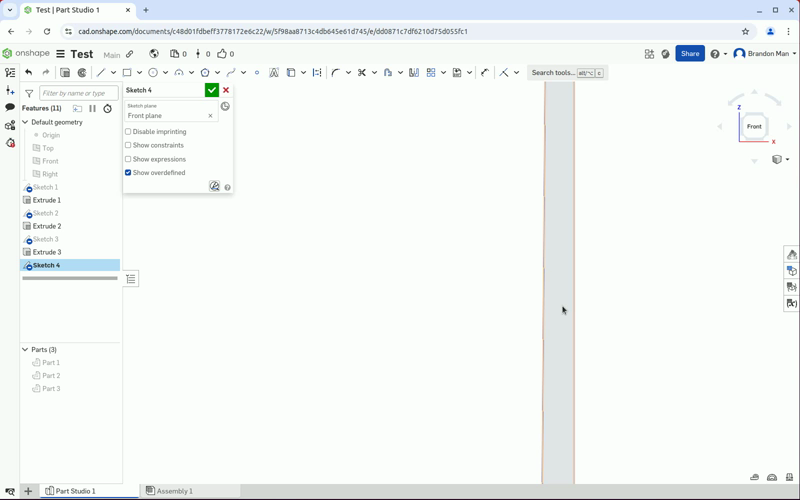
scroll(6)
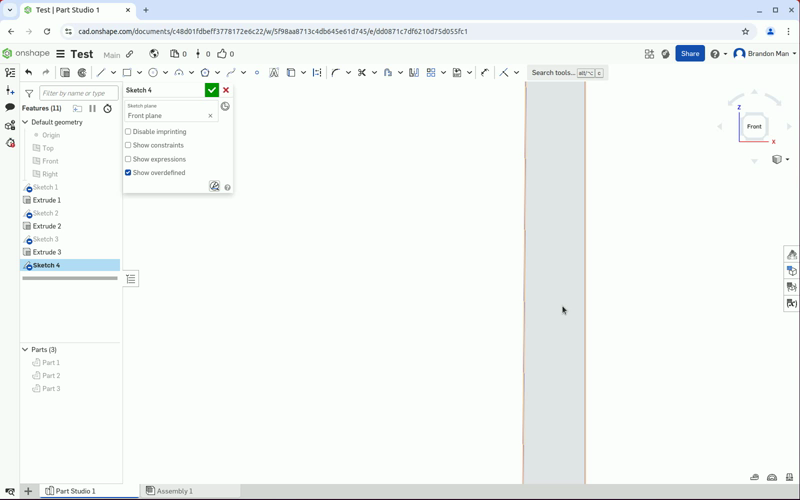
click(562, 305)
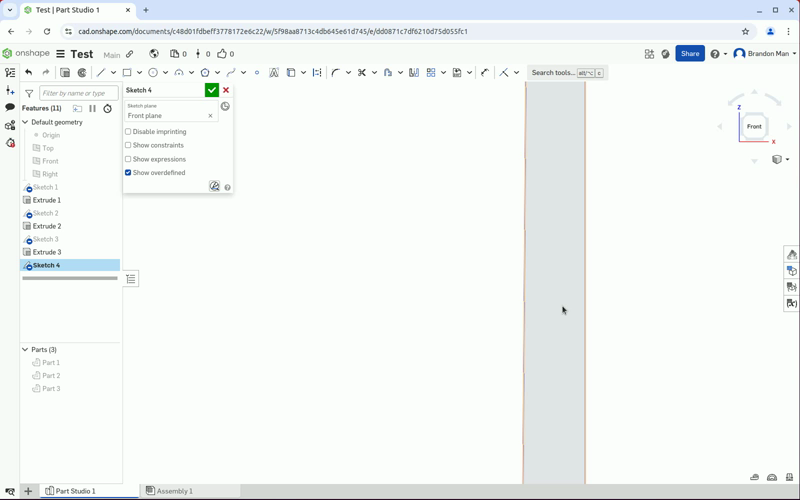
scroll(-6)
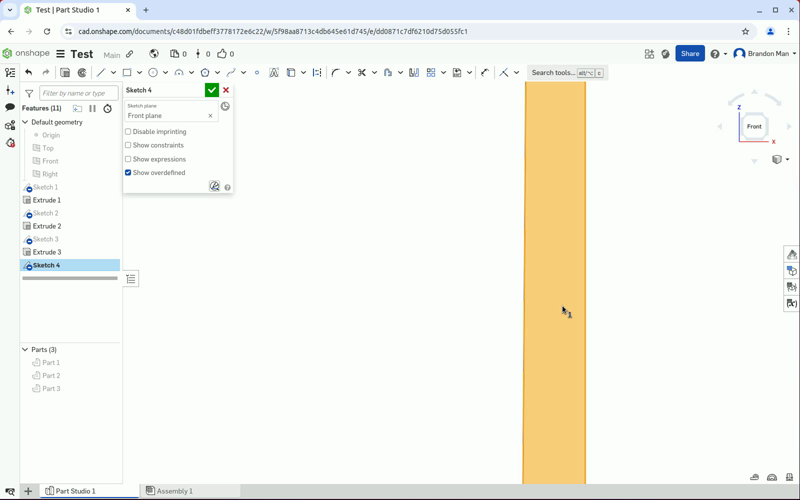
scroll(-6)
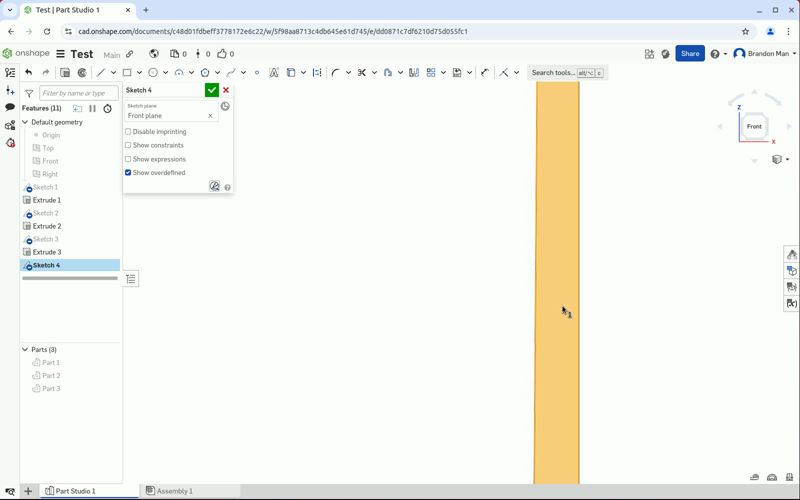
scroll(-6)
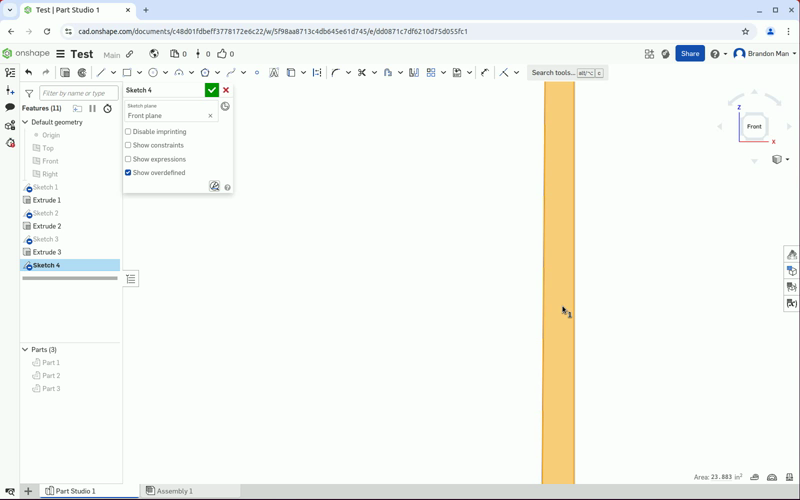
scroll(-6)
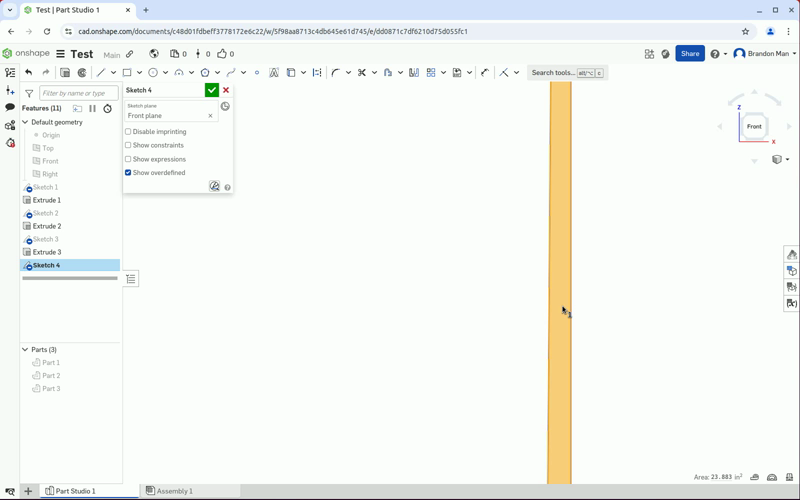
scroll(-6)
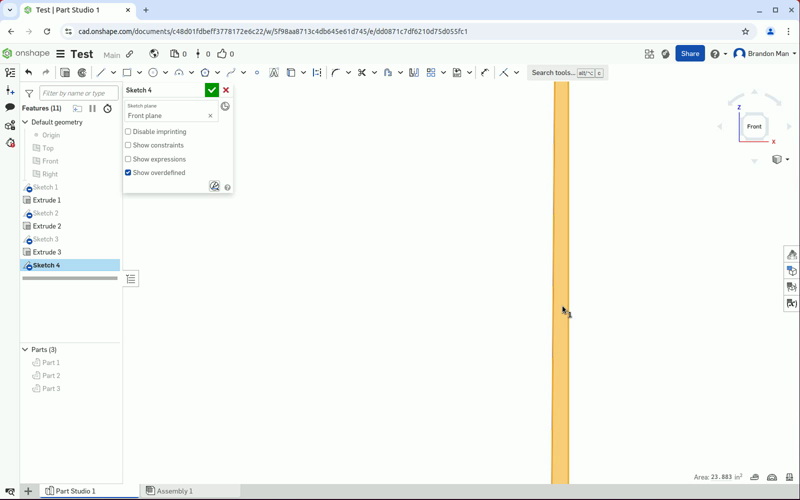
scroll(-6)
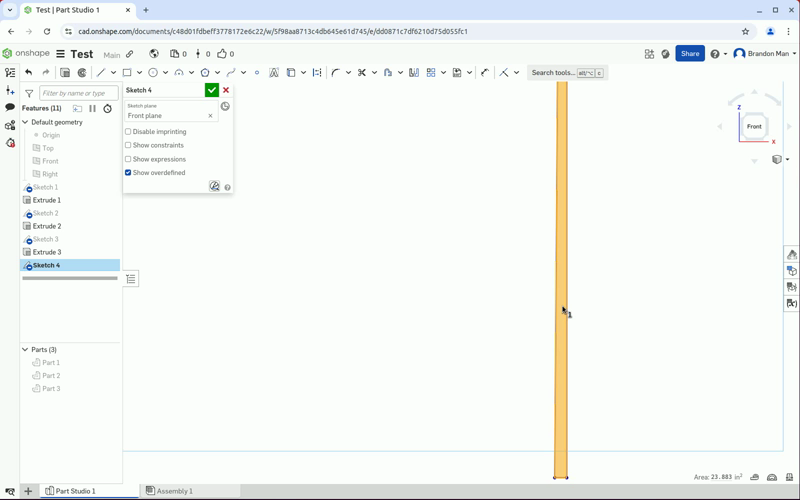
scroll(-6)
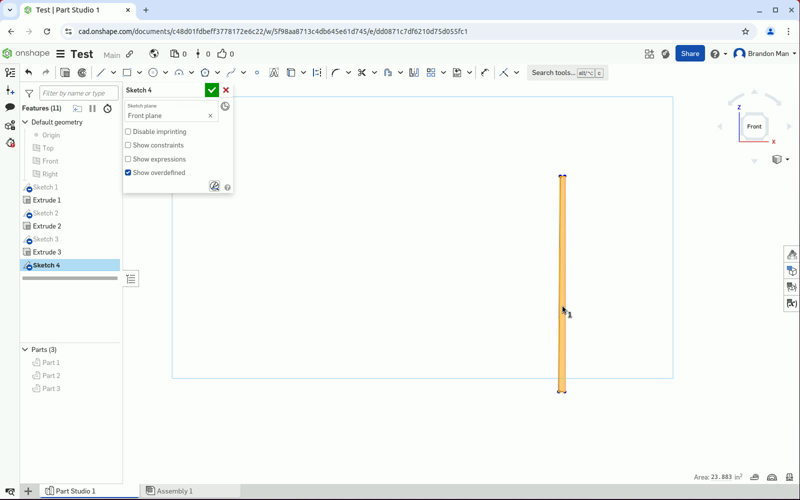
mouse_move(73, 352)
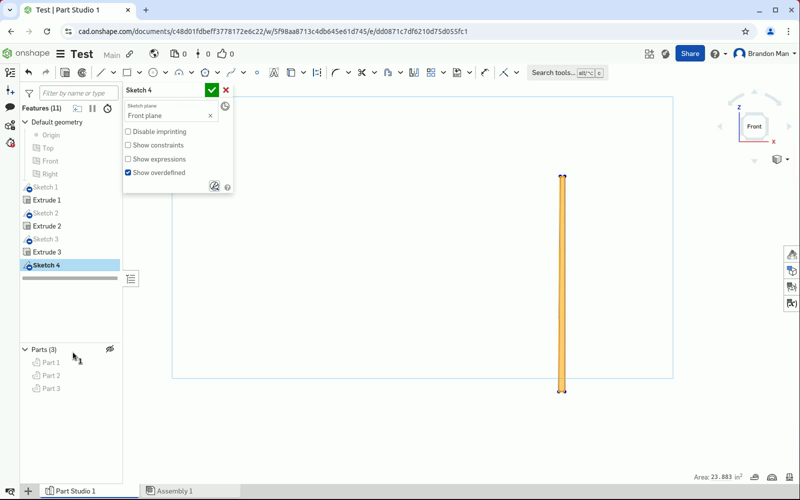
key(shift+y)
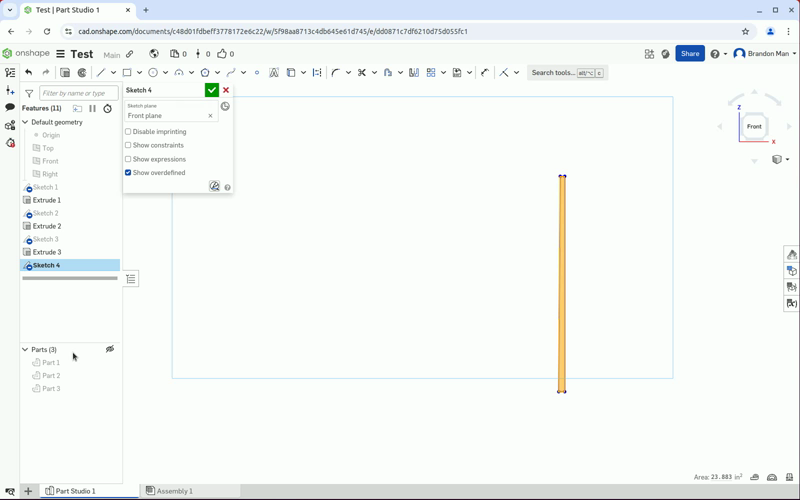
key(shift+e)
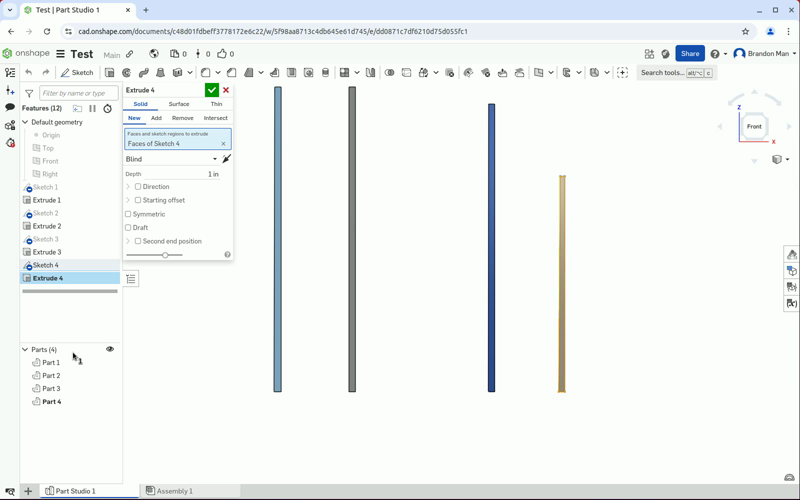
mouse_move(143, 106)
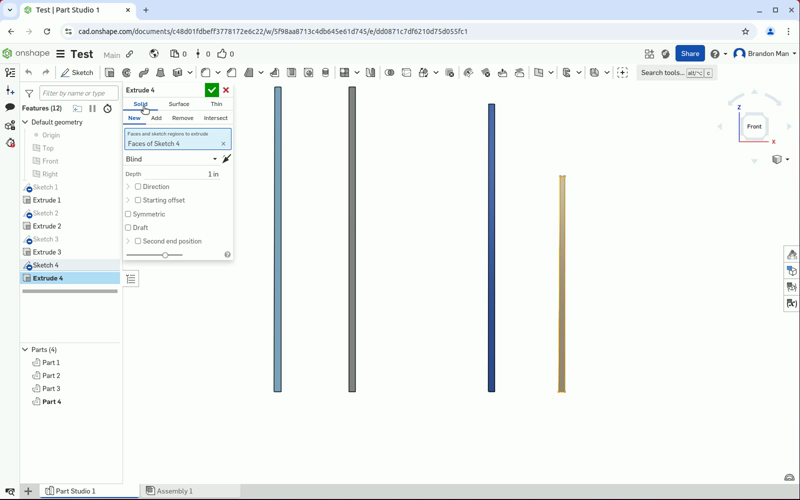
click(143, 106)
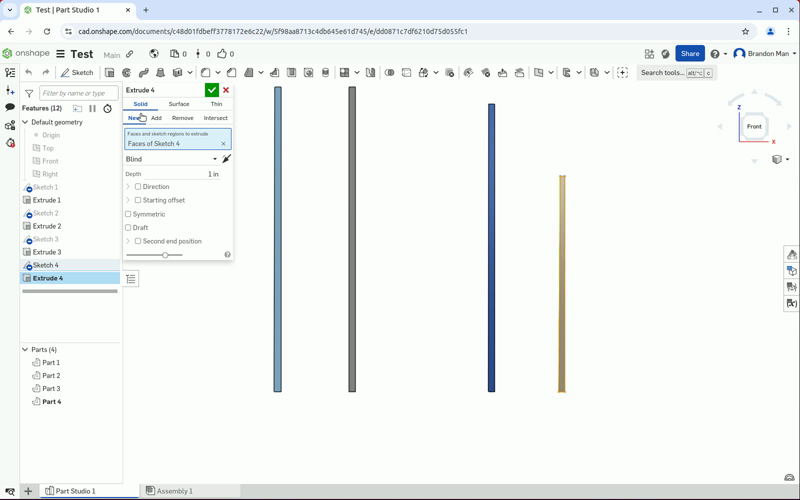
mouse_move(137, 120)
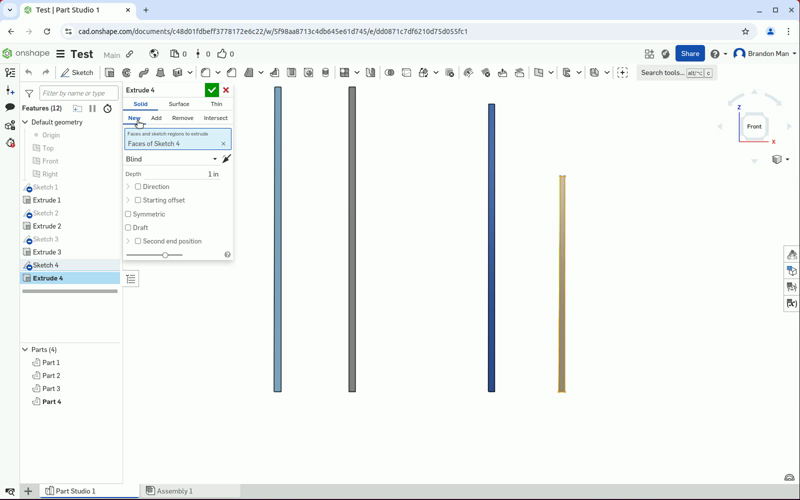
click(137, 120)
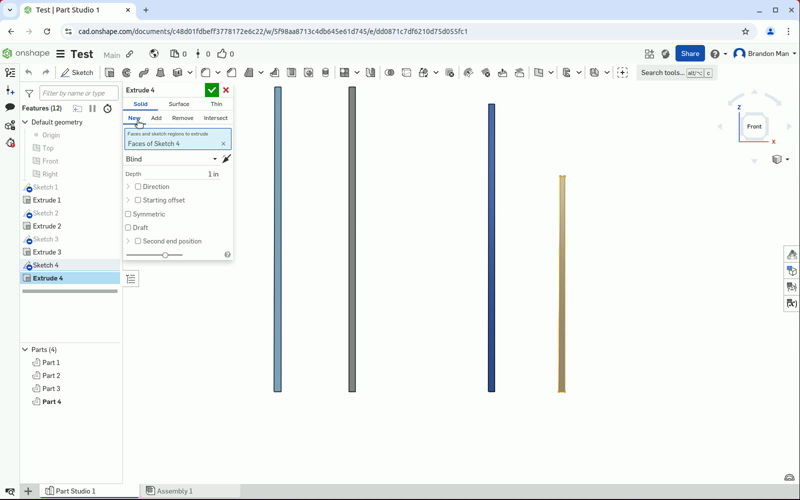
key(tab, 4)
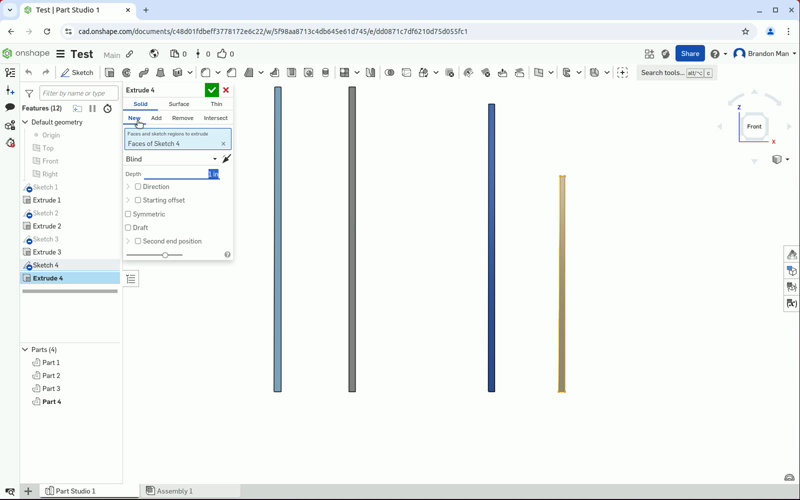
text(1.926)
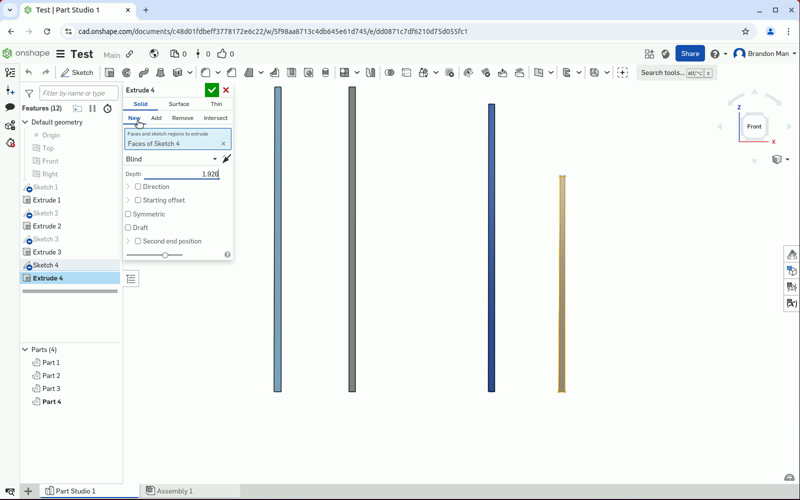
key(enter)
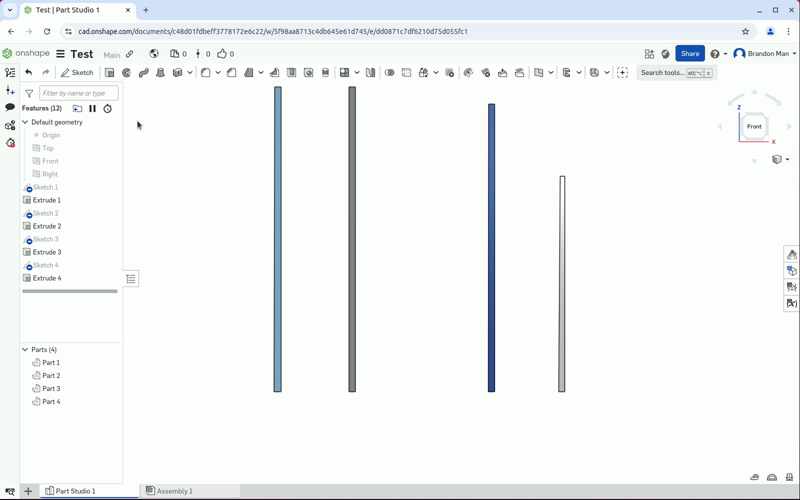
key(shift+h)
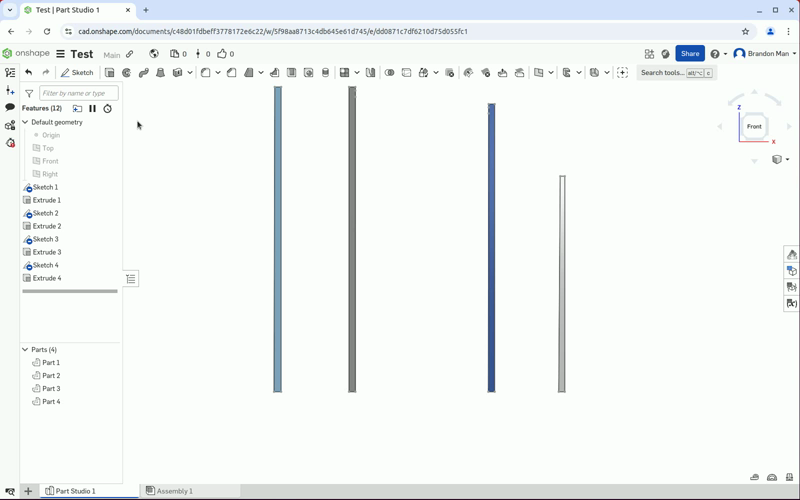
key(shift+h)
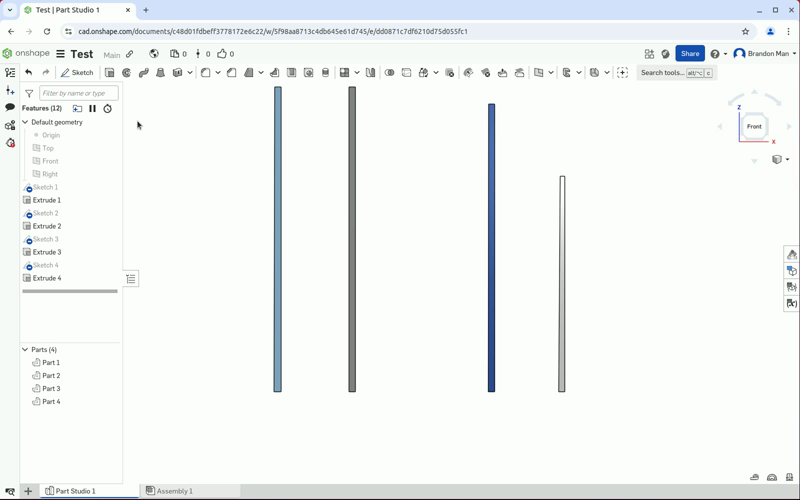
mouse_move(73, 189)
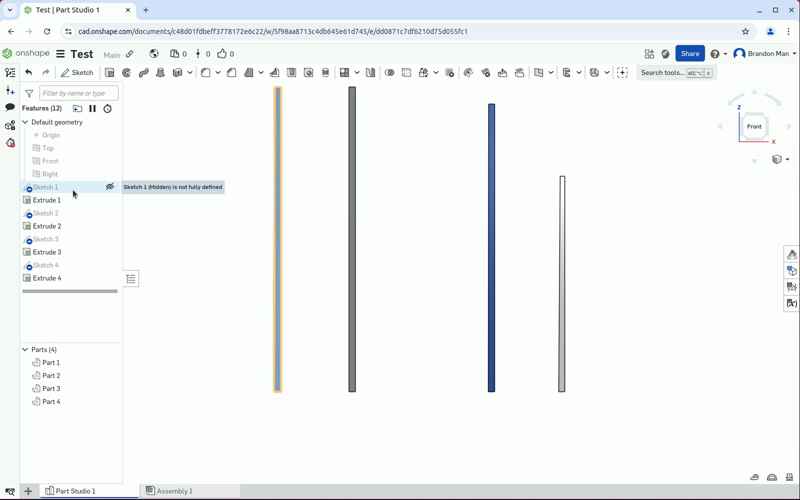
click(73, 189)
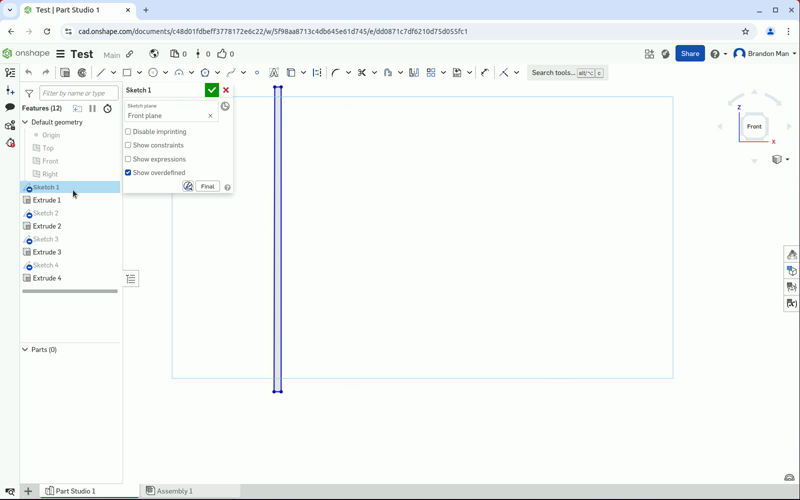
mouse_move(229, 92)
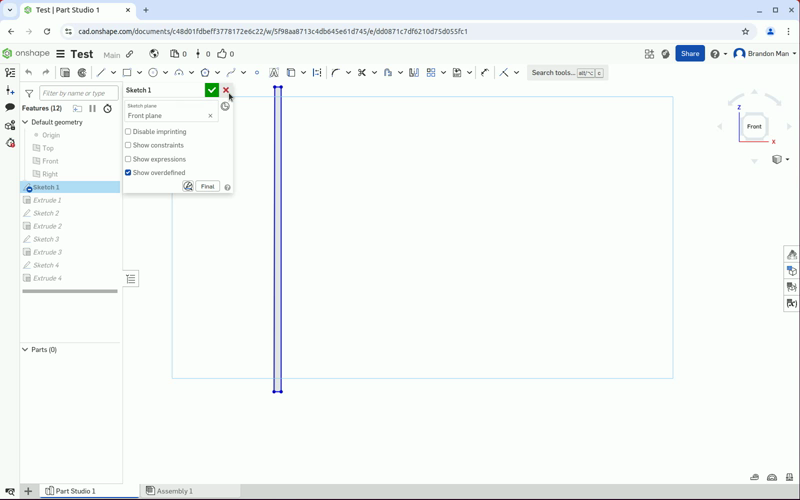
click(229, 92)
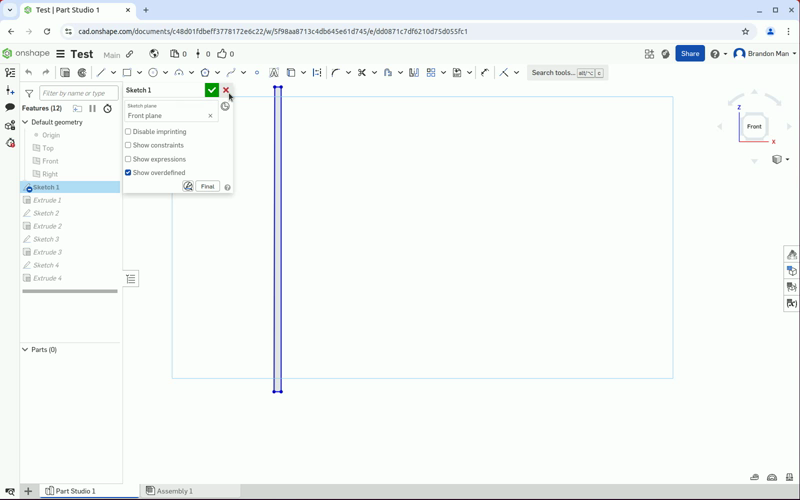
key(shift+s)
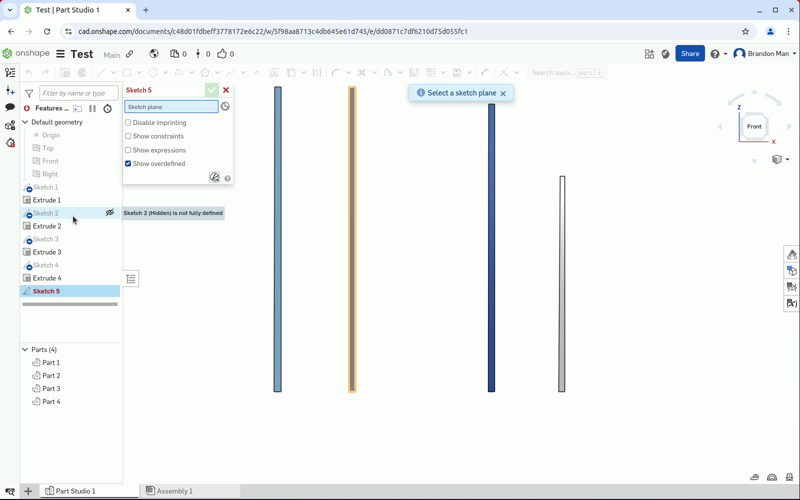
scroll(3)
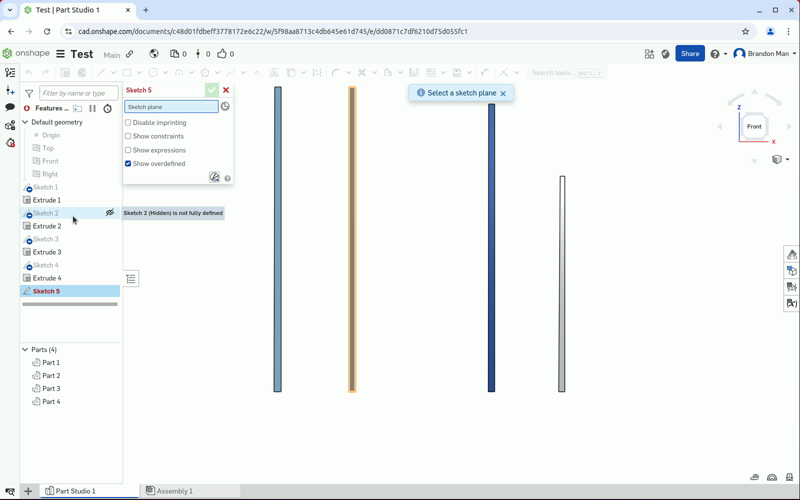
mouse_move(73, 163)
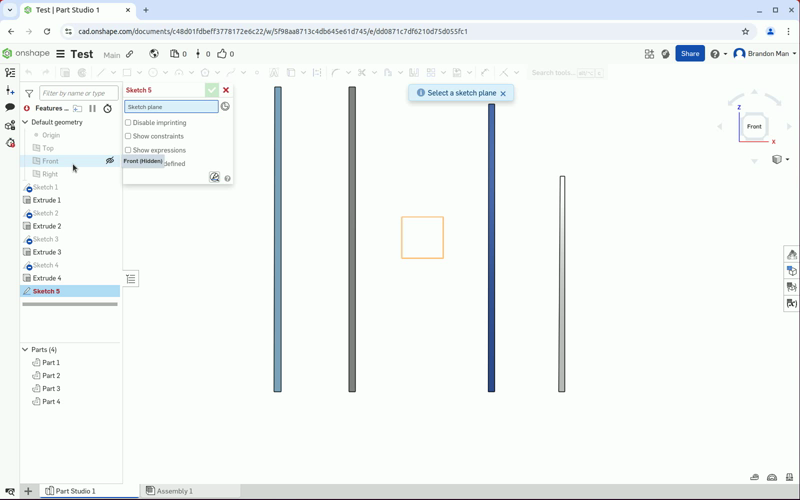
click(73, 163)
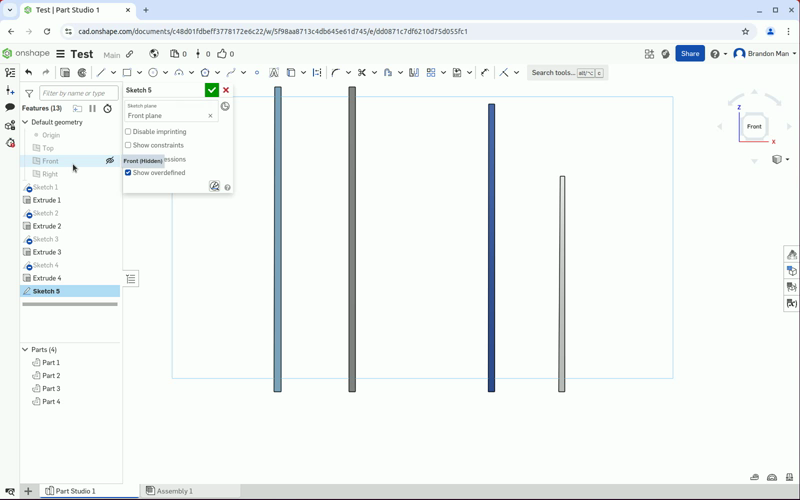
mouse_move(73, 352)
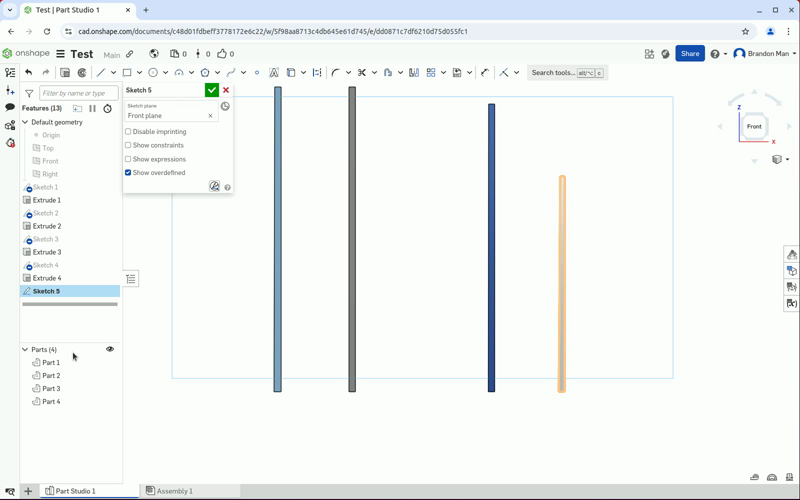
key(y)
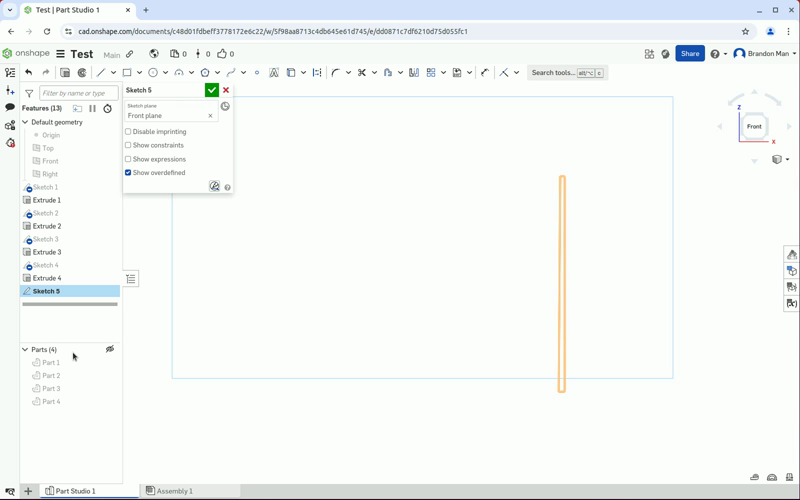
key(l)
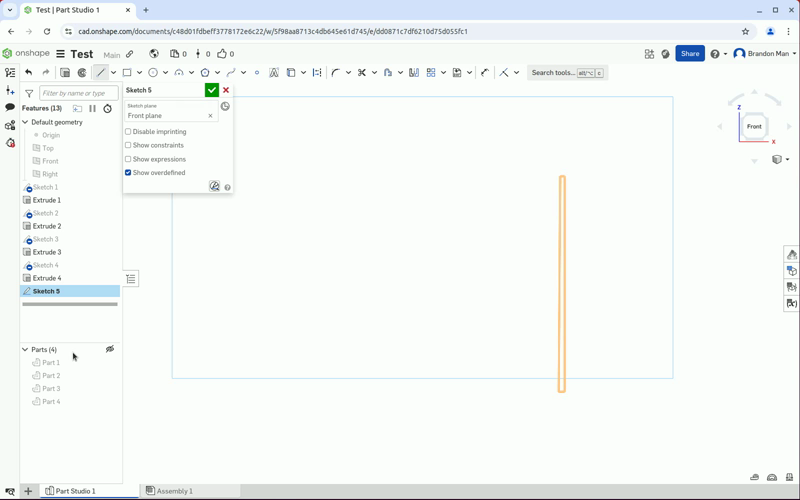
key_down(shift)
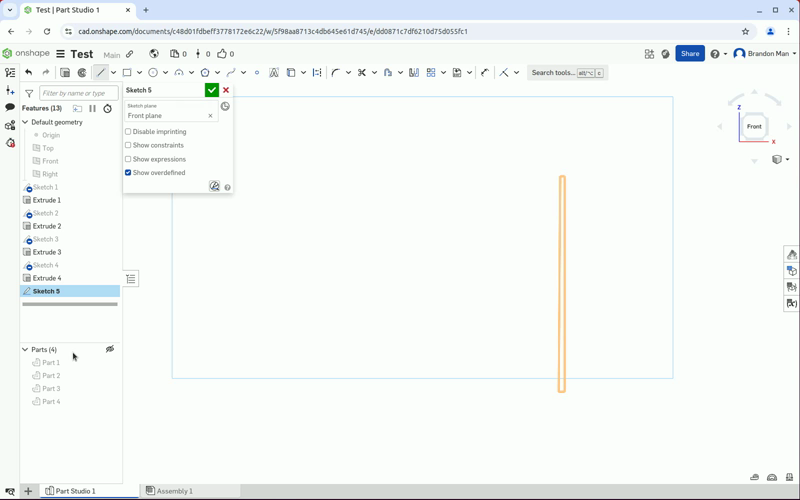
mouse_move(356, 174)
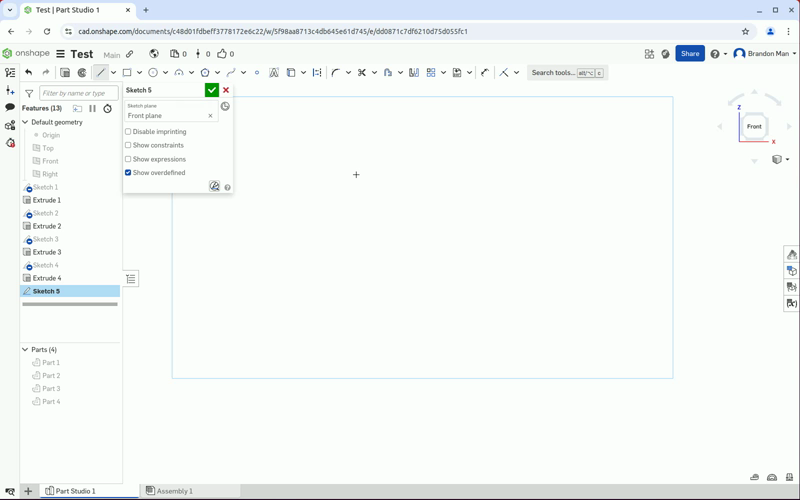
click(356, 174)
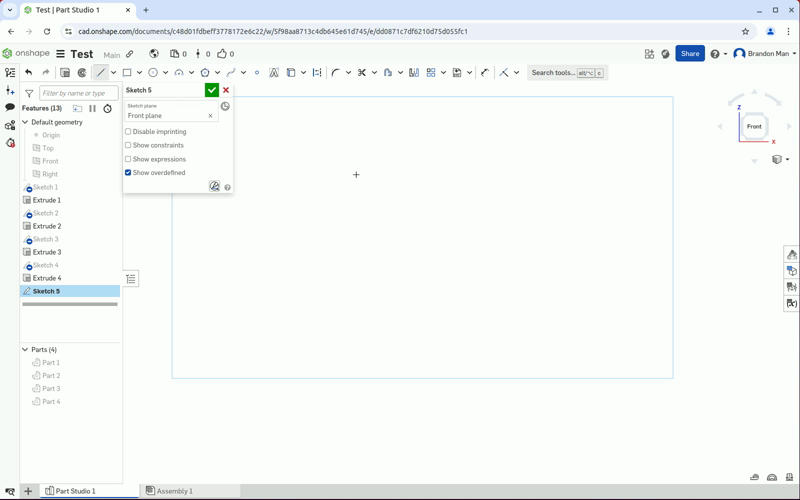
key_up(shift)
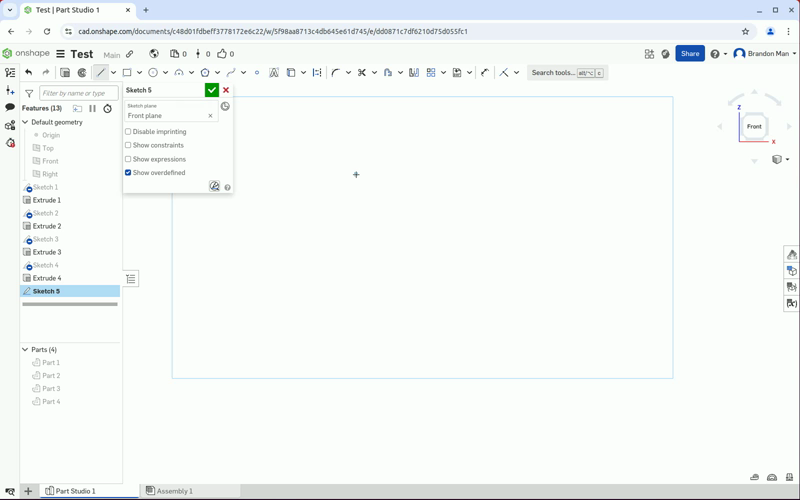
key_down(shift)
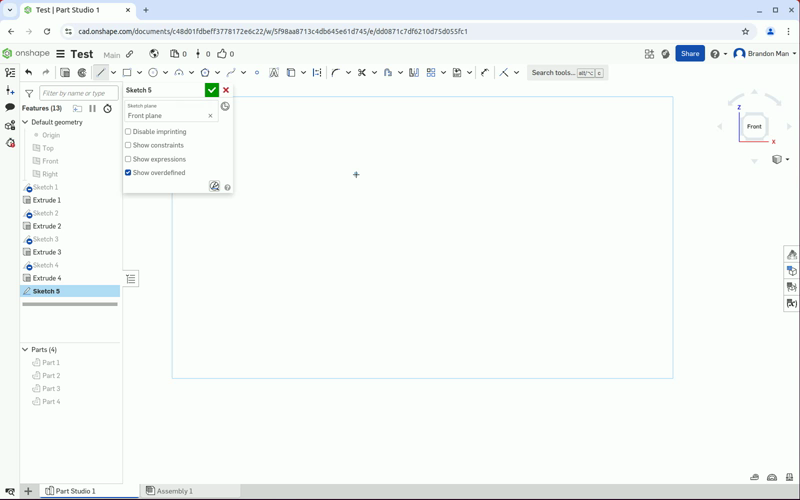
mouse_move(386, 174)
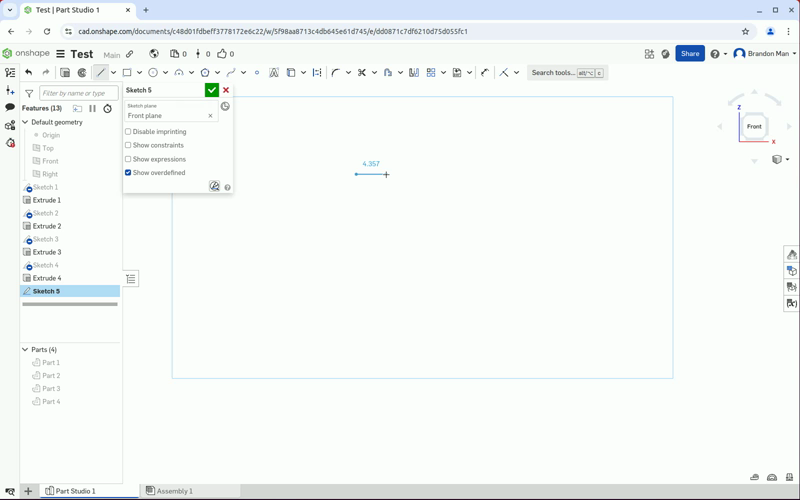
mouse_move(360, 174)
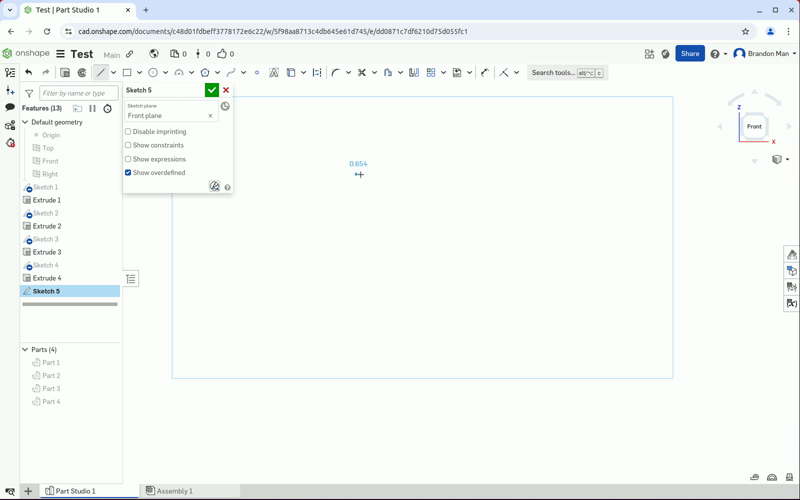
scroll(6)
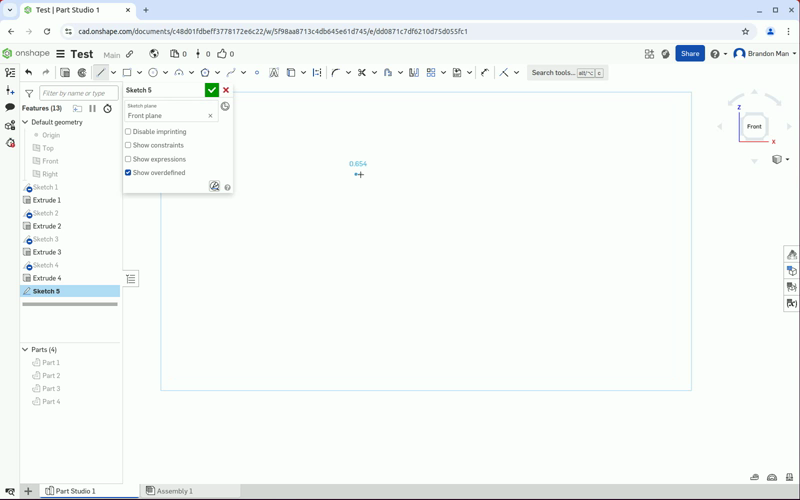
scroll(6)
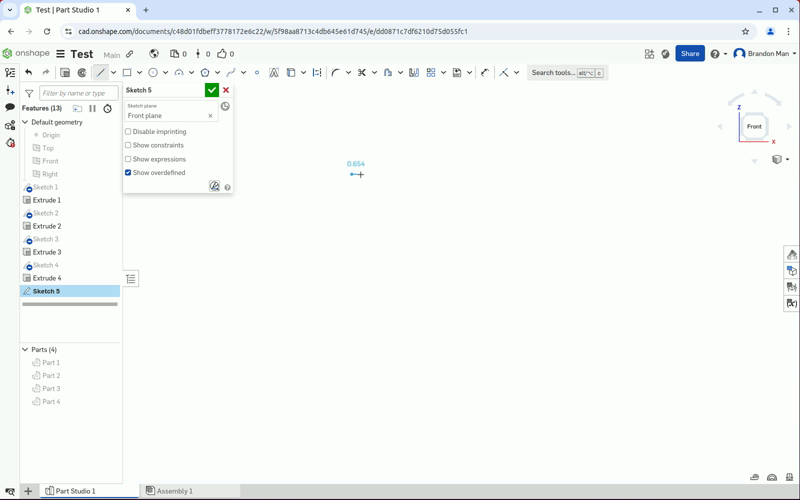
scroll(6)
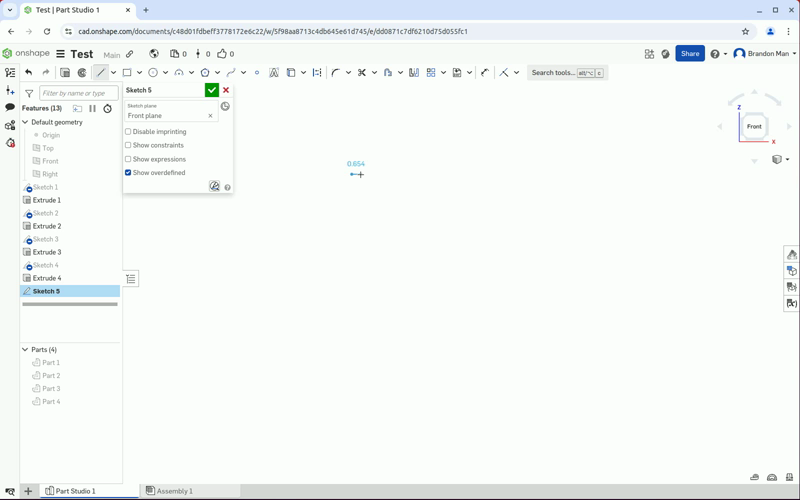
scroll(6)
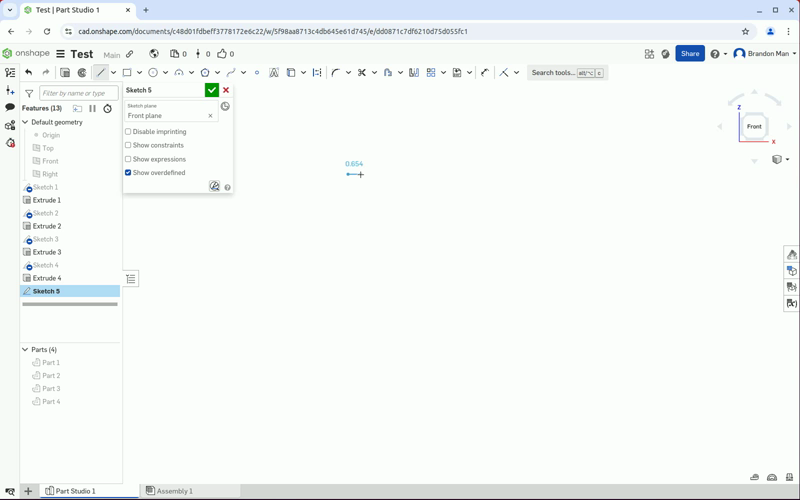
scroll(6)
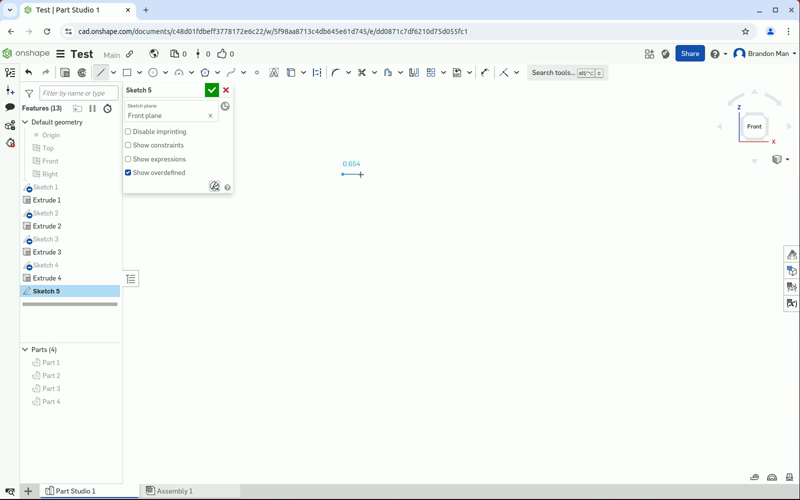
scroll(6)
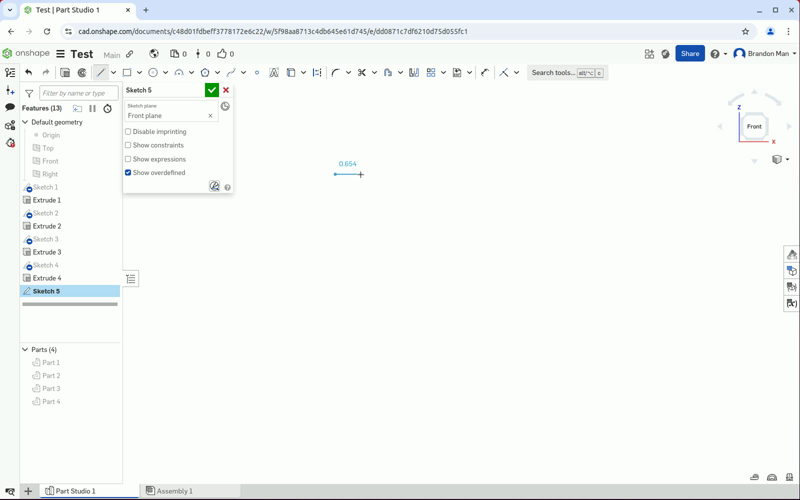
scroll(6)
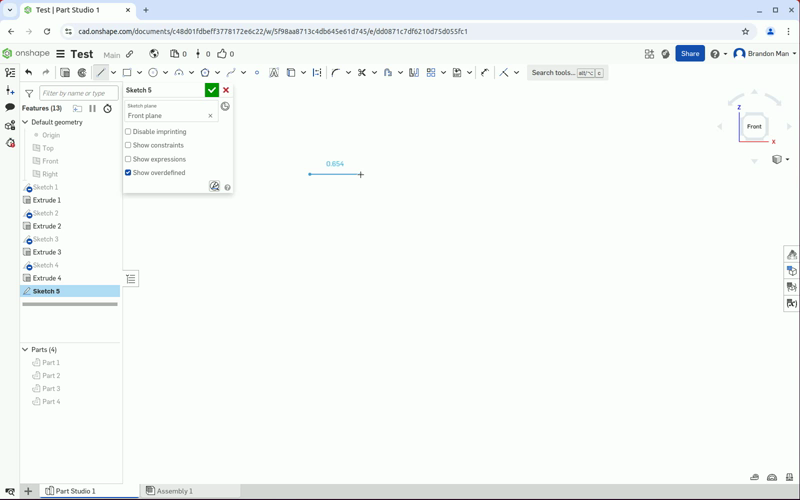
click(360, 174)
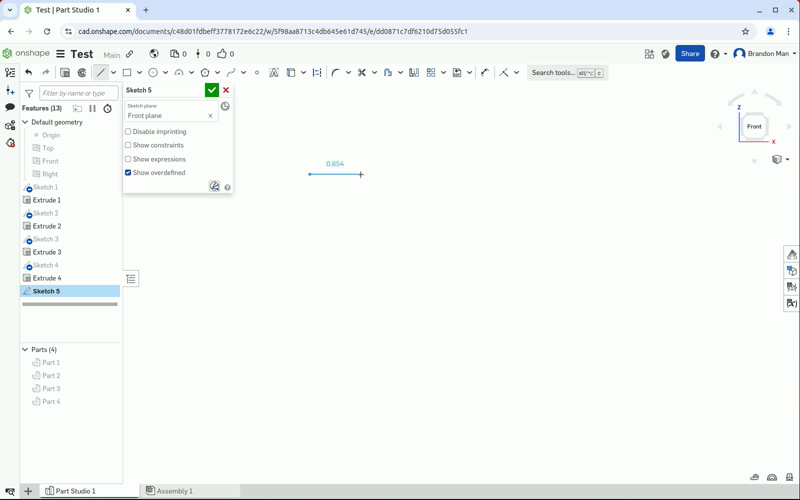
scroll(-6)
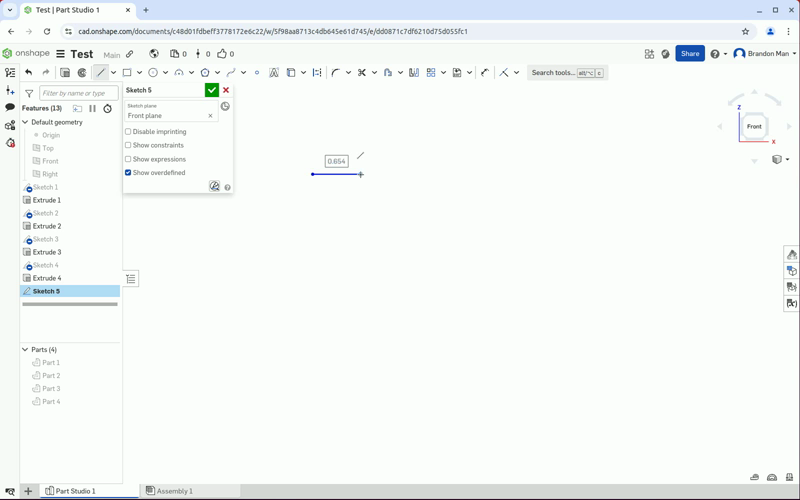
scroll(-6)
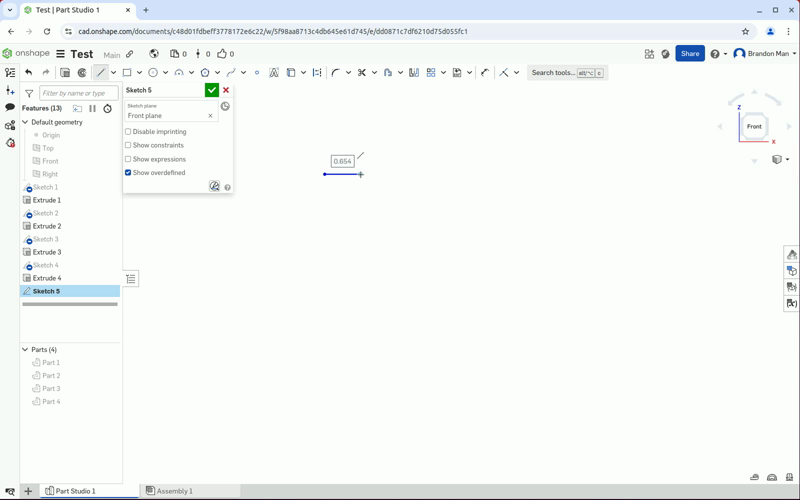
scroll(-6)
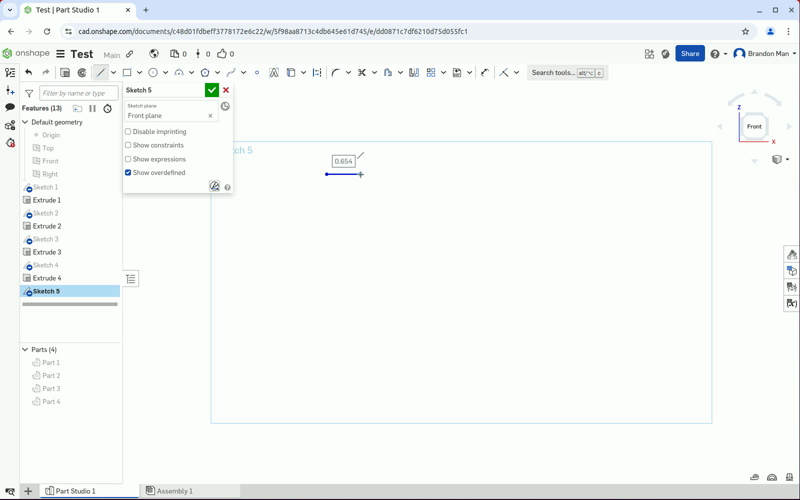
scroll(-6)
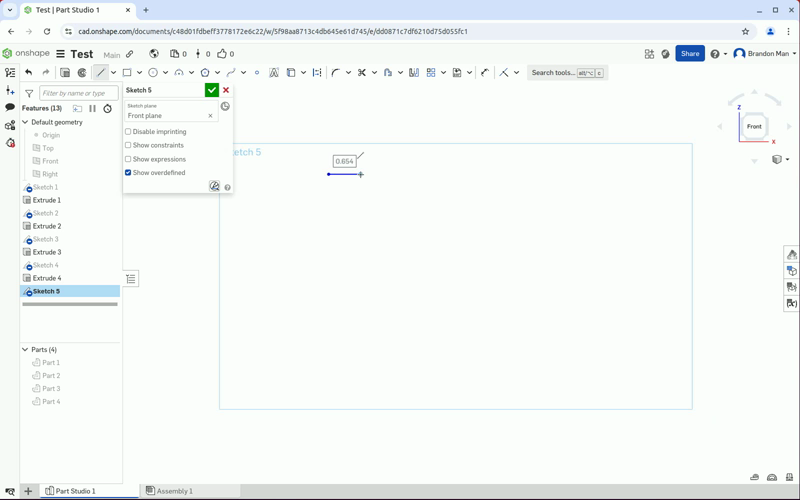
scroll(-6)
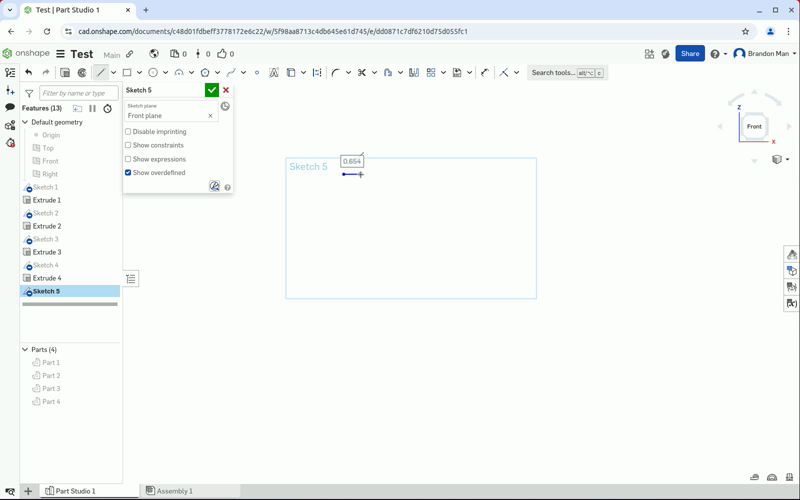
scroll(-6)
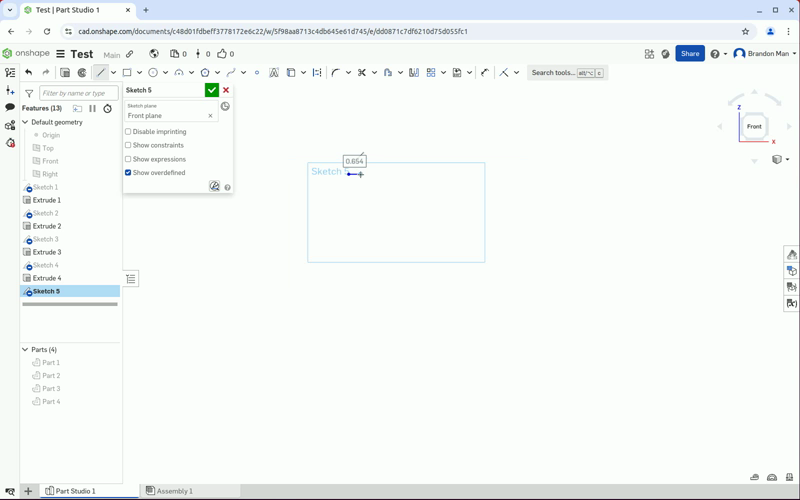
scroll(-6)
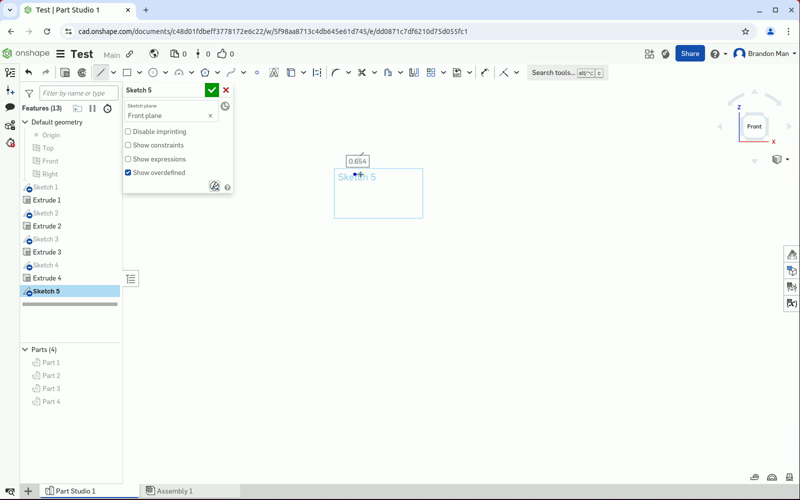
key_up(shift)
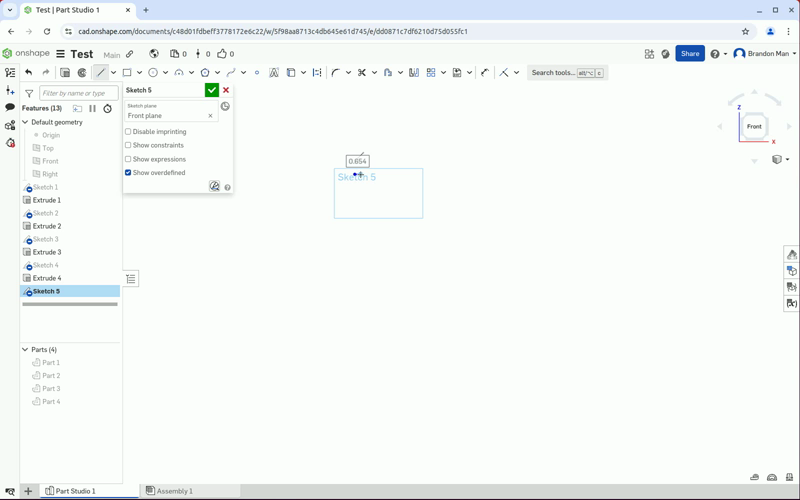
key_down(shift)
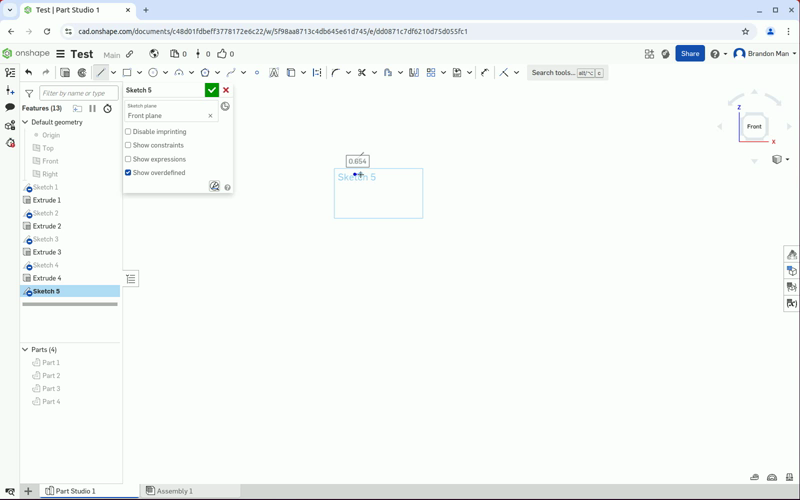
mouse_move(390, 174)
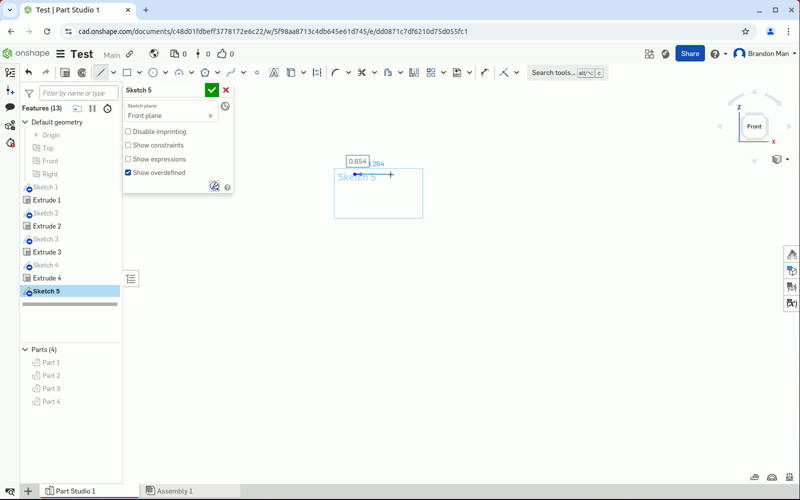
mouse_move(408, 174)
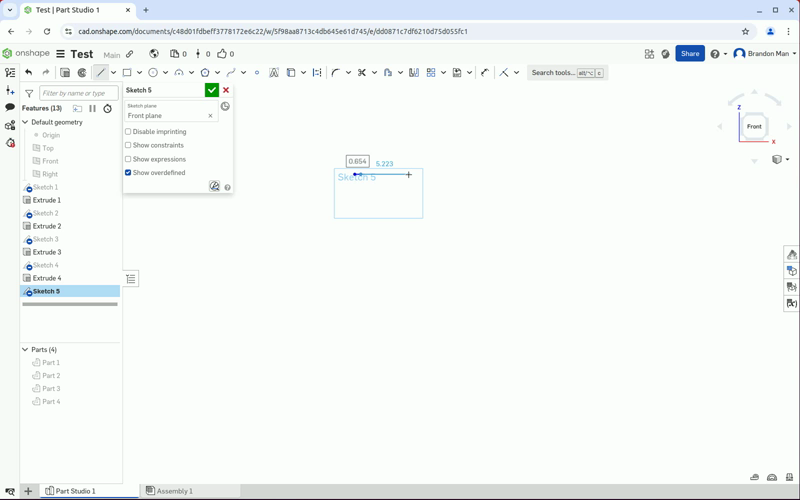
click(408, 174)
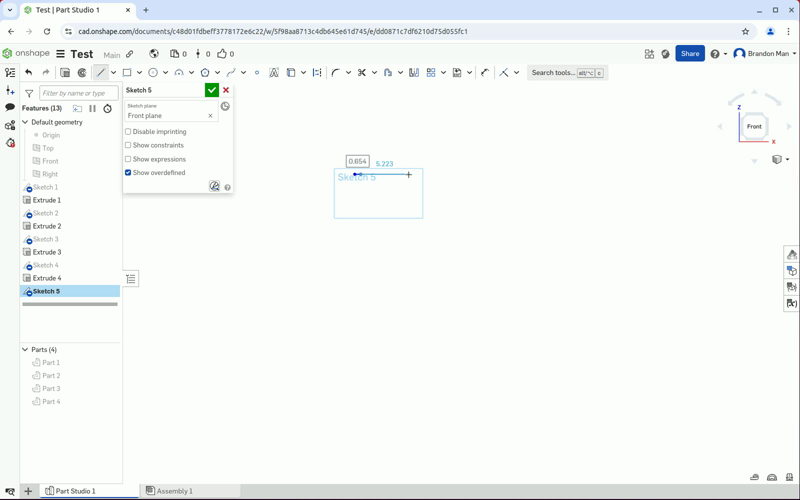
key_up(shift)
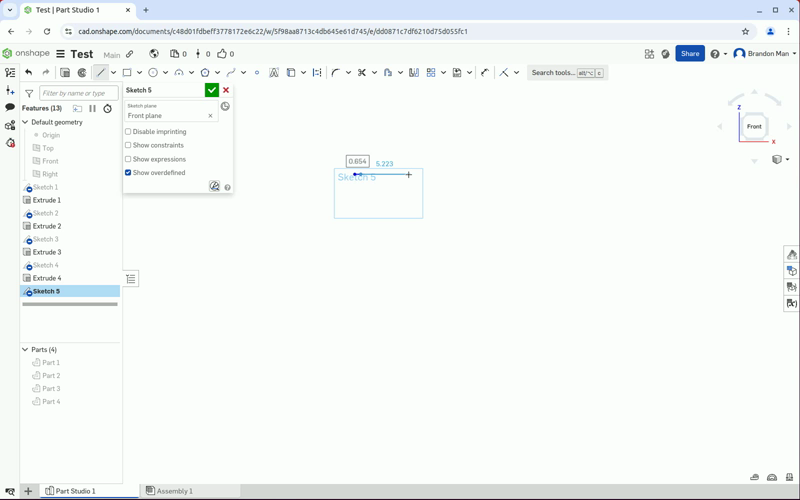
key_down(shift)
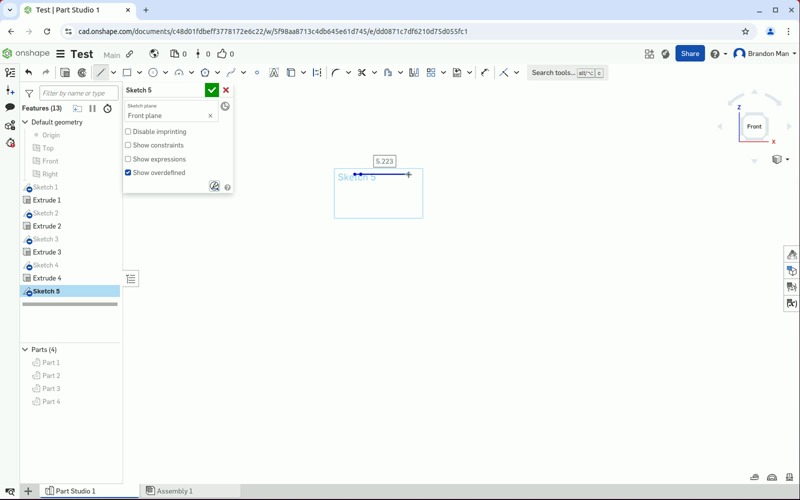
mouse_move(438, 174)
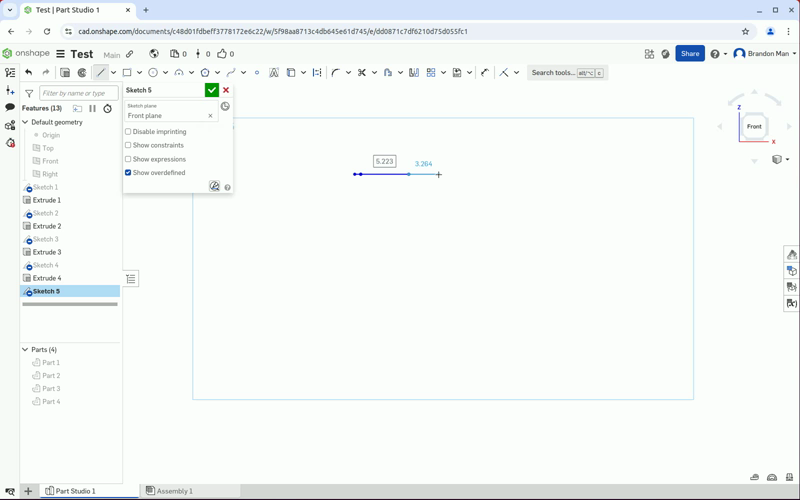
mouse_move(413, 174)
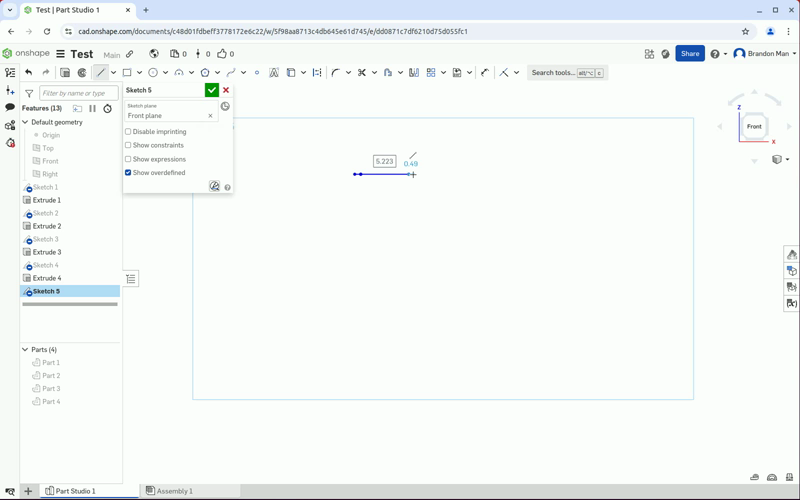
scroll(6)
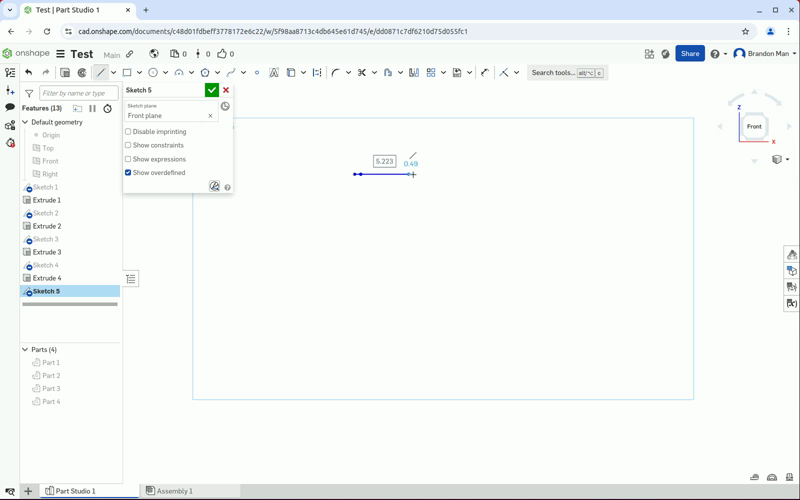
scroll(6)
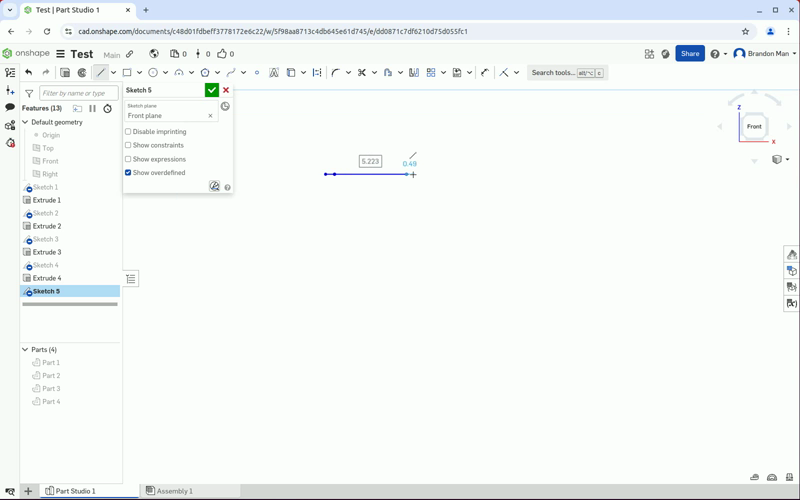
scroll(6)
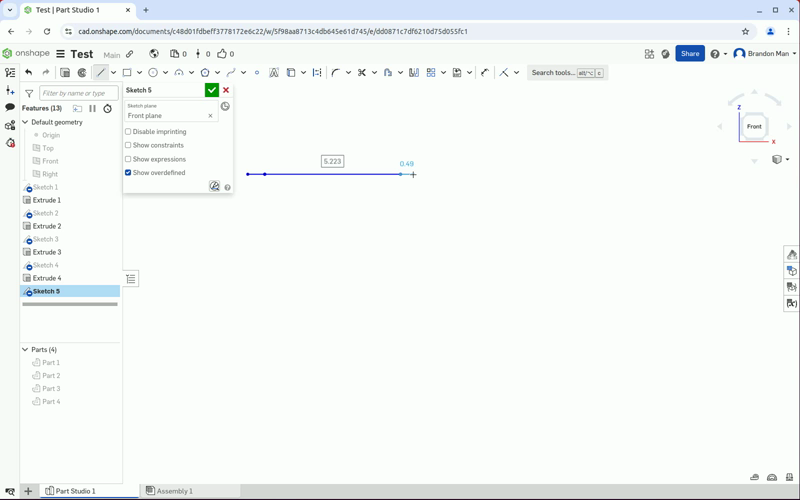
scroll(6)
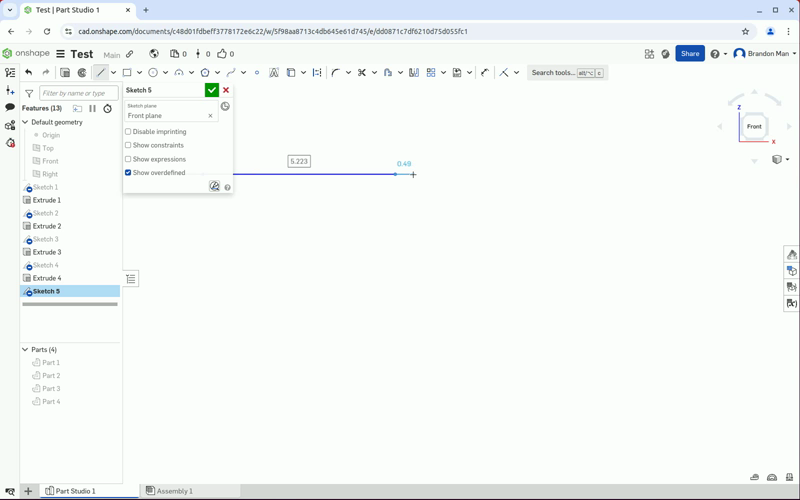
scroll(6)
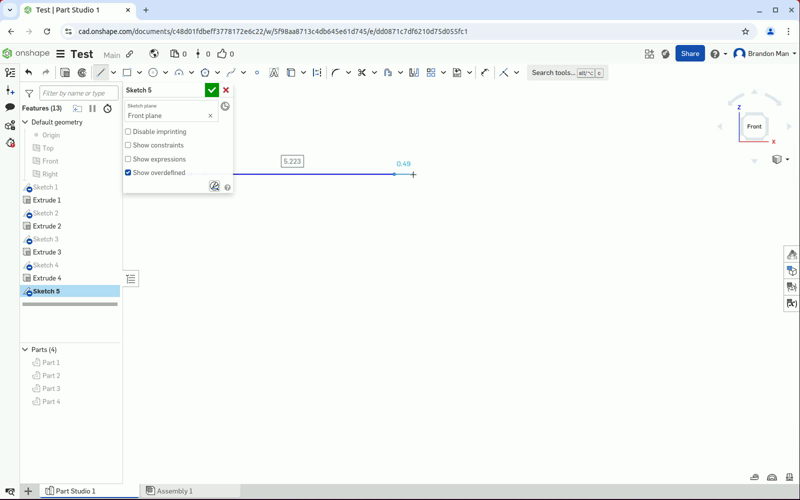
scroll(6)
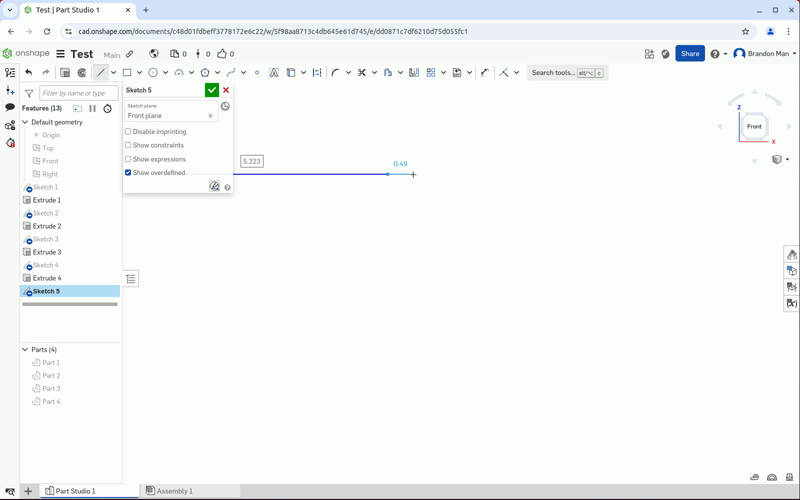
scroll(6)
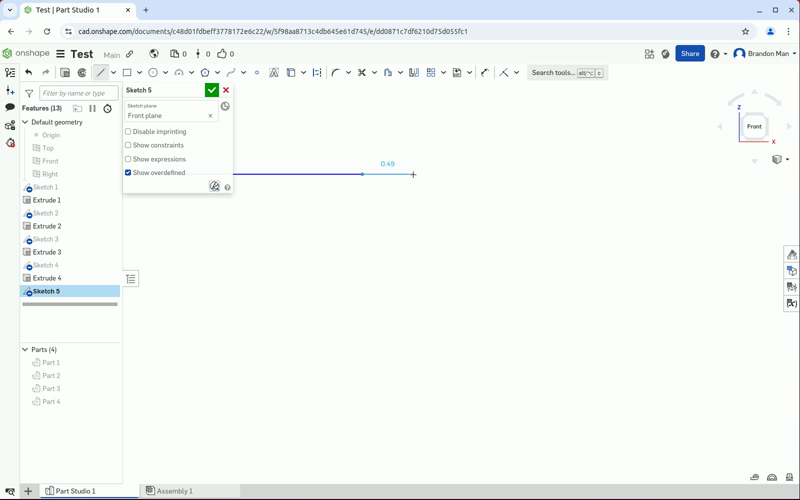
click(413, 174)
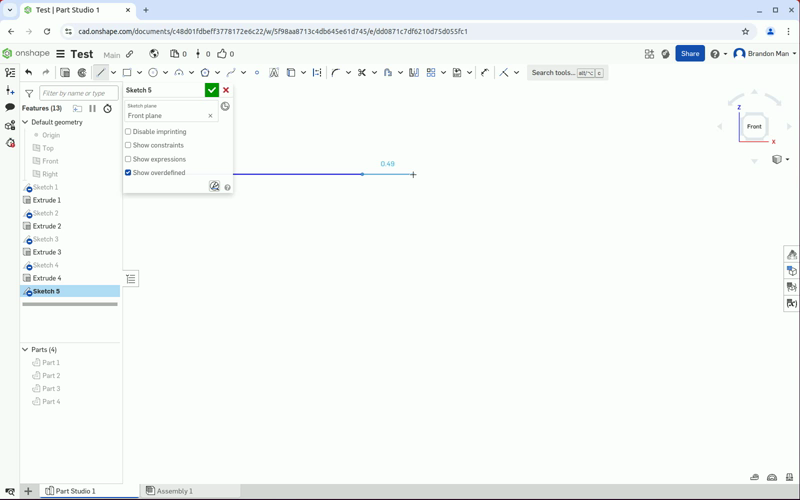
scroll(-6)
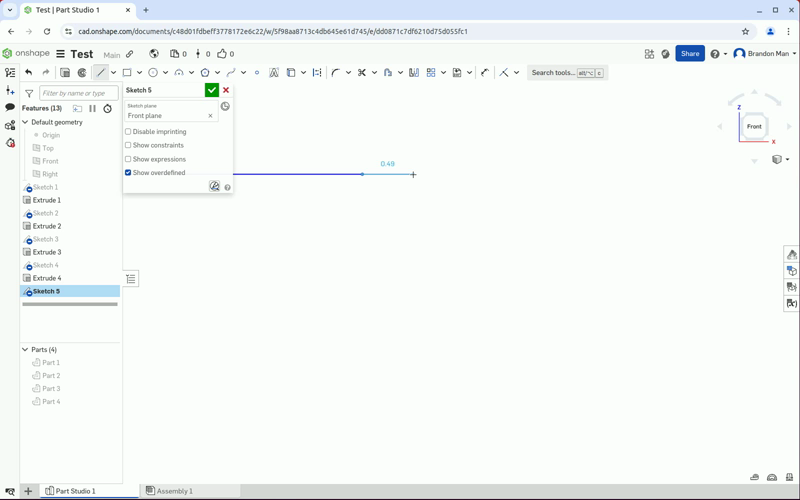
scroll(-6)
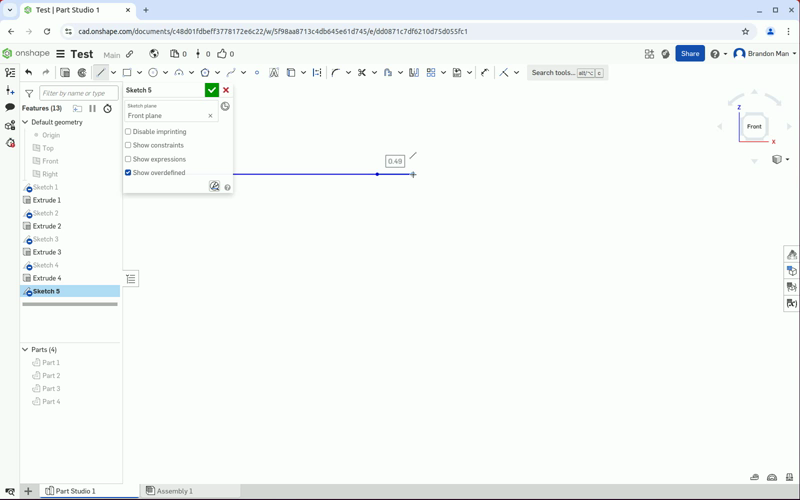
scroll(-6)
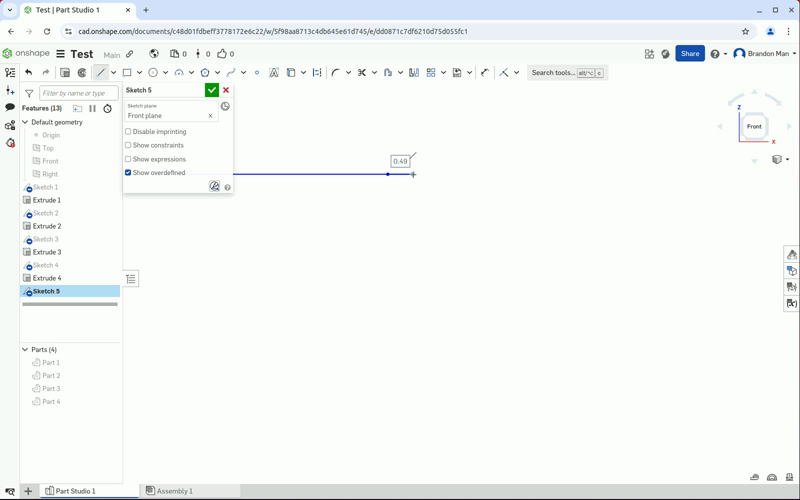
scroll(-6)
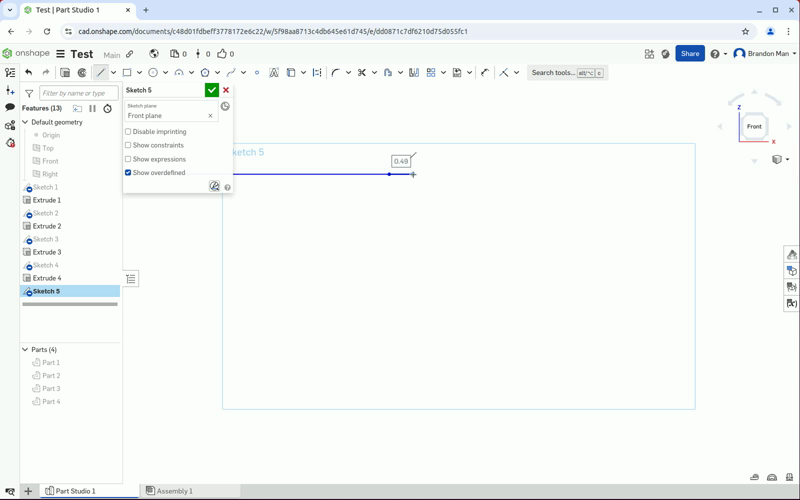
scroll(-6)
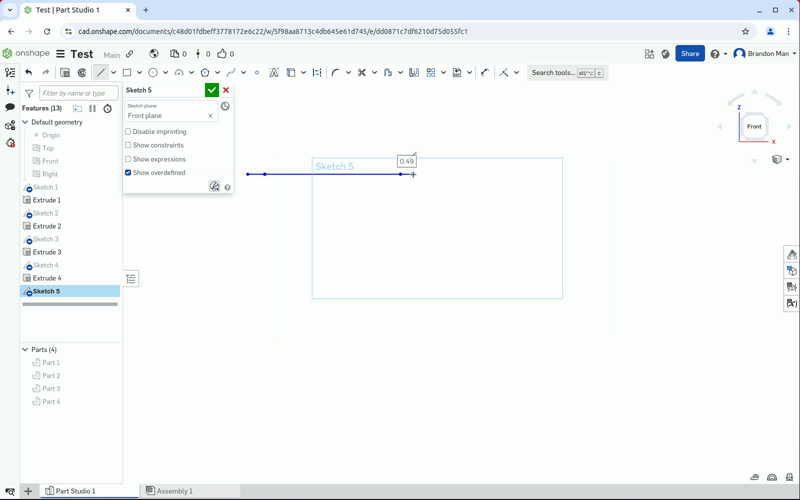
scroll(-6)
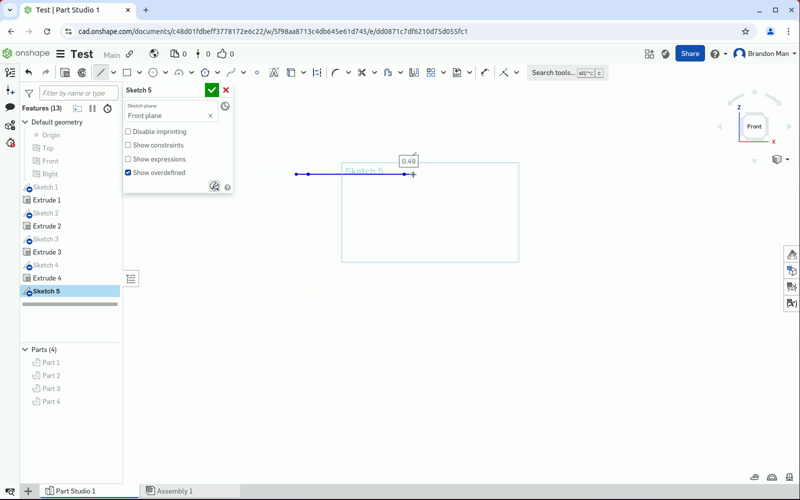
scroll(-6)
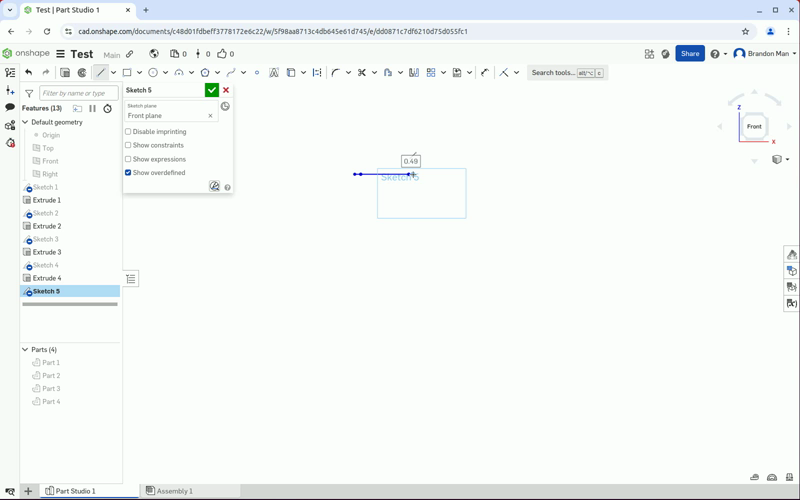
key_up(shift)
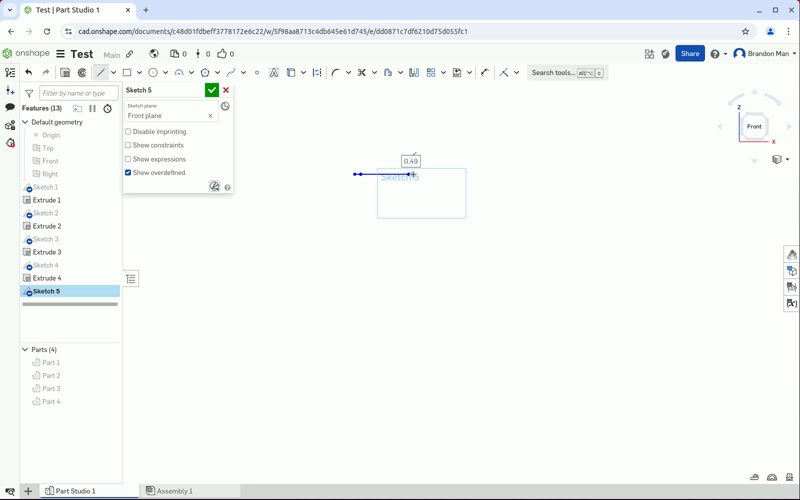
key_down(shift)
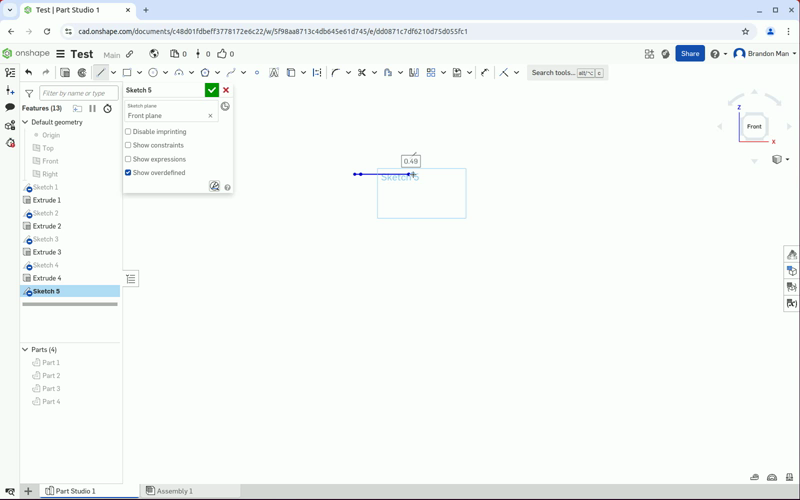
mouse_move(506, 174)
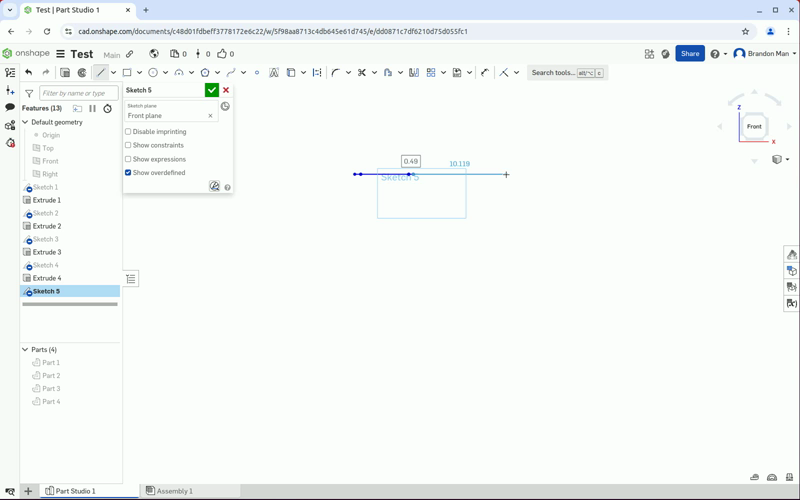
click(506, 174)
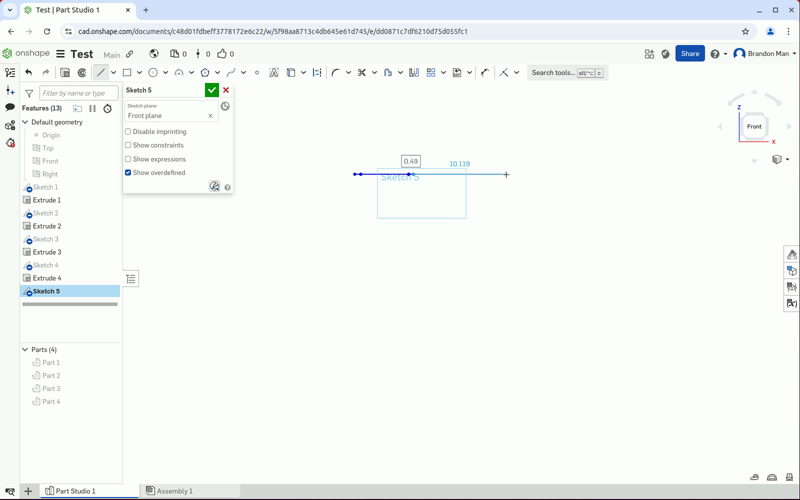
key_up(shift)
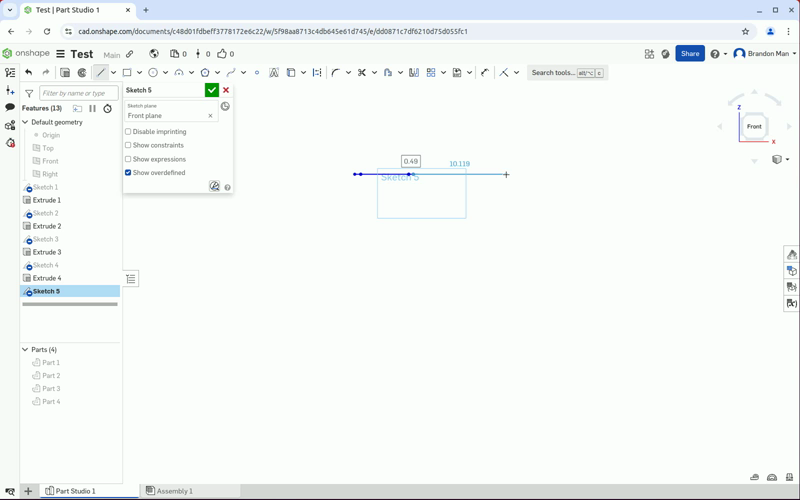
key_down(shift)
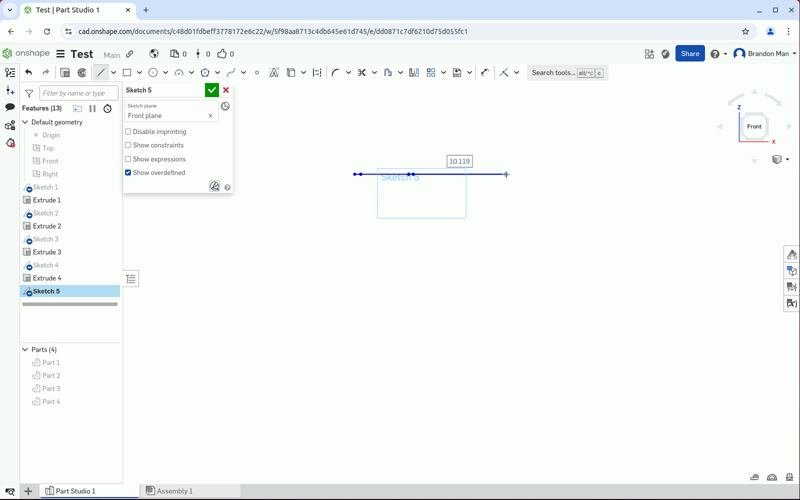
mouse_move(536, 174)
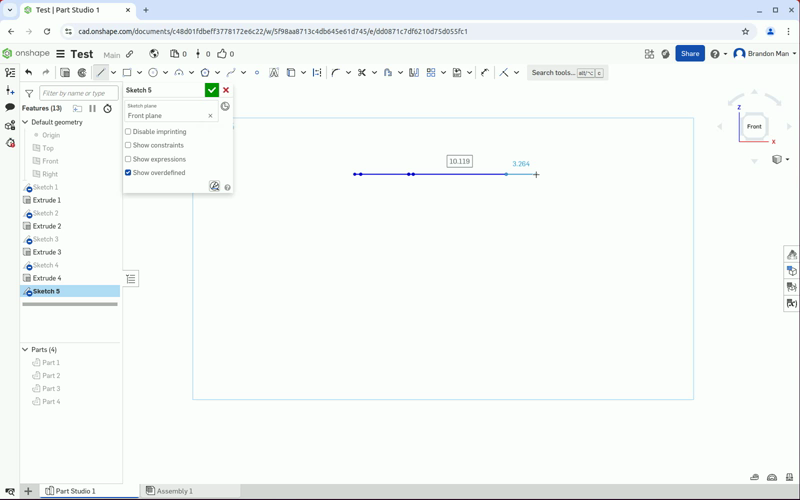
mouse_move(510, 174)
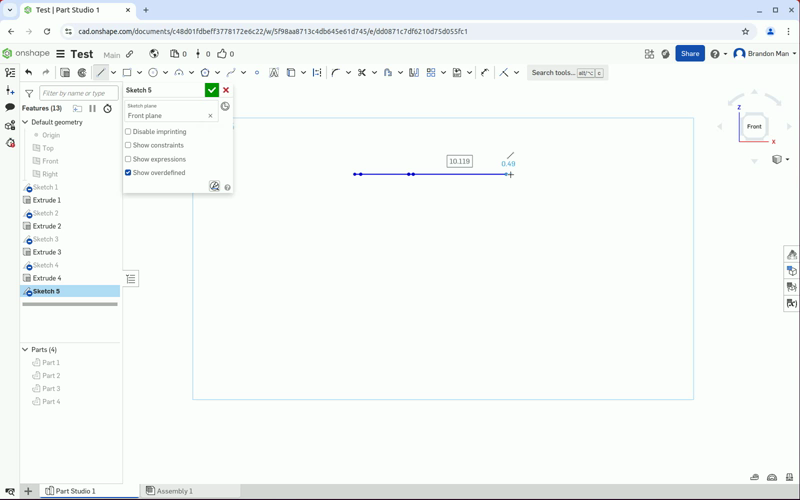
scroll(6)
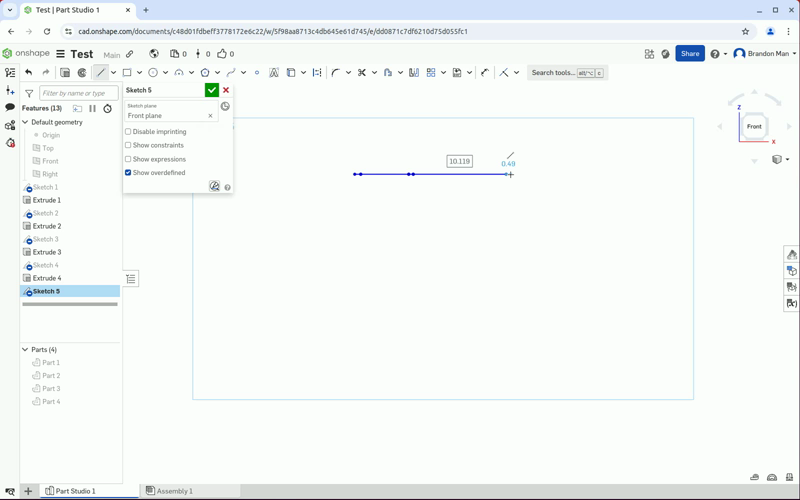
scroll(6)
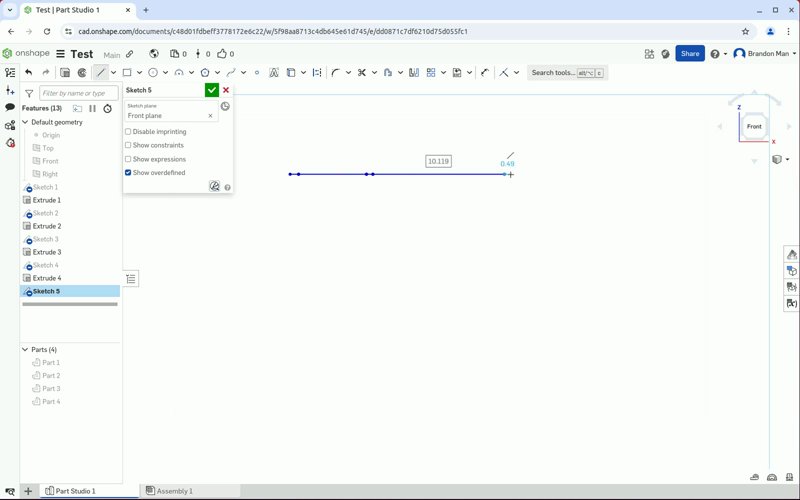
scroll(6)
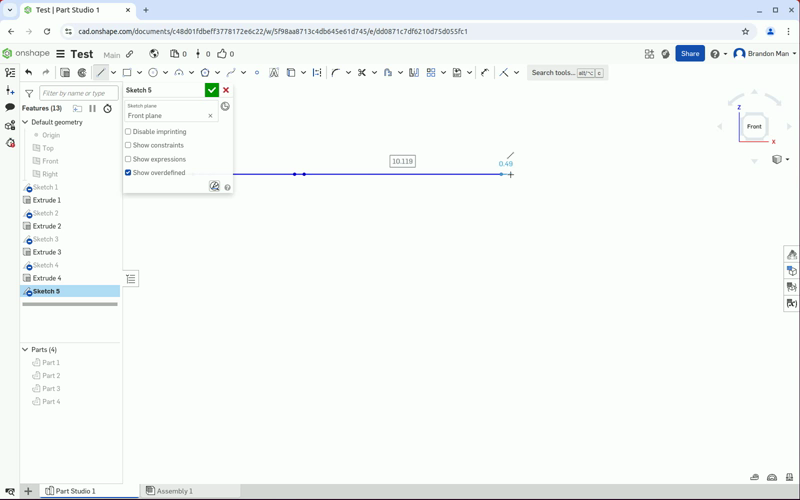
scroll(6)
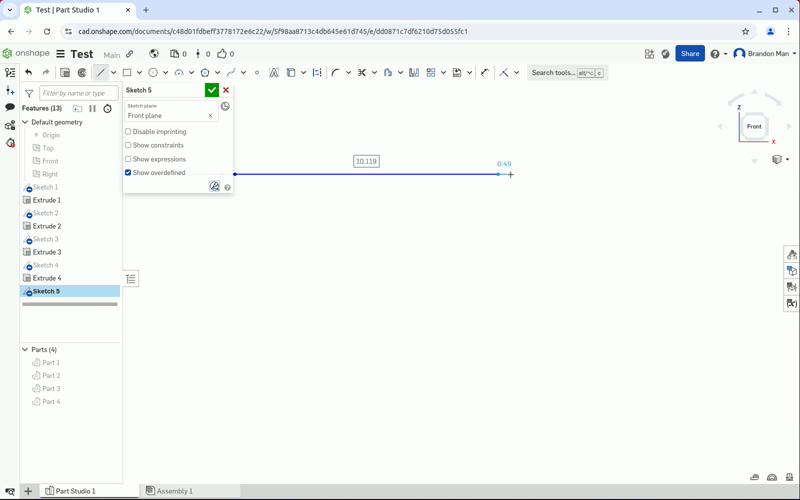
scroll(6)
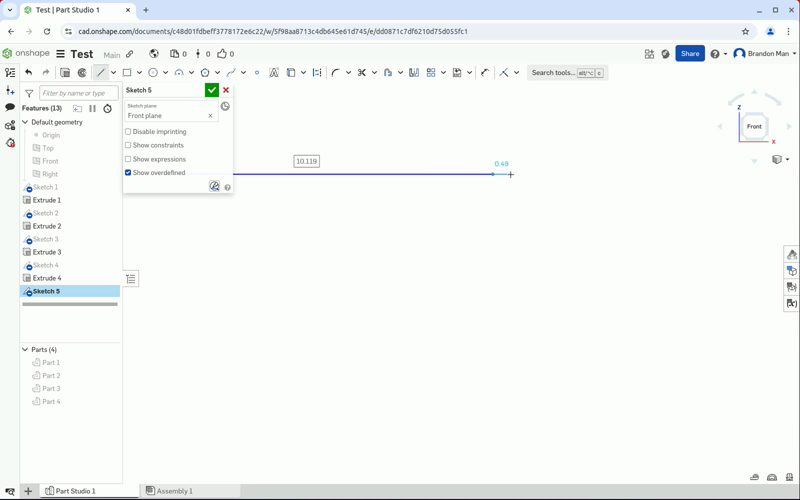
scroll(6)
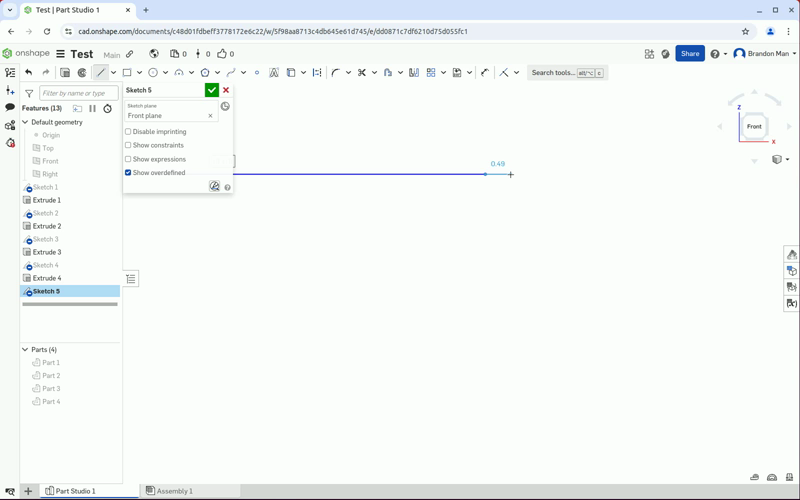
scroll(6)
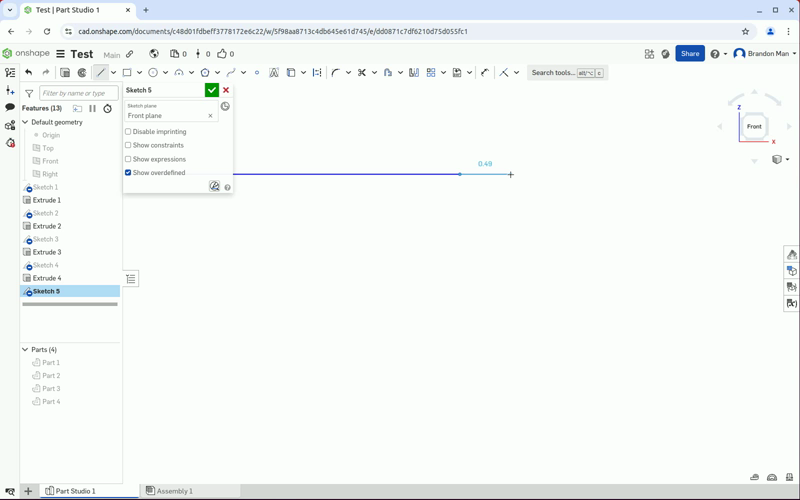
click(510, 174)
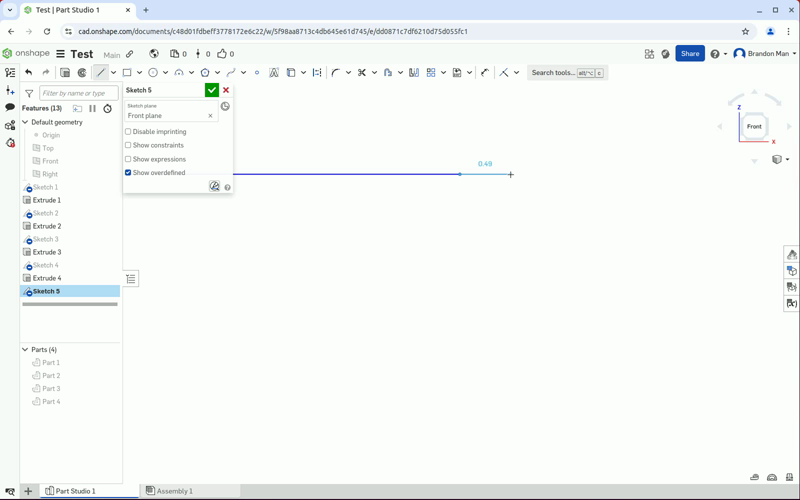
scroll(-6)
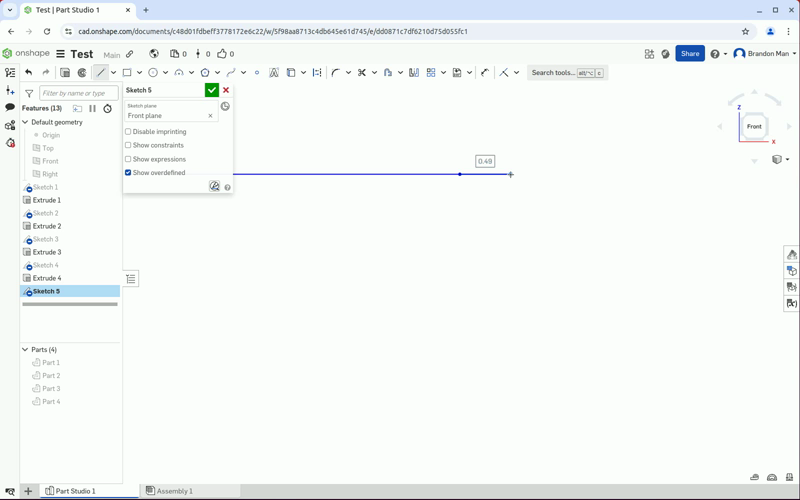
scroll(-6)
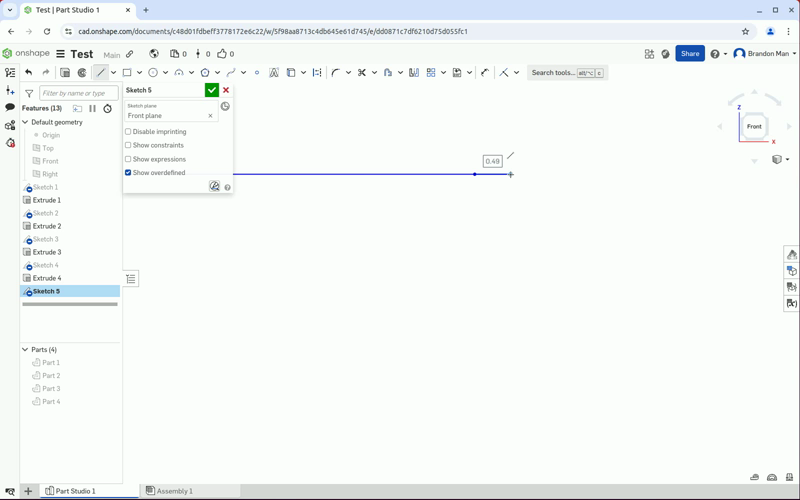
scroll(-6)
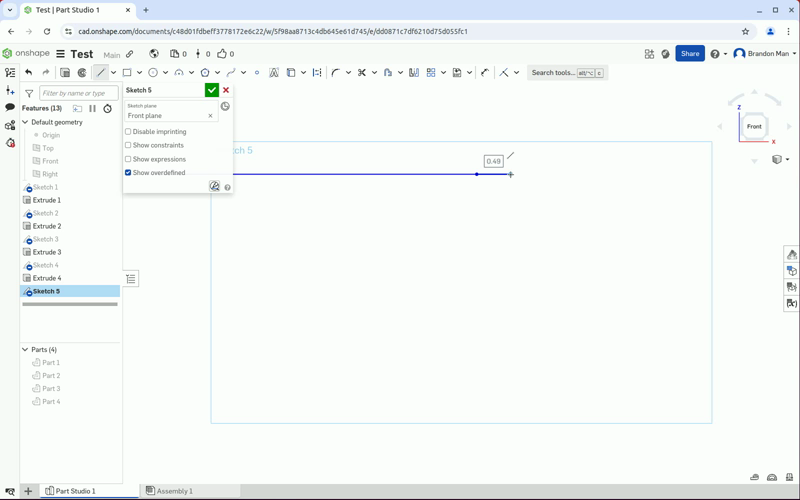
scroll(-6)
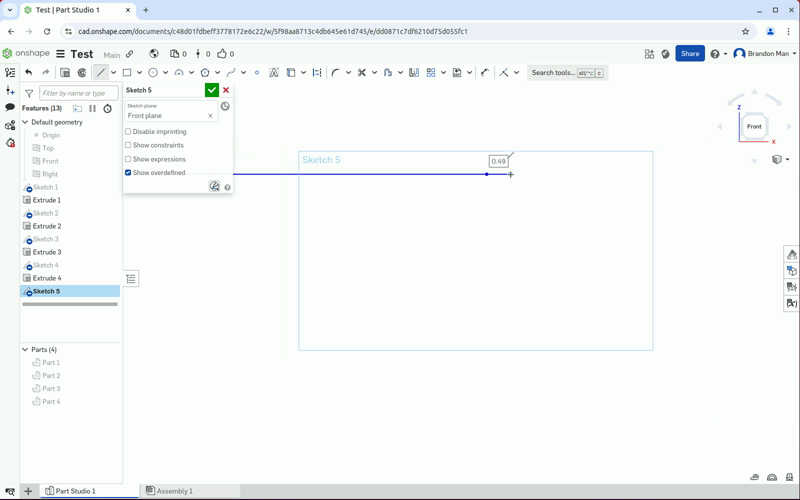
scroll(-6)
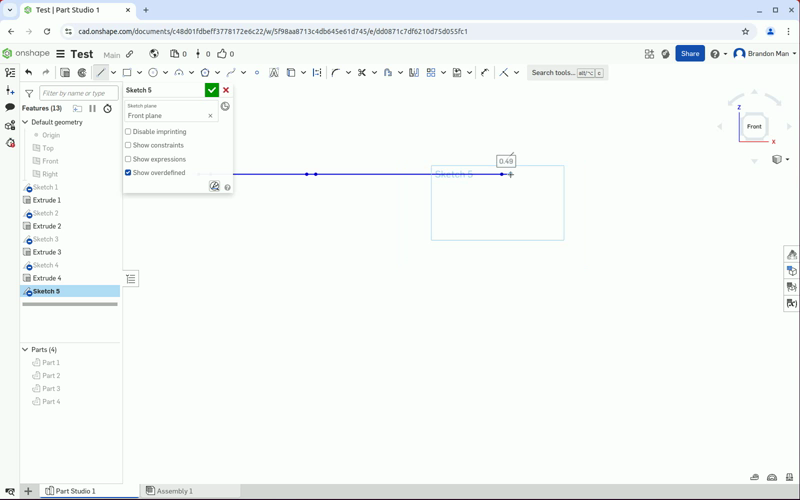
scroll(-6)
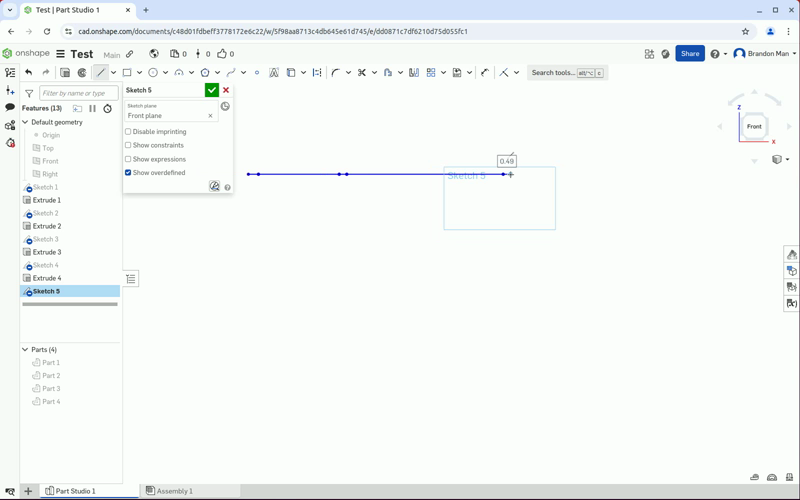
scroll(-6)
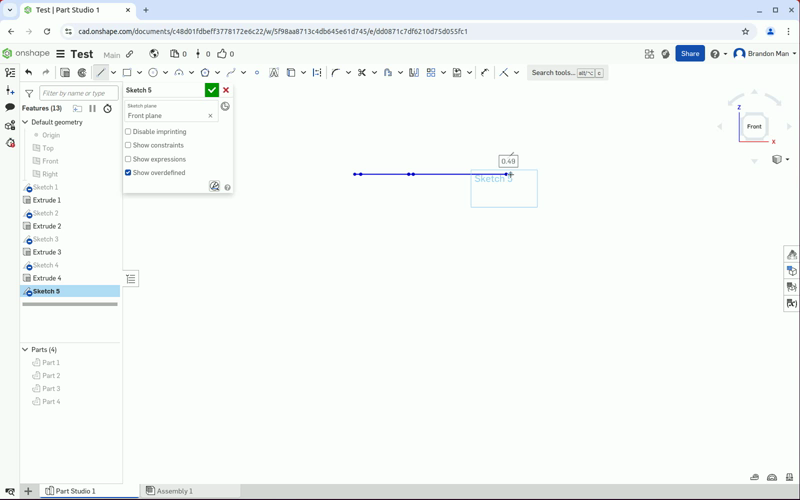
key_up(shift)
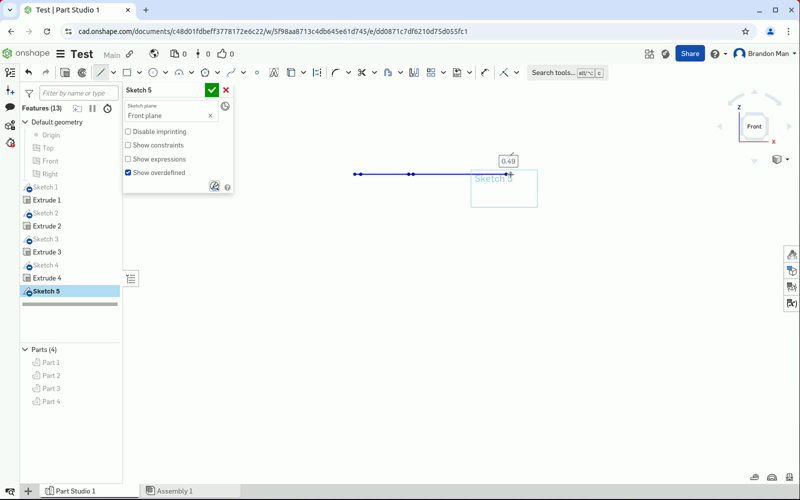
key_down(shift)
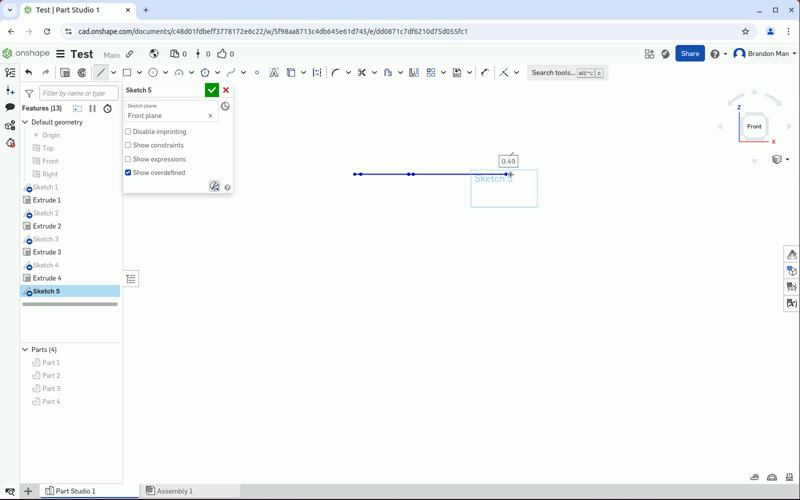
mouse_move(540, 174)
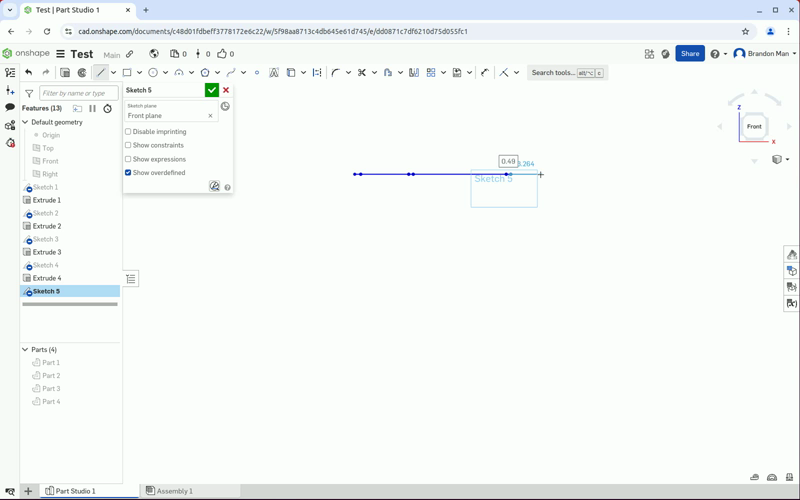
mouse_move(558, 174)
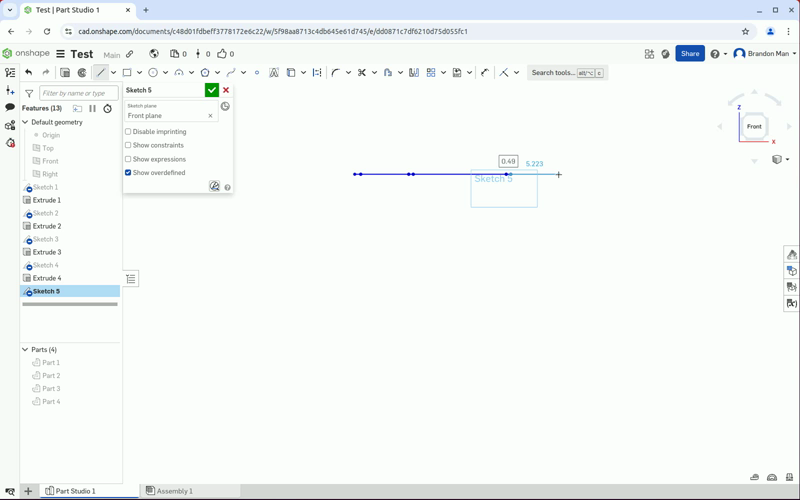
click(558, 174)
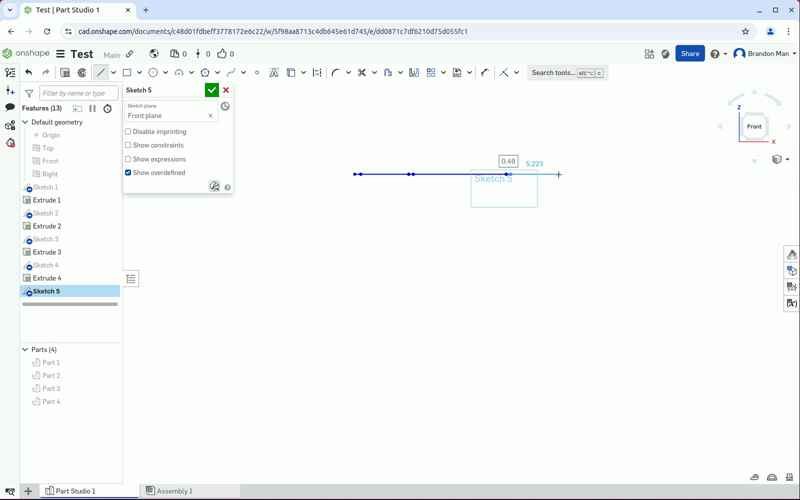
key_up(shift)
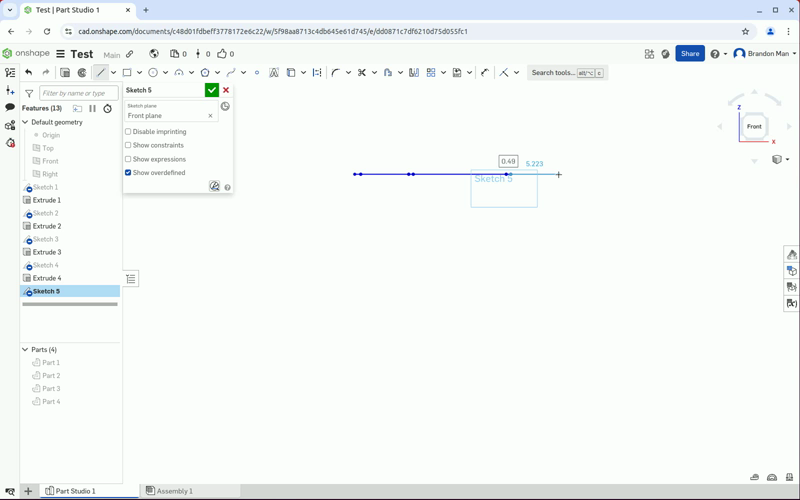
key_down(shift)
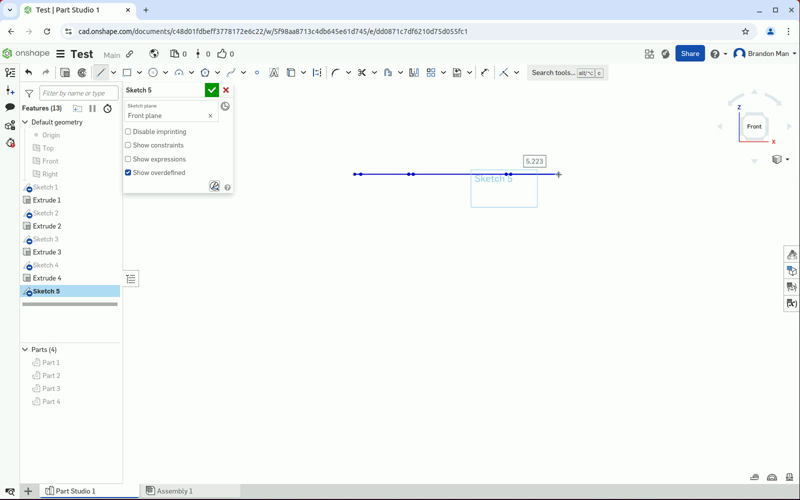
mouse_move(588, 174)
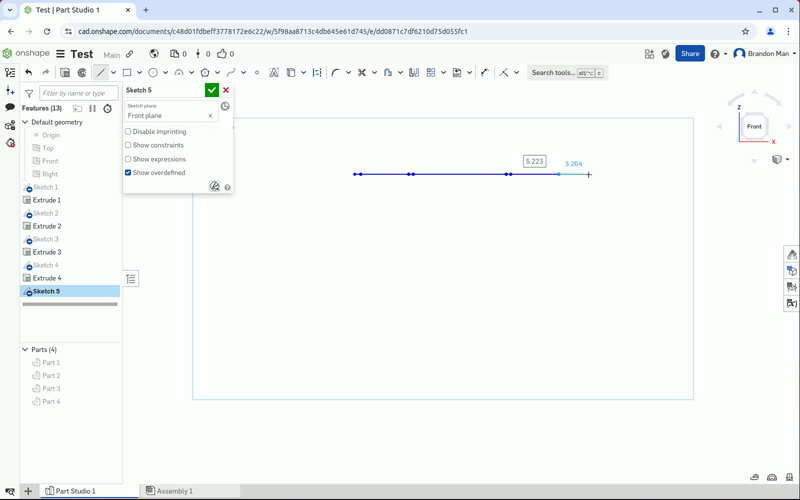
mouse_move(563, 174)
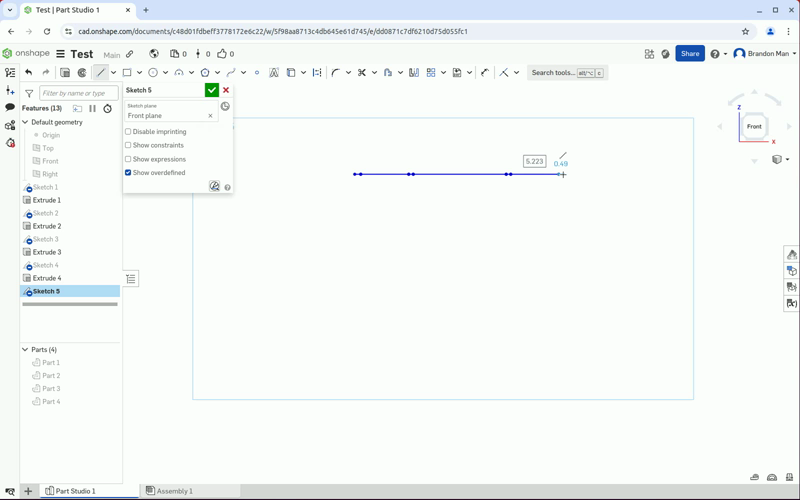
scroll(6)
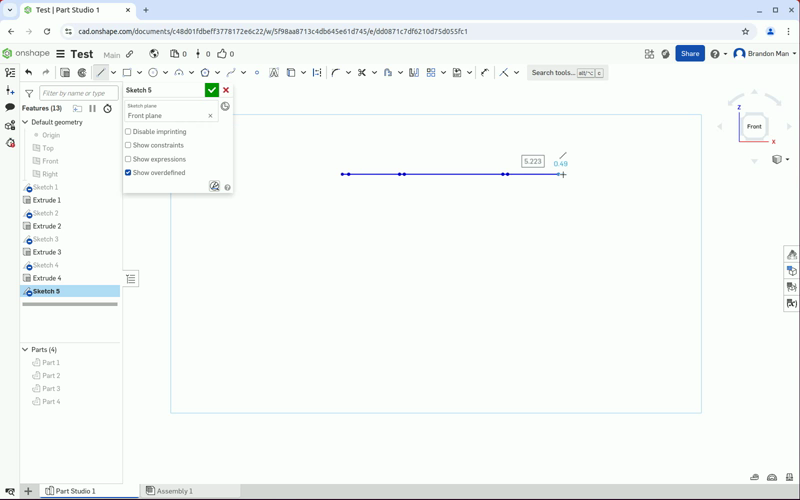
scroll(6)
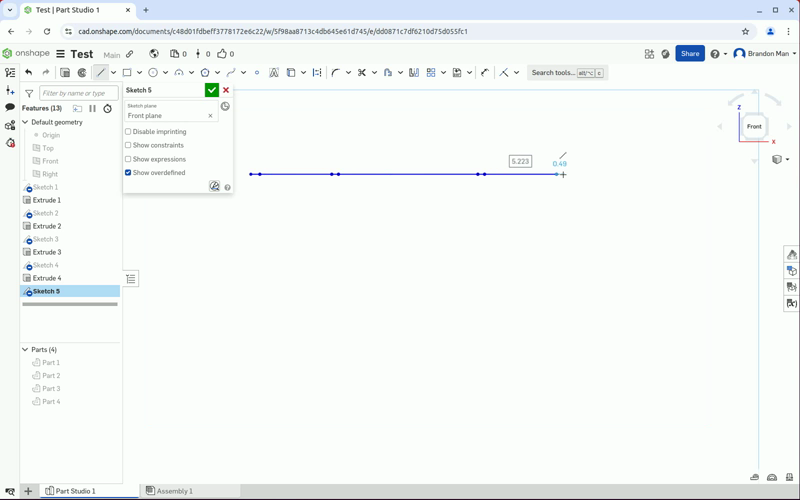
scroll(6)
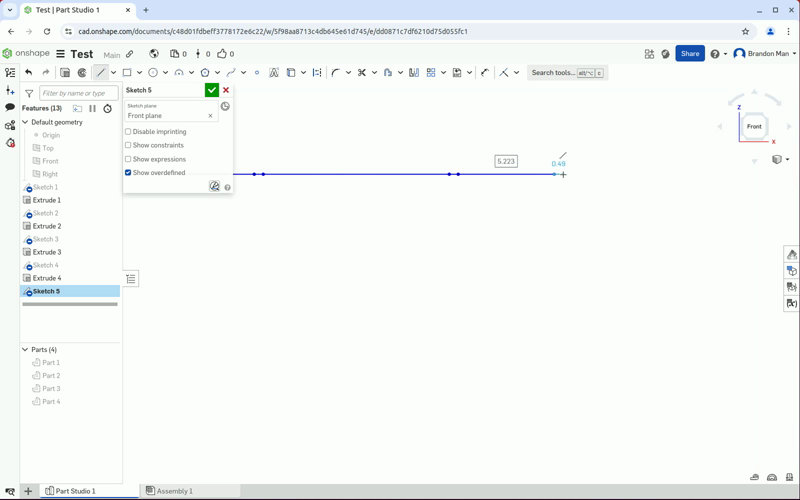
scroll(6)
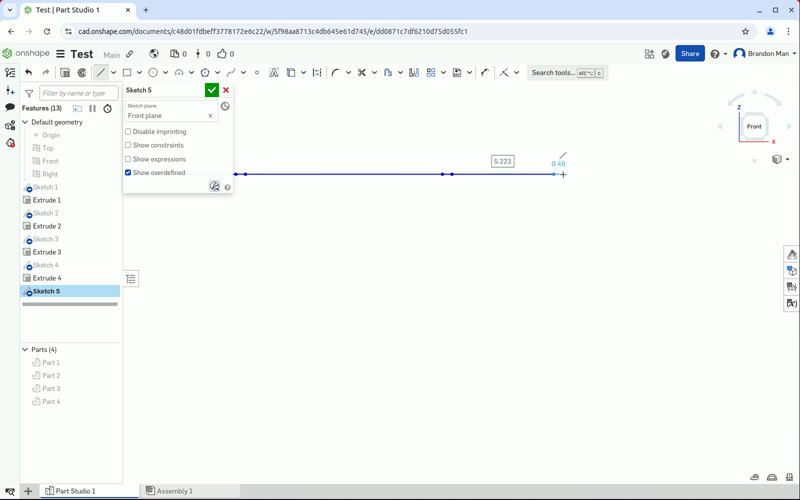
scroll(6)
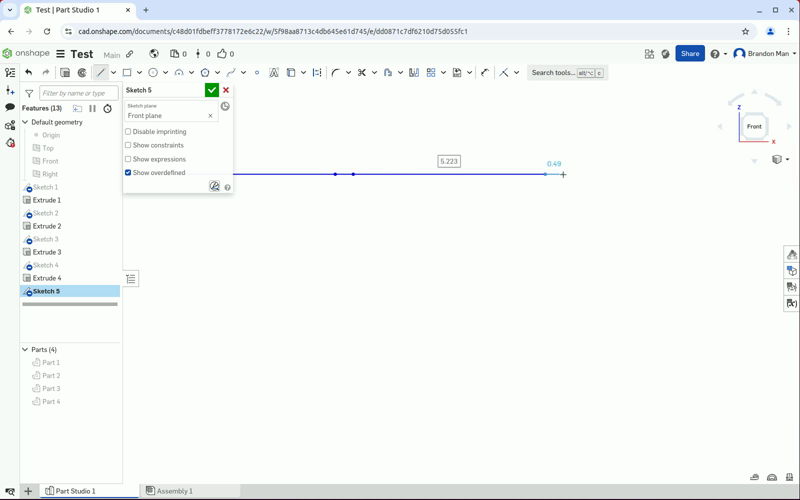
scroll(6)
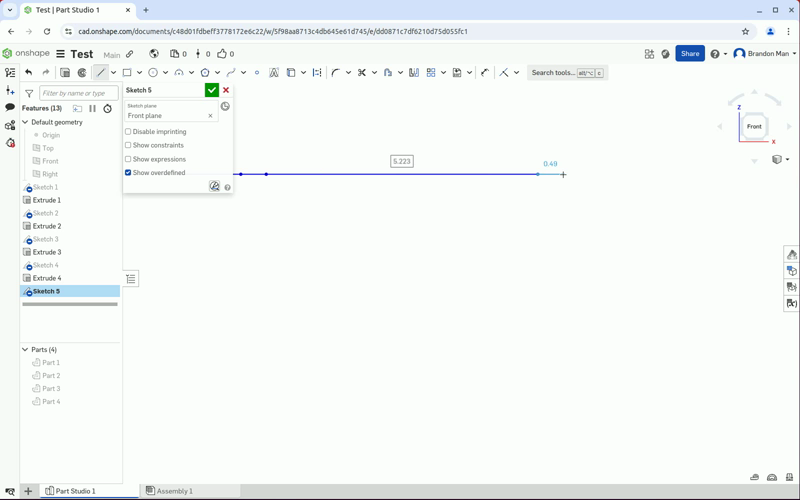
scroll(6)
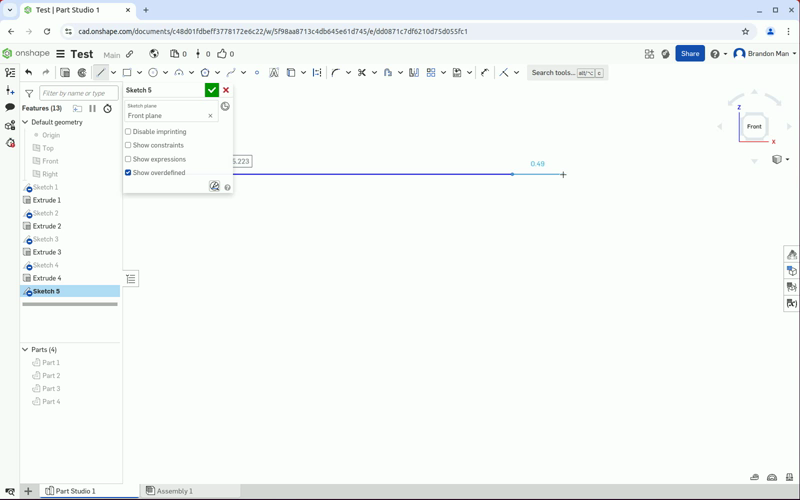
click(563, 174)
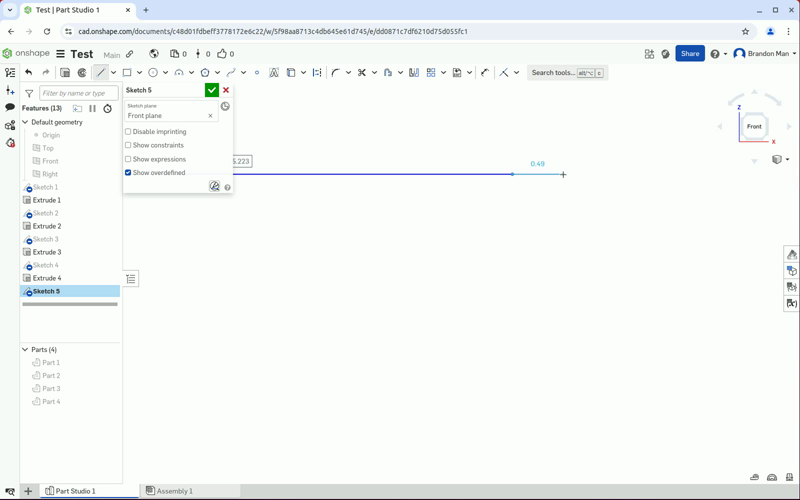
scroll(-6)
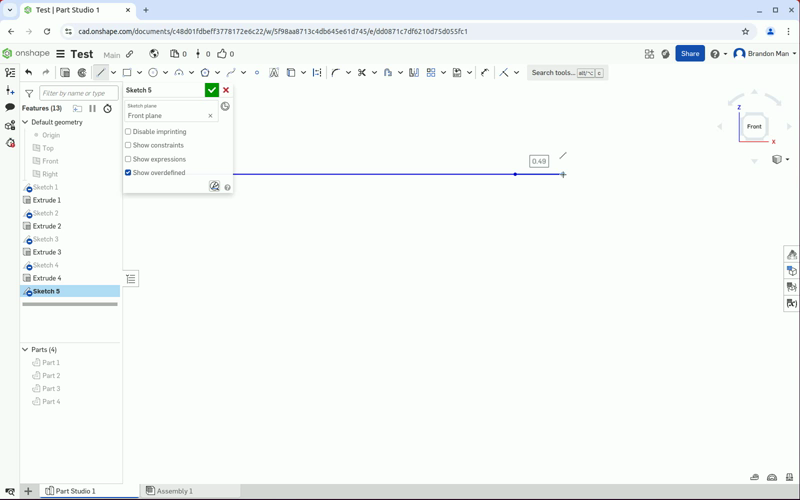
scroll(-6)
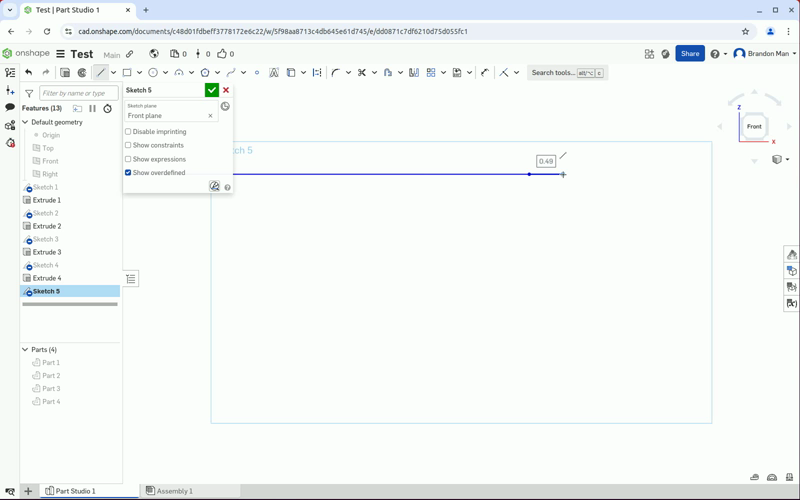
scroll(-6)
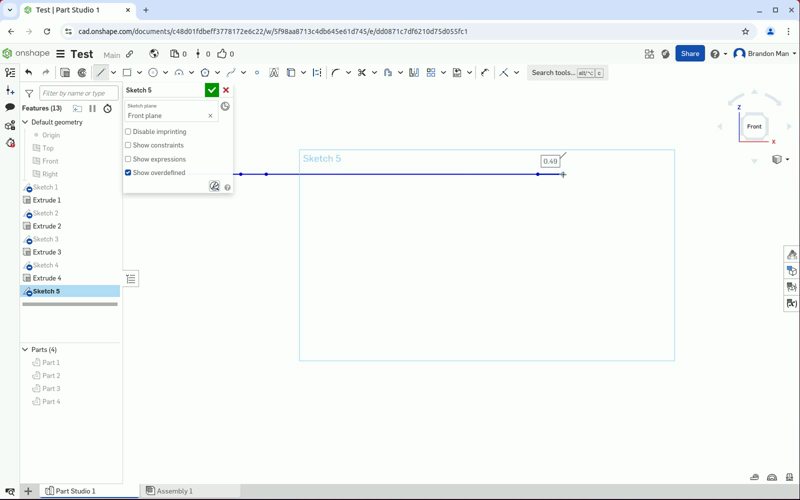
scroll(-6)
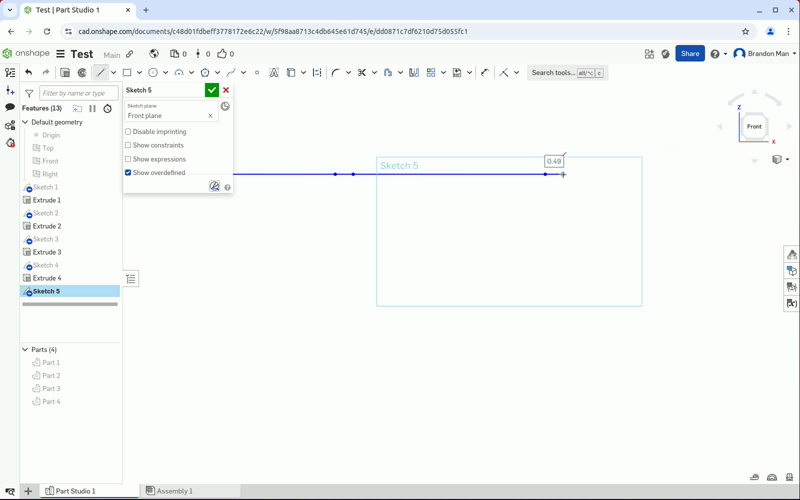
scroll(-6)
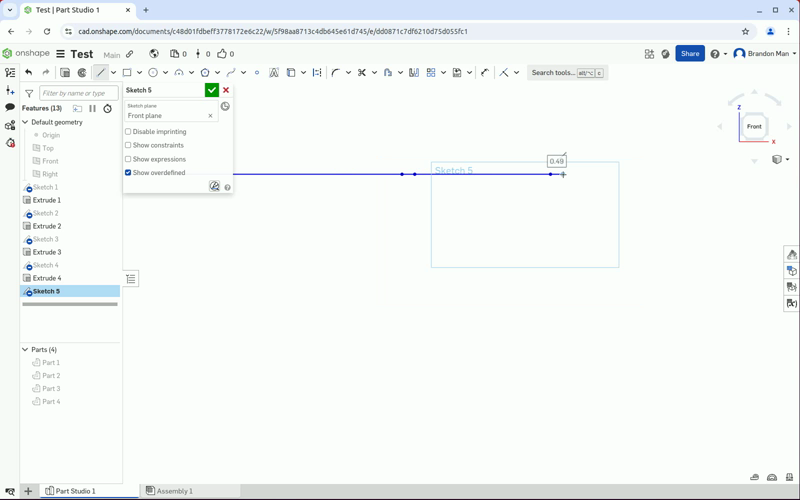
scroll(-6)
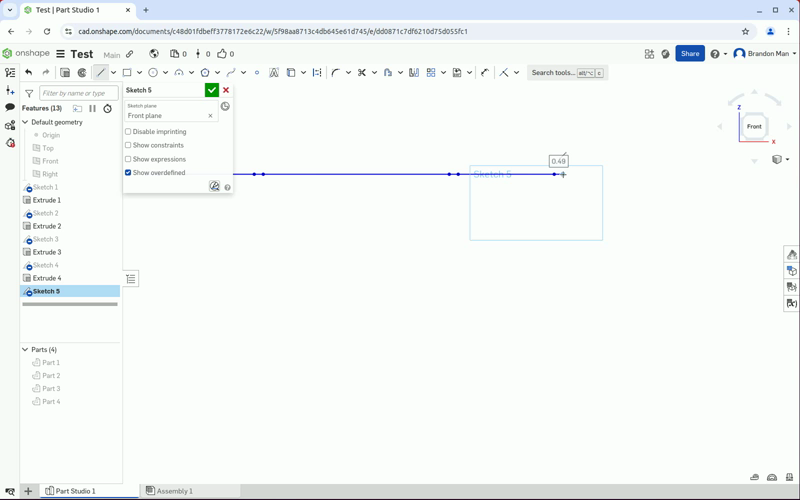
scroll(-6)
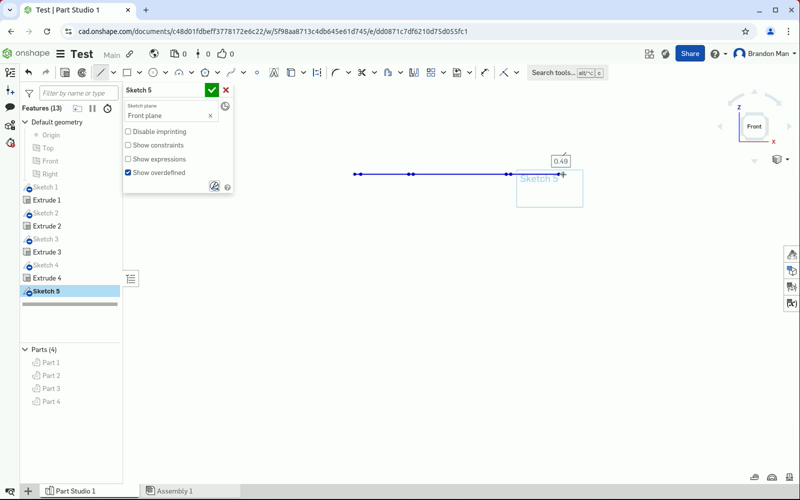
key_up(shift)
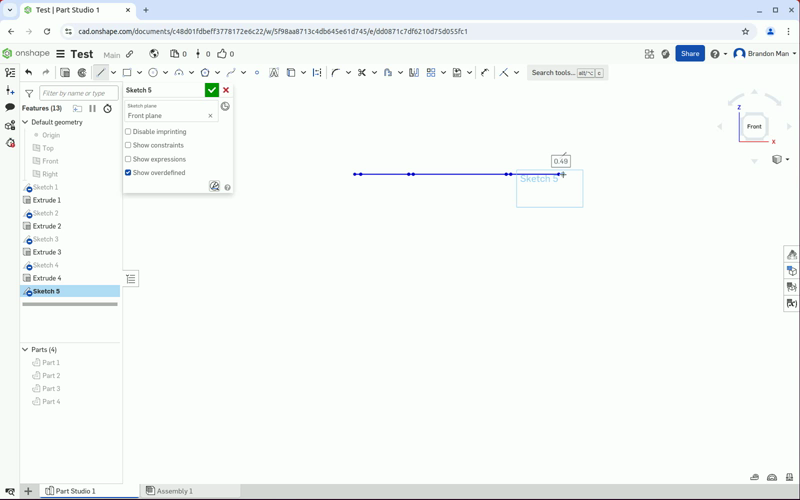
key_down(shift)
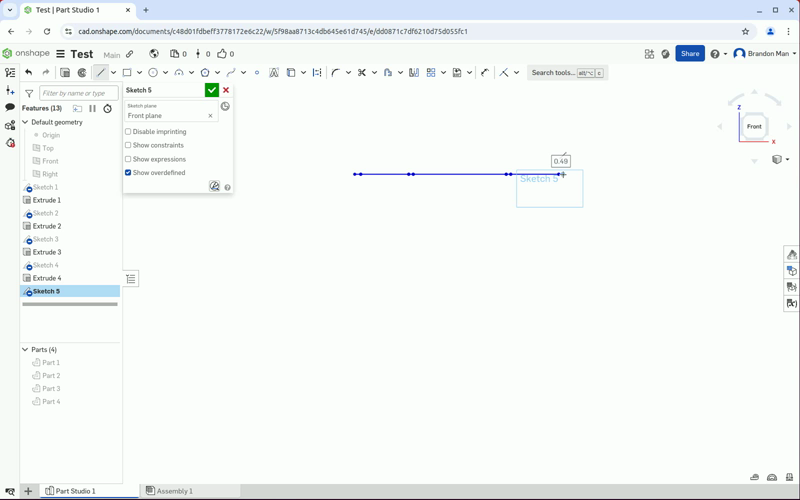
mouse_move(589, 174)
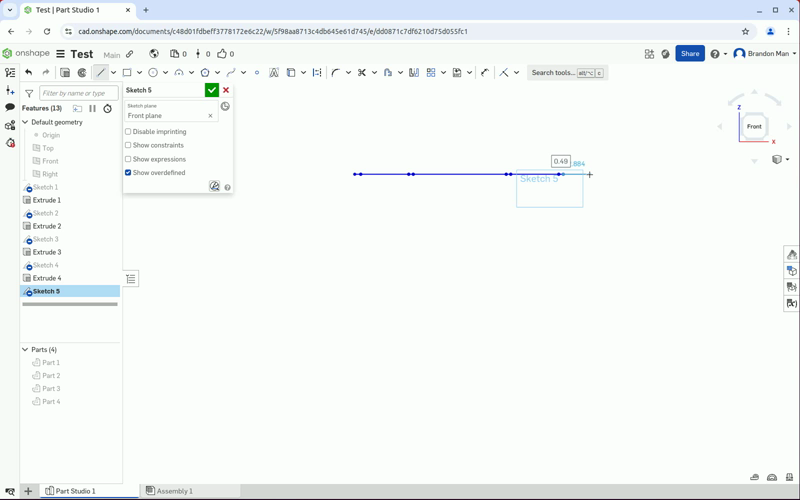
mouse_move(563, 169)
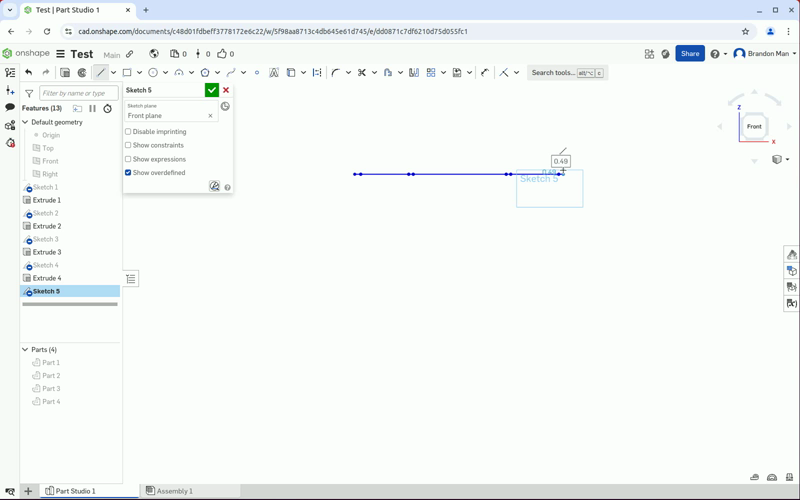
scroll(6)
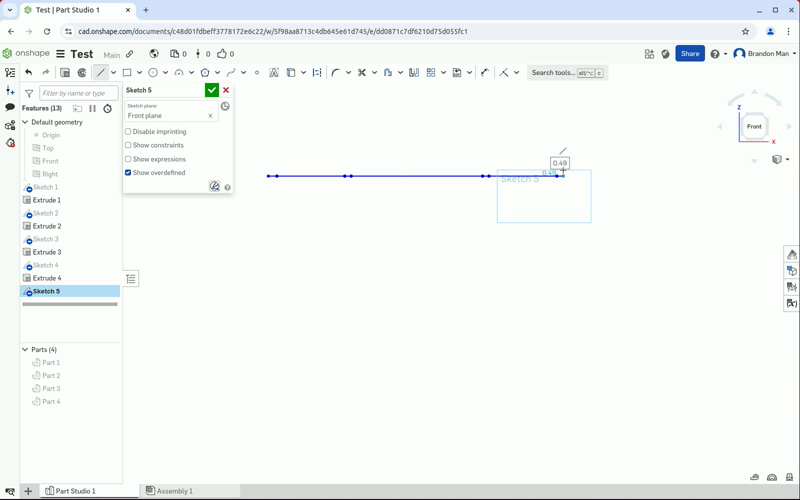
scroll(6)
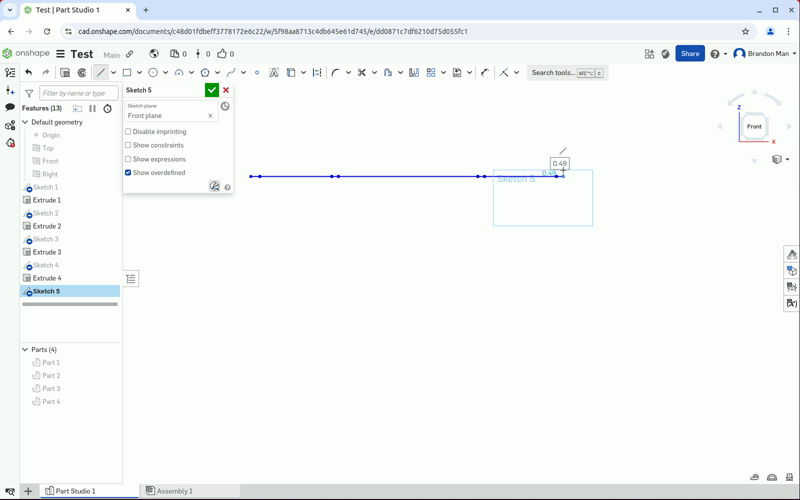
scroll(6)
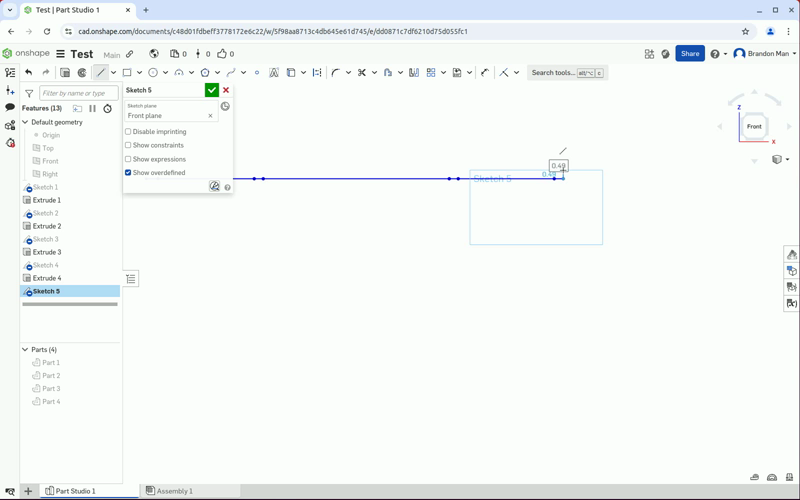
scroll(6)
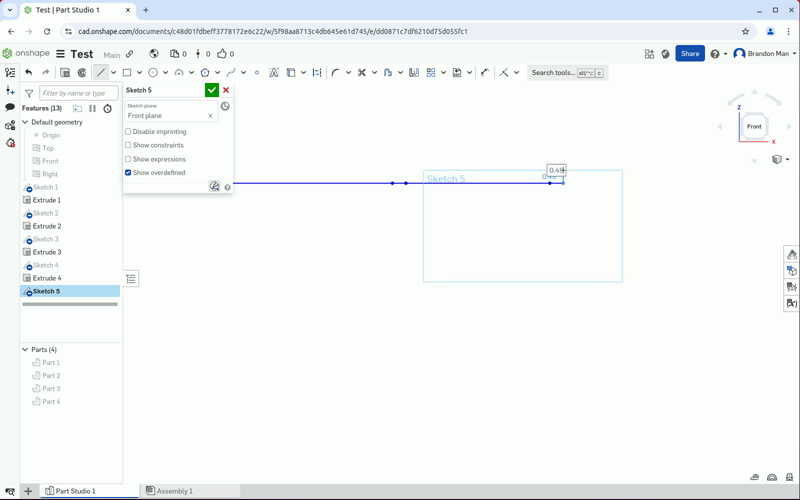
scroll(6)
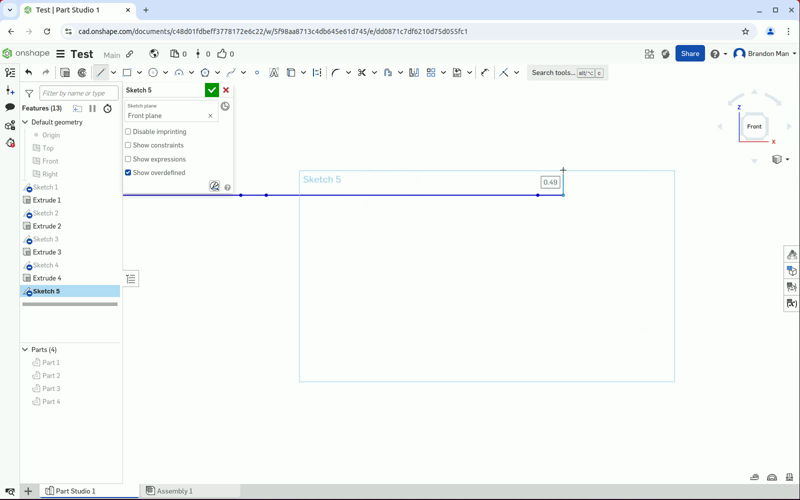
scroll(6)
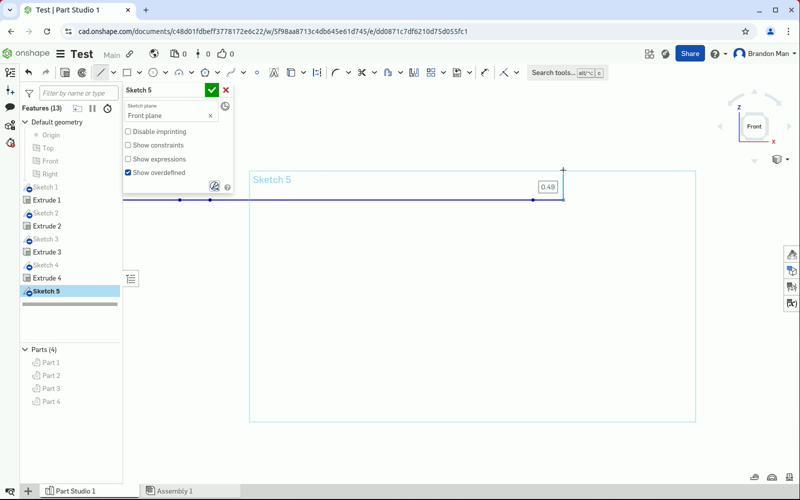
scroll(6)
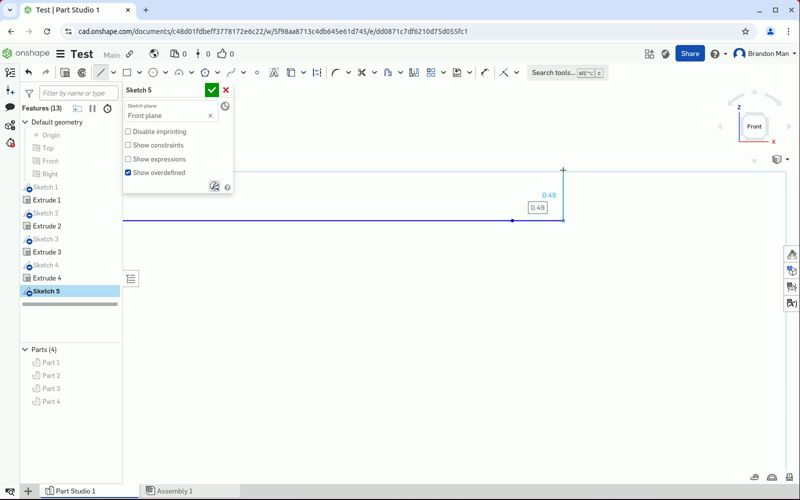
click(563, 169)
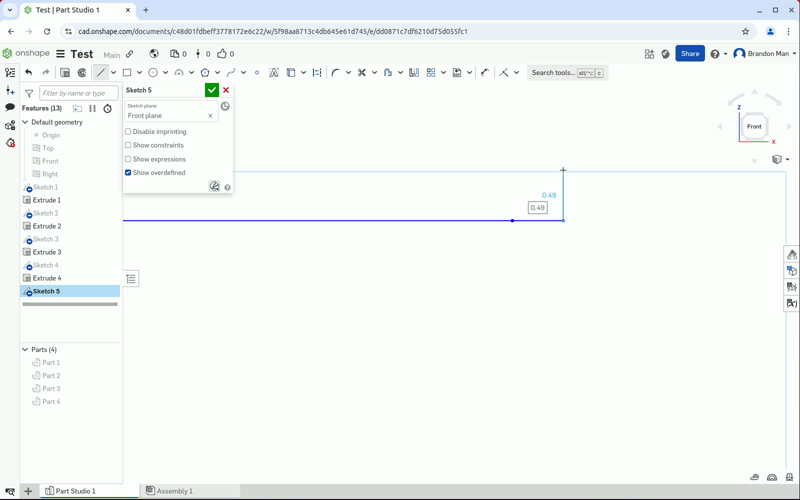
scroll(-6)
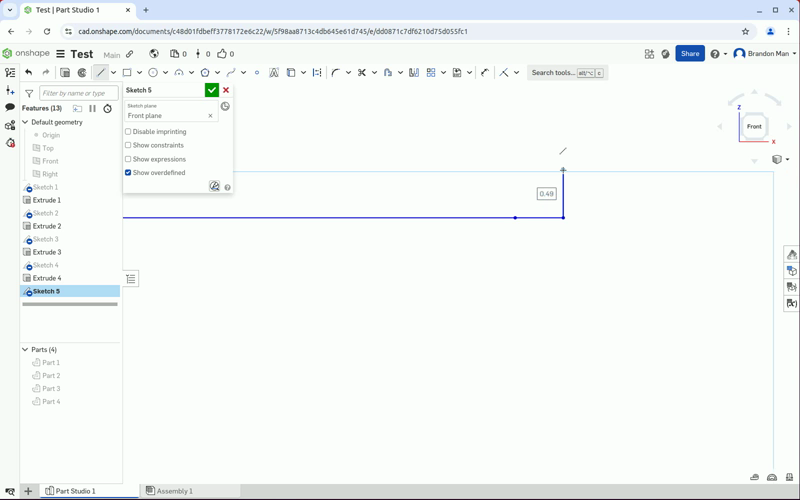
scroll(-6)
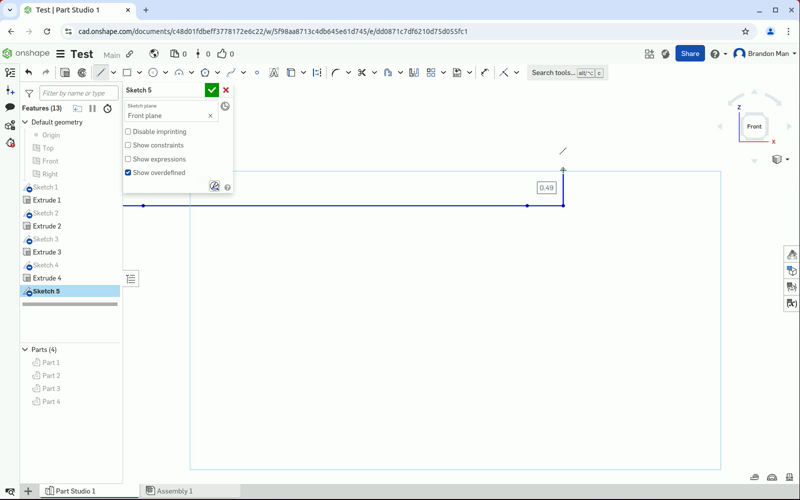
scroll(-6)
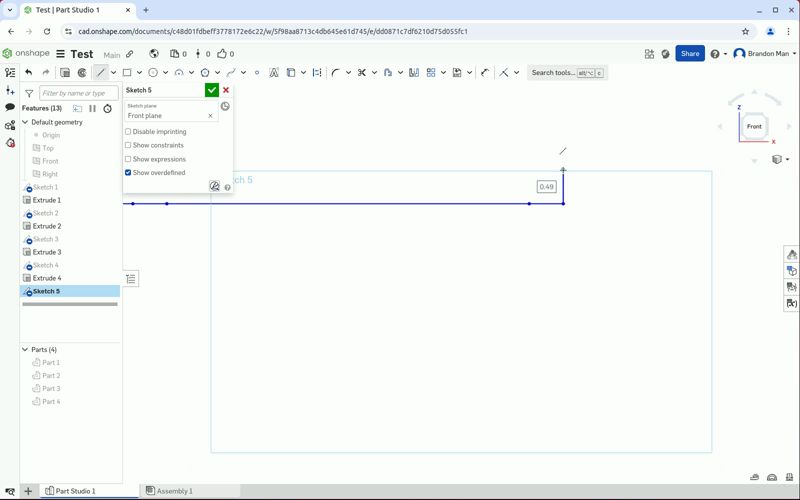
scroll(-6)
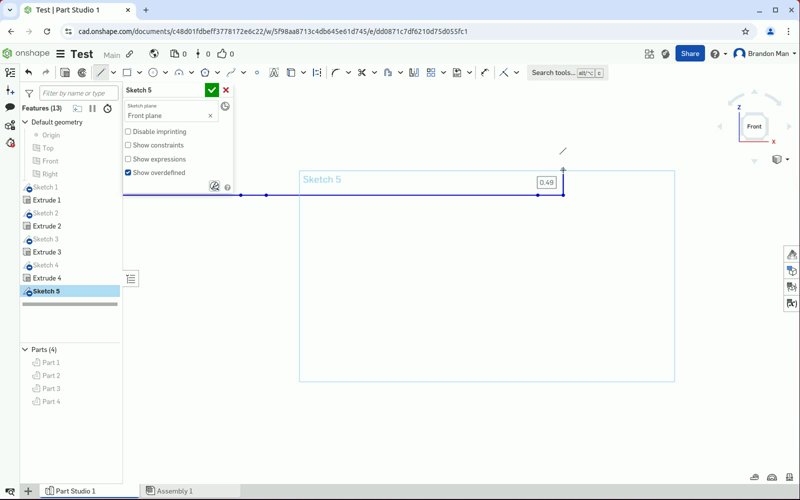
scroll(-6)
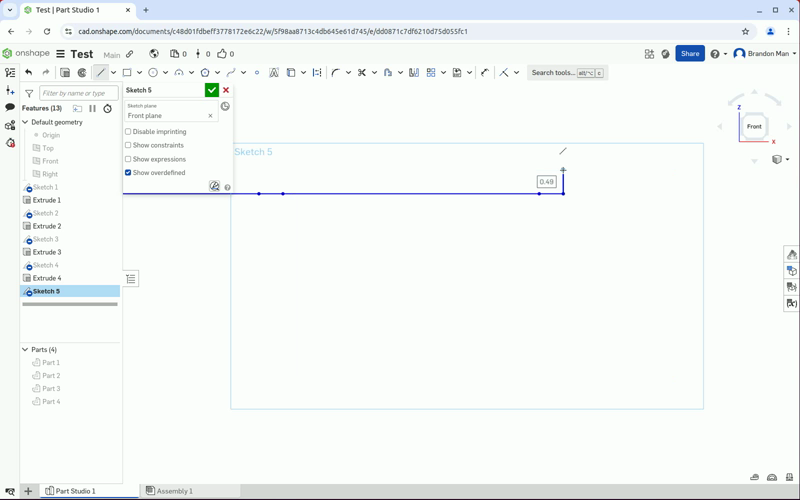
scroll(-6)
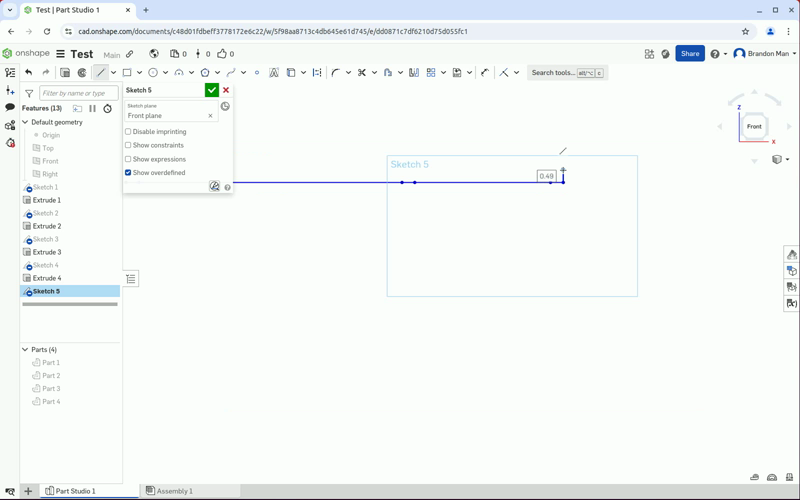
scroll(-6)
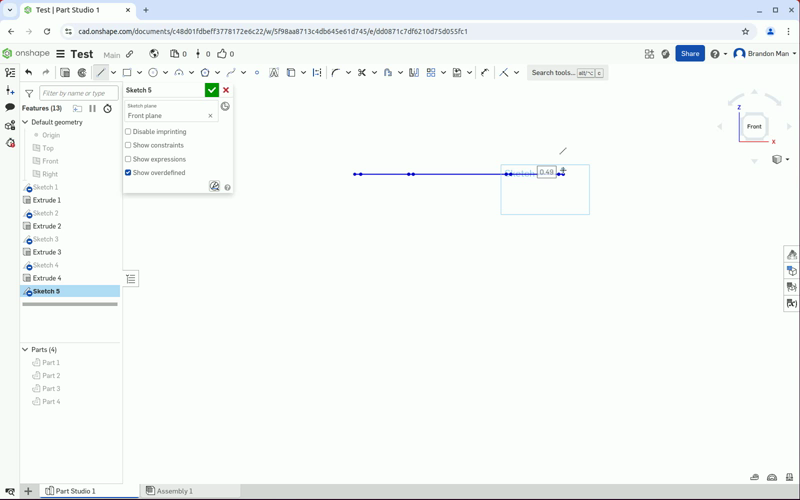
key_up(shift)
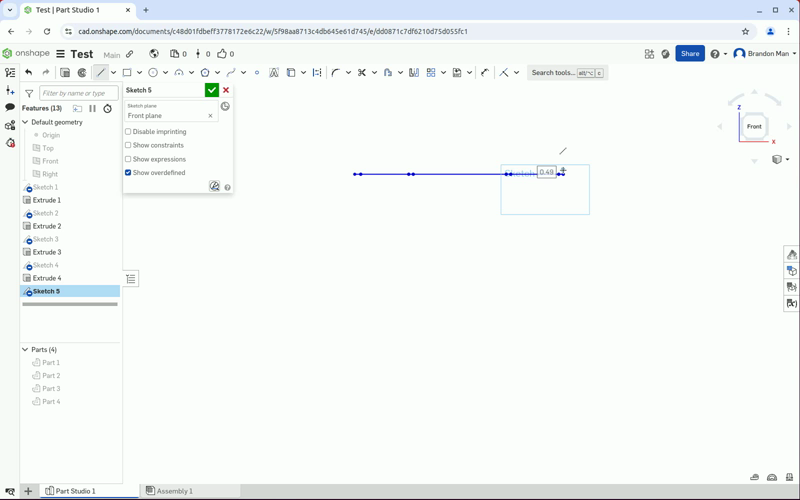
key_down(shift)
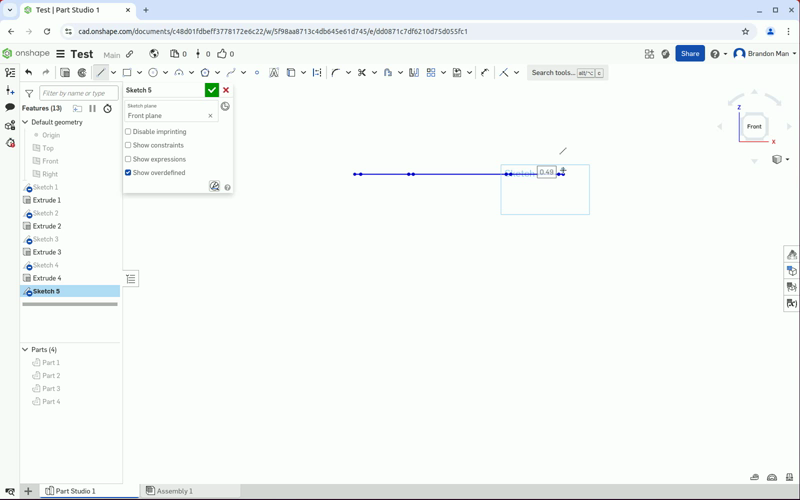
mouse_move(356, 169)
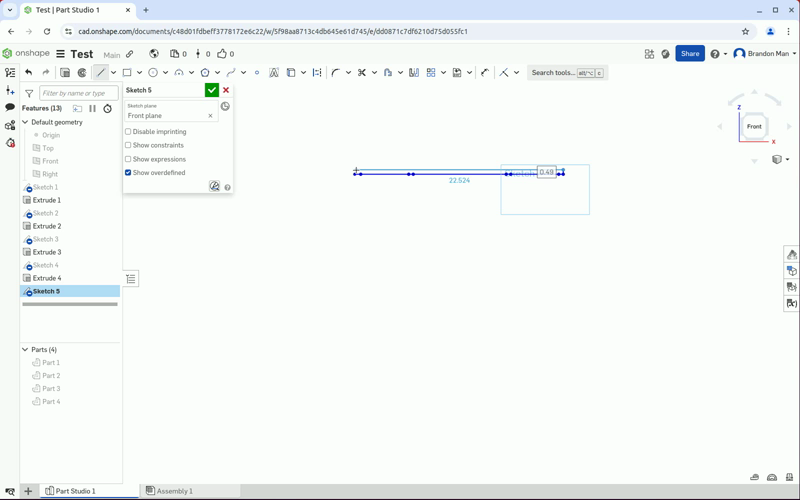
scroll(6)
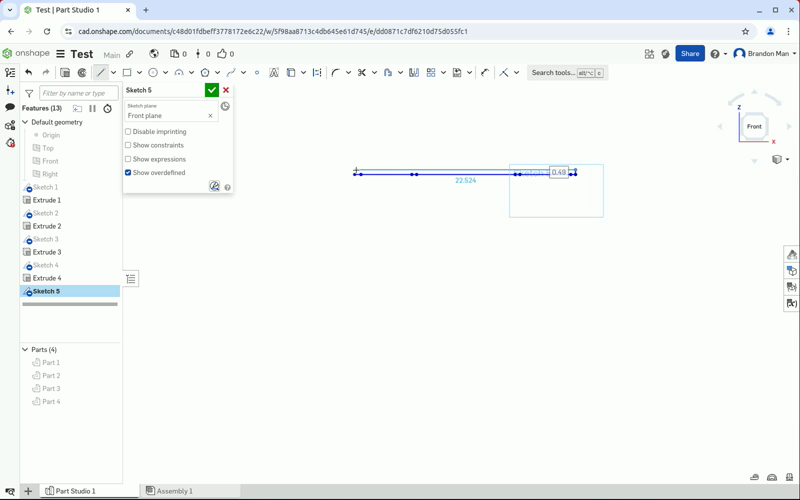
scroll(6)
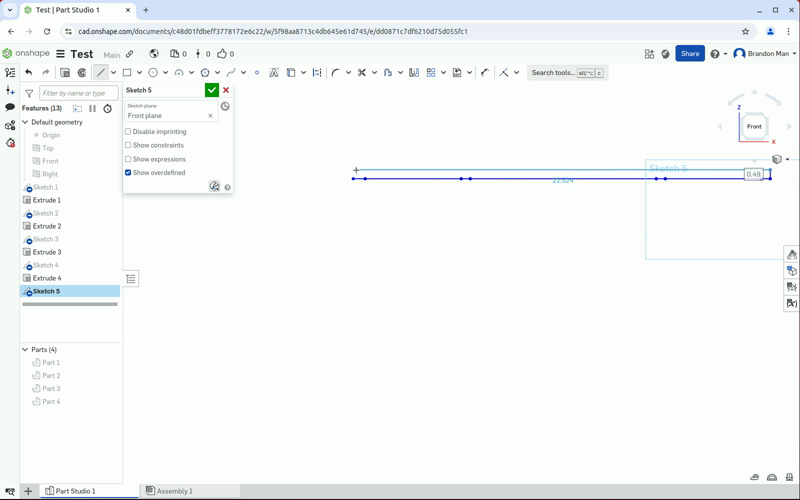
scroll(6)
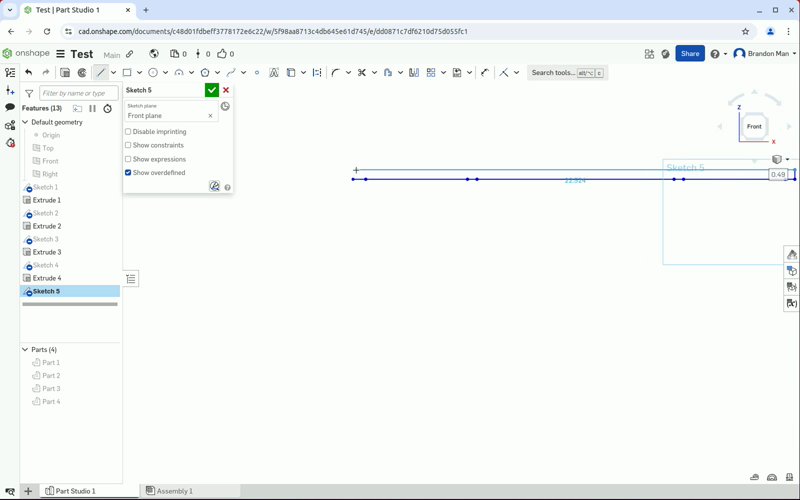
scroll(6)
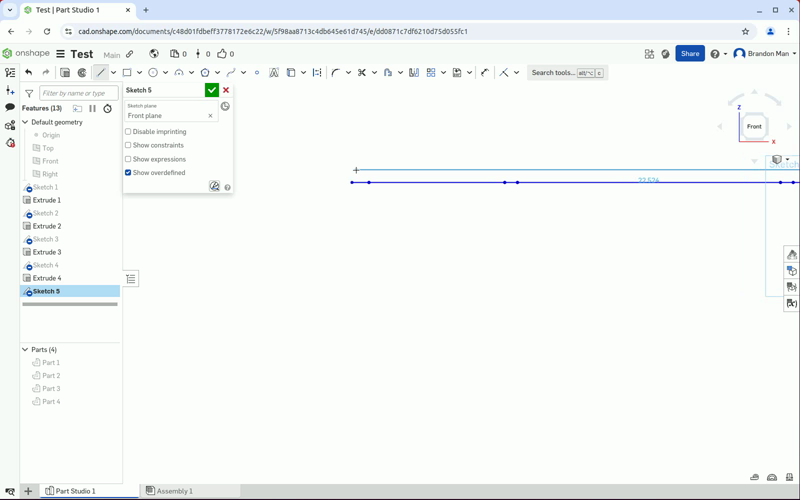
scroll(6)
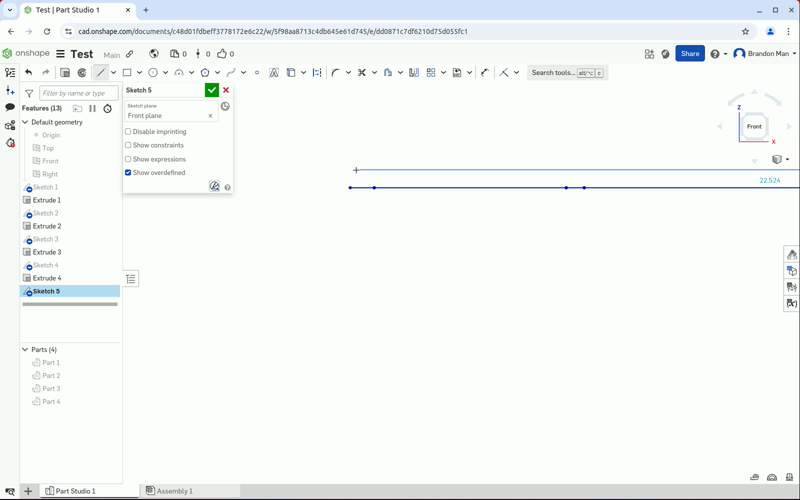
scroll(6)
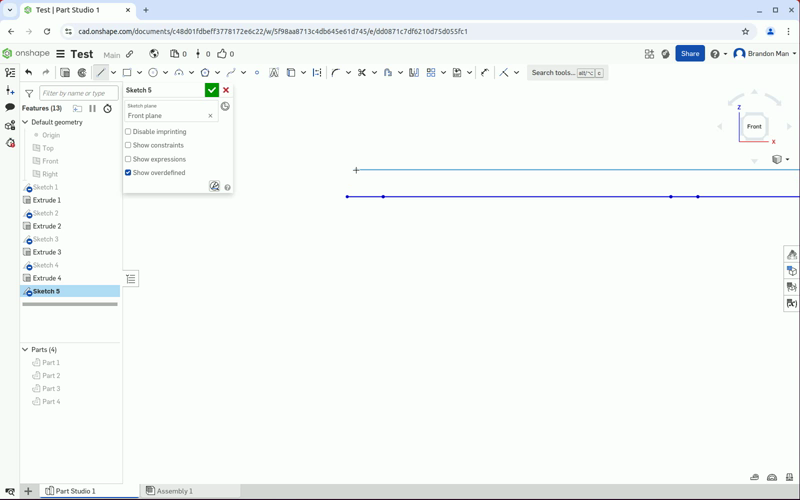
scroll(6)
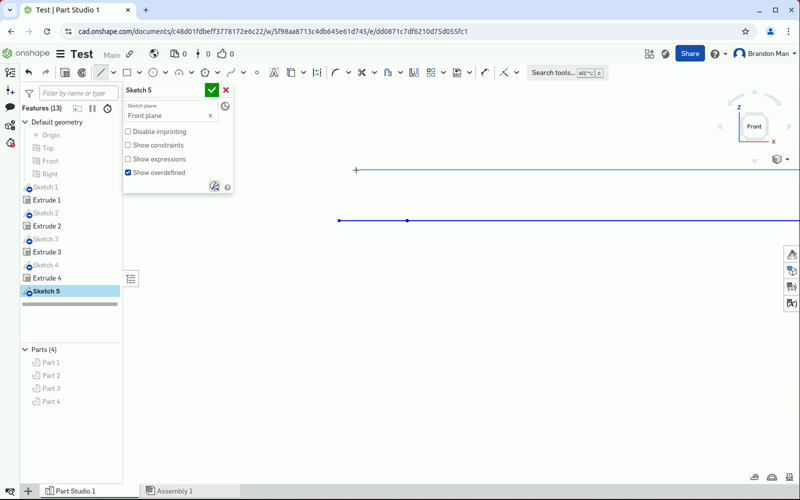
click(356, 169)
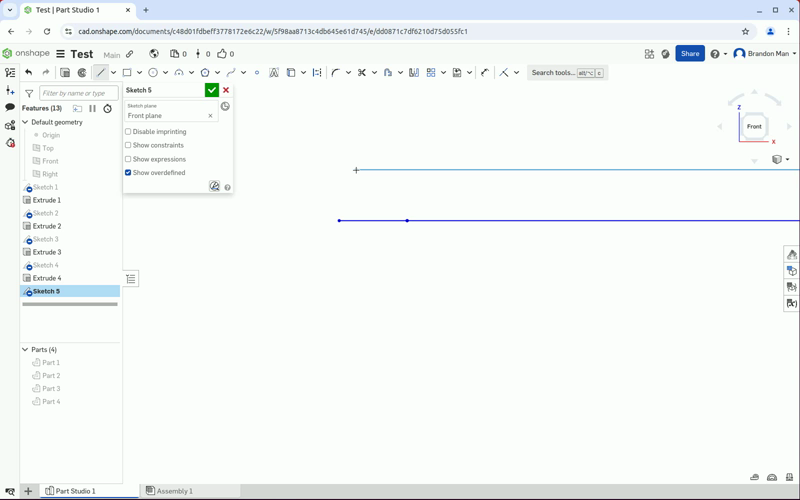
scroll(-6)
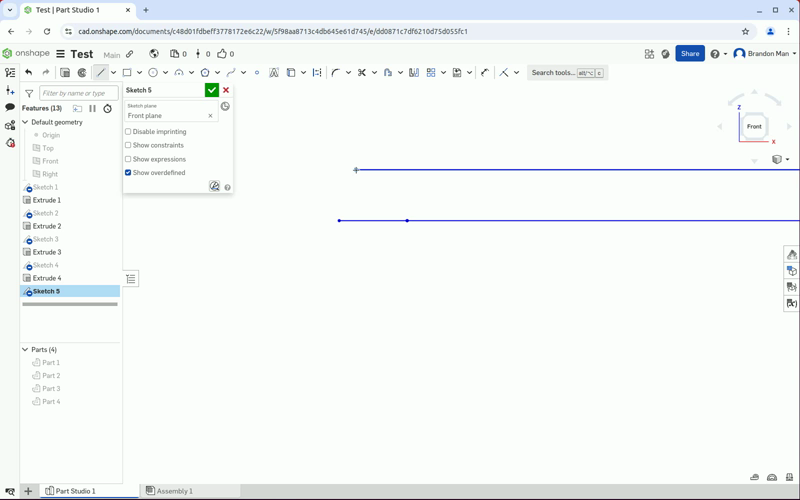
scroll(-6)
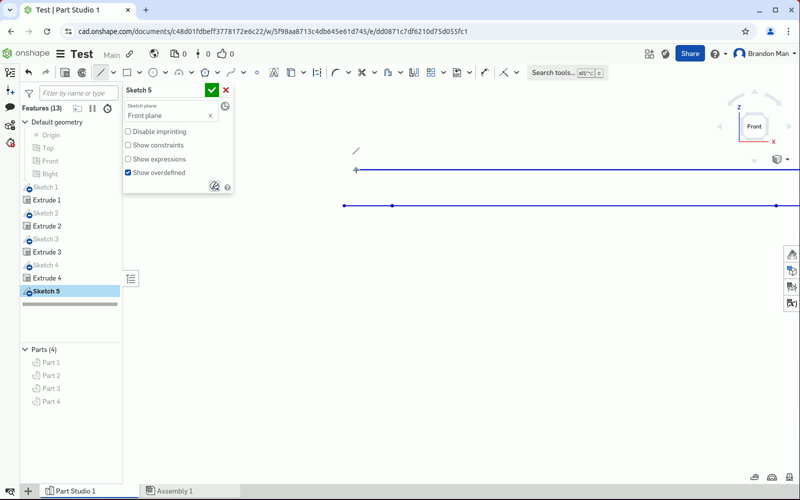
scroll(-6)
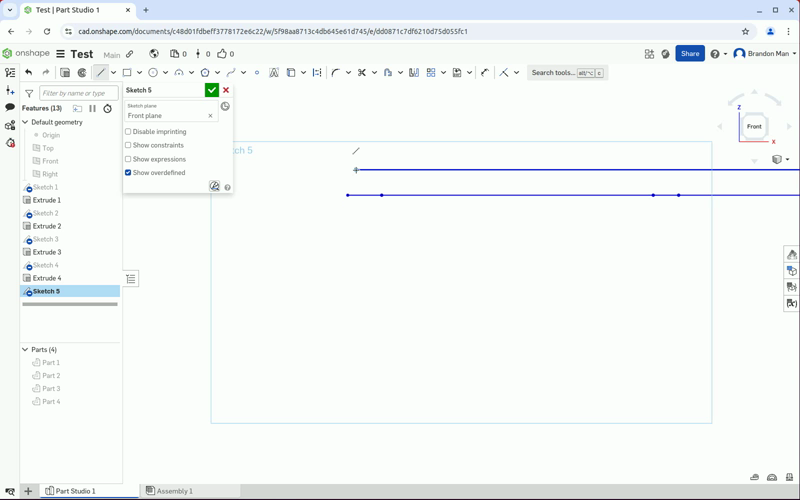
scroll(-6)
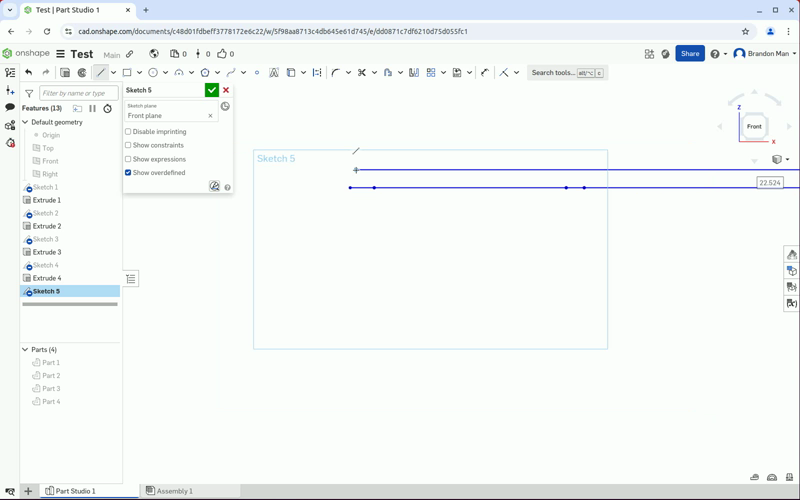
scroll(-6)
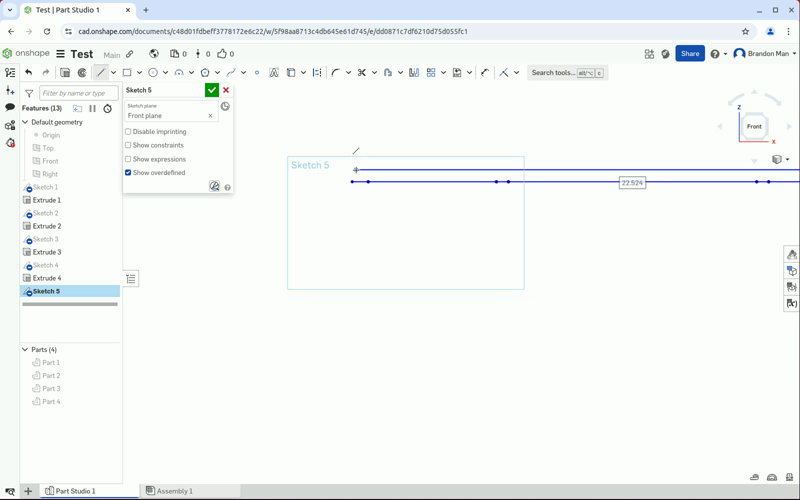
scroll(-6)
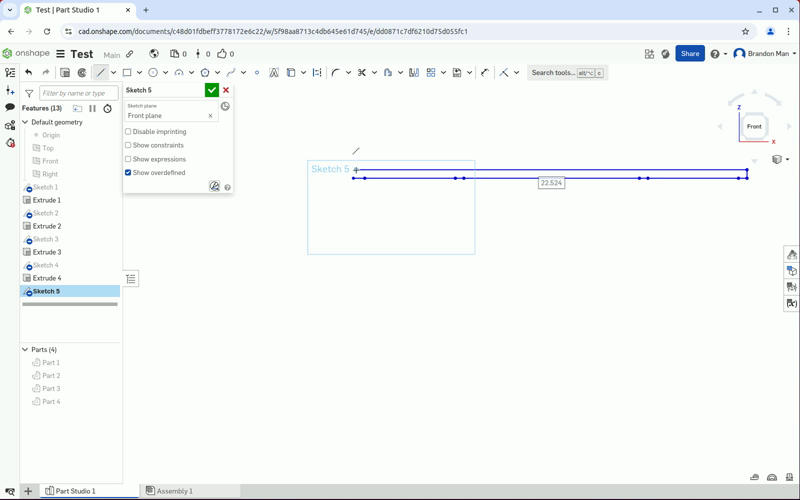
scroll(-6)
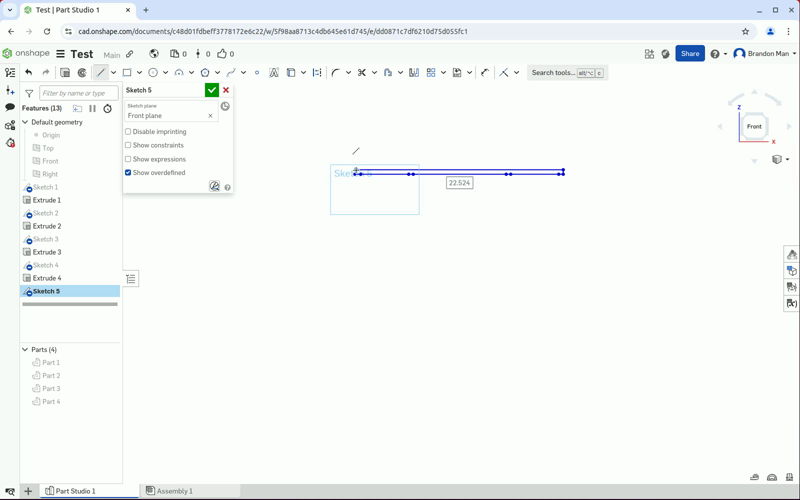
key_up(shift)
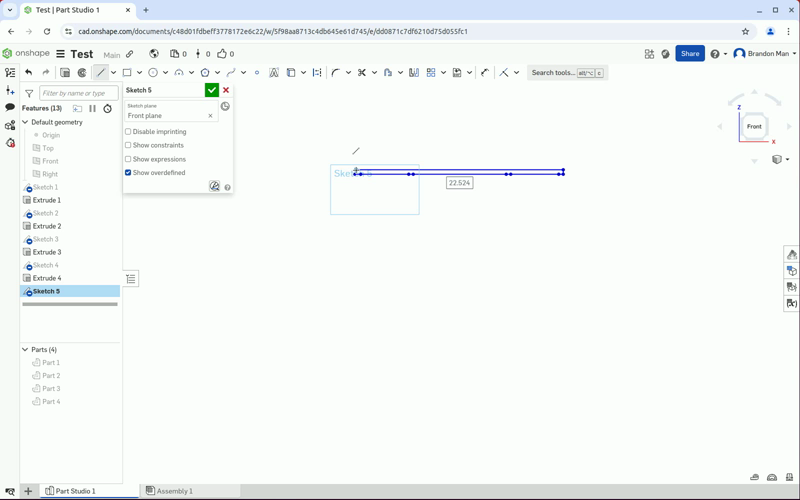
mouse_move(386, 169)
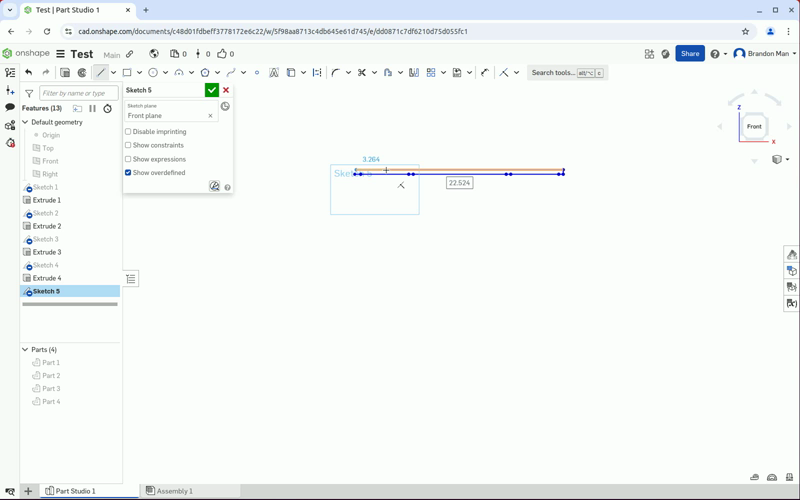
key_down(shift)
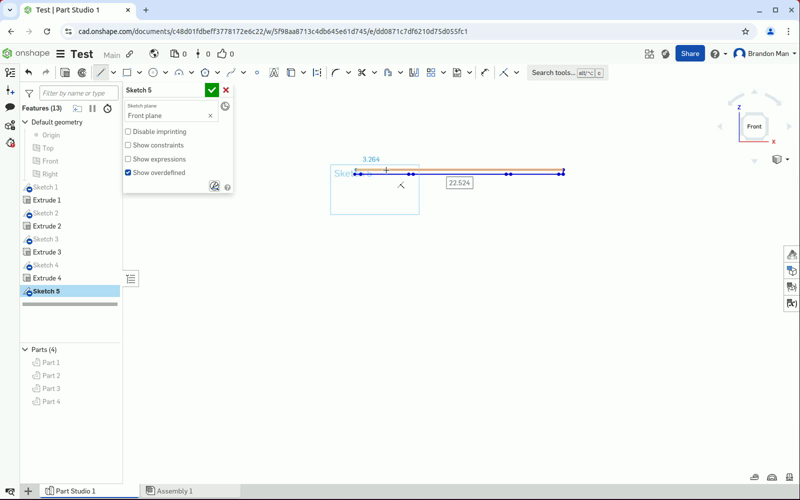
mouse_move(356, 174)
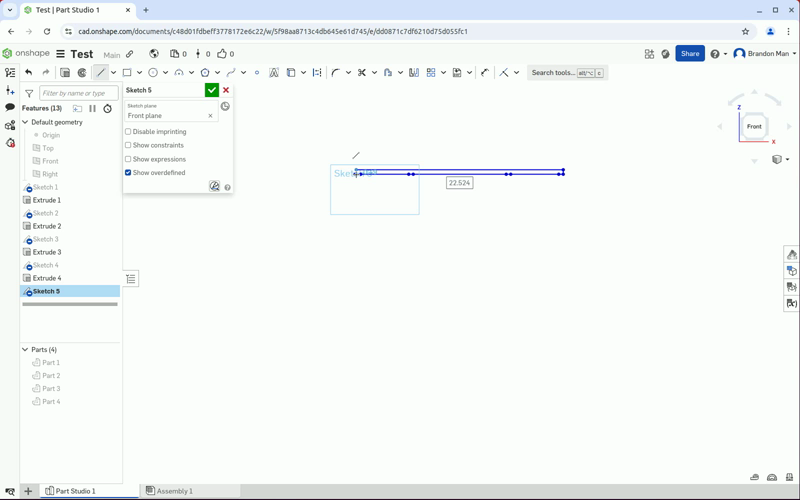
scroll(6)
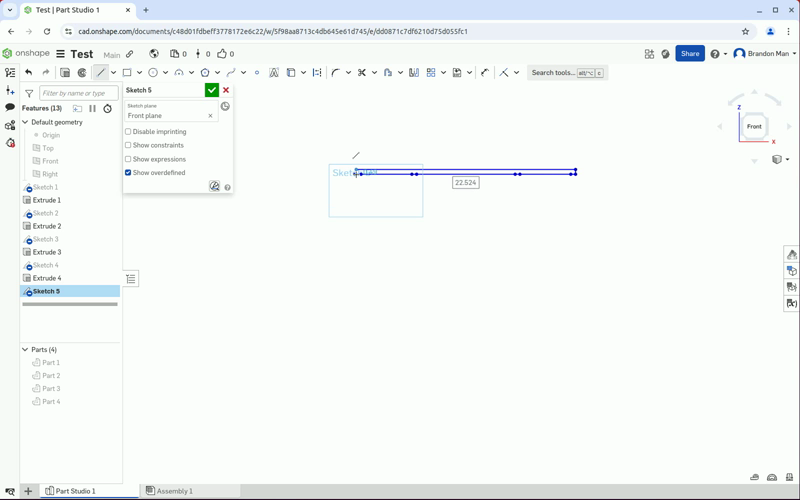
scroll(6)
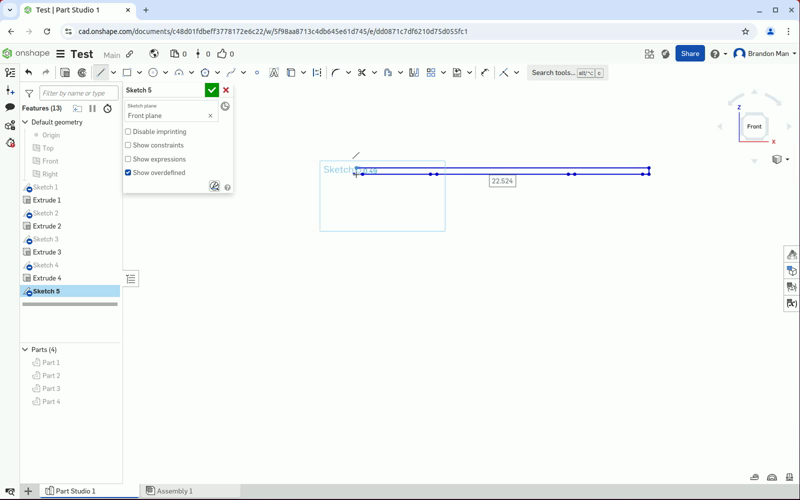
scroll(6)
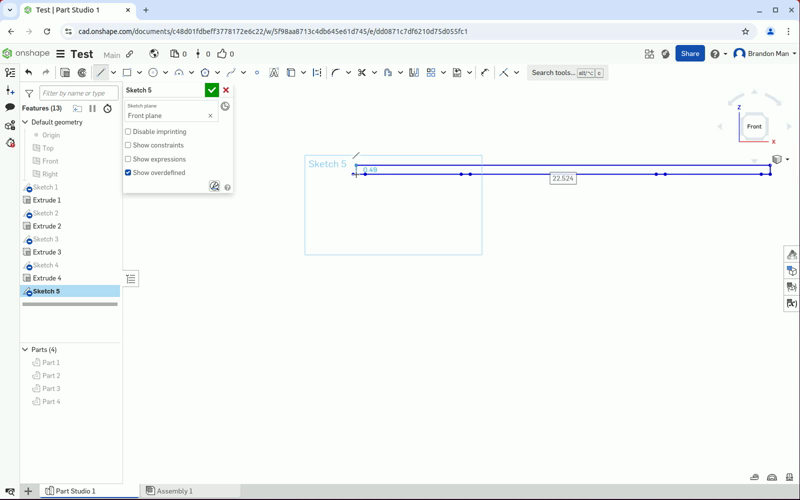
scroll(6)
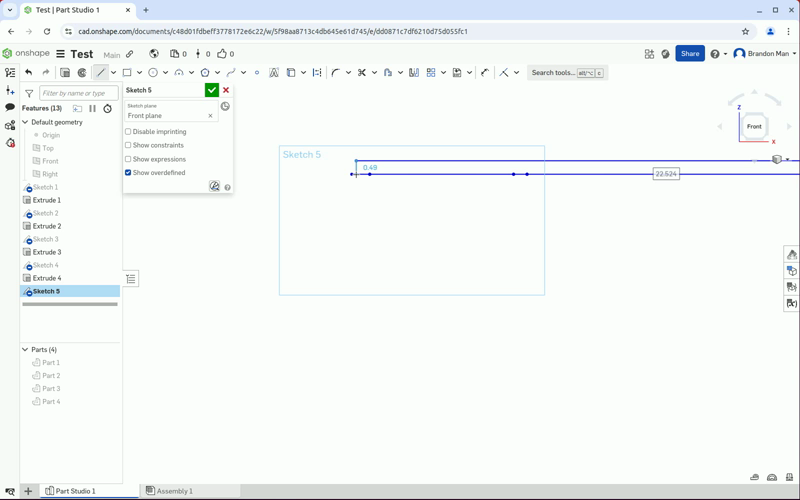
scroll(6)
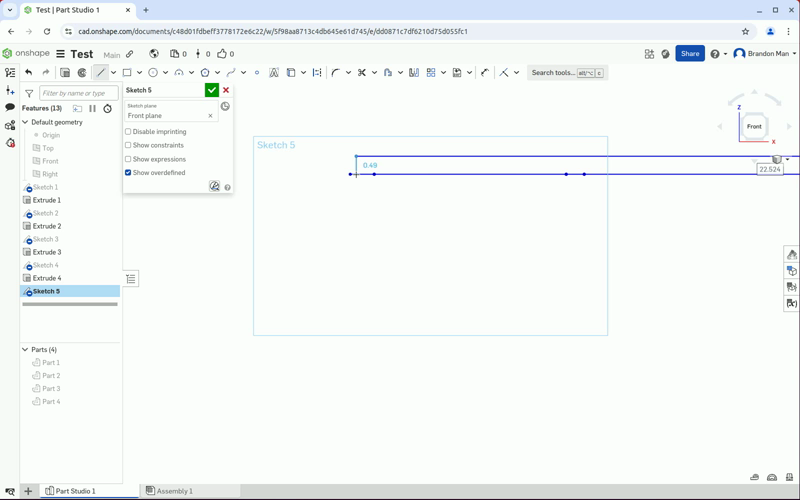
scroll(6)
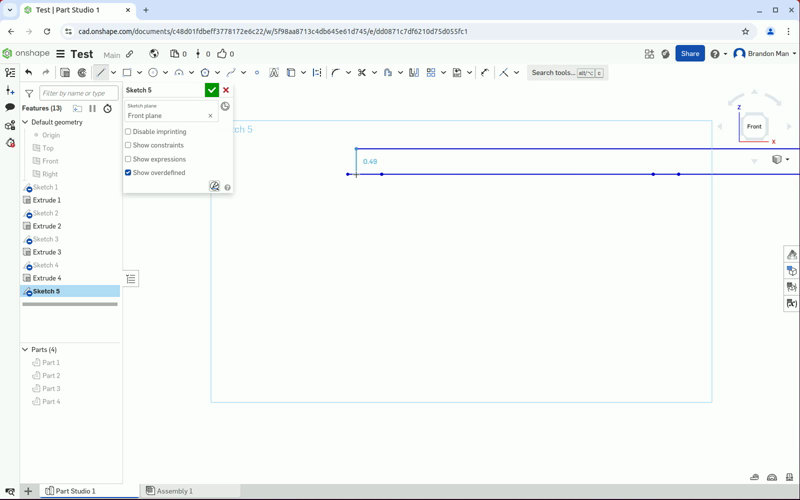
scroll(6)
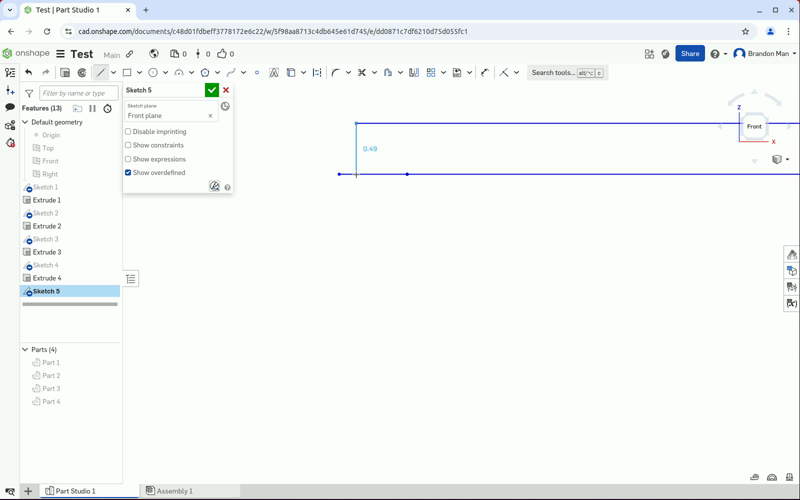
key_up(shift)
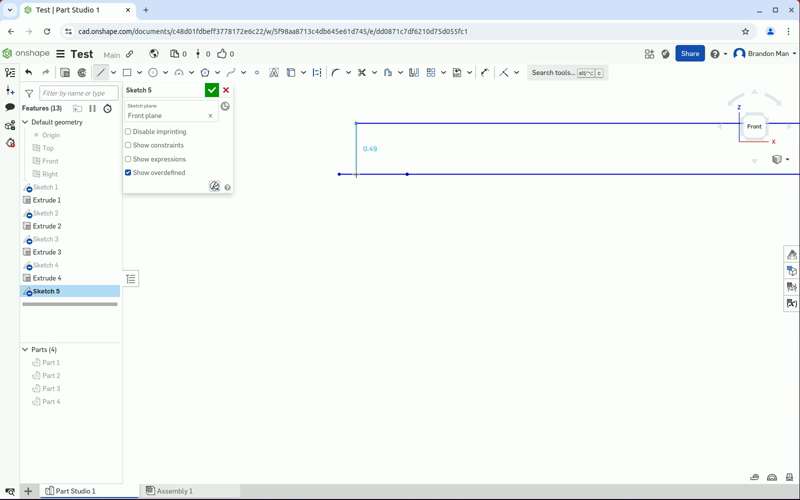
click(356, 174)
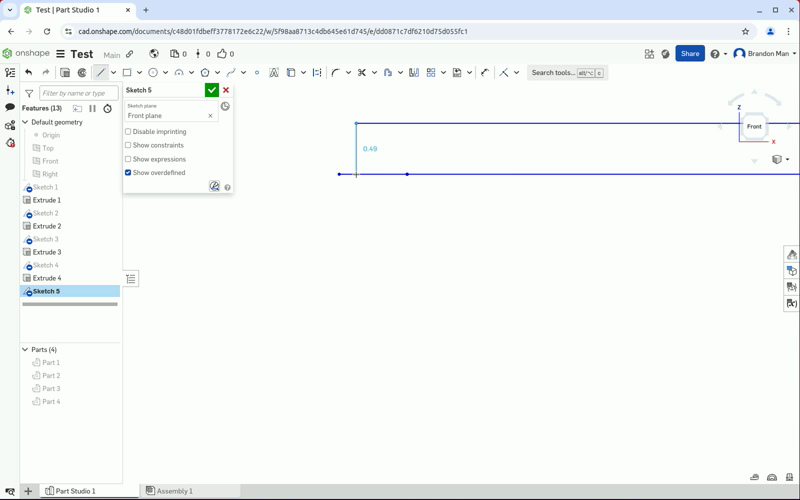
scroll(-6)
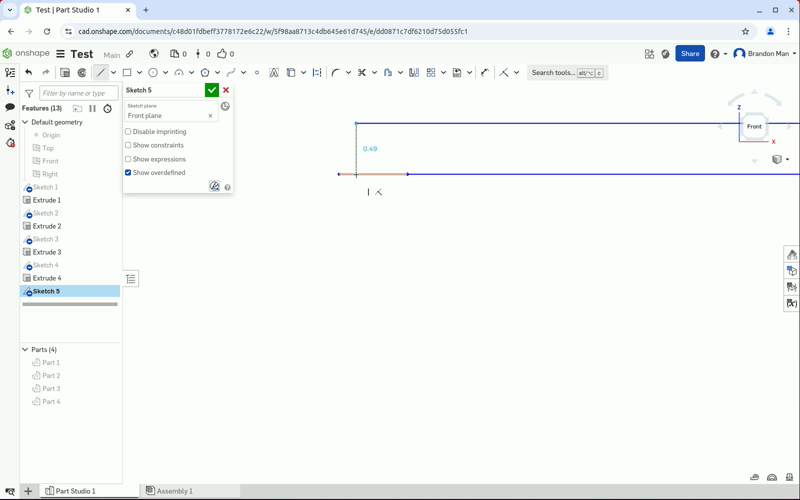
scroll(-6)
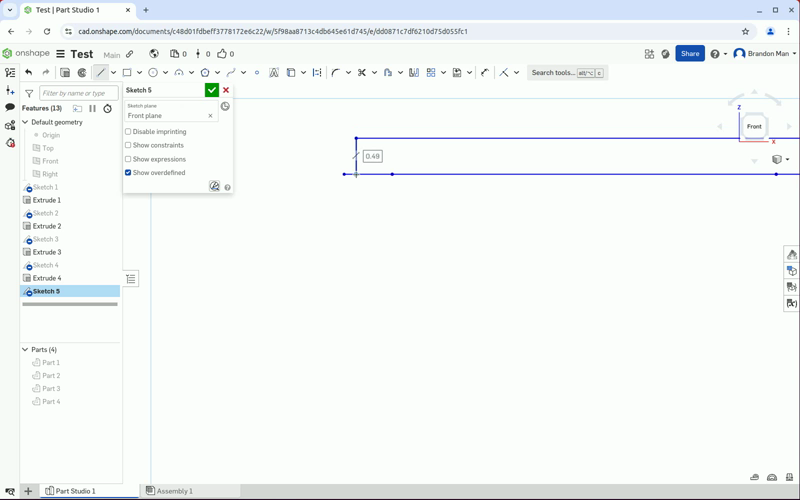
scroll(-6)
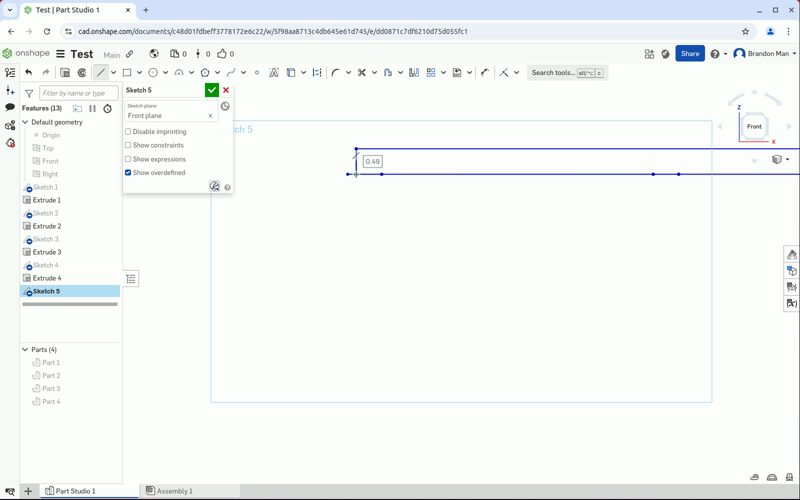
scroll(-6)
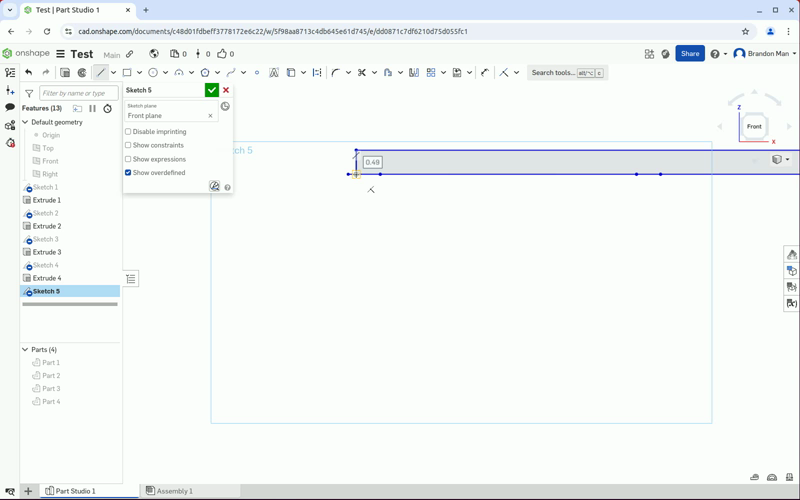
scroll(-6)
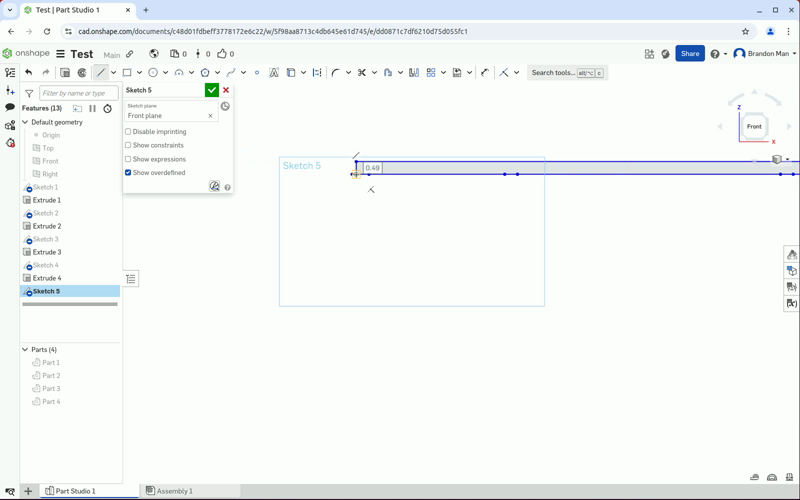
scroll(-6)
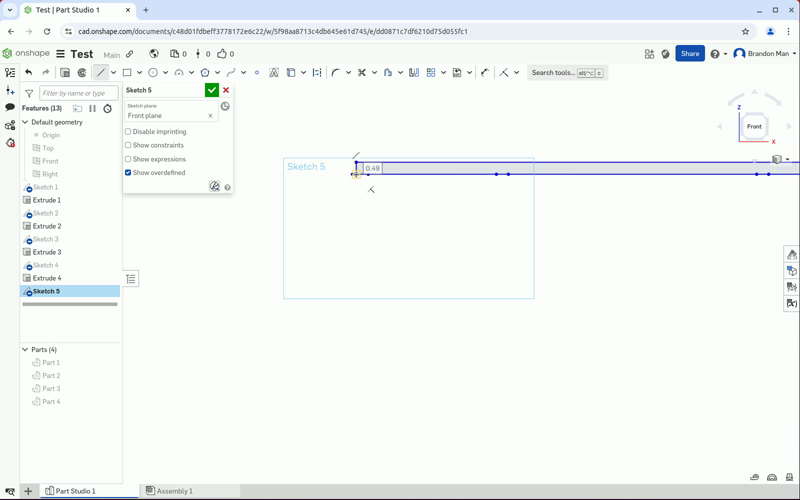
scroll(-6)
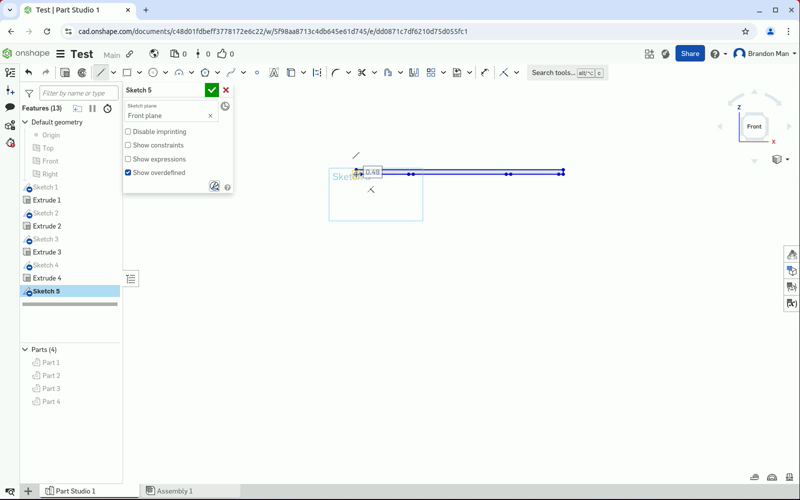
key(esc)
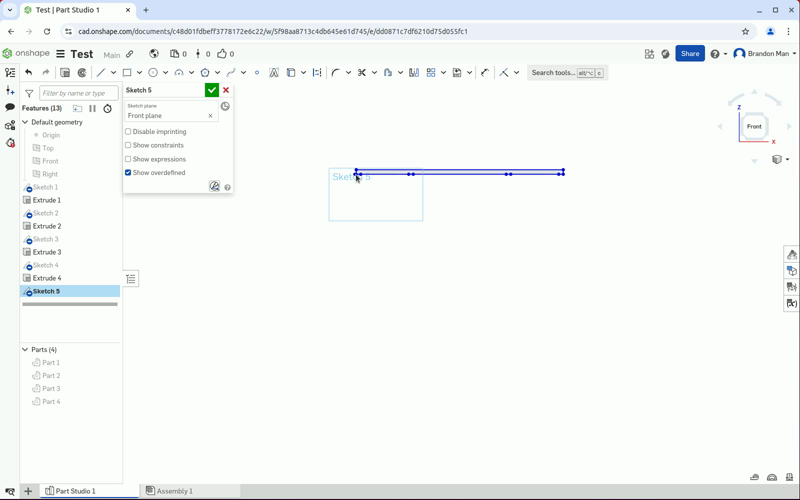
mouse_move(407, 172)
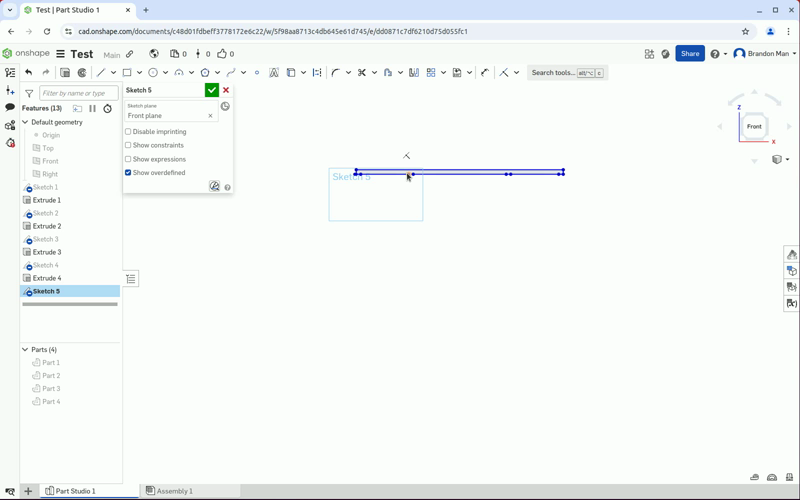
scroll(6)
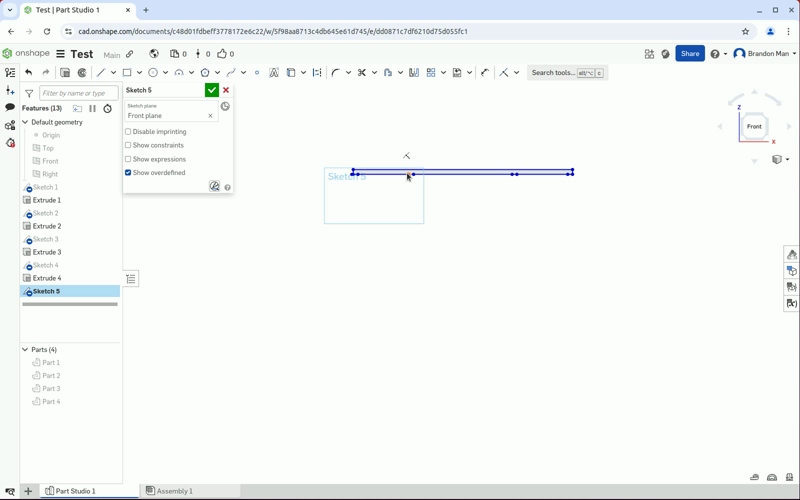
scroll(6)
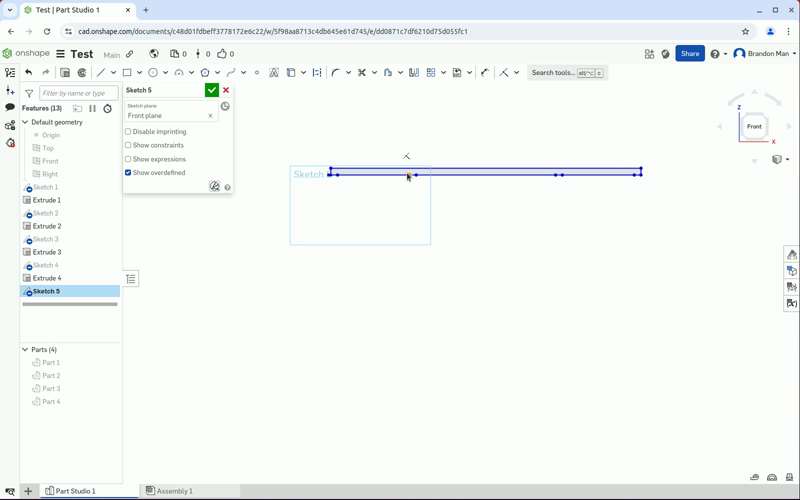
scroll(6)
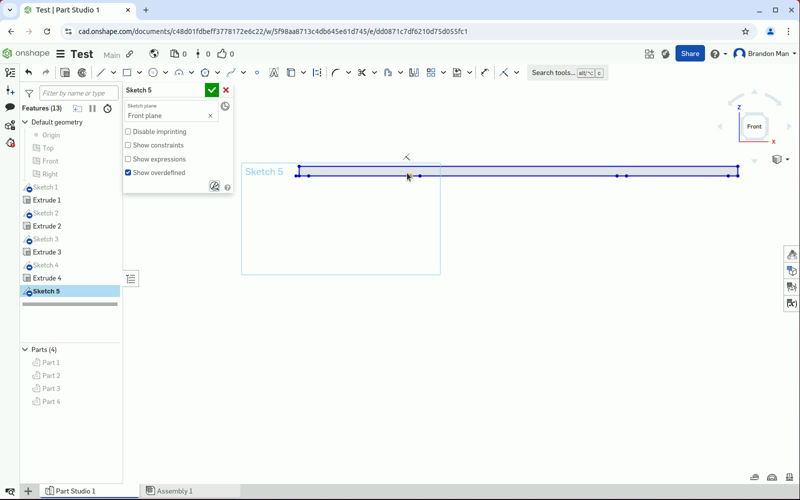
scroll(6)
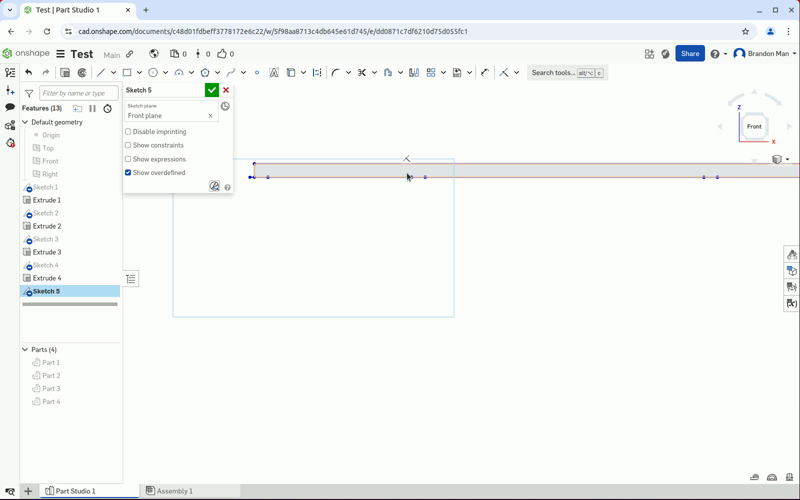
scroll(6)
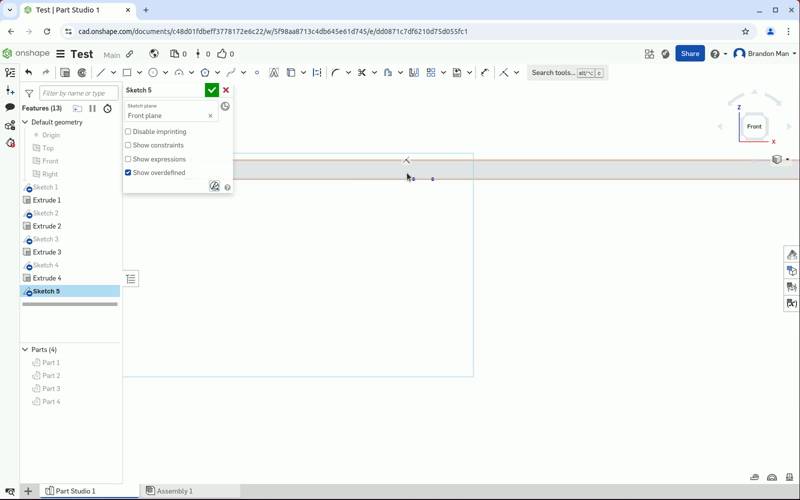
scroll(6)
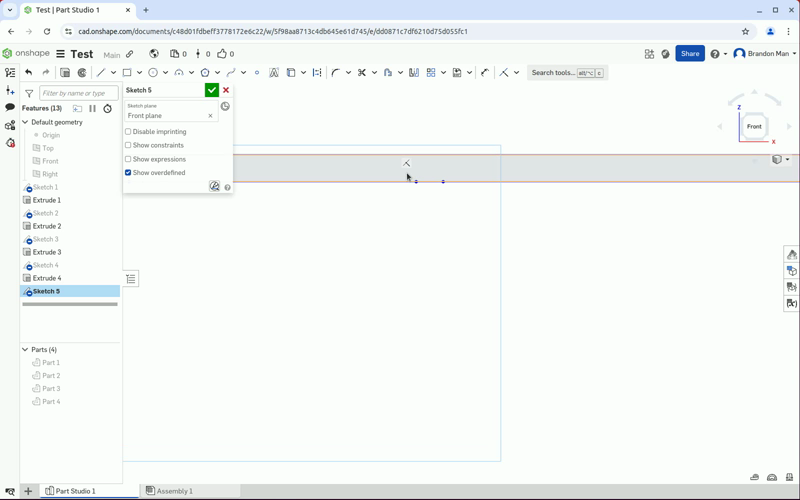
scroll(6)
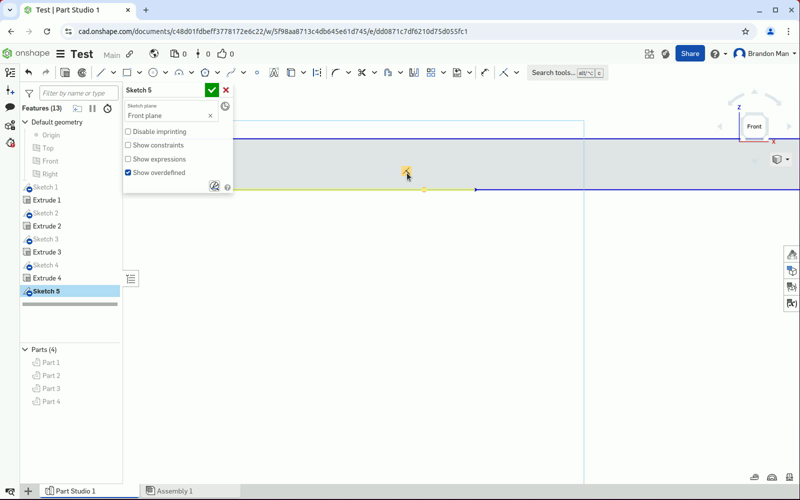
click(407, 172)
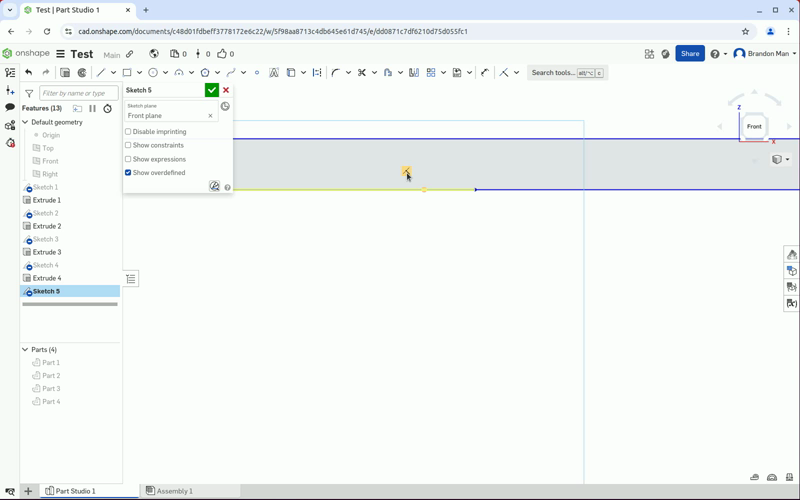
scroll(-6)
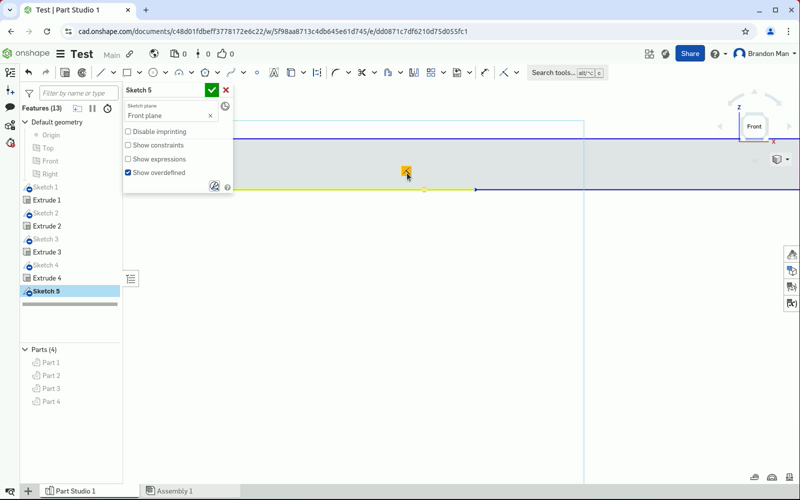
scroll(-6)
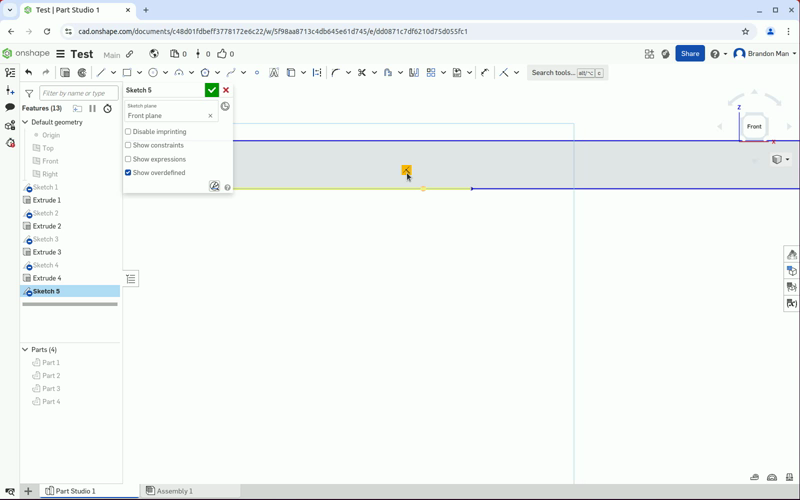
scroll(-6)
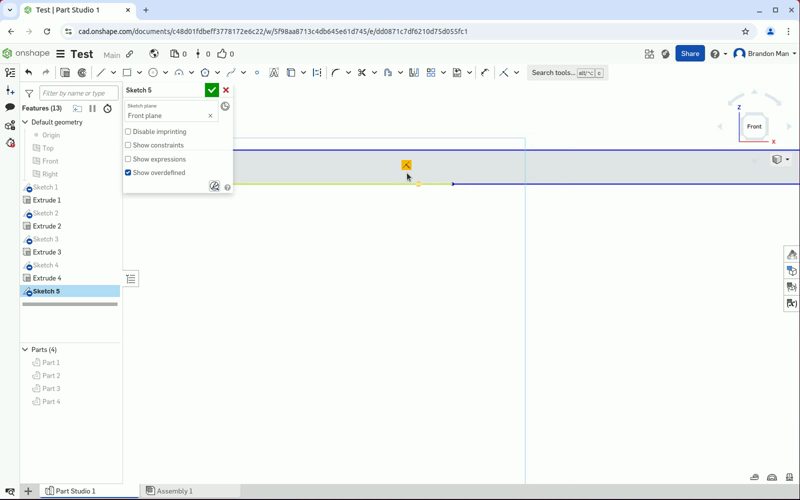
scroll(-6)
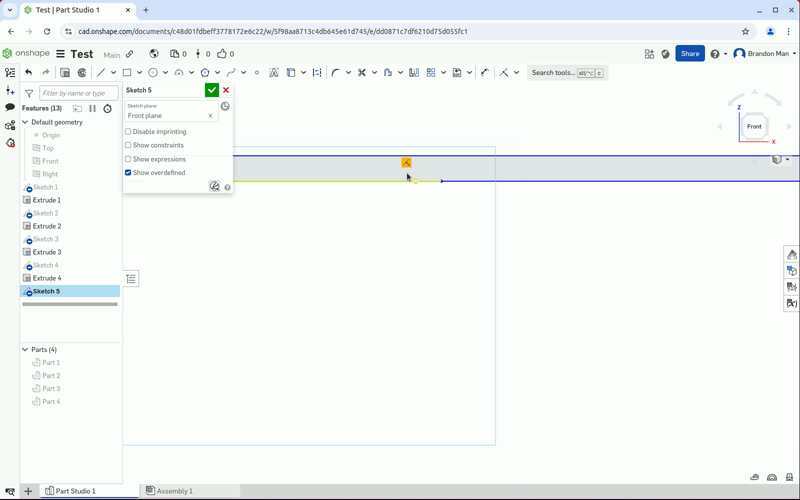
scroll(-6)
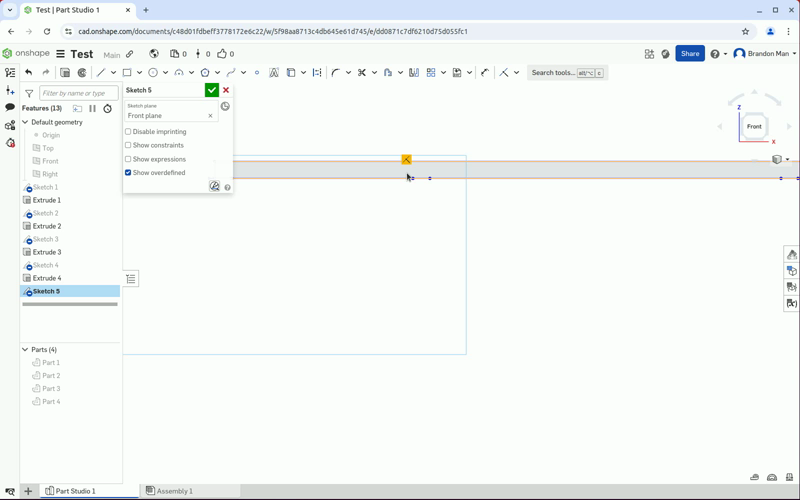
scroll(-6)
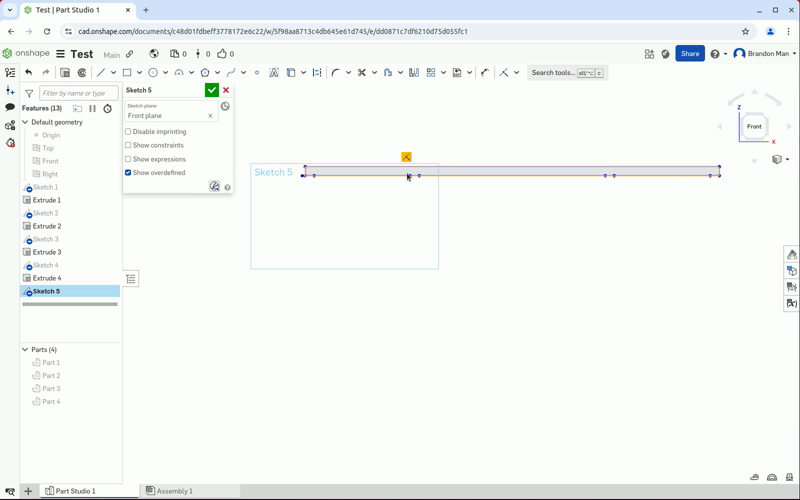
scroll(-6)
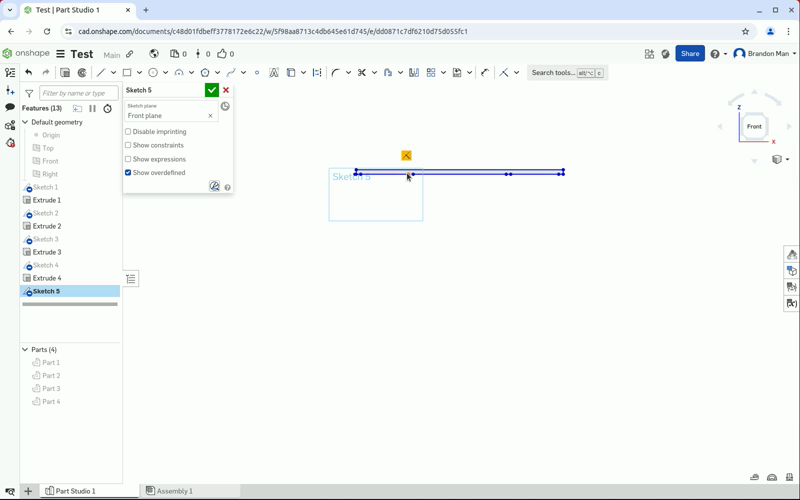
mouse_move(73, 352)
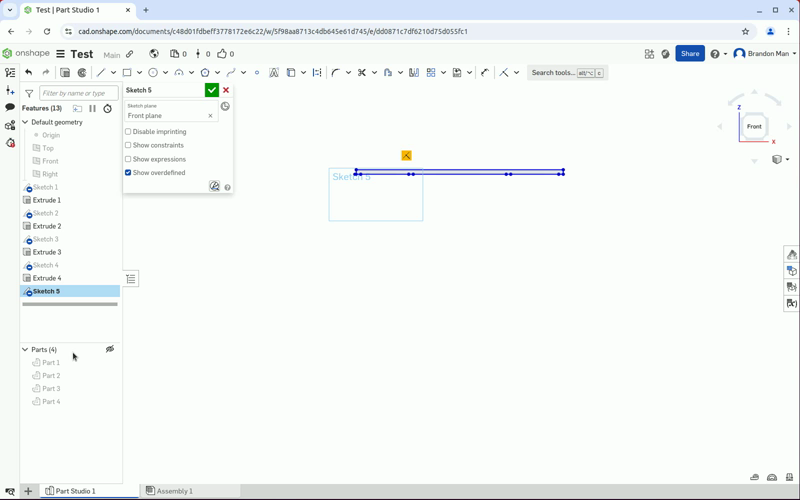
key(shift+y)
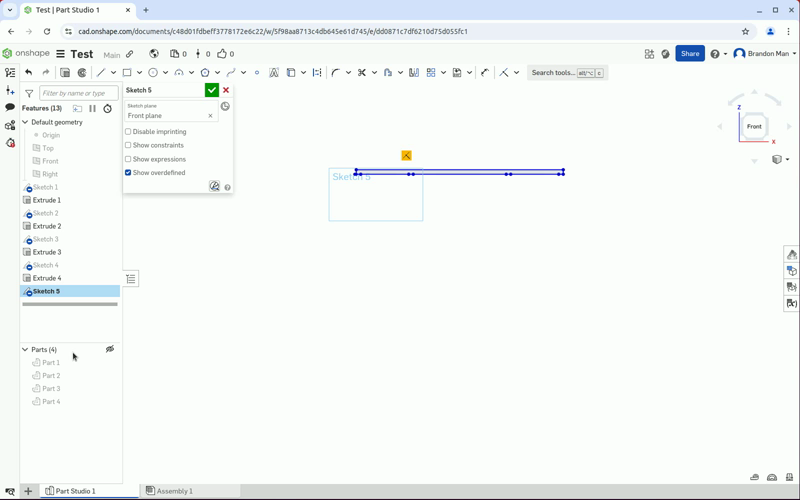
key(shift+e)
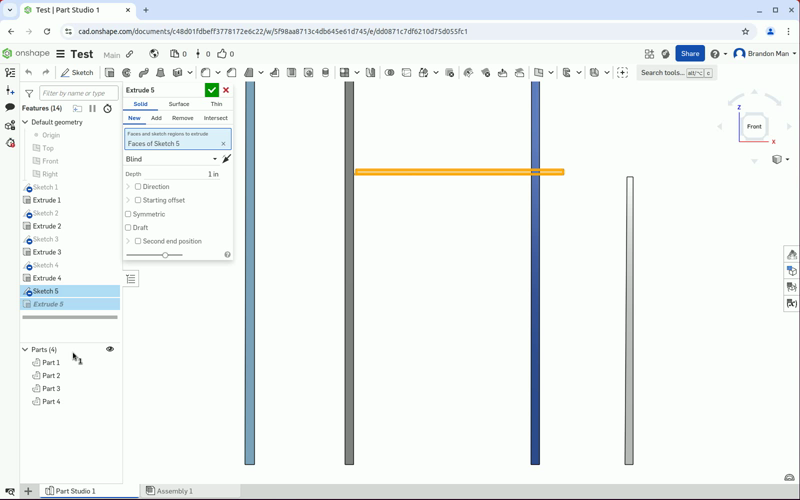
mouse_move(143, 106)
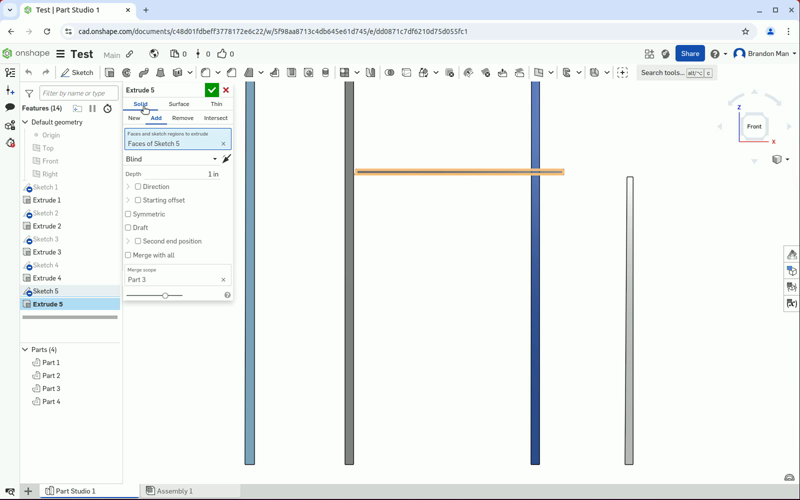
click(143, 106)
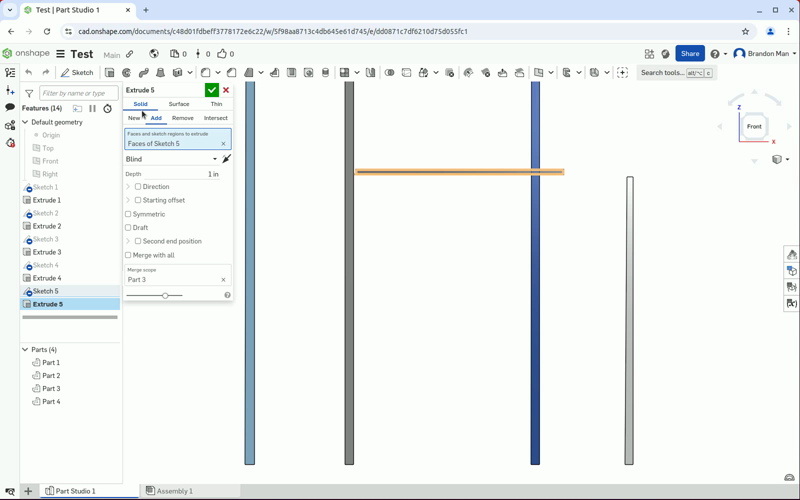
mouse_move(137, 120)
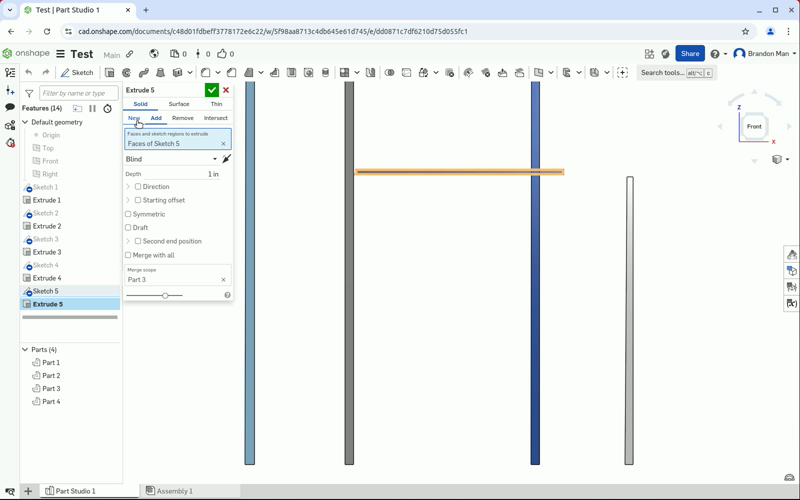
click(137, 120)
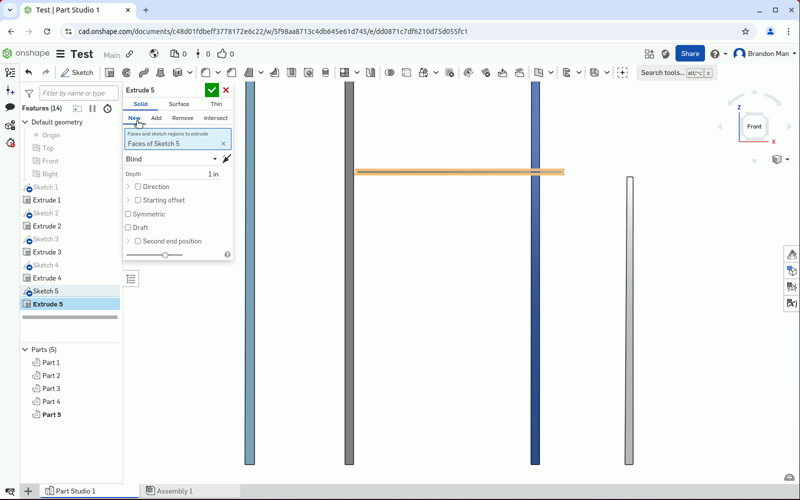
key(tab, 4)
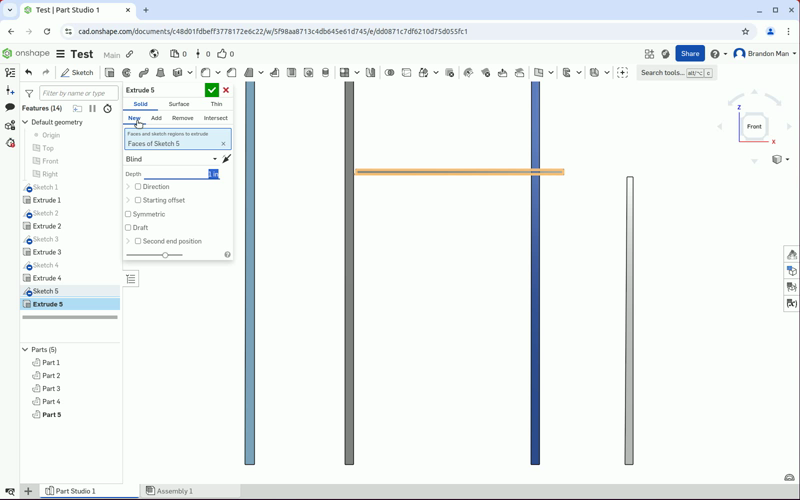
text(1.926)
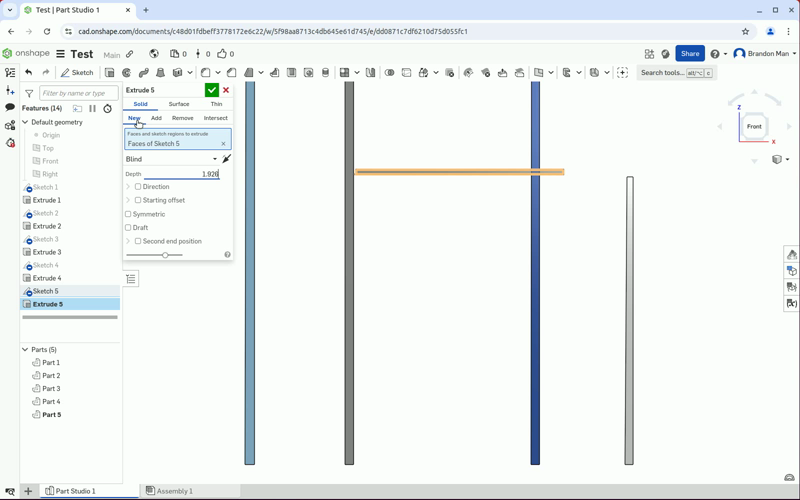
key(enter)
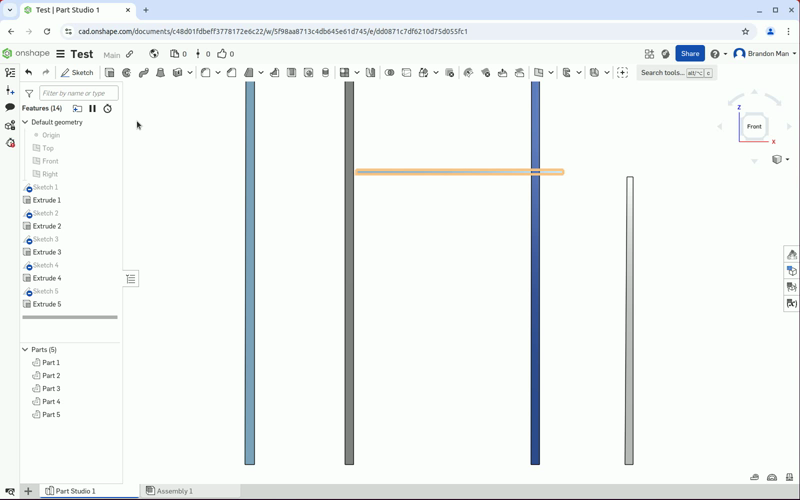
key(shift+h)
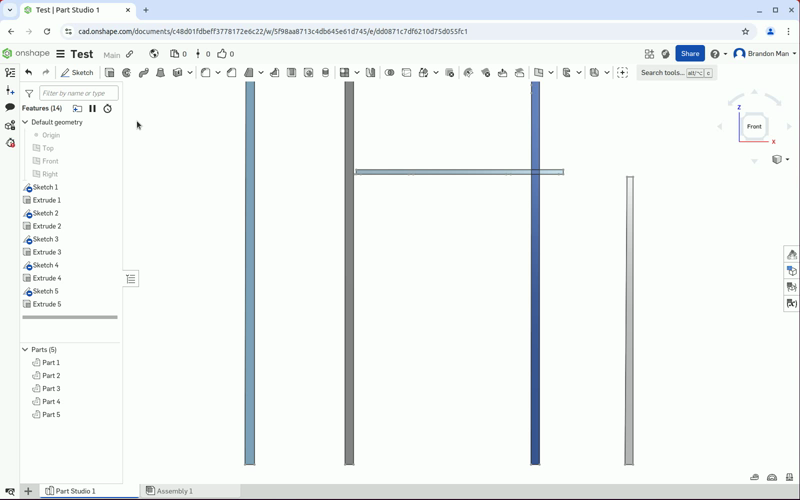
key(shift+h)
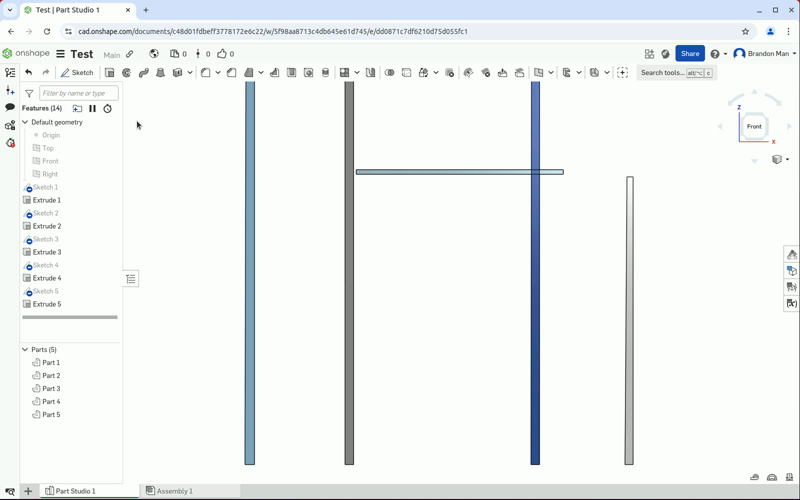
mouse_move(73, 189)
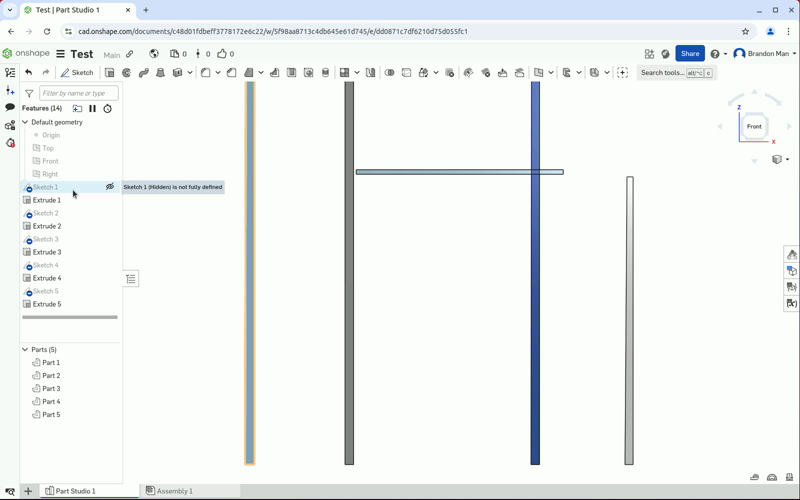
click(73, 189)
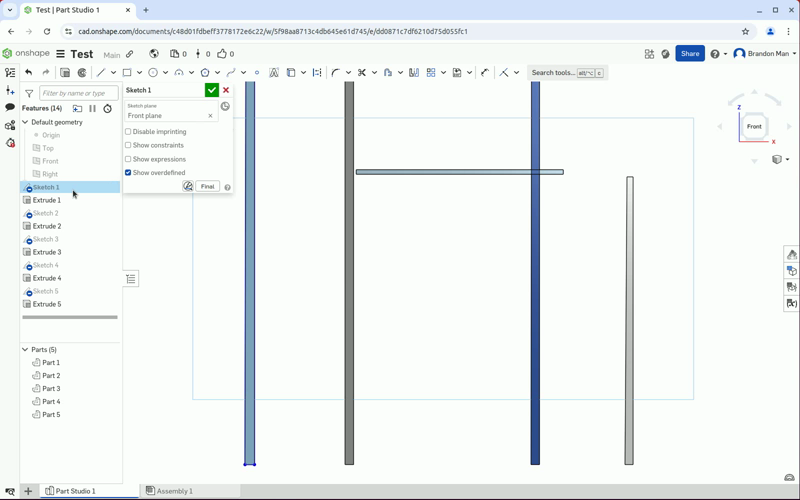
mouse_move(229, 92)
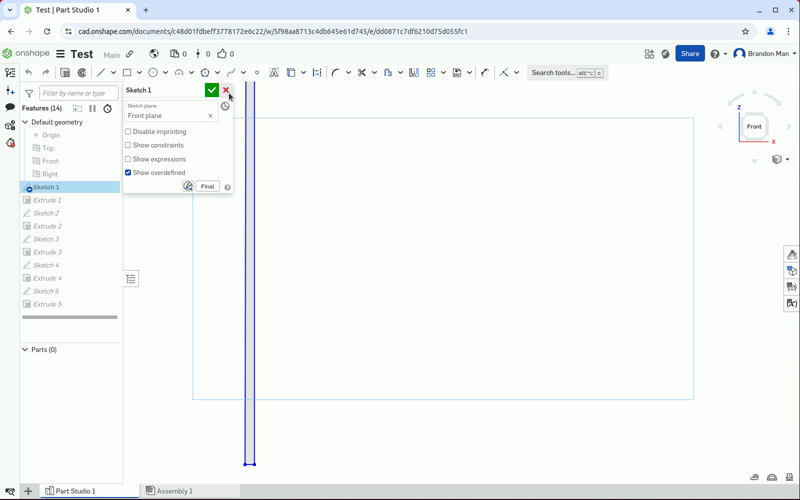
click(229, 92)
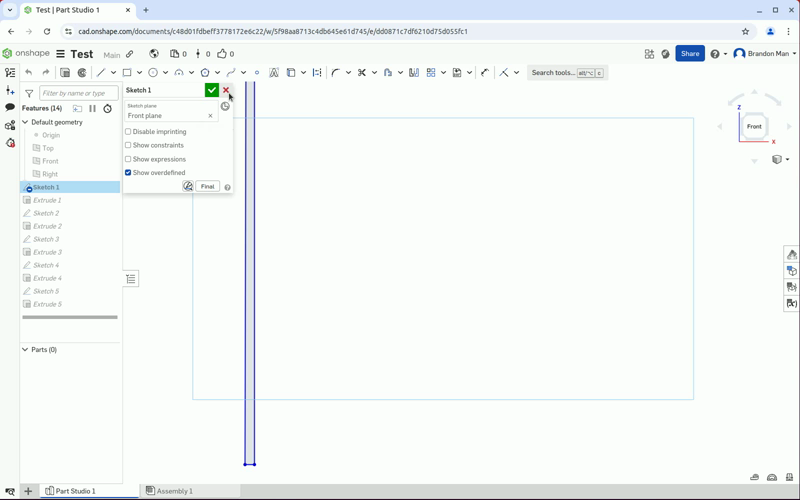
key(shift+s)
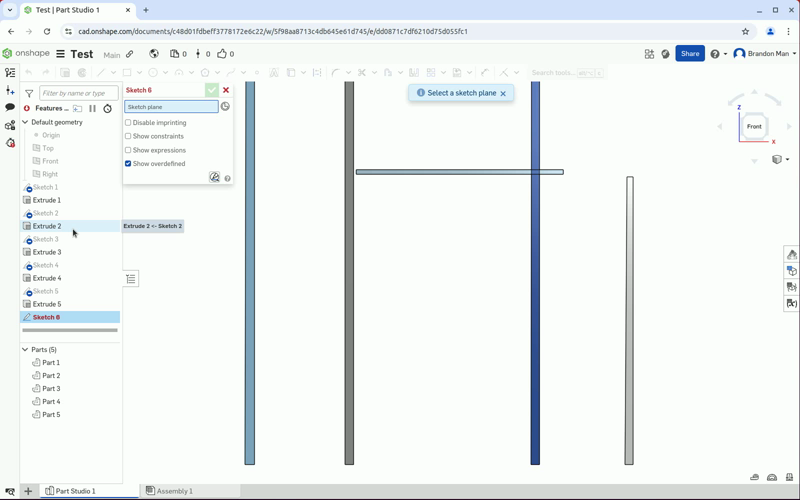
scroll(3)
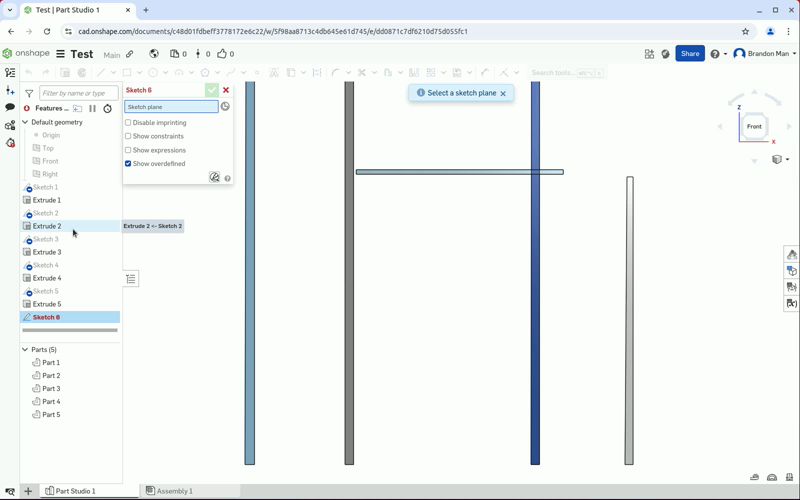
mouse_move(73, 163)
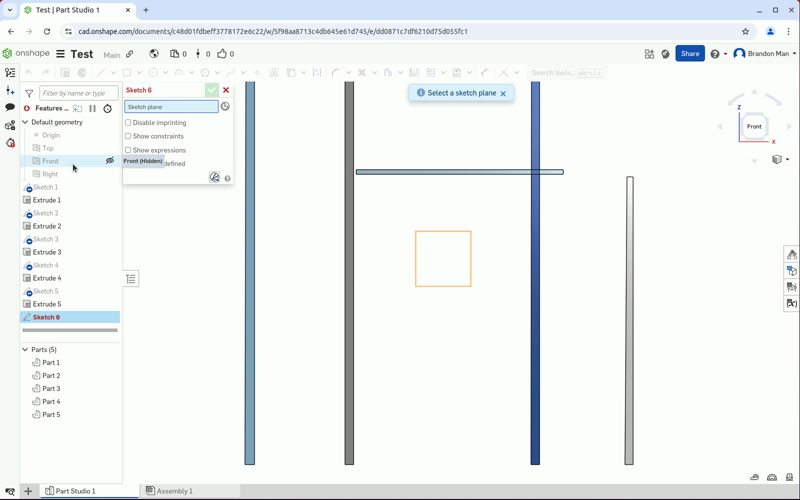
click(73, 163)
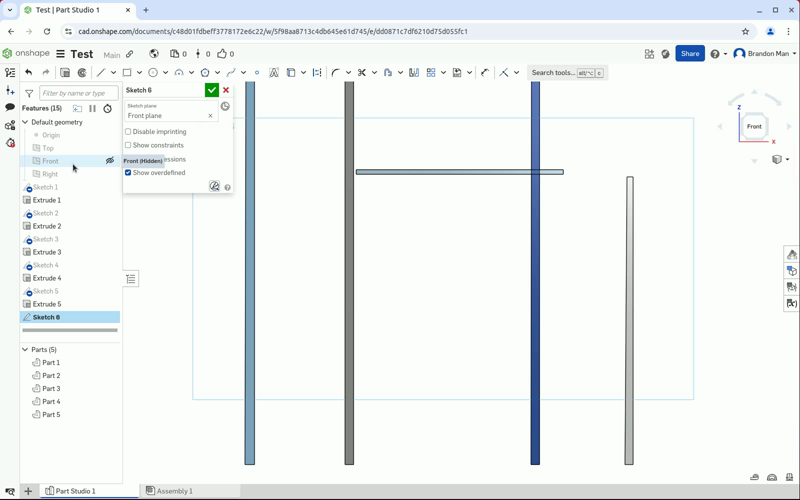
mouse_move(73, 352)
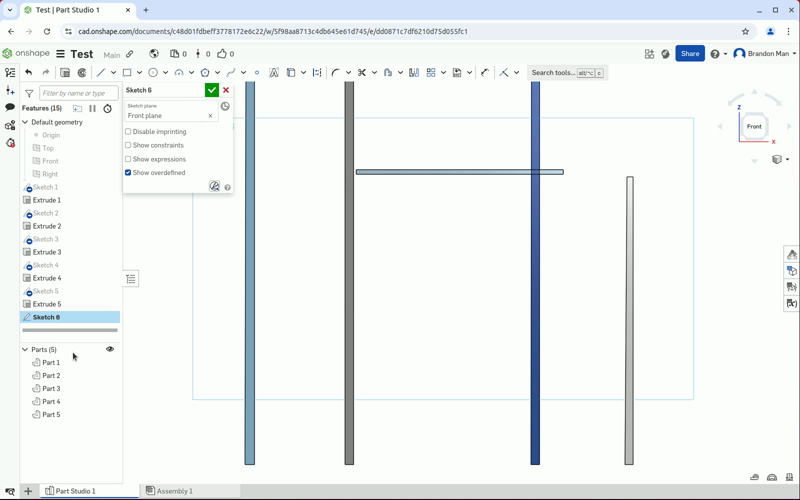
key(y)
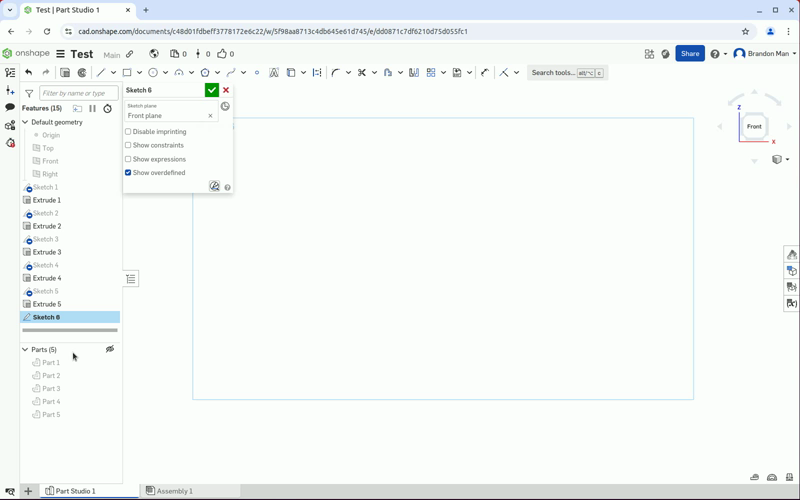
key(l)
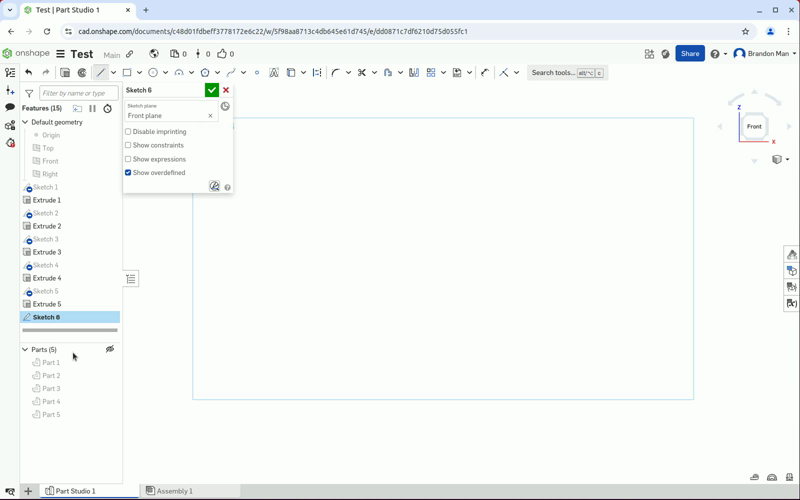
key_down(shift)
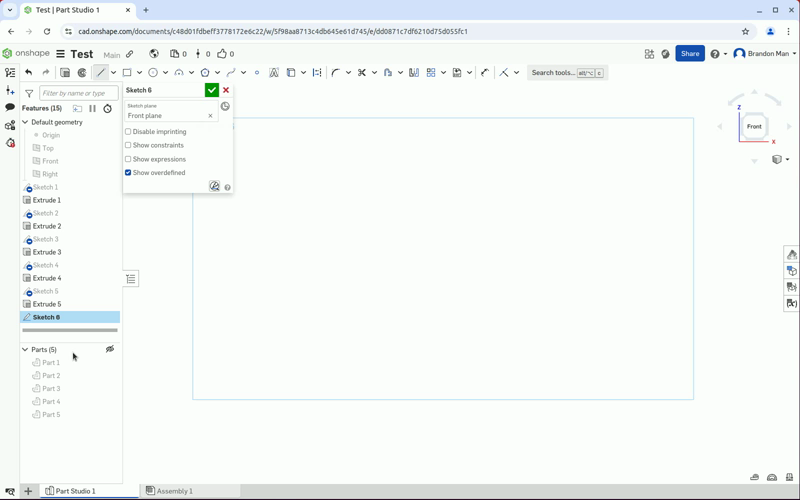
mouse_move(413, 180)
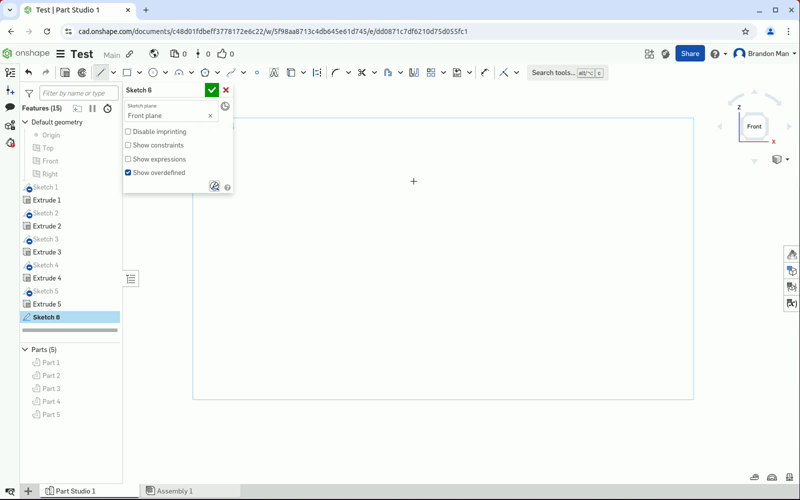
click(413, 180)
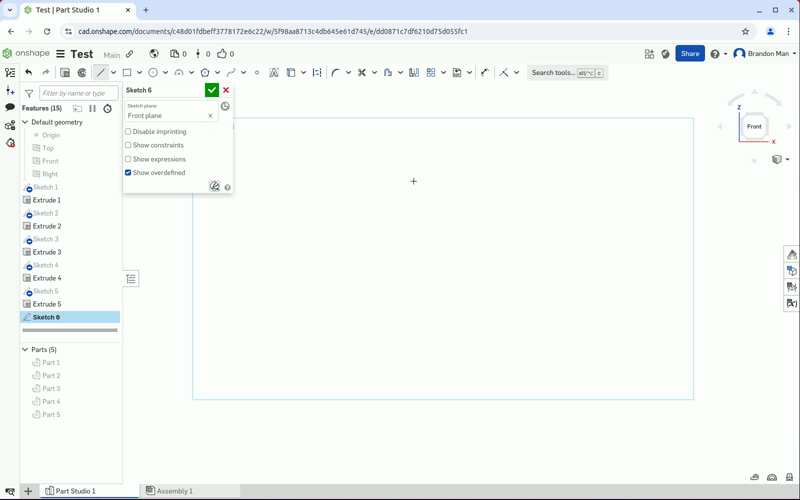
key_up(shift)
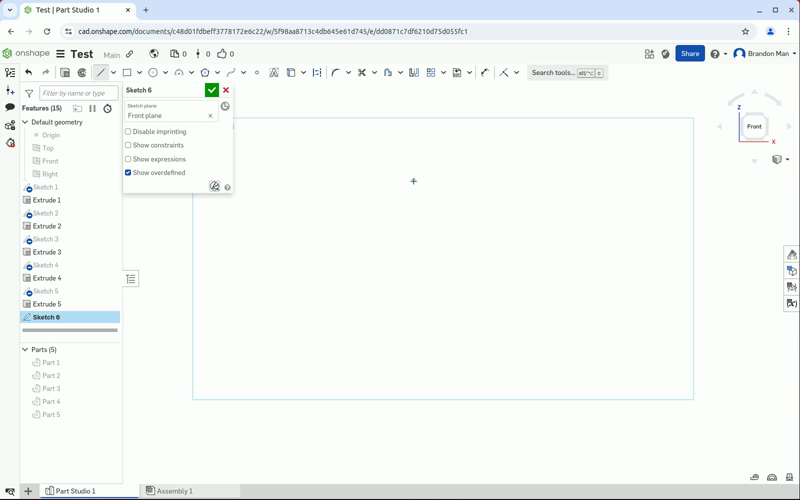
key_down(shift)
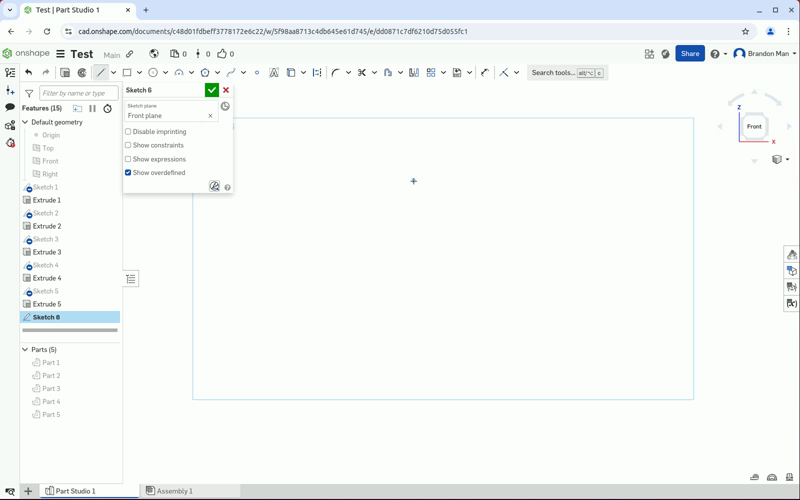
mouse_move(509, 180)
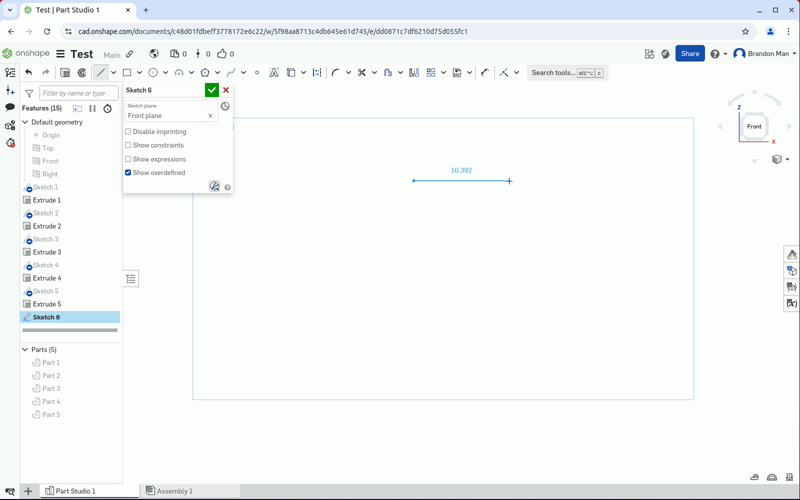
click(509, 180)
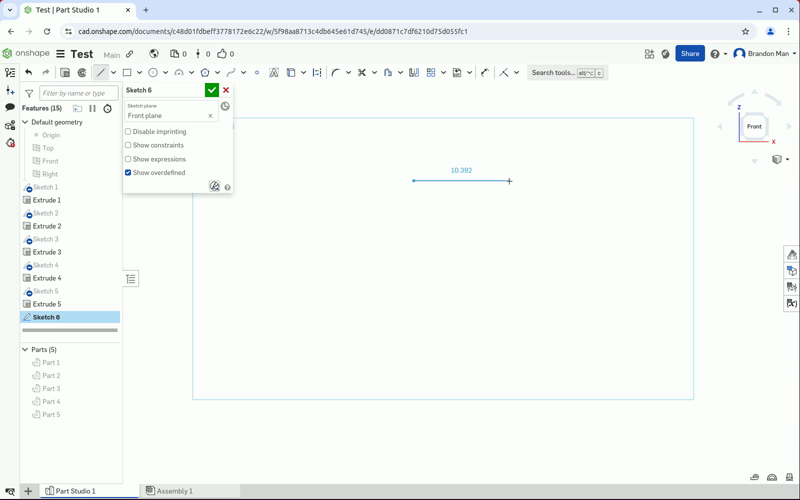
key_up(shift)
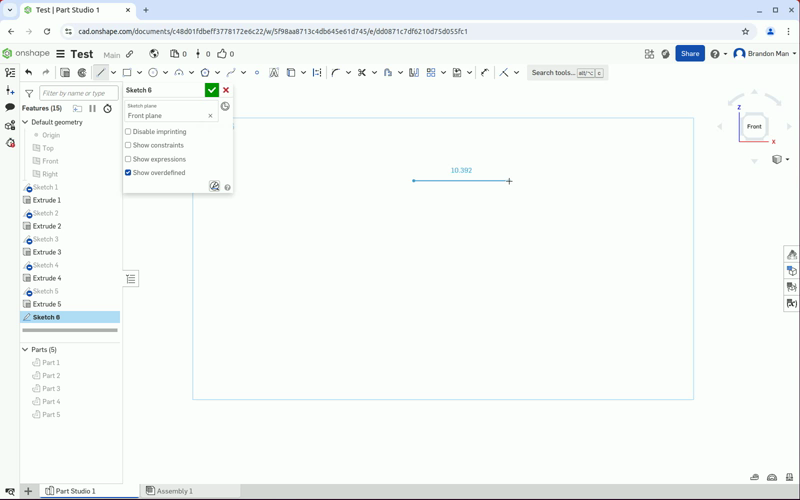
key_down(shift)
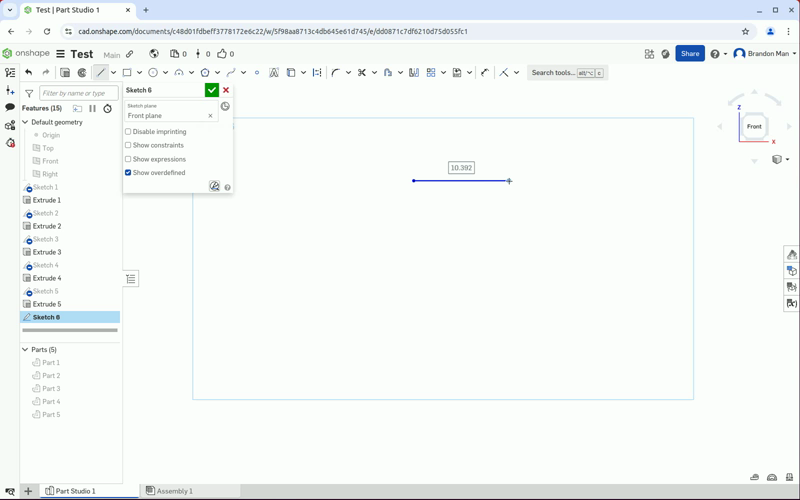
mouse_move(539, 180)
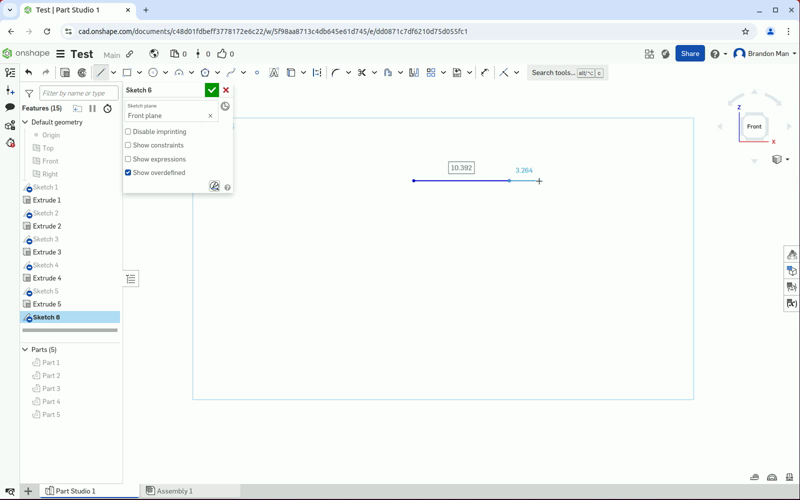
mouse_move(509, 177)
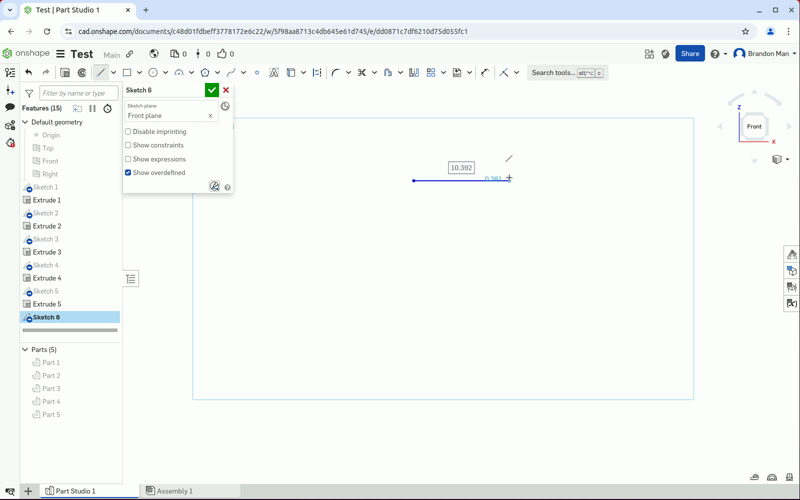
scroll(6)
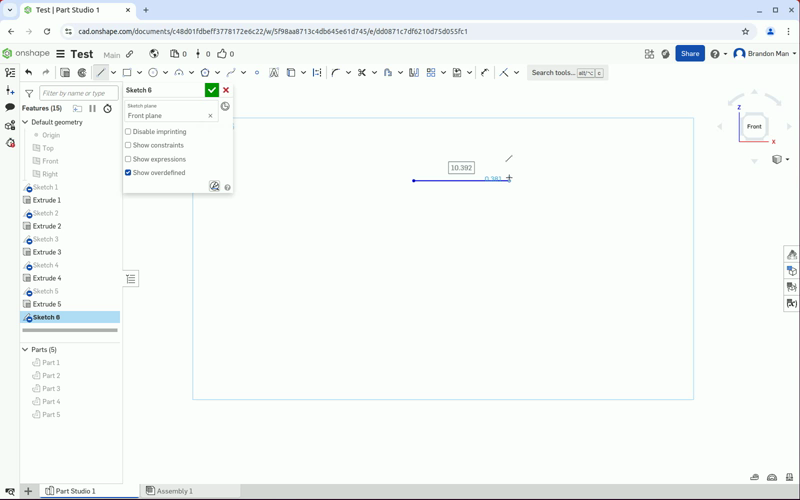
scroll(6)
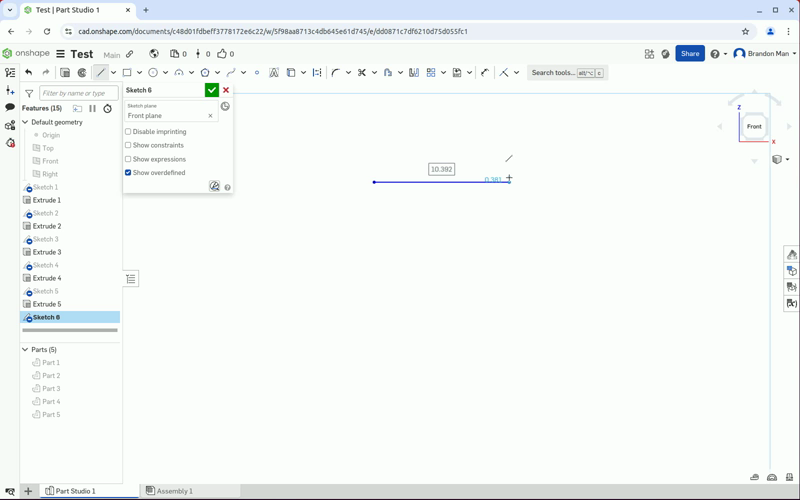
scroll(6)
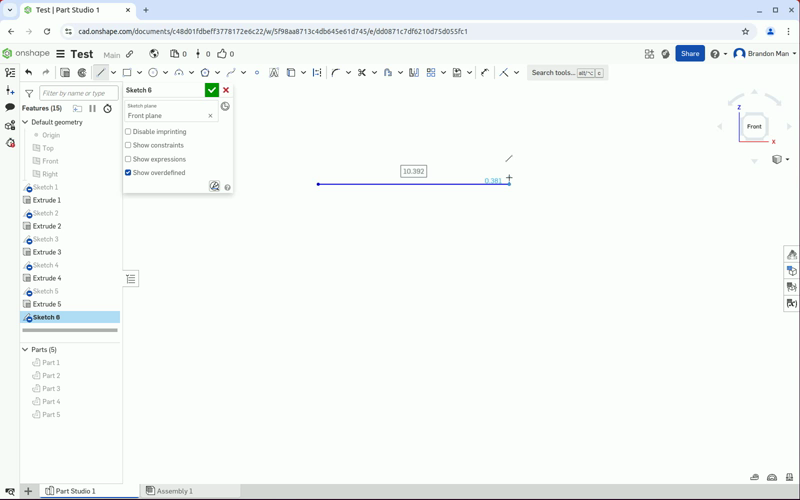
scroll(6)
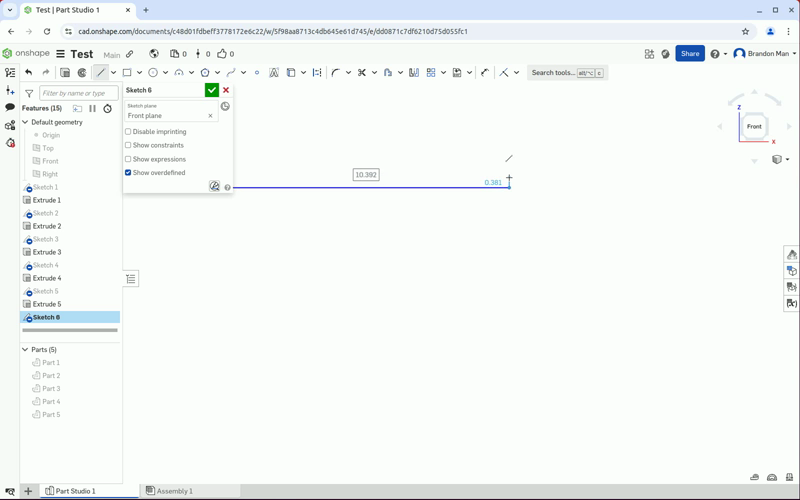
scroll(6)
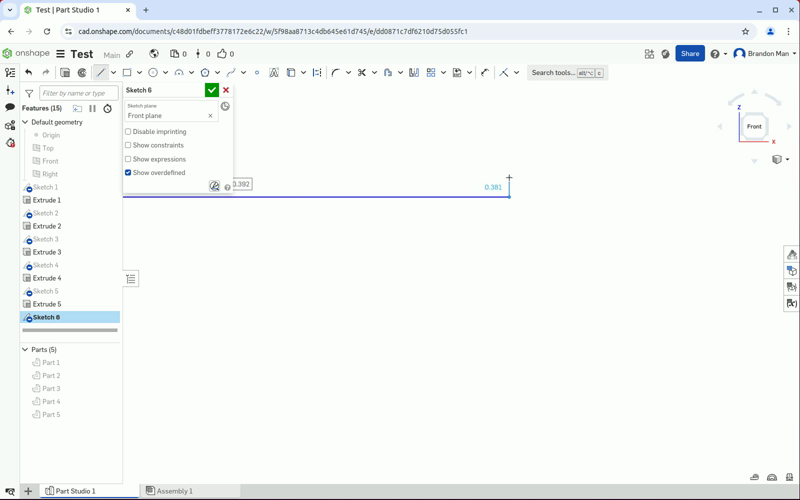
scroll(6)
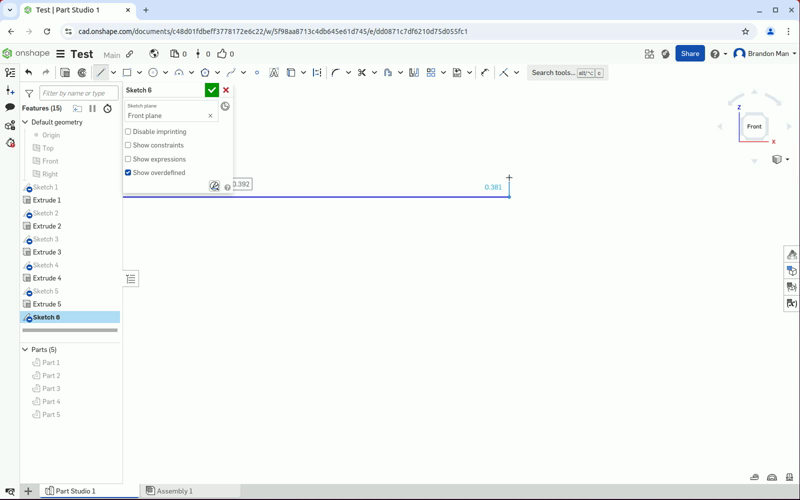
scroll(6)
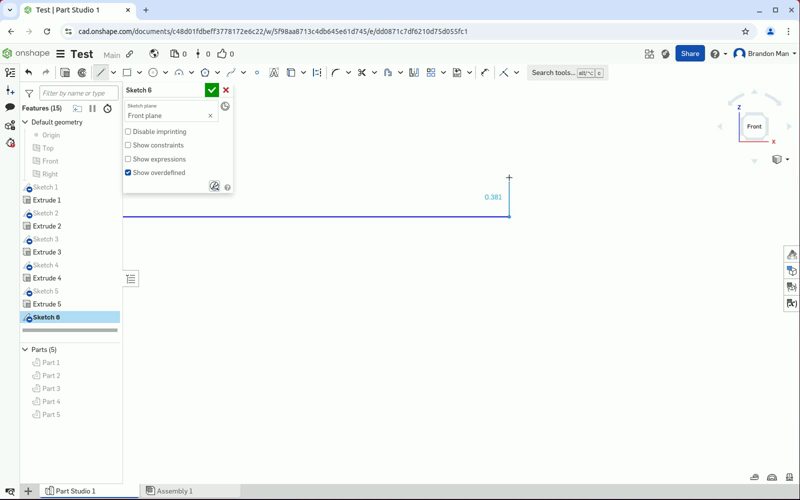
click(509, 177)
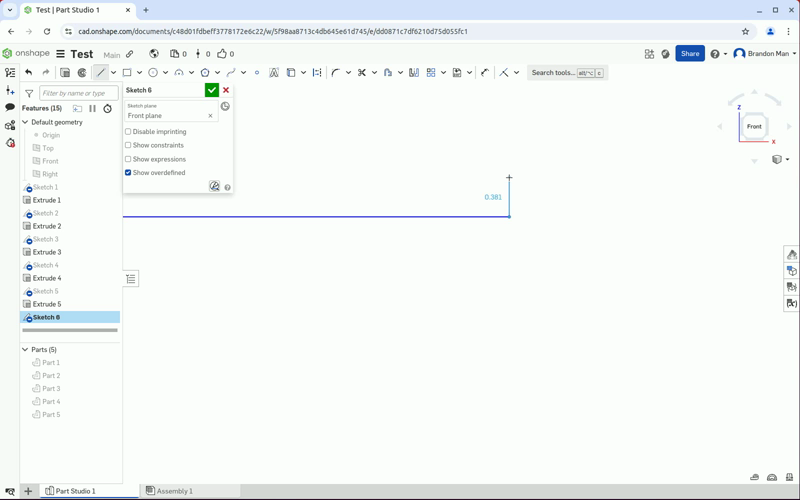
scroll(-6)
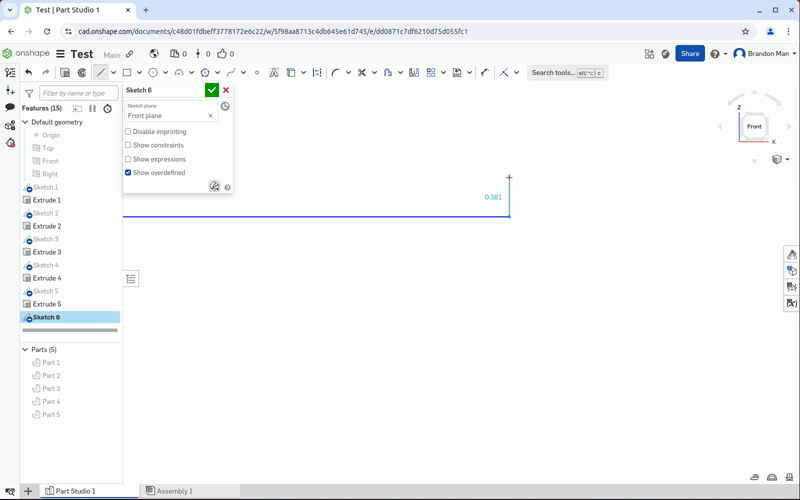
scroll(-6)
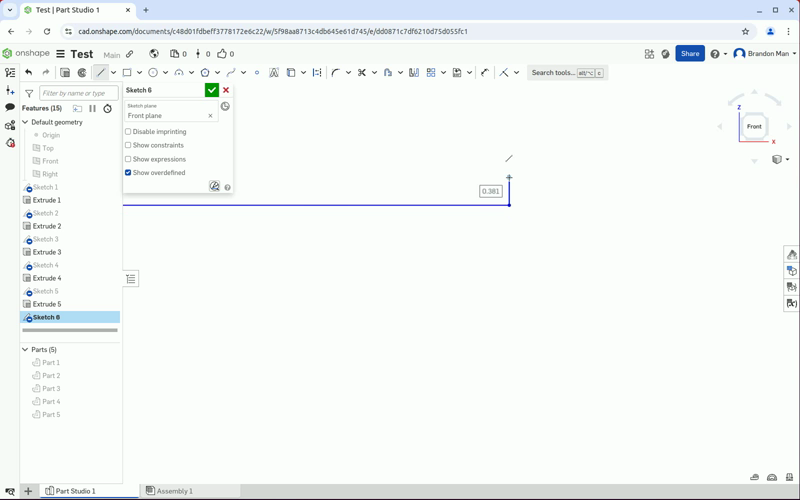
scroll(-6)
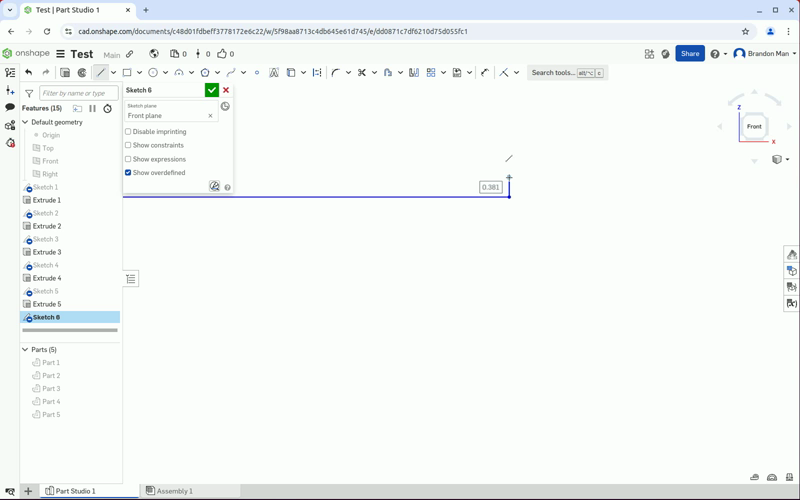
scroll(-6)
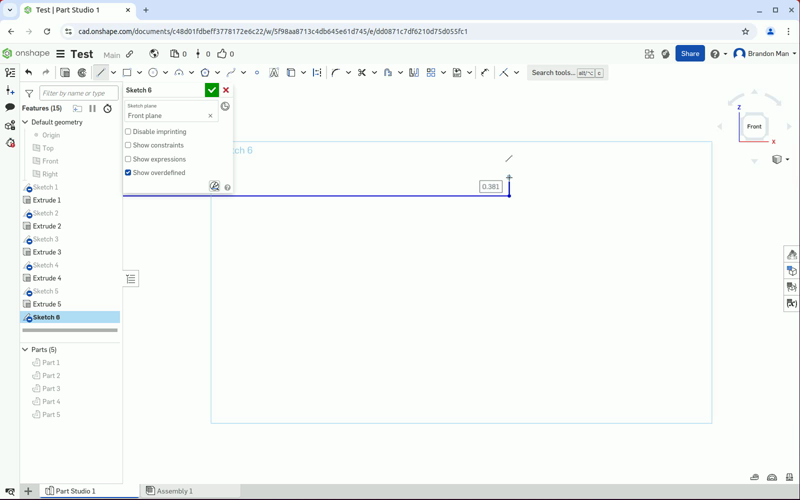
scroll(-6)
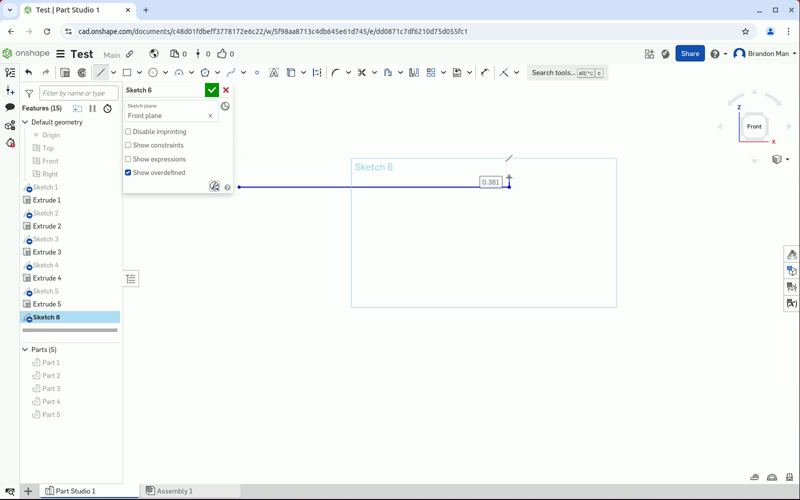
scroll(-6)
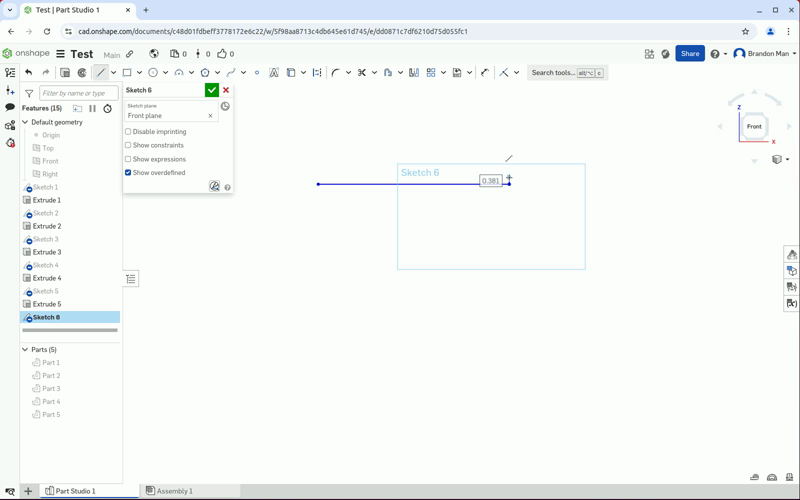
scroll(-6)
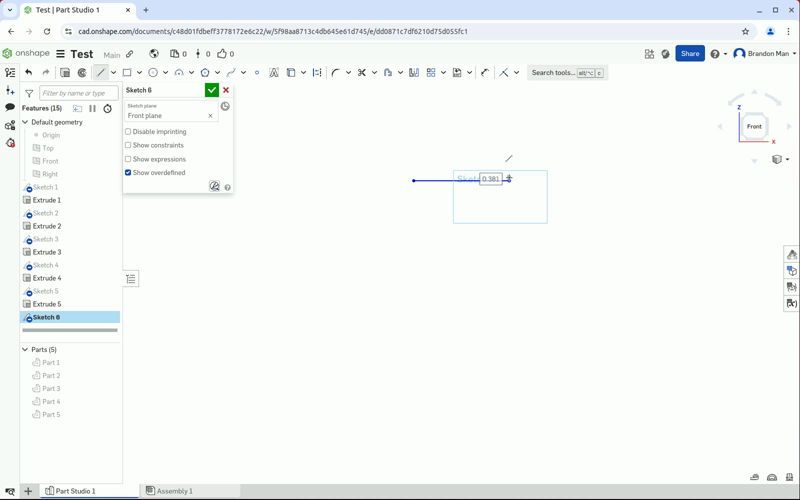
key_up(shift)
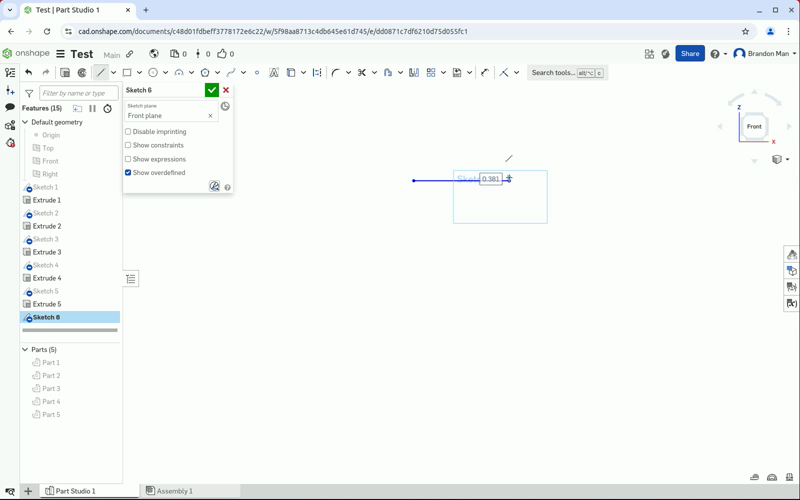
key_down(shift)
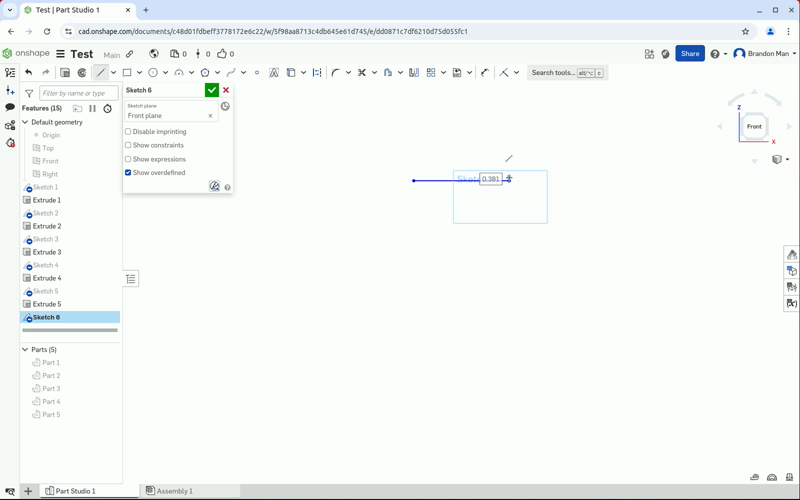
mouse_move(413, 177)
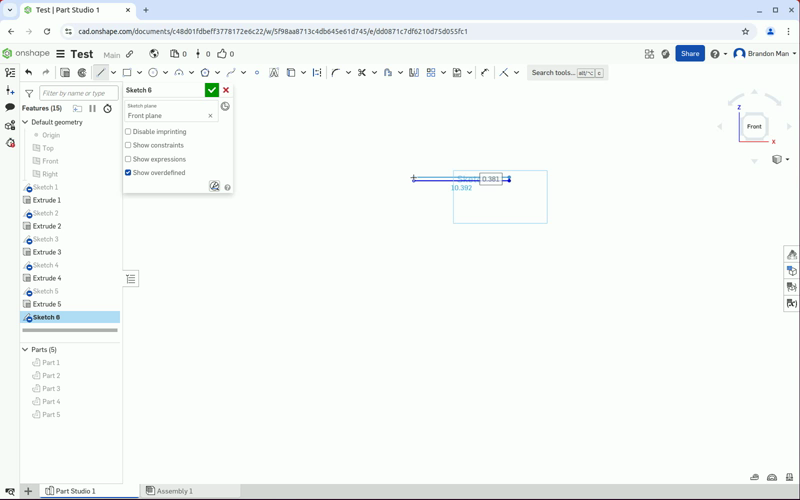
scroll(6)
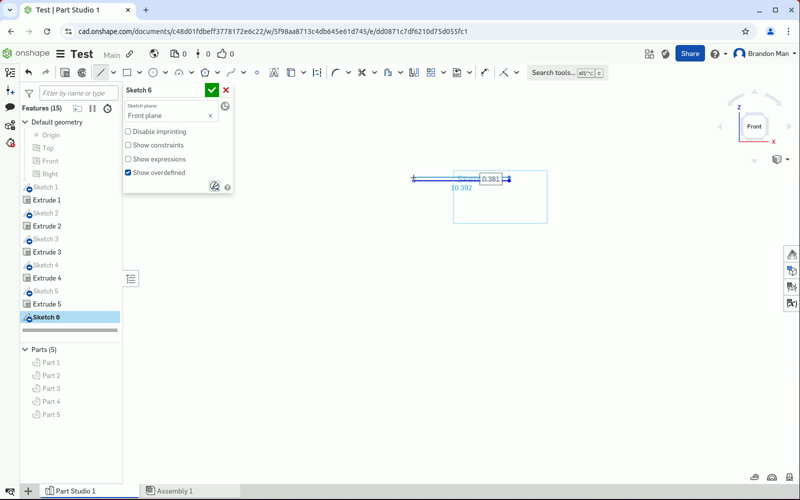
scroll(6)
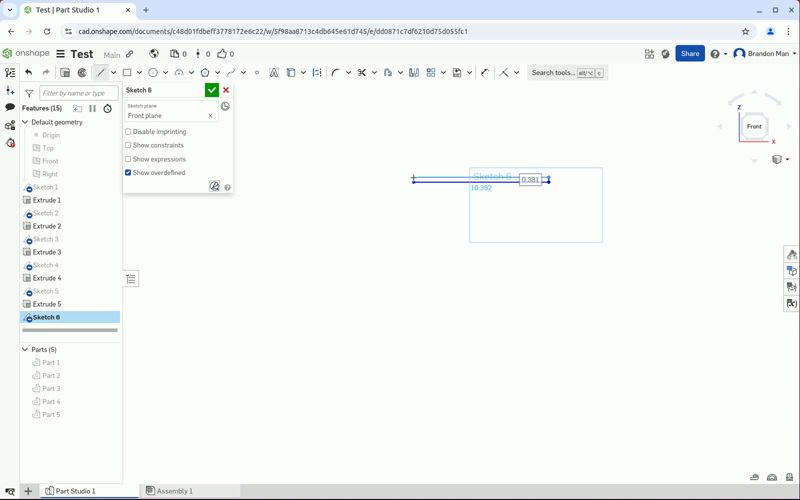
scroll(6)
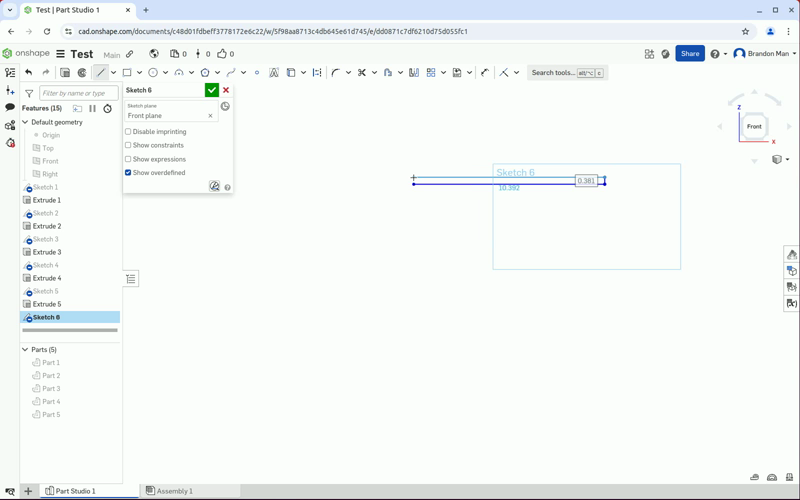
scroll(6)
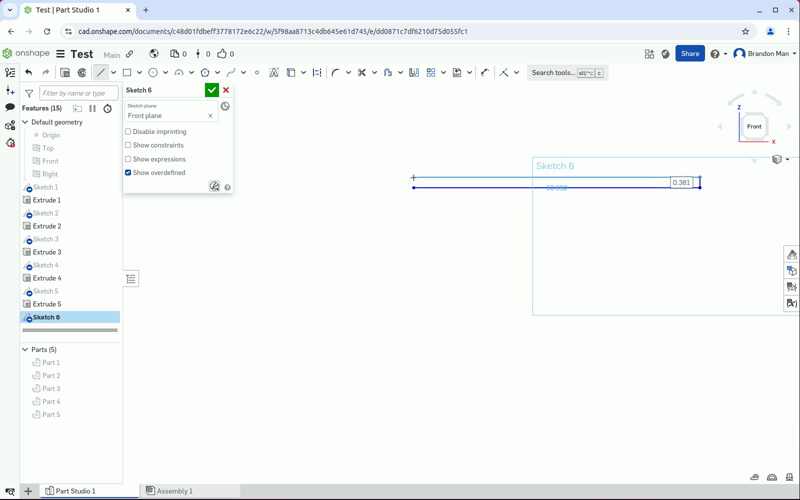
scroll(6)
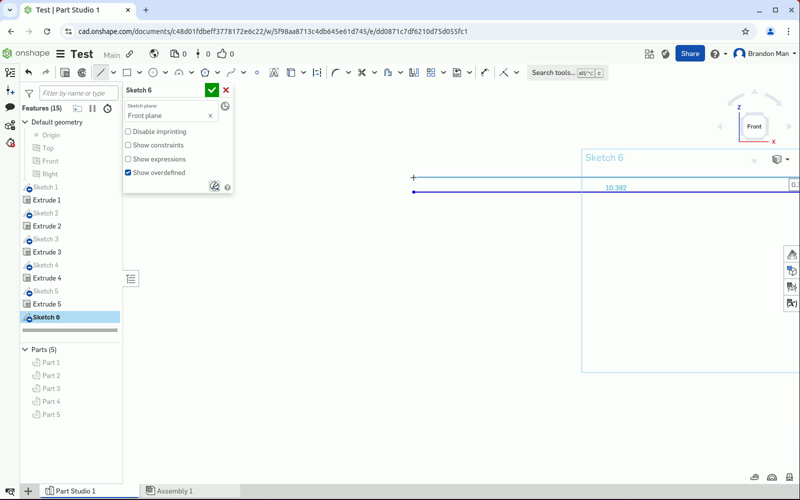
scroll(6)
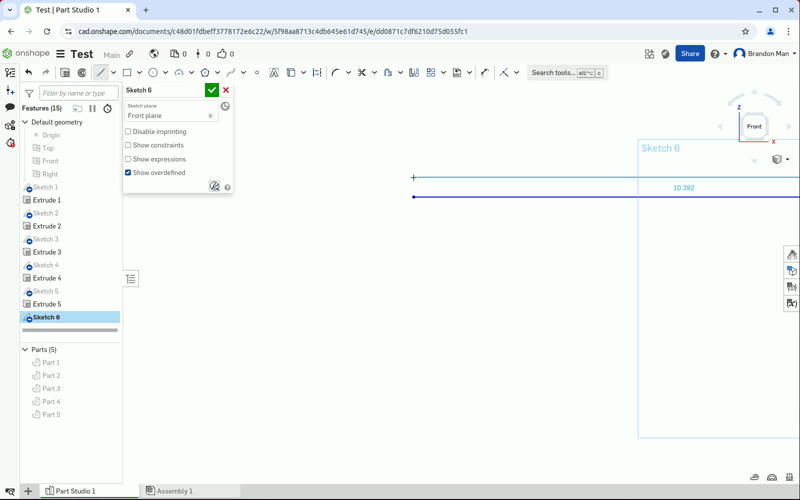
scroll(6)
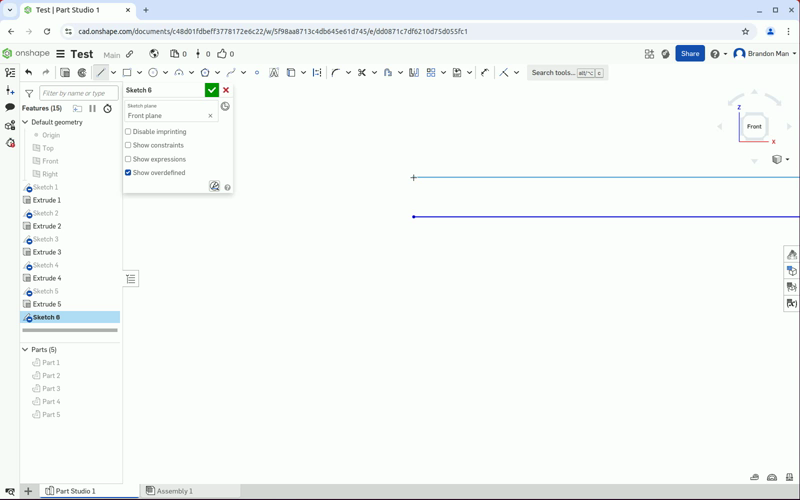
click(413, 177)
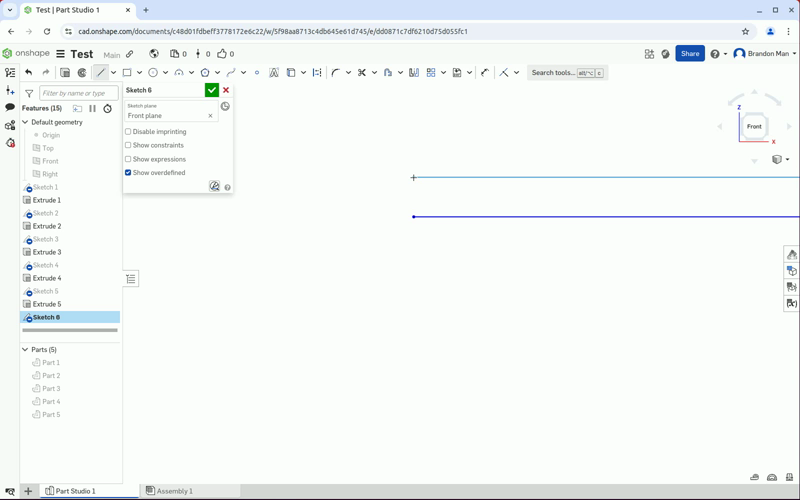
scroll(-6)
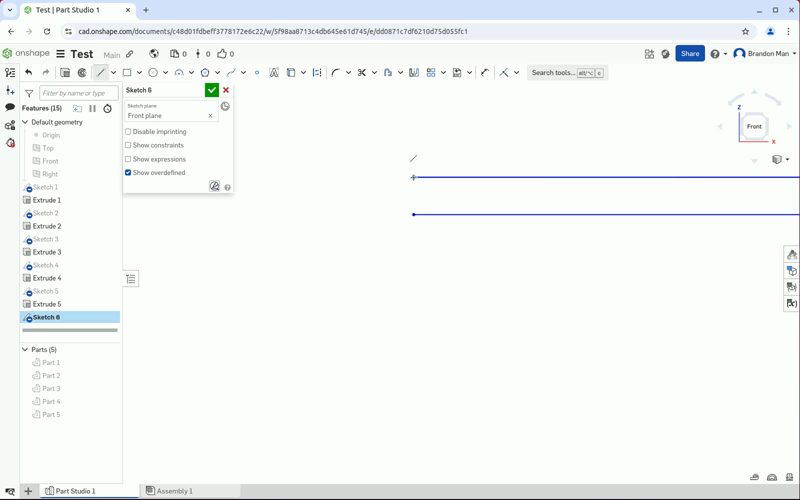
scroll(-6)
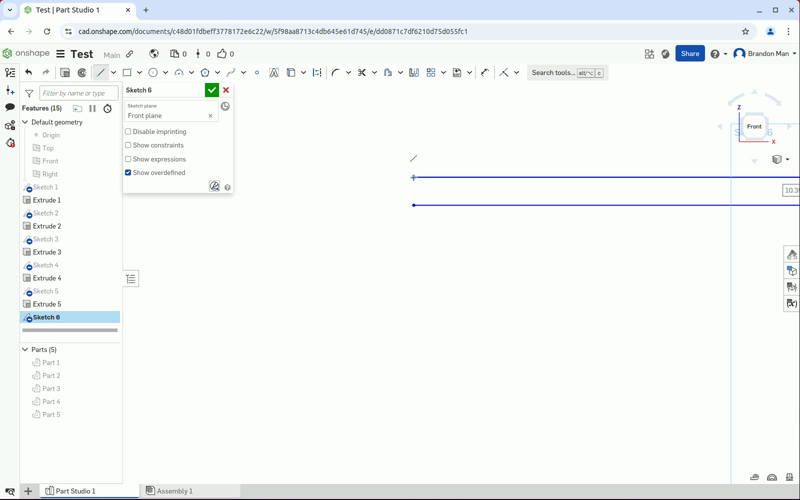
scroll(-6)
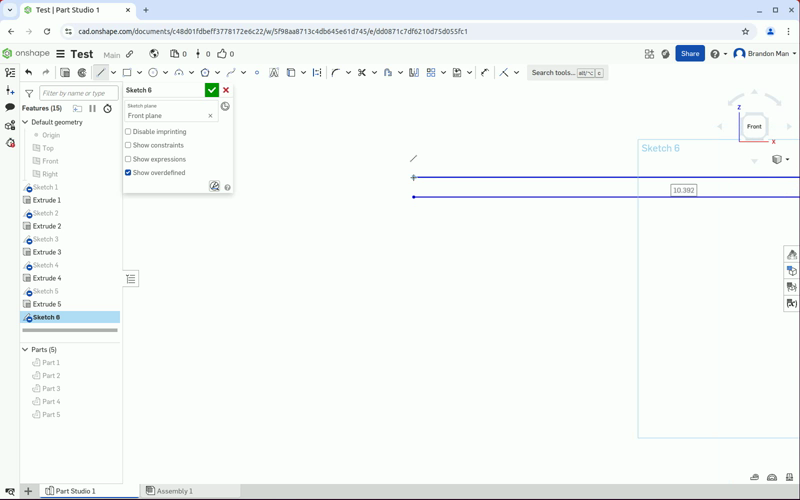
scroll(-6)
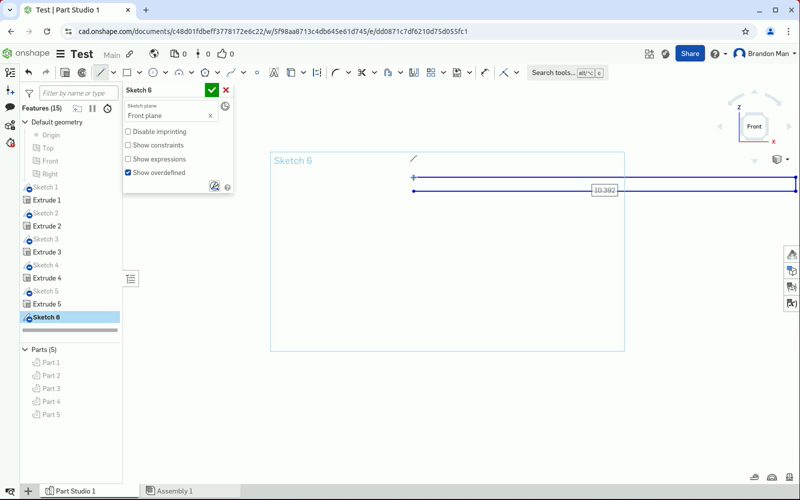
scroll(-6)
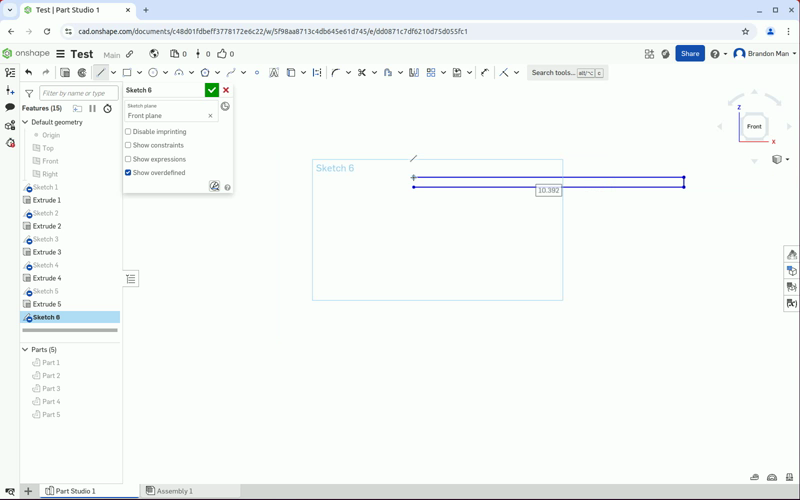
scroll(-6)
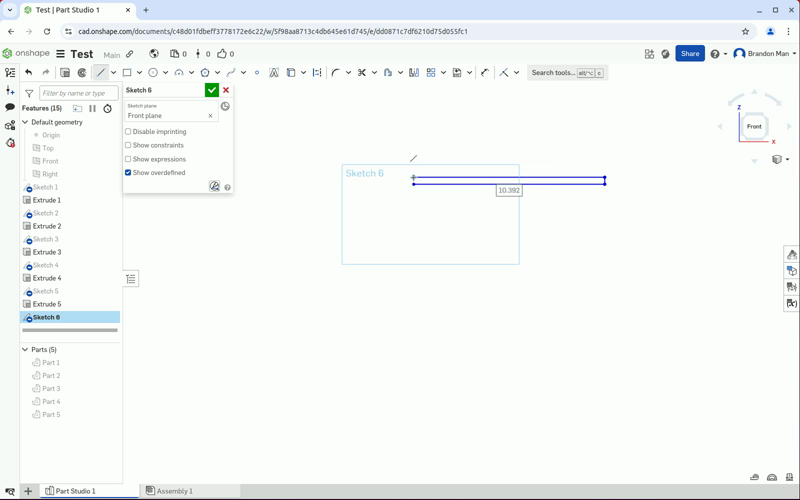
scroll(-6)
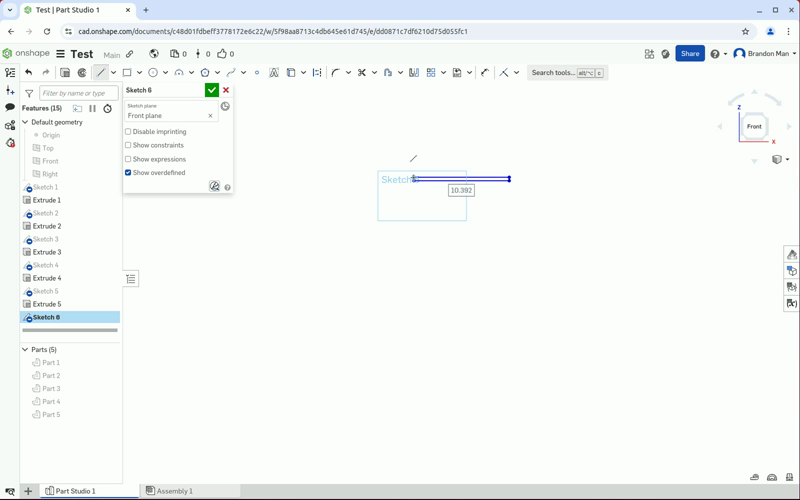
key_up(shift)
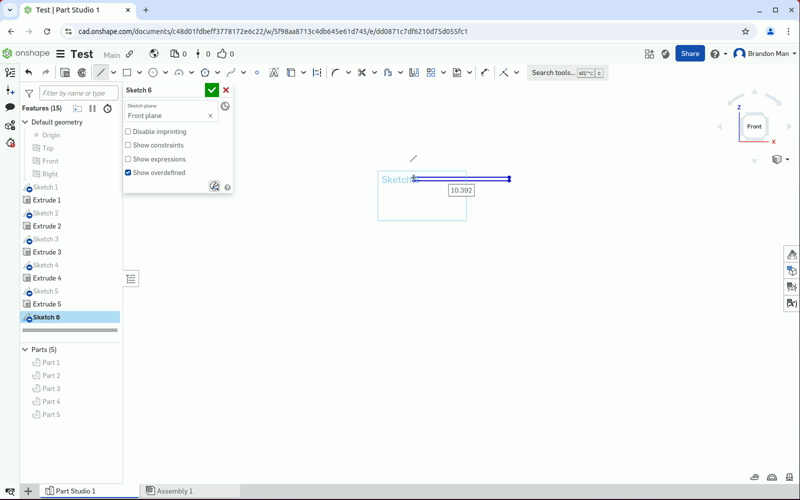
mouse_move(444, 177)
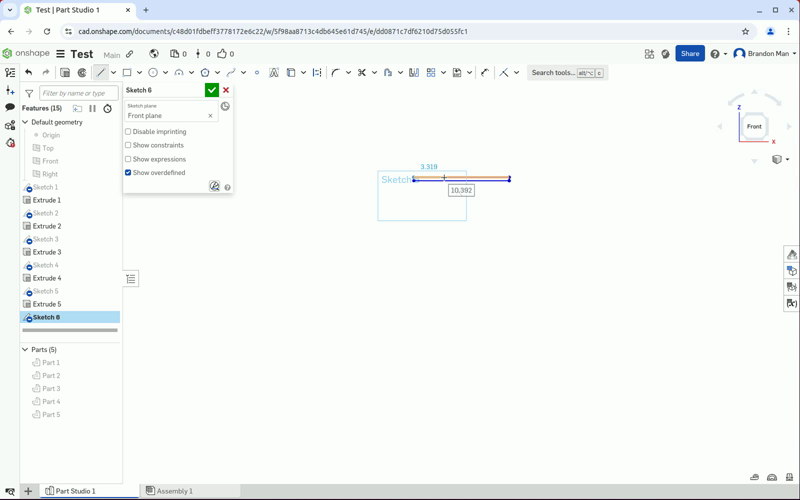
key_down(shift)
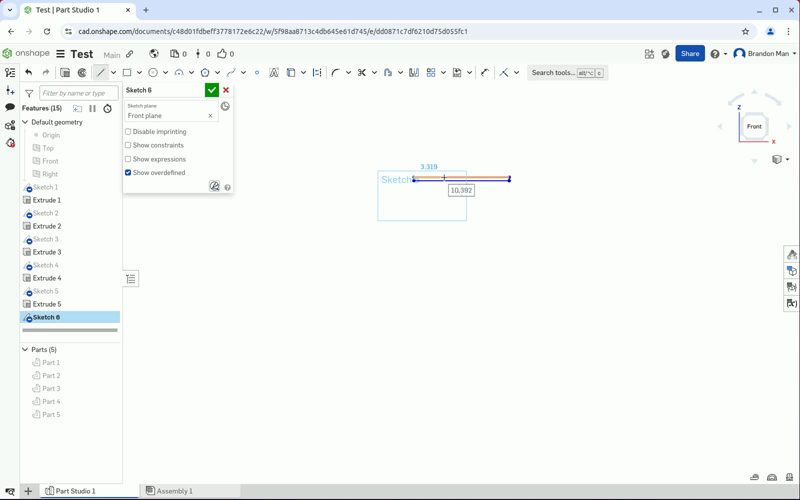
mouse_move(413, 180)
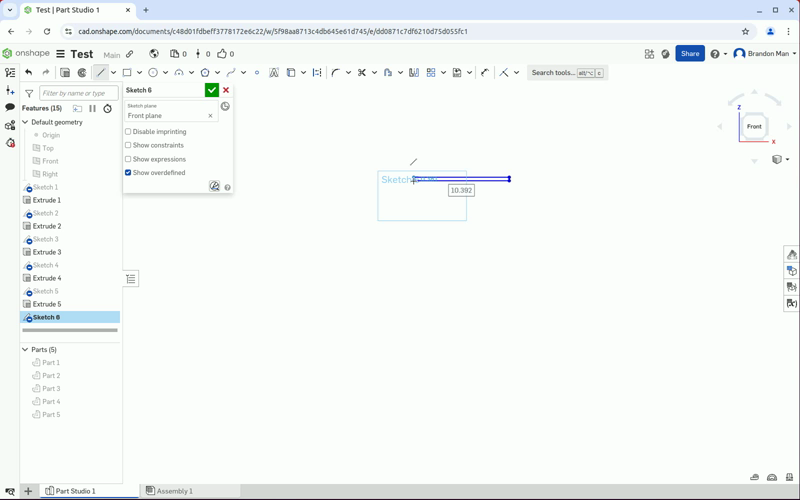
scroll(6)
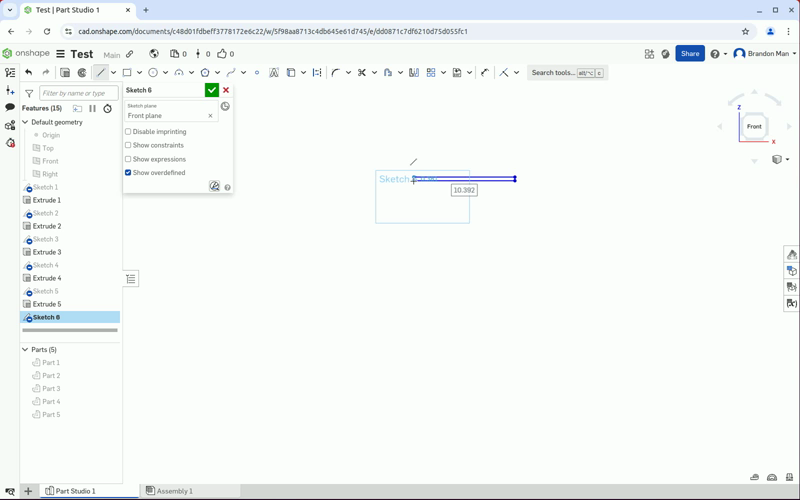
scroll(6)
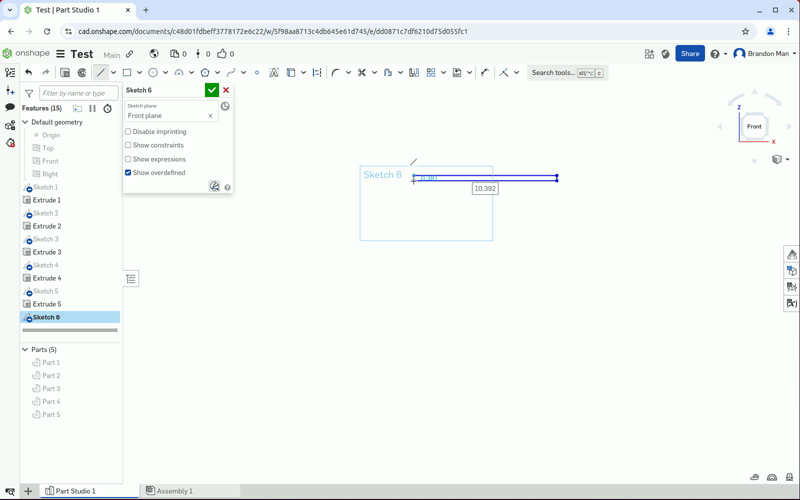
scroll(6)
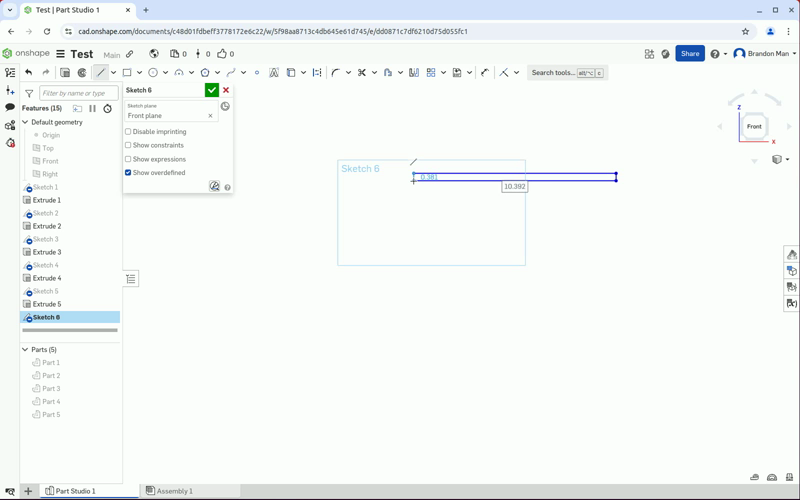
scroll(6)
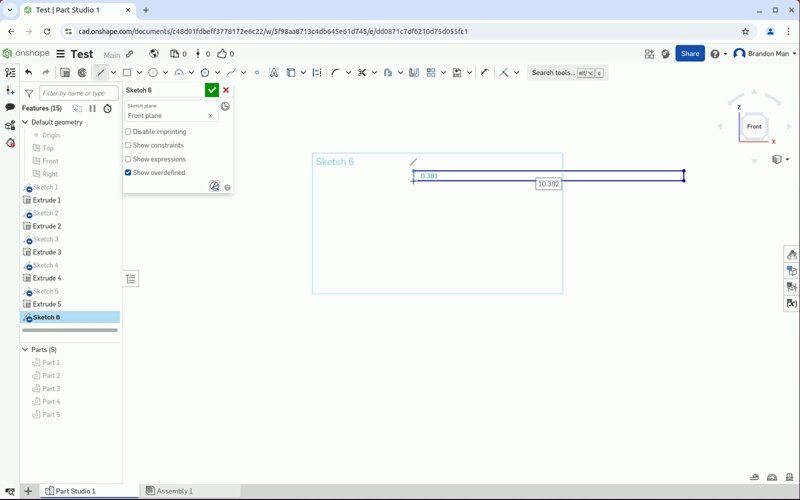
scroll(6)
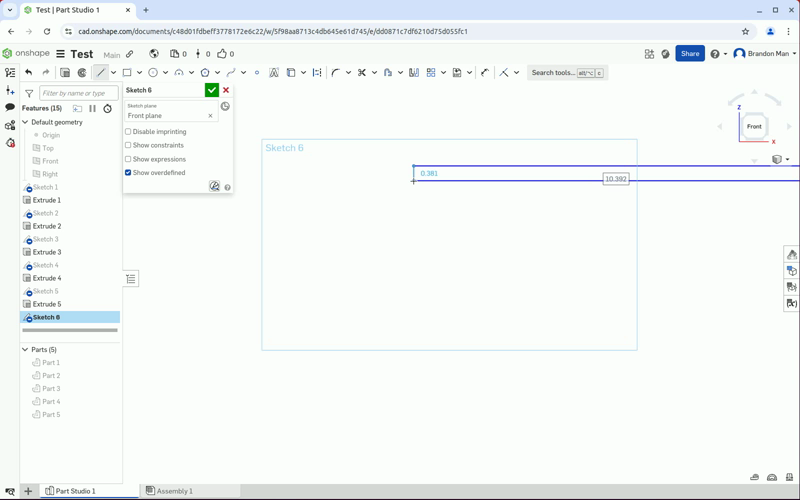
scroll(6)
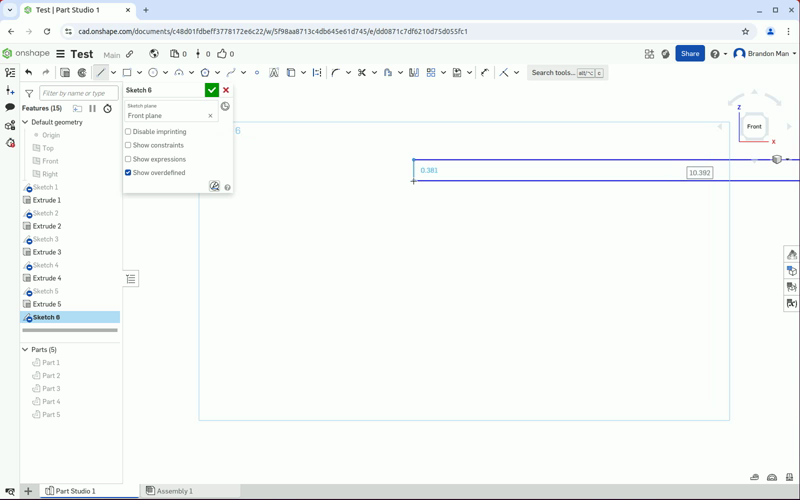
scroll(6)
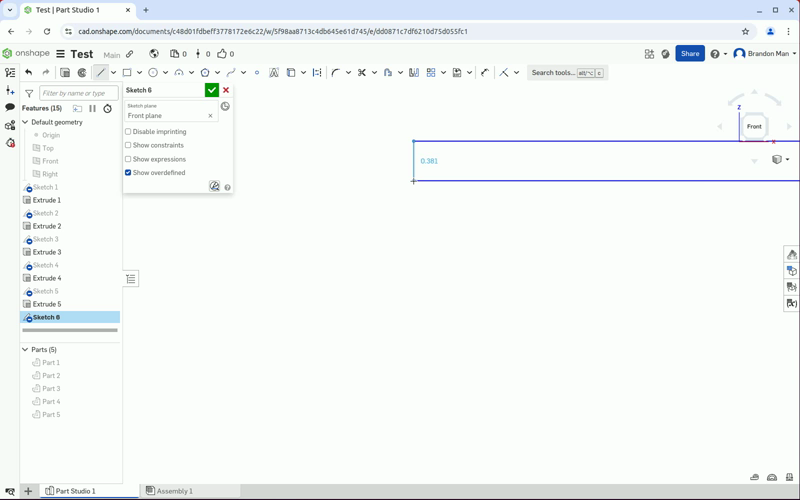
key_up(shift)
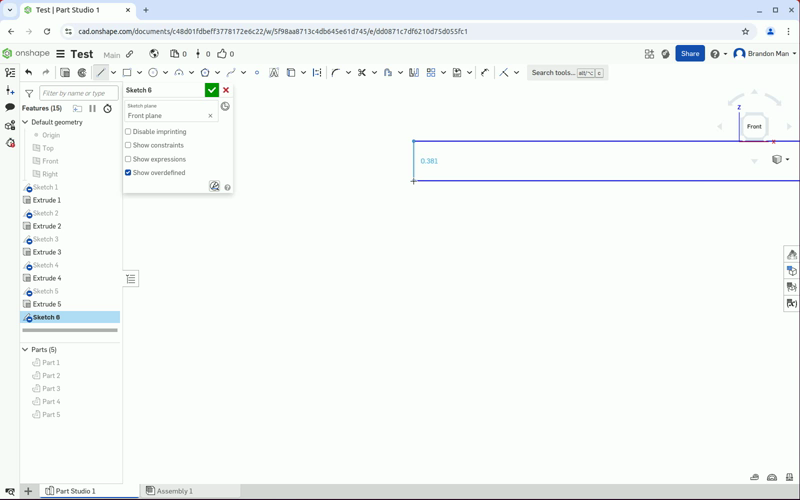
click(413, 180)
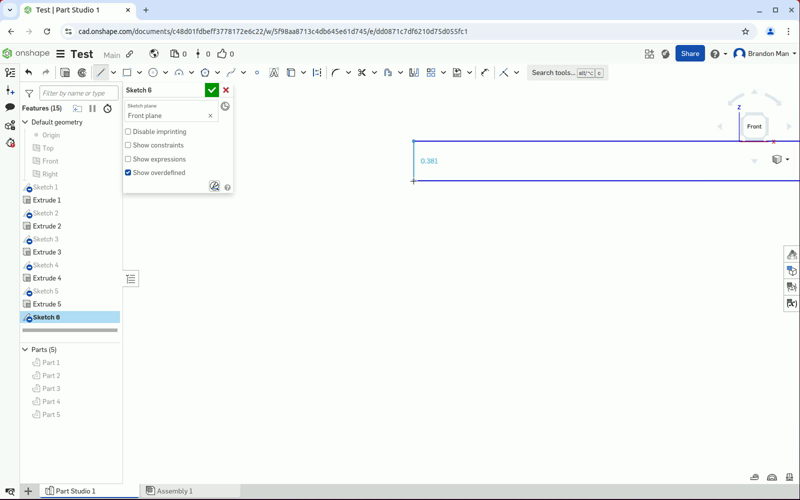
scroll(-6)
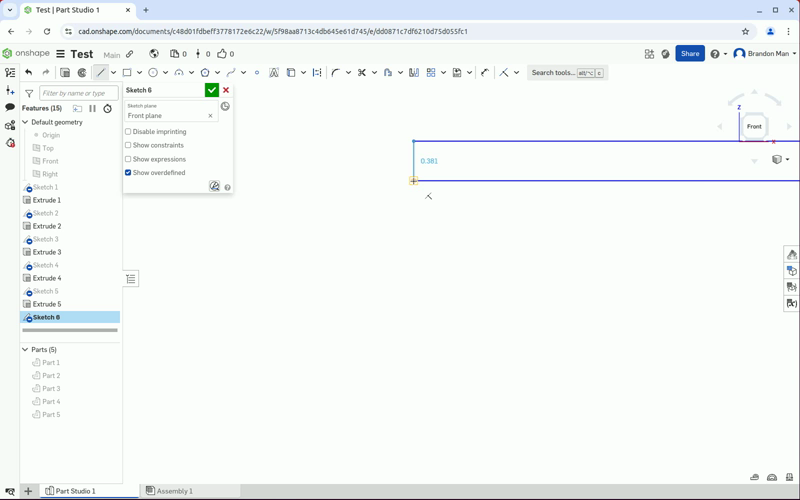
scroll(-6)
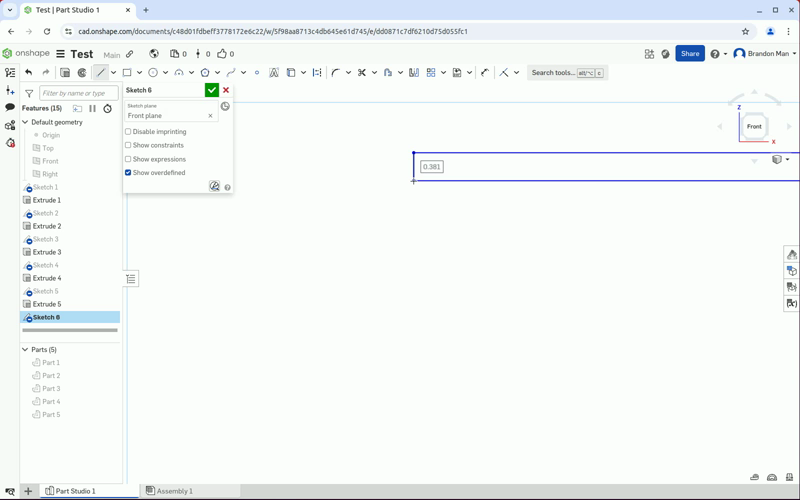
scroll(-6)
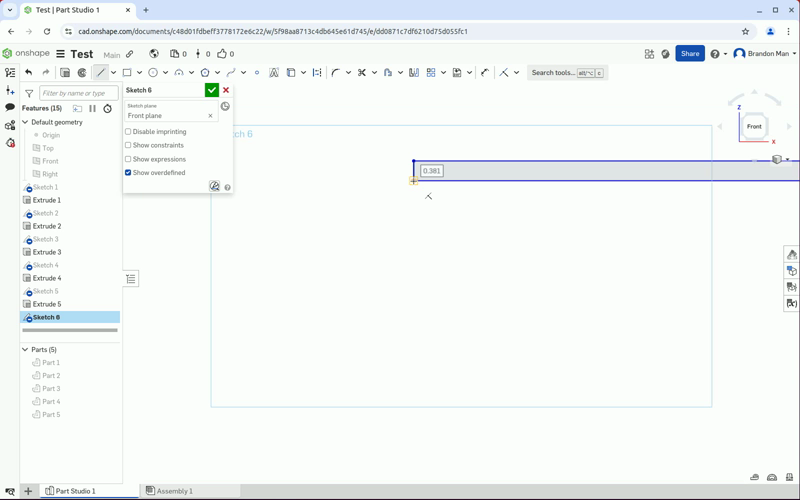
scroll(-6)
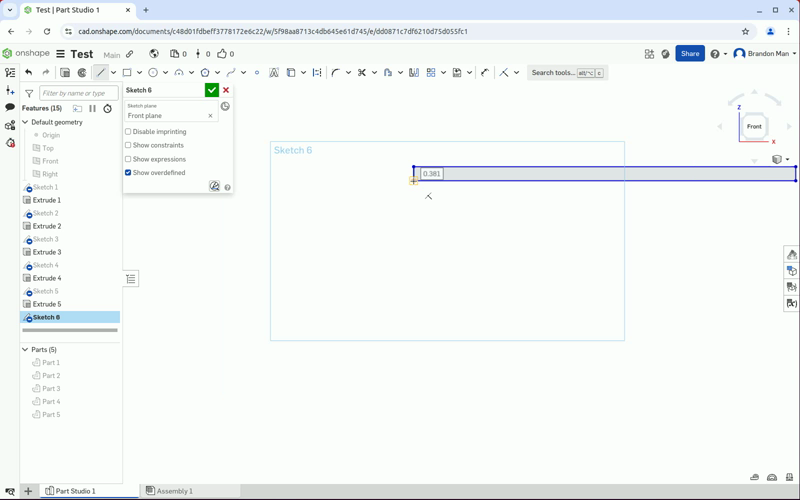
scroll(-6)
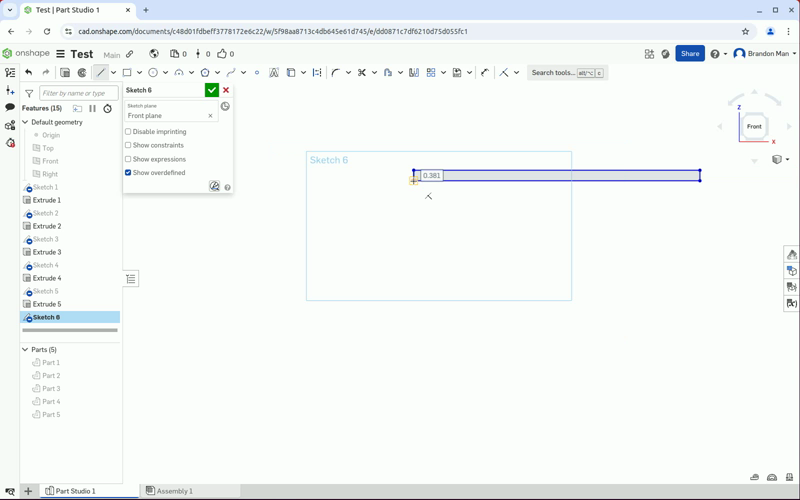
scroll(-6)
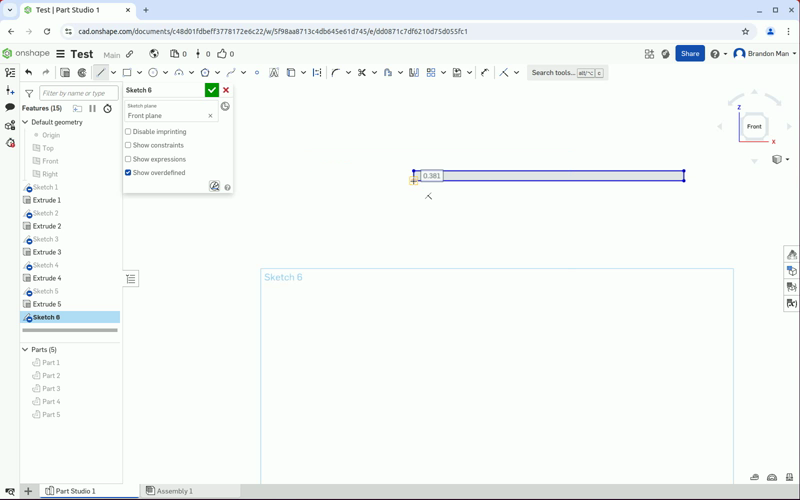
scroll(-6)
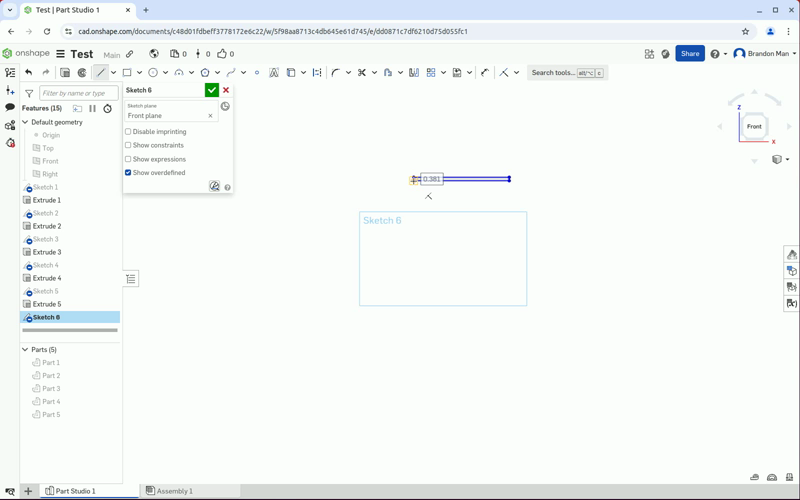
key(esc)
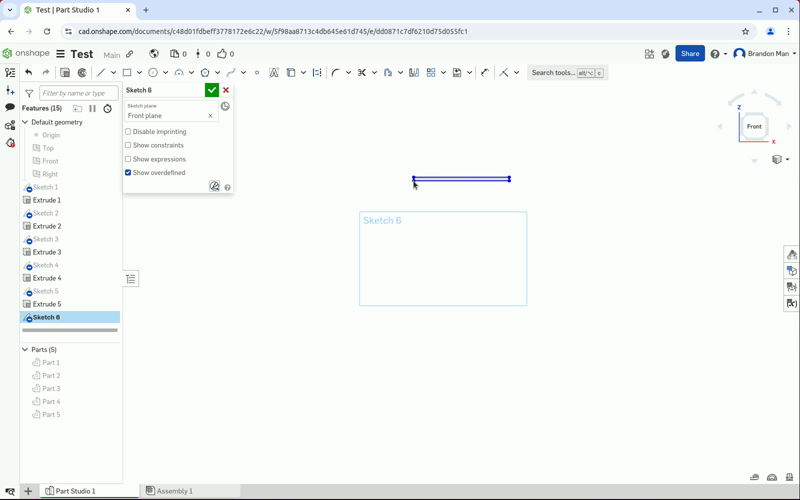
mouse_move(419, 178)
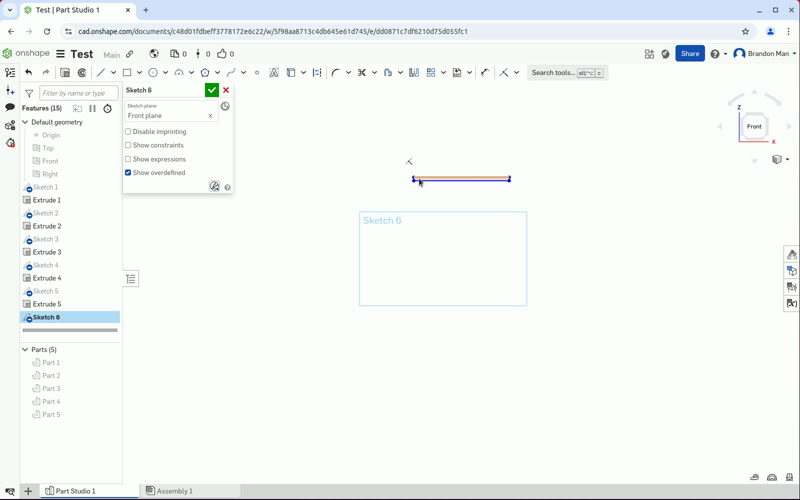
scroll(6)
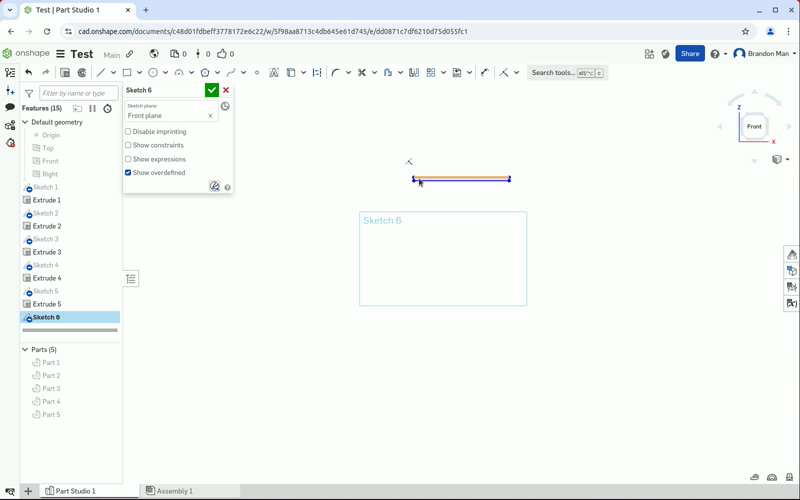
scroll(6)
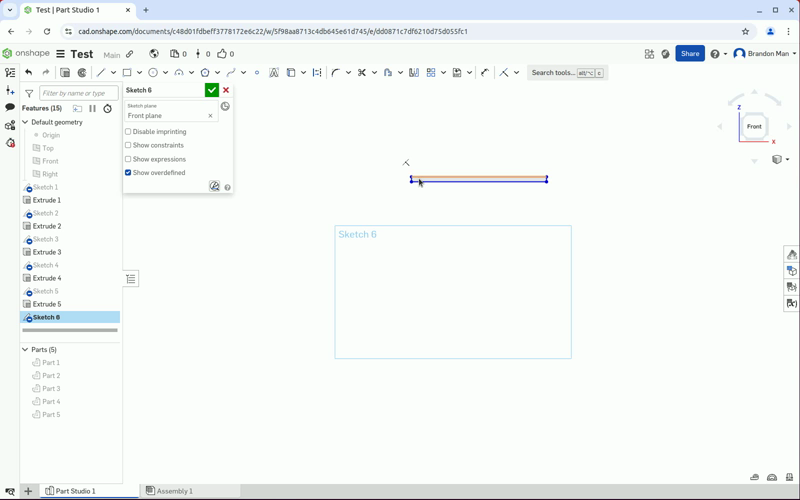
scroll(6)
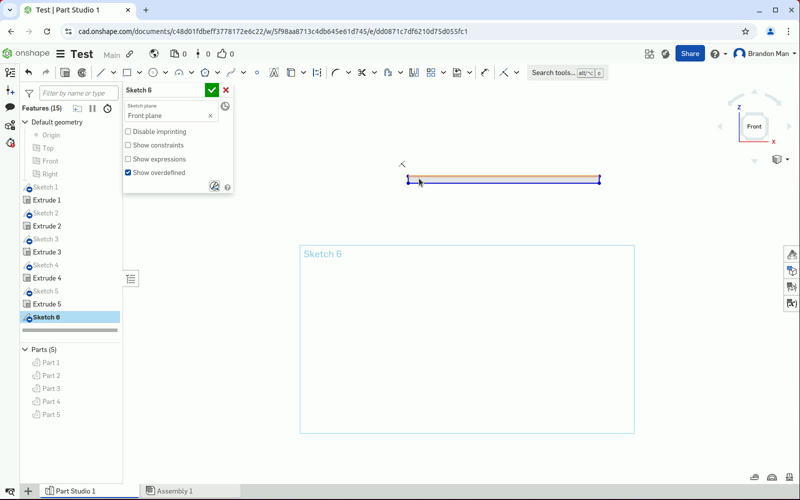
scroll(6)
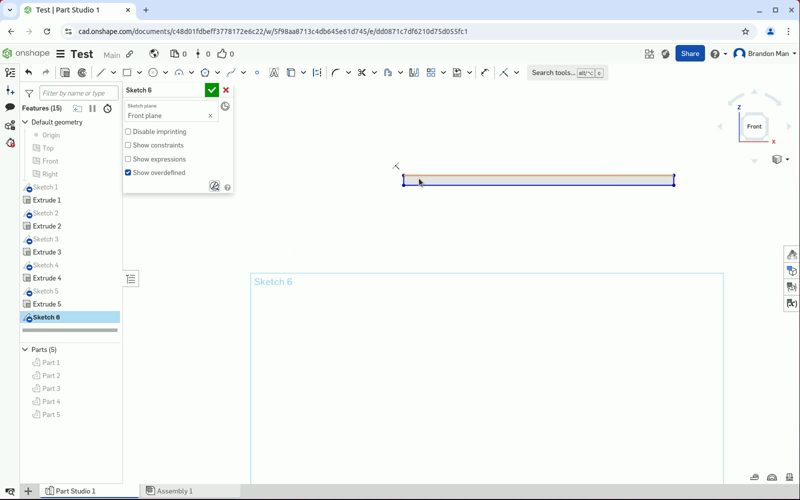
scroll(6)
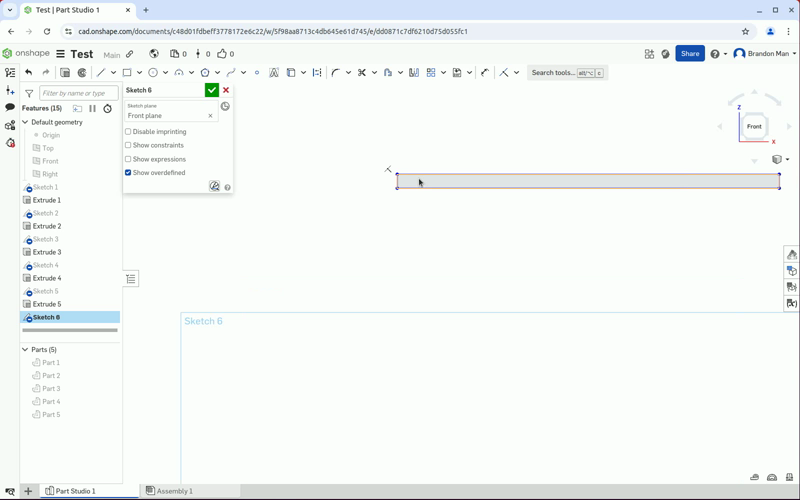
scroll(6)
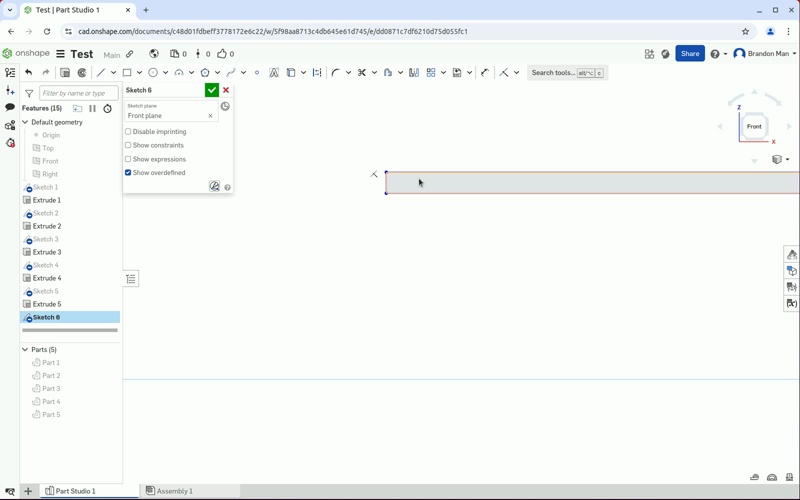
scroll(6)
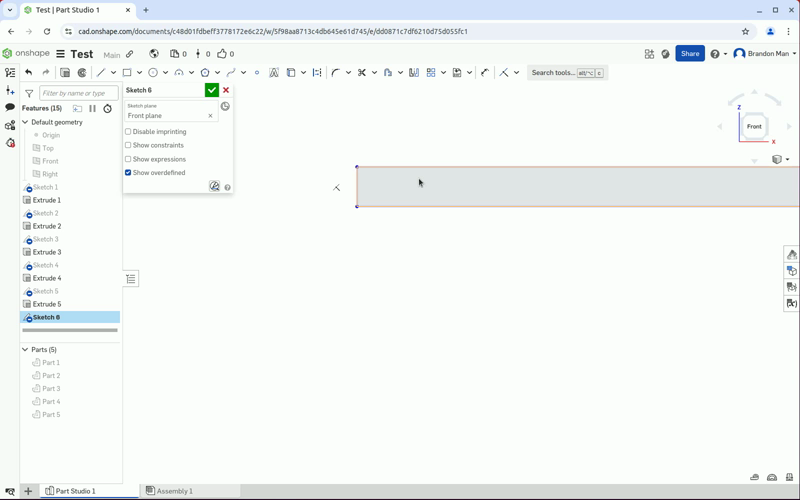
click(419, 178)
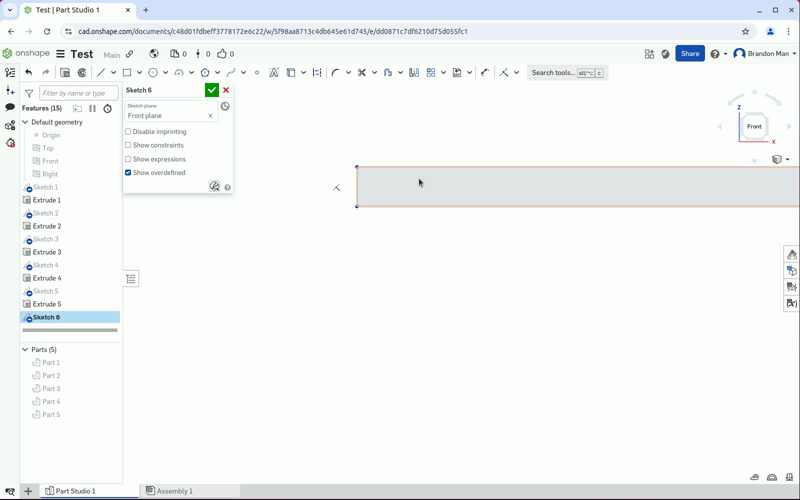
scroll(-6)
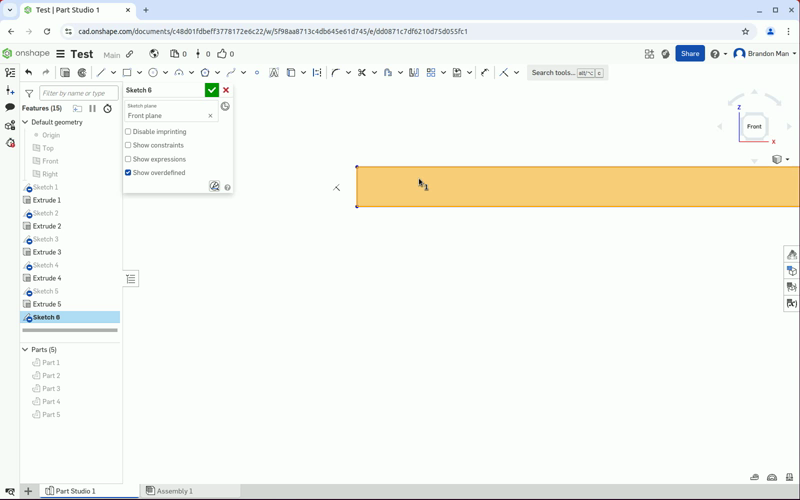
scroll(-6)
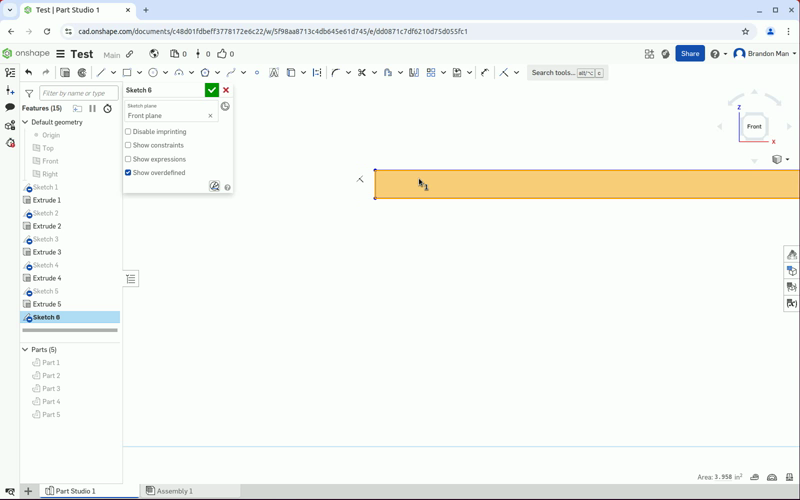
scroll(-6)
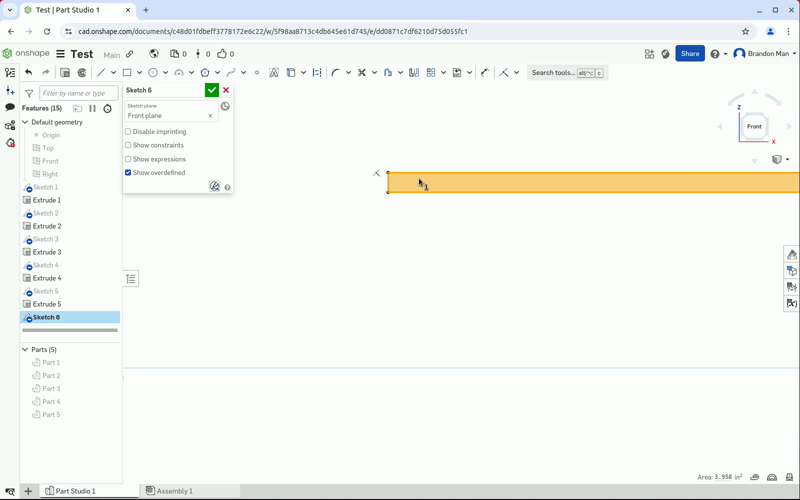
scroll(-6)
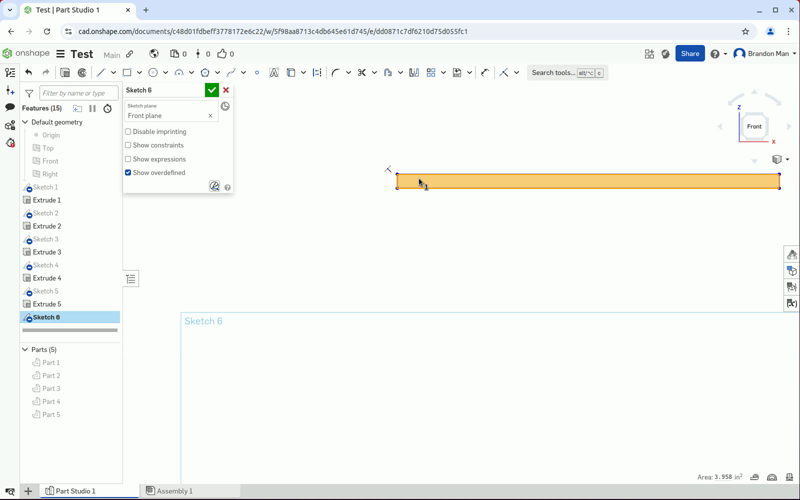
scroll(-6)
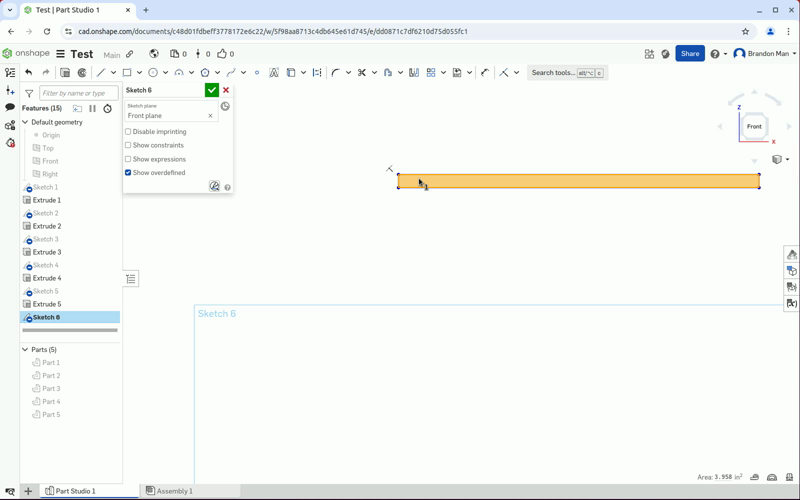
scroll(-6)
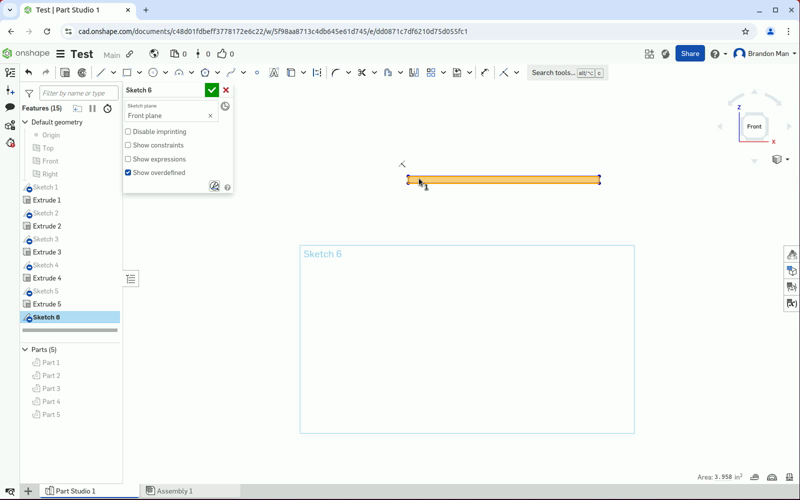
scroll(-6)
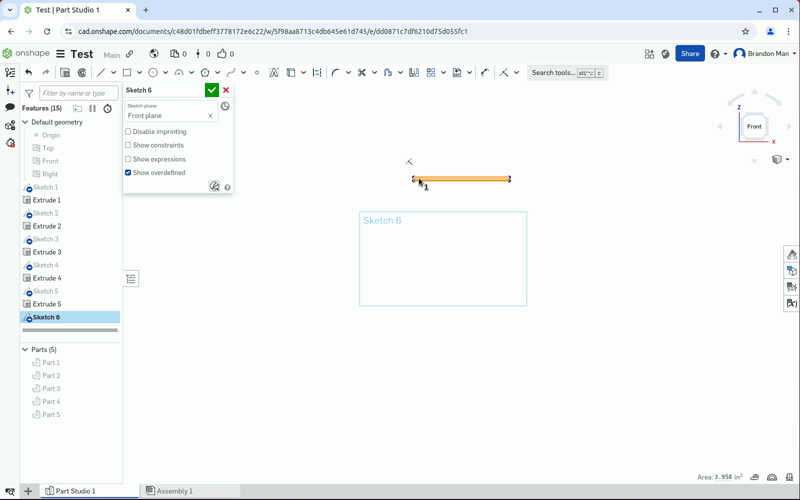
mouse_move(73, 352)
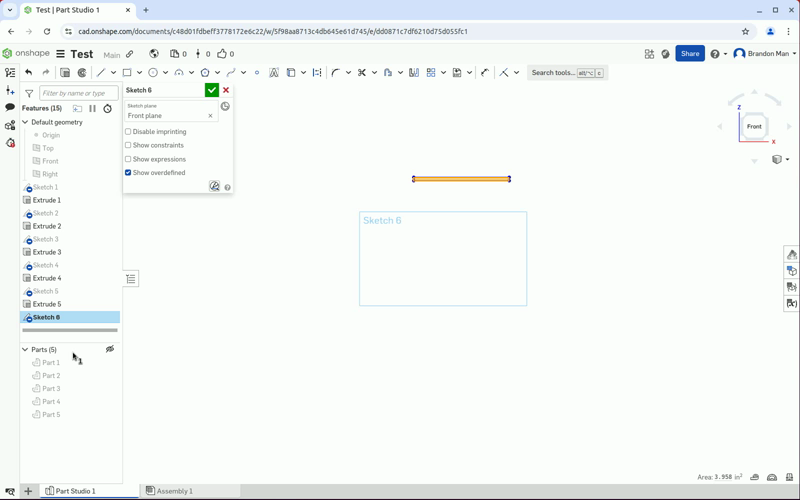
key(shift+y)
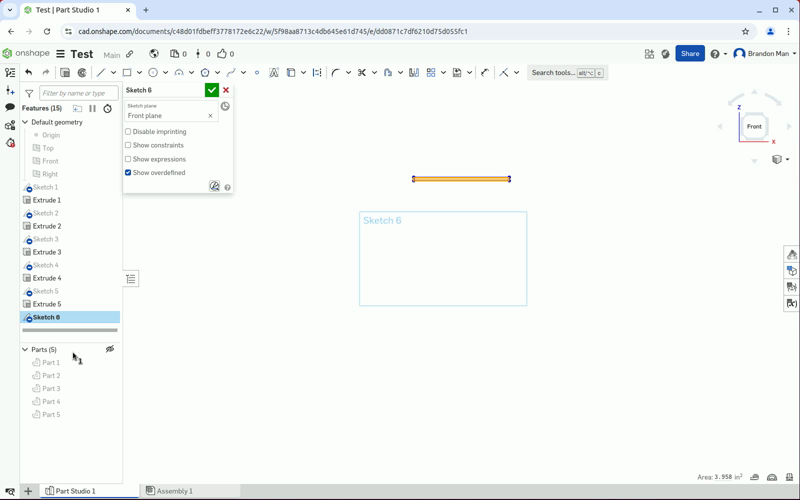
key(shift+e)
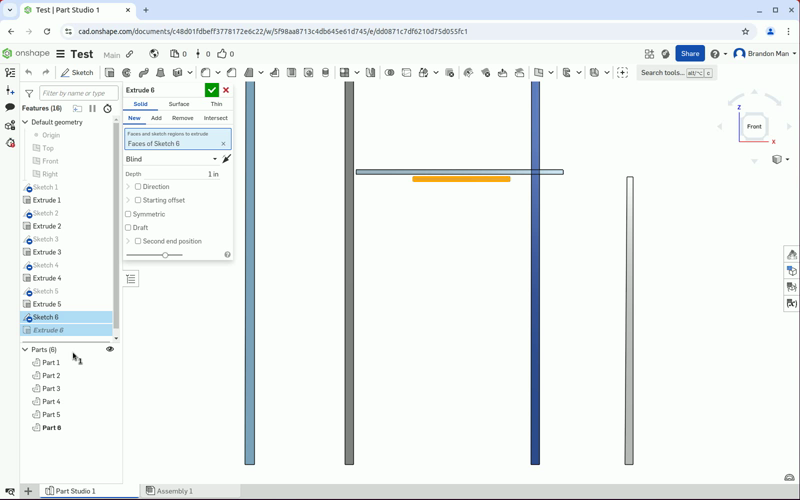
mouse_move(143, 106)
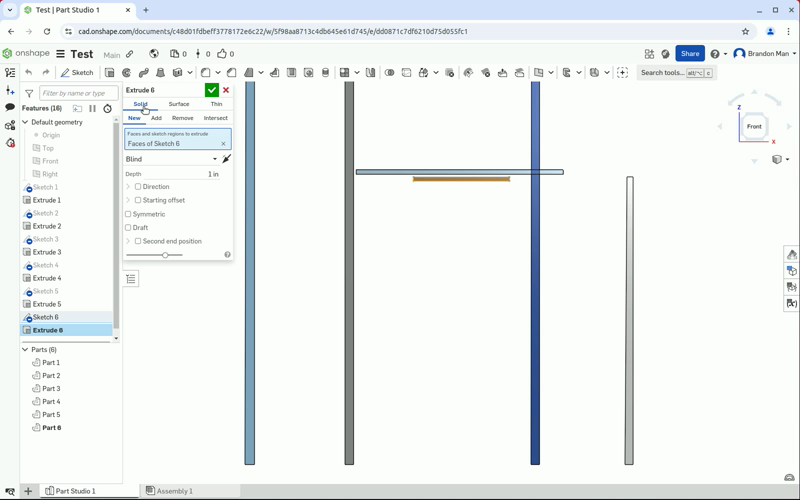
click(143, 106)
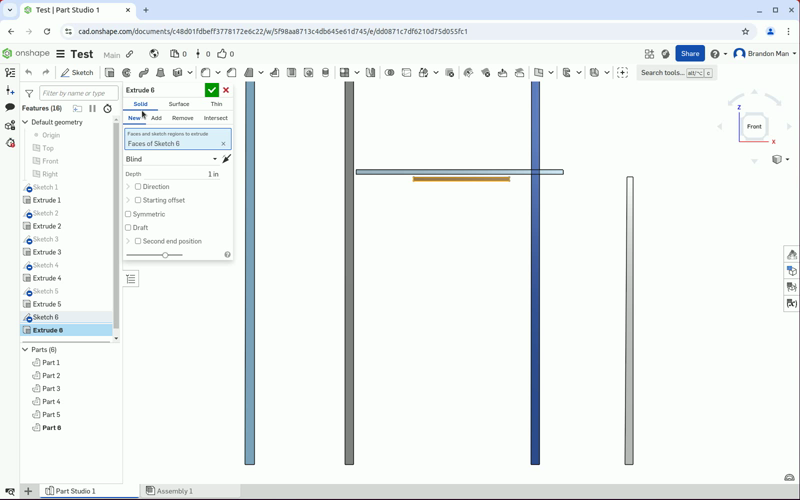
mouse_move(137, 120)
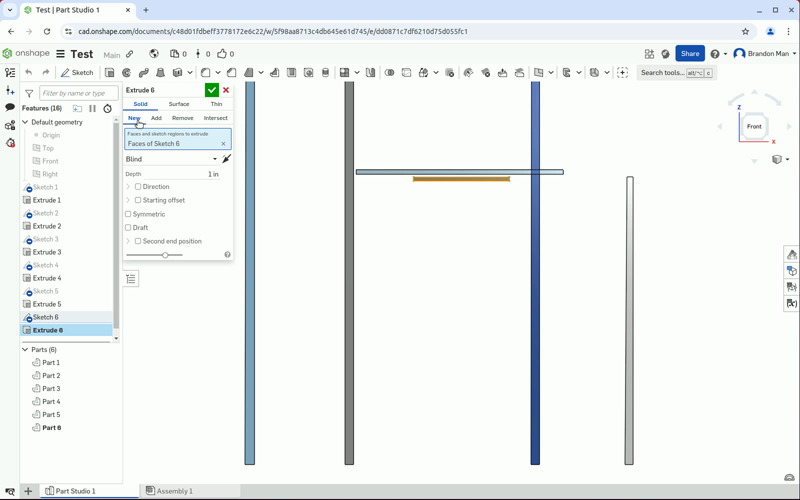
click(137, 120)
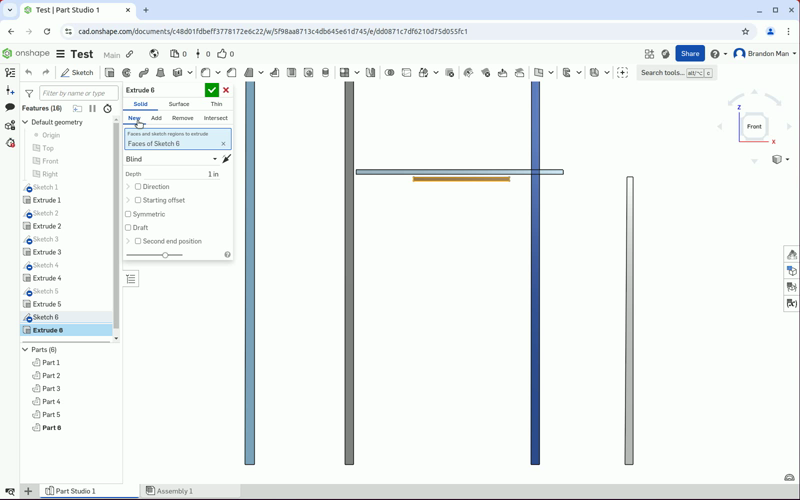
key(tab, 4)
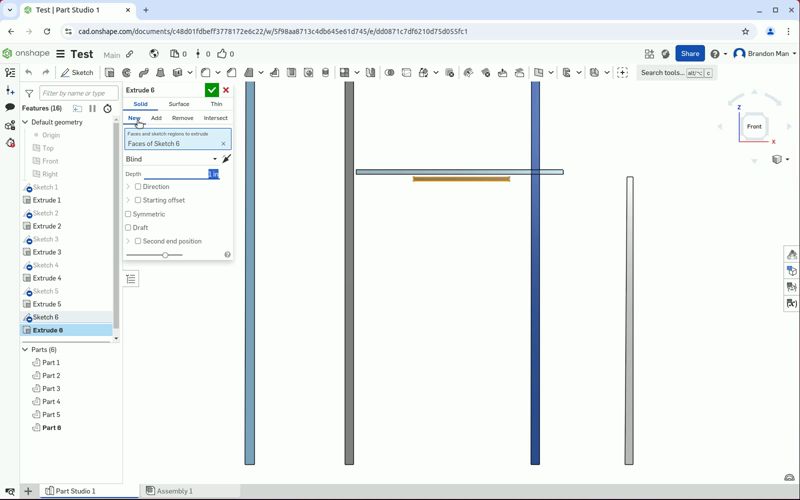
text(1.926)
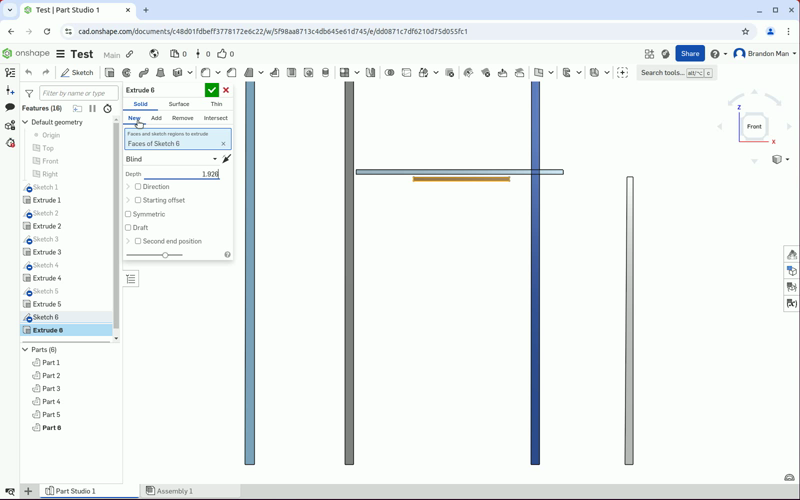
key(enter)
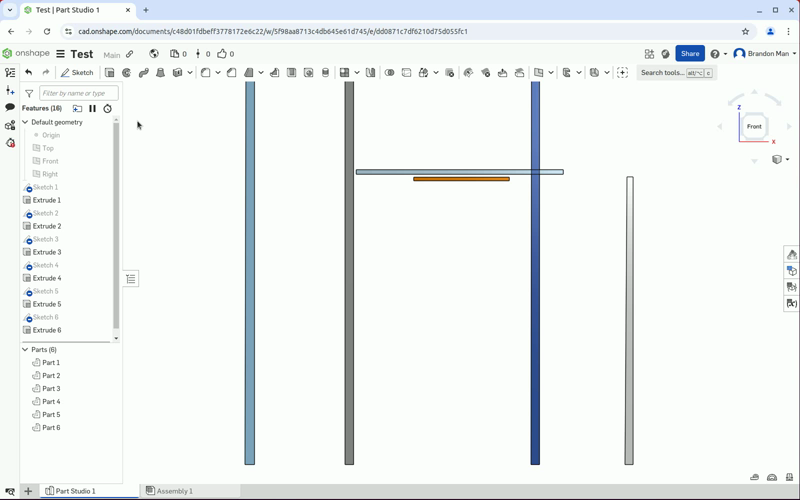
key(shift+h)
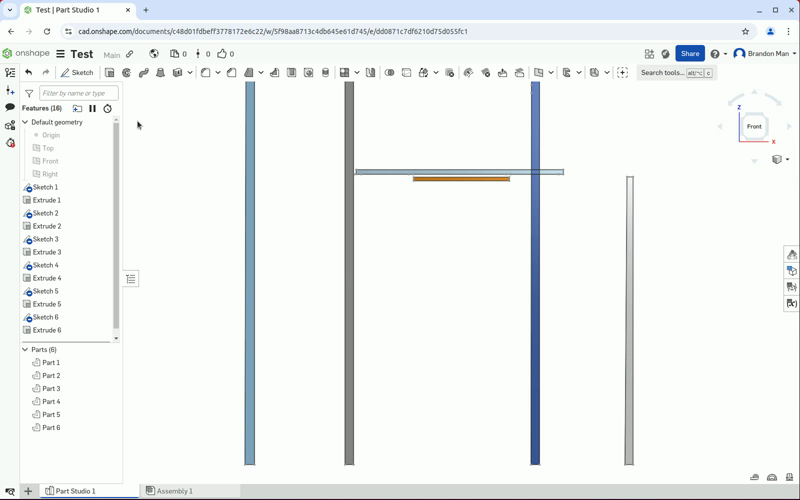
key(shift+h)
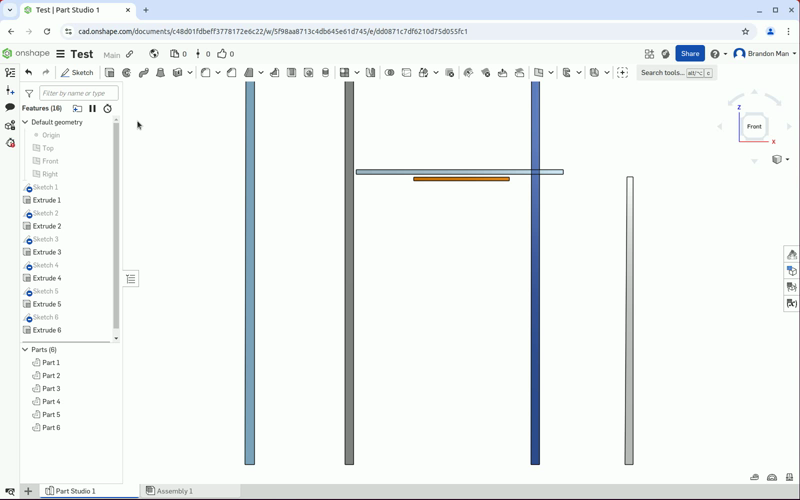
mouse_move(69, 189)
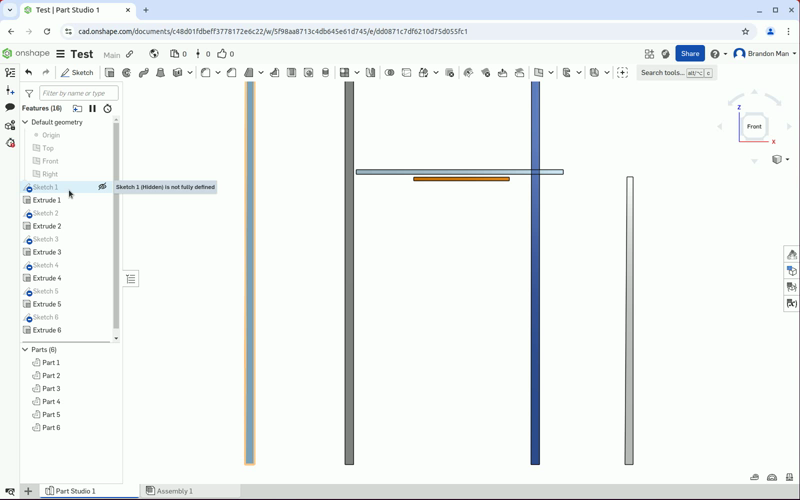
click(69, 189)
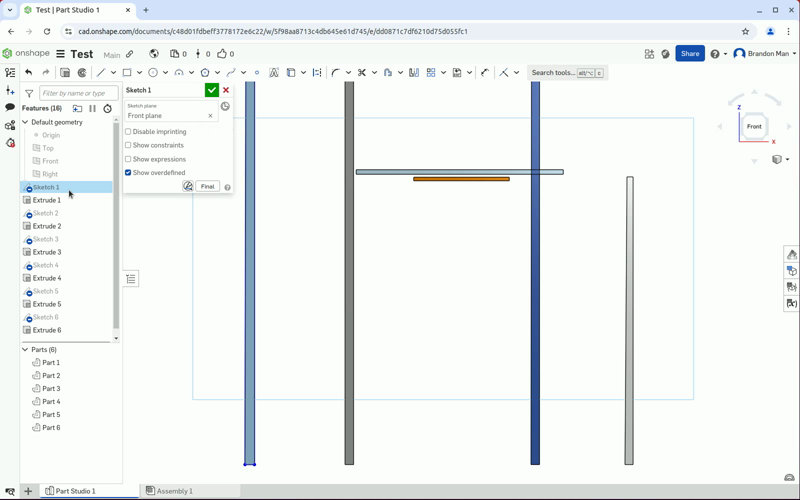
mouse_move(229, 92)
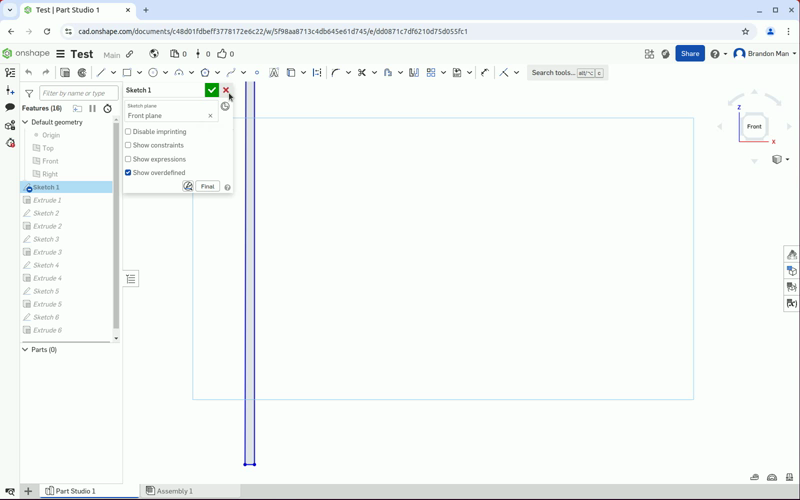
click(229, 92)
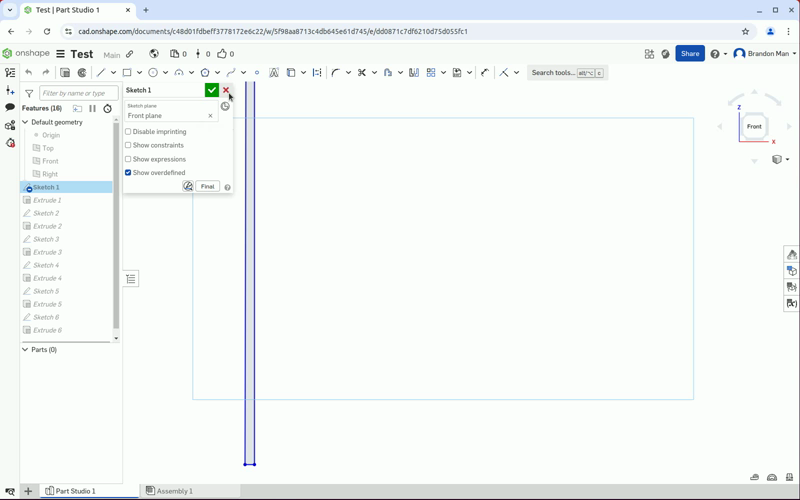
key(shift+s)
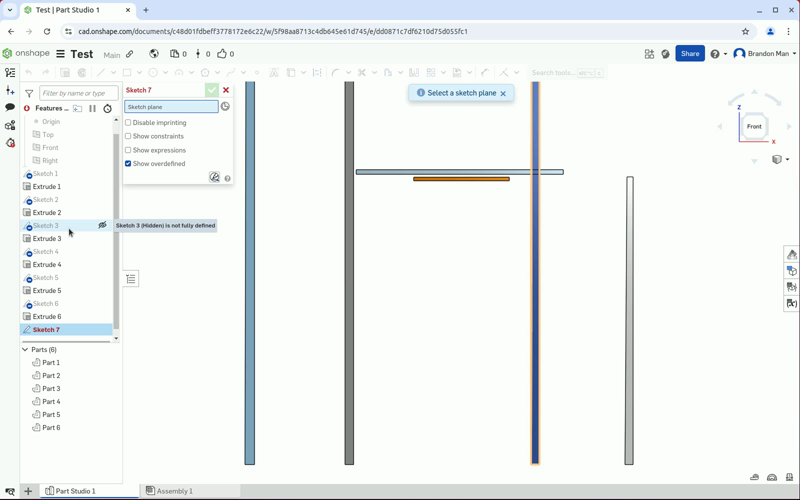
scroll(3)
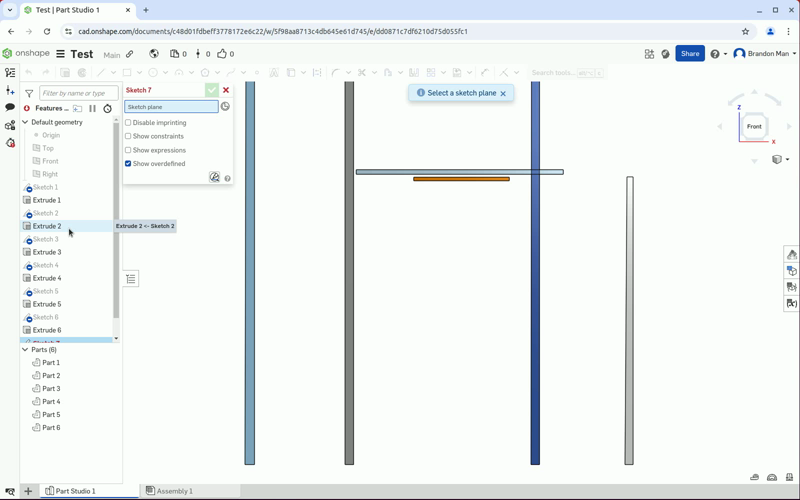
mouse_move(69, 163)
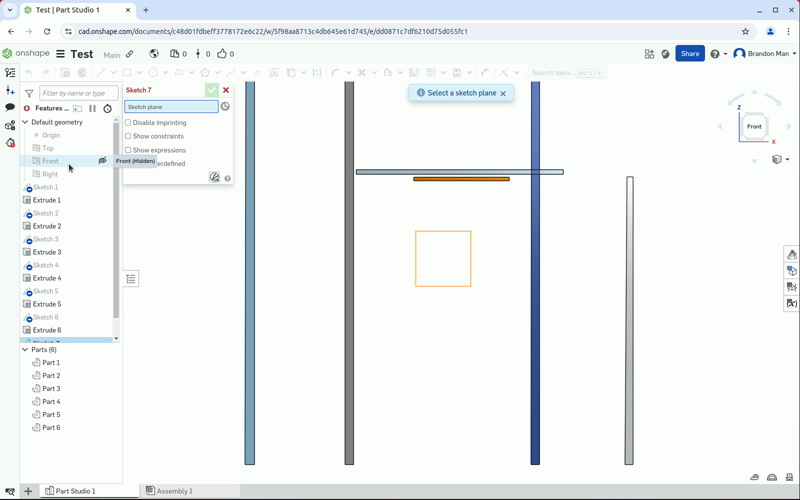
click(69, 163)
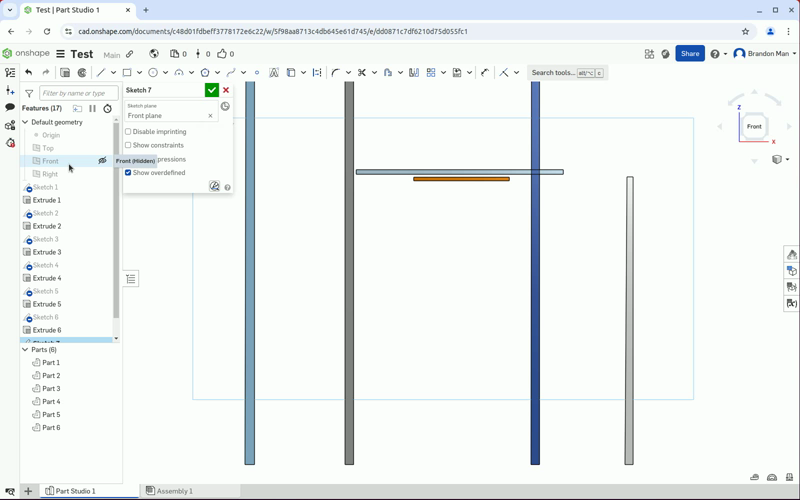
mouse_move(73, 352)
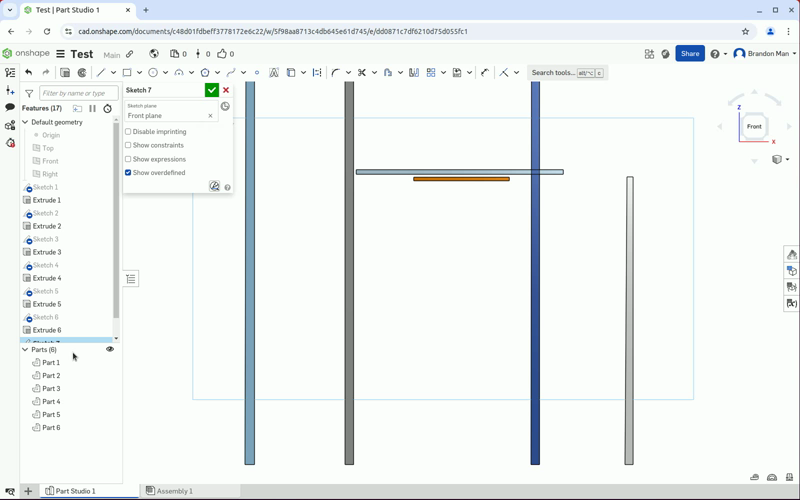
key(y)
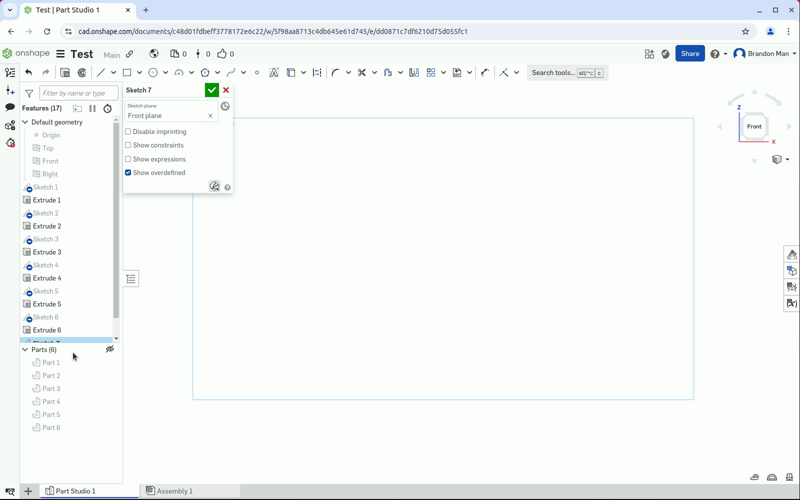
key(l)
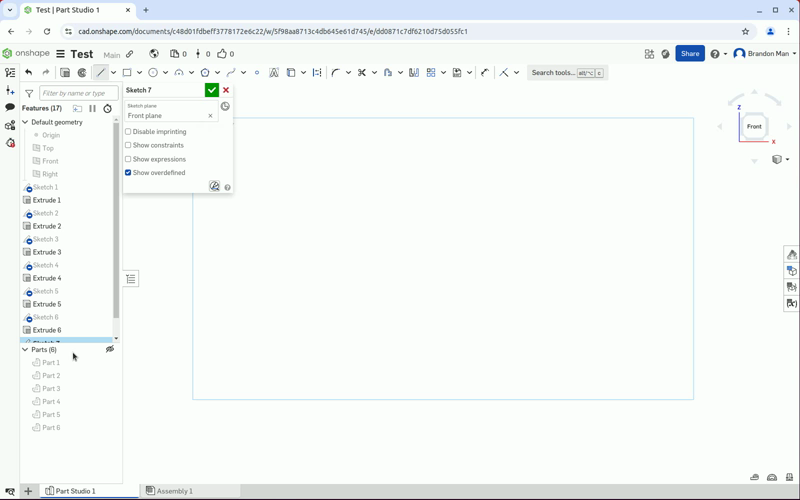
key_down(shift)
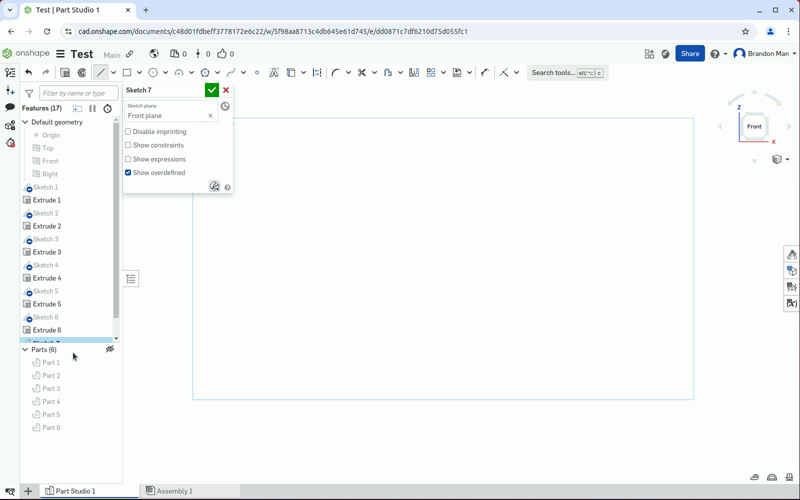
mouse_move(356, 395)
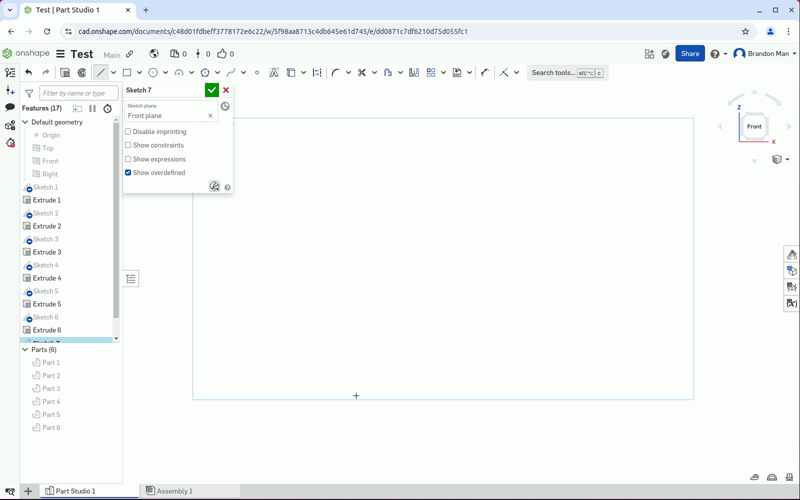
click(356, 395)
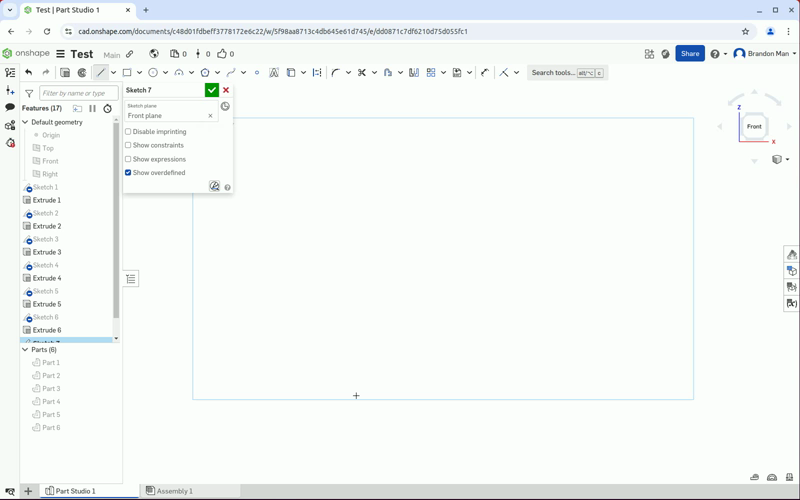
key_up(shift)
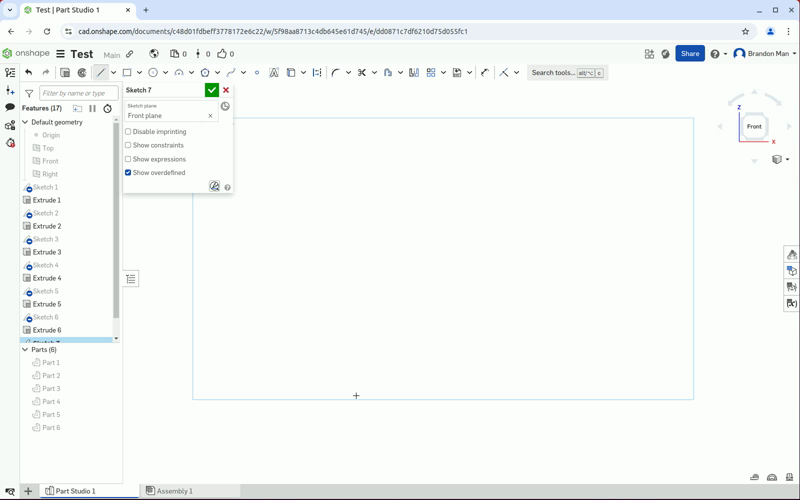
key_down(shift)
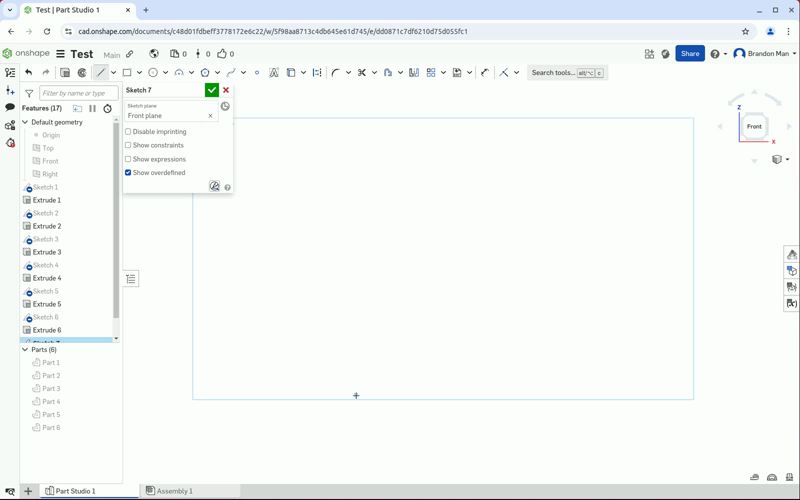
mouse_move(563, 395)
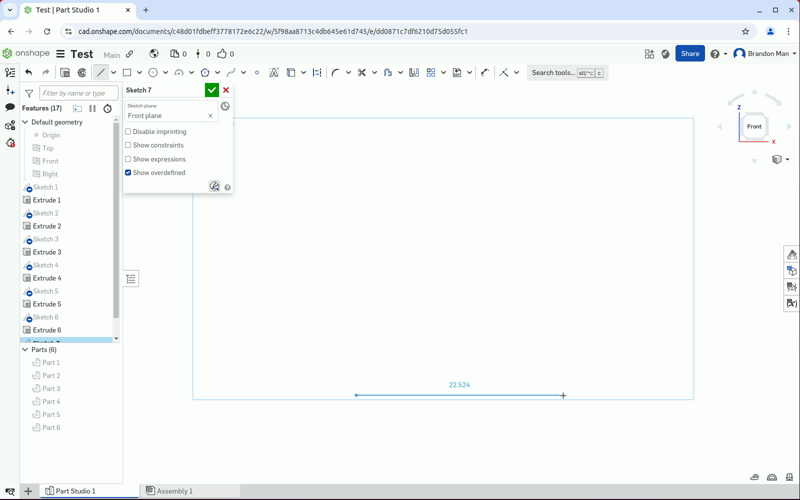
click(563, 395)
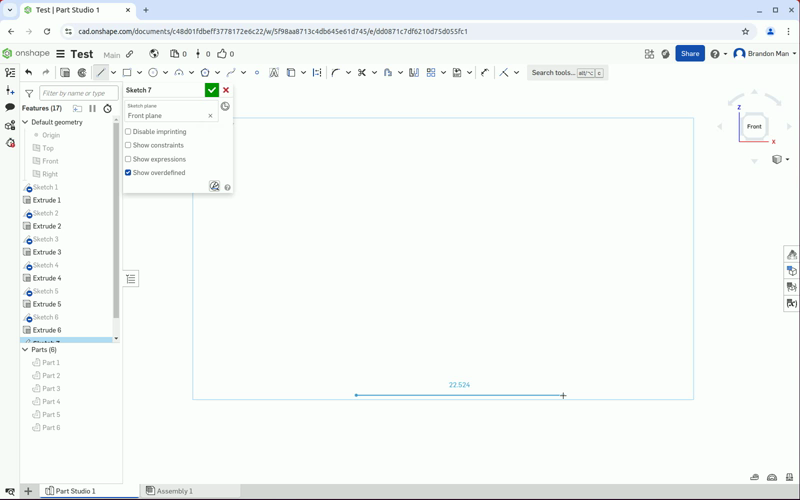
key_up(shift)
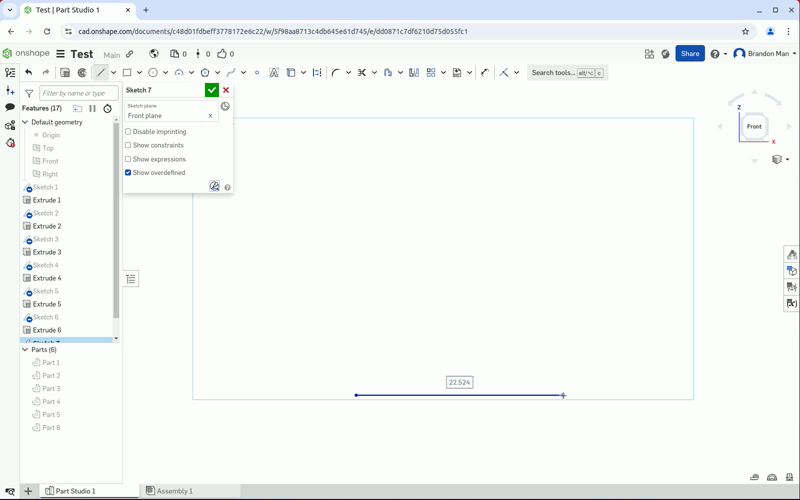
key_down(shift)
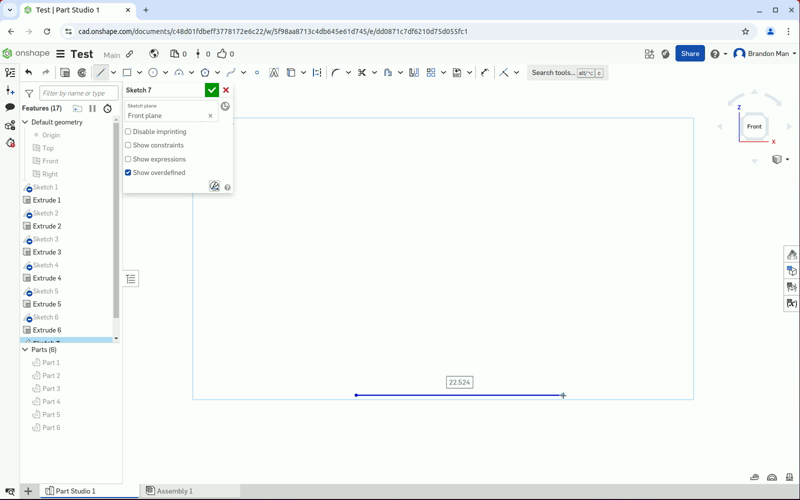
mouse_move(589, 395)
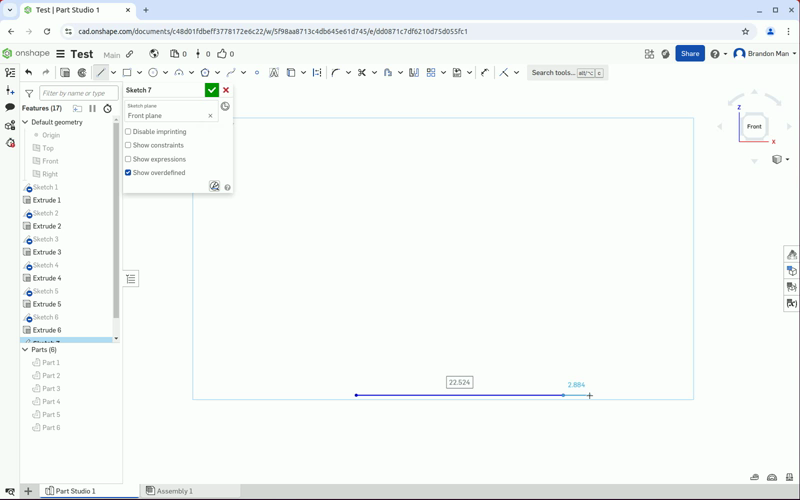
mouse_move(563, 391)
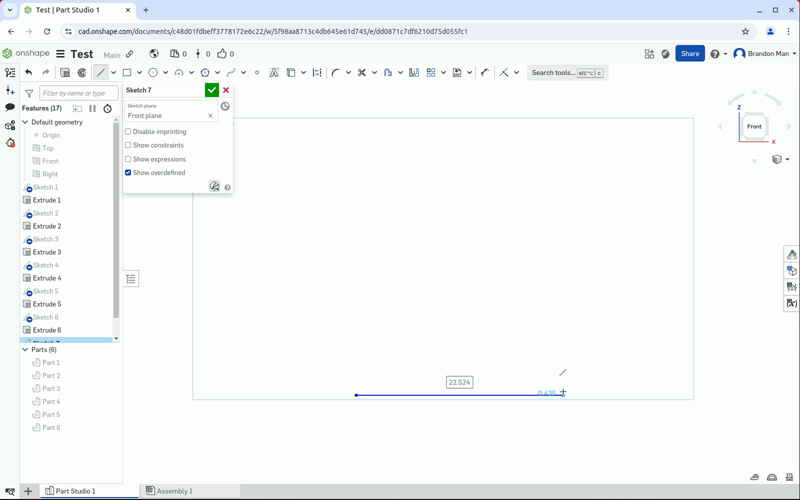
scroll(6)
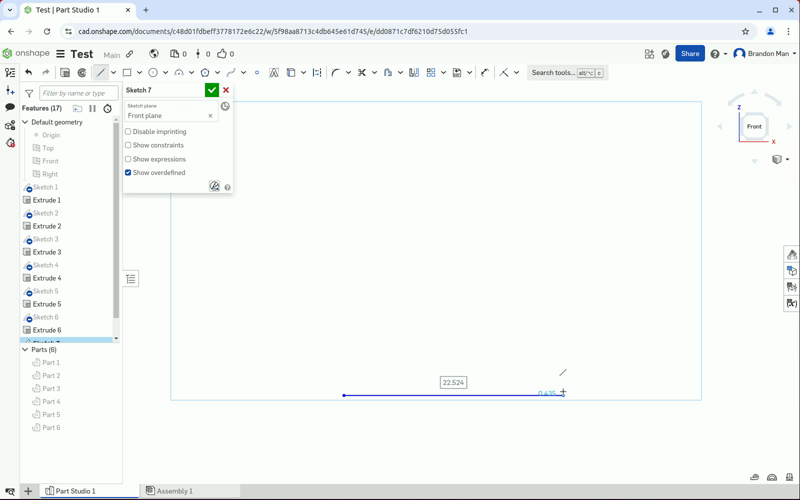
scroll(6)
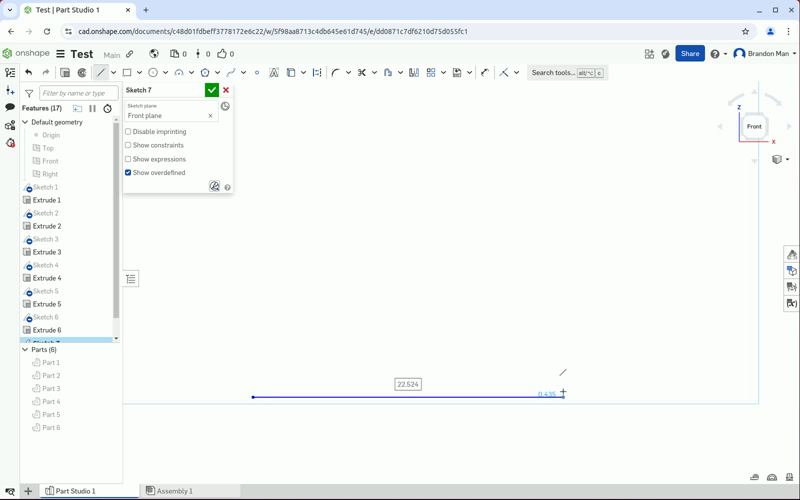
scroll(6)
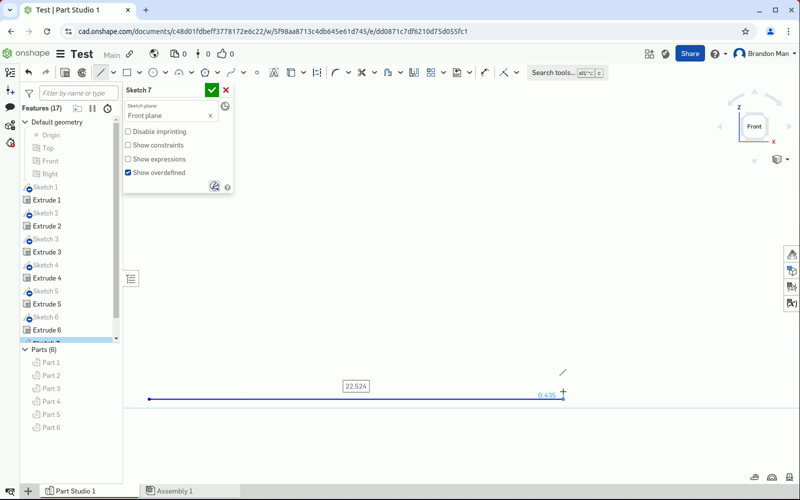
scroll(6)
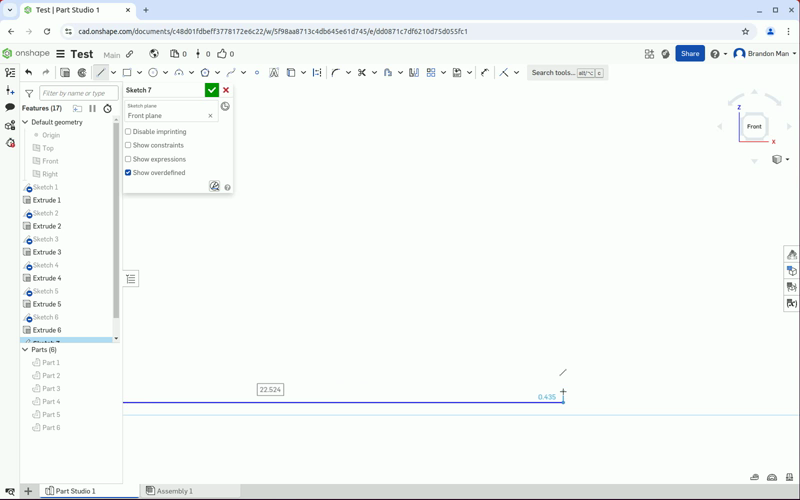
scroll(6)
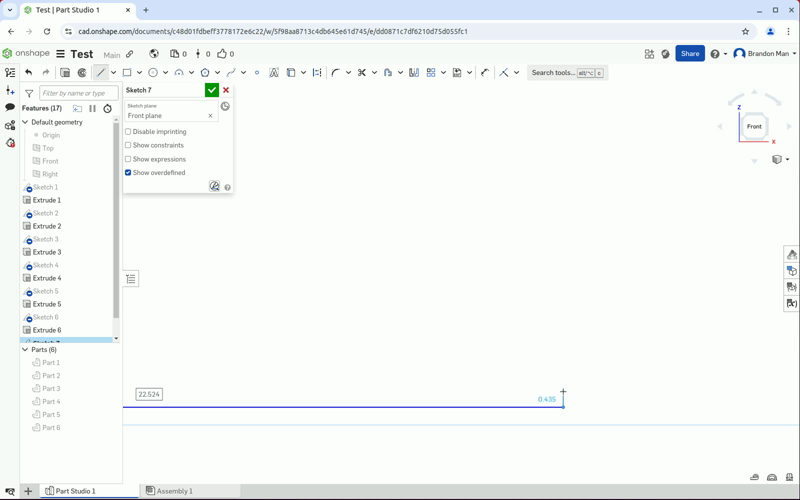
scroll(6)
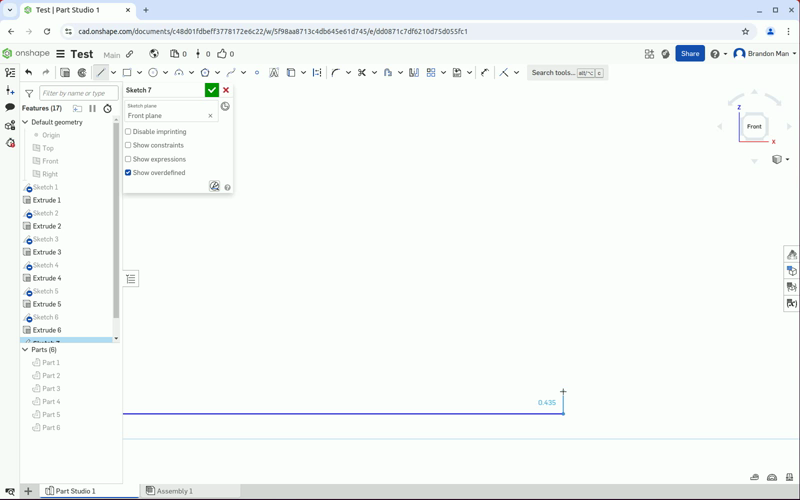
scroll(6)
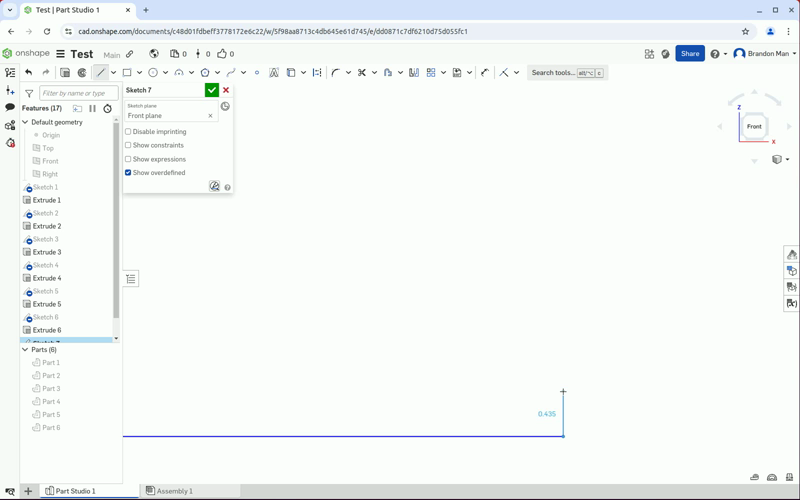
click(563, 391)
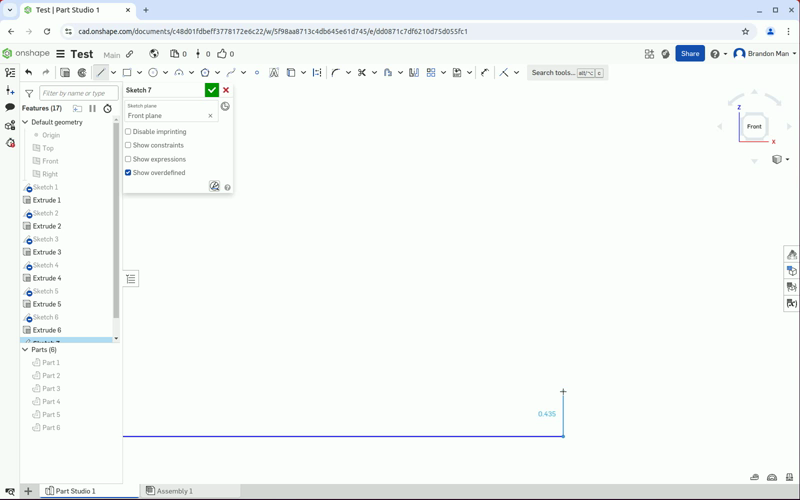
scroll(-6)
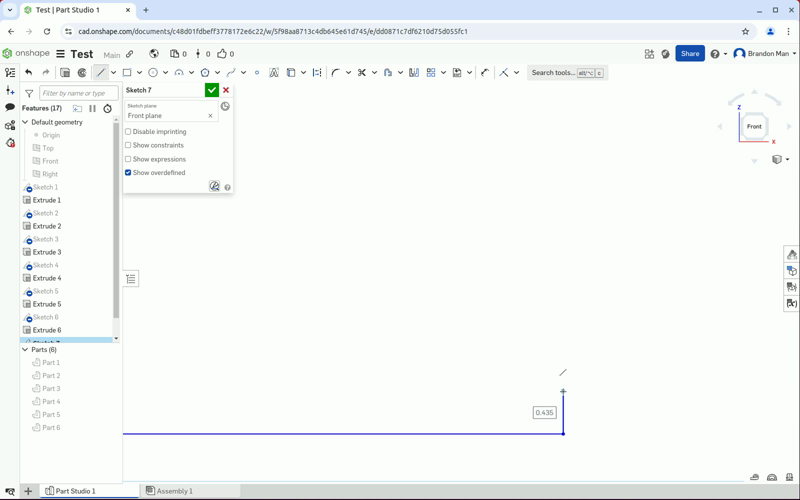
scroll(-6)
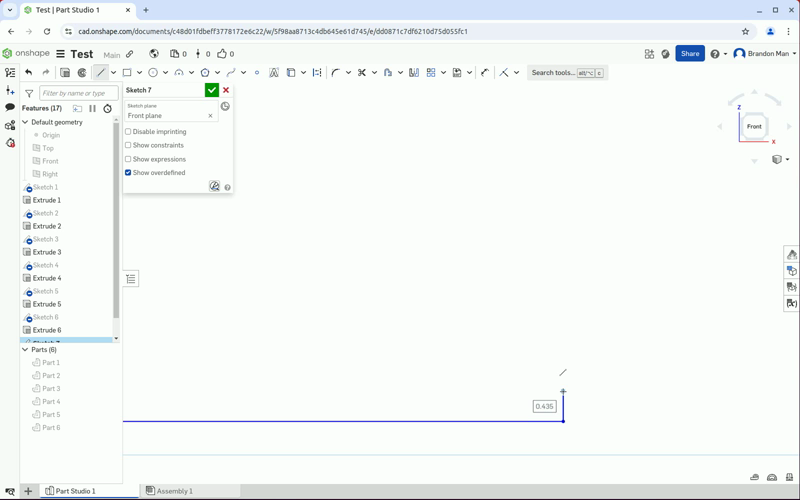
scroll(-6)
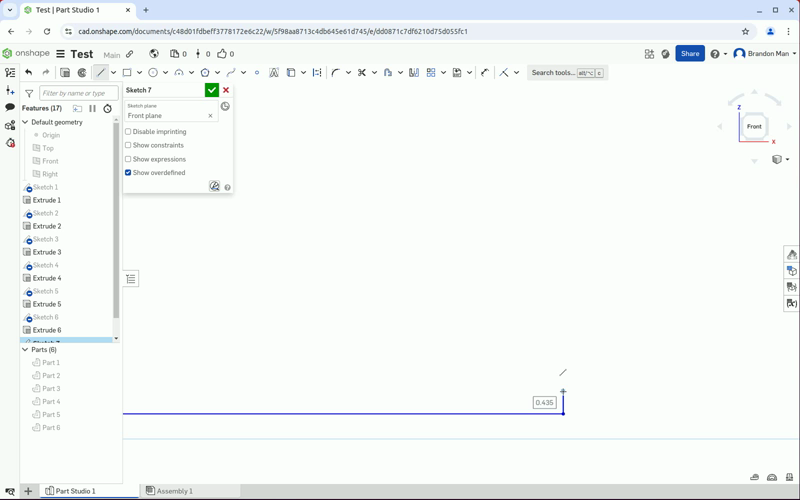
scroll(-6)
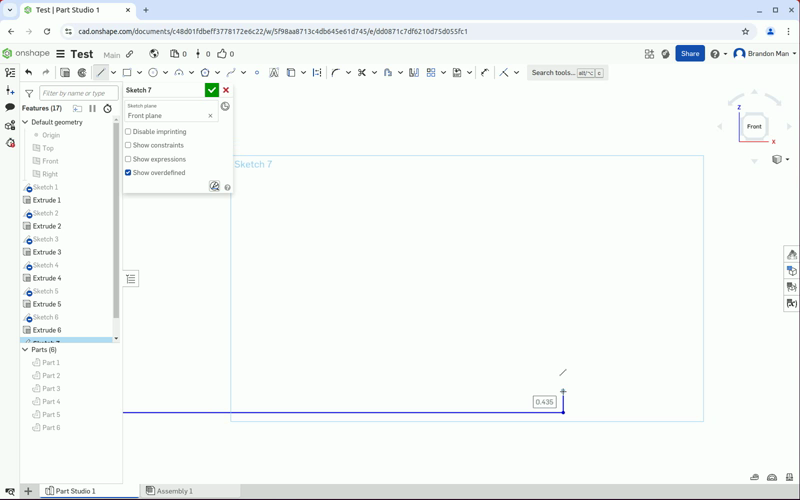
scroll(-6)
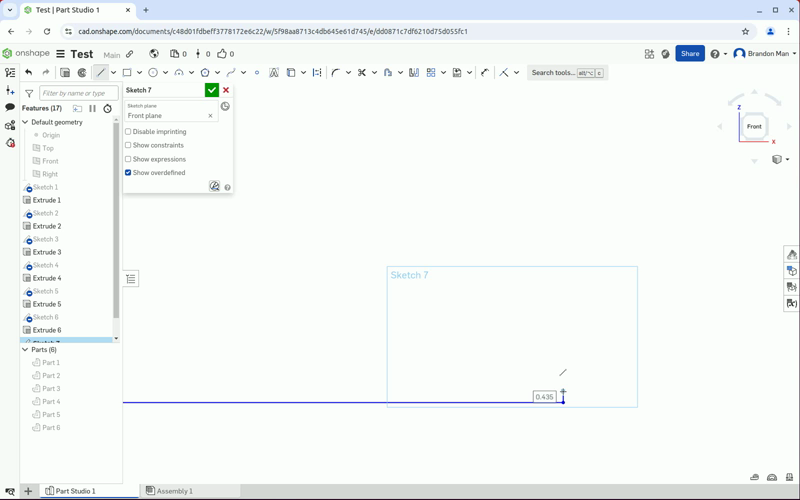
scroll(-6)
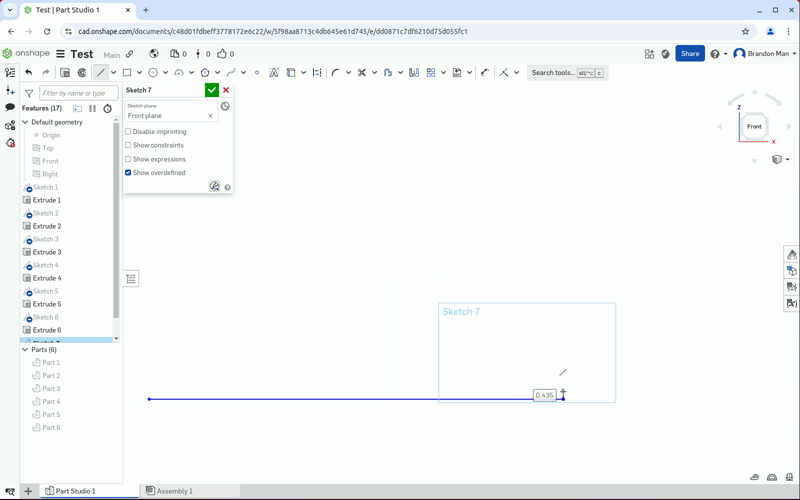
scroll(-6)
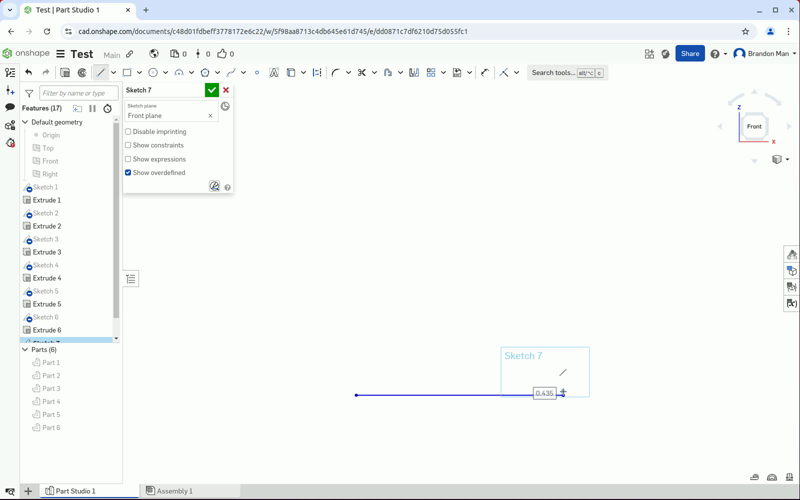
key_up(shift)
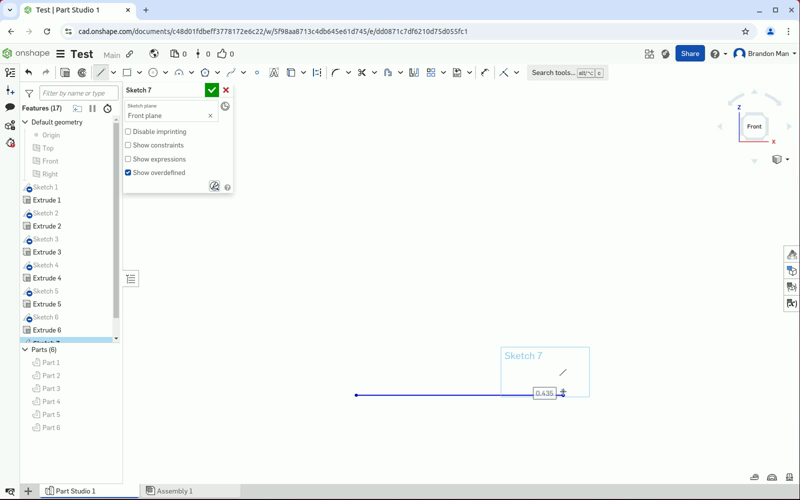
key_down(shift)
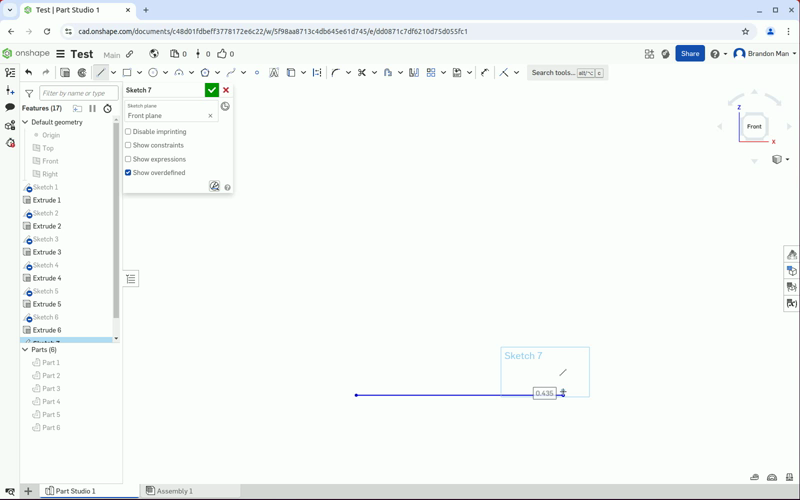
mouse_move(589, 391)
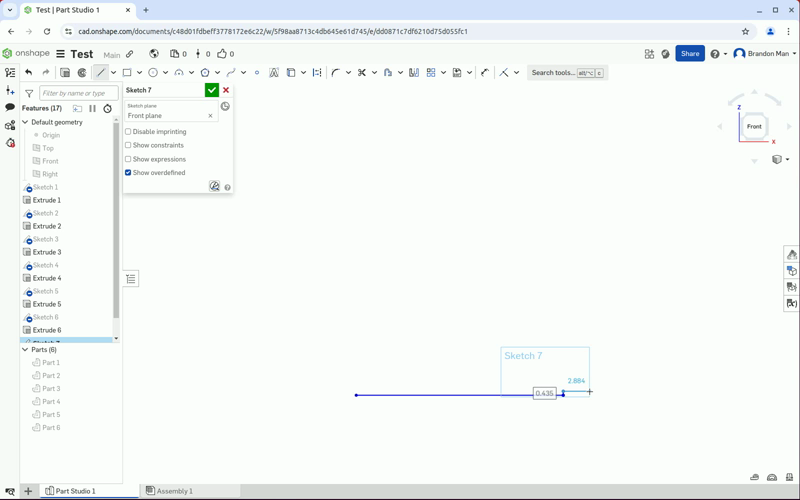
mouse_move(558, 391)
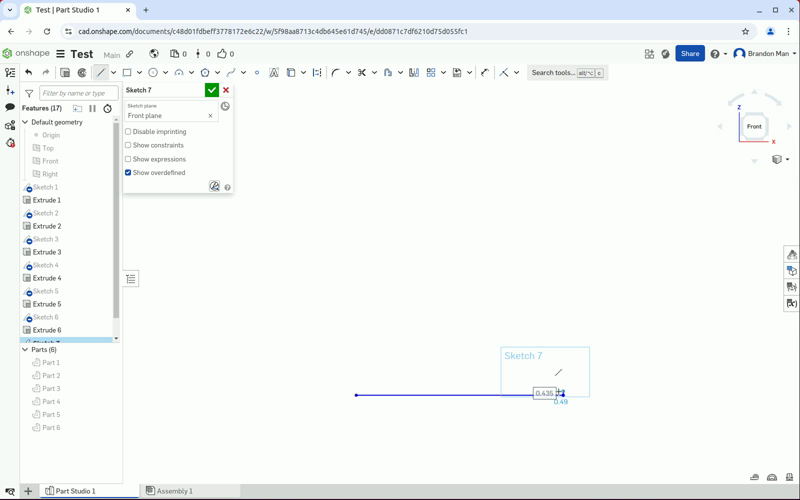
scroll(6)
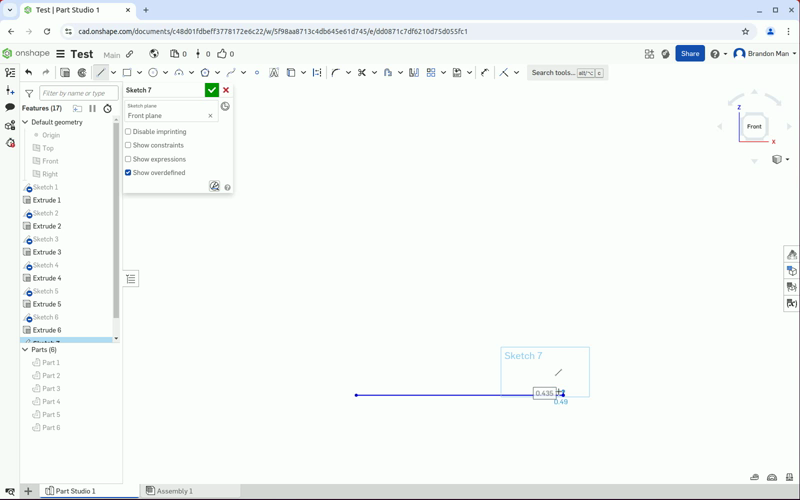
scroll(6)
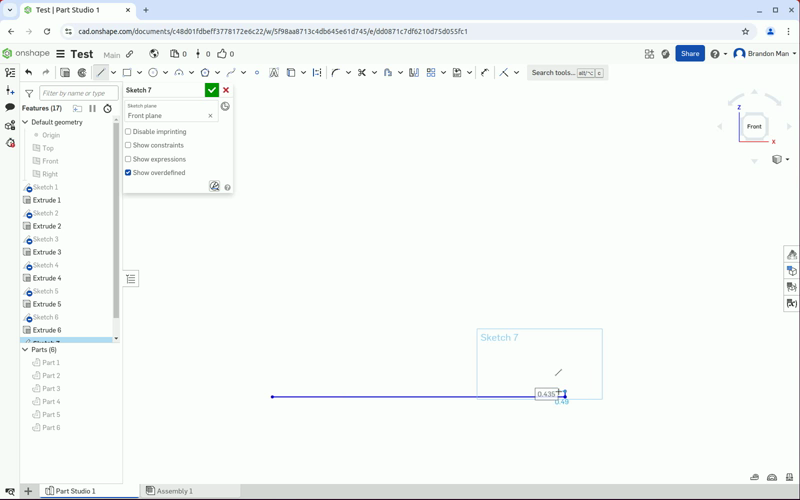
scroll(6)
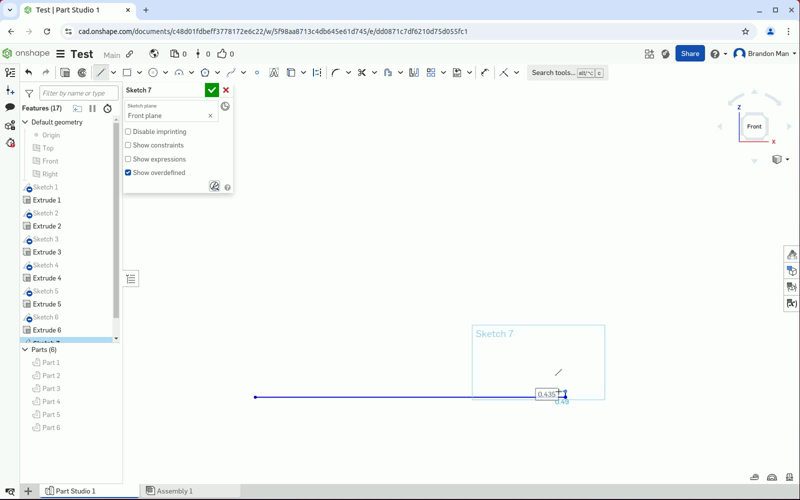
scroll(6)
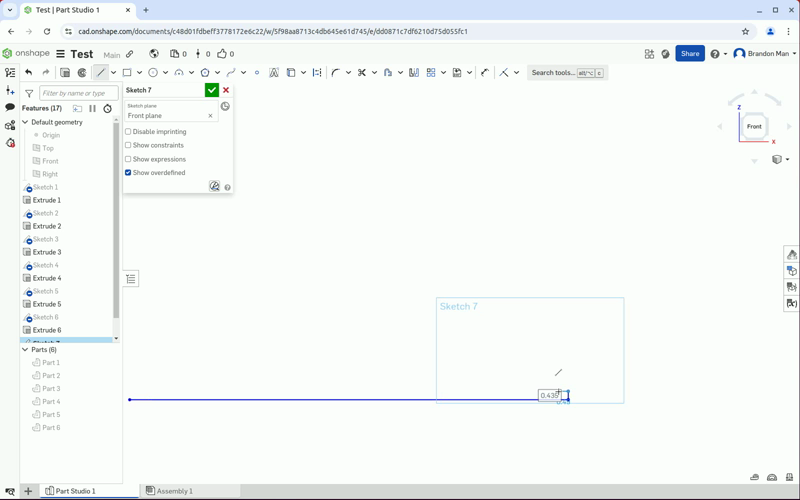
scroll(6)
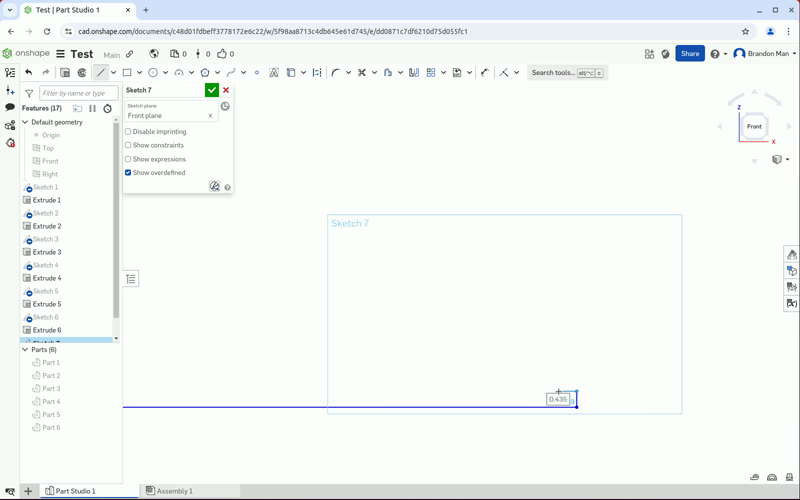
scroll(6)
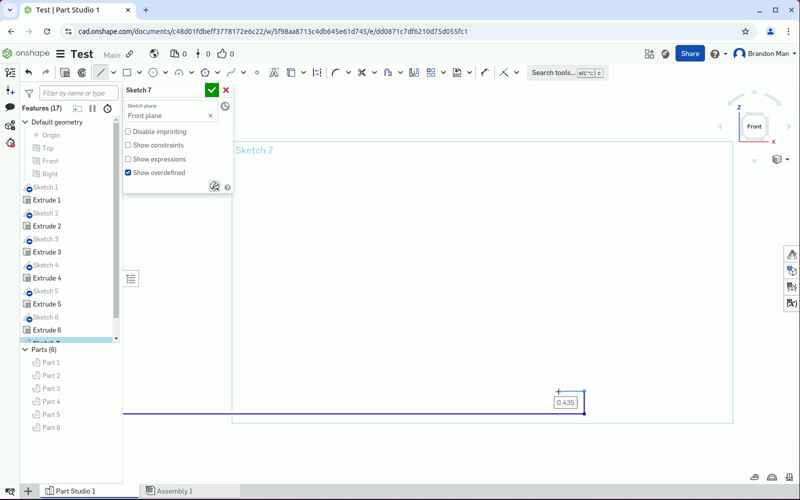
scroll(6)
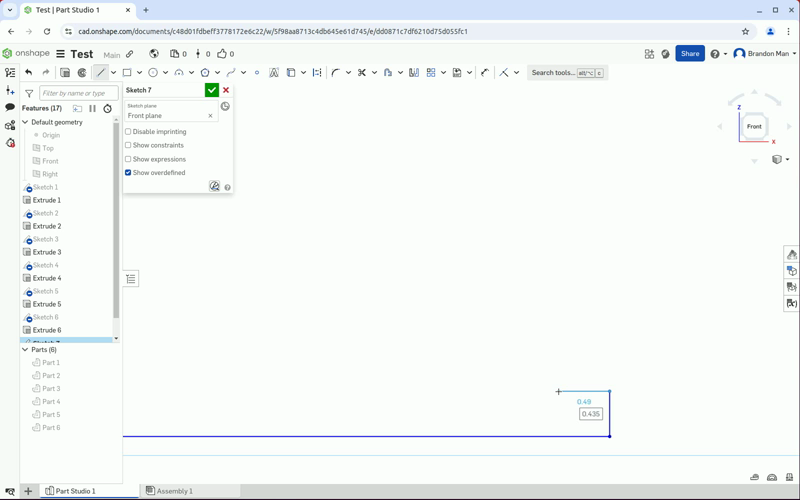
click(558, 391)
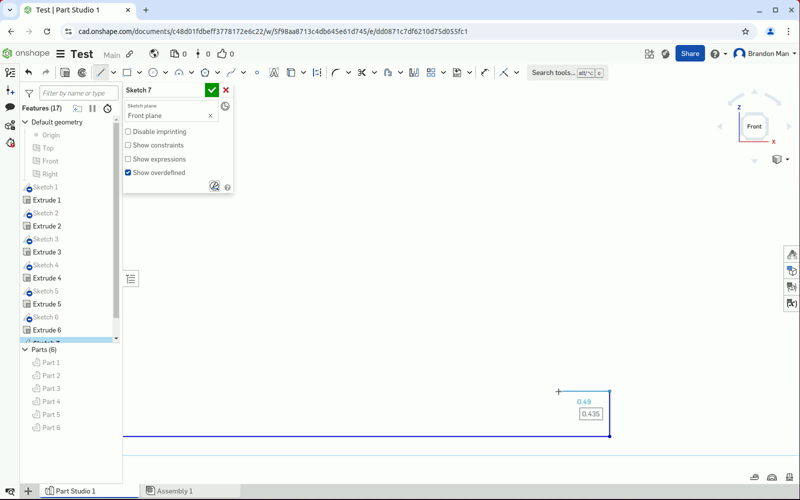
scroll(-6)
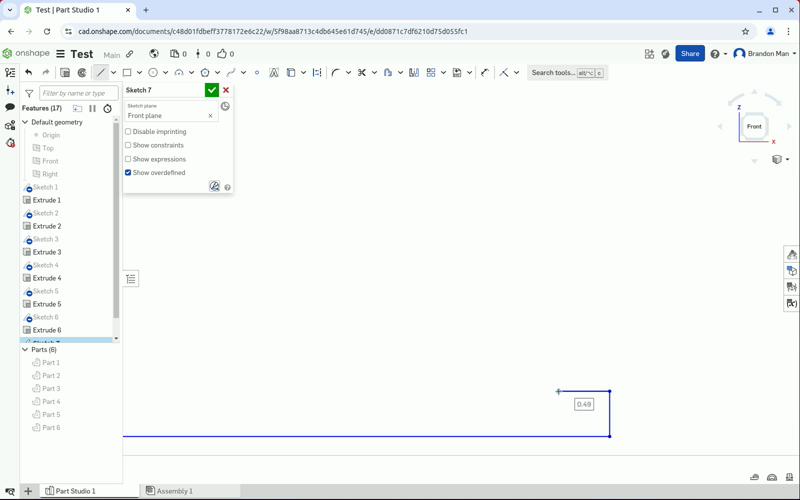
scroll(-6)
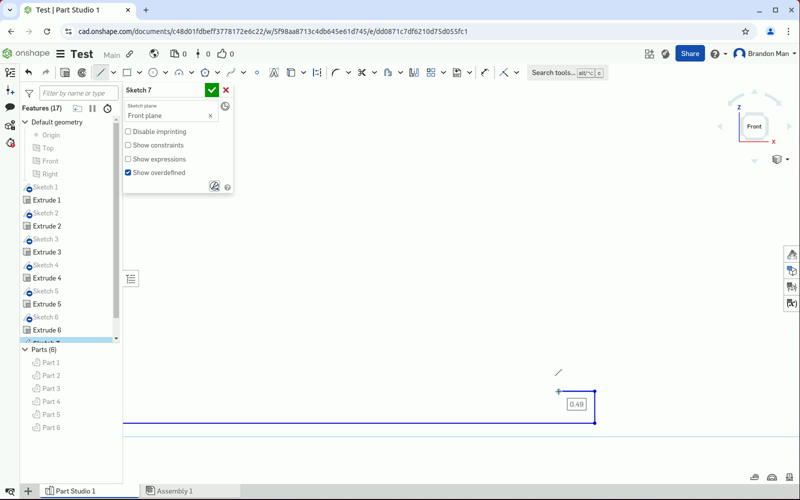
scroll(-6)
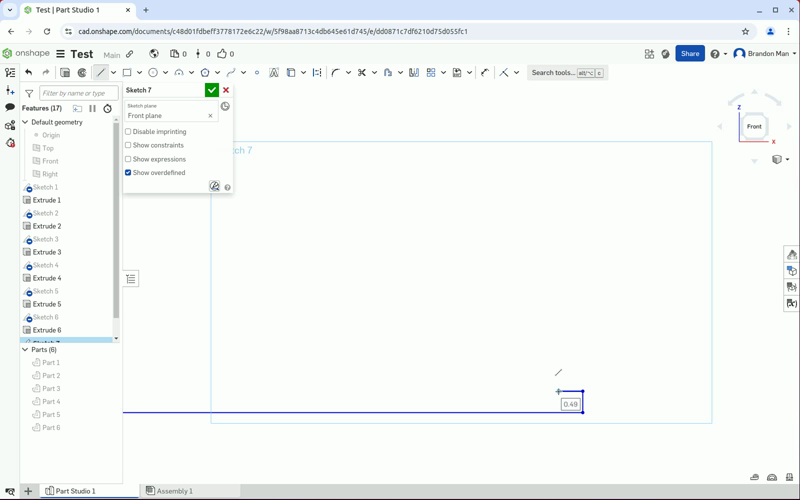
scroll(-6)
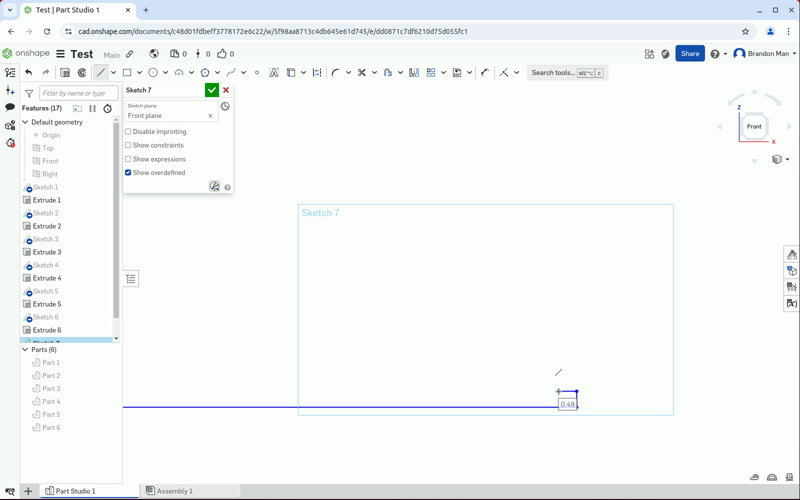
scroll(-6)
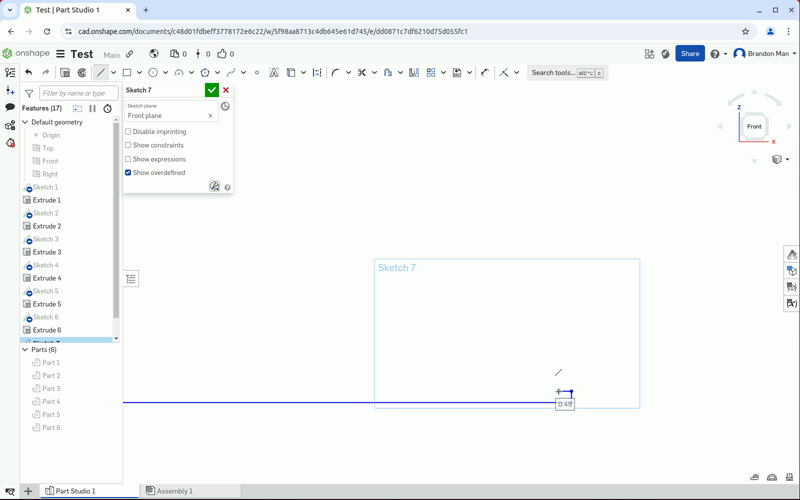
scroll(-6)
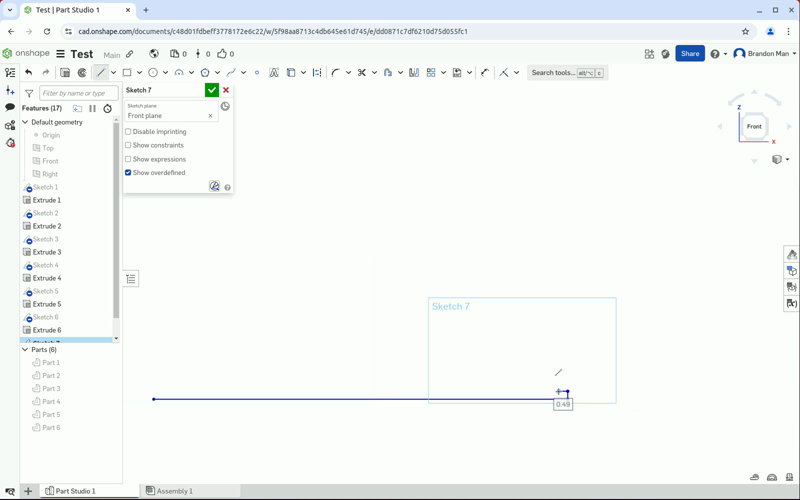
scroll(-6)
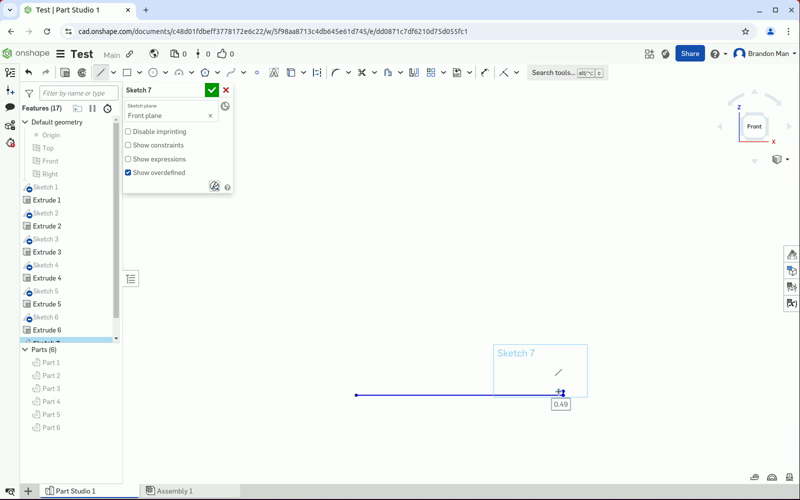
key_up(shift)
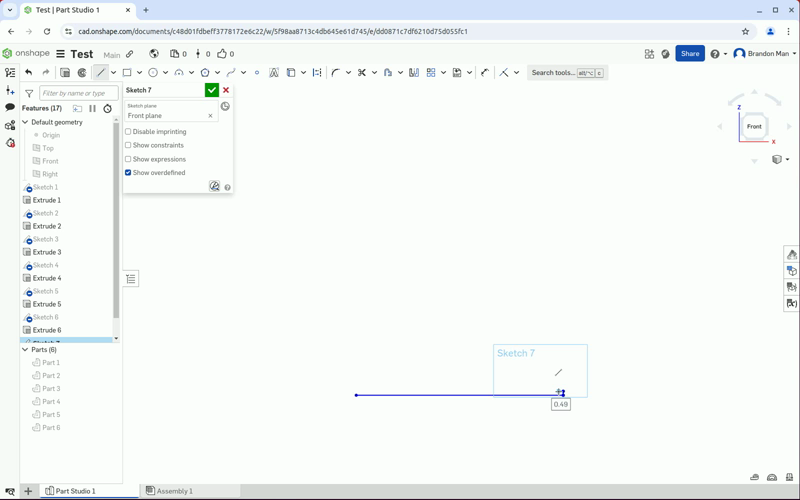
key_down(shift)
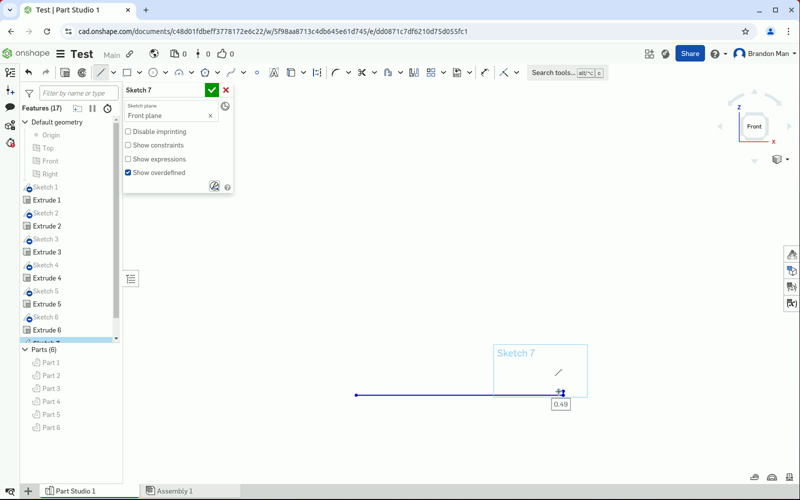
mouse_move(588, 391)
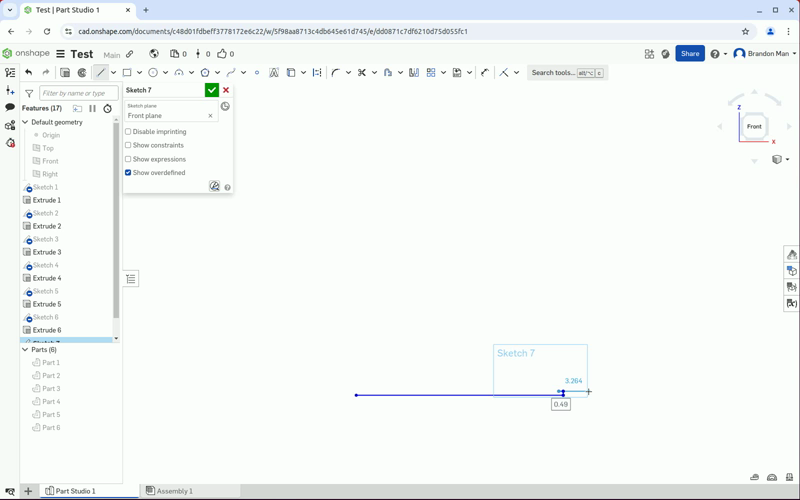
mouse_move(510, 391)
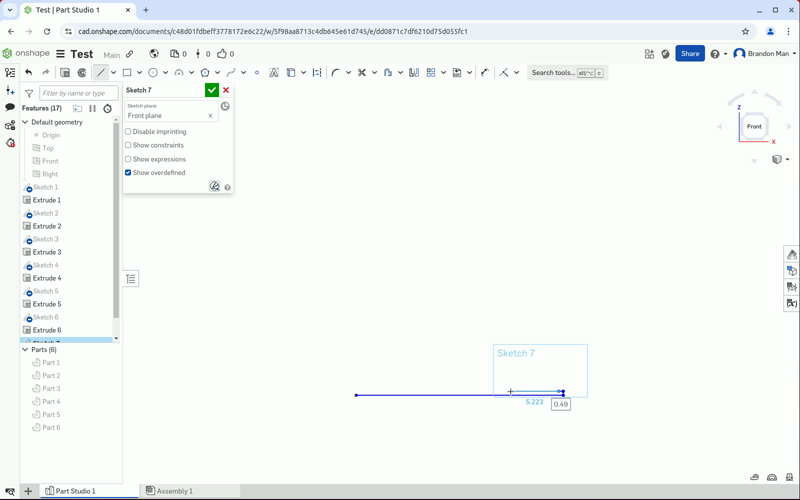
click(510, 391)
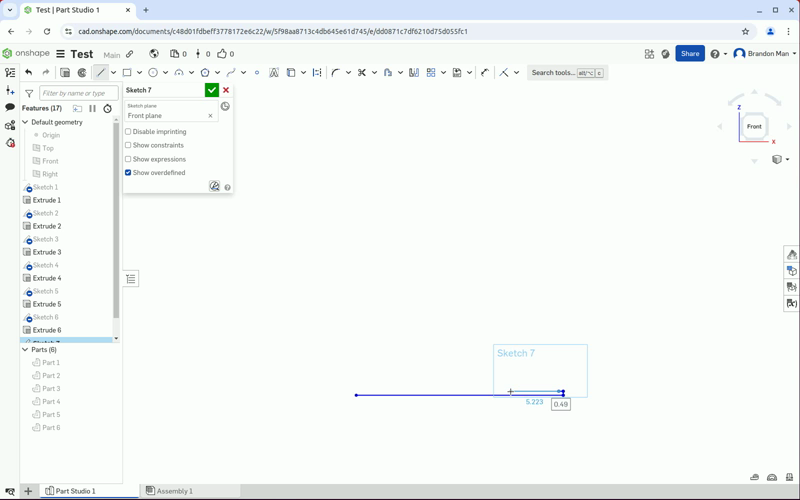
key_up(shift)
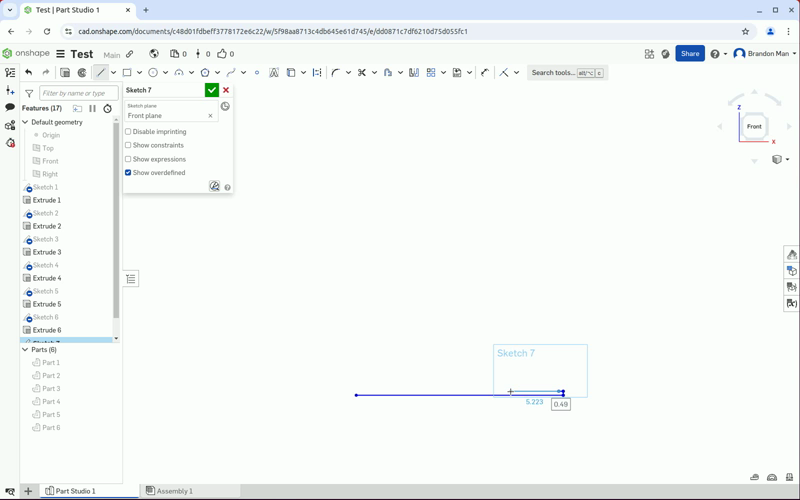
key_down(shift)
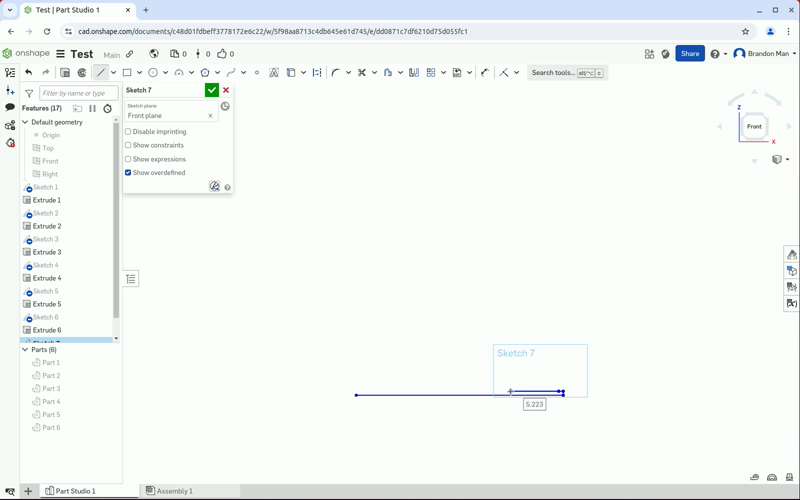
mouse_move(540, 391)
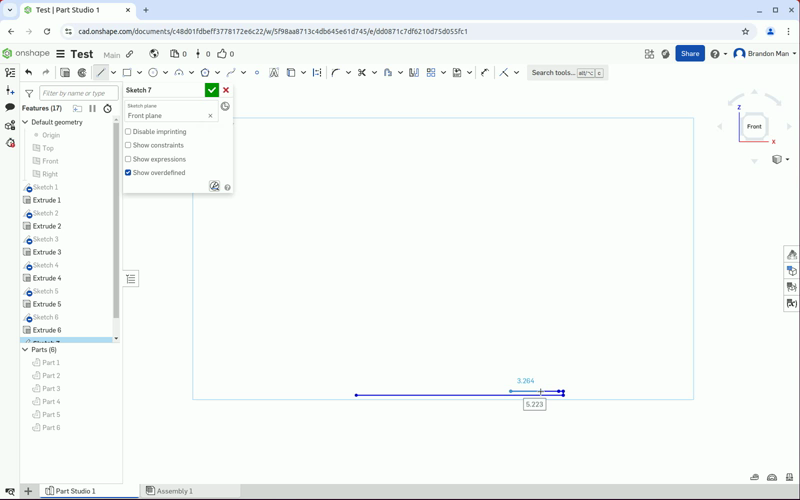
mouse_move(506, 391)
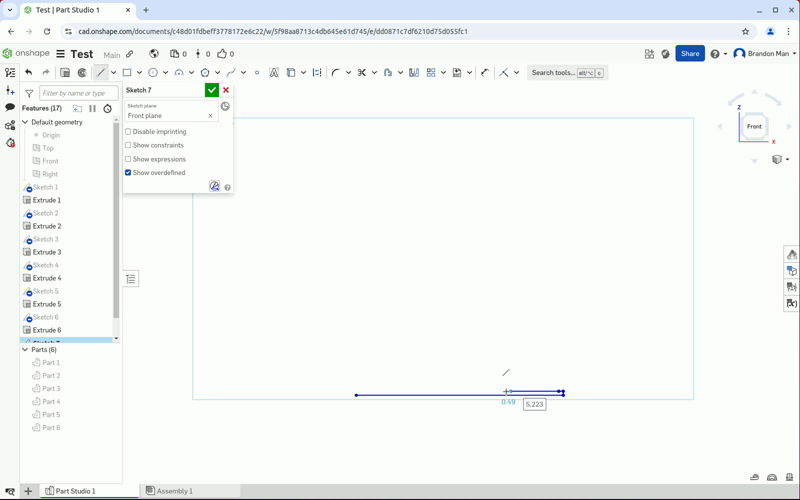
scroll(6)
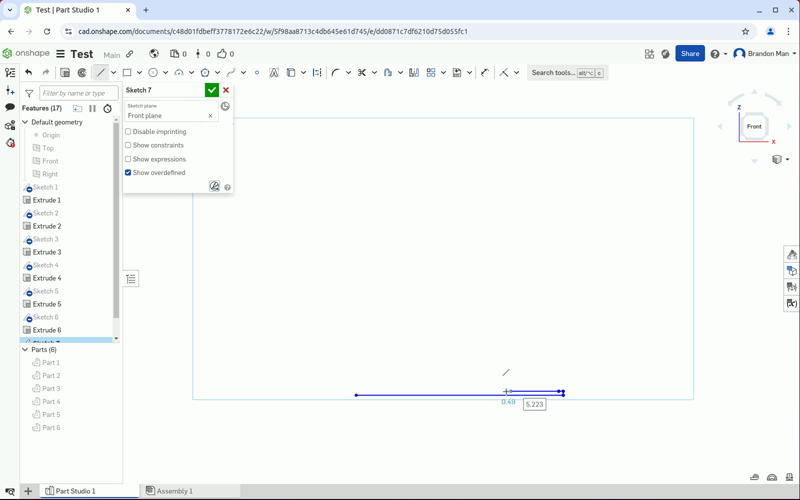
scroll(6)
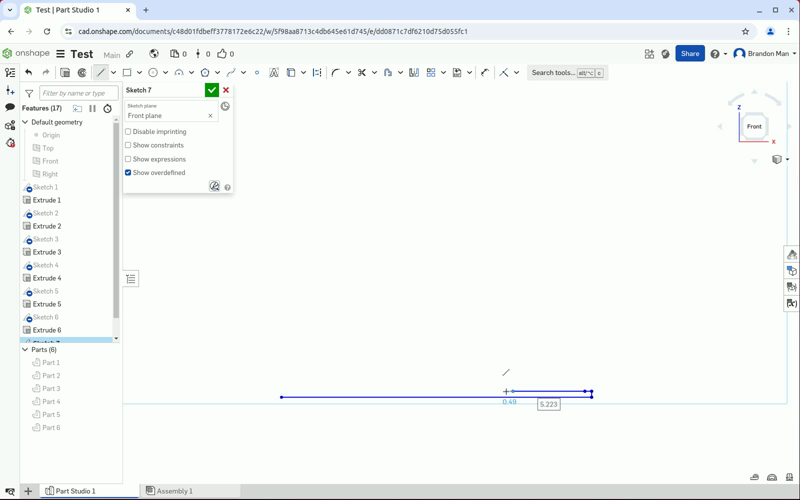
scroll(6)
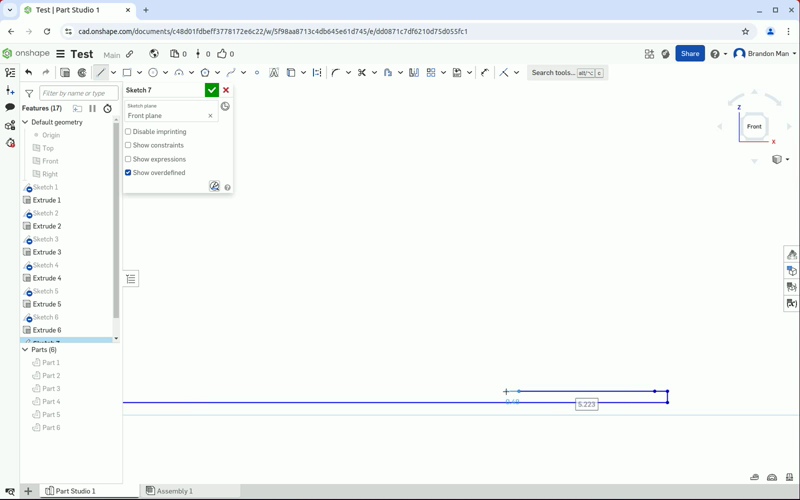
scroll(6)
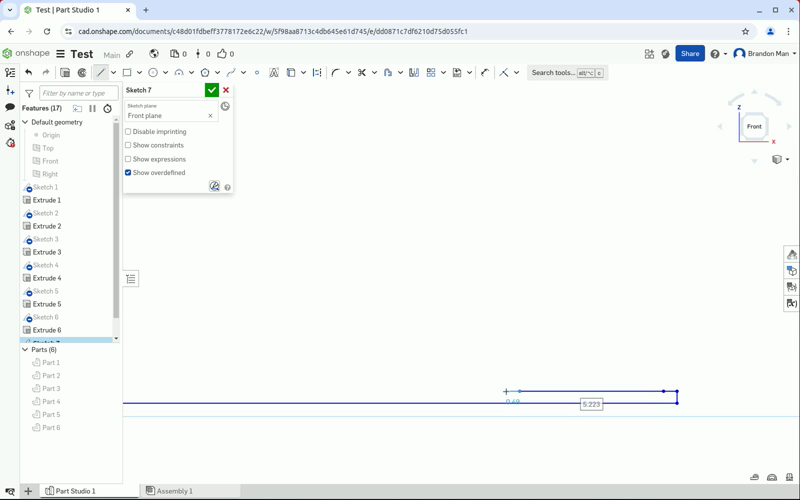
scroll(6)
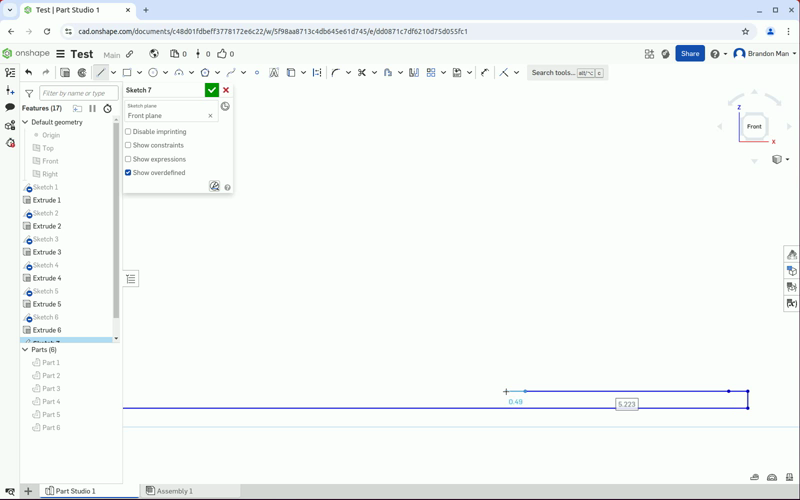
scroll(6)
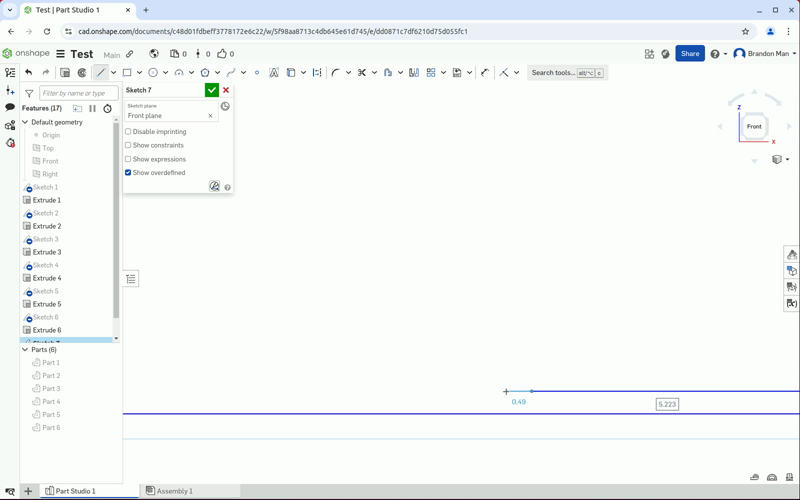
scroll(6)
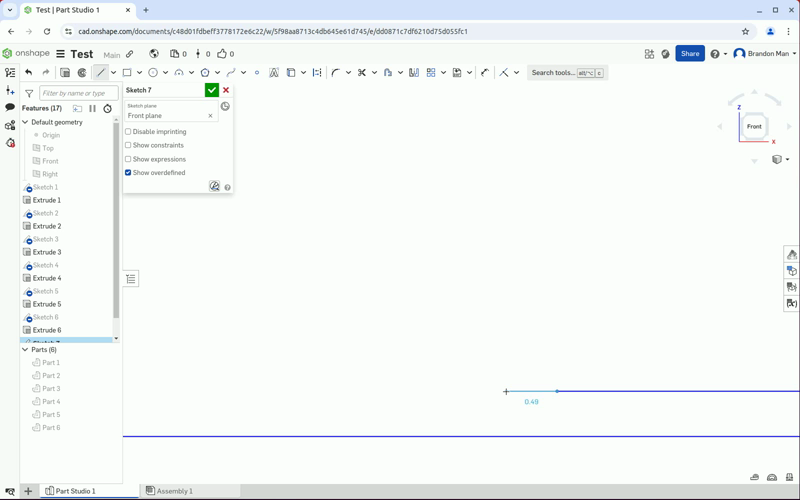
click(506, 391)
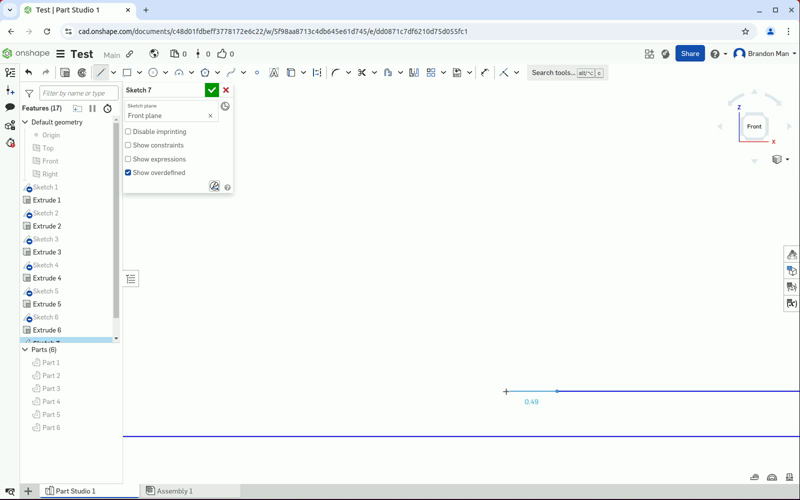
scroll(-6)
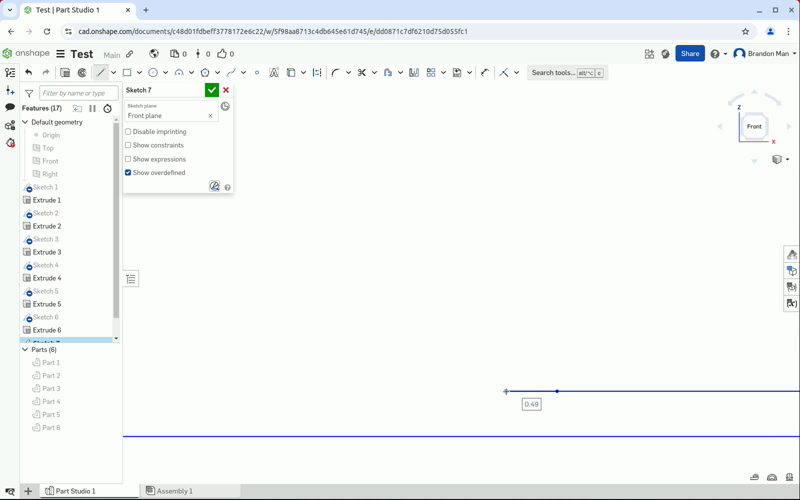
scroll(-6)
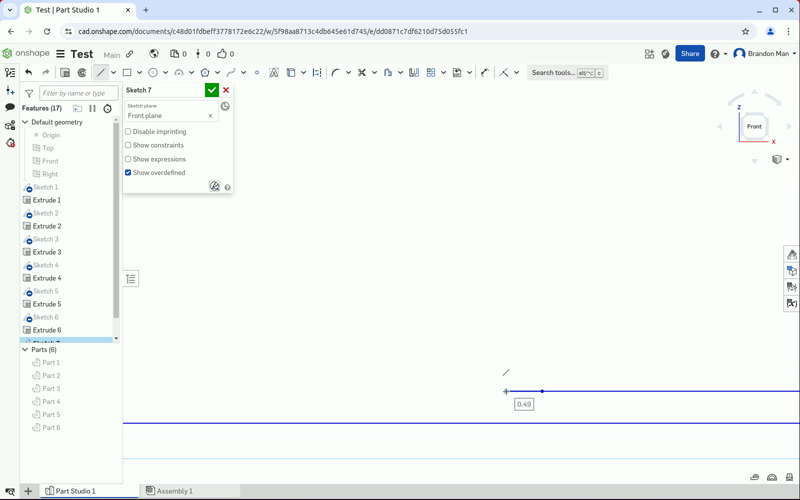
scroll(-6)
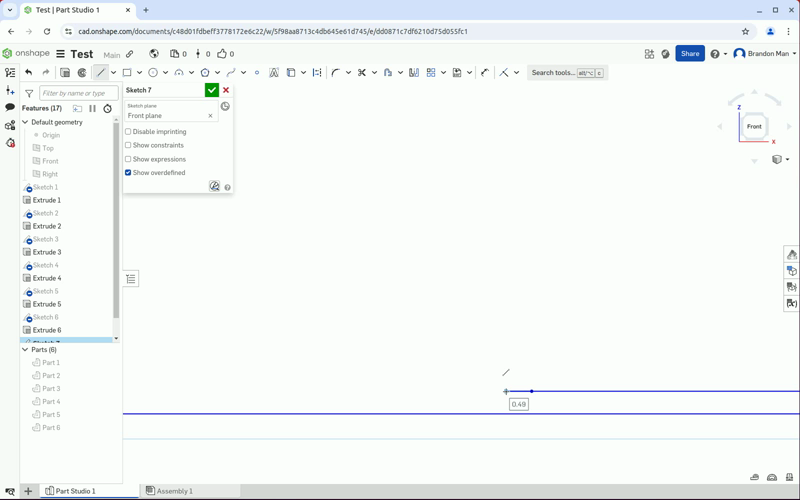
scroll(-6)
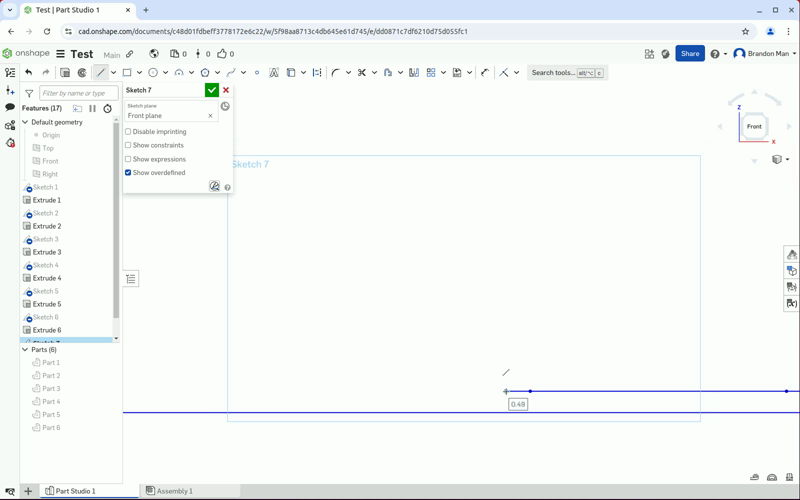
scroll(-6)
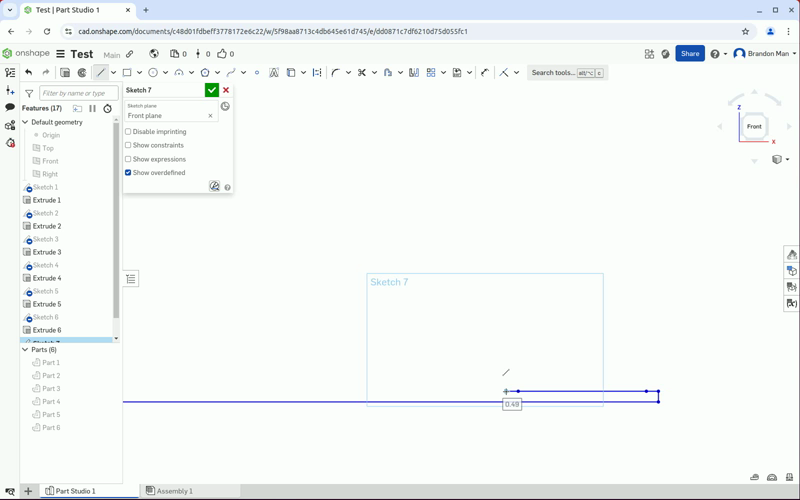
scroll(-6)
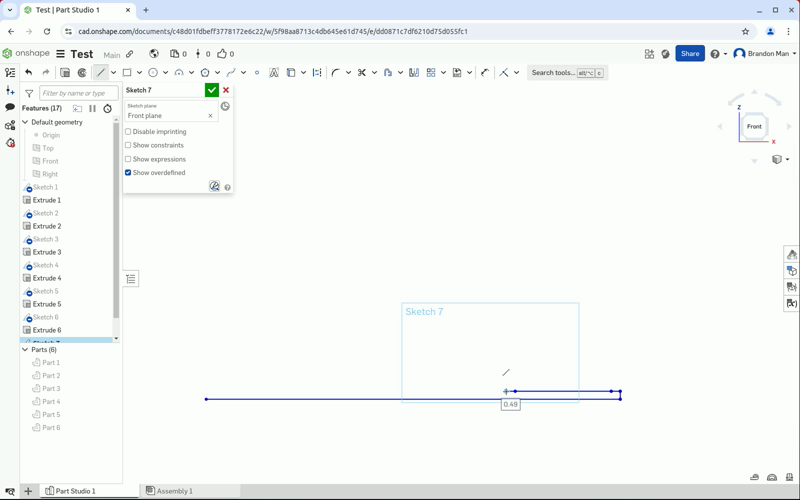
scroll(-6)
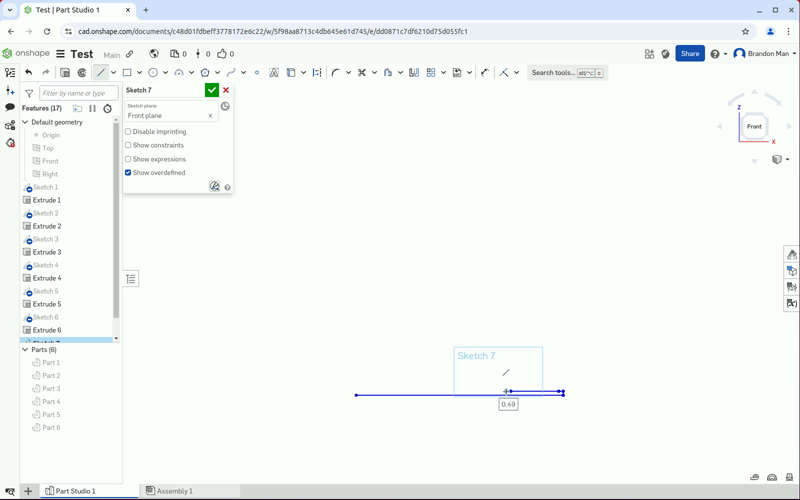
key_up(shift)
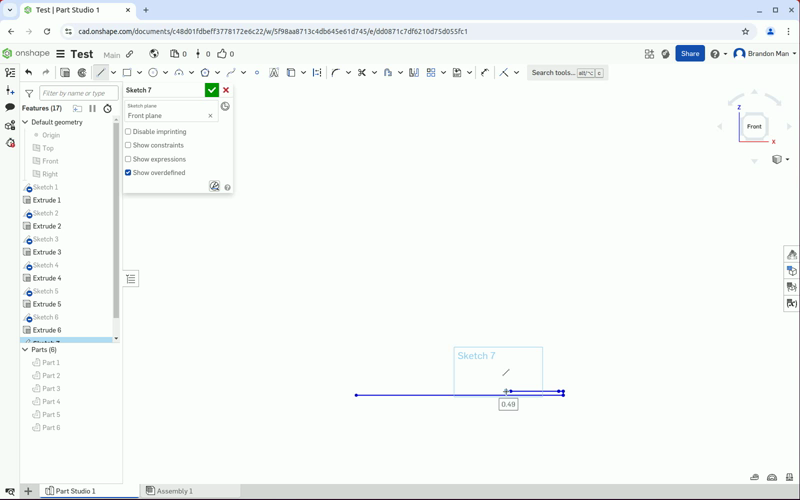
key_down(shift)
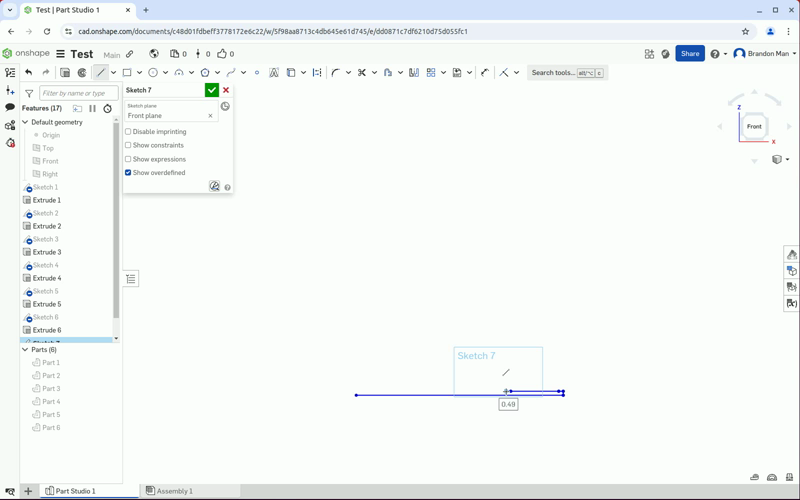
mouse_move(413, 391)
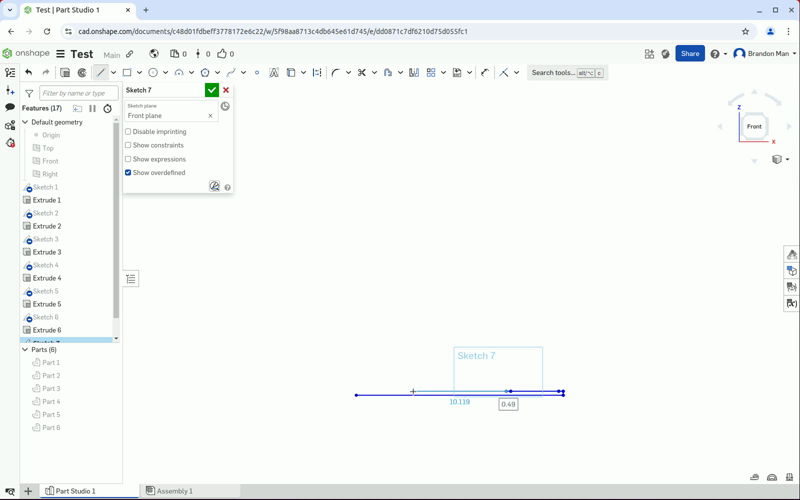
click(413, 391)
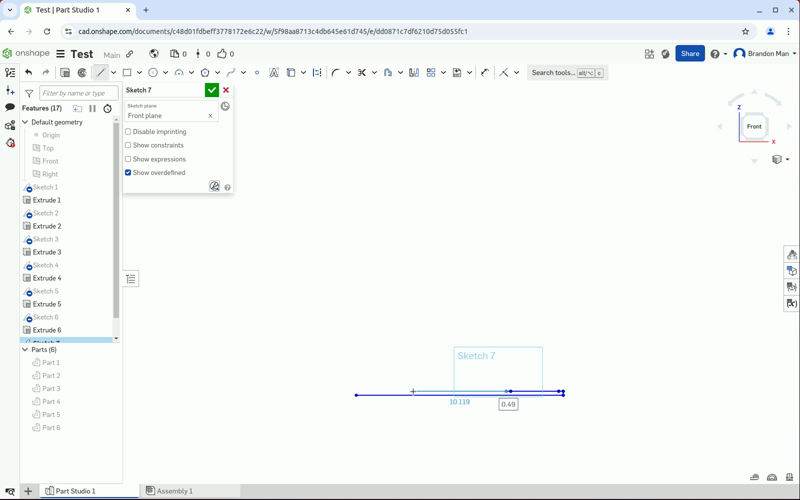
key_up(shift)
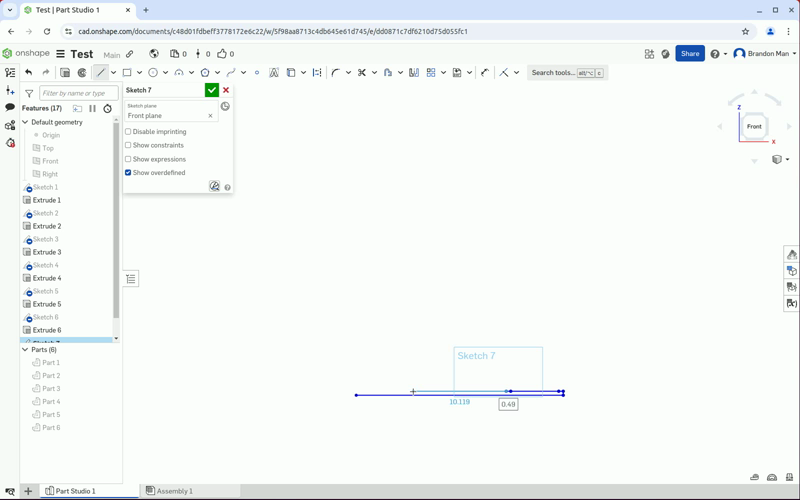
key_down(shift)
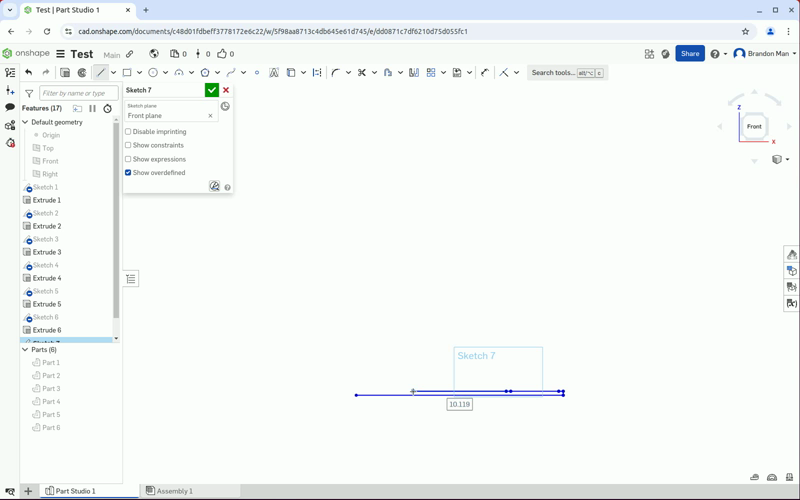
mouse_move(443, 391)
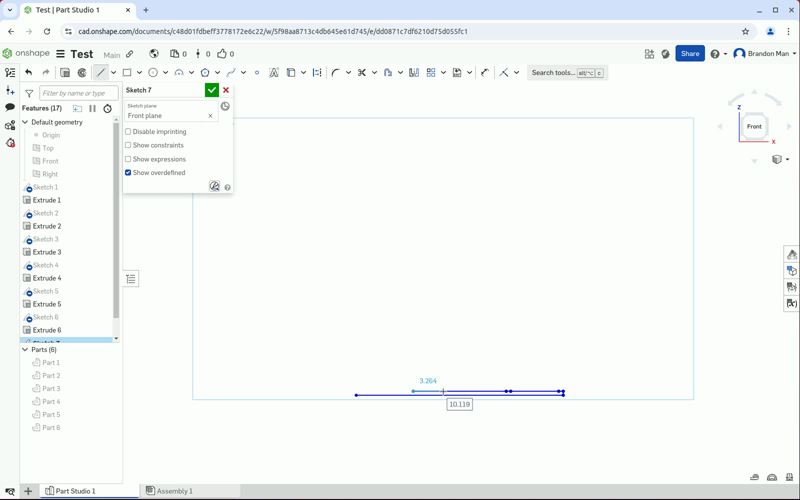
mouse_move(408, 391)
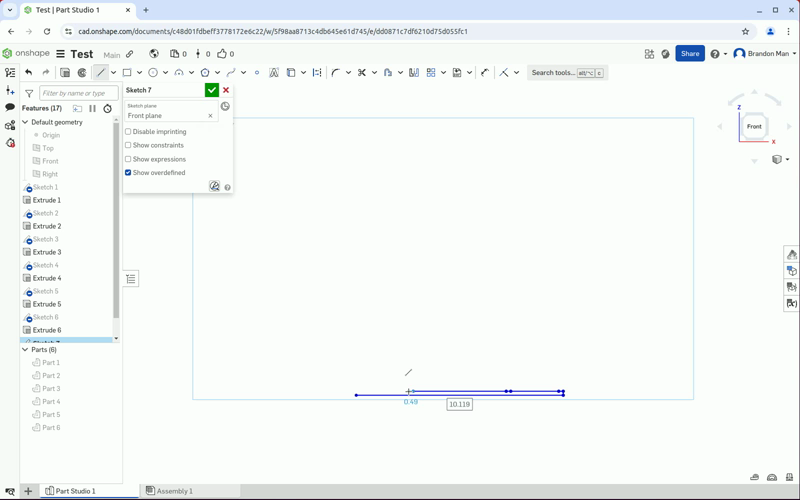
scroll(6)
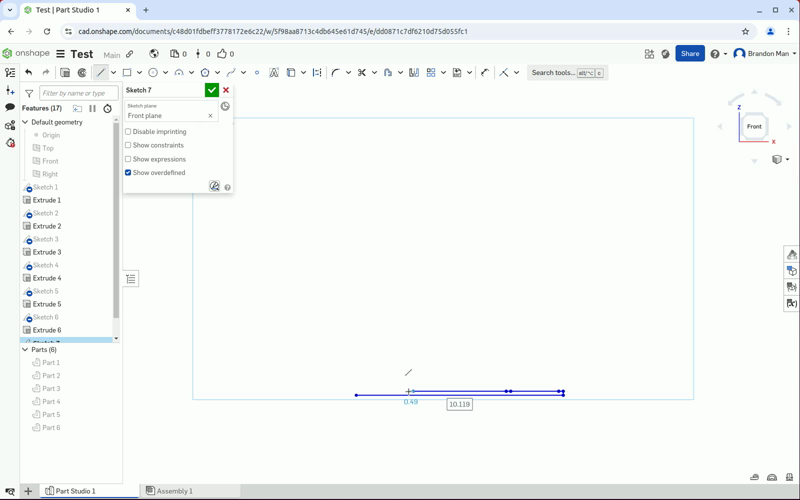
scroll(6)
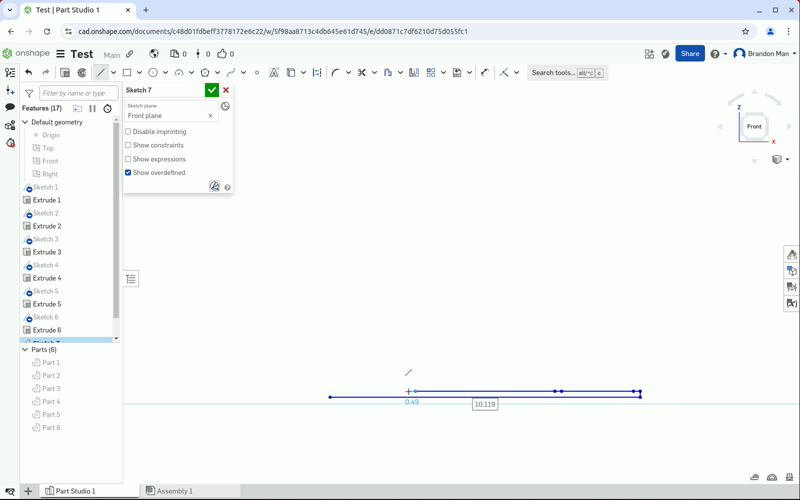
scroll(6)
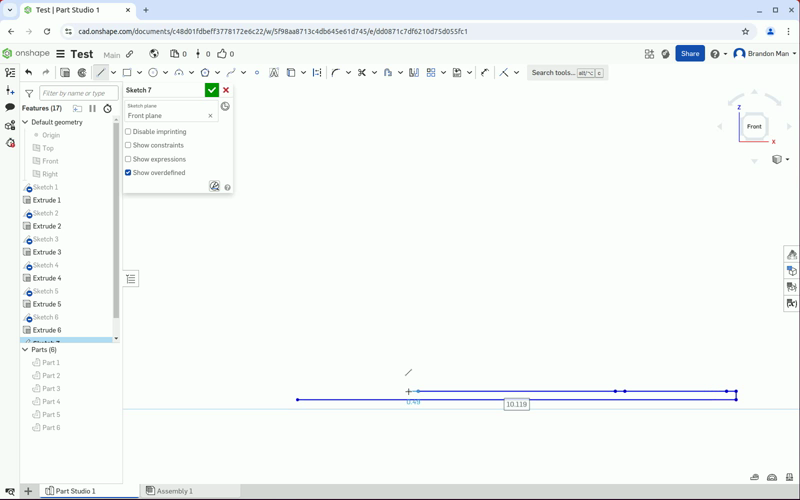
scroll(6)
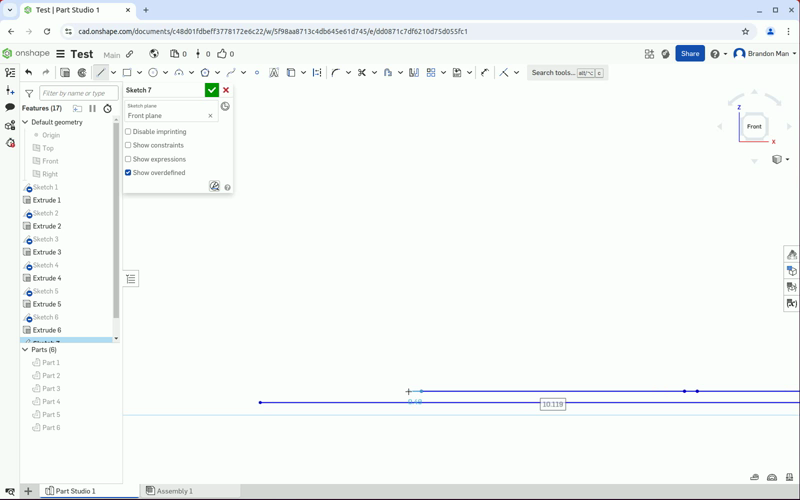
scroll(6)
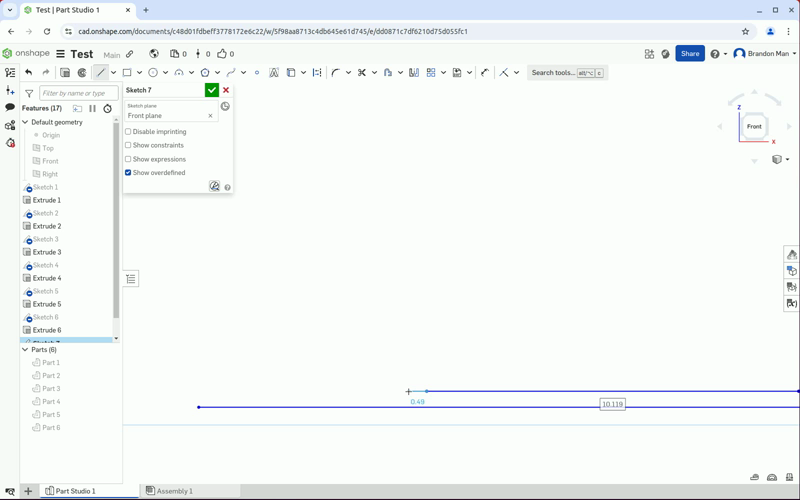
scroll(6)
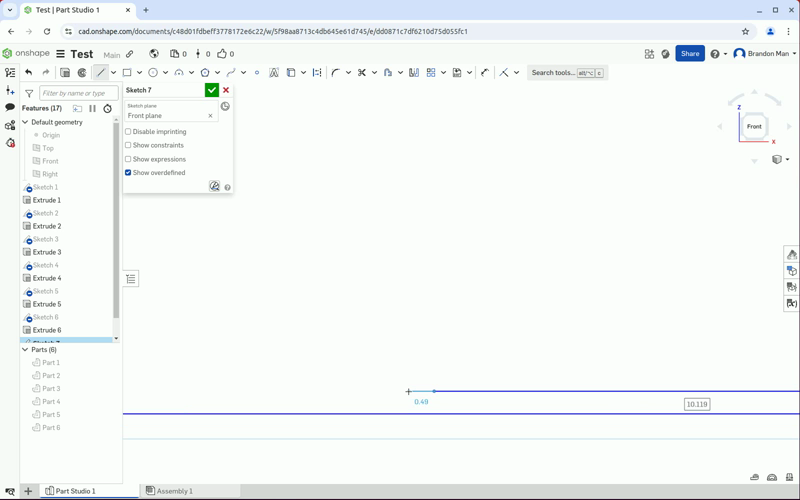
scroll(6)
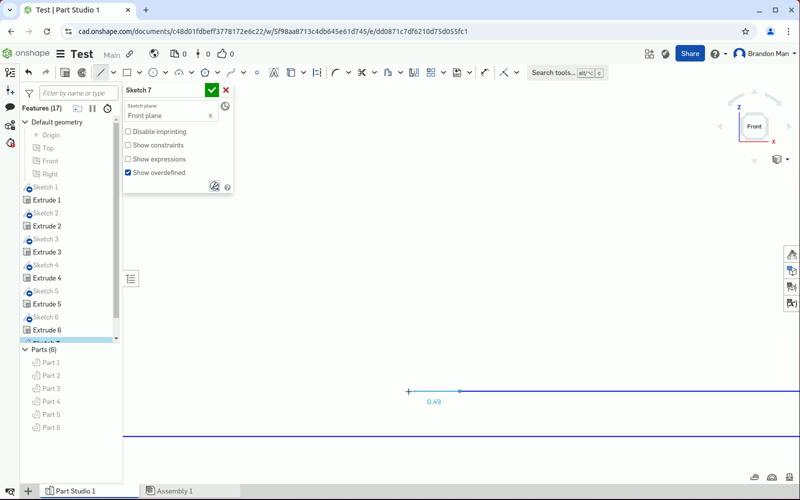
click(408, 391)
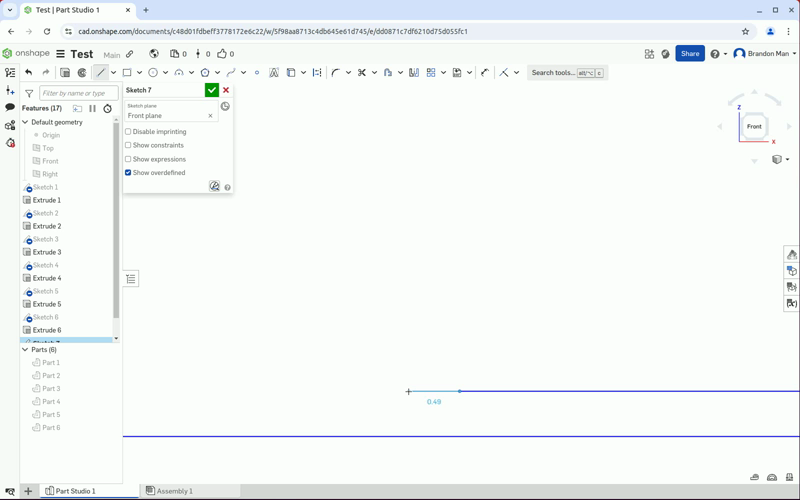
scroll(-6)
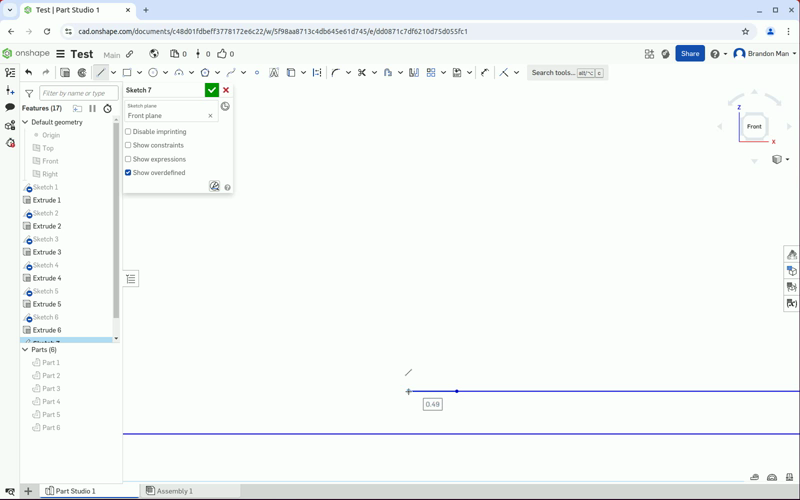
scroll(-6)
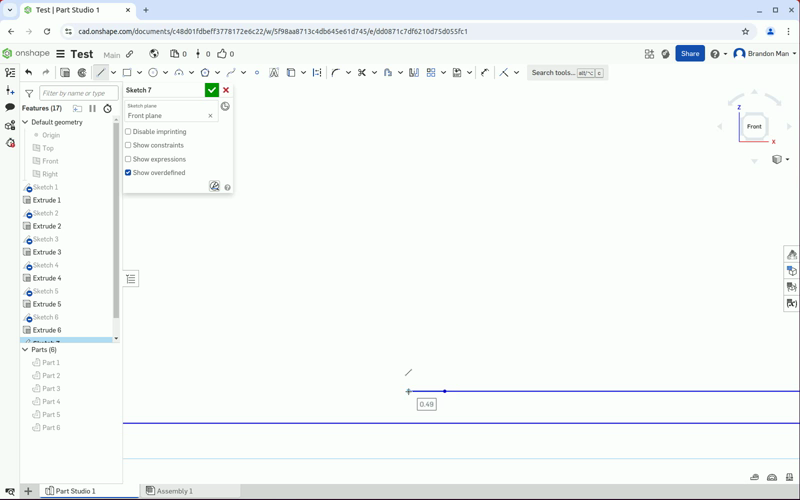
scroll(-6)
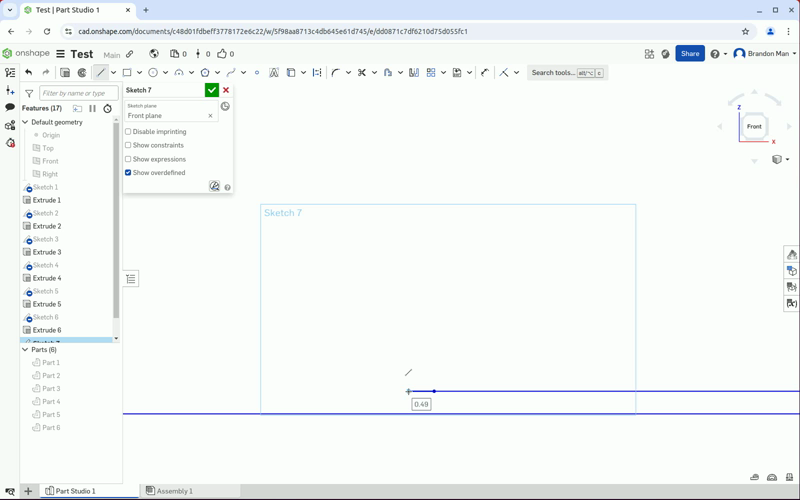
scroll(-6)
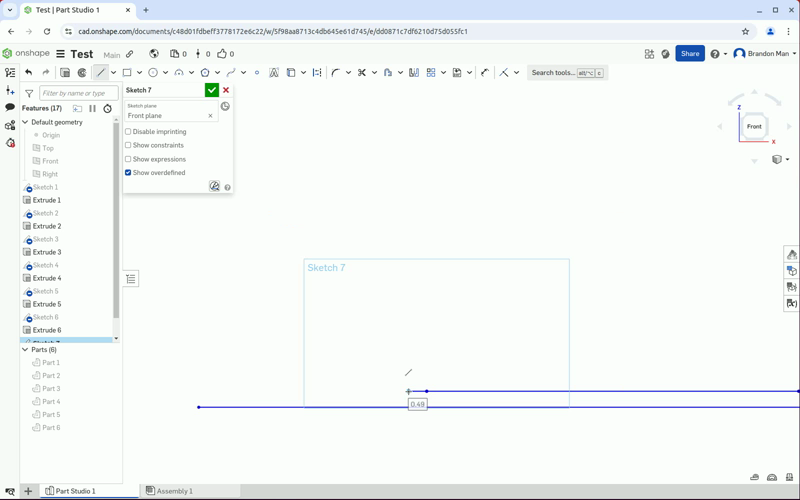
scroll(-6)
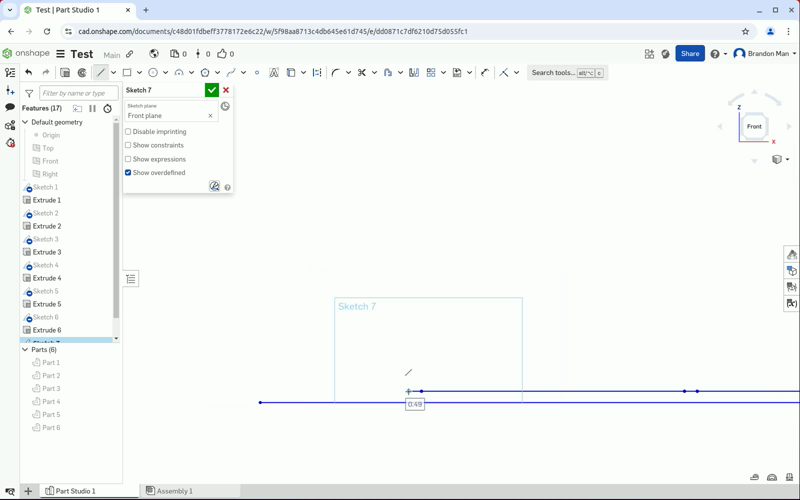
scroll(-6)
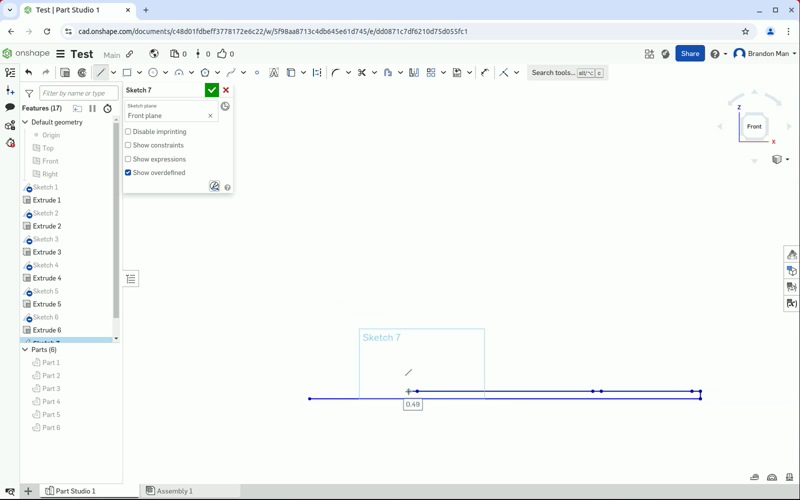
scroll(-6)
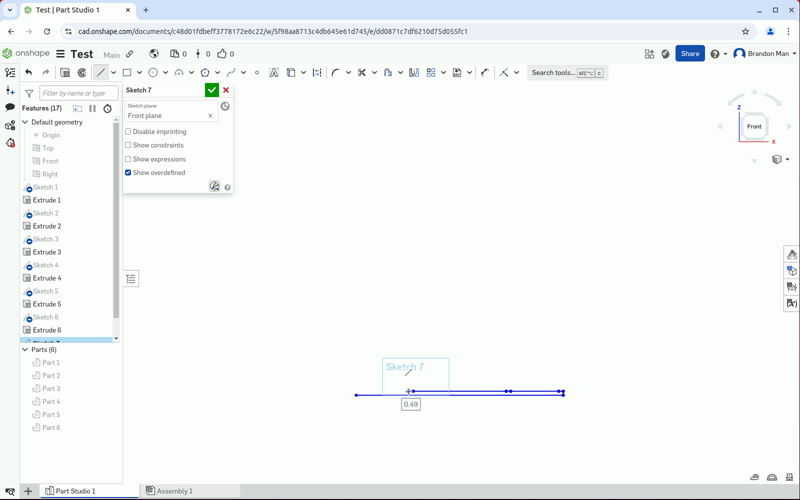
key_up(shift)
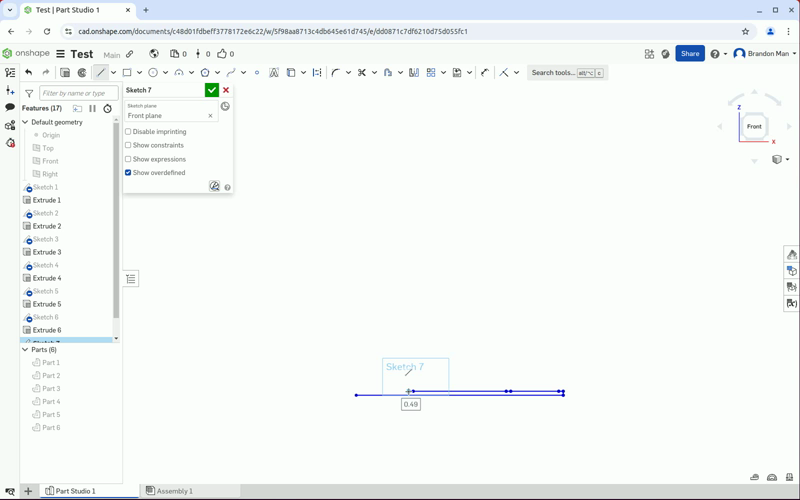
key_down(shift)
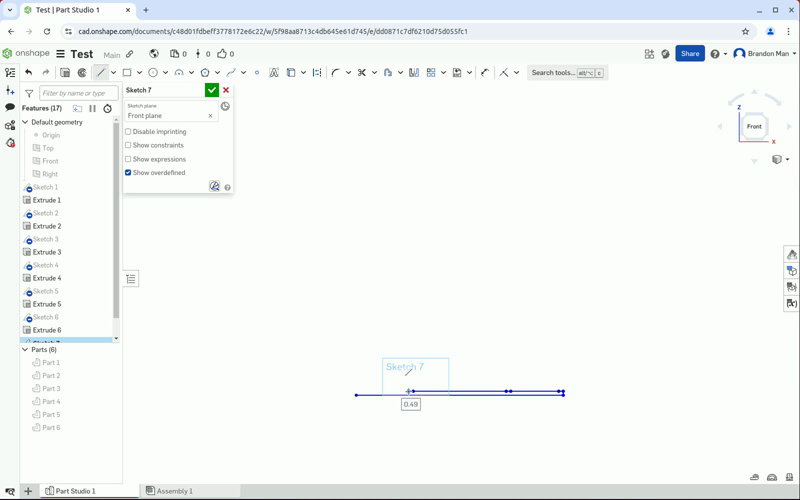
mouse_move(438, 391)
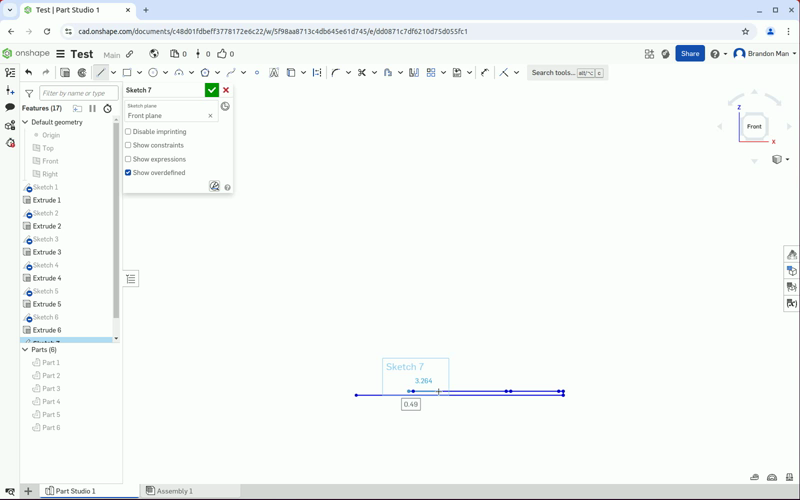
mouse_move(360, 391)
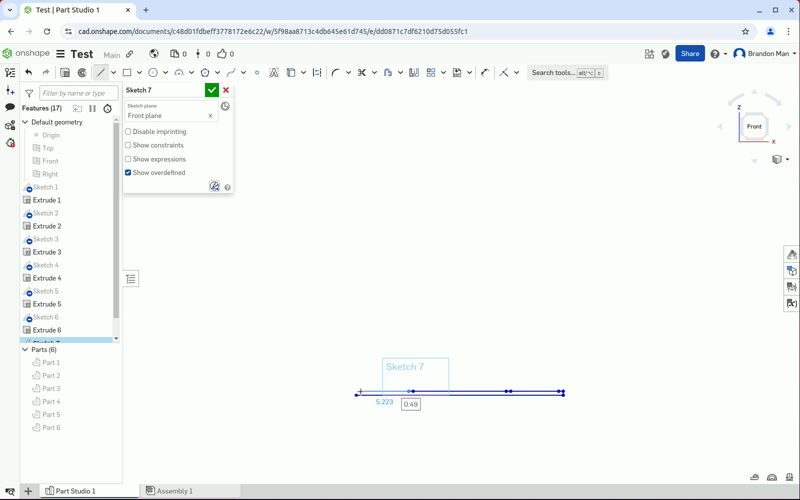
click(360, 391)
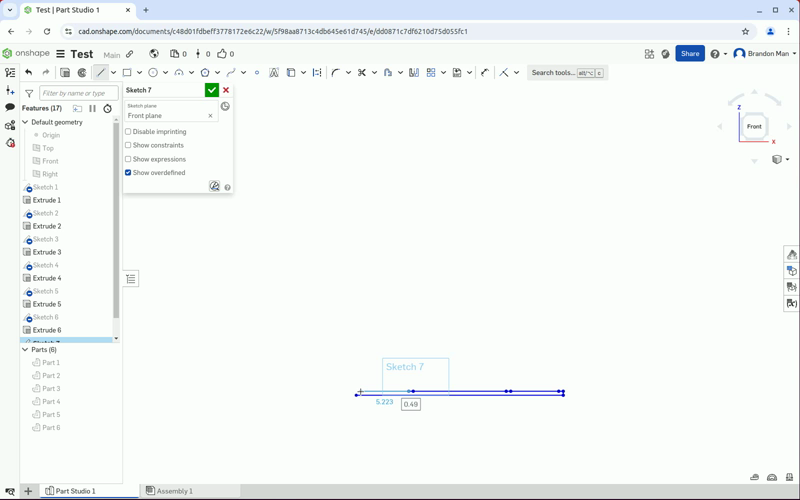
key_up(shift)
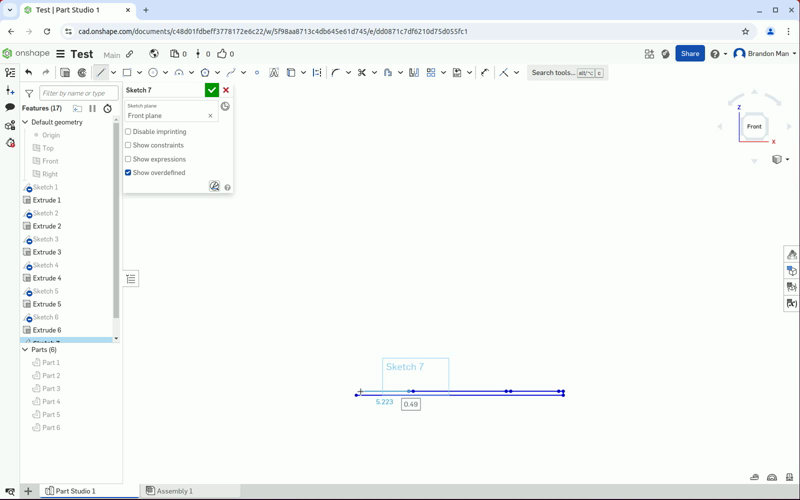
key_down(shift)
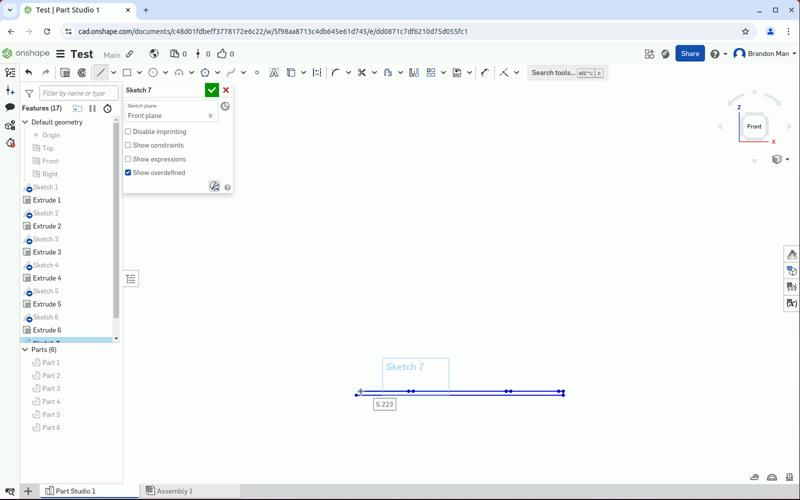
mouse_move(390, 391)
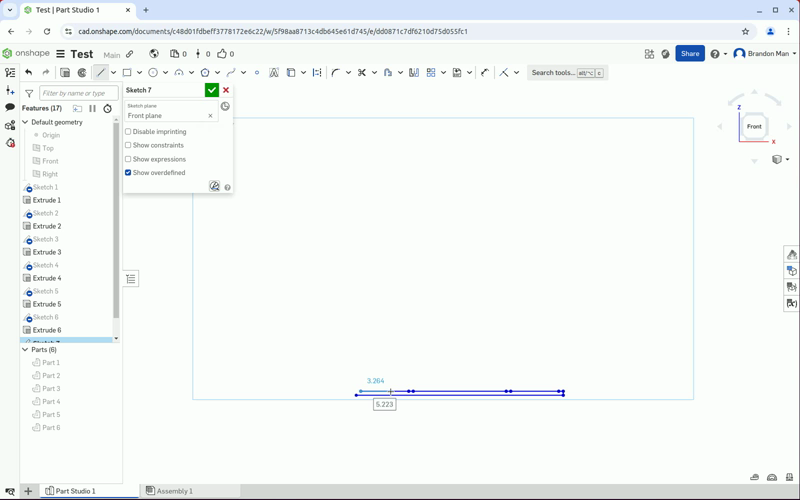
mouse_move(356, 391)
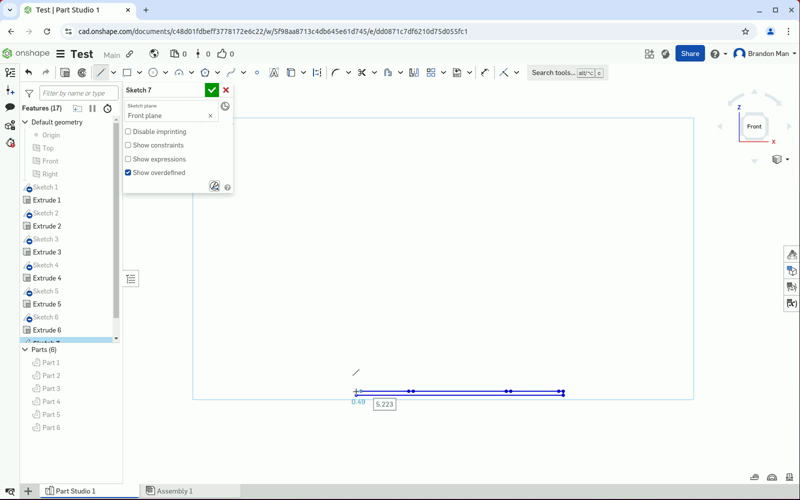
scroll(6)
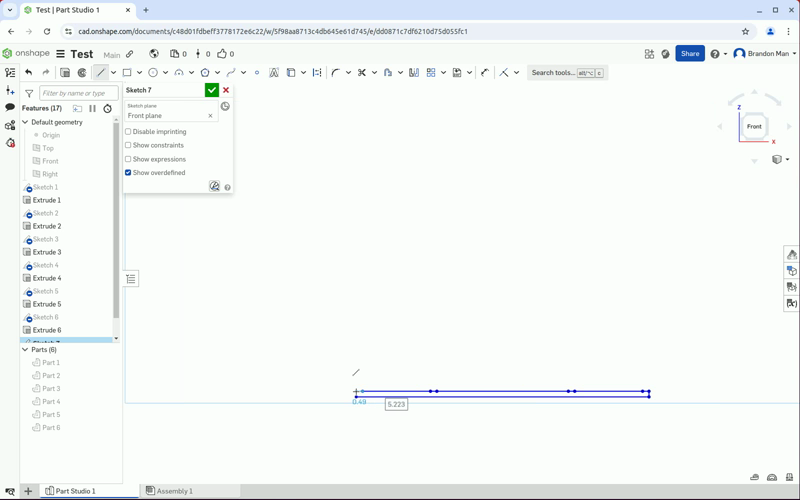
scroll(6)
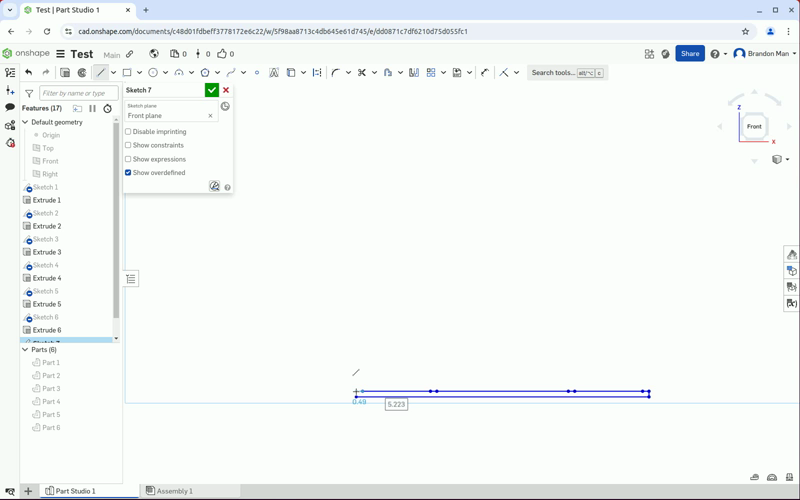
scroll(6)
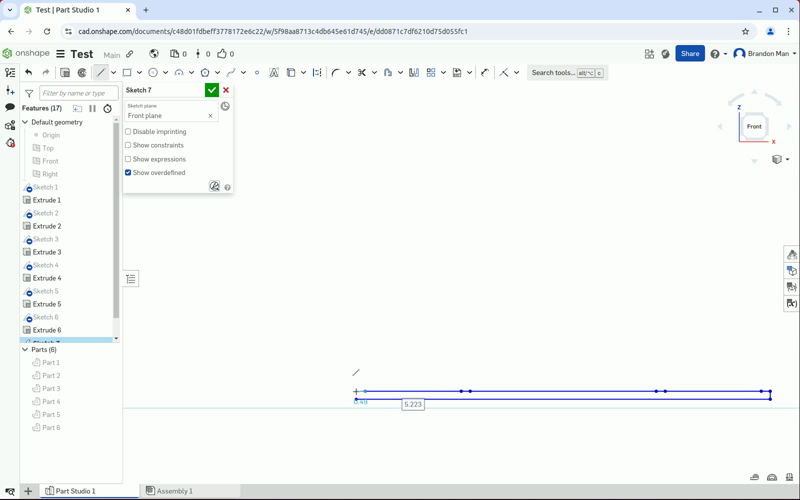
scroll(6)
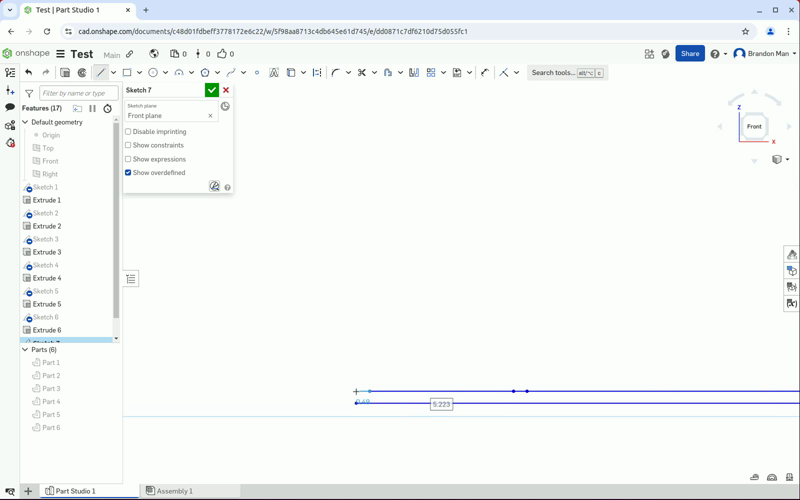
scroll(6)
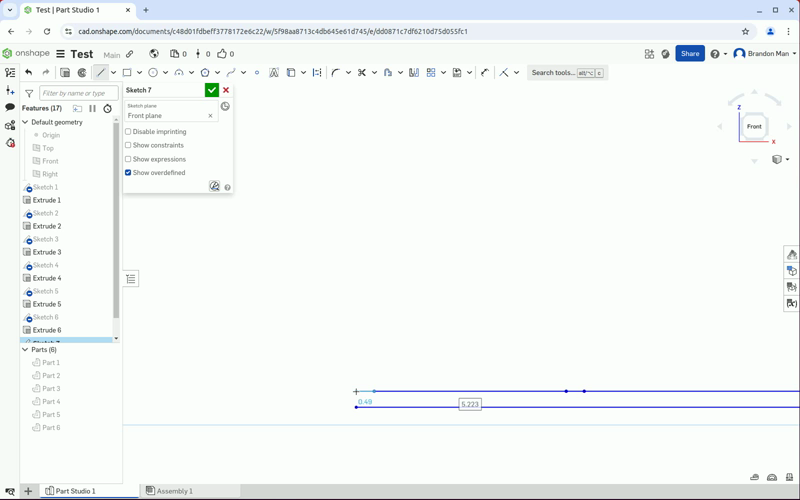
scroll(6)
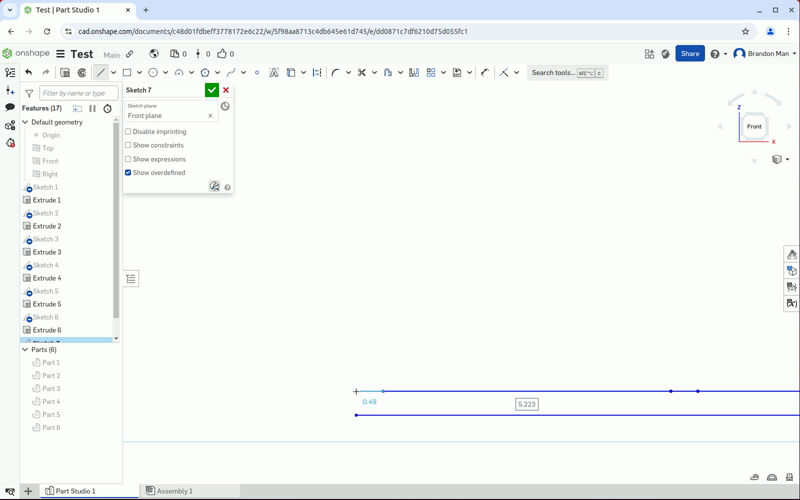
scroll(6)
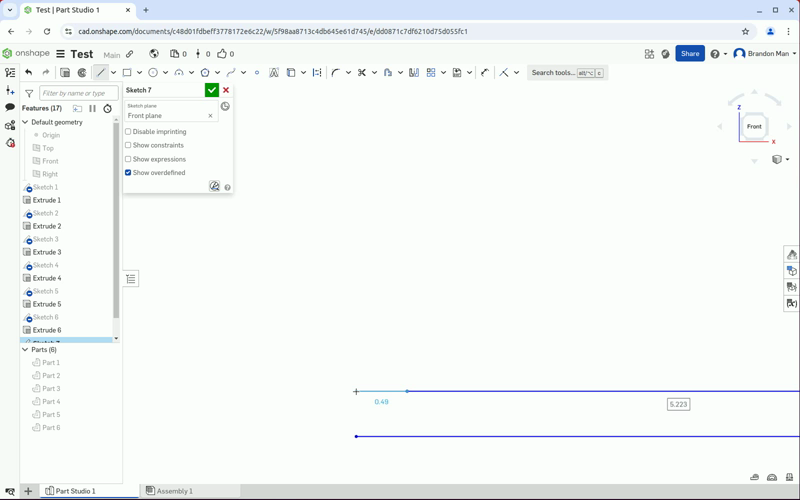
click(356, 391)
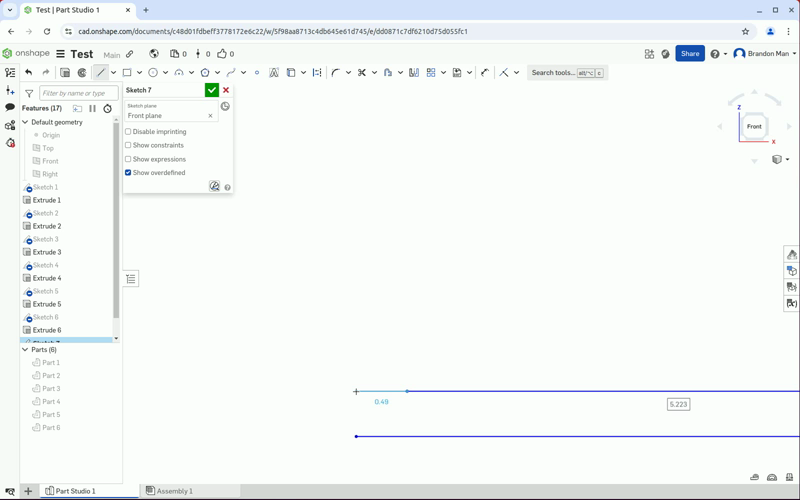
scroll(-6)
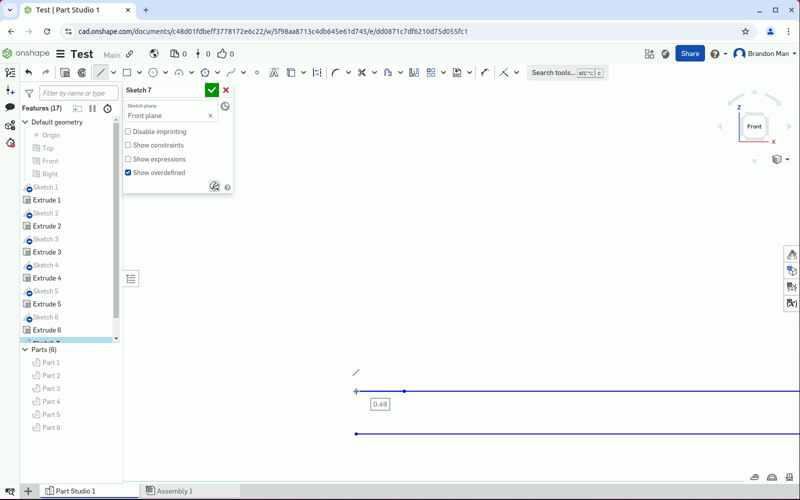
scroll(-6)
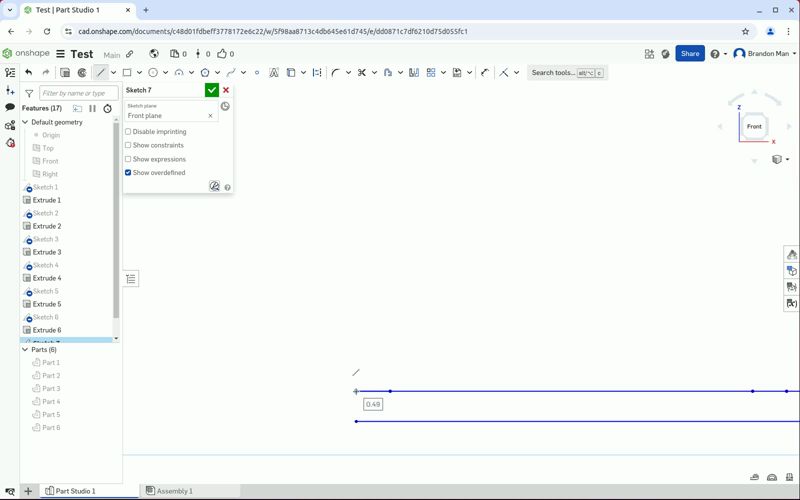
scroll(-6)
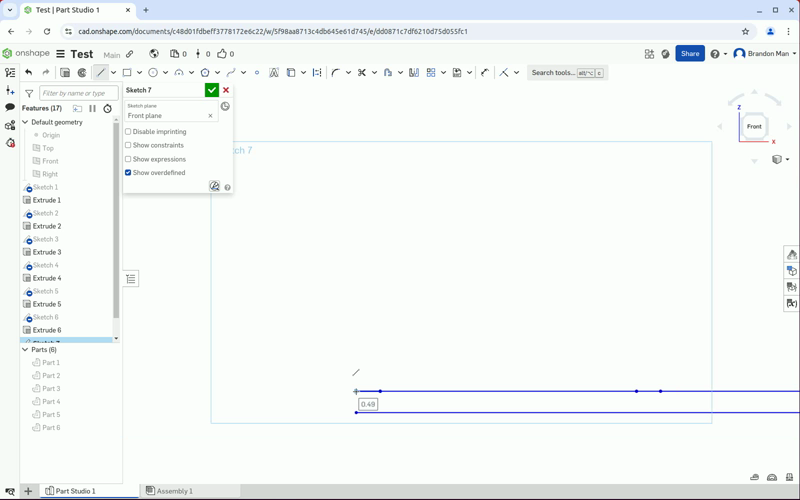
scroll(-6)
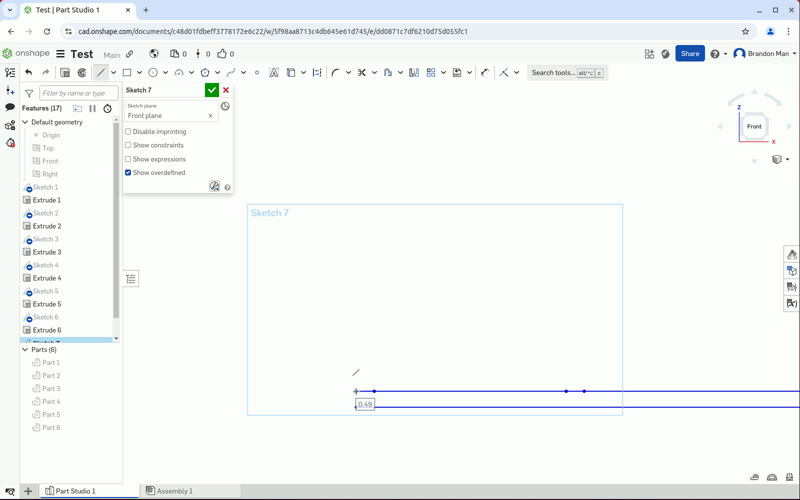
scroll(-6)
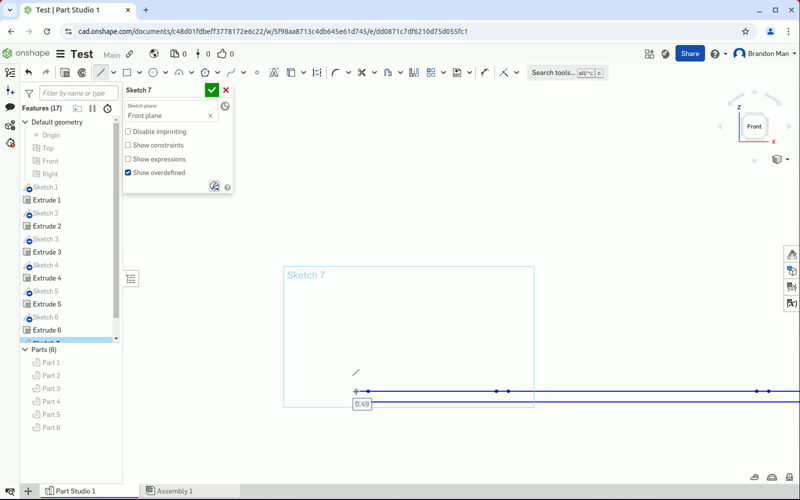
scroll(-6)
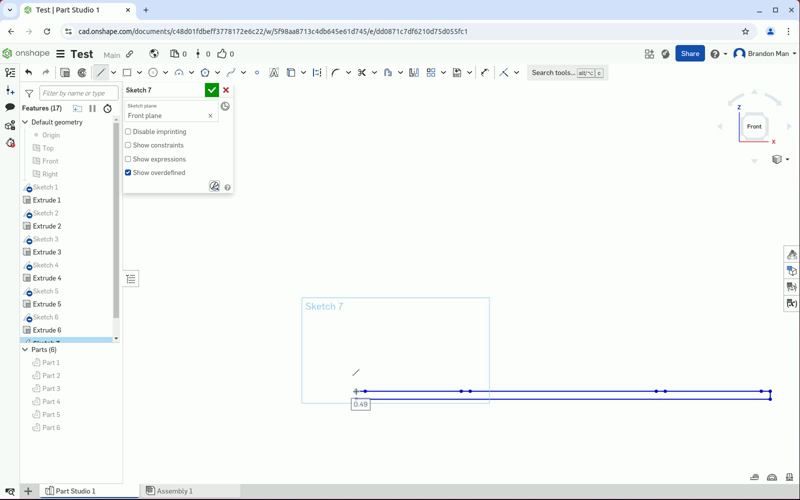
scroll(-6)
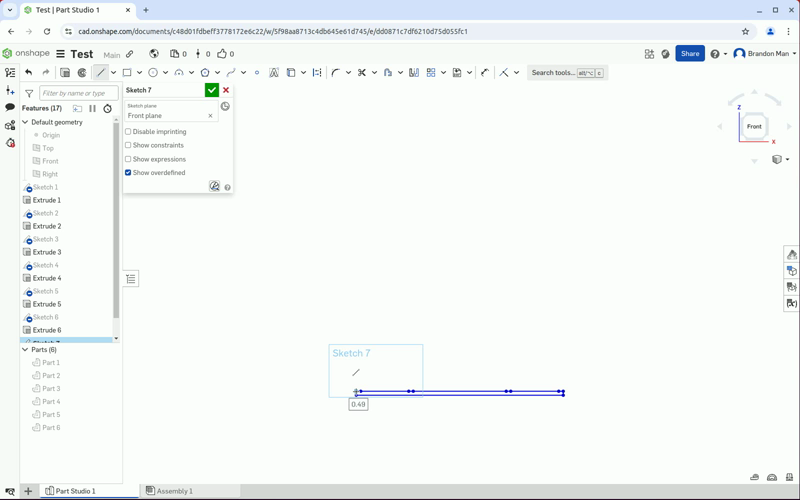
key_up(shift)
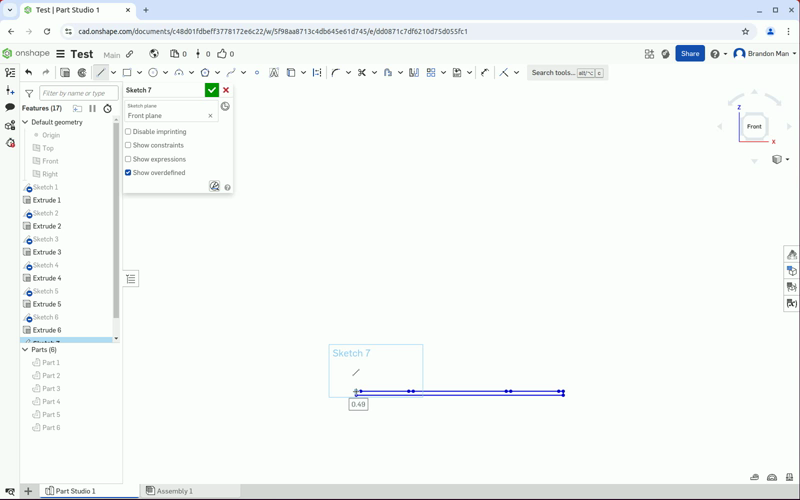
mouse_move(386, 391)
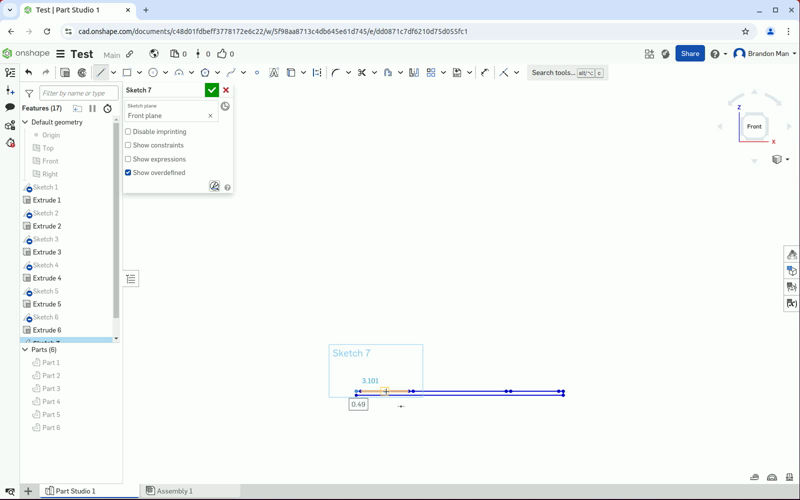
key_down(shift)
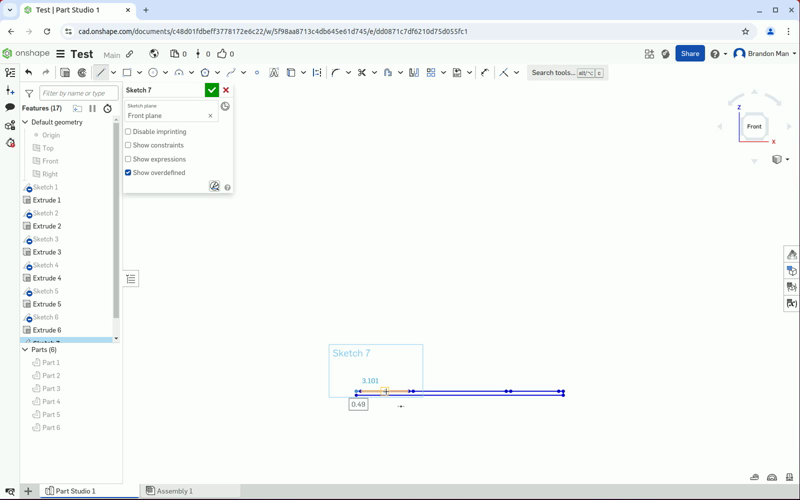
mouse_move(356, 395)
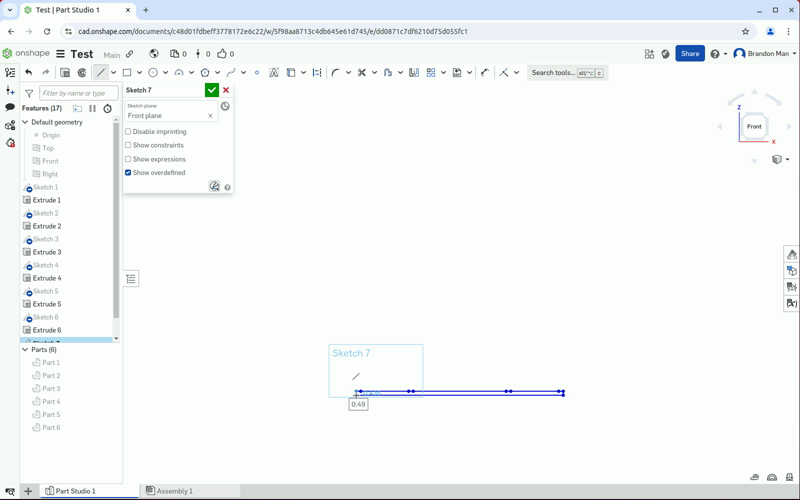
scroll(6)
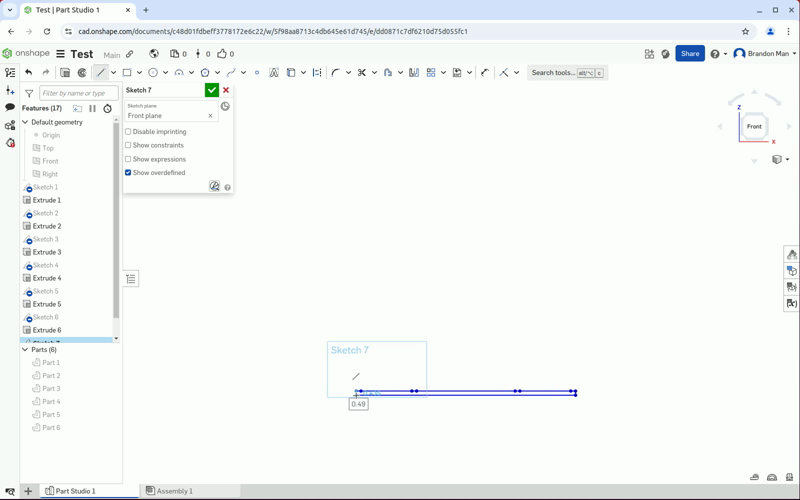
scroll(6)
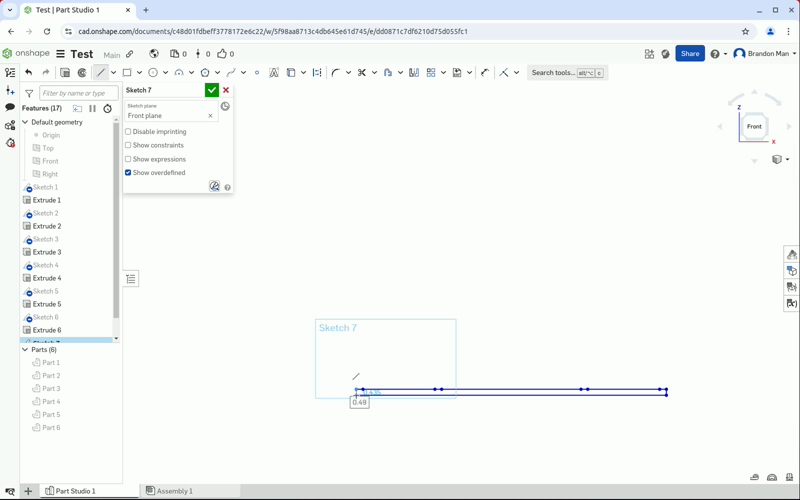
scroll(6)
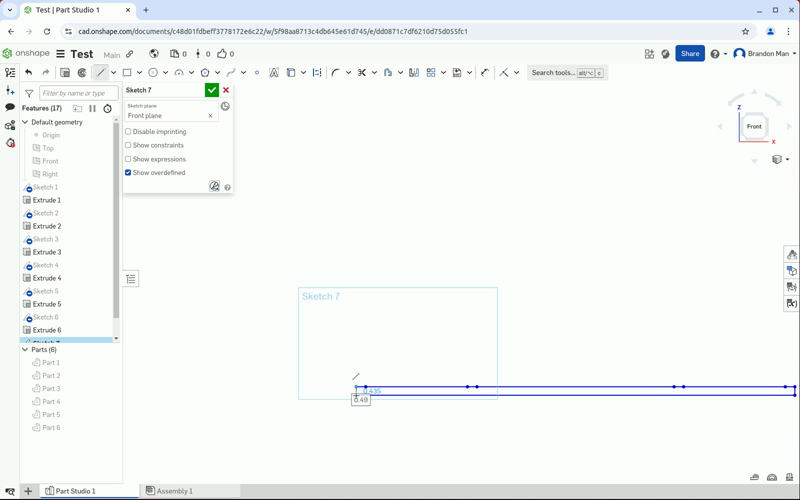
scroll(6)
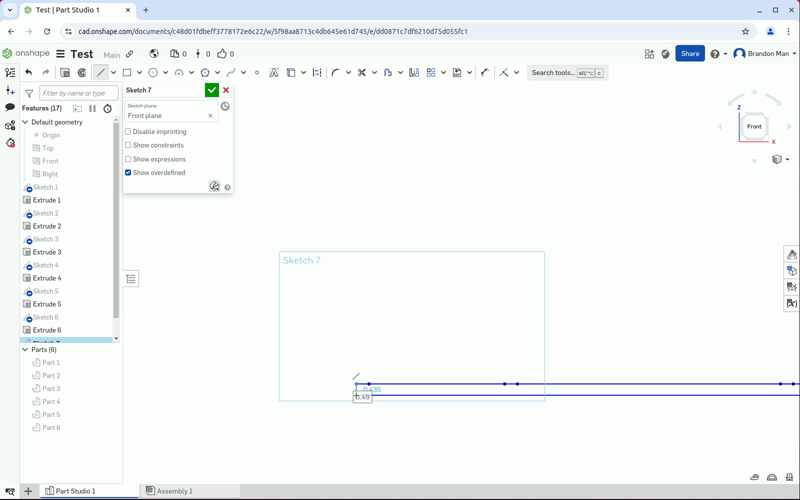
scroll(6)
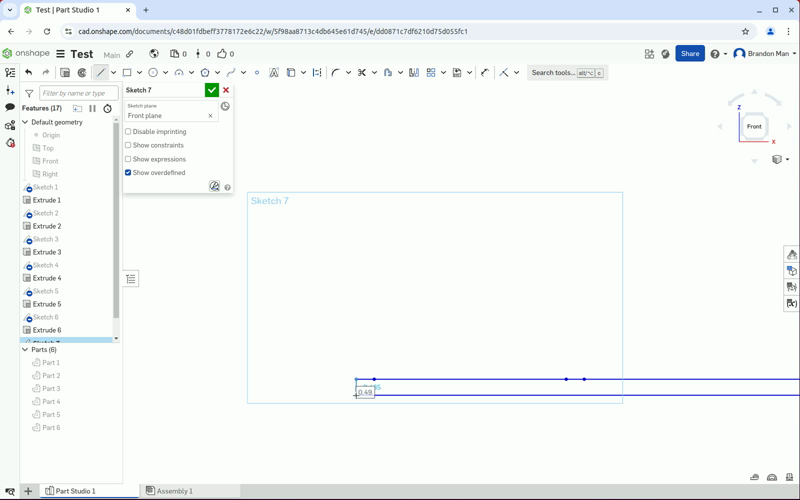
scroll(6)
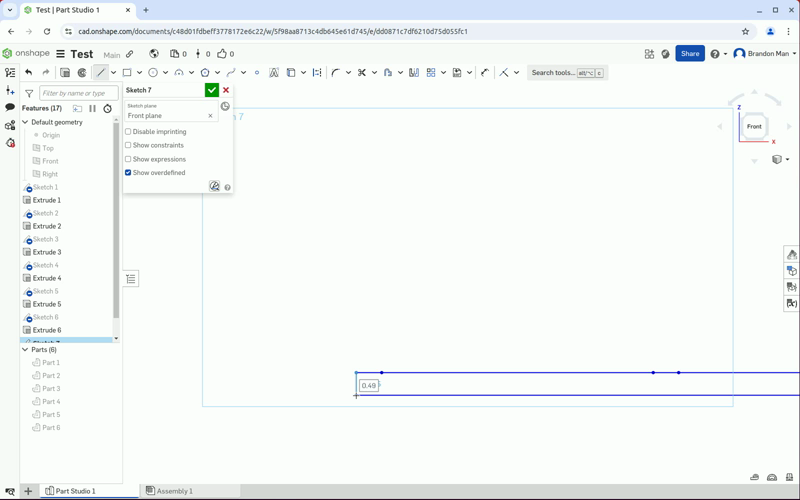
scroll(6)
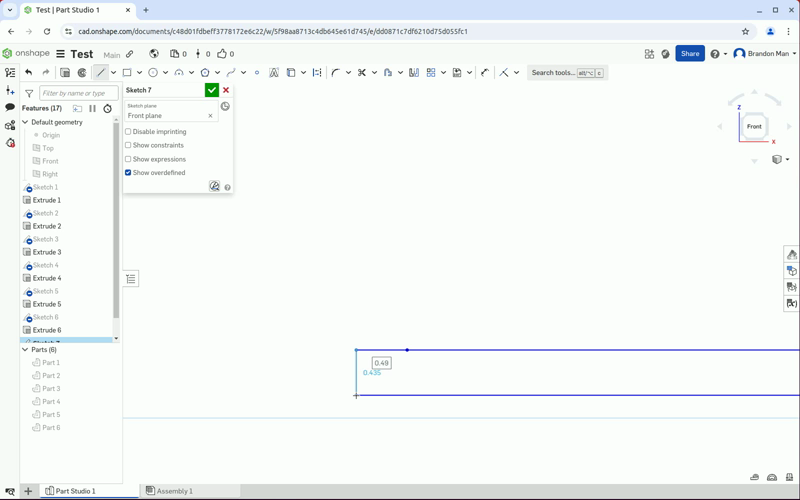
key_up(shift)
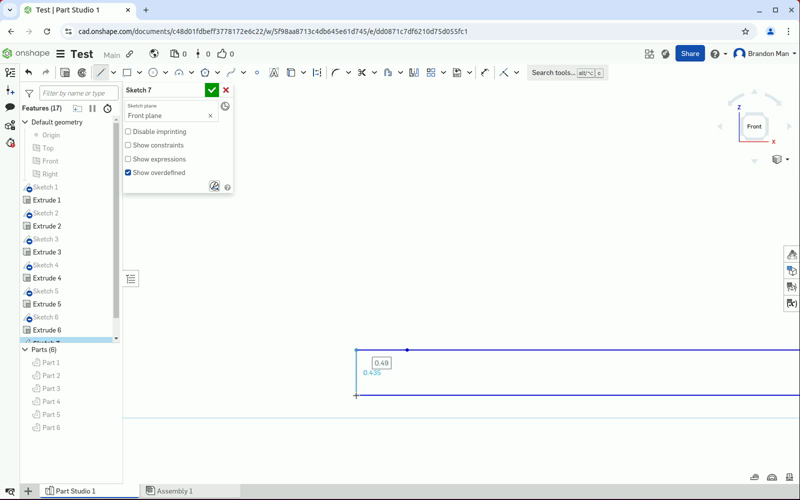
click(356, 395)
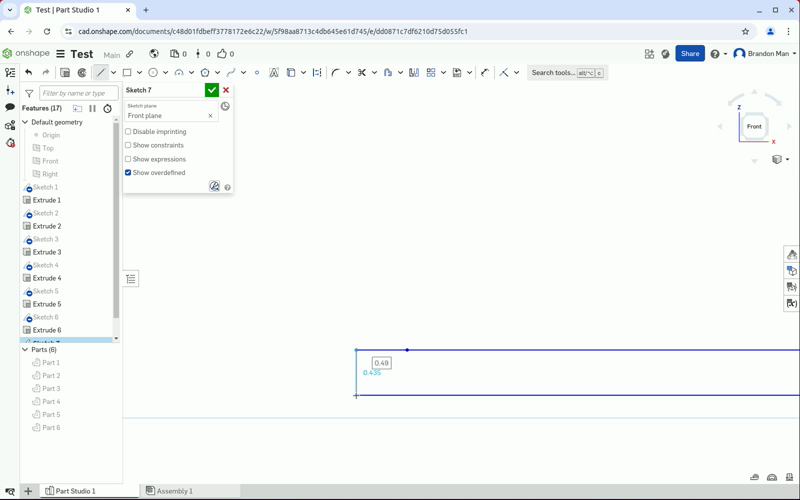
scroll(-6)
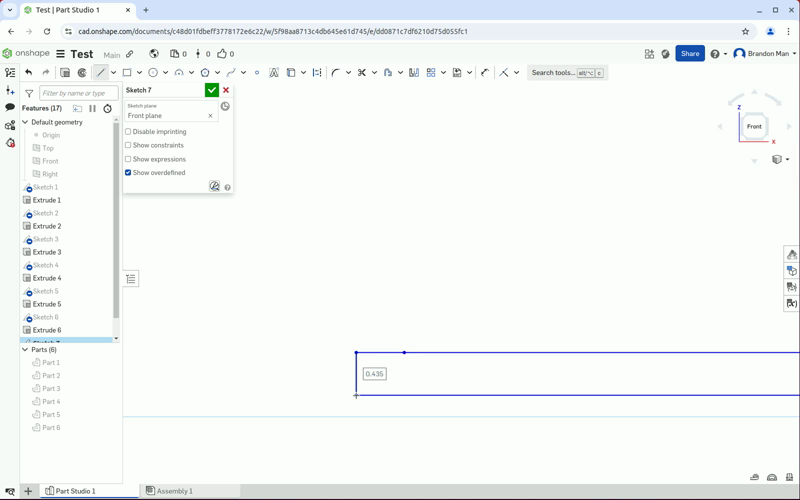
scroll(-6)
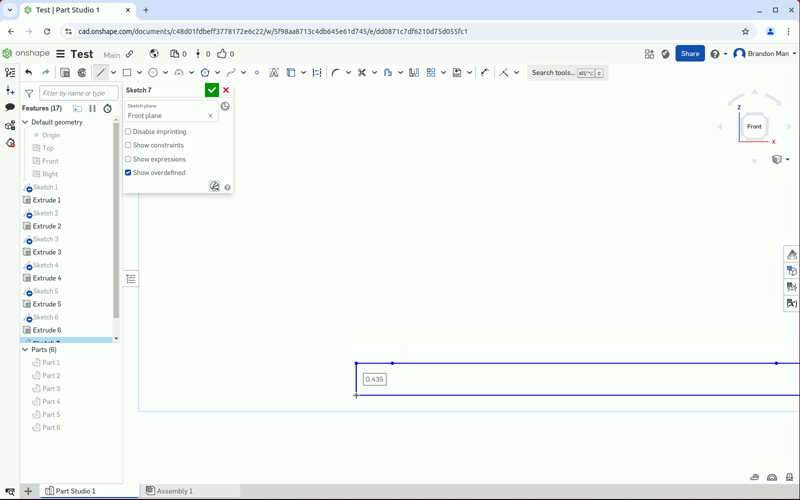
scroll(-6)
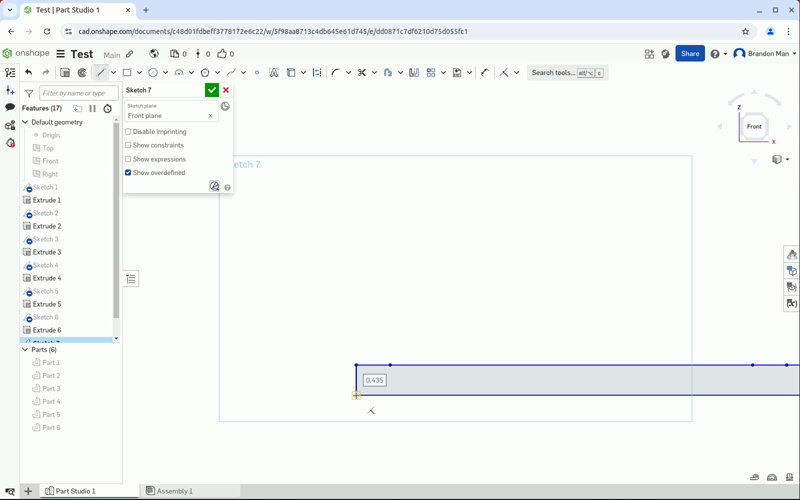
scroll(-6)
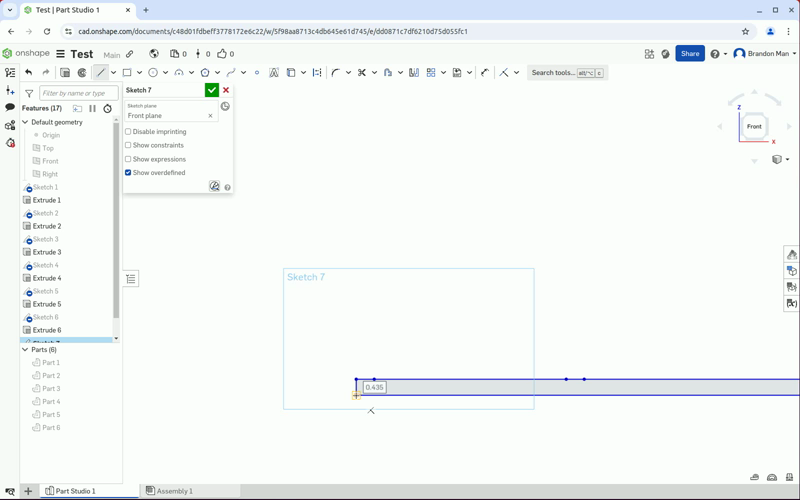
scroll(-6)
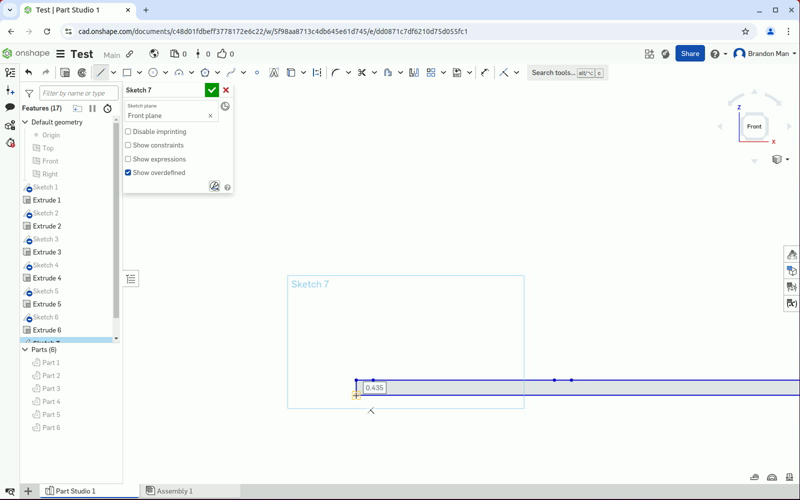
scroll(-6)
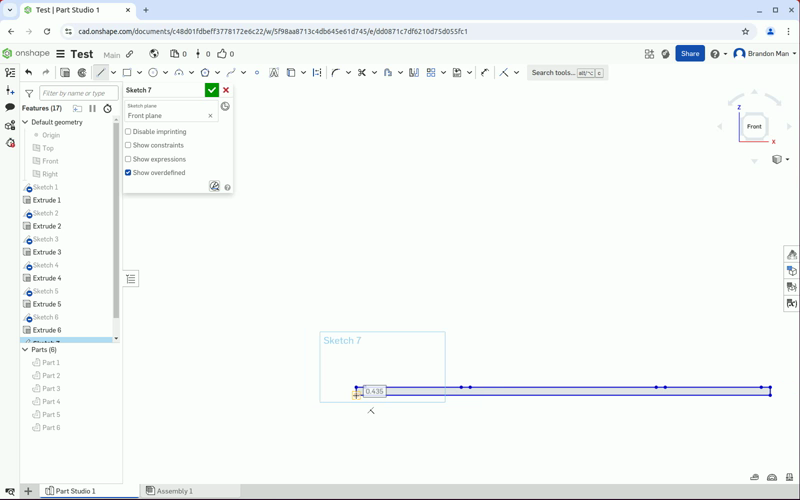
scroll(-6)
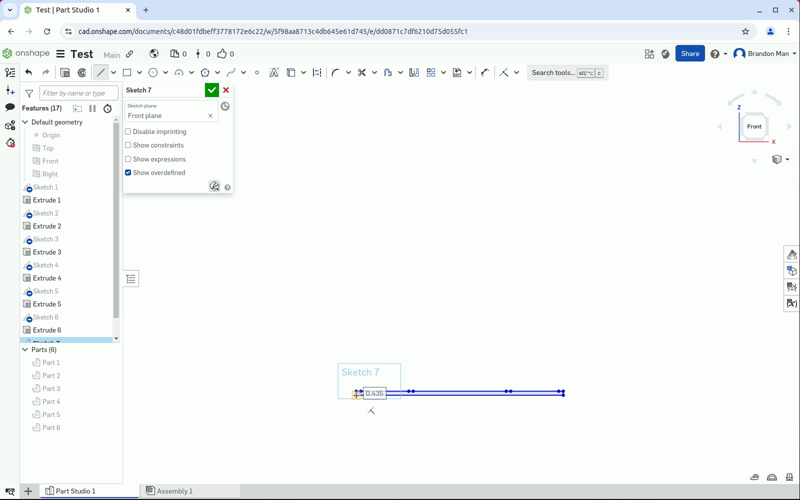
key(esc)
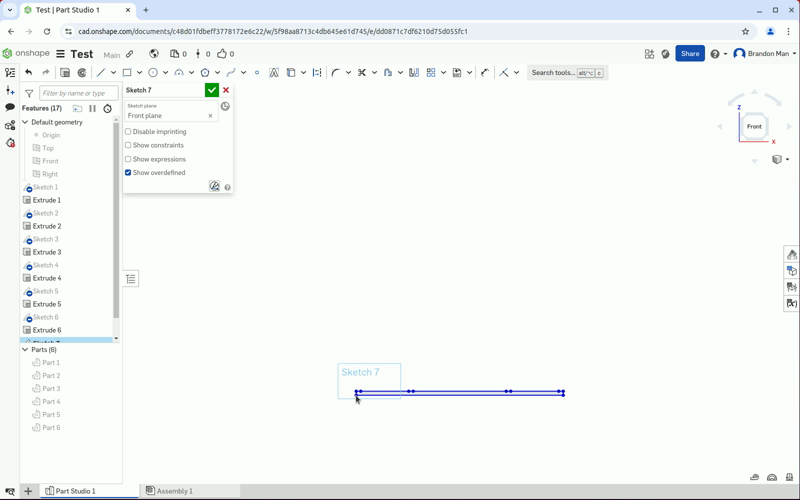
mouse_move(435, 392)
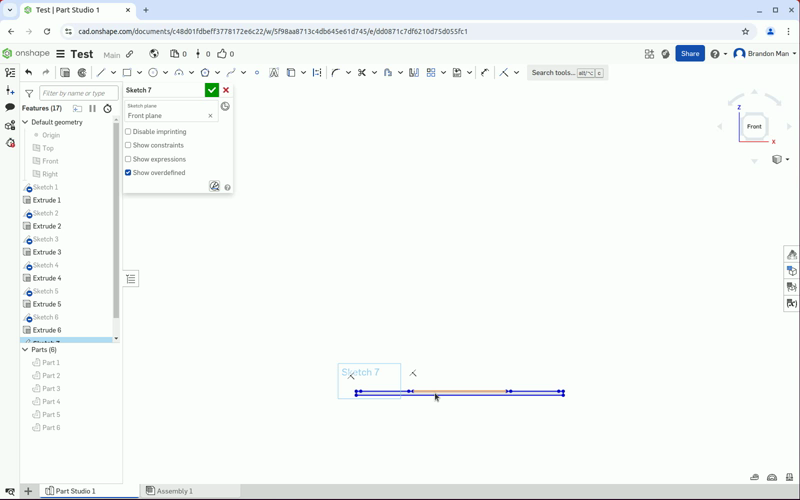
scroll(6)
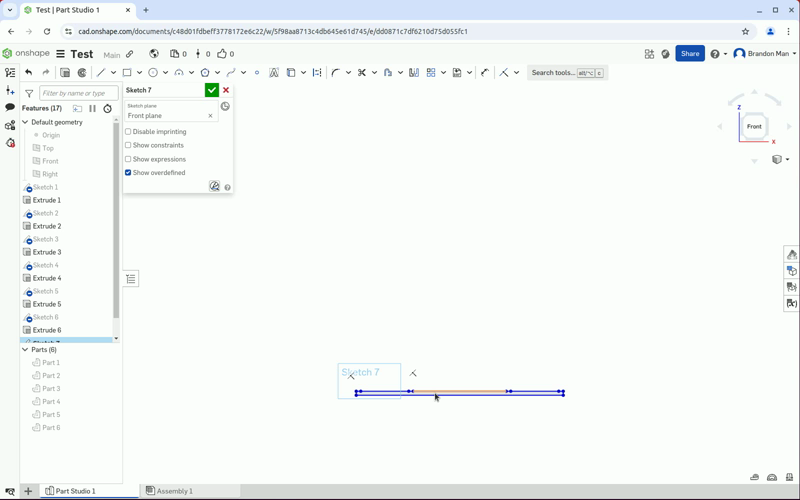
scroll(6)
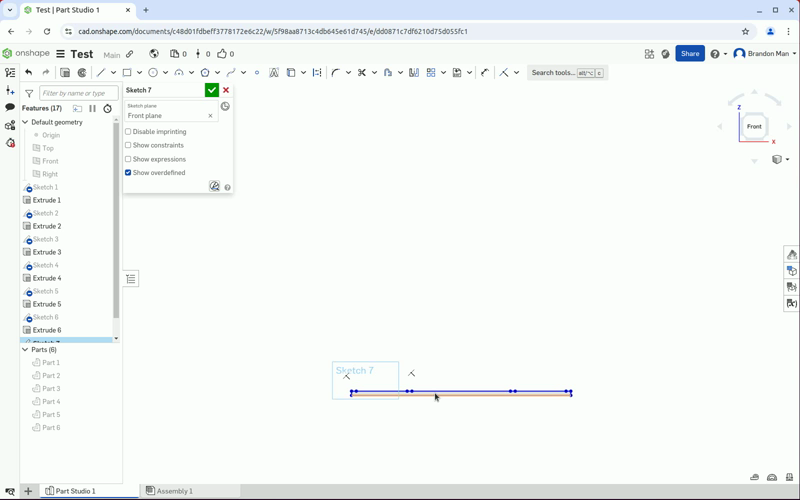
scroll(6)
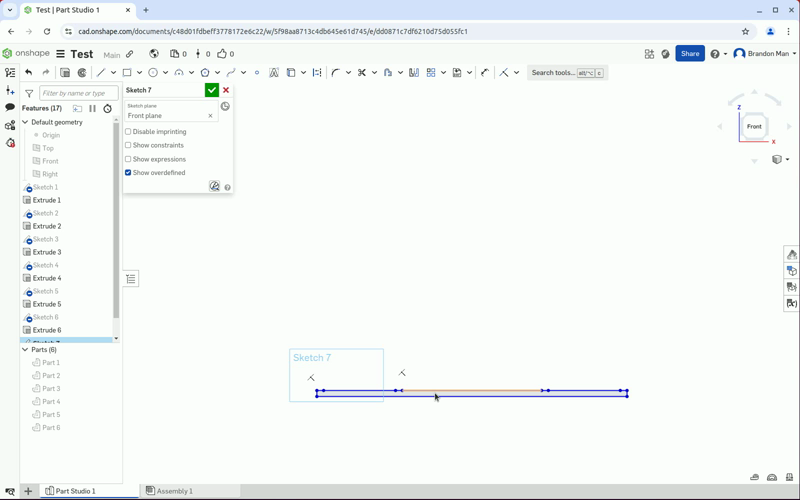
scroll(6)
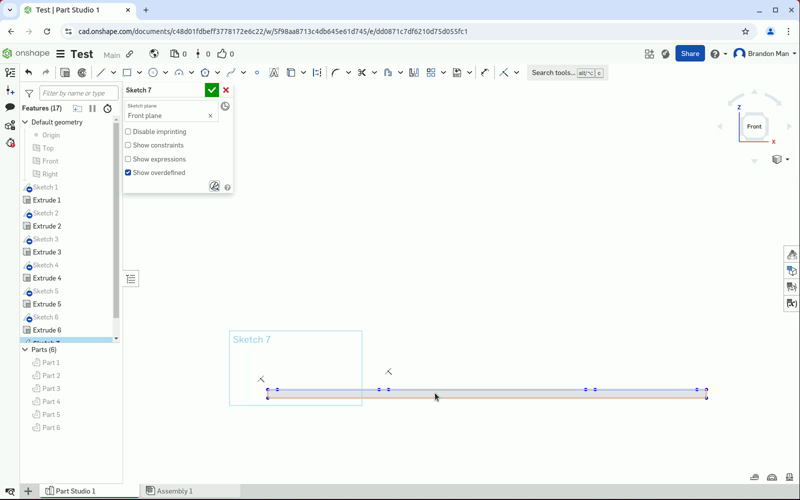
scroll(6)
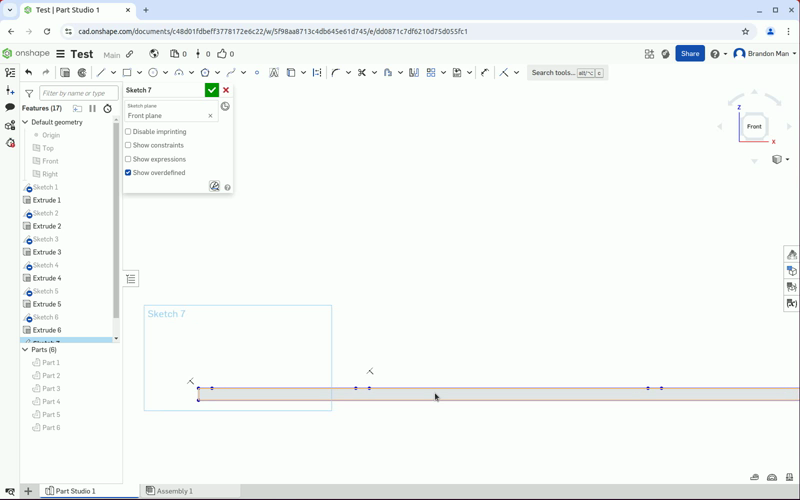
scroll(6)
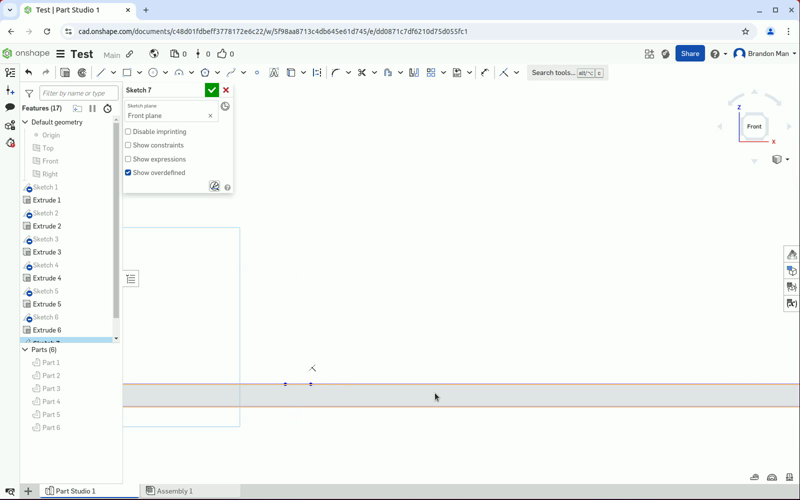
scroll(6)
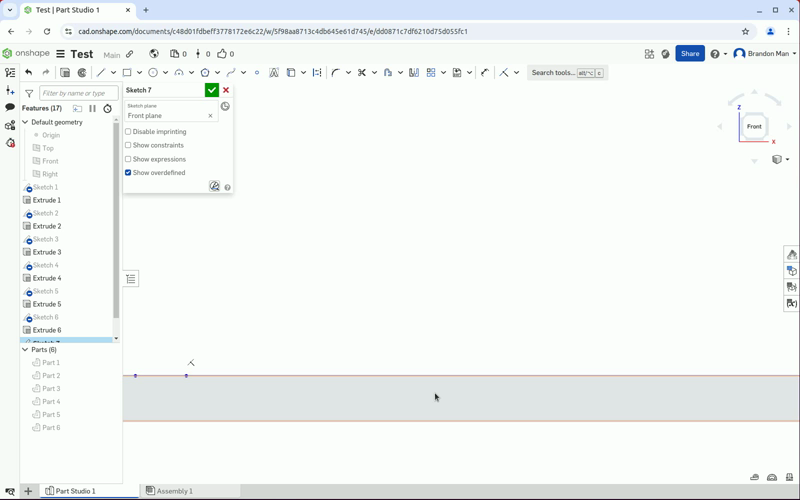
click(435, 392)
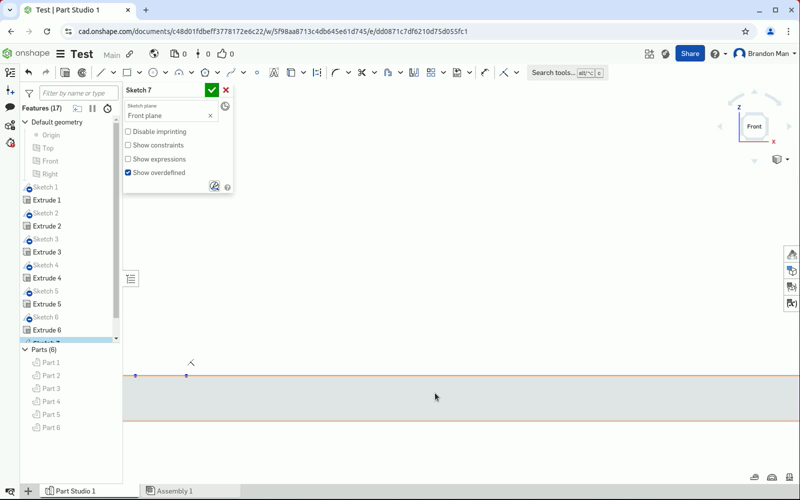
scroll(-6)
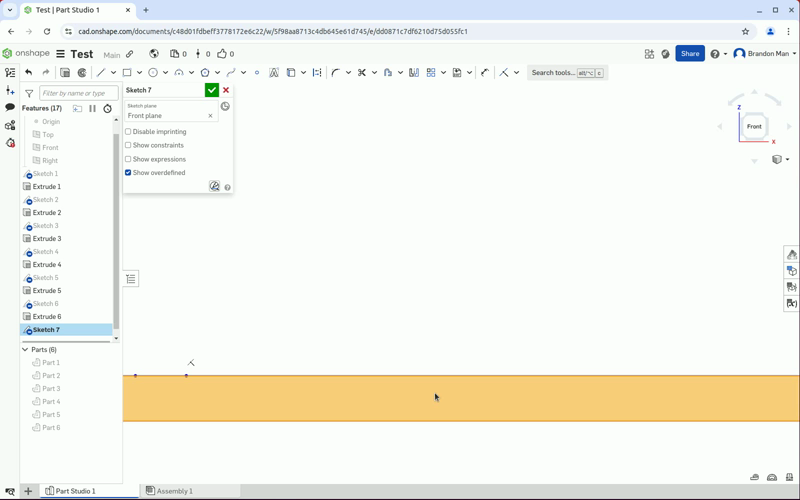
scroll(-6)
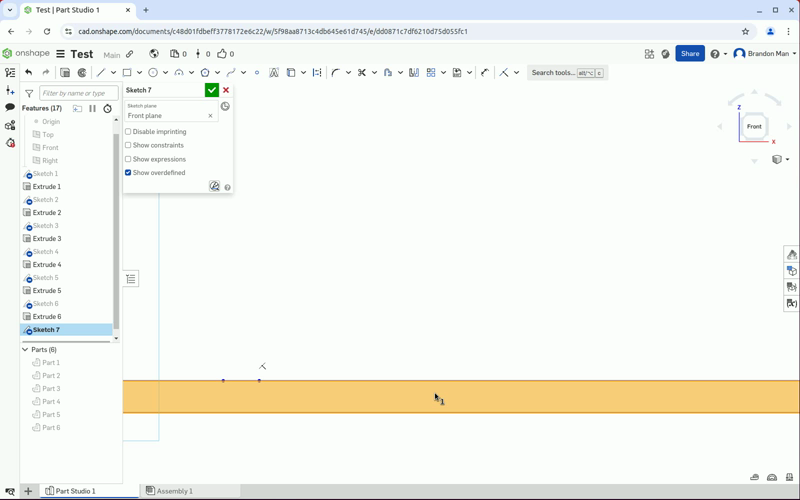
scroll(-6)
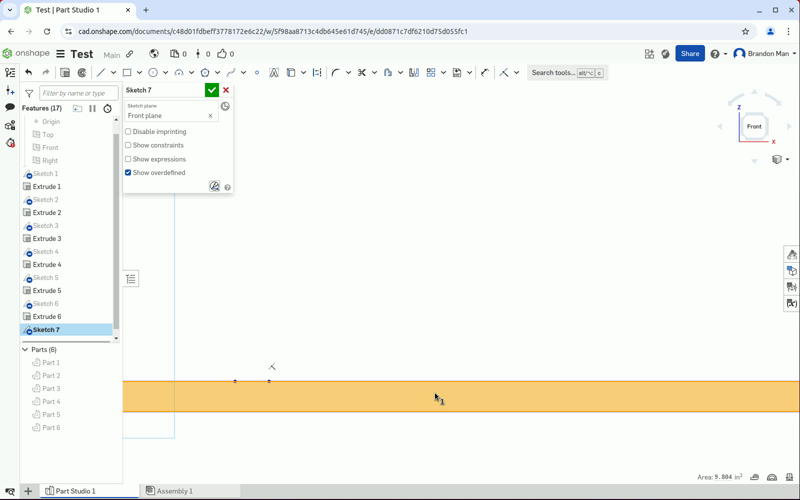
scroll(-6)
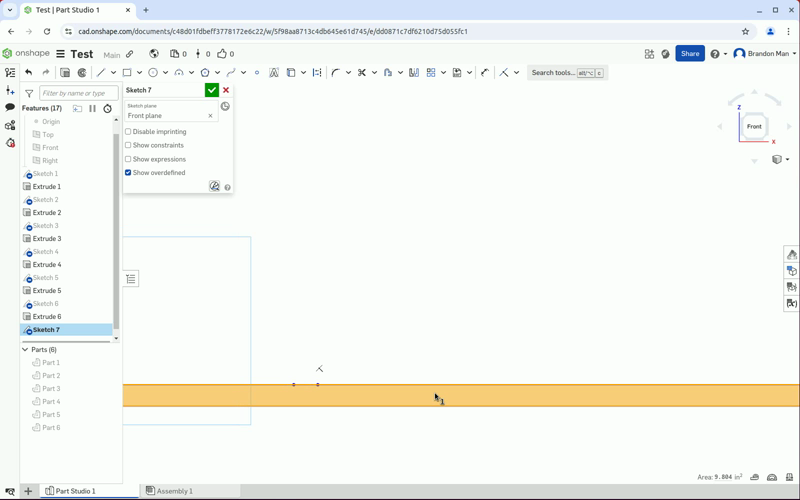
scroll(-6)
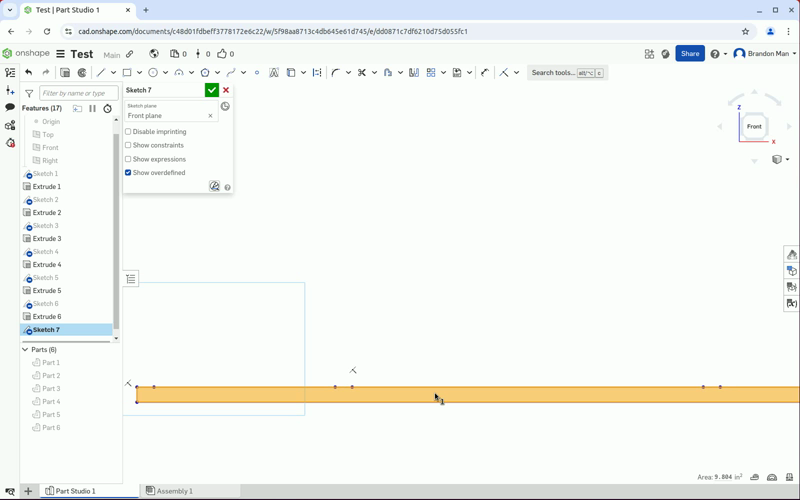
scroll(-6)
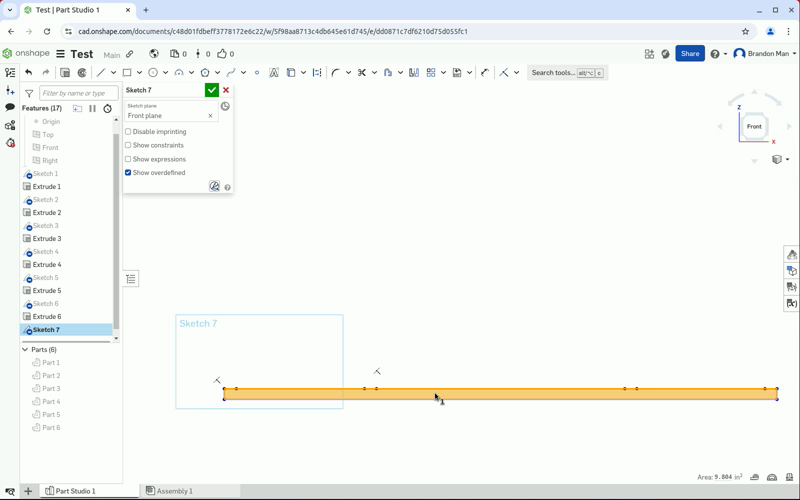
scroll(-6)
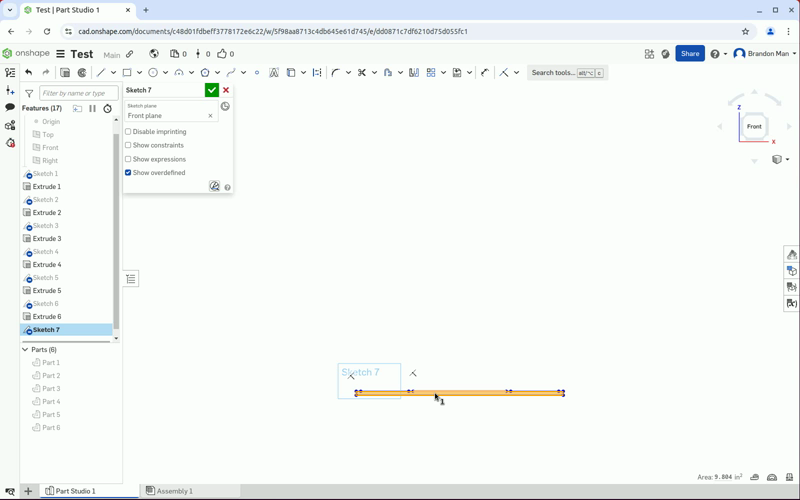
mouse_move(73, 352)
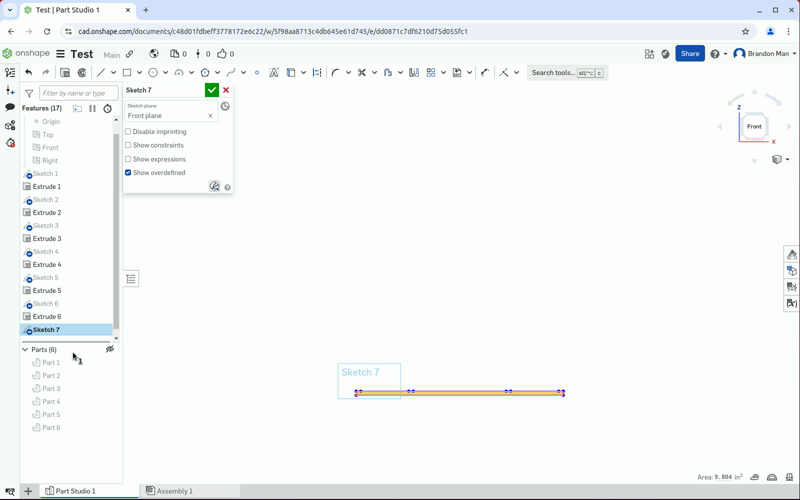
key(shift+y)
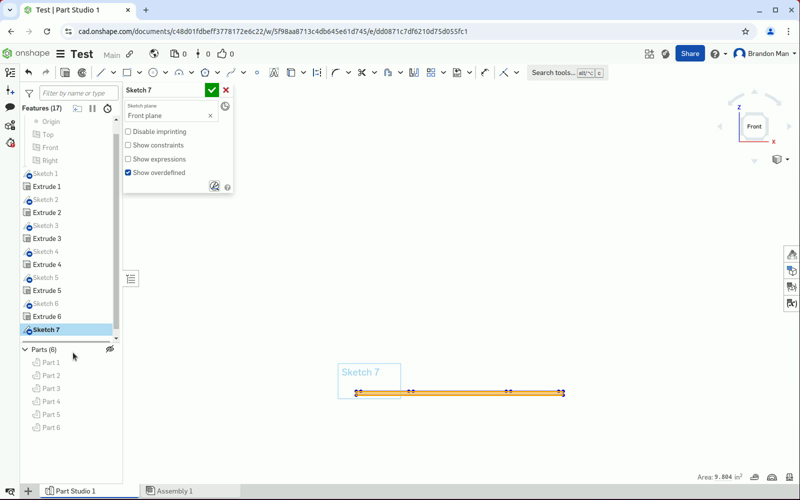
key(shift+e)
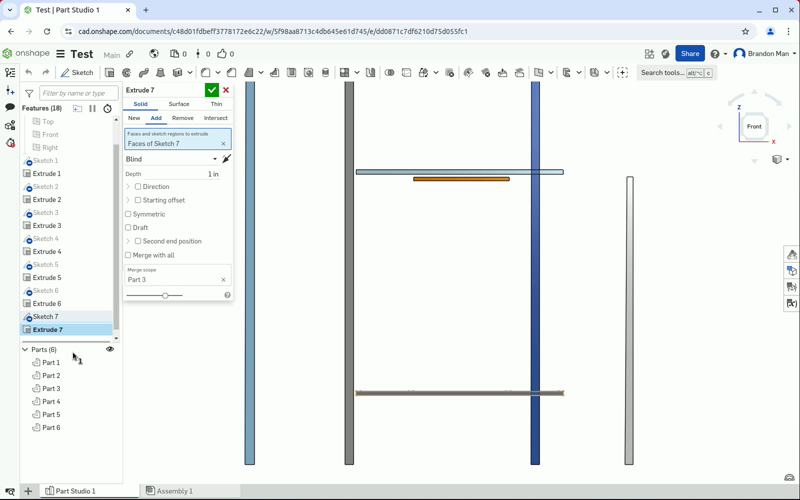
mouse_move(143, 106)
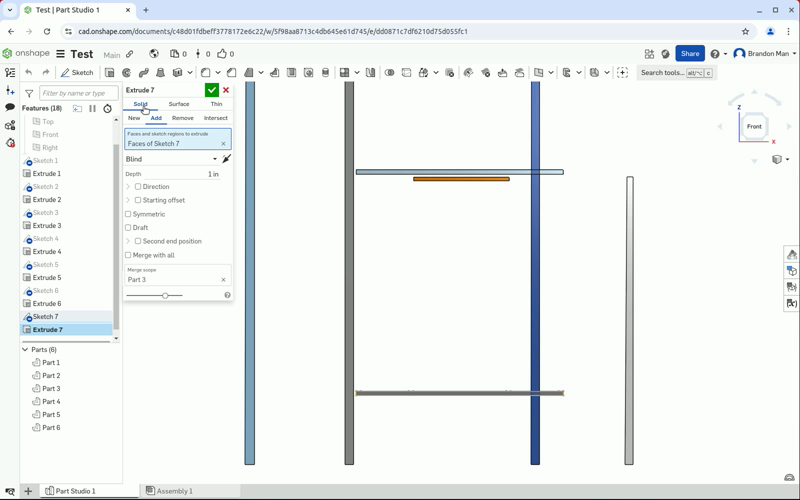
click(143, 106)
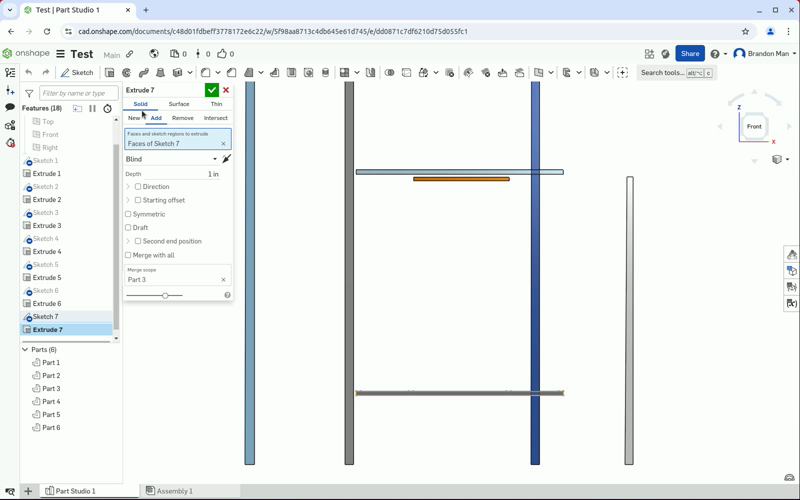
mouse_move(137, 120)
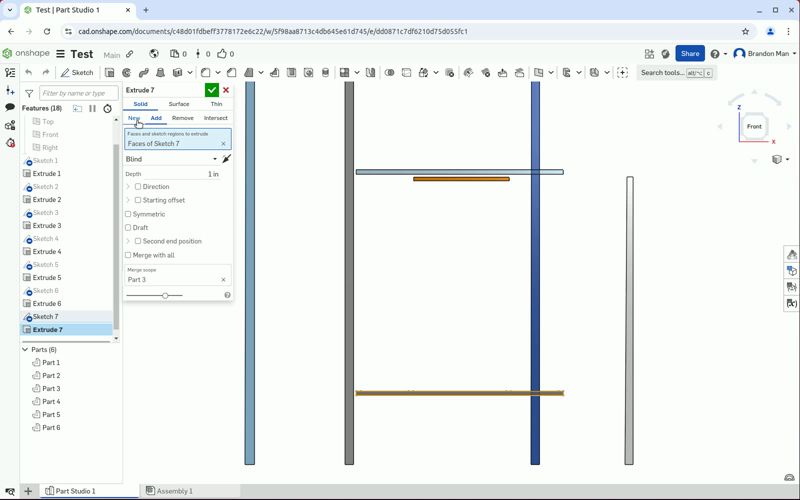
click(137, 120)
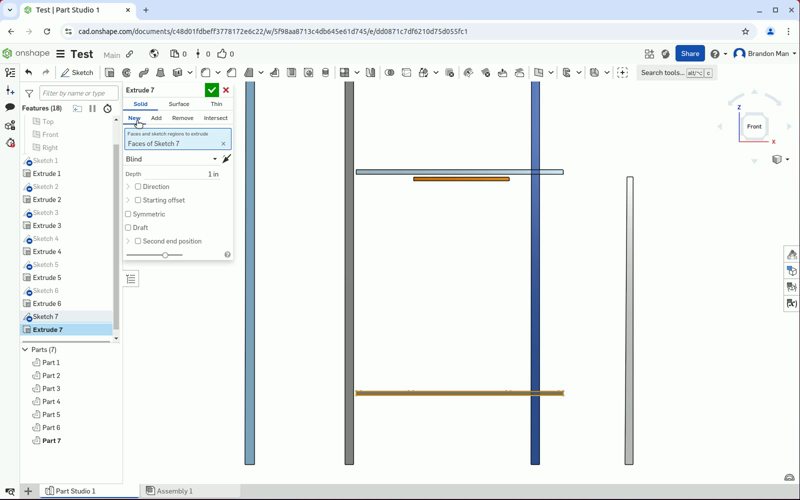
key(tab, 4)
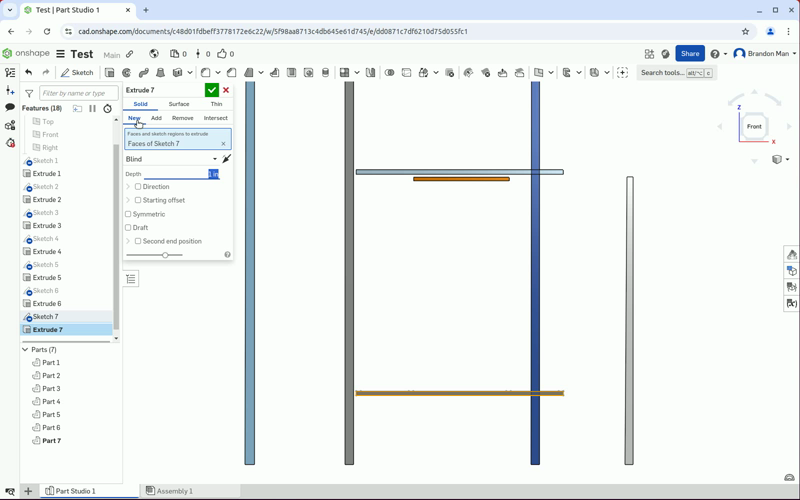
text(1.926)
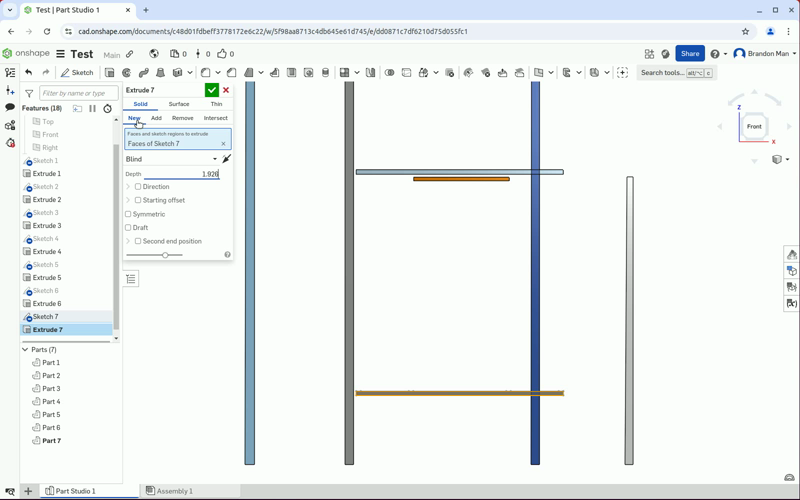
key(enter)
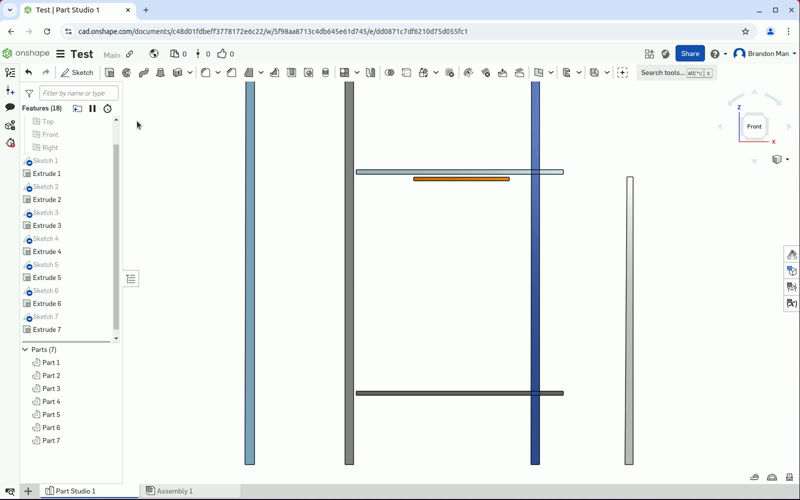
key(shift+h)
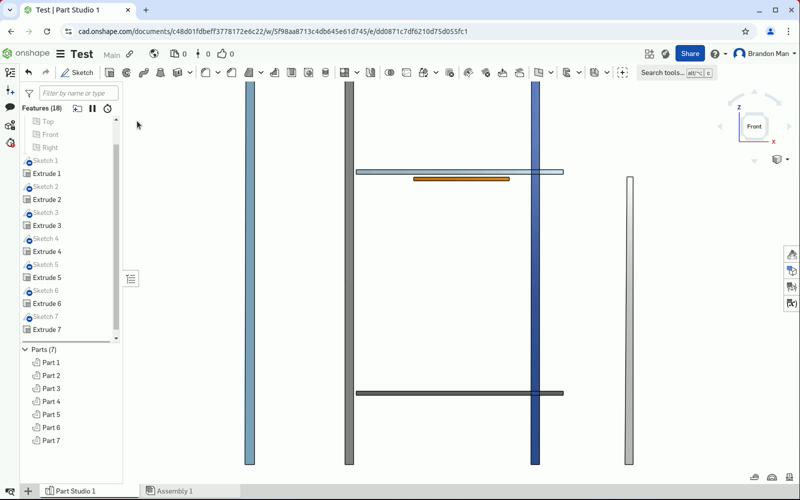
key(shift+h)
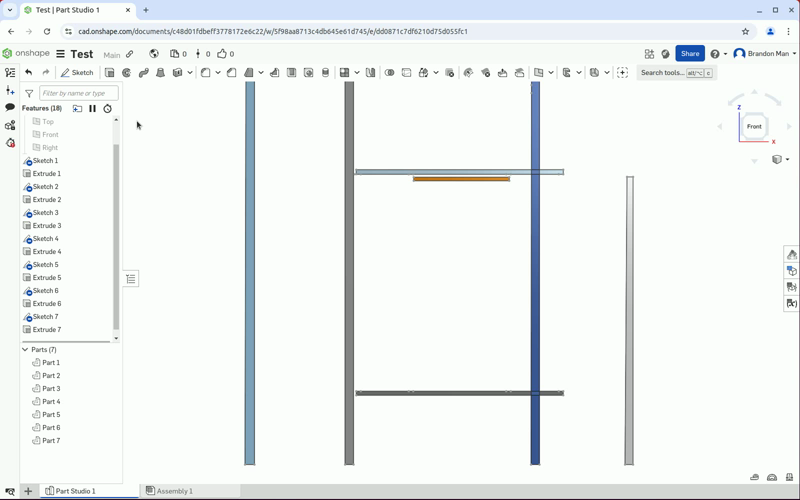
key(shift+7)
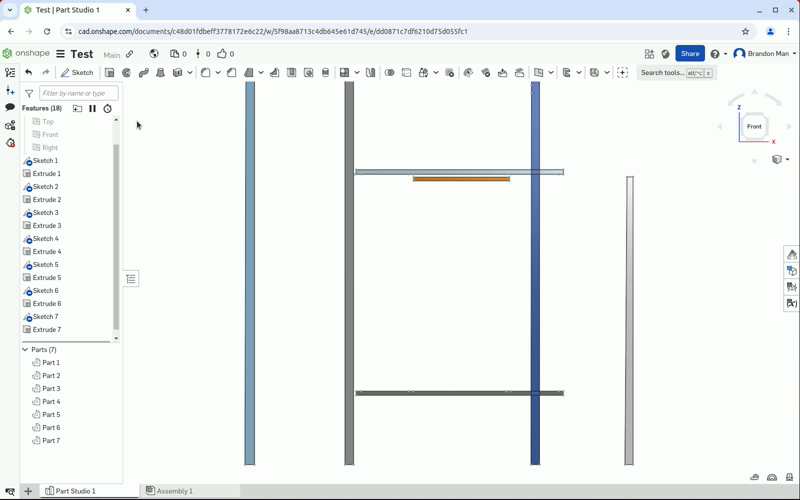
key(left, 2)
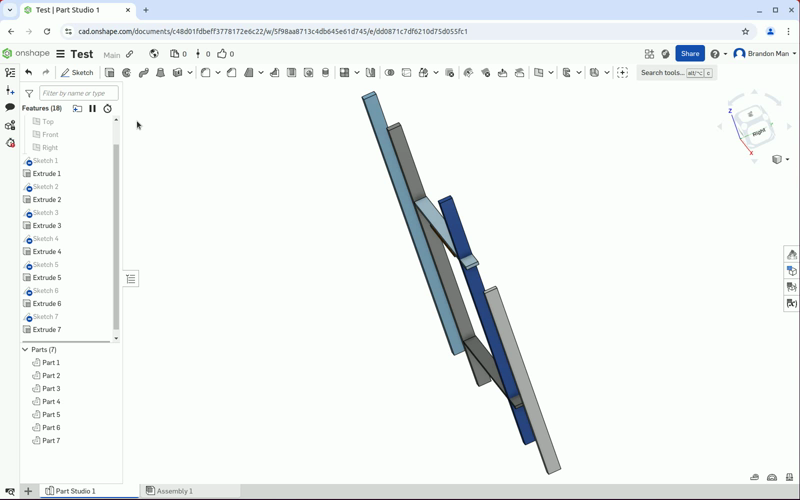
key(down, 2)
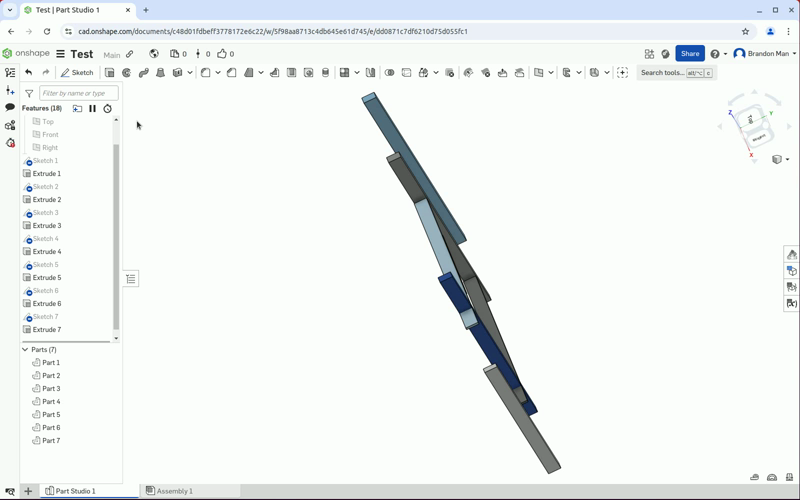
key(up, 2)
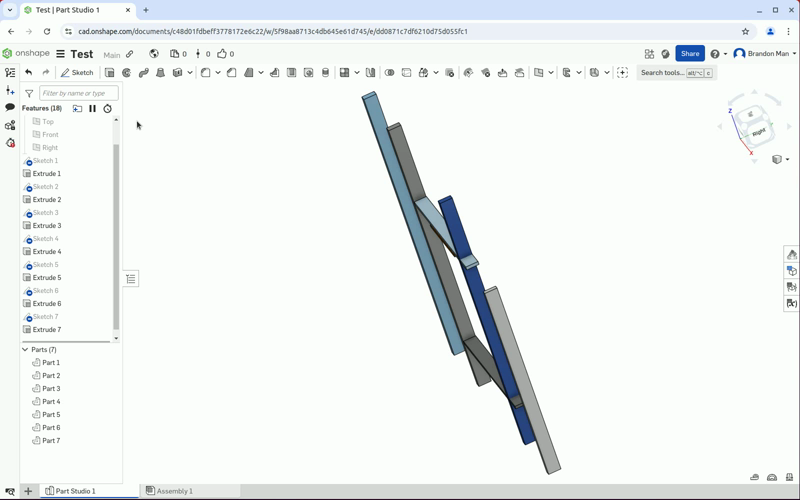
key(right, 2)
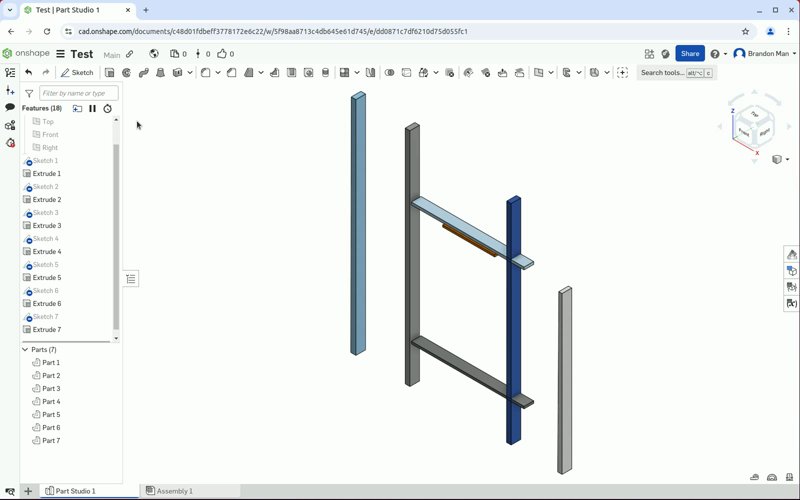
mouse_move(69, 163)
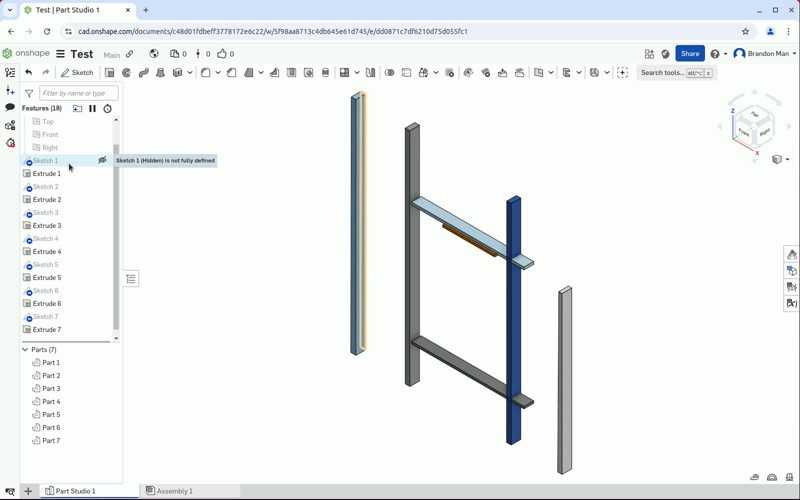
click(69, 163)